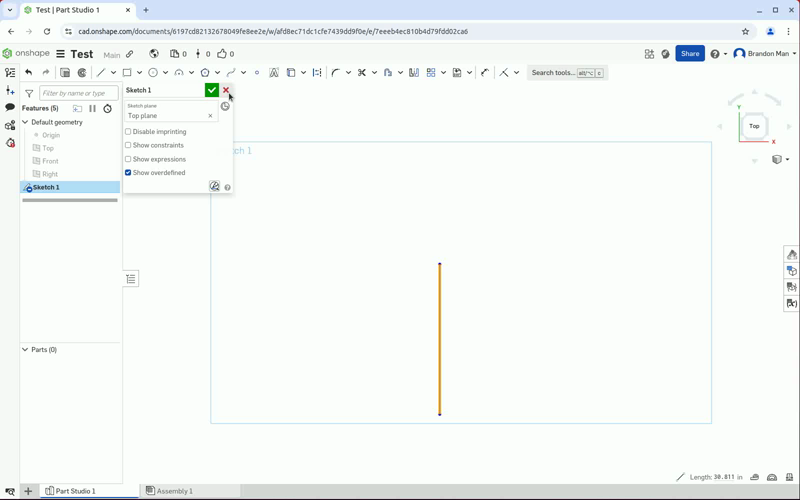
key(shift+h)
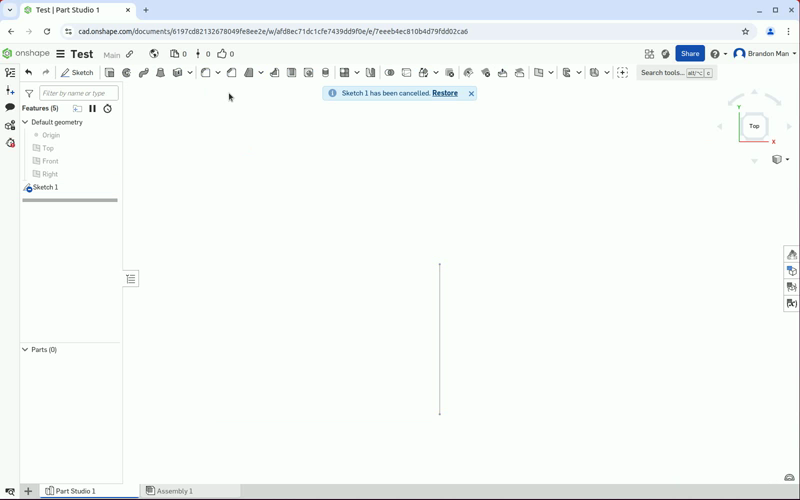
key(shift+s)
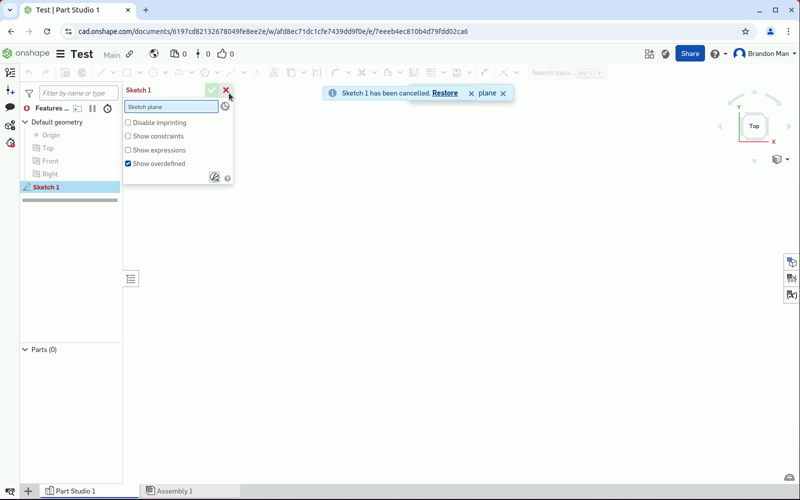
mouse_move(73, 150)
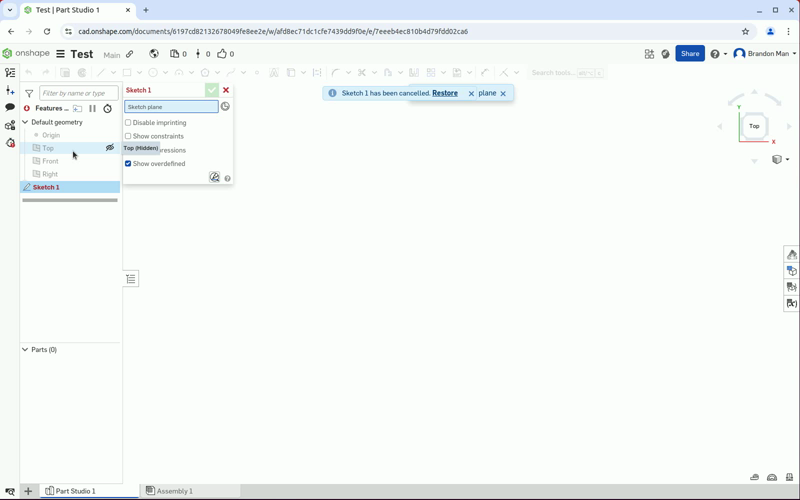
click(73, 150)
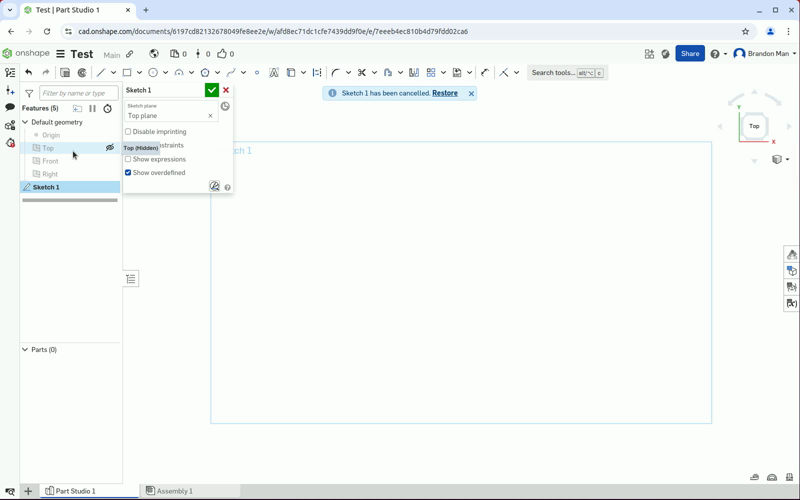
mouse_move(73, 352)
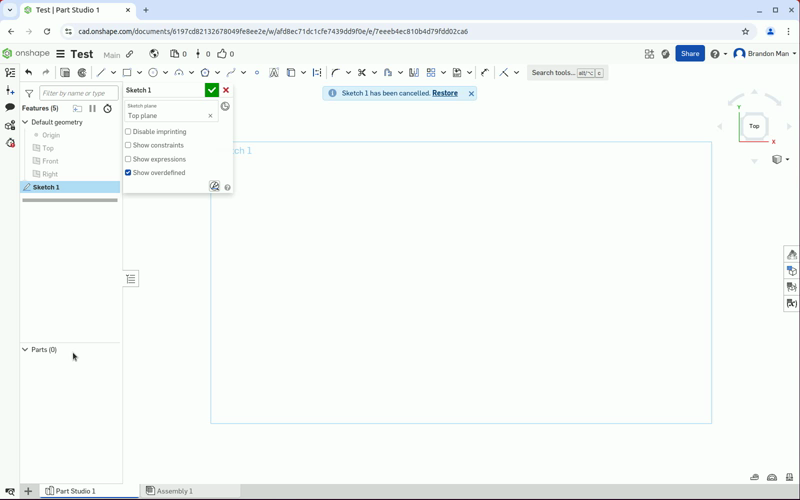
key(y)
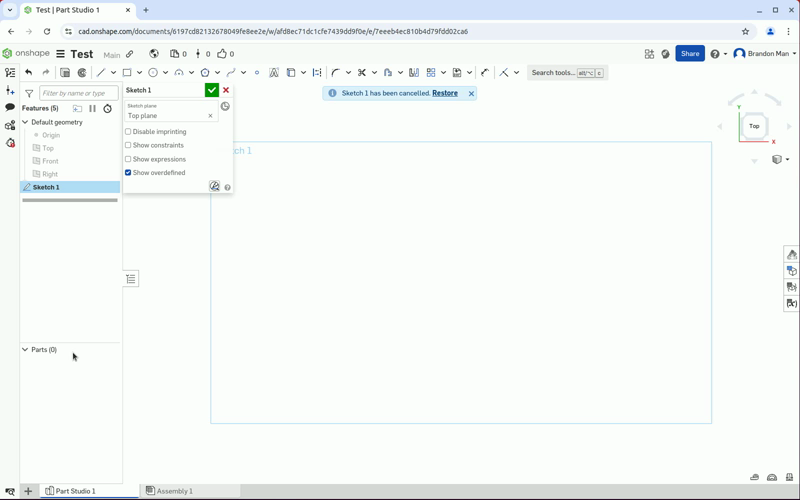
key(l)
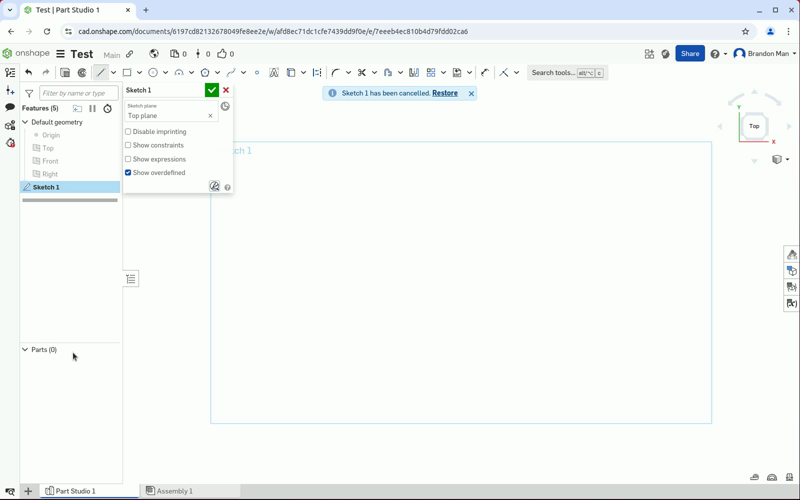
key_down(shift)
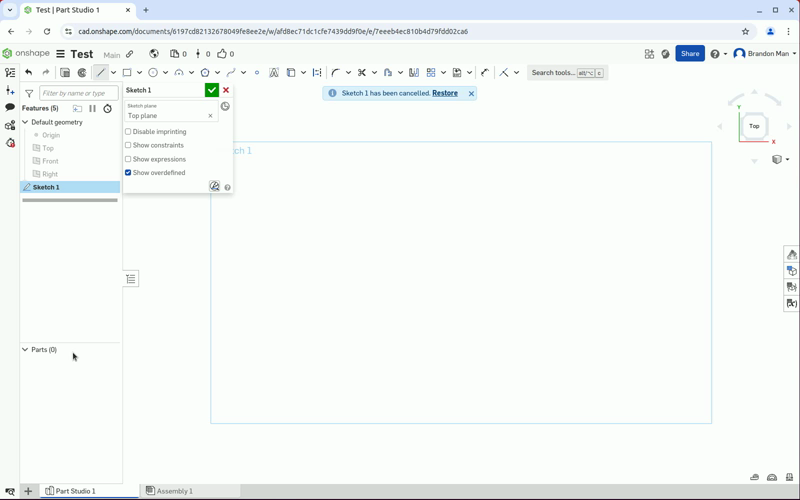
mouse_move(416, 373)
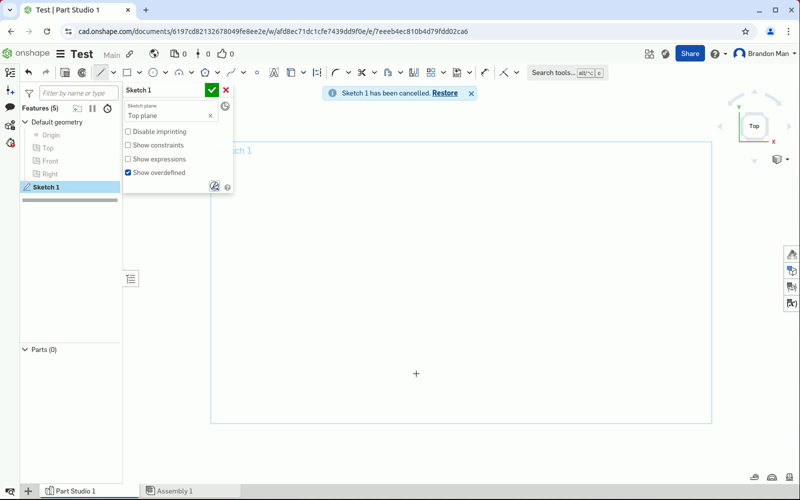
click(416, 373)
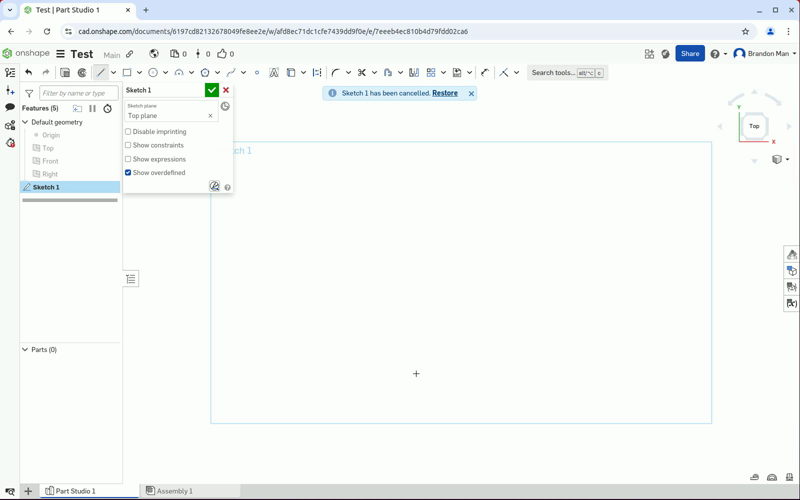
key_up(shift)
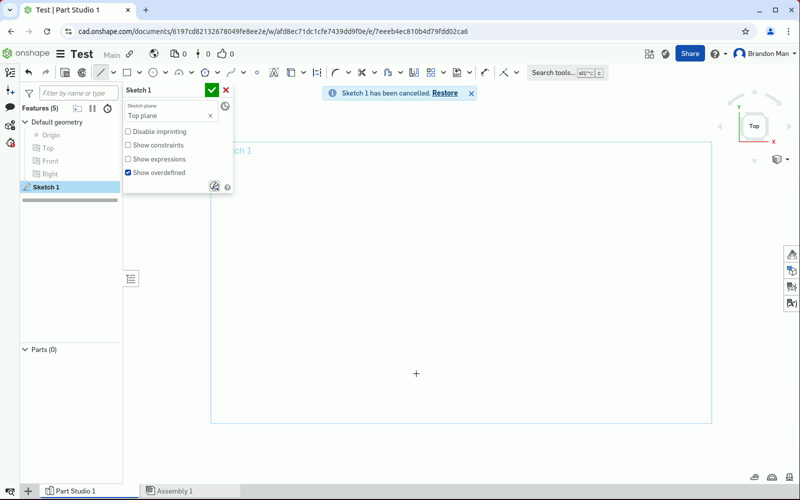
key_down(shift)
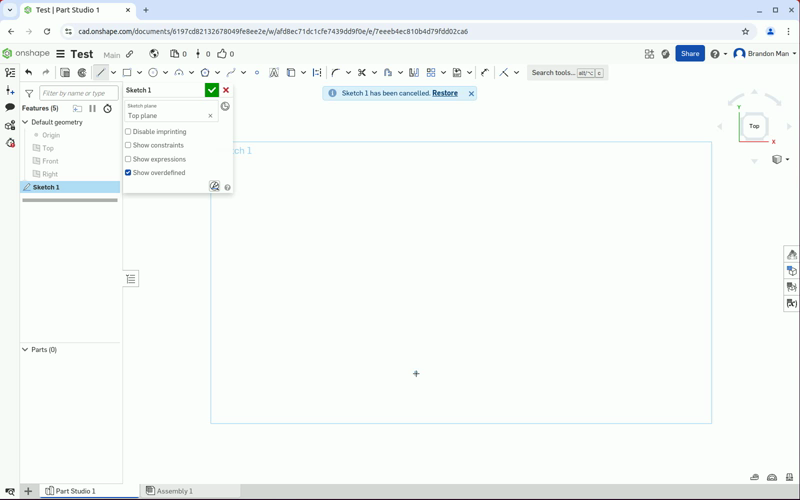
mouse_move(507, 373)
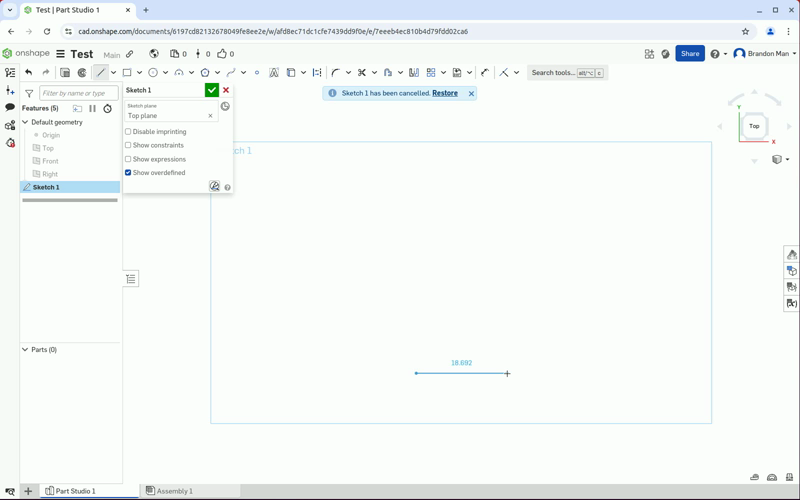
click(507, 373)
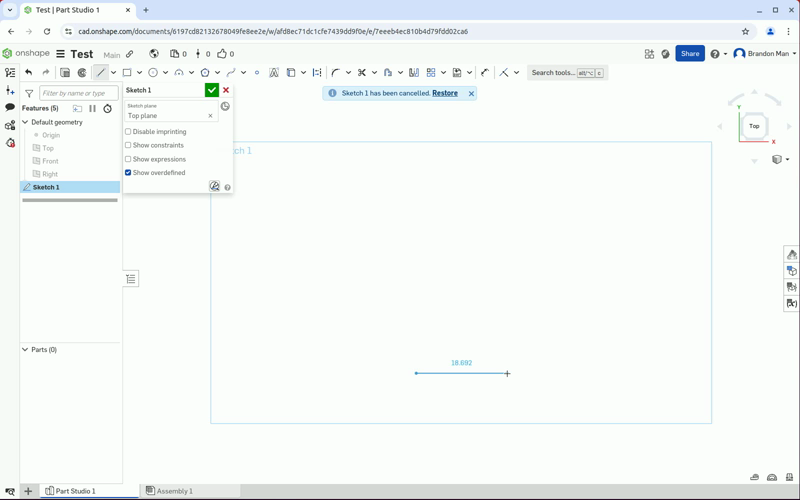
key_up(shift)
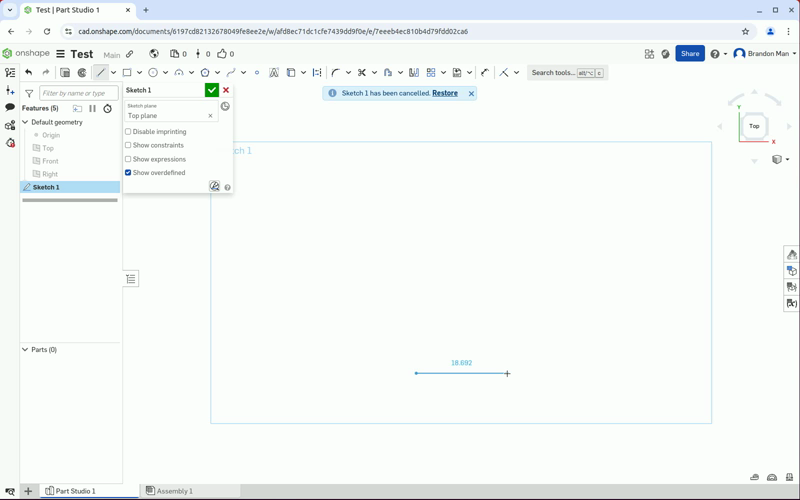
key_down(shift)
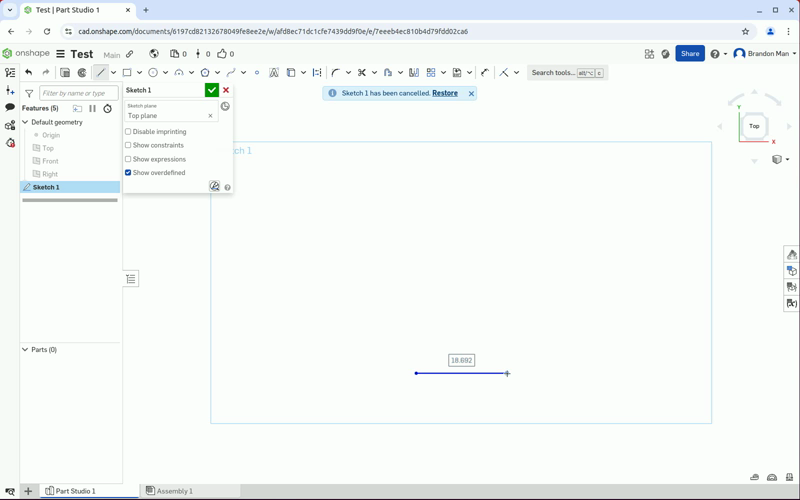
mouse_move(507, 193)
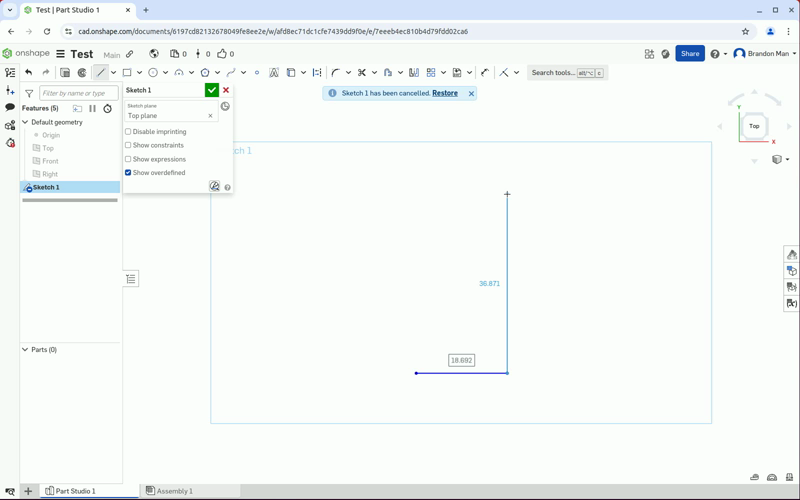
click(507, 193)
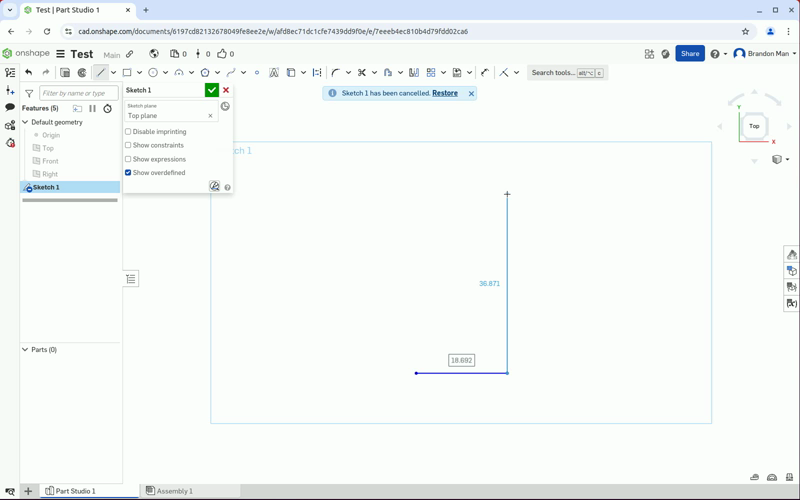
key_up(shift)
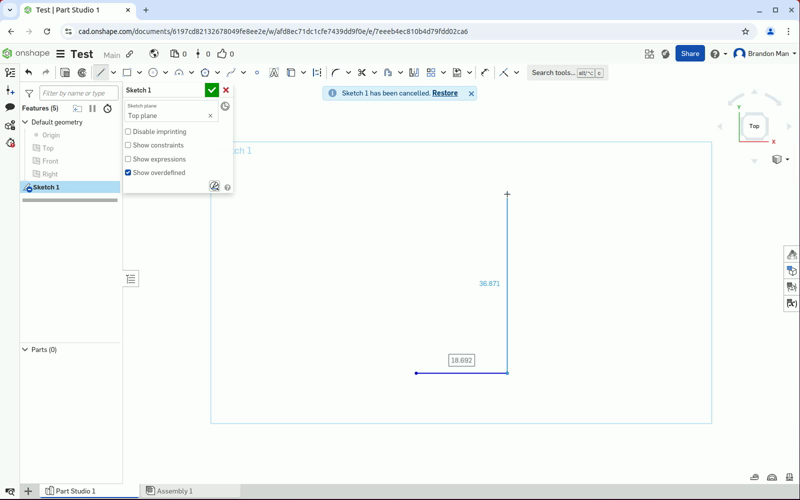
key_down(shift)
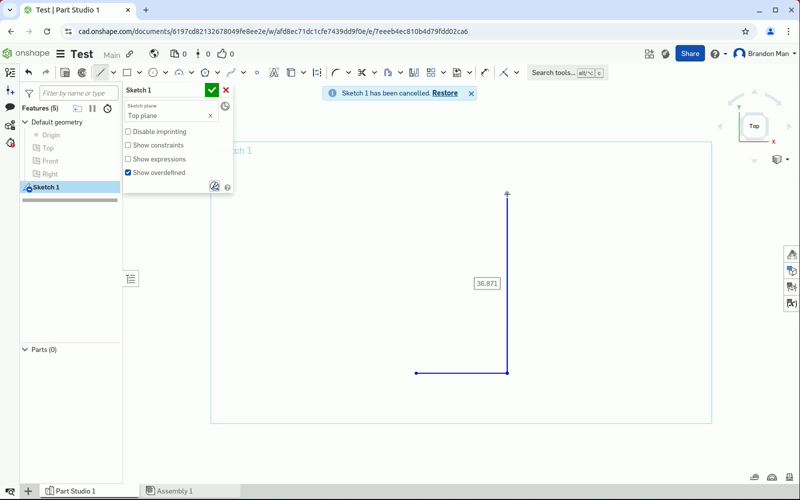
mouse_move(416, 193)
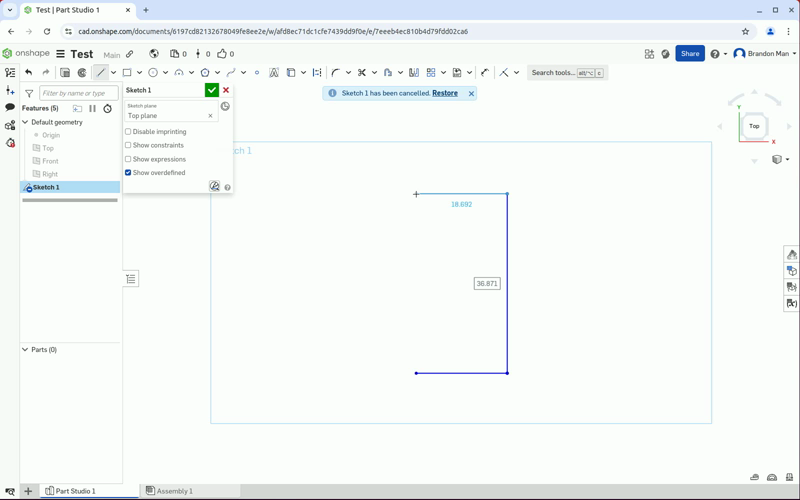
click(416, 193)
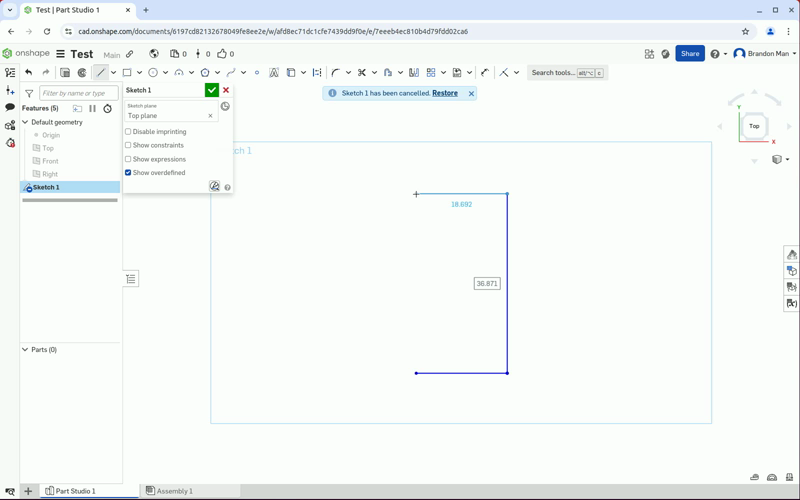
key_up(shift)
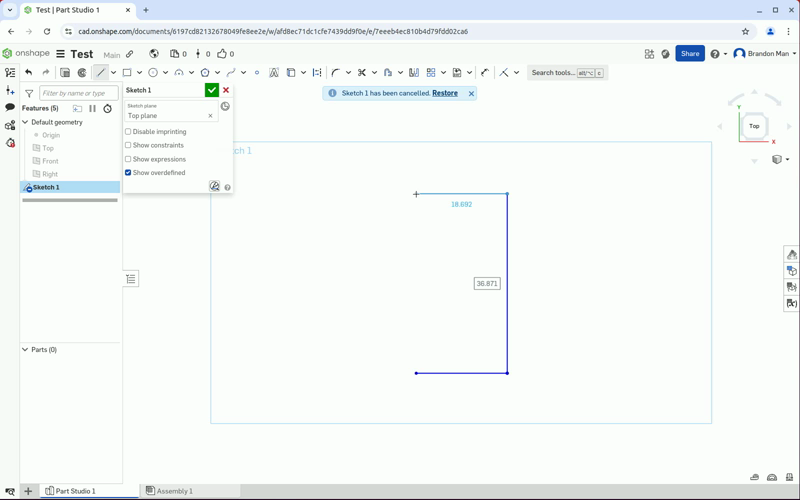
key_down(shift)
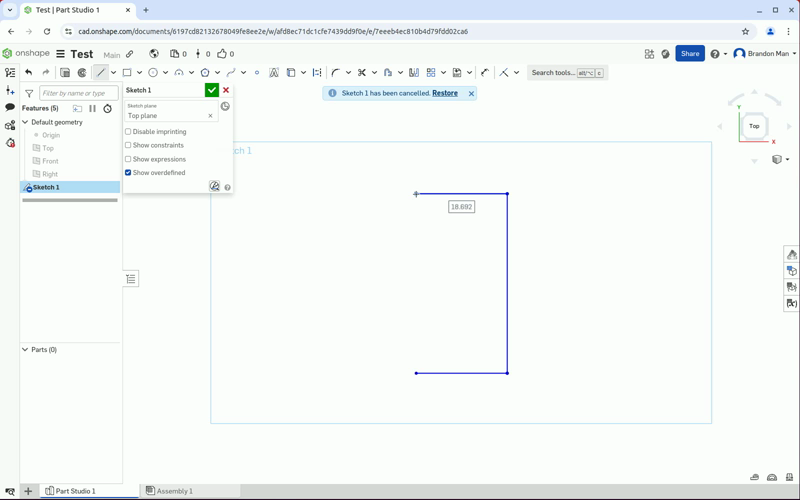
mouse_move(416, 373)
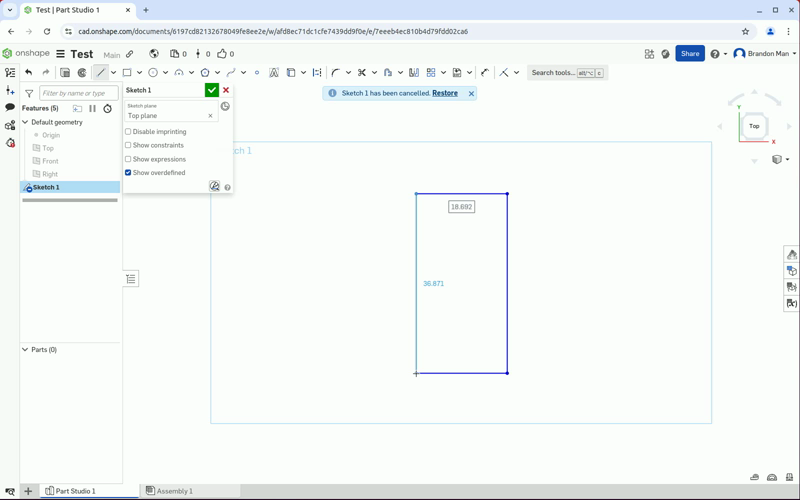
key_up(shift)
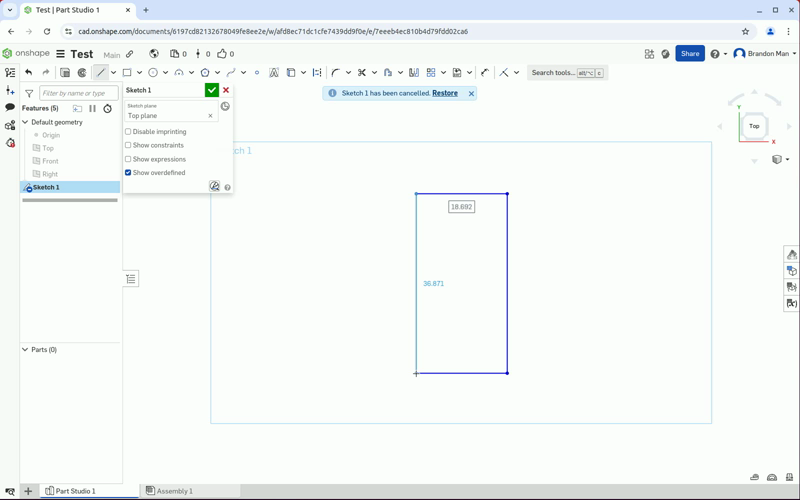
click(416, 373)
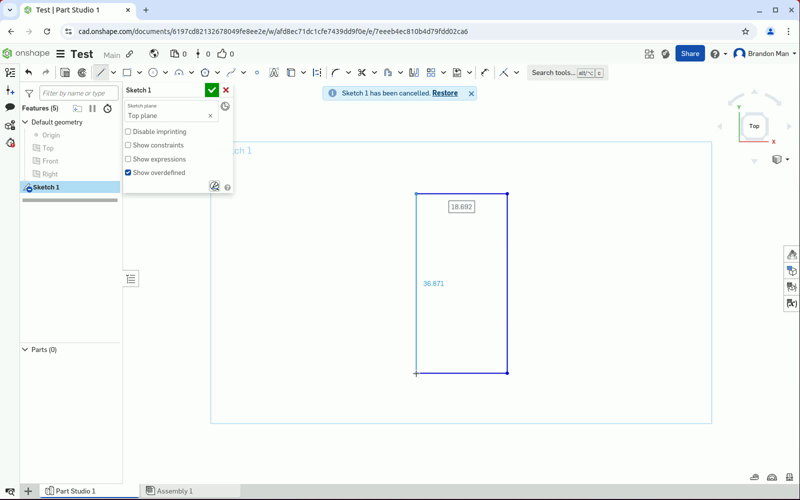
key(esc)
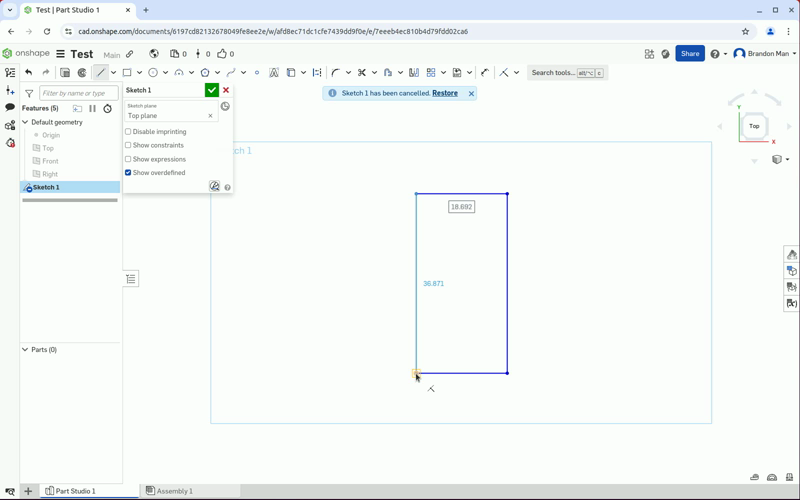
mouse_move(440, 325)
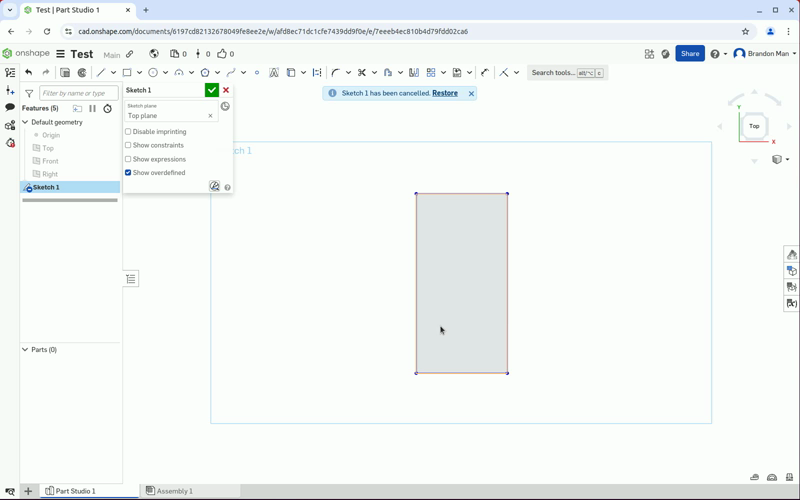
click(440, 325)
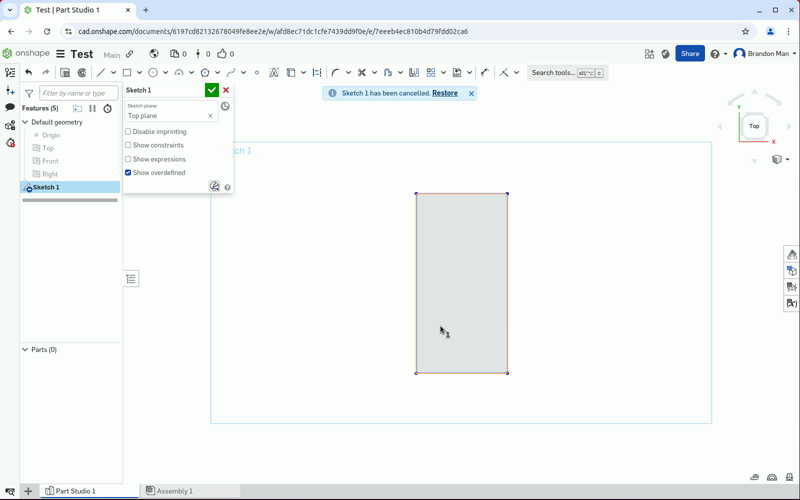
mouse_move(73, 352)
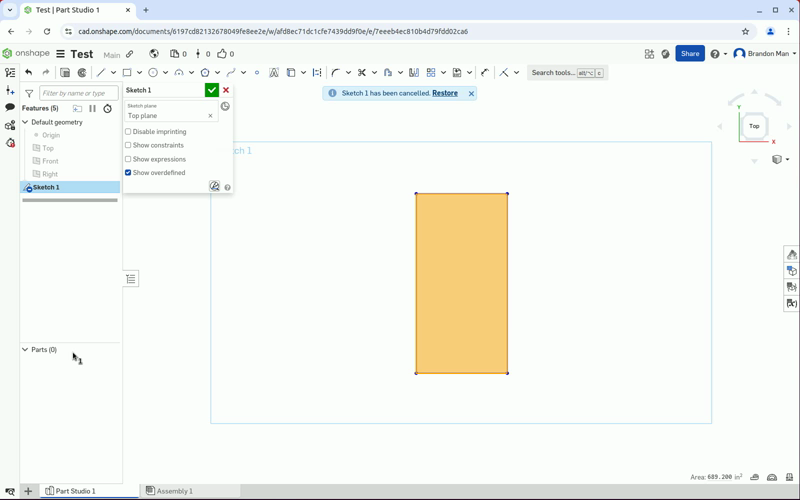
key(shift+y)
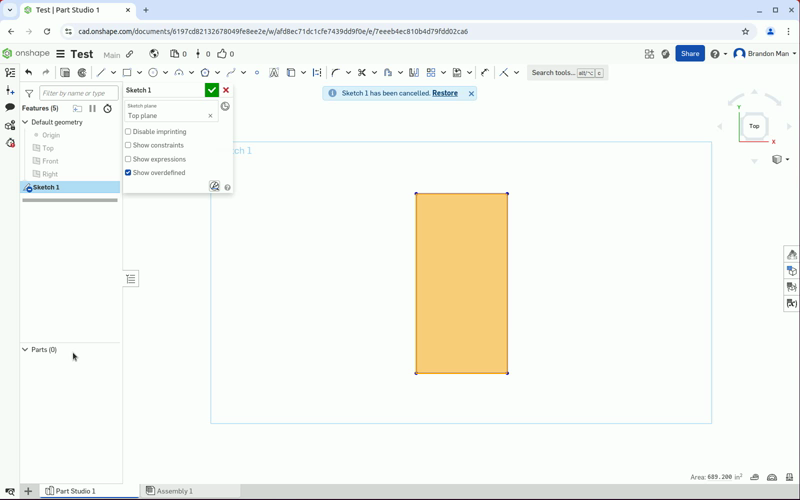
key(shift+e)
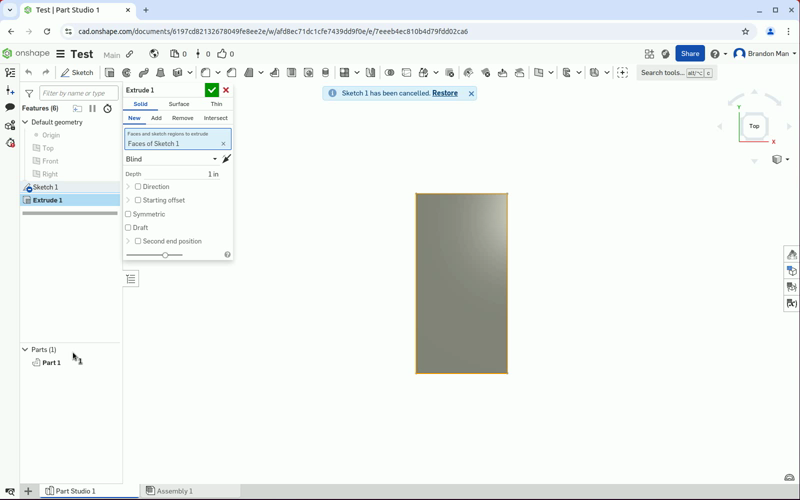
mouse_move(143, 106)
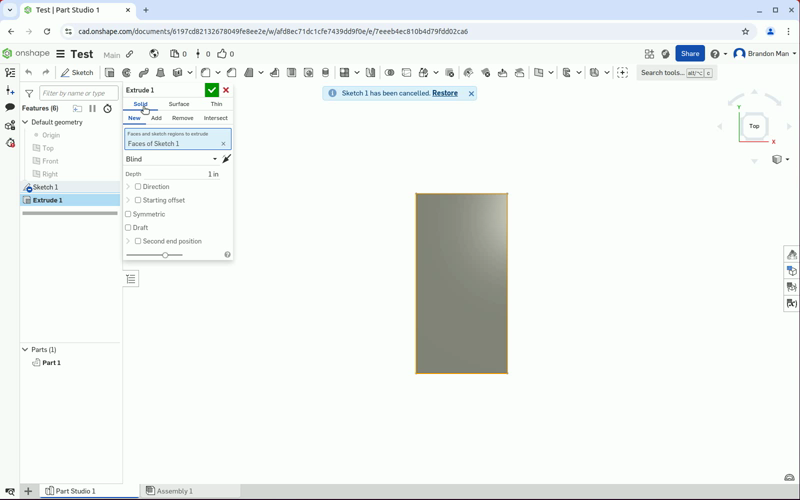
click(143, 106)
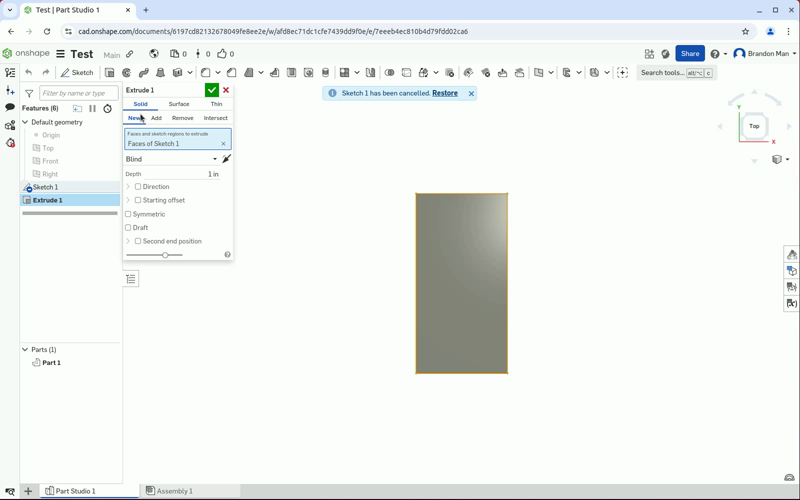
mouse_move(137, 120)
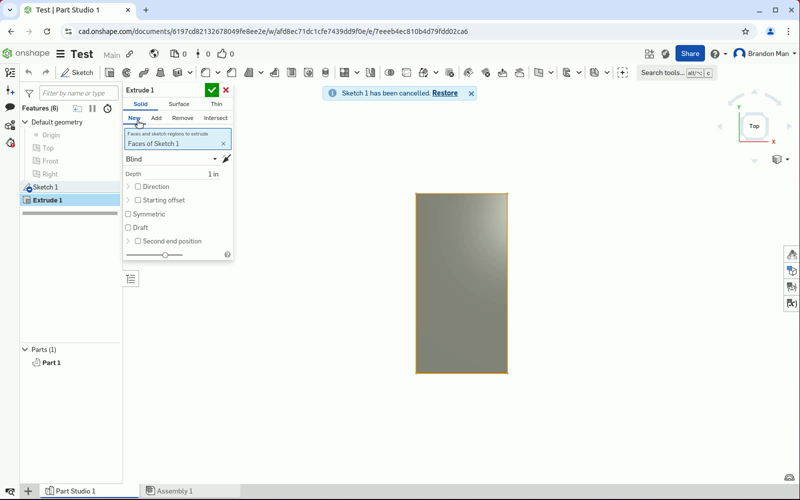
click(137, 120)
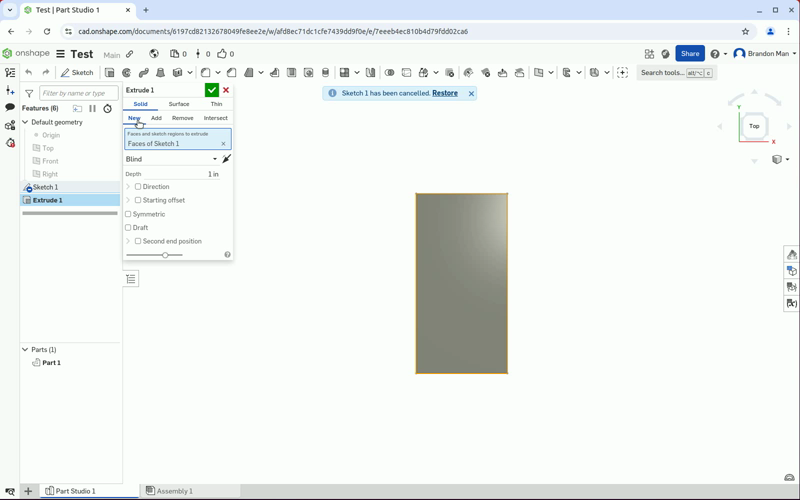
key(tab, 4)
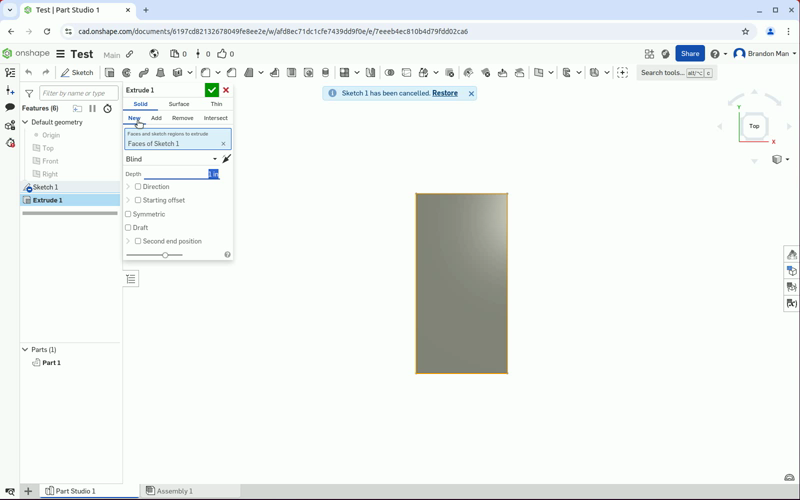
text(0.241)
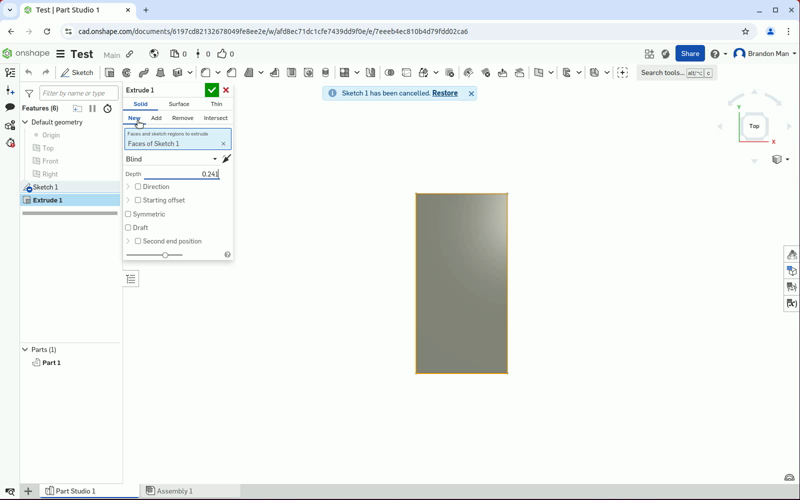
key(enter)
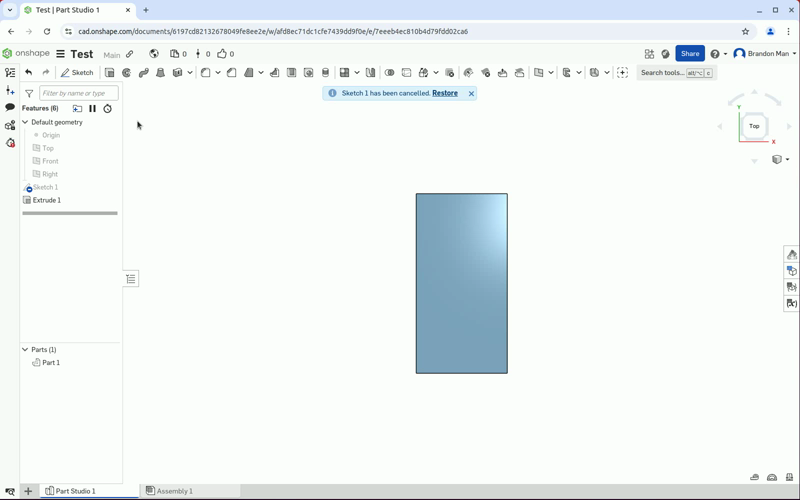
key(shift+h)
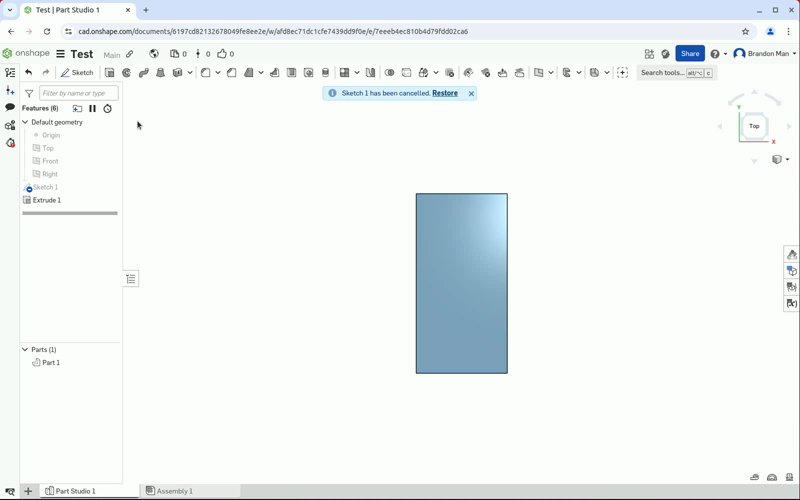
key(shift+h)
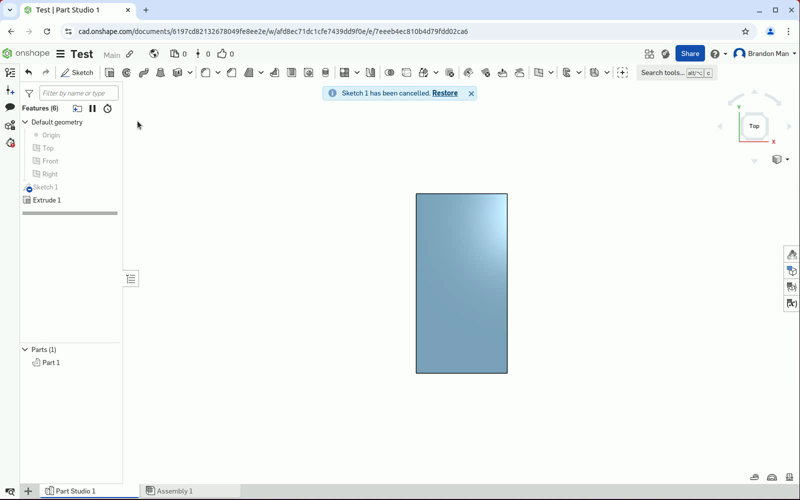
mouse_move(73, 189)
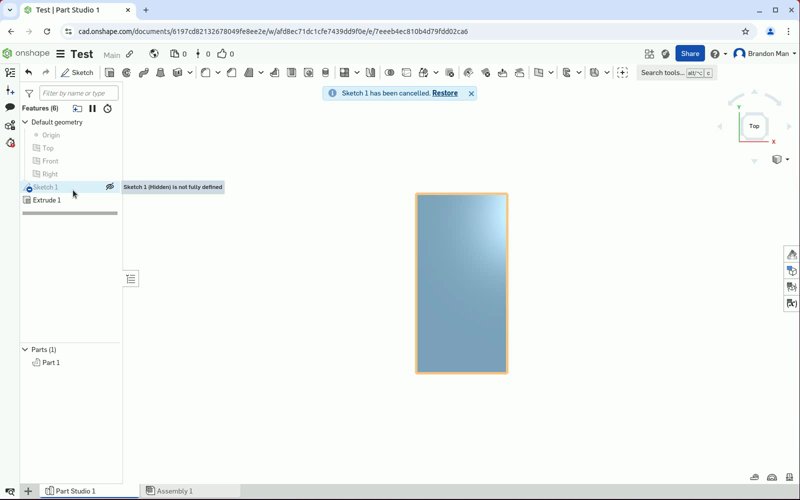
click(73, 189)
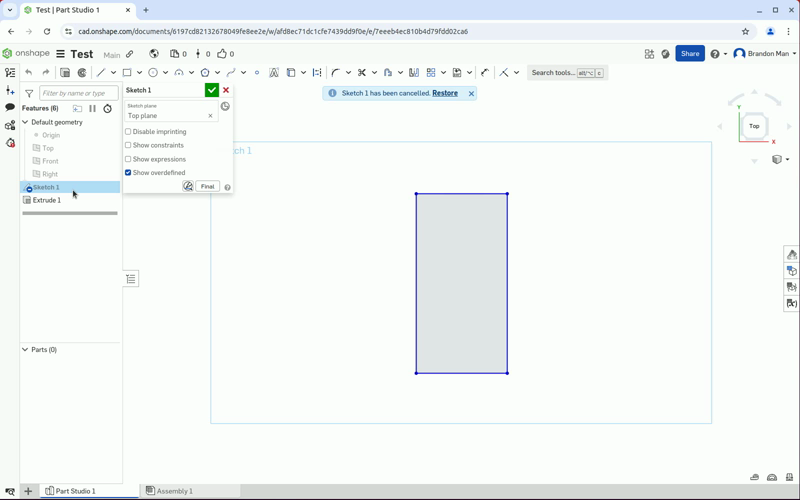
mouse_move(229, 92)
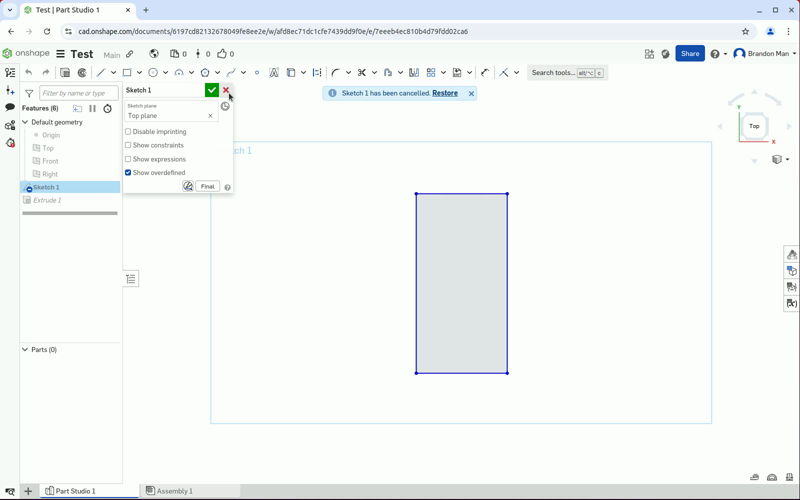
click(229, 92)
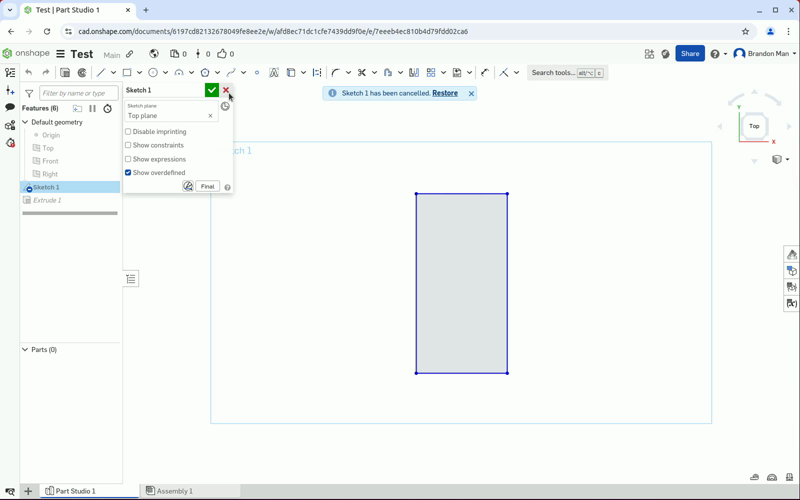
key(shift+s)
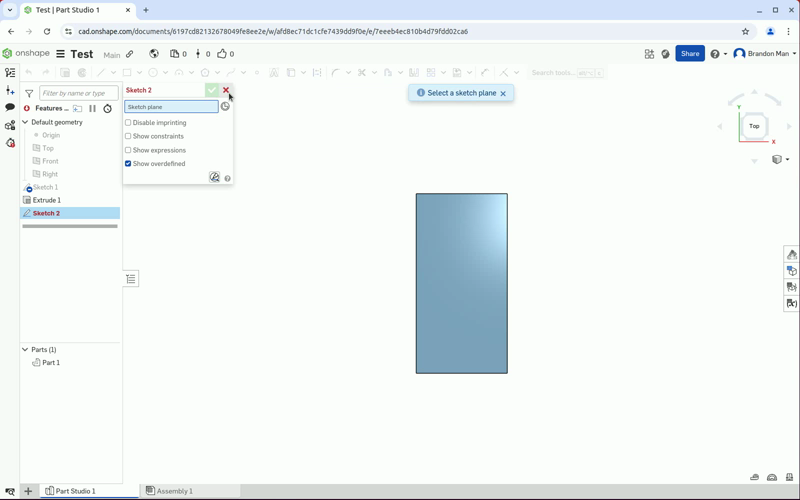
mouse_move(73, 150)
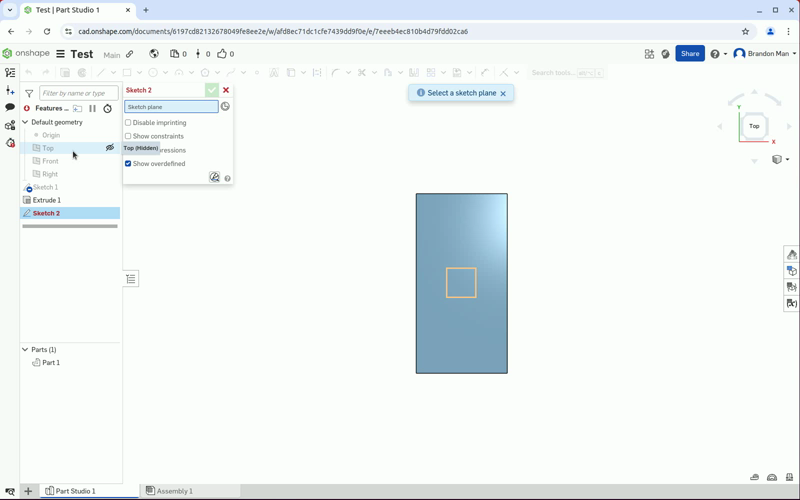
click(73, 150)
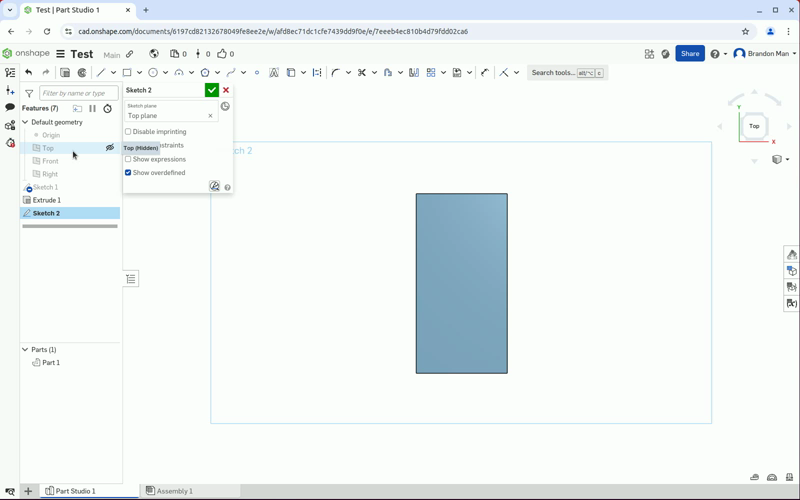
mouse_move(73, 352)
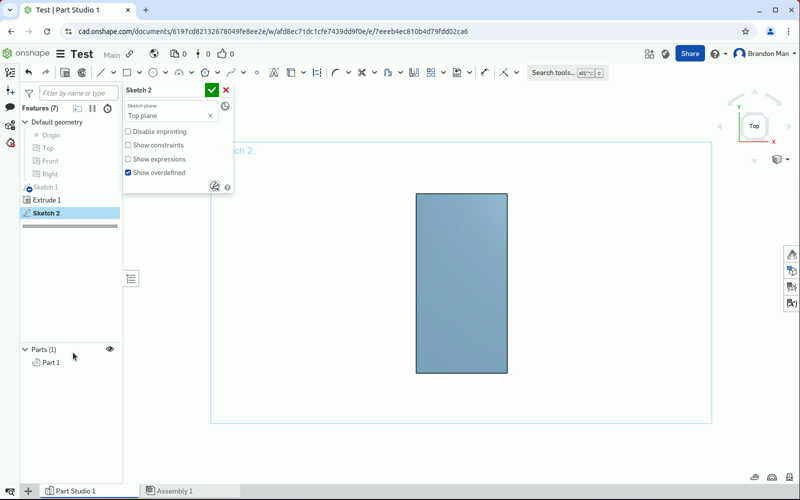
key(y)
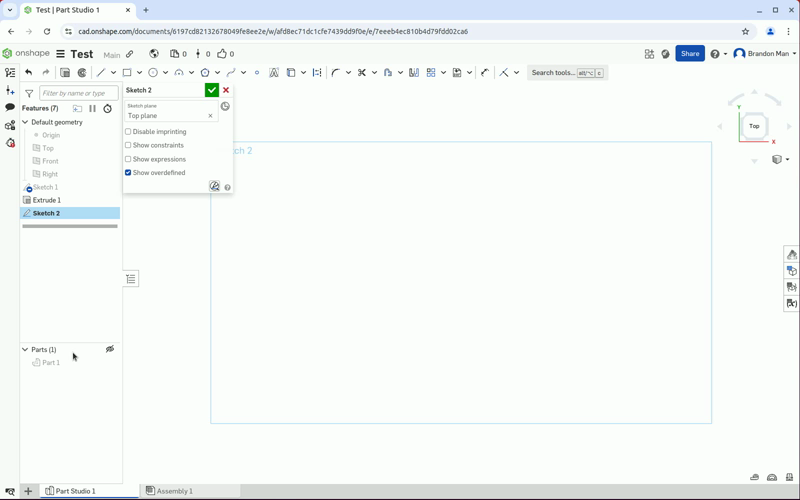
key(l)
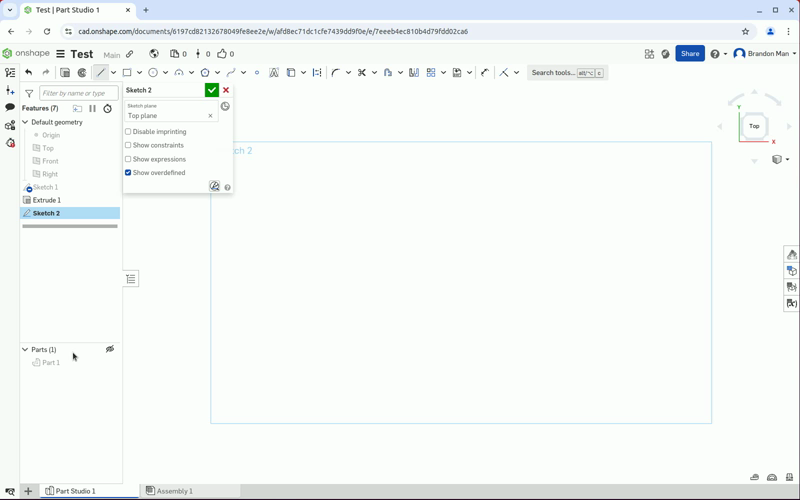
key_down(shift)
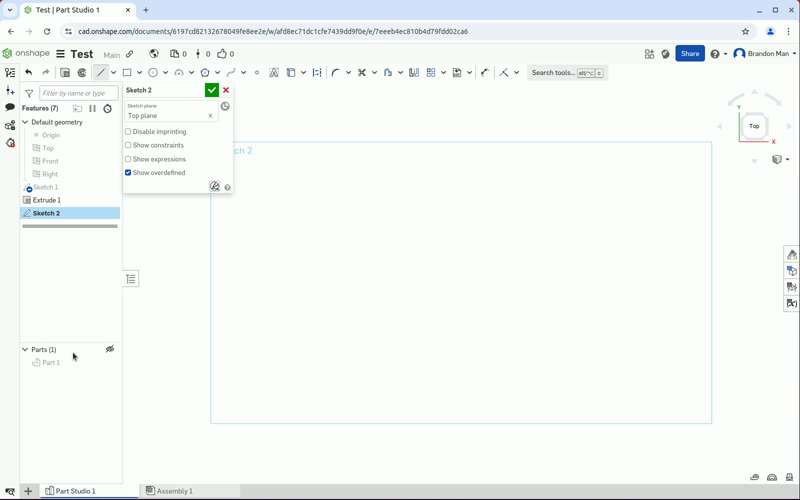
mouse_move(372, 278)
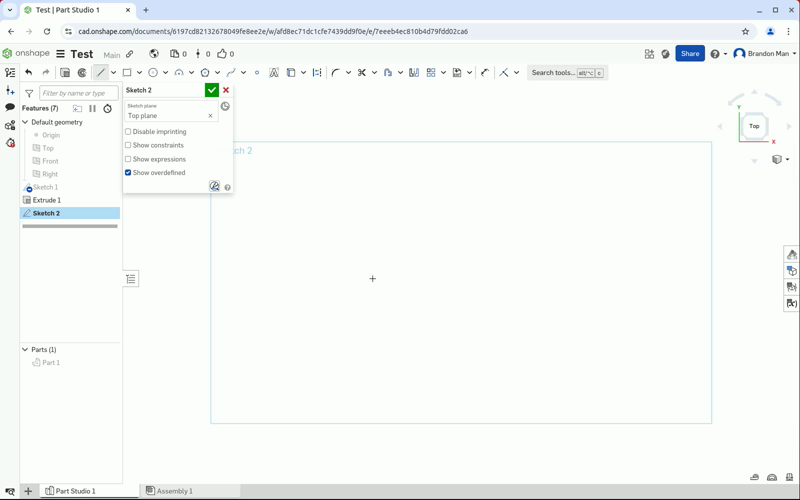
click(372, 278)
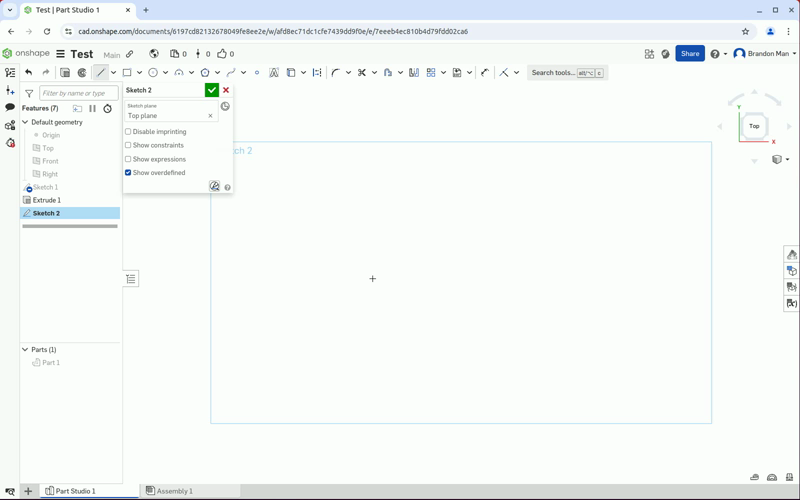
key_up(shift)
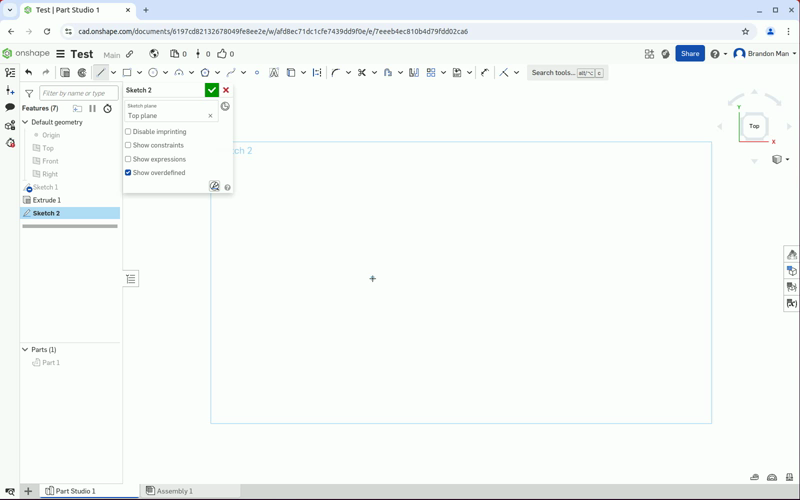
key_down(shift)
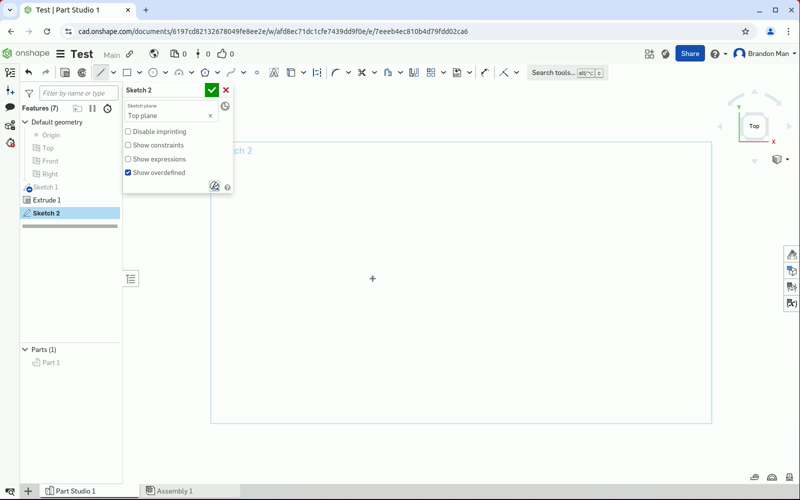
mouse_move(402, 278)
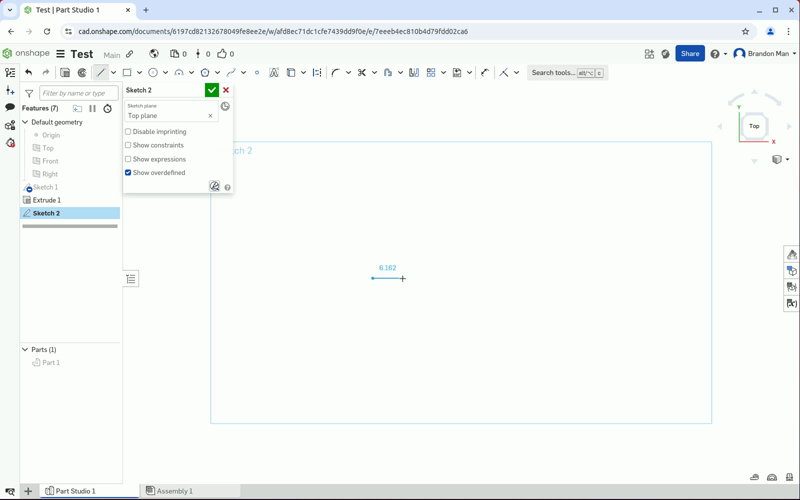
mouse_move(376, 278)
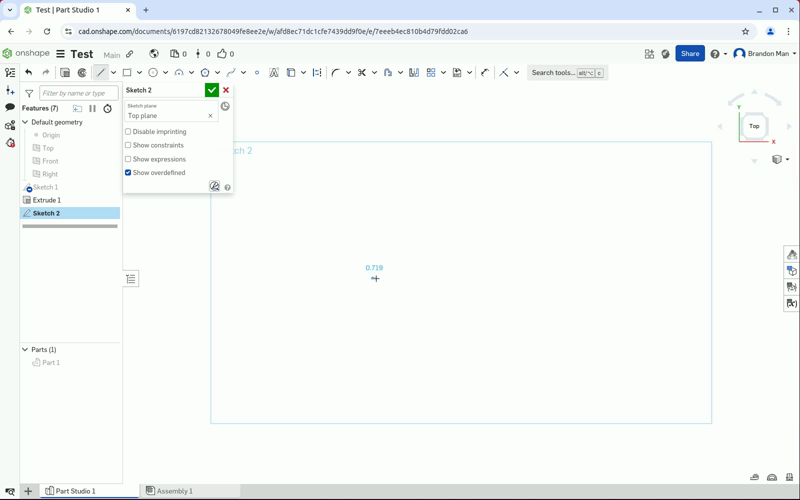
scroll(6)
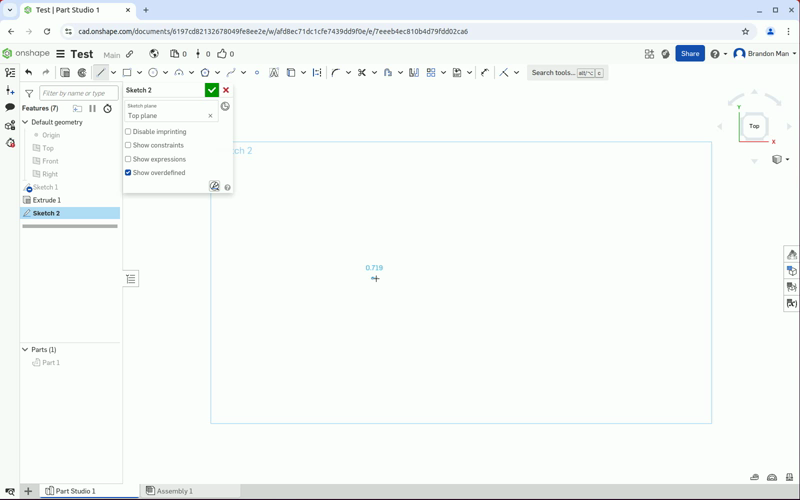
scroll(6)
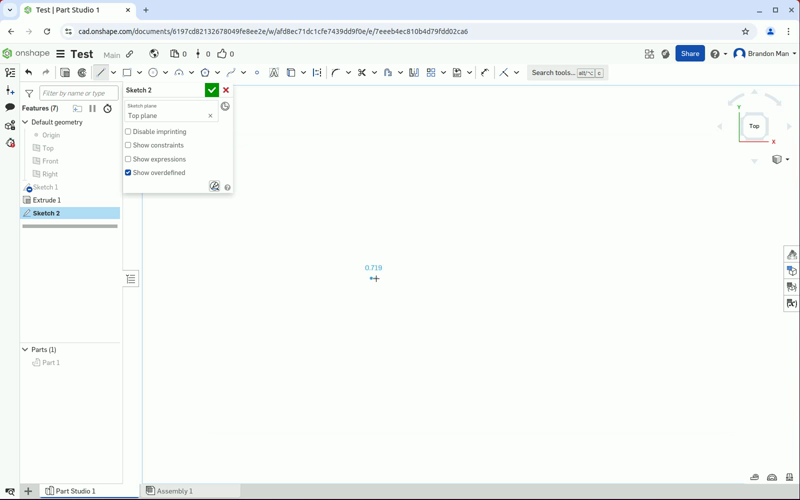
scroll(6)
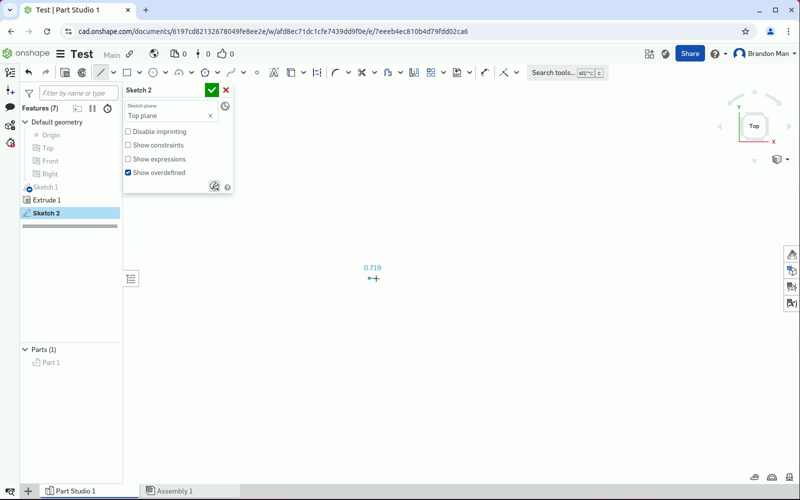
scroll(6)
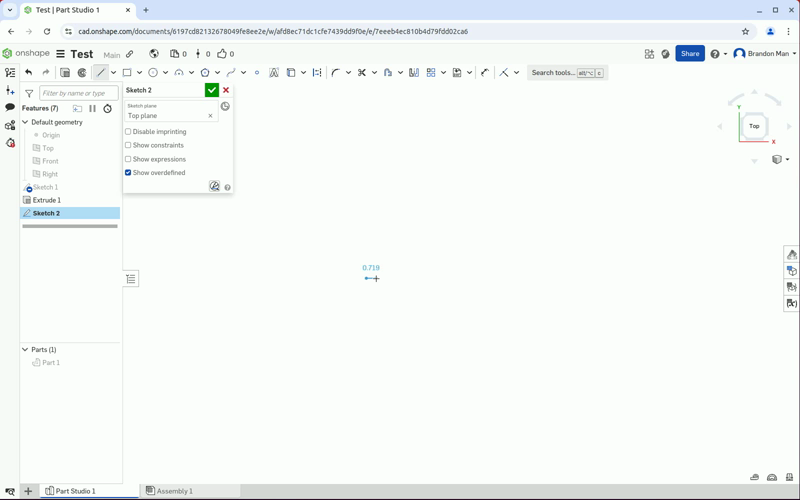
scroll(6)
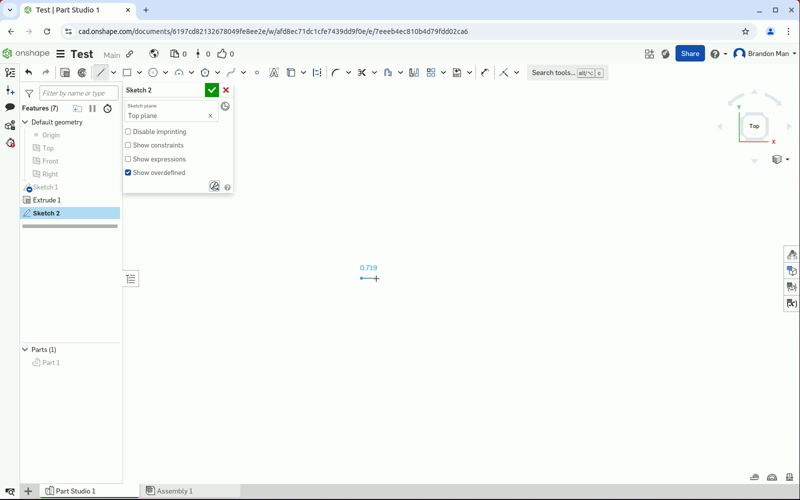
scroll(6)
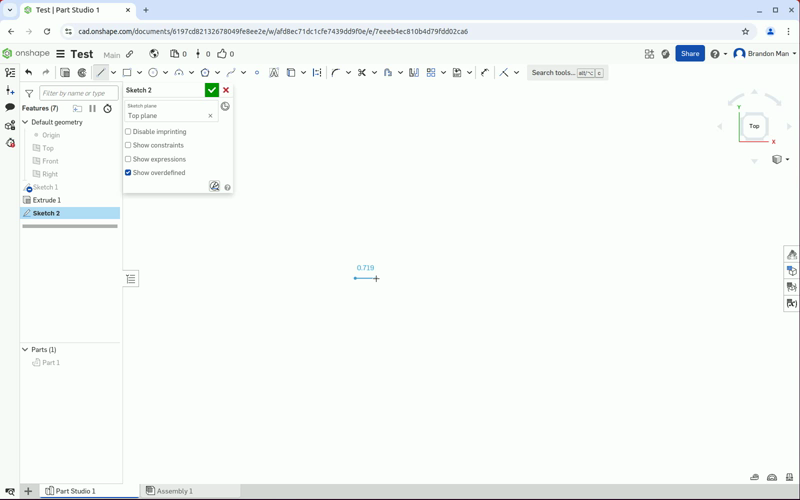
scroll(6)
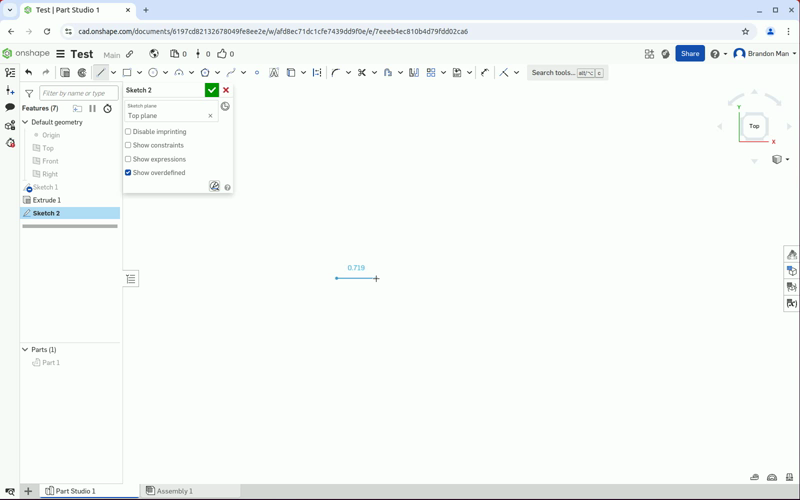
click(376, 278)
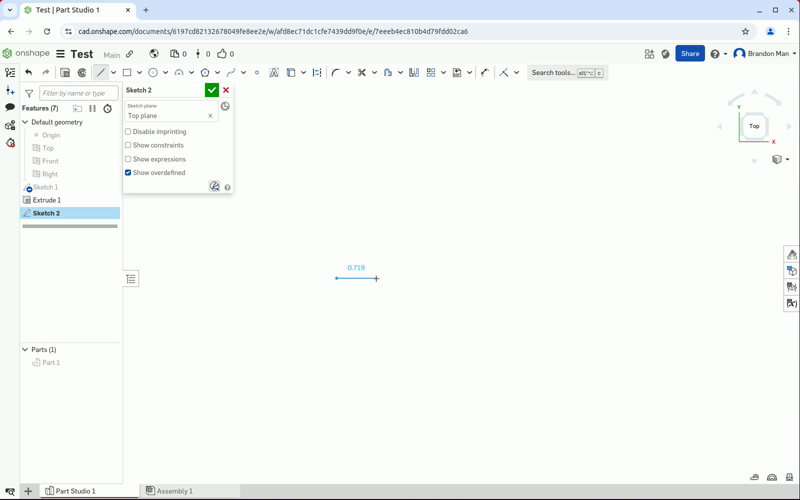
scroll(-6)
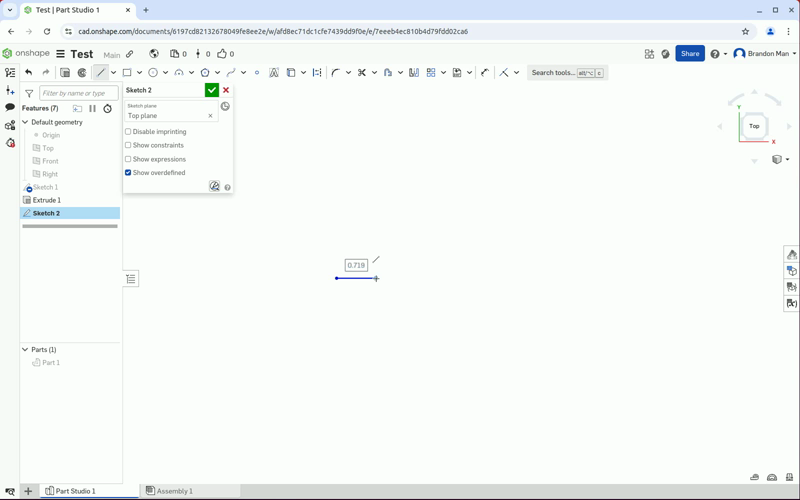
scroll(-6)
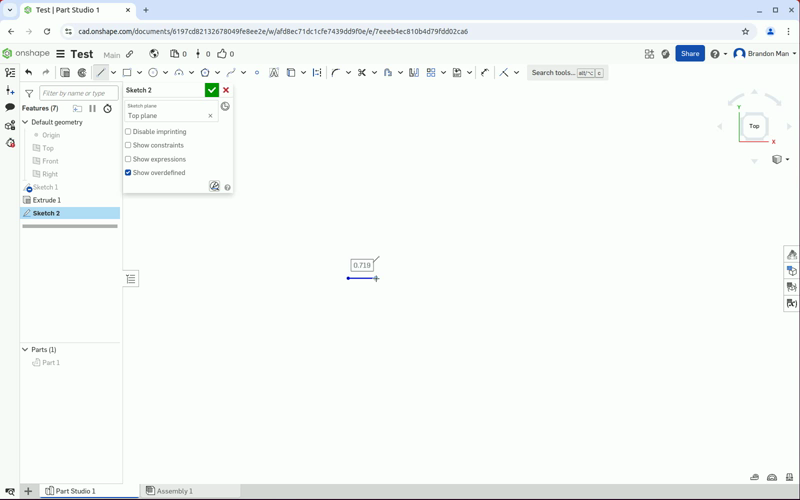
scroll(-6)
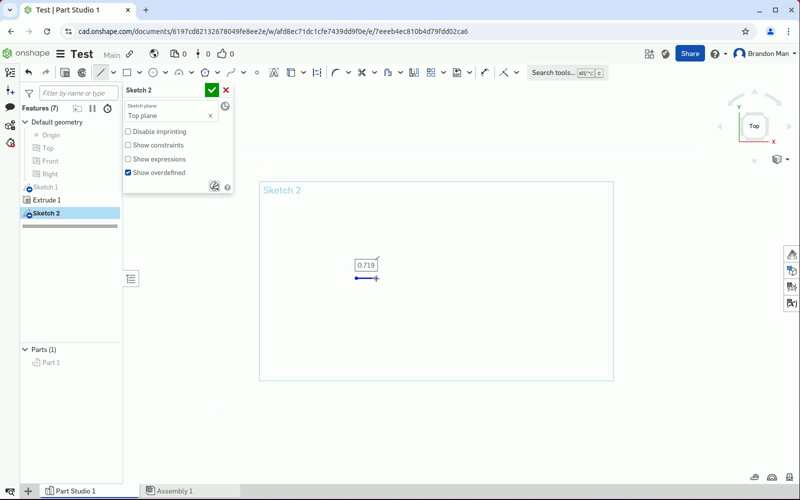
scroll(-6)
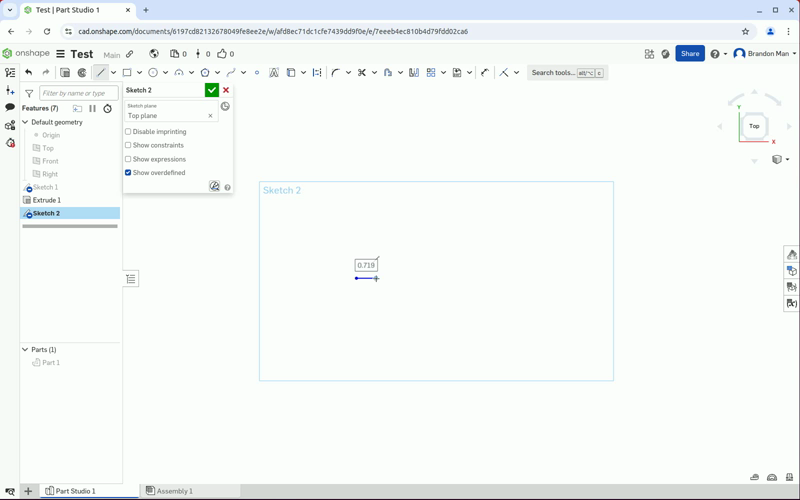
scroll(-6)
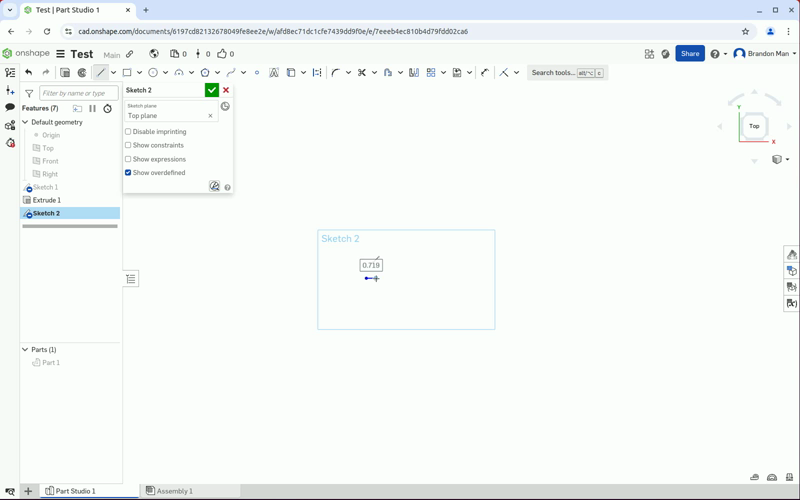
scroll(-6)
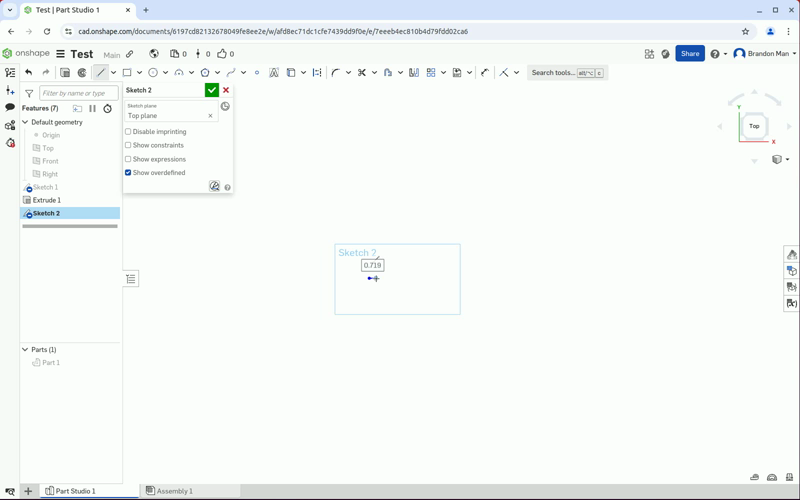
scroll(-6)
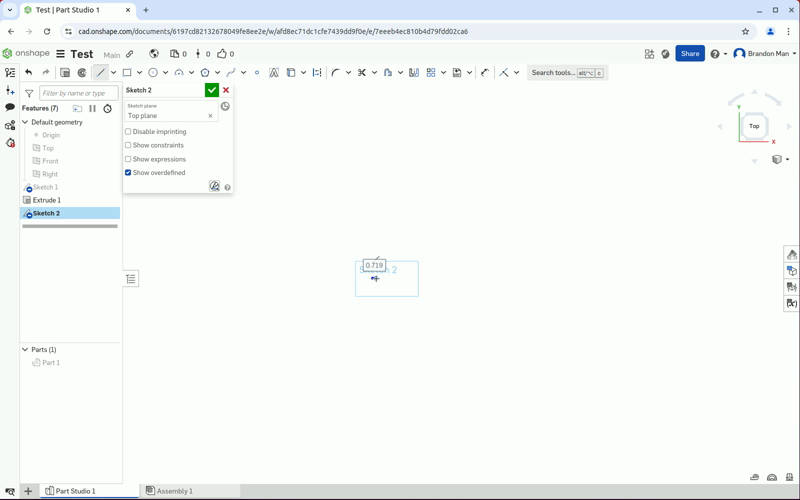
key_up(shift)
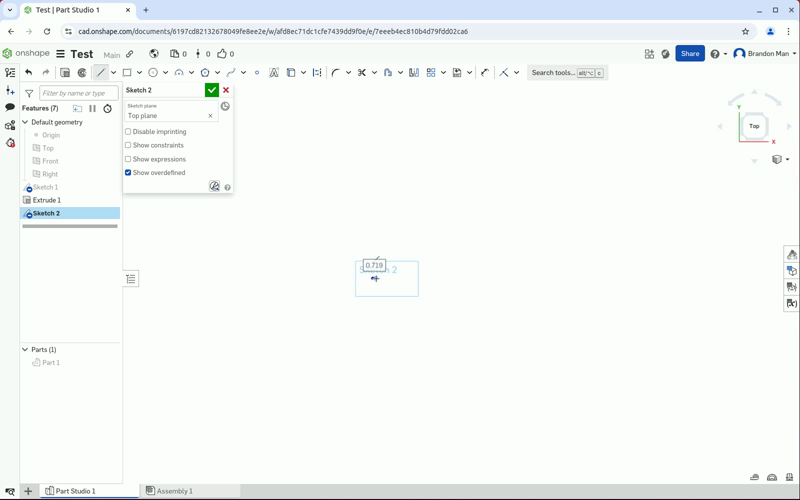
key_down(shift)
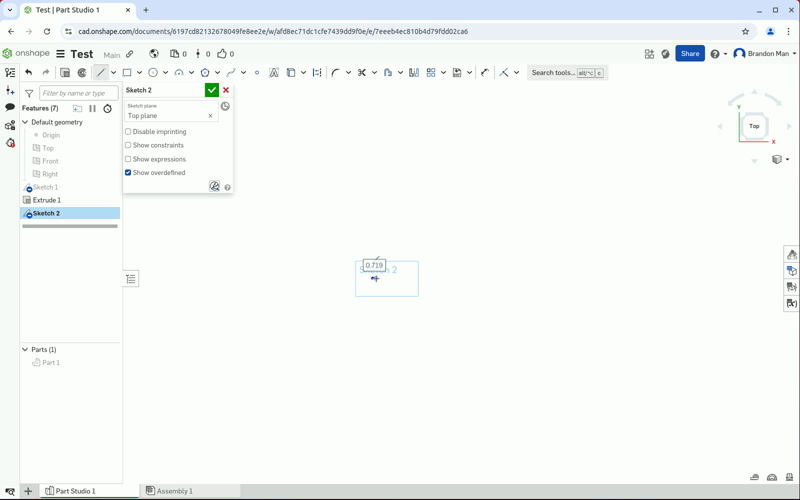
mouse_move(406, 278)
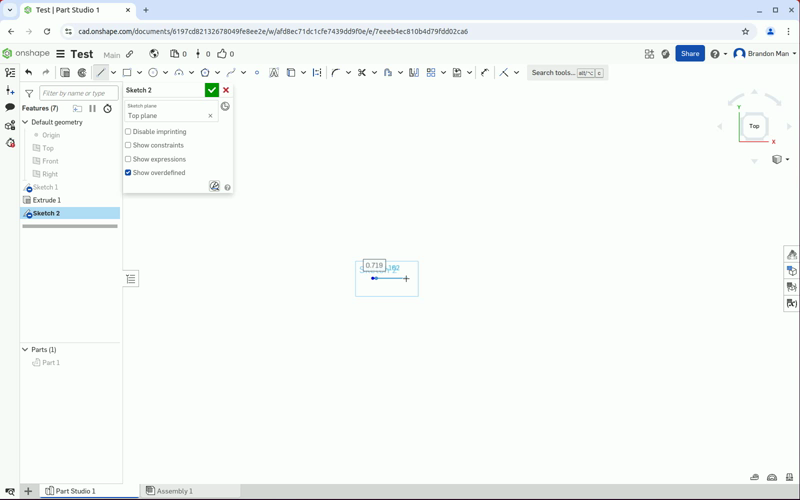
mouse_move(376, 270)
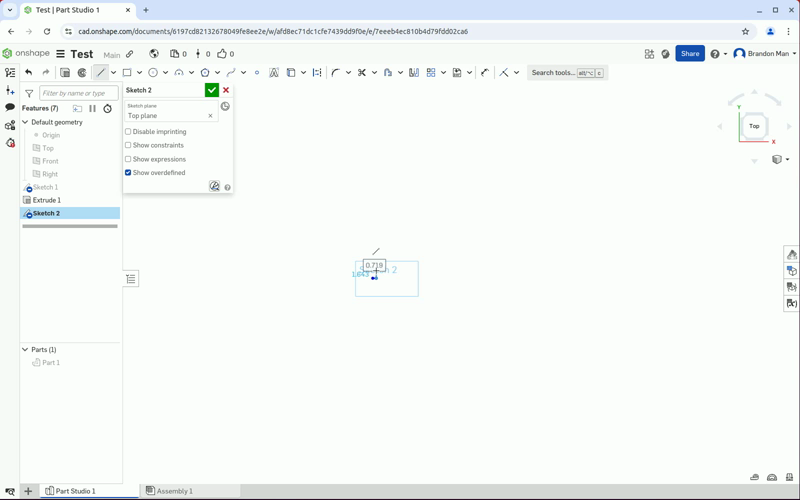
click(376, 270)
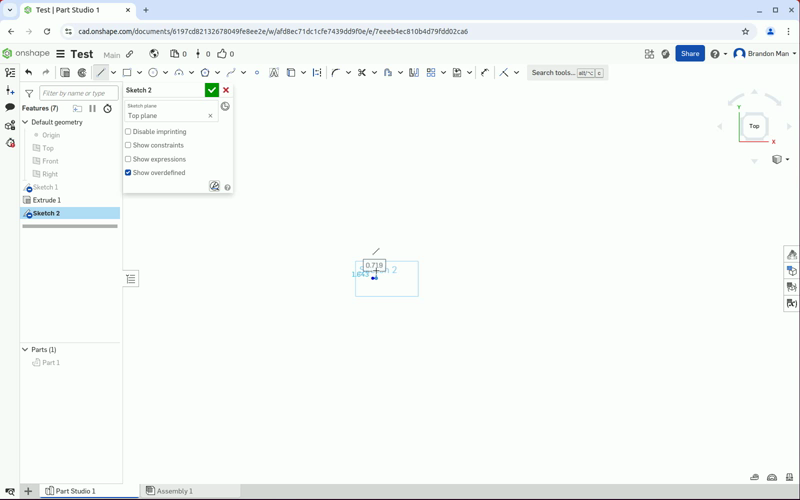
key_up(shift)
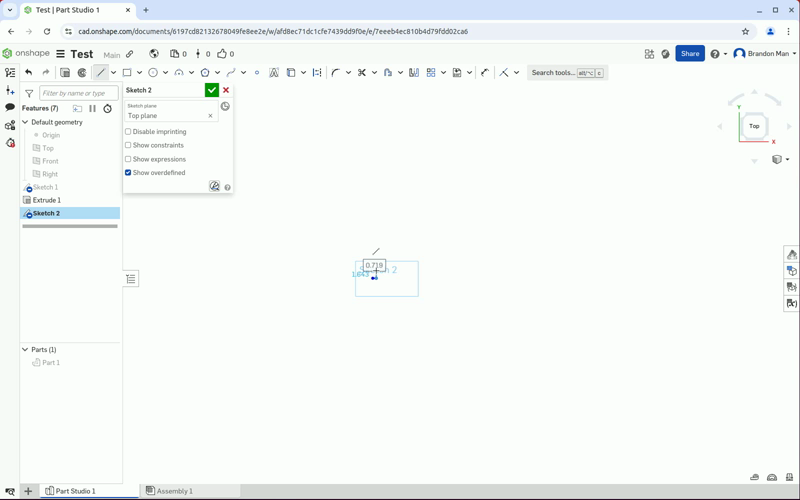
key_down(shift)
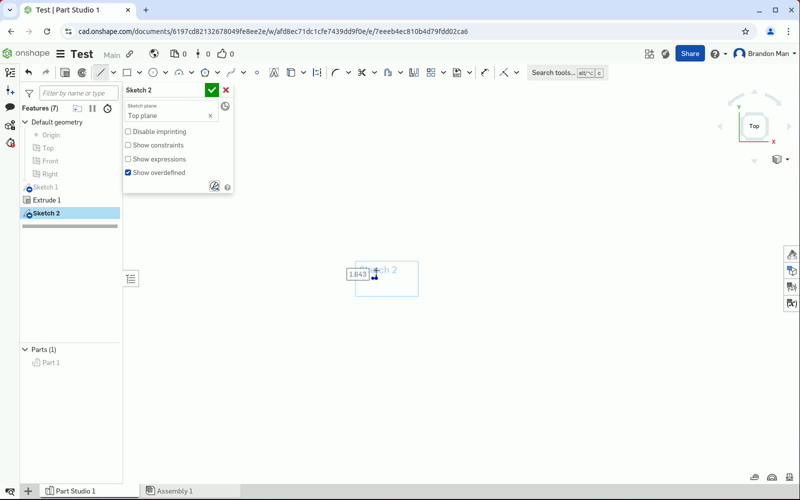
mouse_move(406, 270)
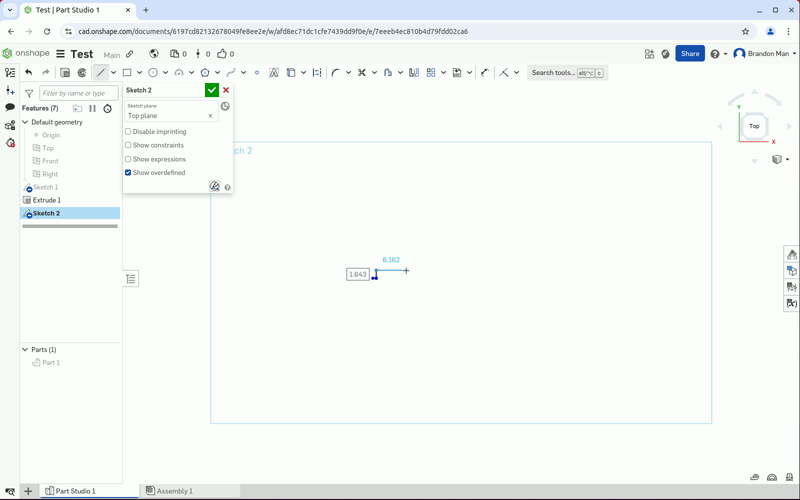
mouse_move(372, 270)
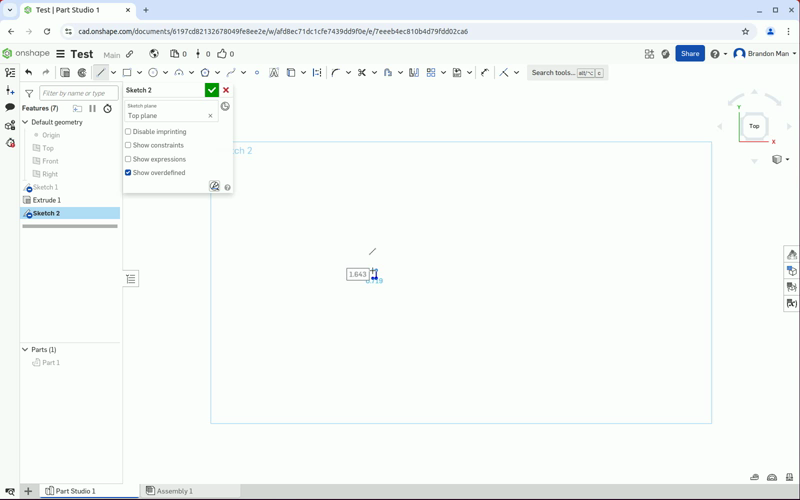
scroll(6)
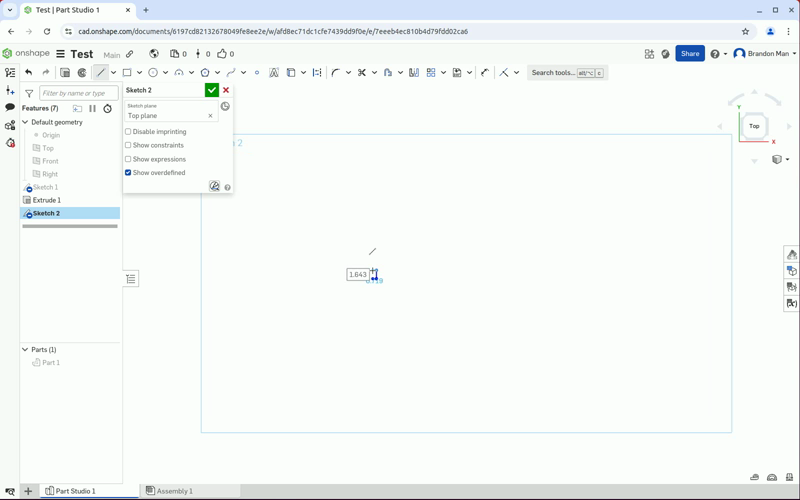
scroll(6)
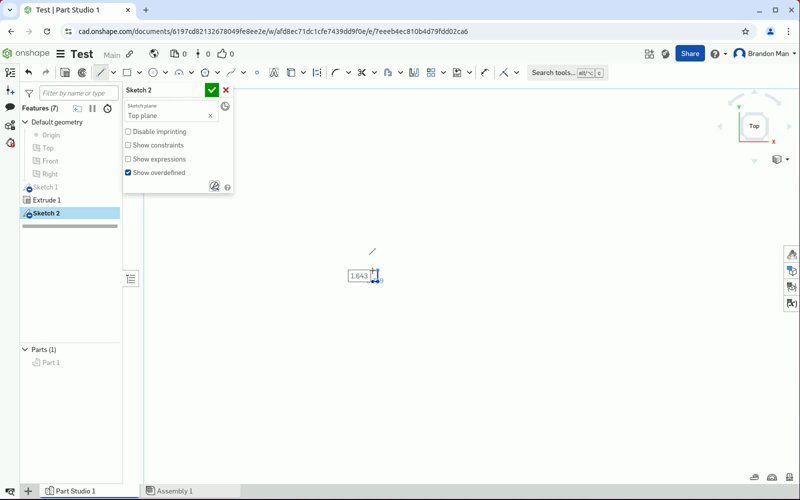
scroll(6)
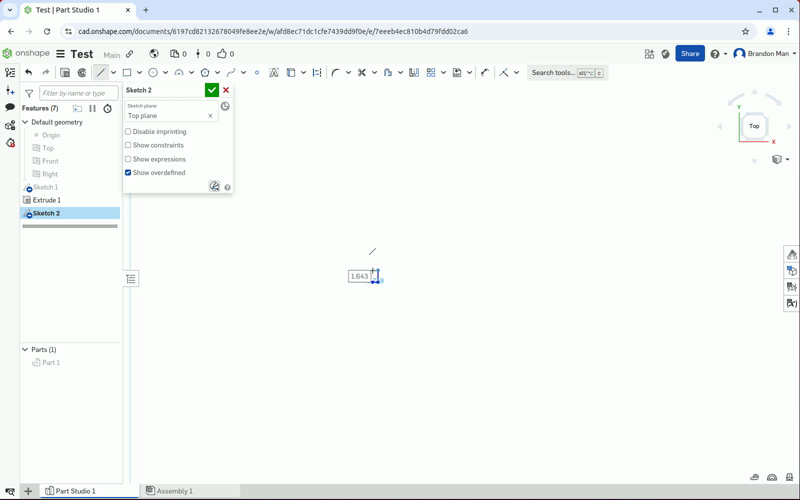
scroll(6)
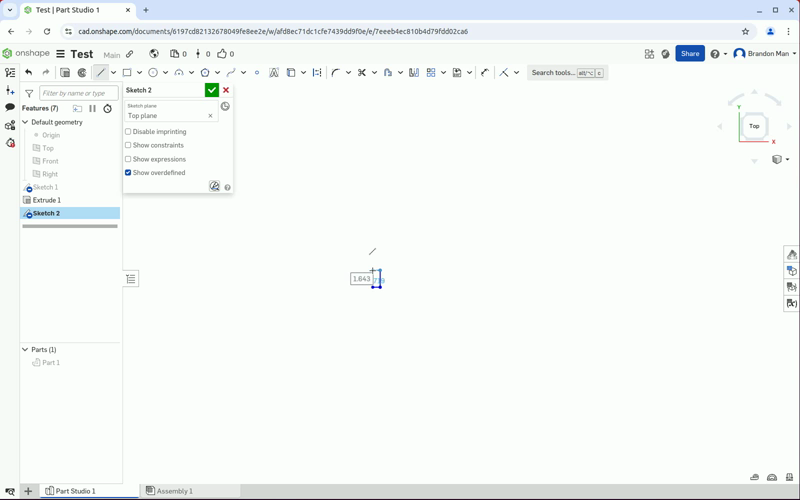
scroll(6)
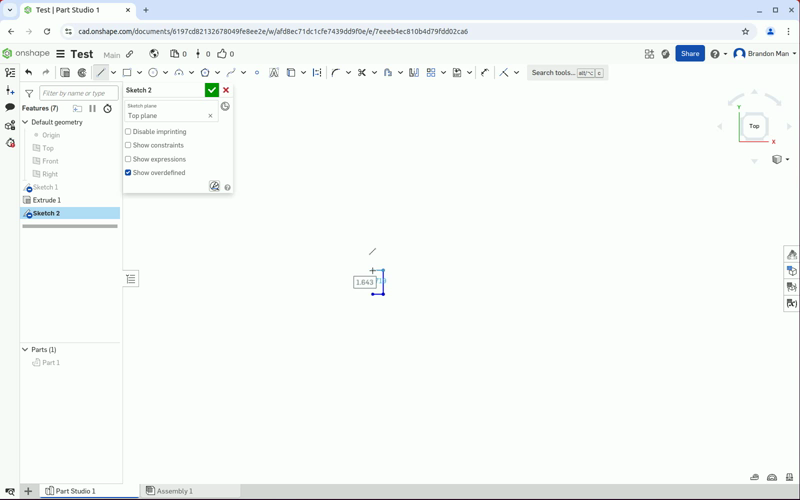
scroll(6)
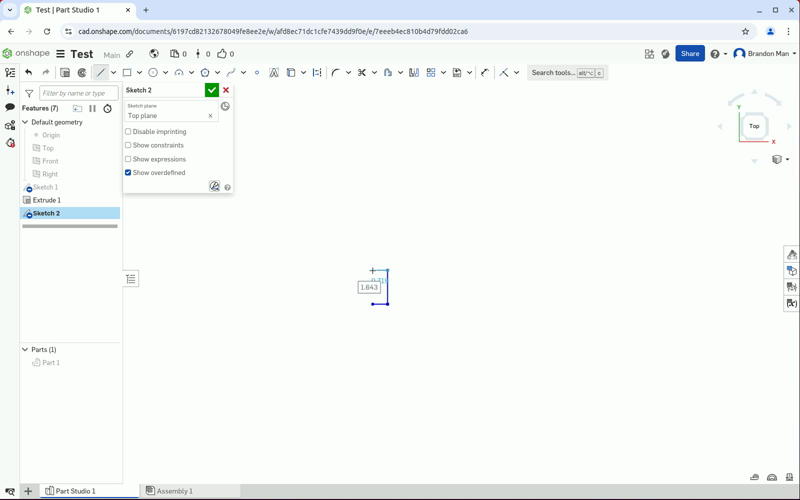
scroll(6)
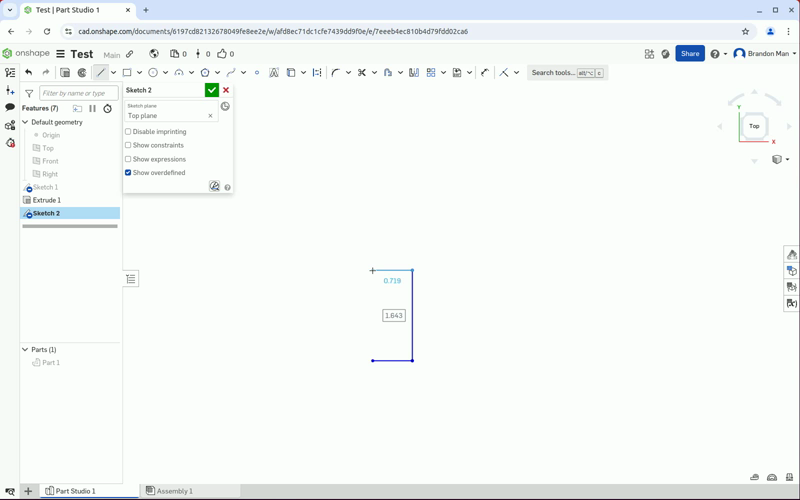
click(372, 270)
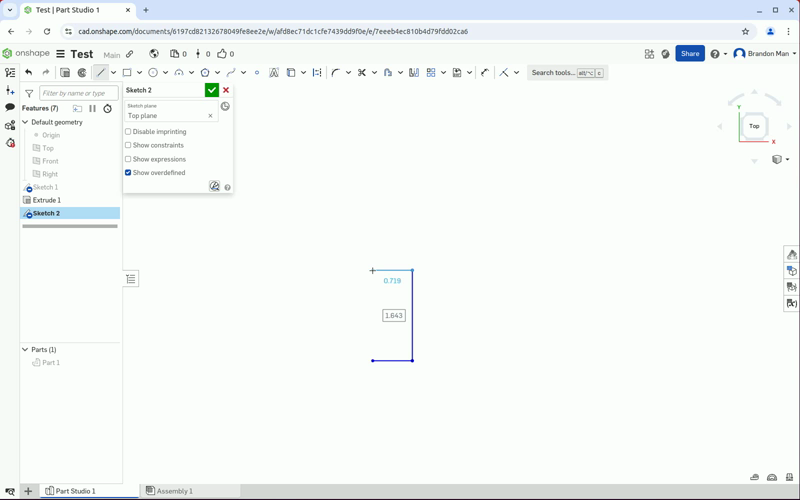
scroll(-6)
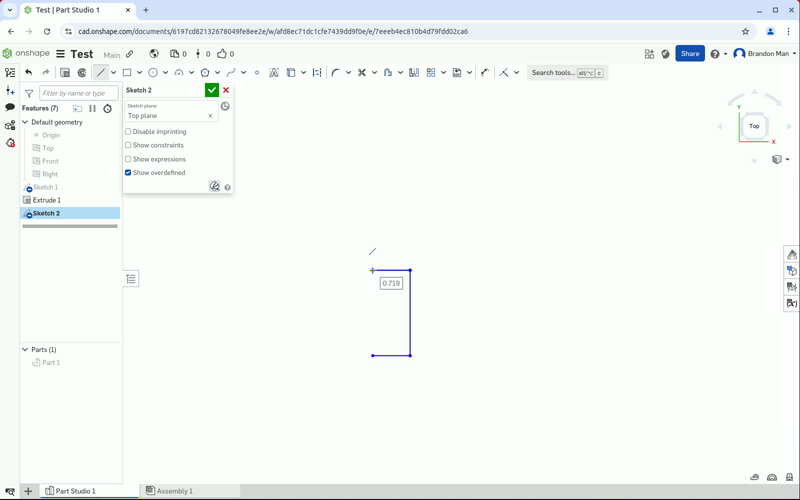
scroll(-6)
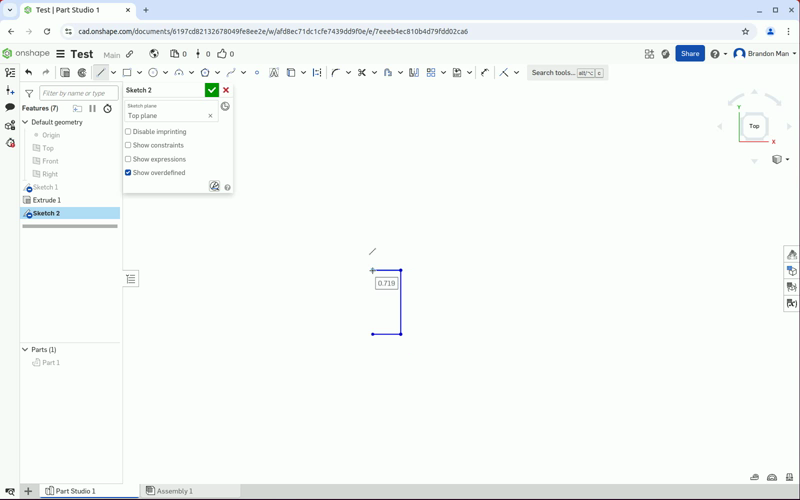
scroll(-6)
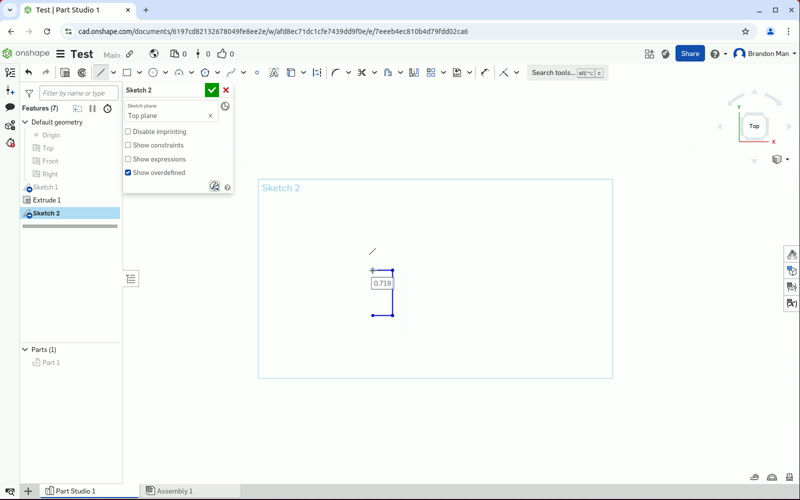
scroll(-6)
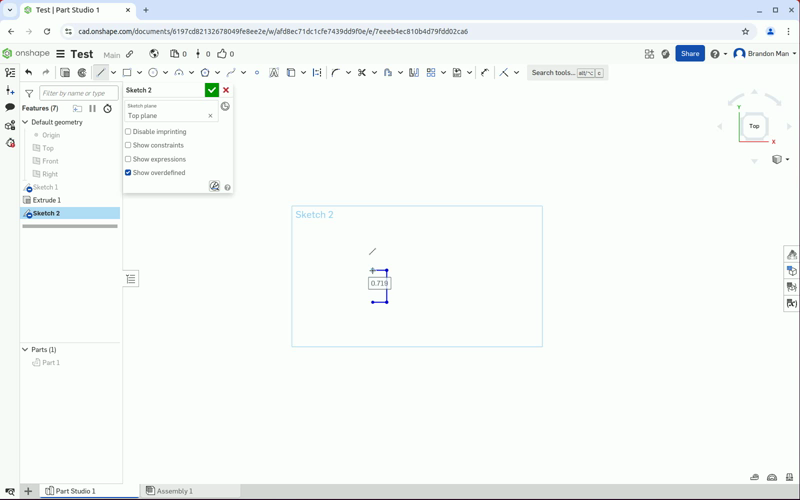
scroll(-6)
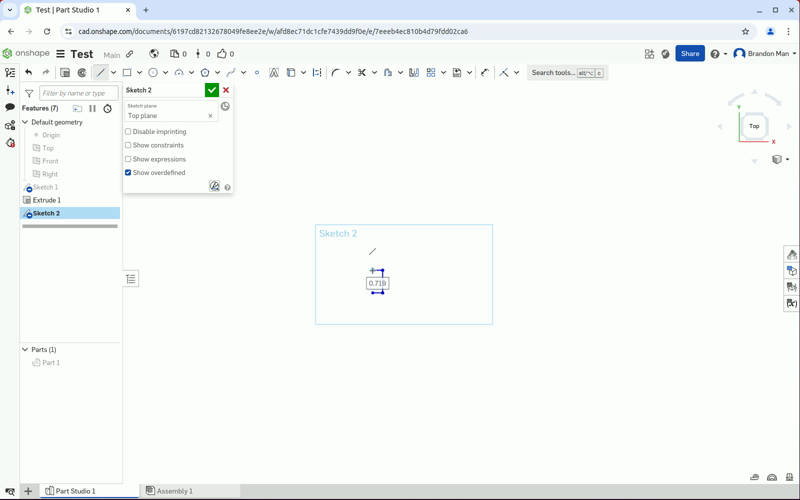
scroll(-6)
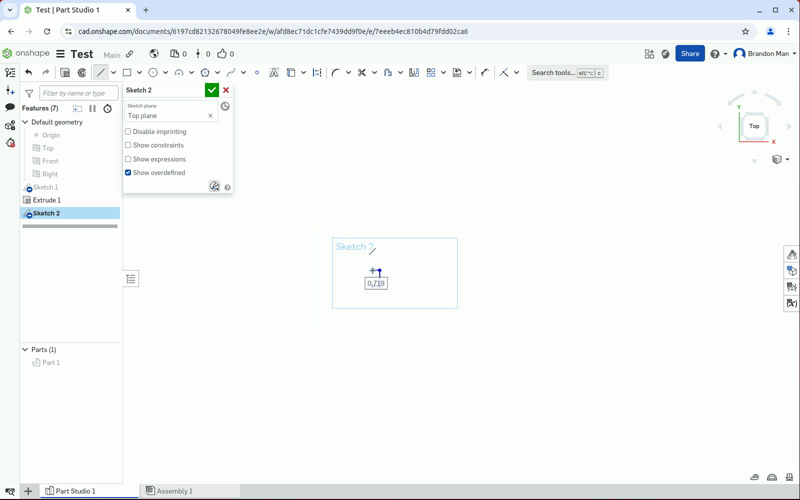
scroll(-6)
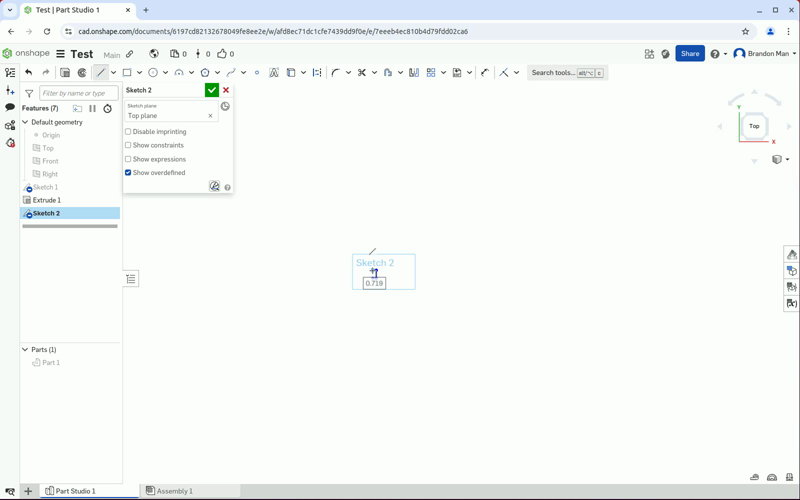
key_up(shift)
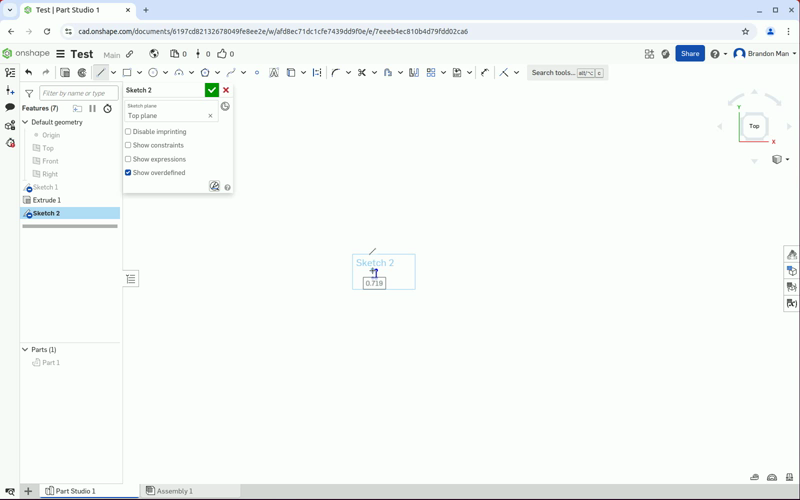
mouse_move(402, 270)
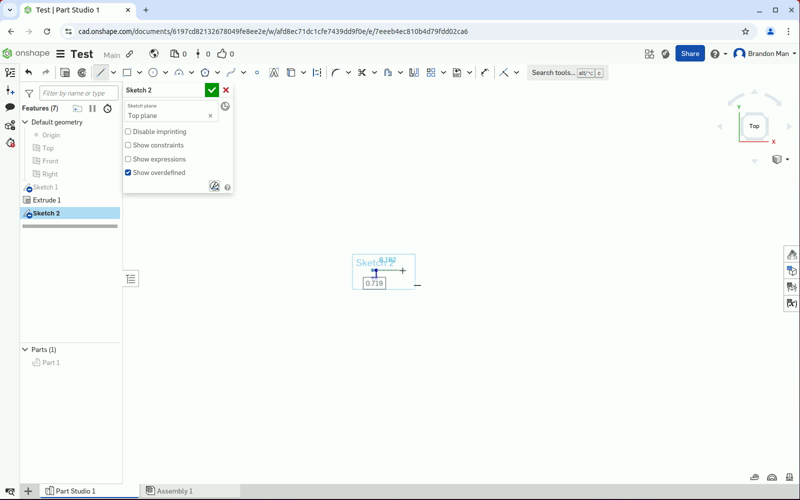
key_down(shift)
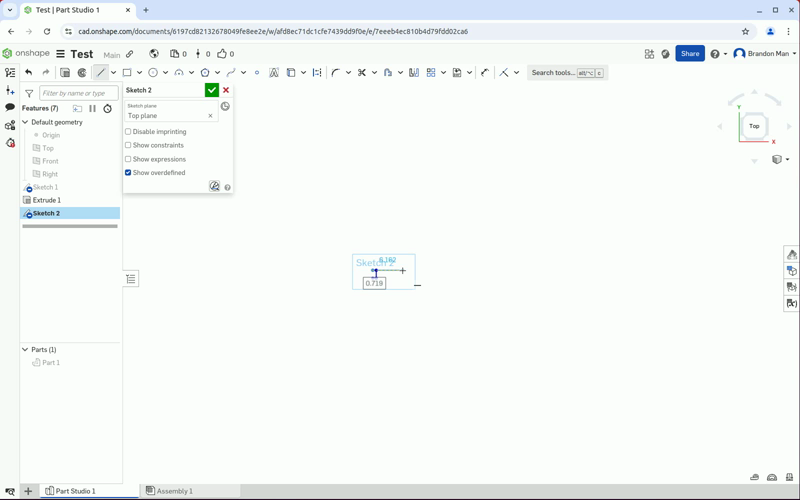
mouse_move(372, 278)
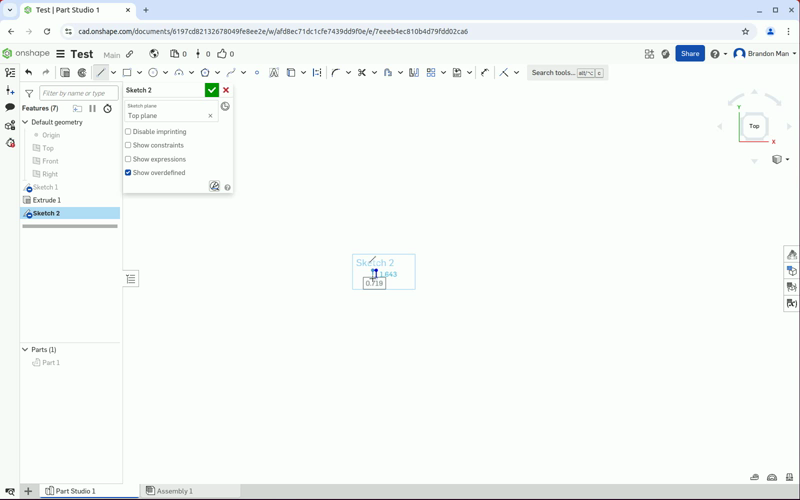
scroll(6)
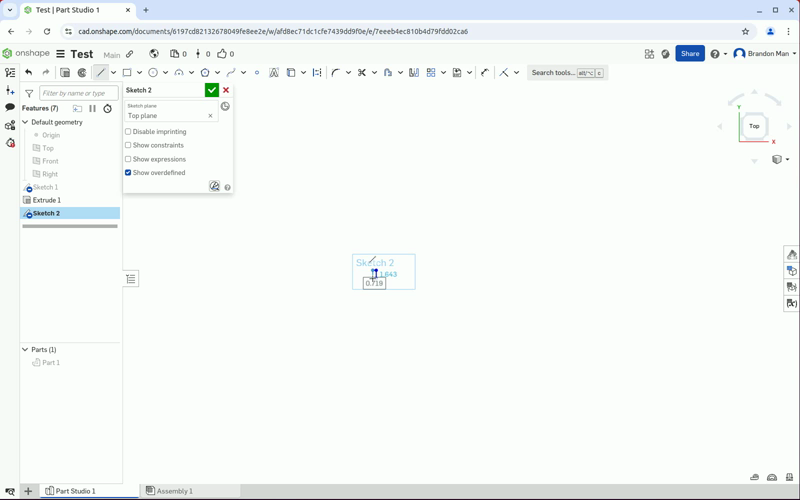
scroll(6)
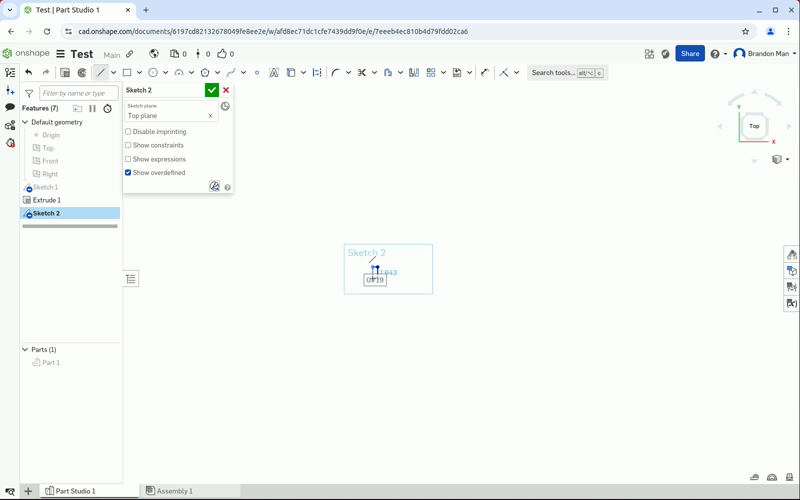
scroll(6)
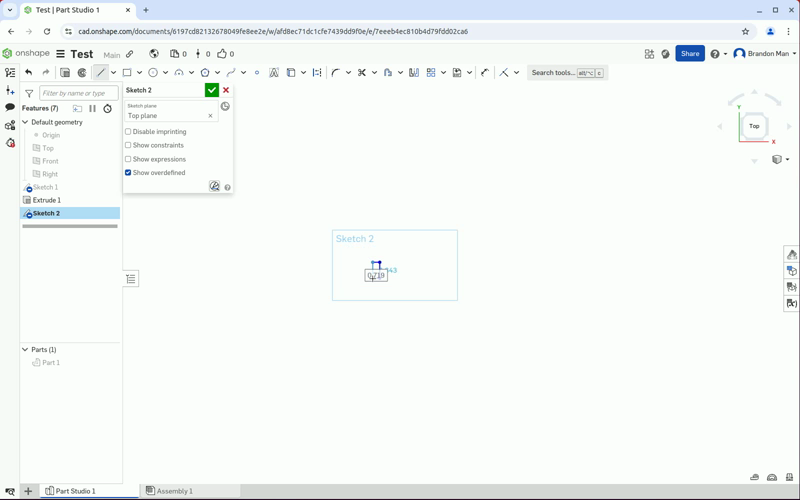
scroll(6)
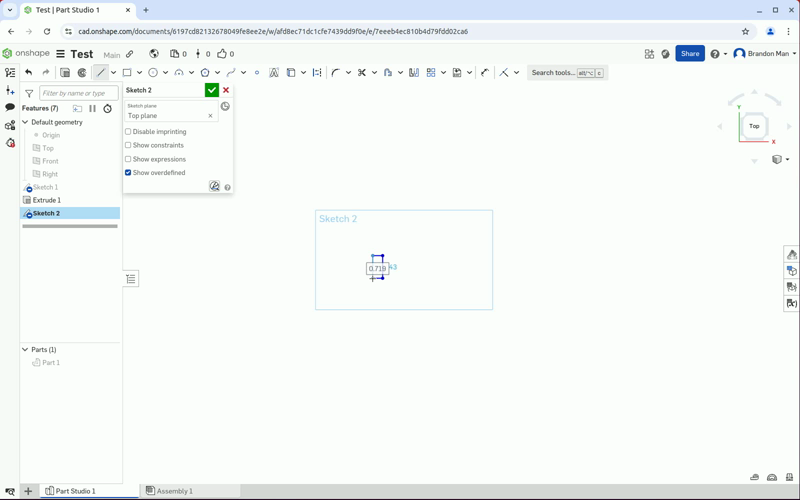
scroll(6)
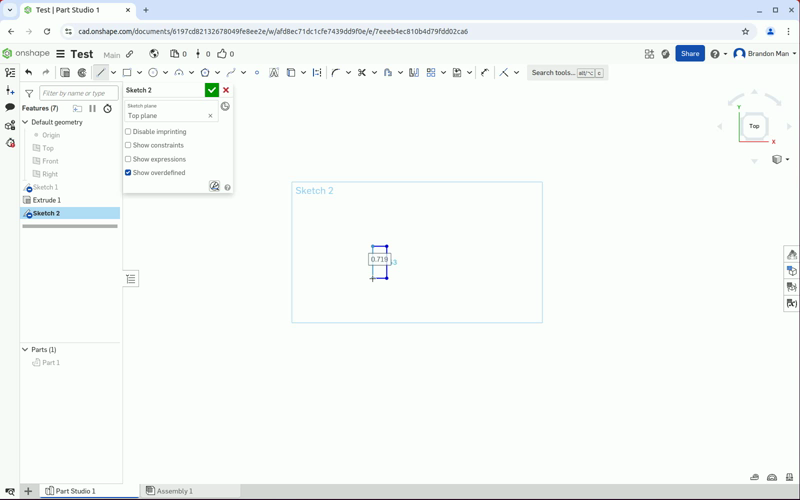
scroll(6)
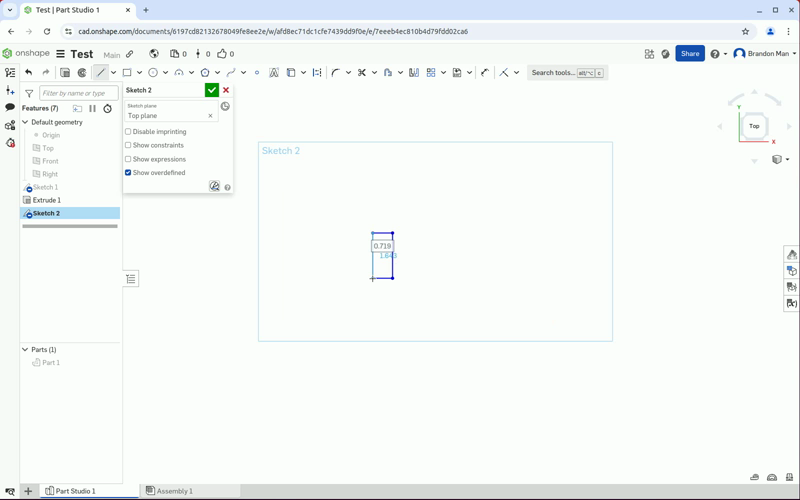
scroll(6)
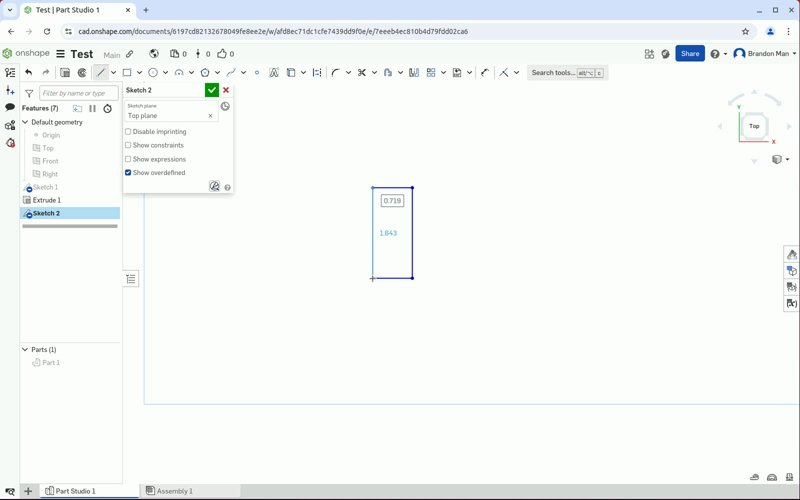
key_up(shift)
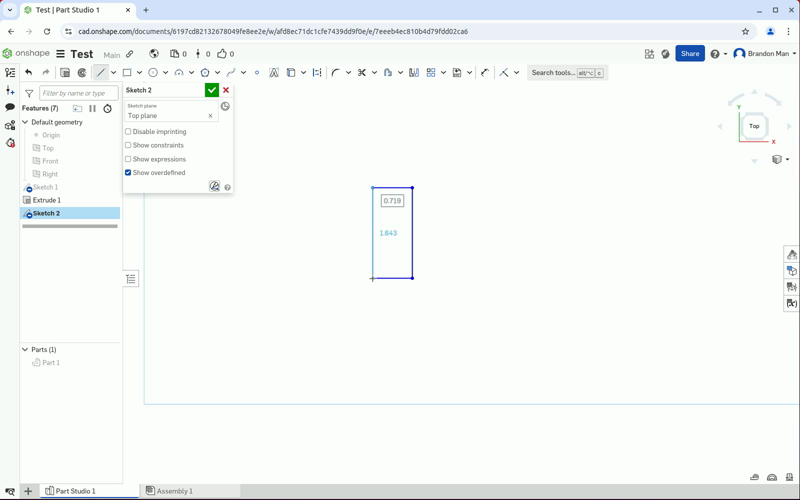
click(372, 278)
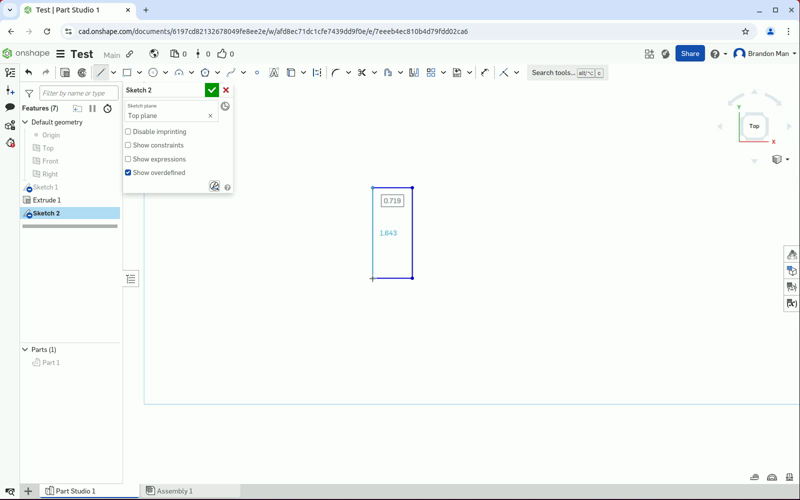
scroll(-6)
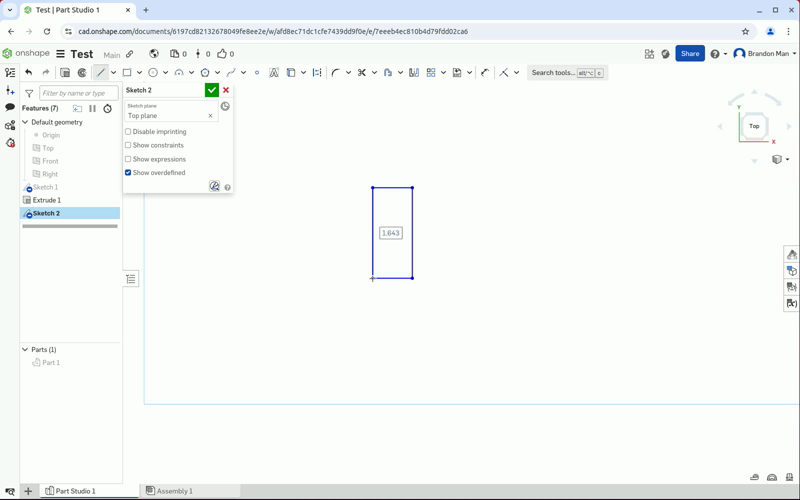
scroll(-6)
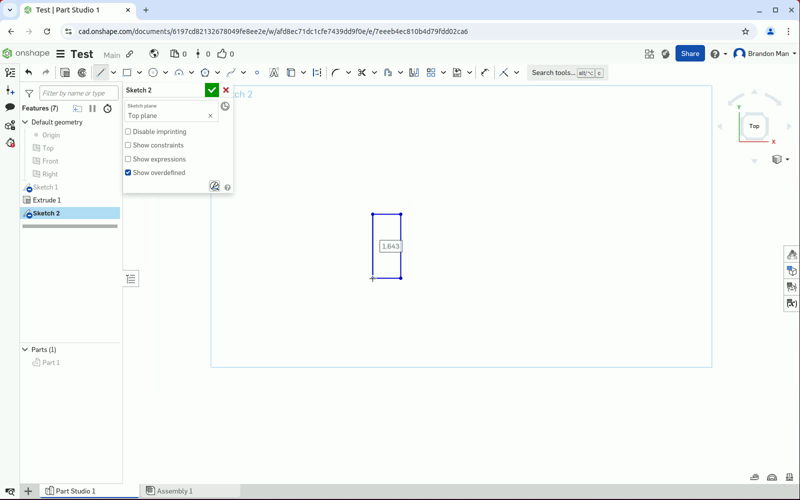
scroll(-6)
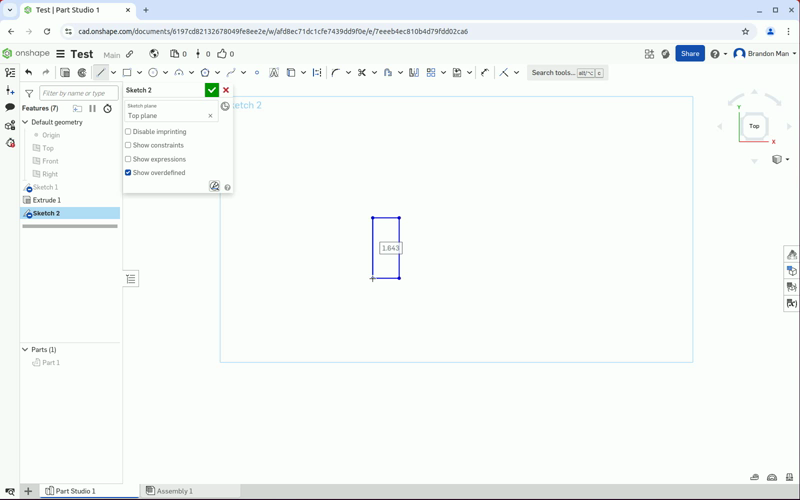
scroll(-6)
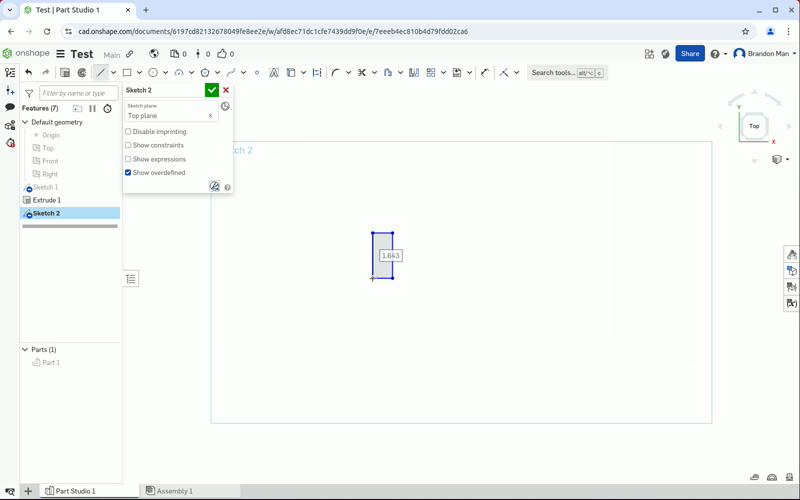
scroll(-6)
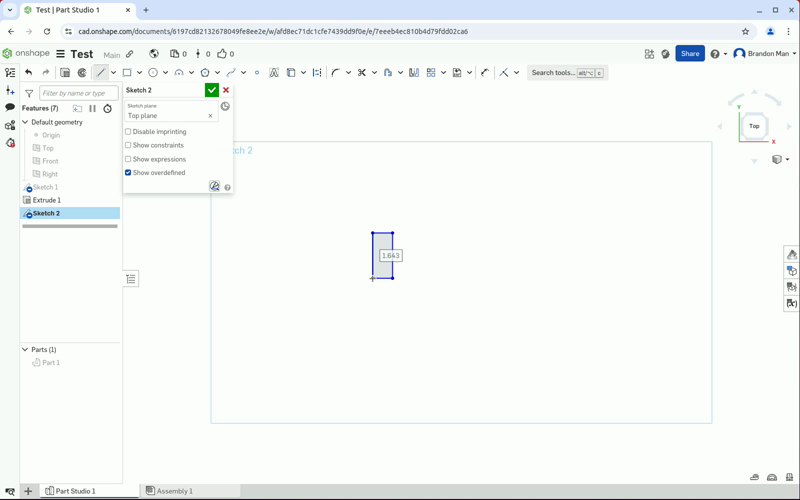
scroll(-6)
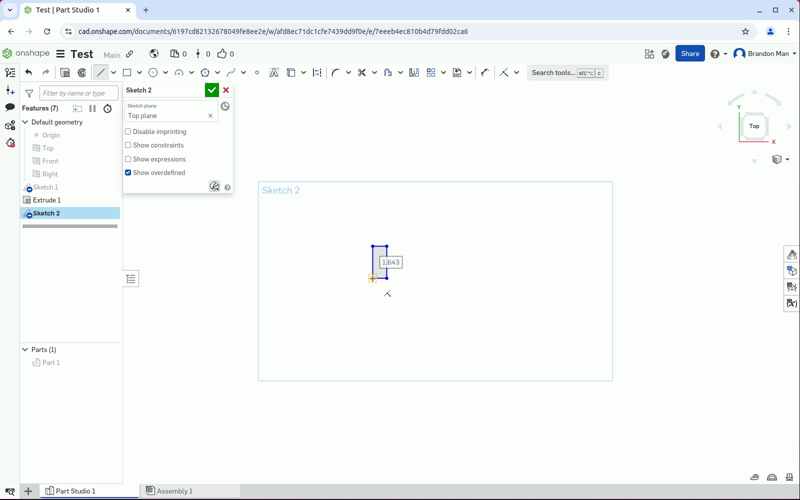
scroll(-6)
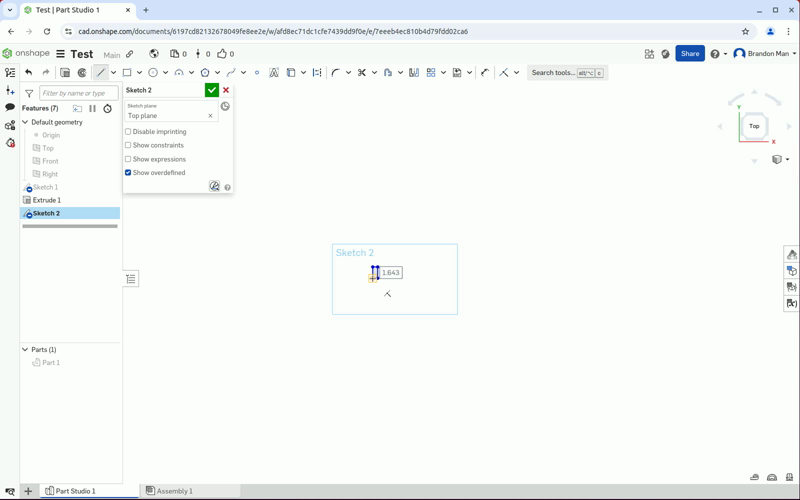
key(esc)
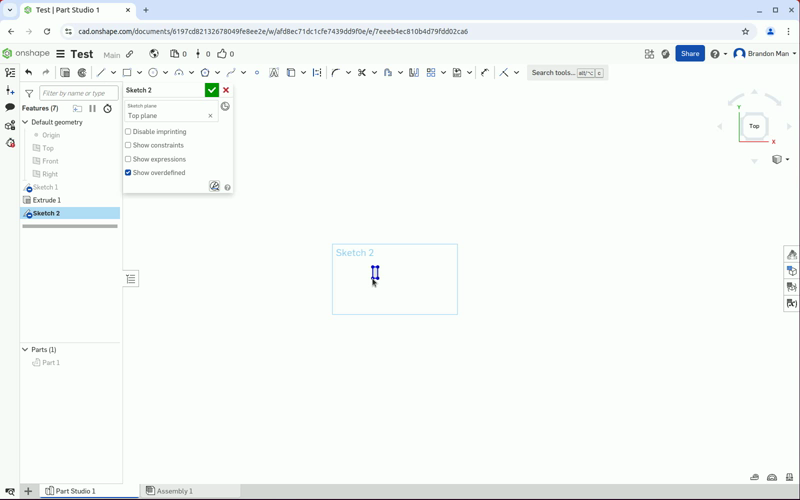
key(l)
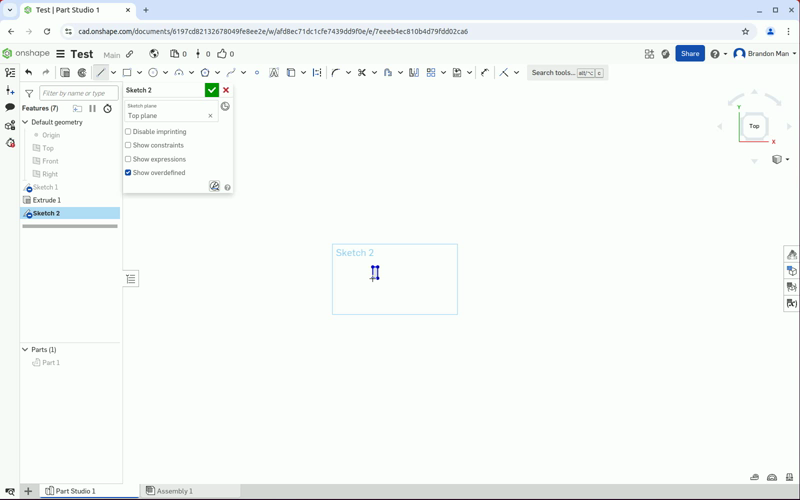
key_down(shift)
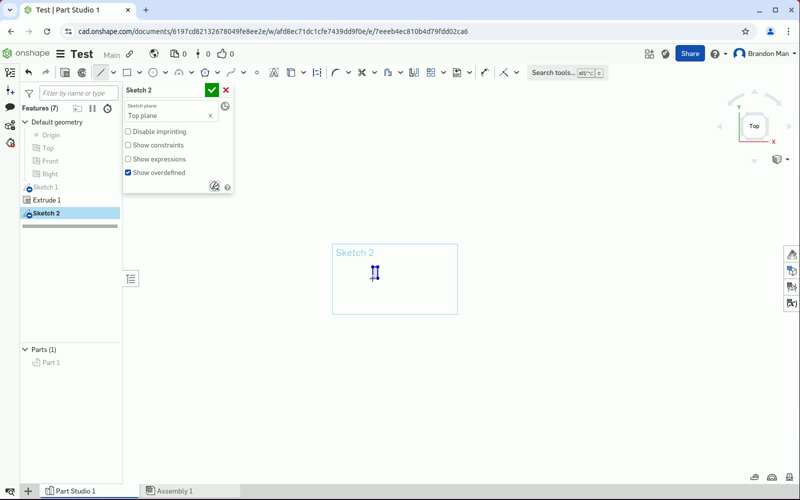
mouse_move(373, 278)
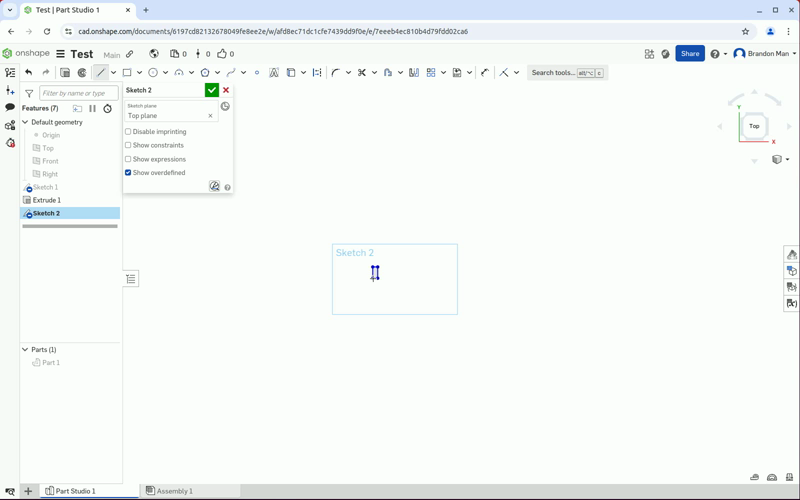
scroll(6)
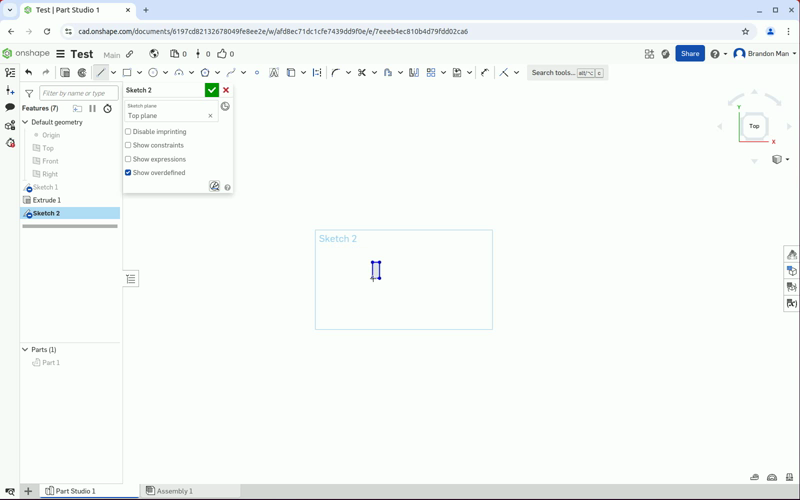
scroll(6)
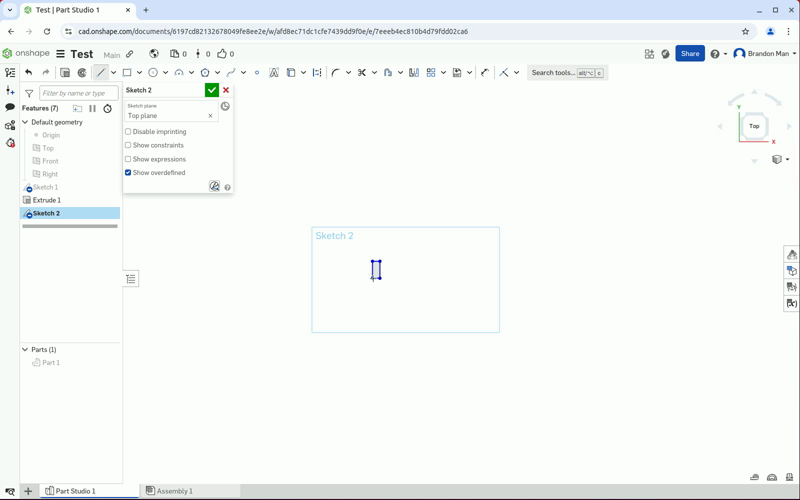
scroll(6)
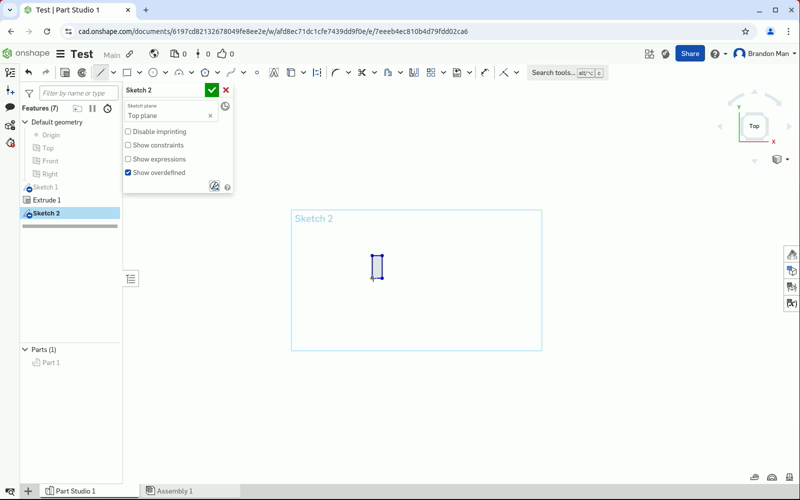
scroll(6)
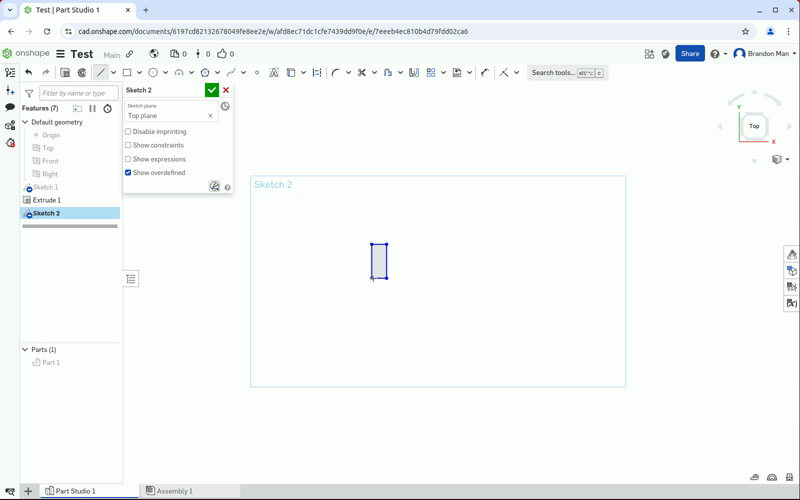
scroll(6)
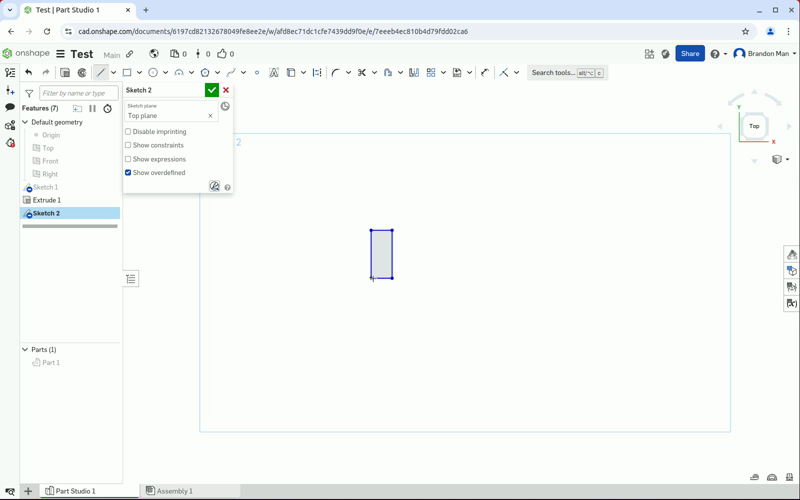
scroll(6)
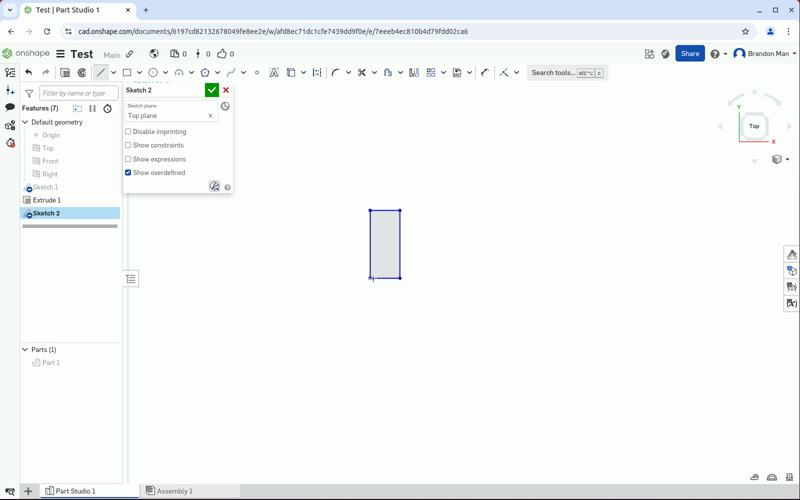
scroll(6)
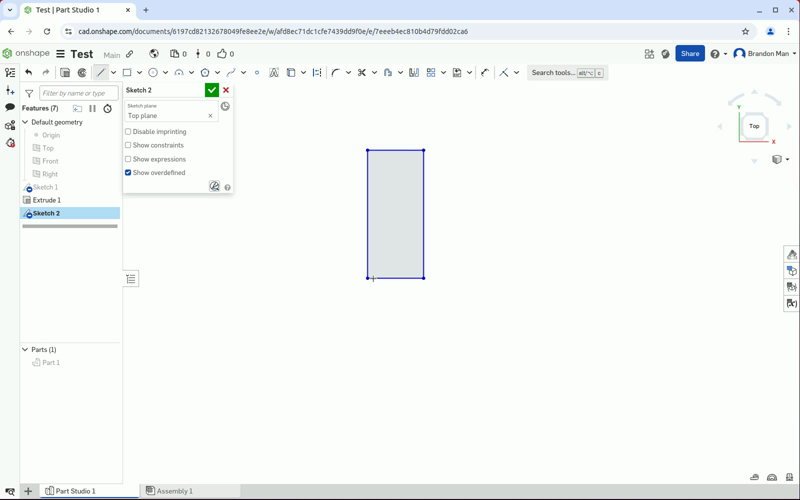
click(373, 278)
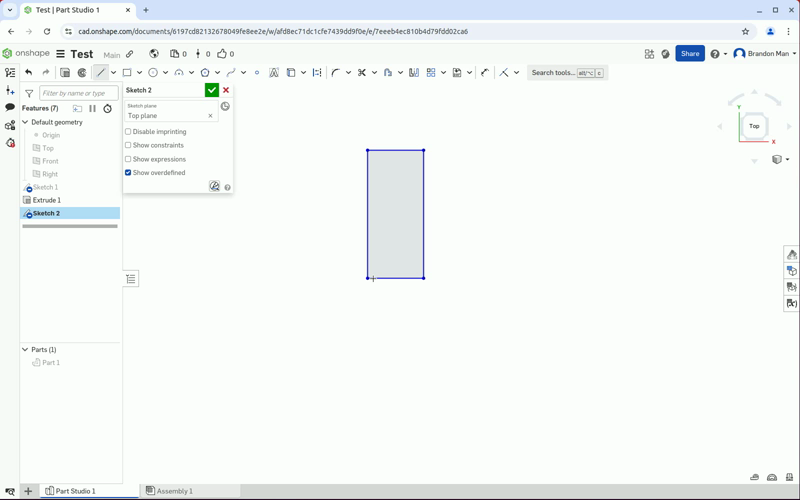
scroll(-6)
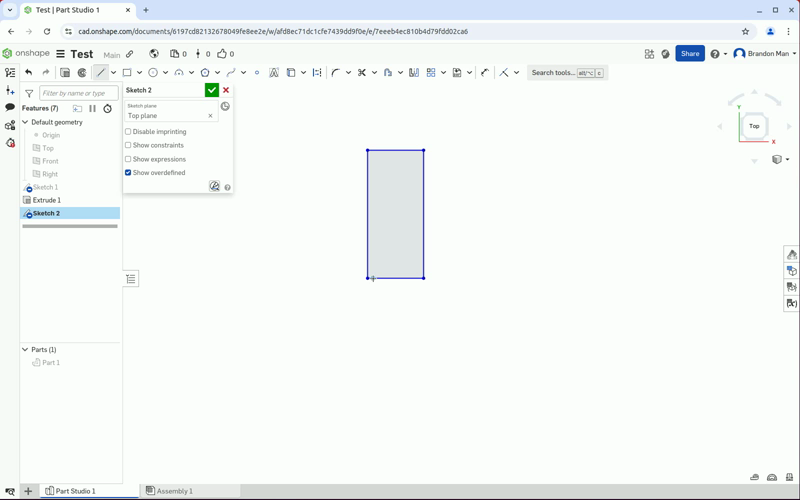
scroll(-6)
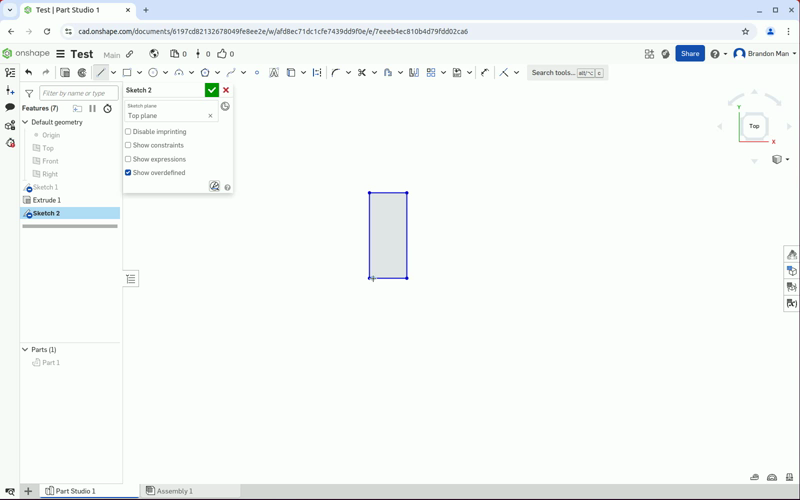
scroll(-6)
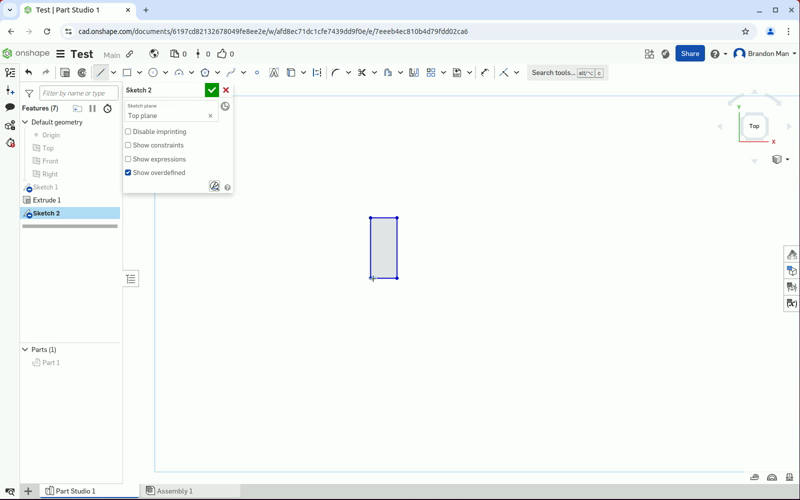
scroll(-6)
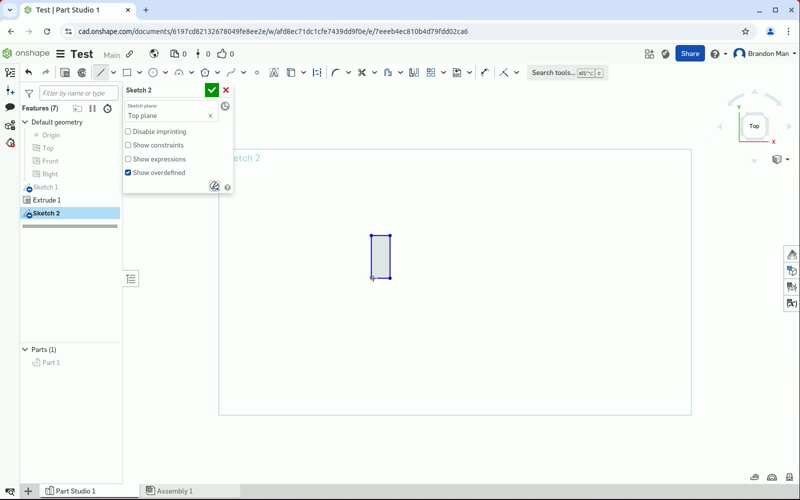
scroll(-6)
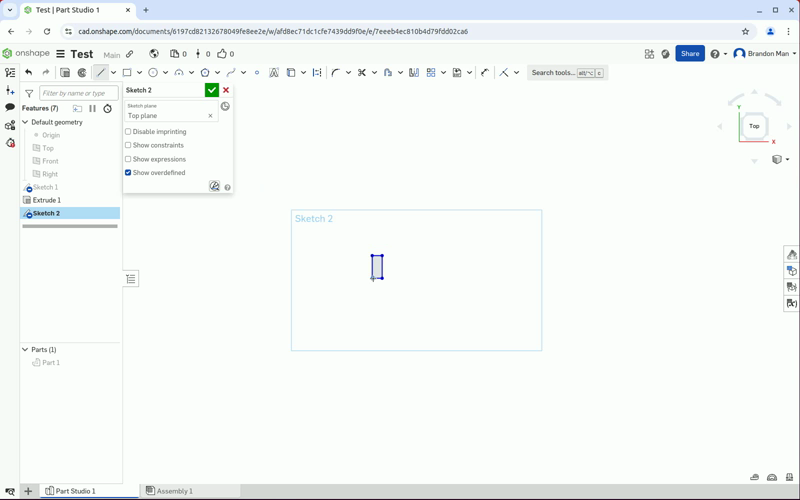
scroll(-6)
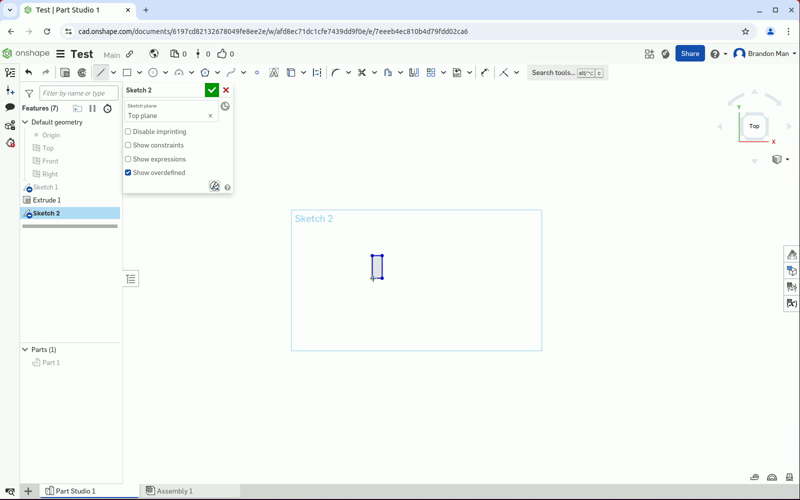
scroll(-6)
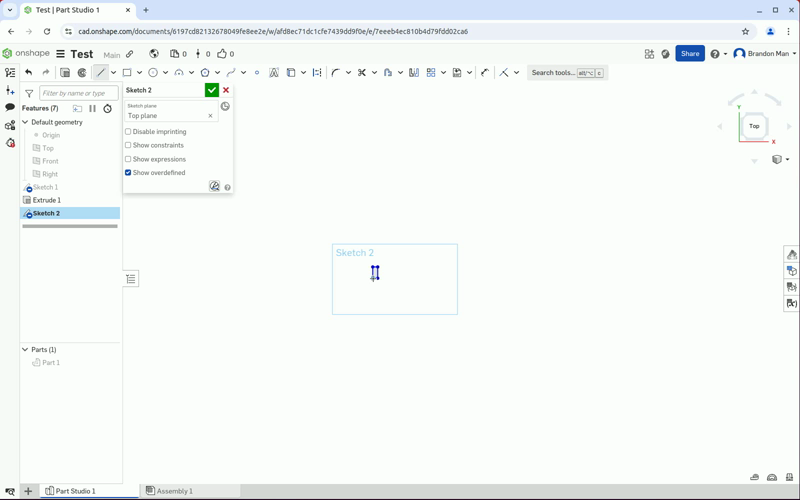
key_up(shift)
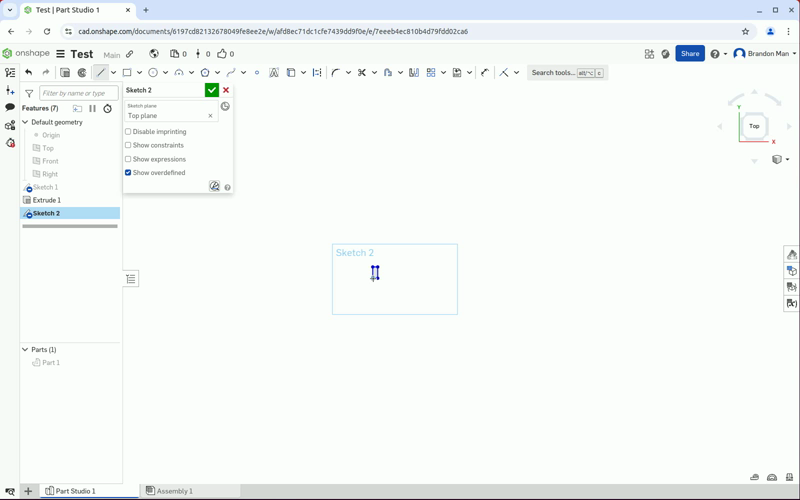
key_down(shift)
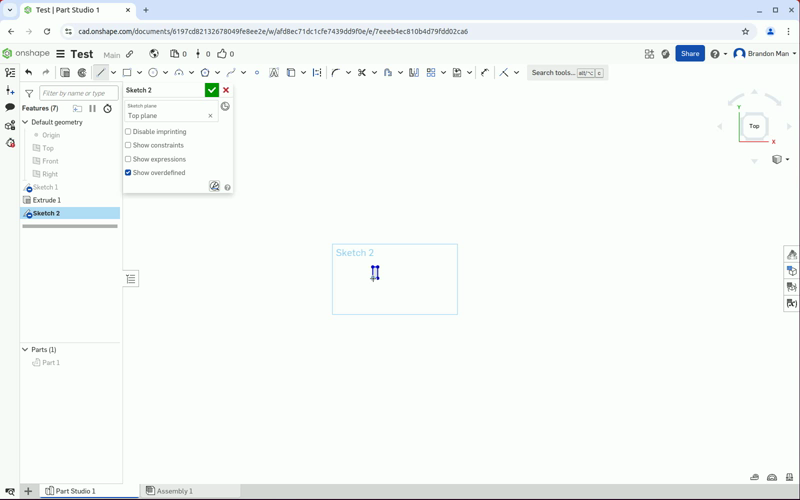
mouse_move(403, 278)
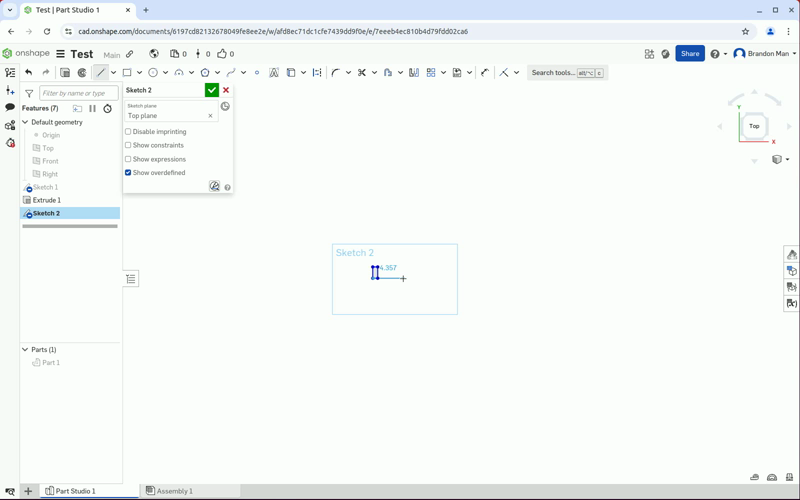
mouse_move(376, 278)
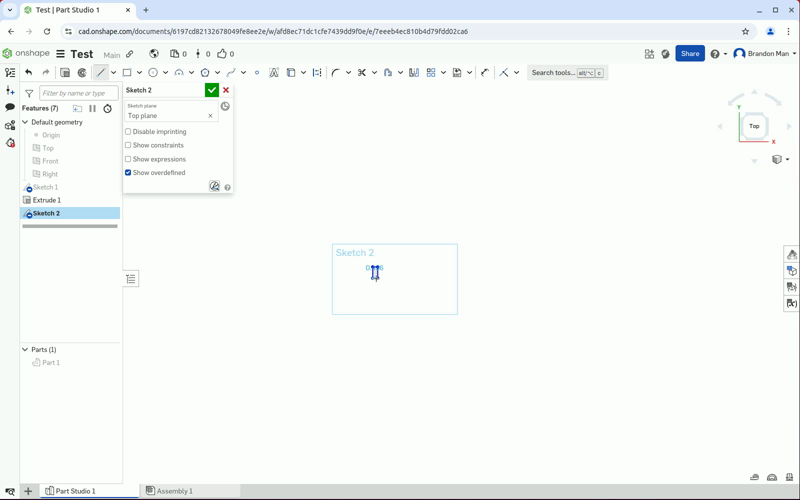
scroll(6)
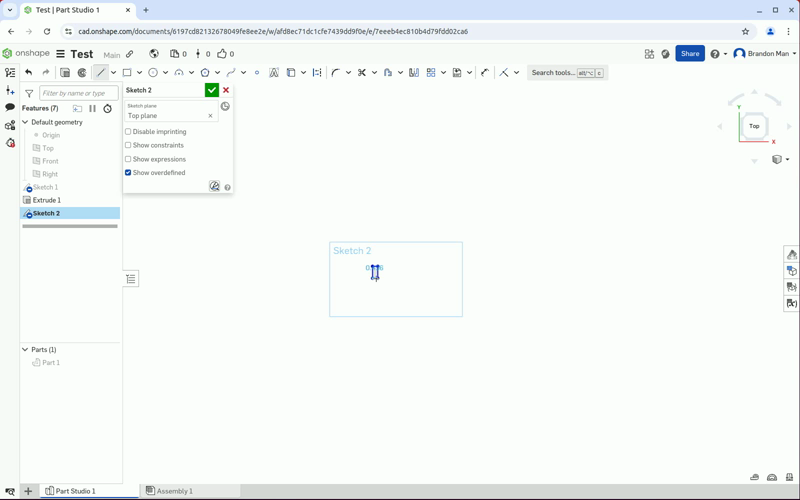
scroll(6)
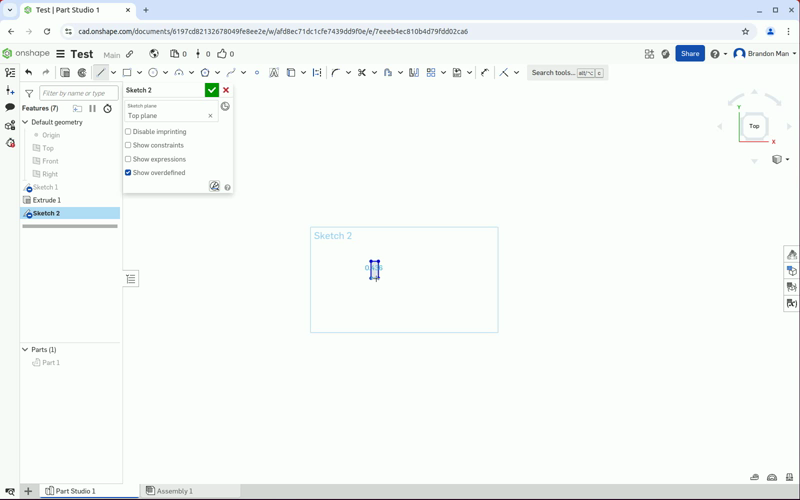
scroll(6)
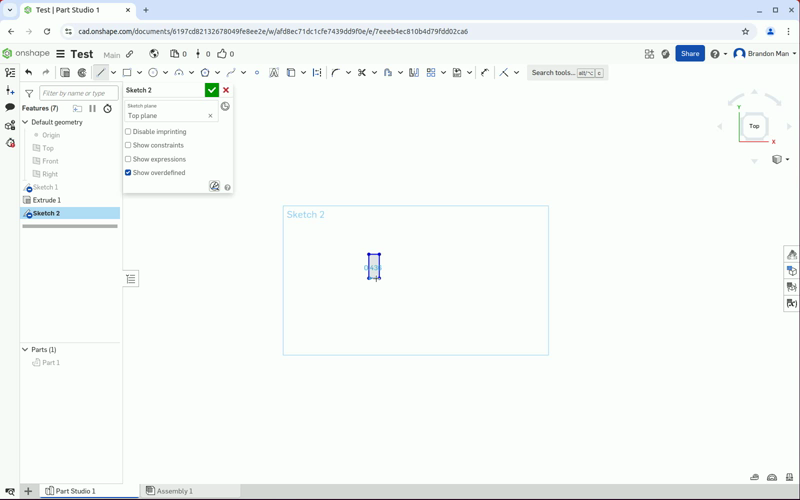
scroll(6)
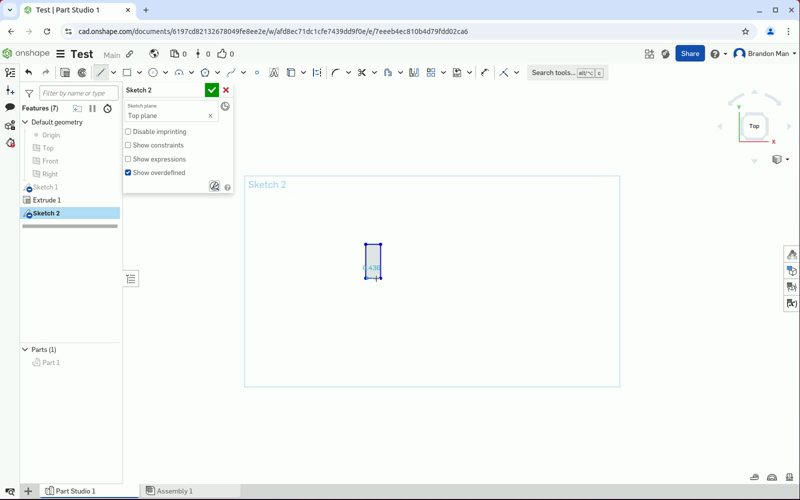
scroll(6)
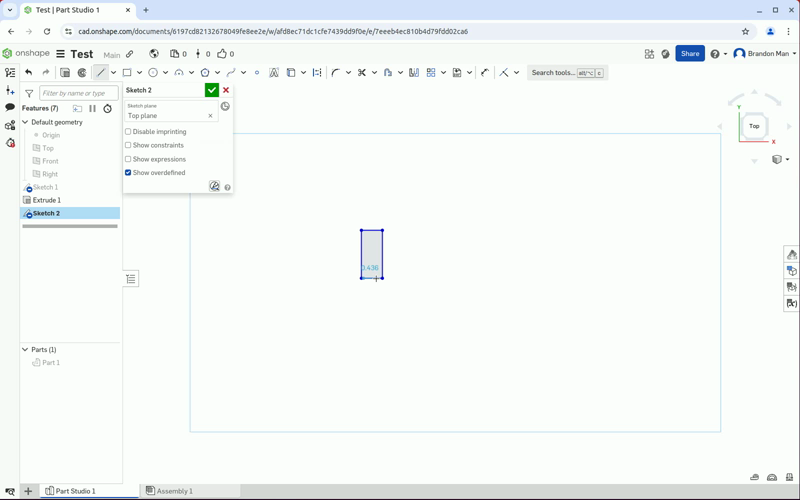
scroll(6)
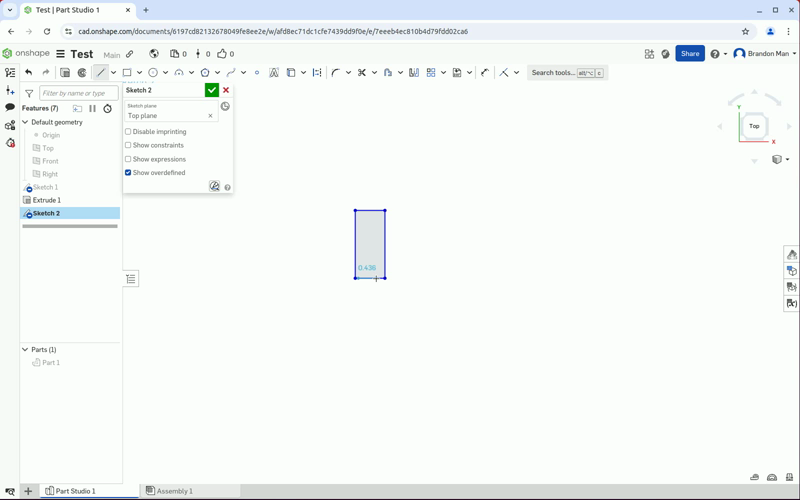
scroll(6)
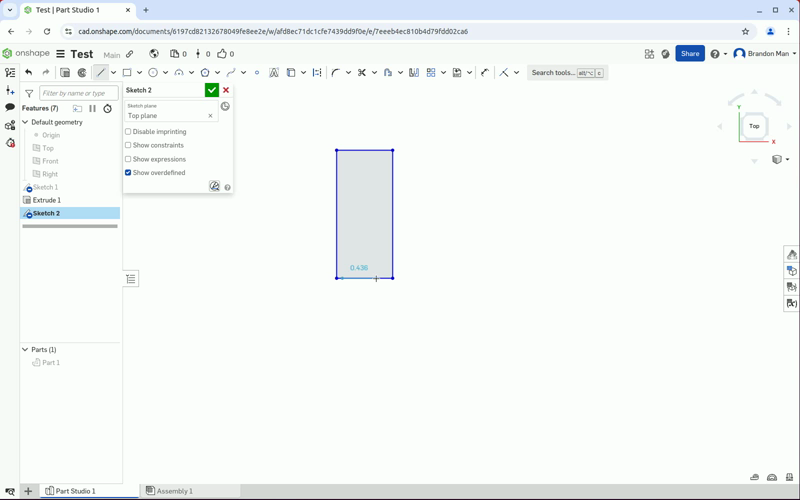
click(376, 278)
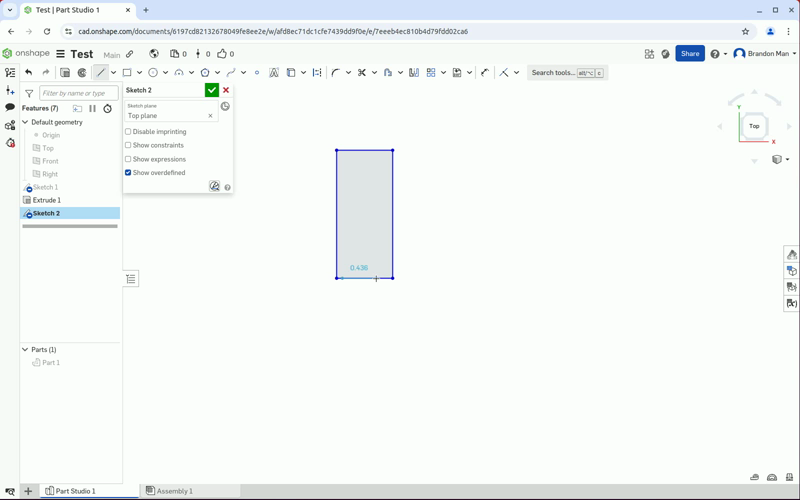
scroll(-6)
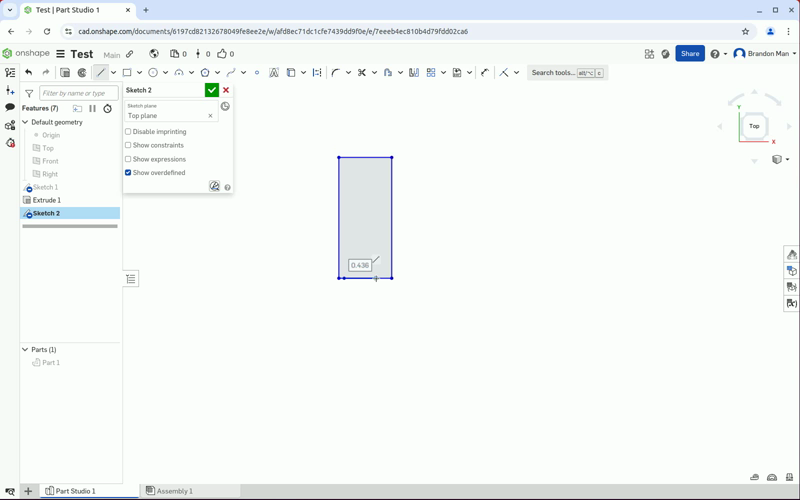
scroll(-6)
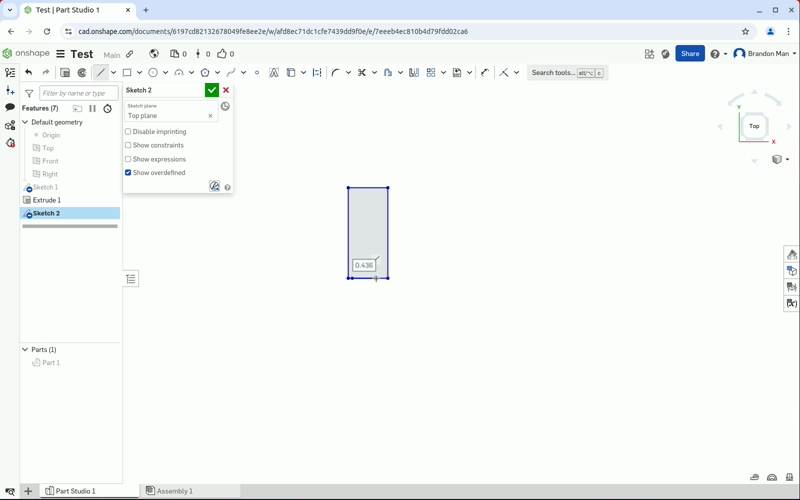
scroll(-6)
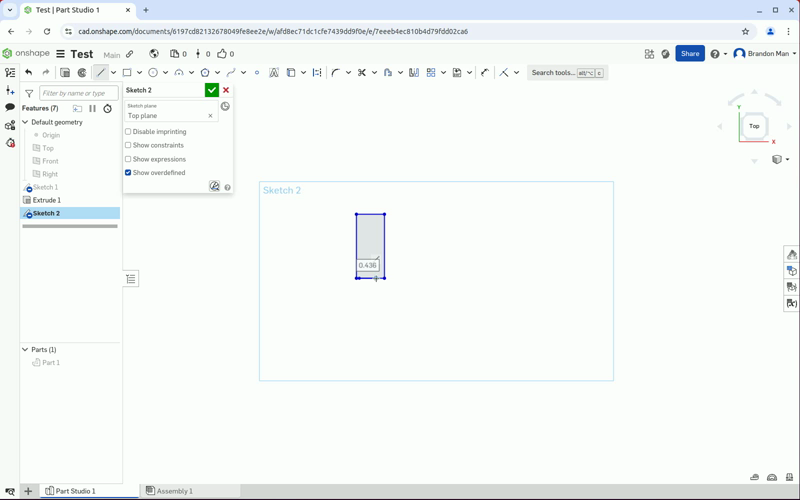
scroll(-6)
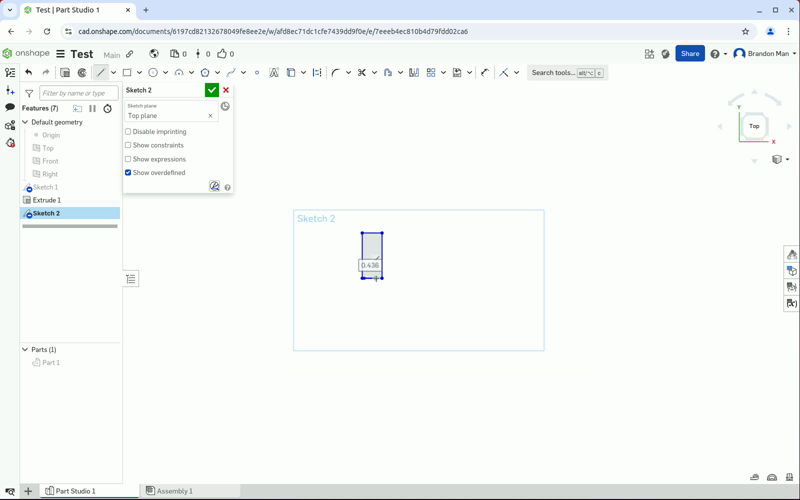
scroll(-6)
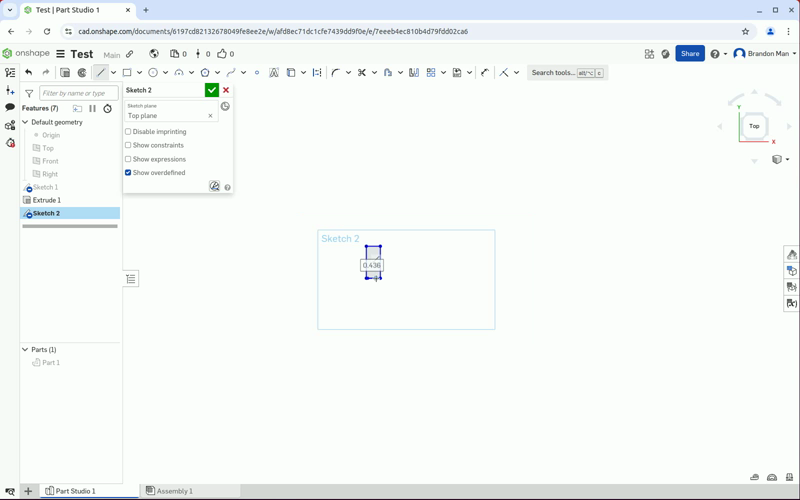
scroll(-6)
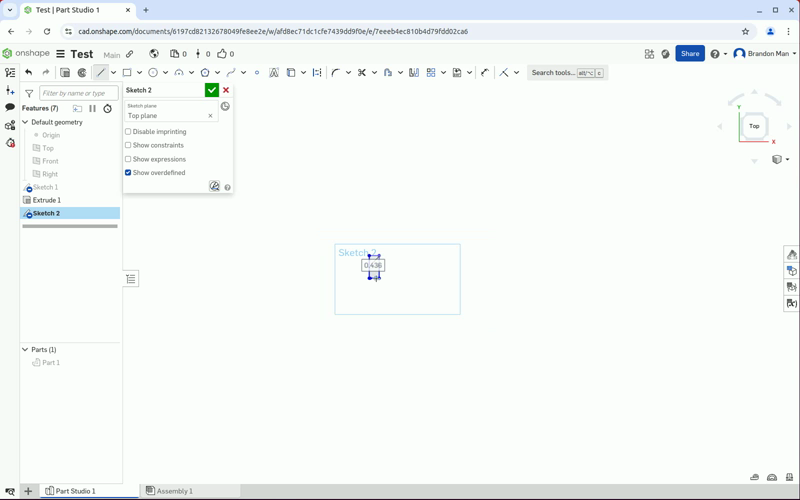
scroll(-6)
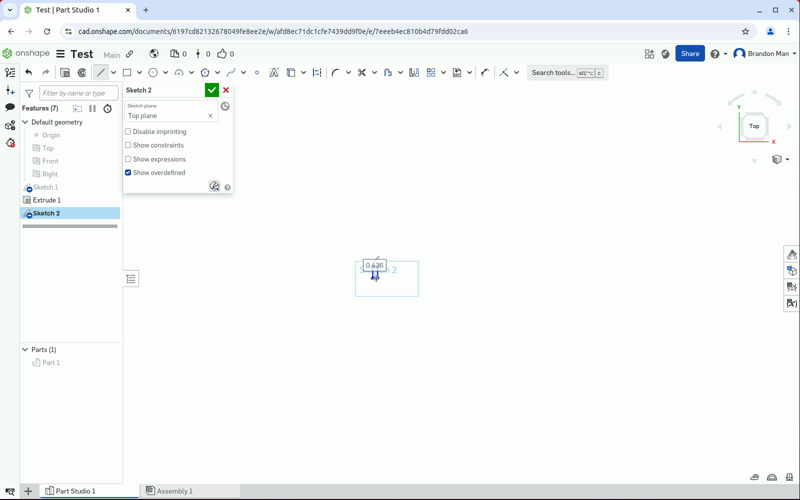
key_up(shift)
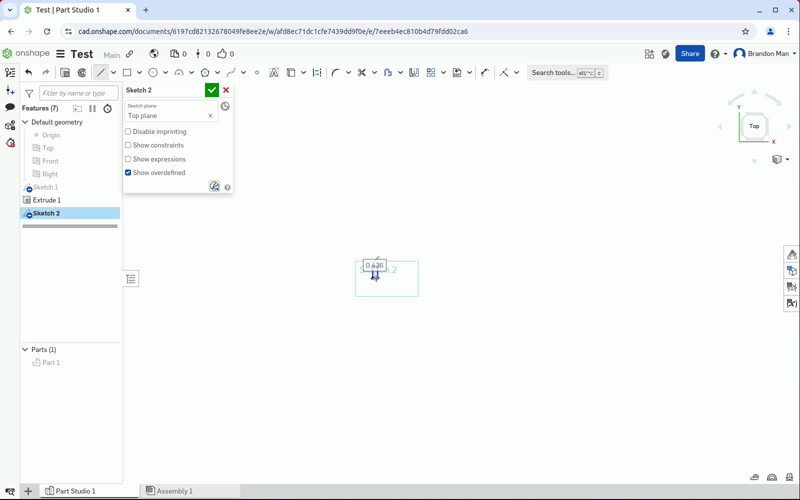
key_down(shift)
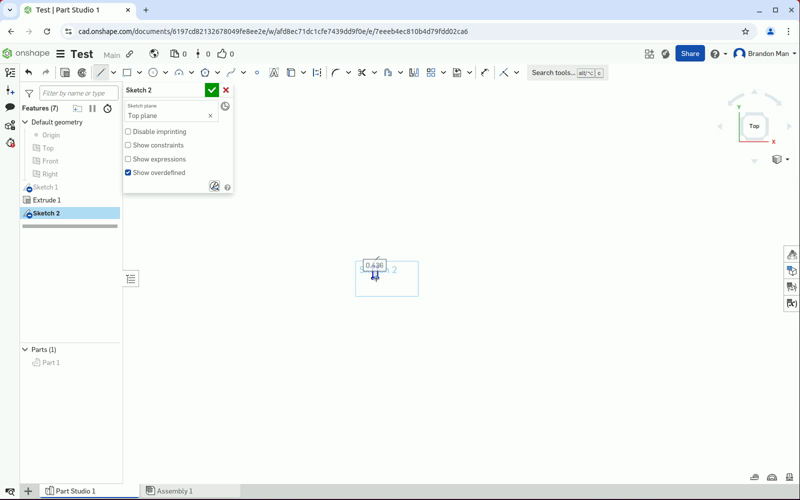
mouse_move(406, 278)
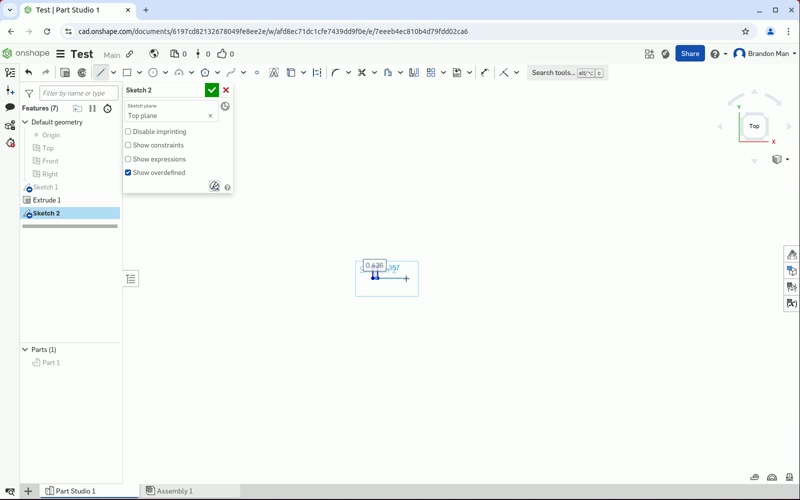
mouse_move(376, 270)
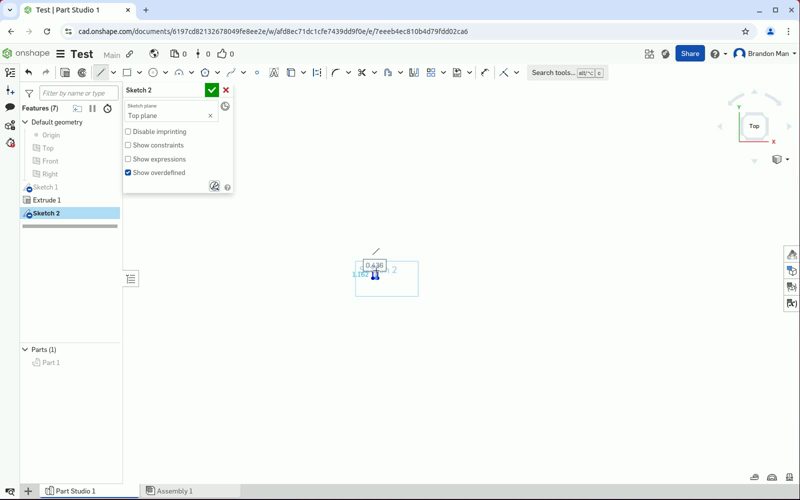
scroll(6)
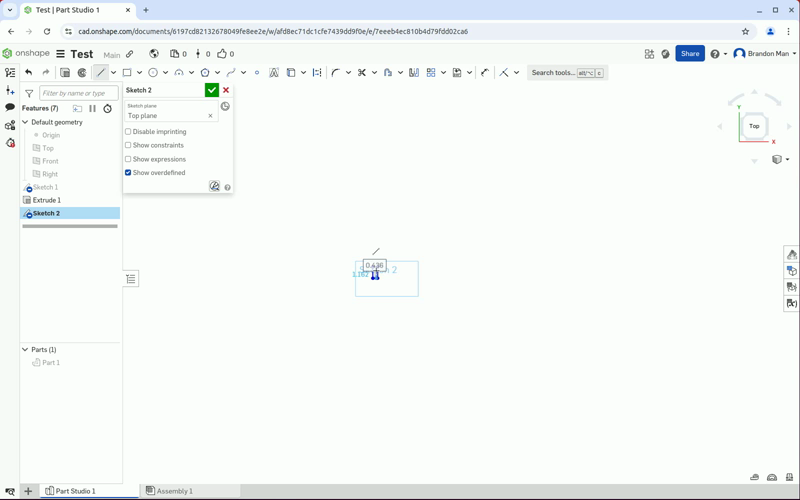
scroll(6)
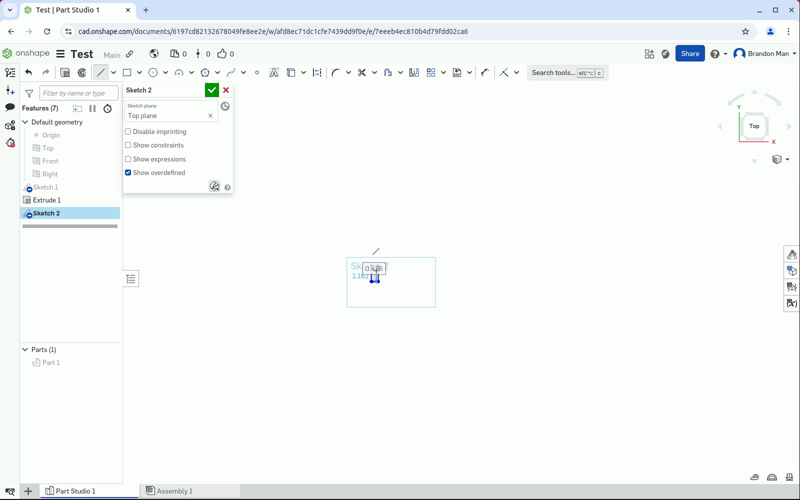
scroll(6)
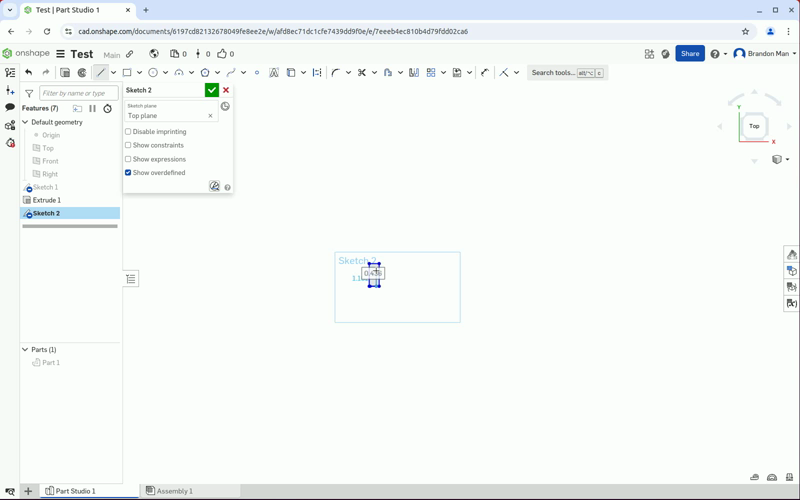
scroll(6)
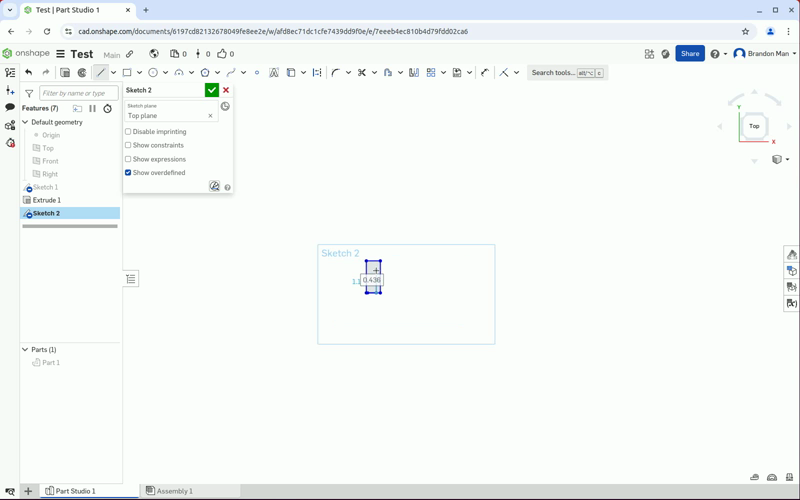
scroll(6)
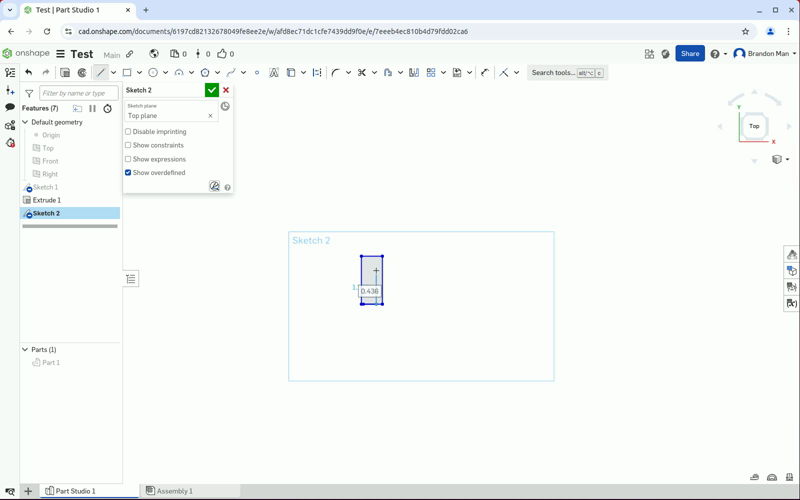
scroll(6)
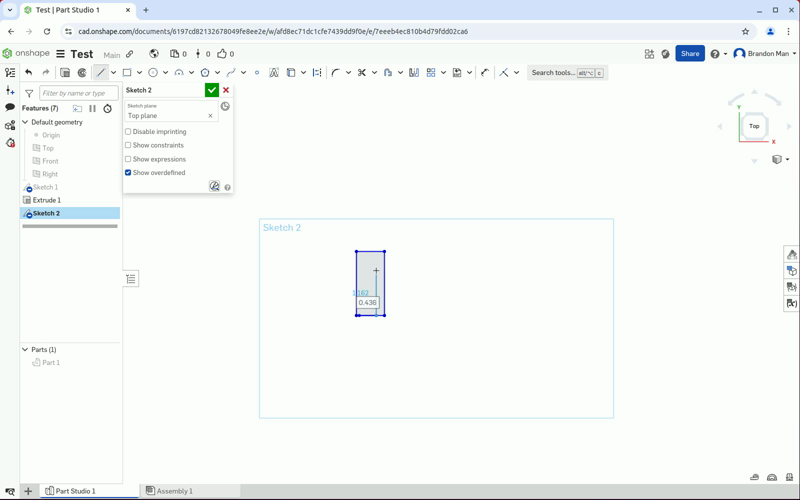
scroll(6)
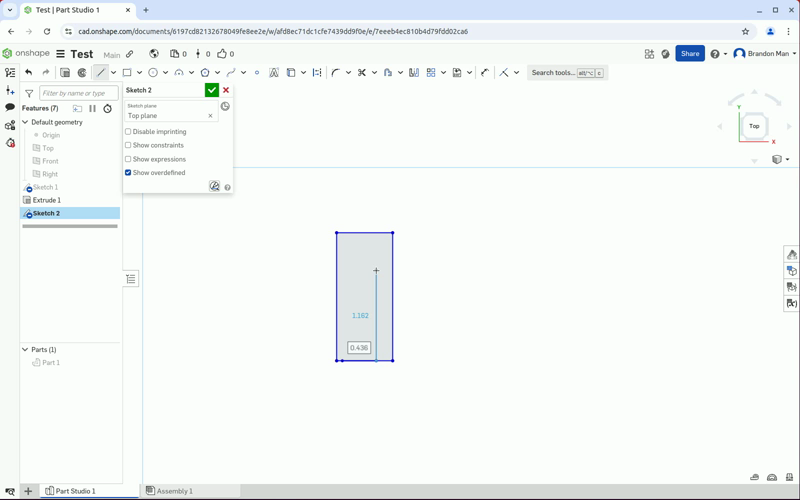
click(376, 270)
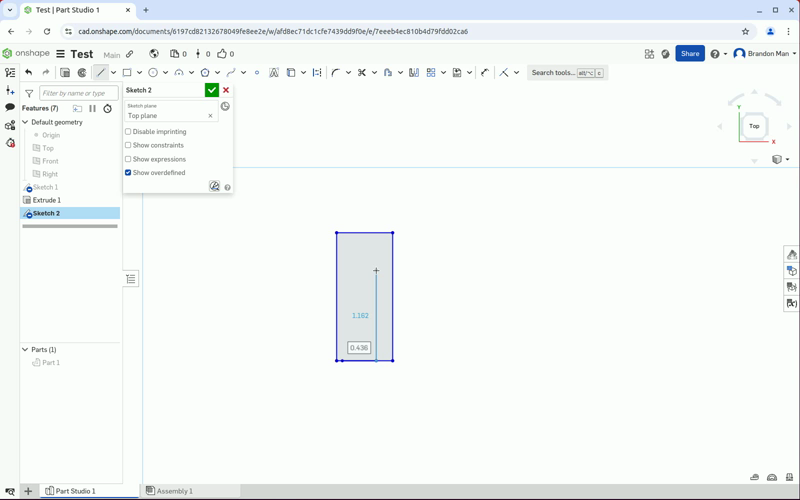
scroll(-6)
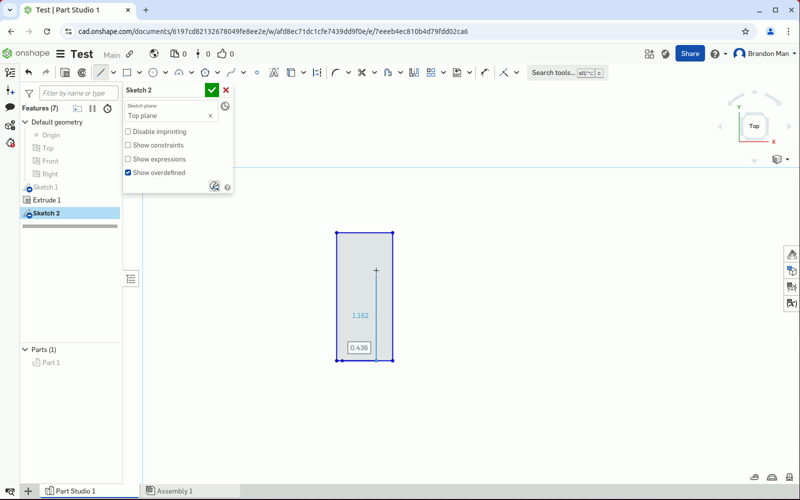
scroll(-6)
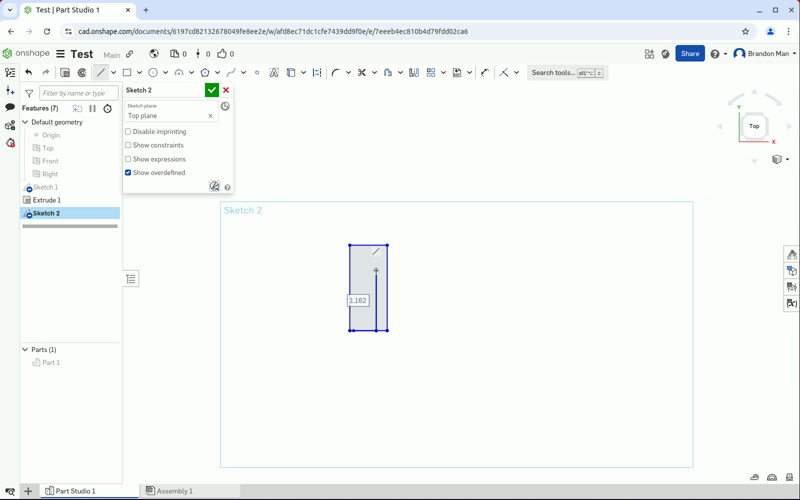
scroll(-6)
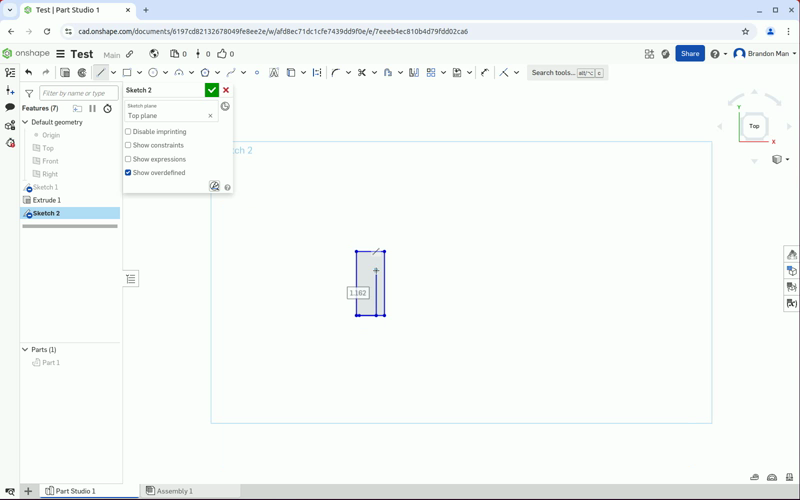
scroll(-6)
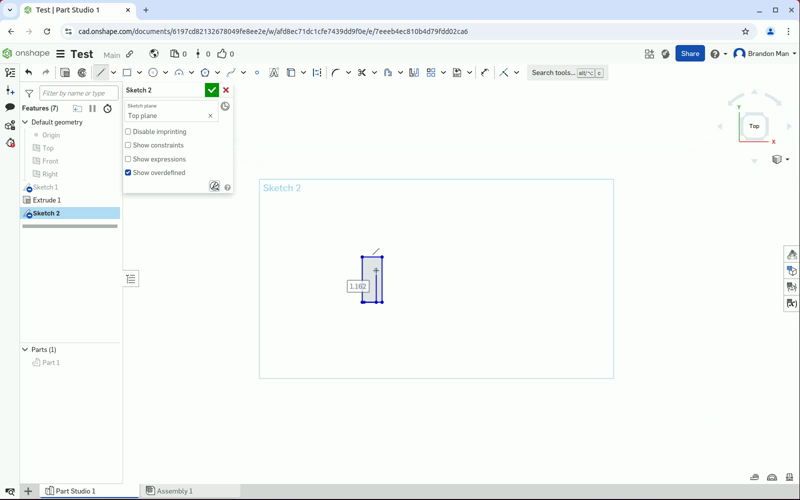
scroll(-6)
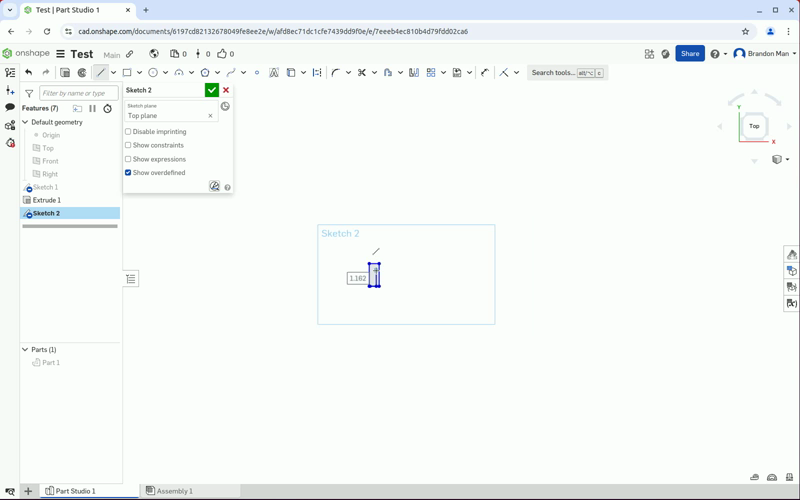
scroll(-6)
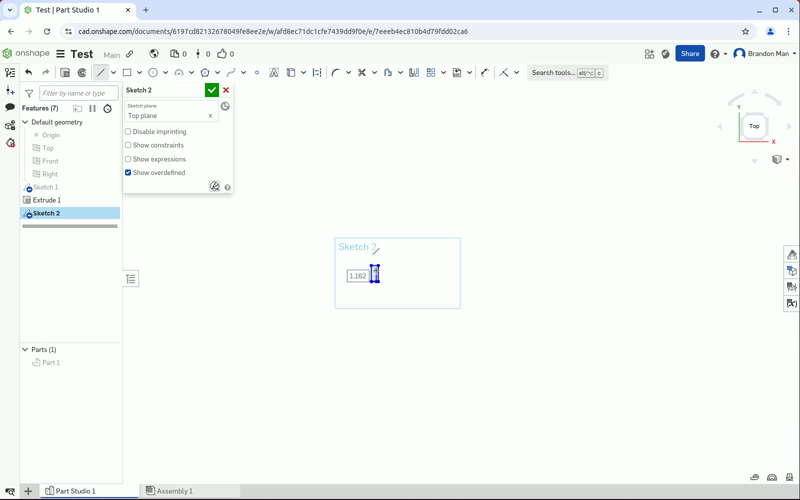
scroll(-6)
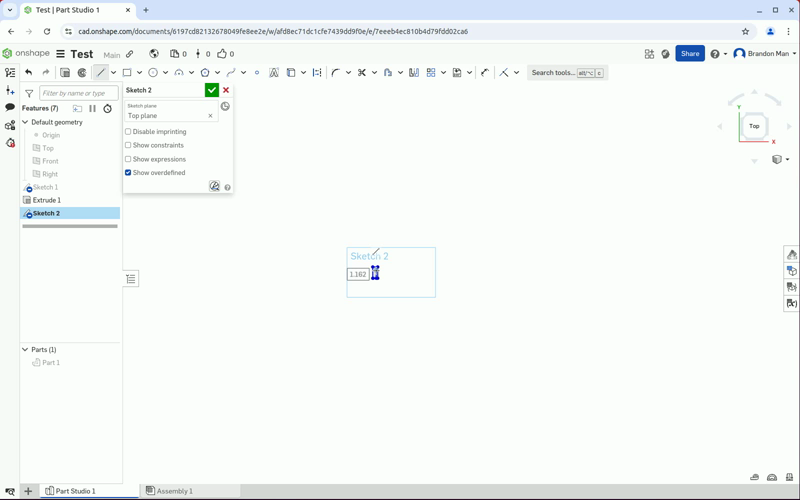
key_up(shift)
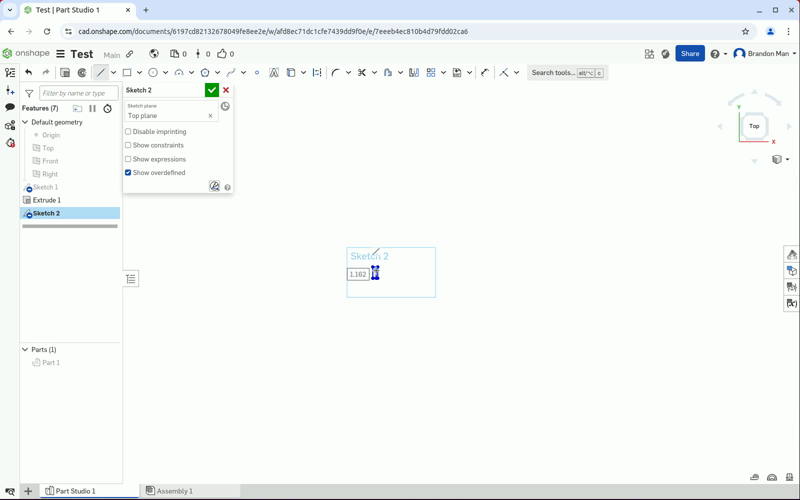
key_down(shift)
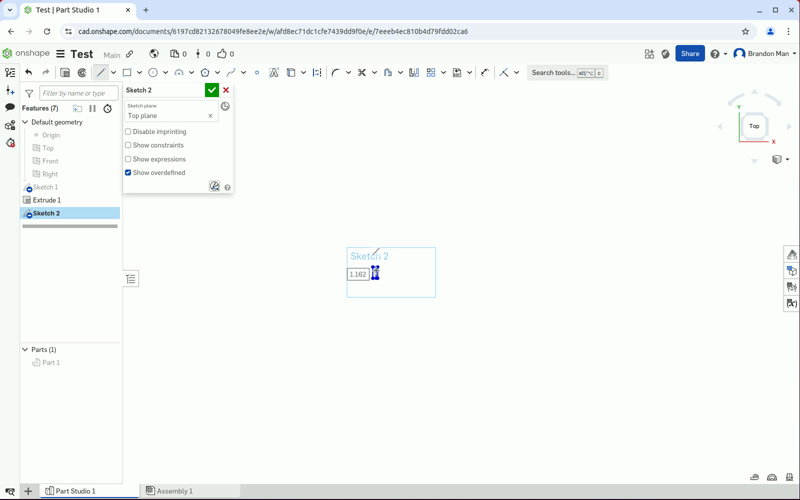
mouse_move(406, 270)
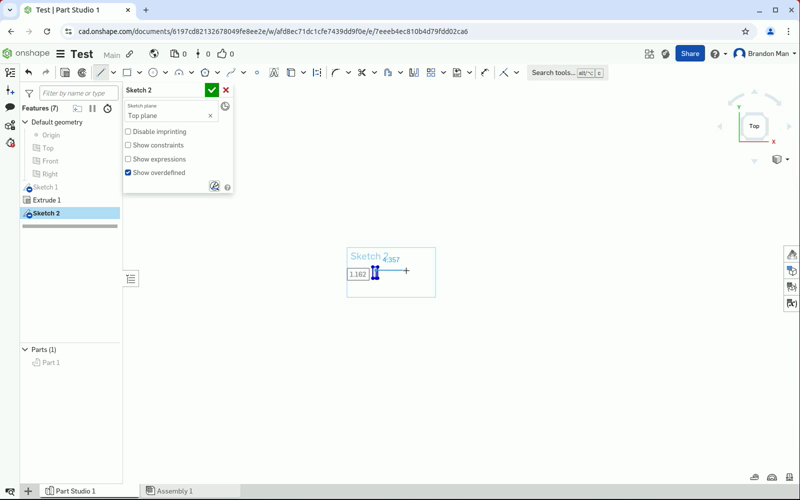
mouse_move(373, 270)
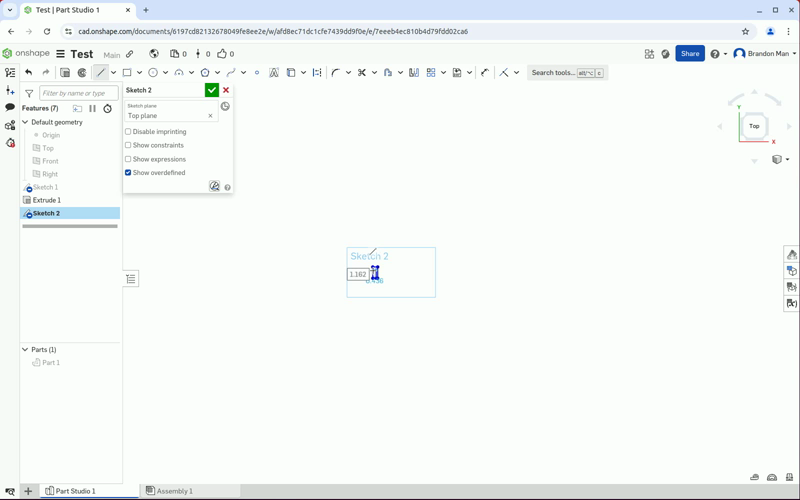
scroll(6)
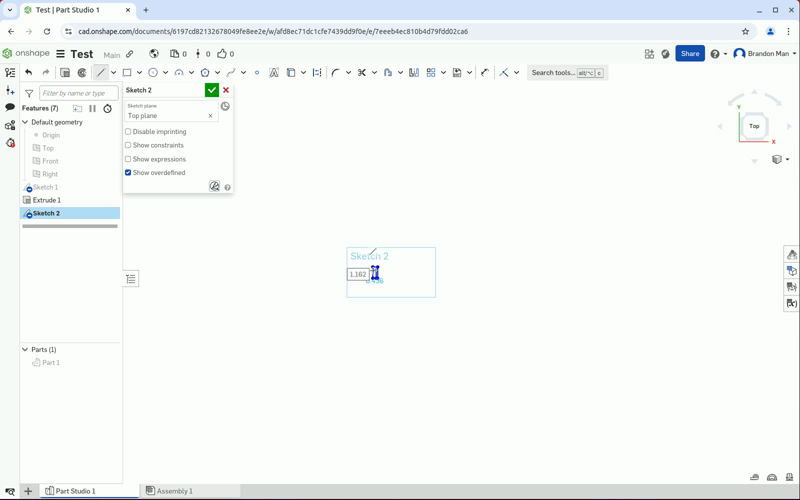
scroll(6)
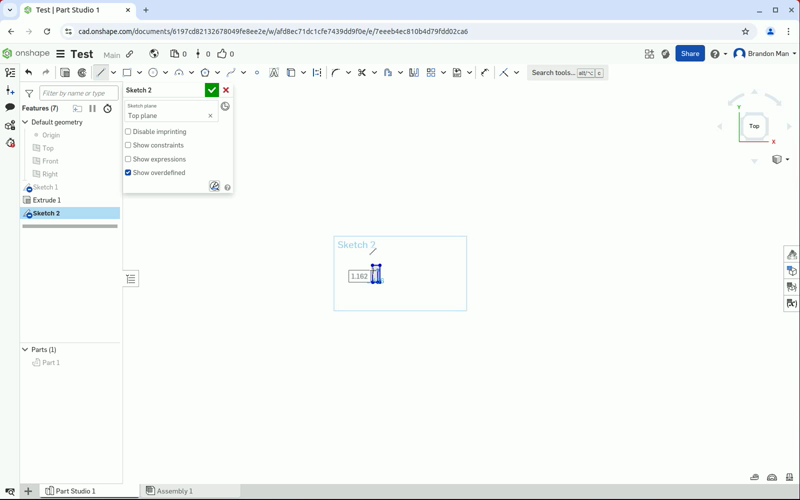
scroll(6)
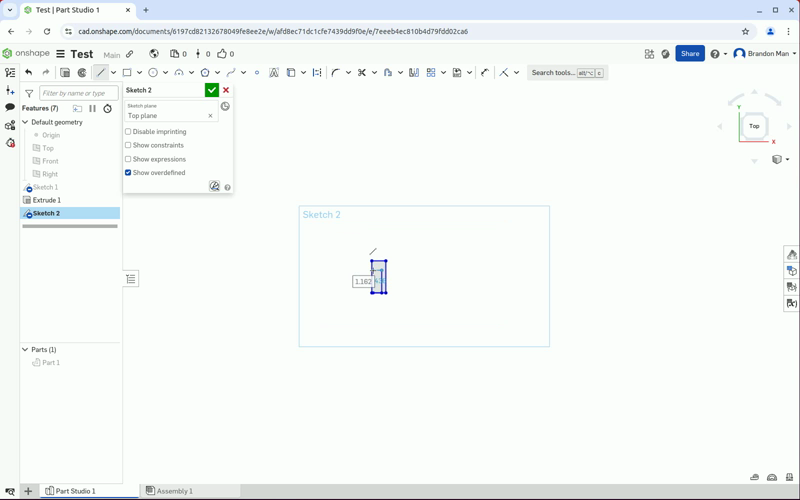
scroll(6)
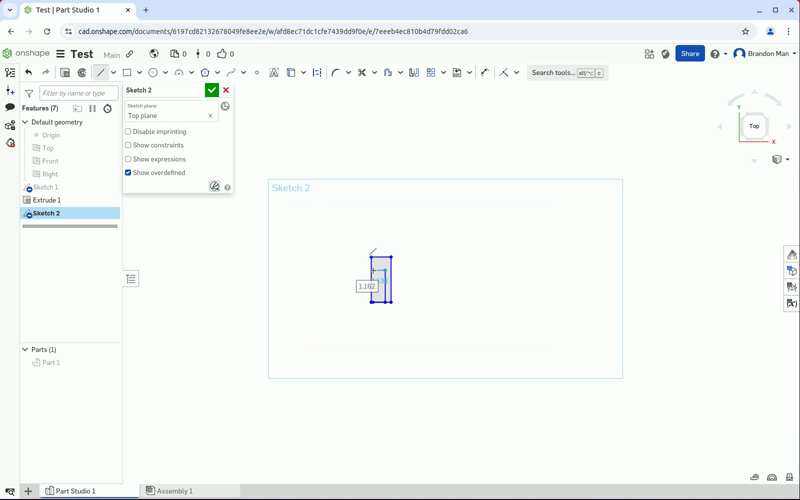
scroll(6)
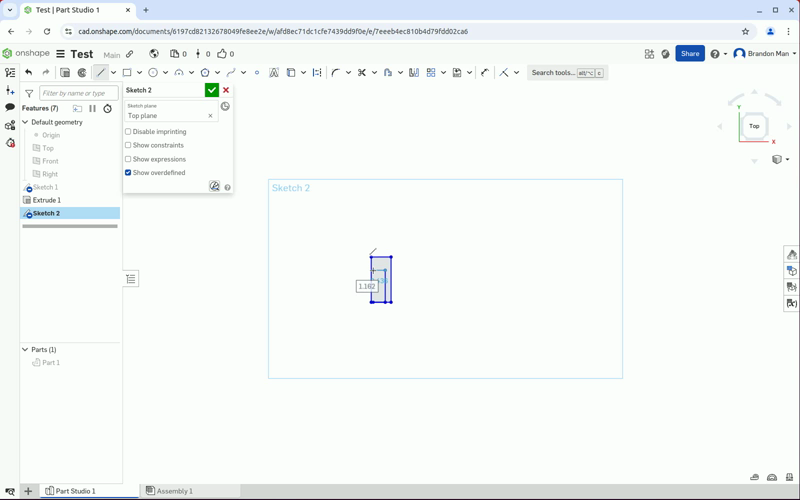
scroll(6)
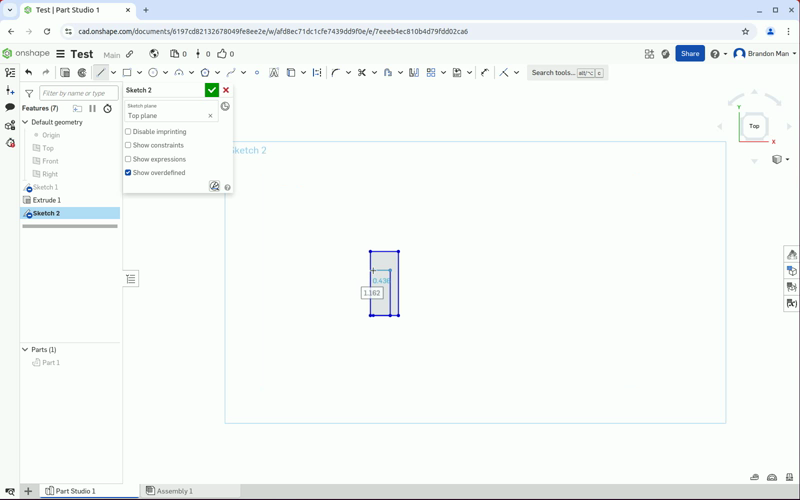
scroll(6)
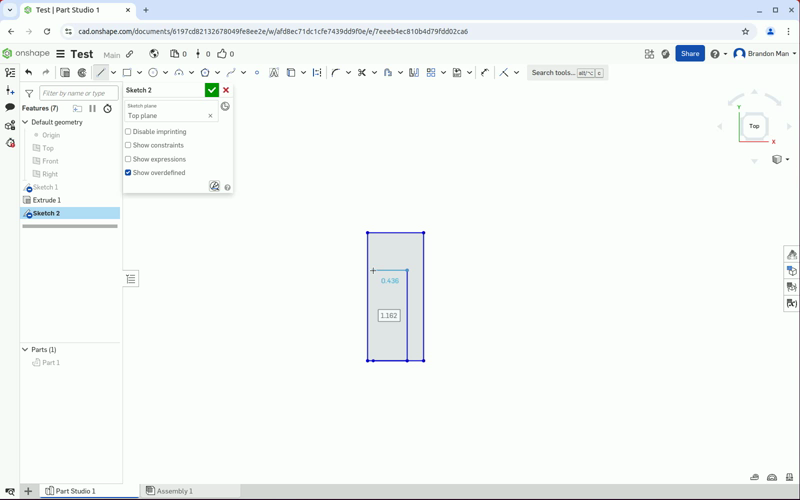
click(373, 270)
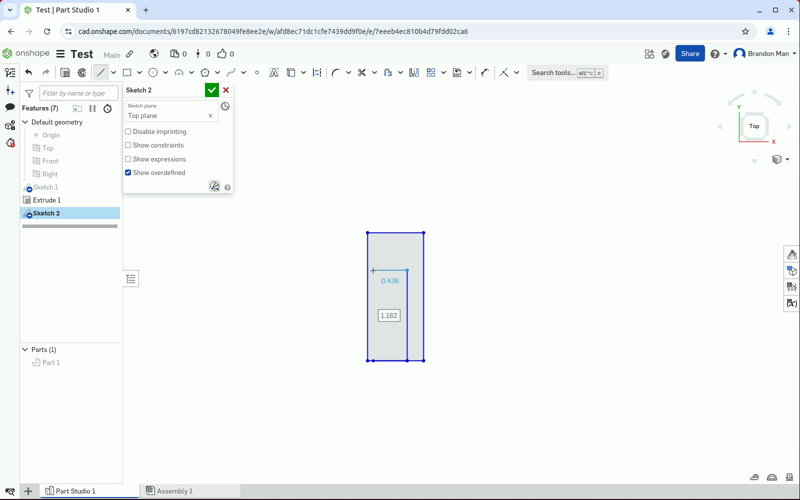
scroll(-6)
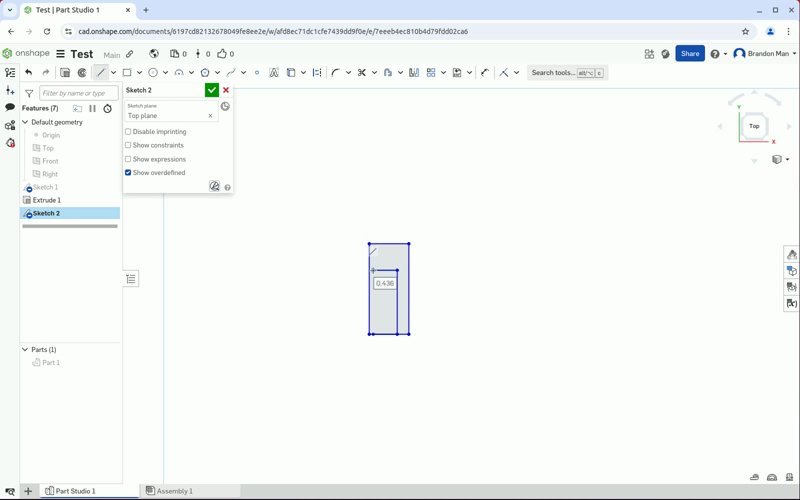
scroll(-6)
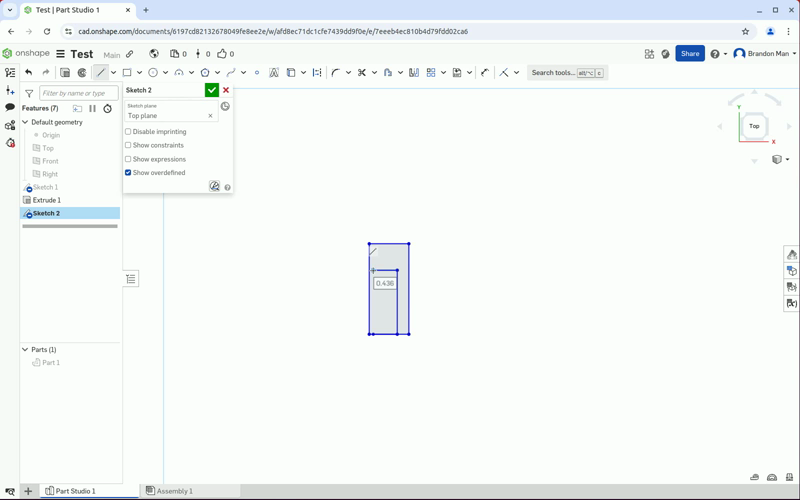
scroll(-6)
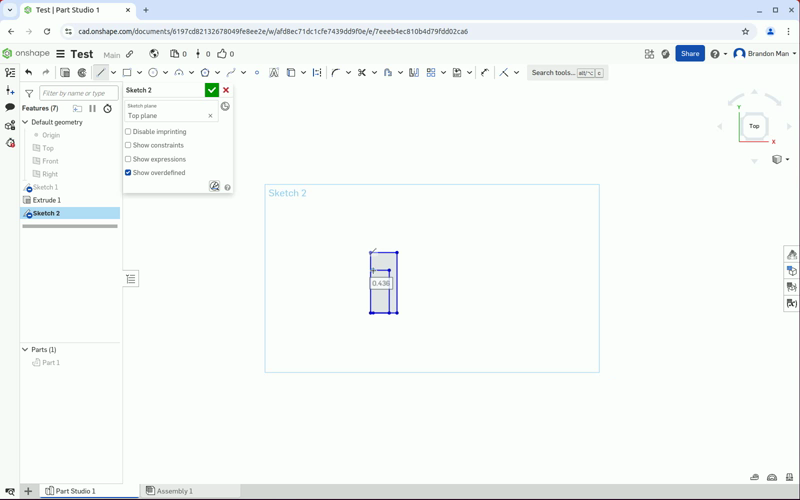
scroll(-6)
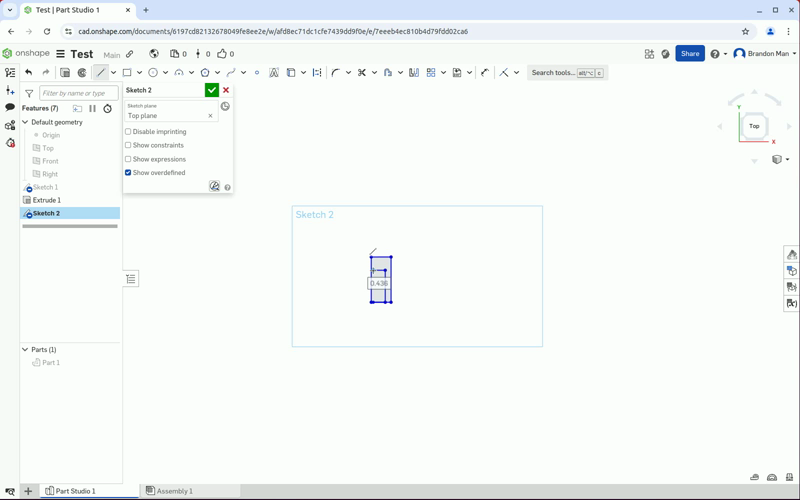
scroll(-6)
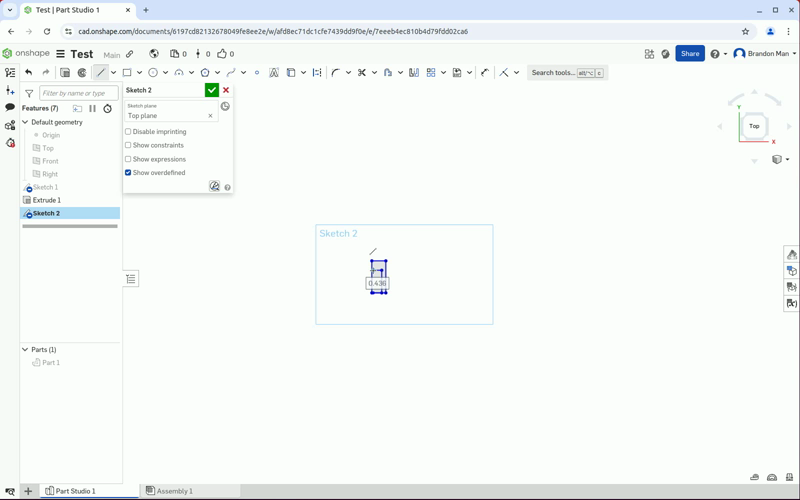
scroll(-6)
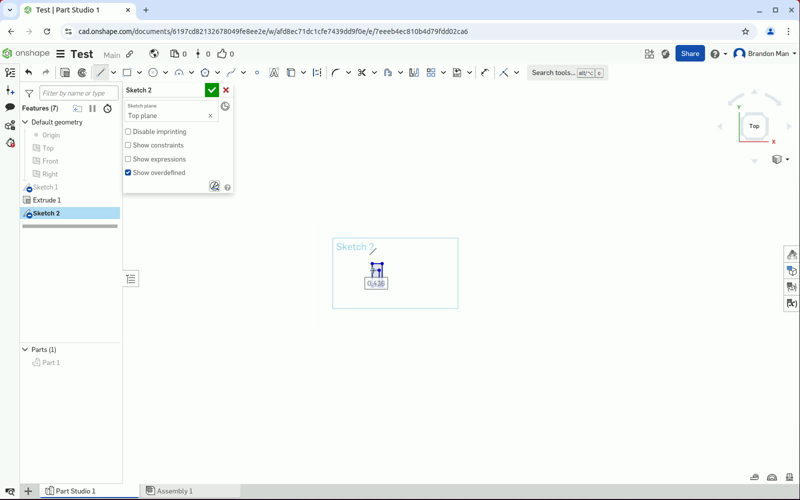
scroll(-6)
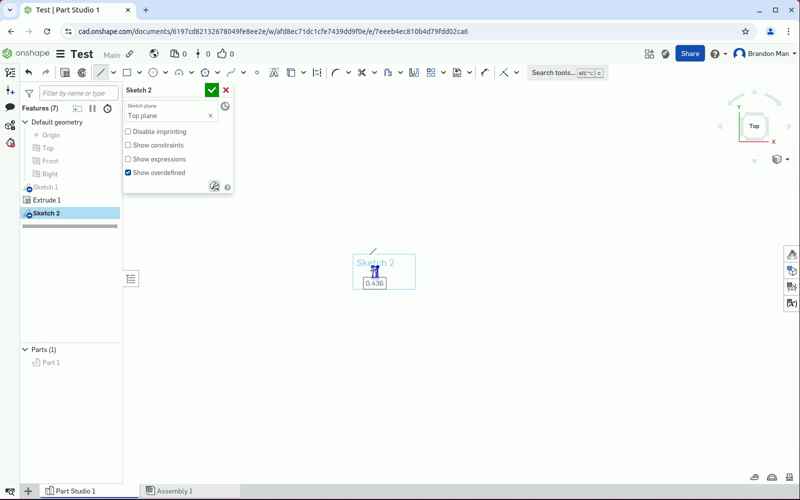
key_up(shift)
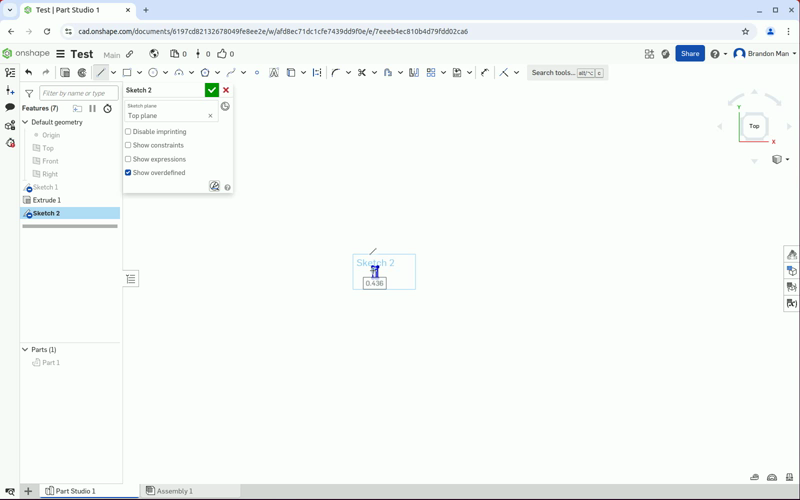
mouse_move(403, 270)
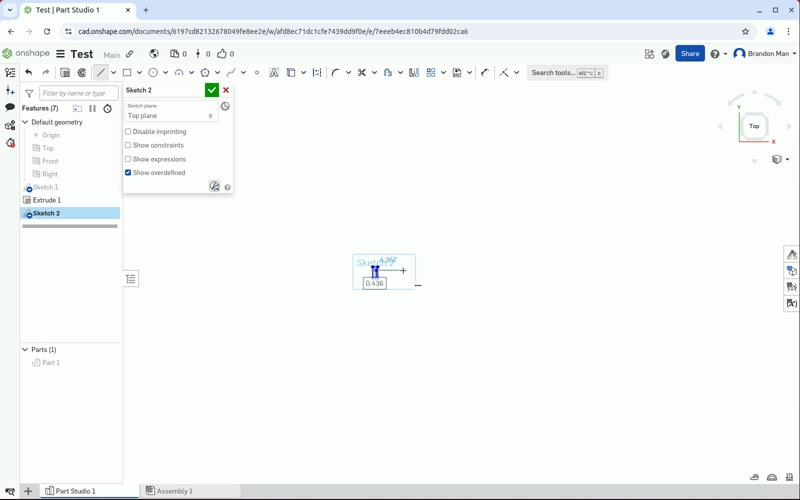
key_down(shift)
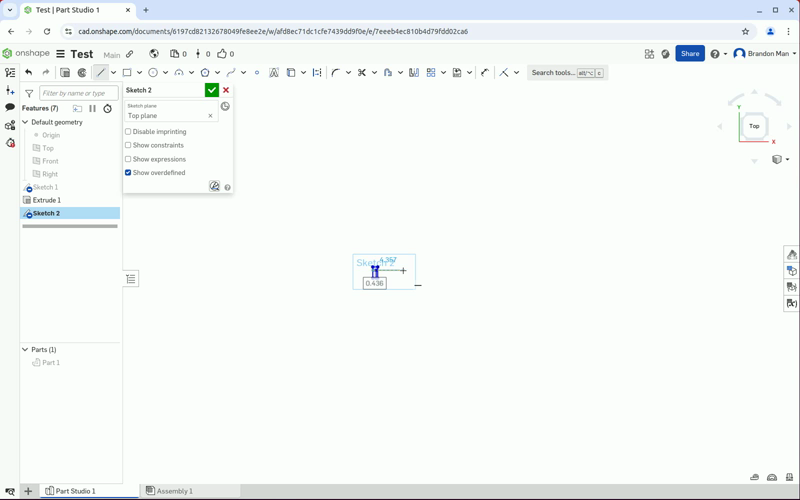
mouse_move(373, 278)
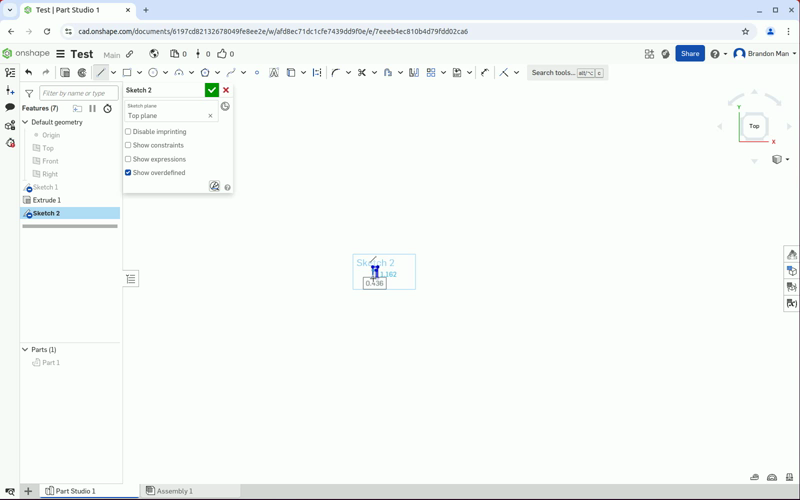
scroll(6)
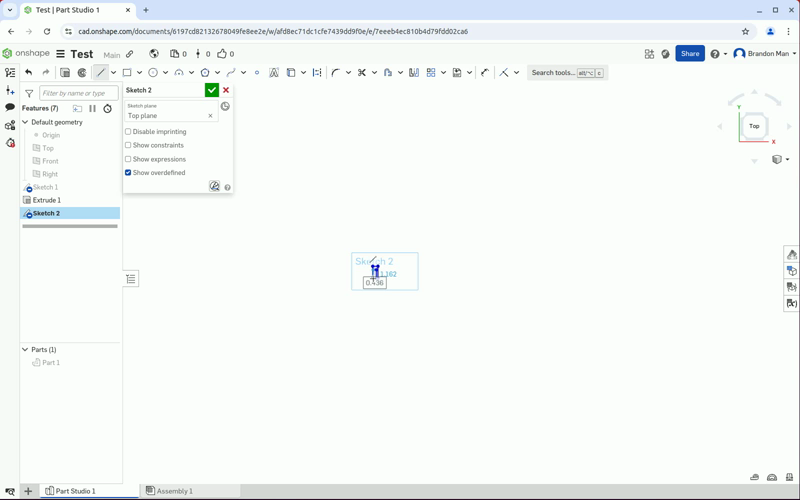
scroll(6)
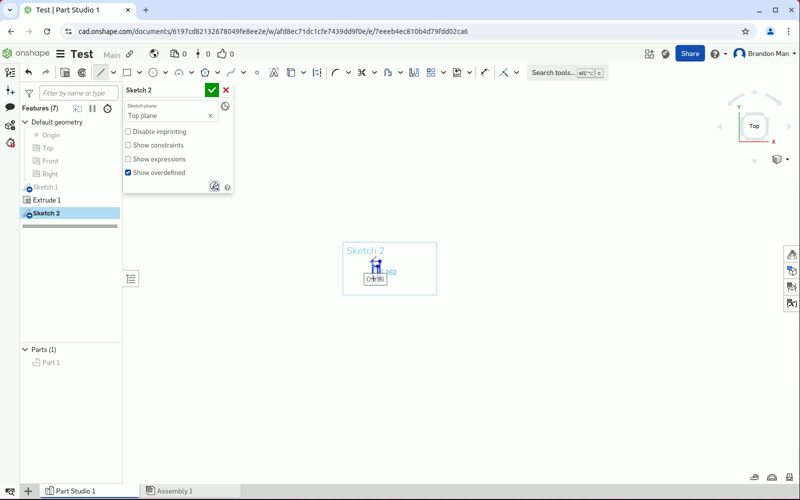
scroll(6)
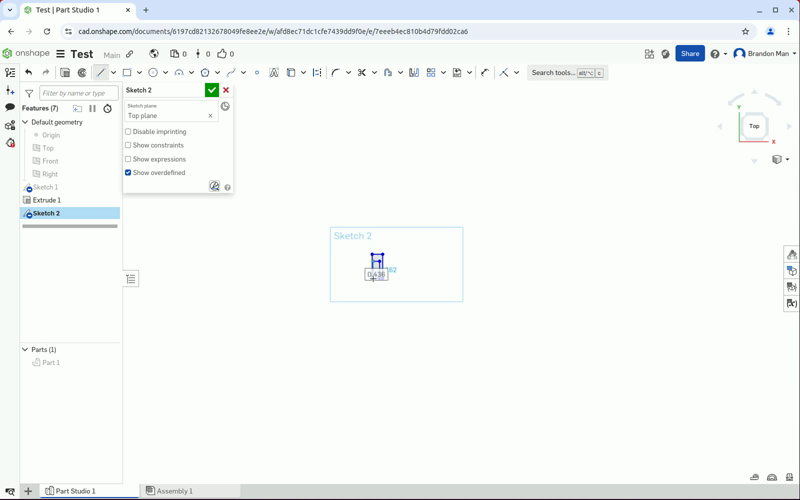
scroll(6)
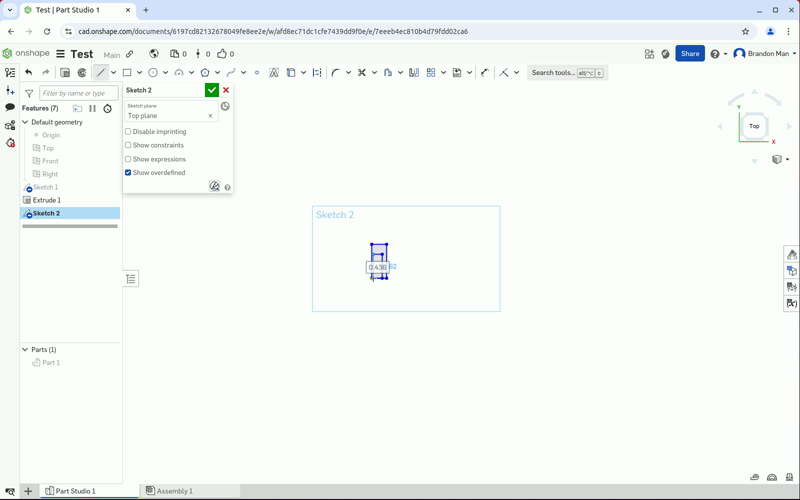
scroll(6)
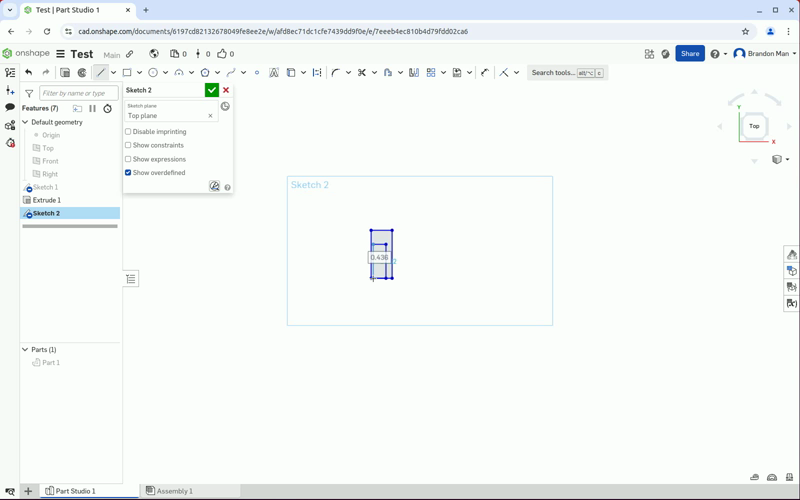
scroll(6)
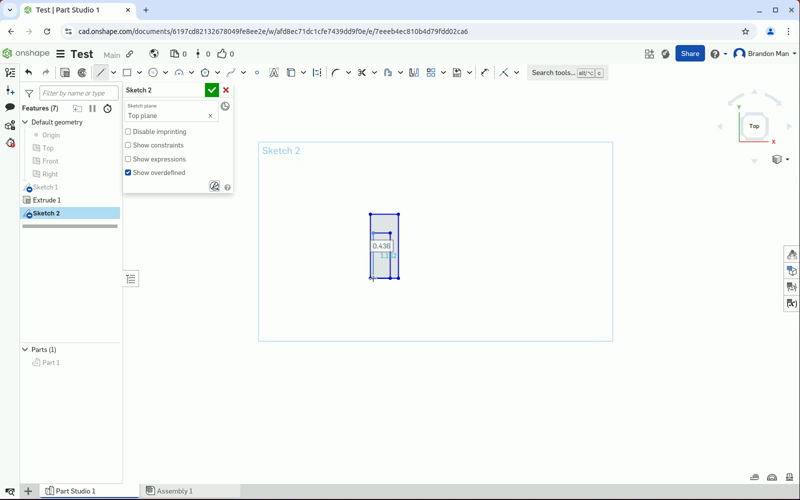
scroll(6)
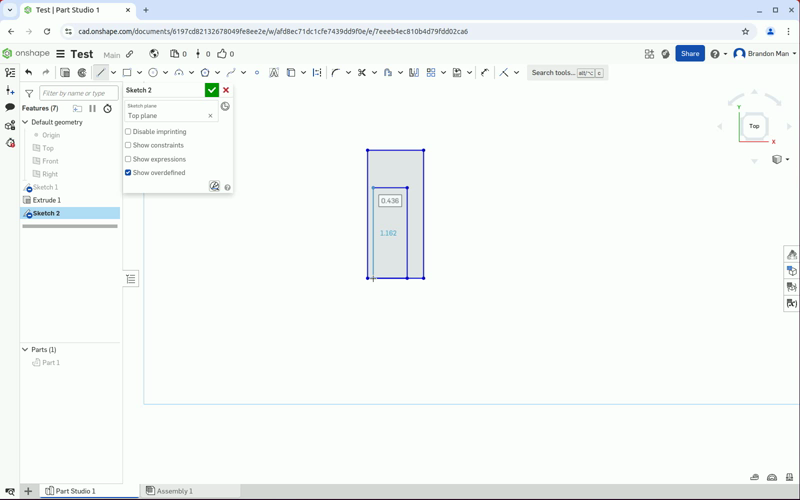
key_up(shift)
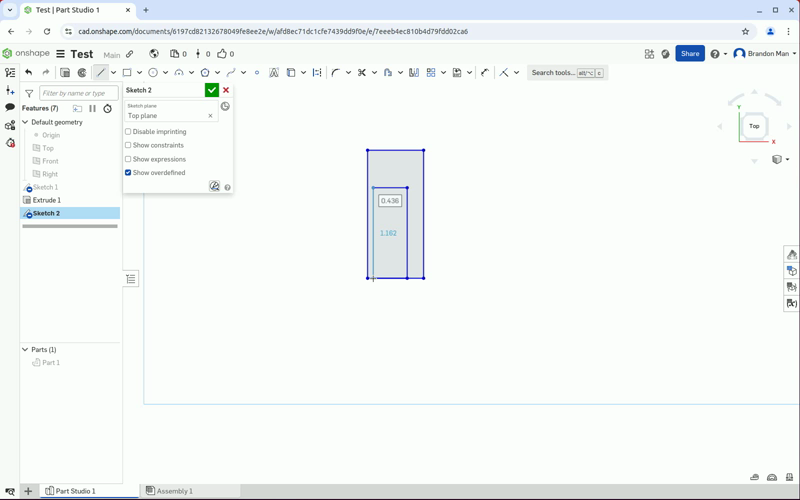
click(373, 278)
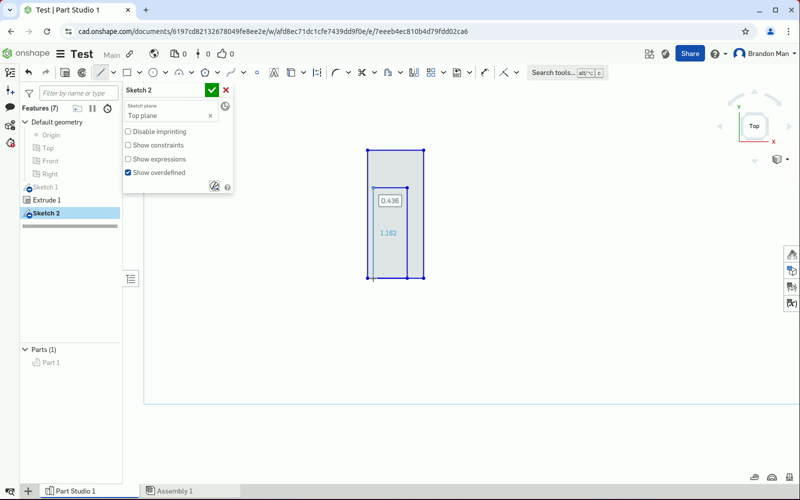
scroll(-6)
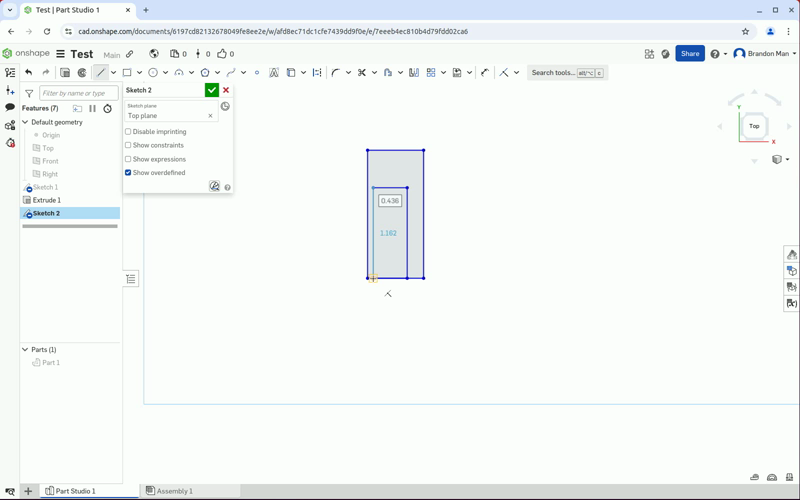
scroll(-6)
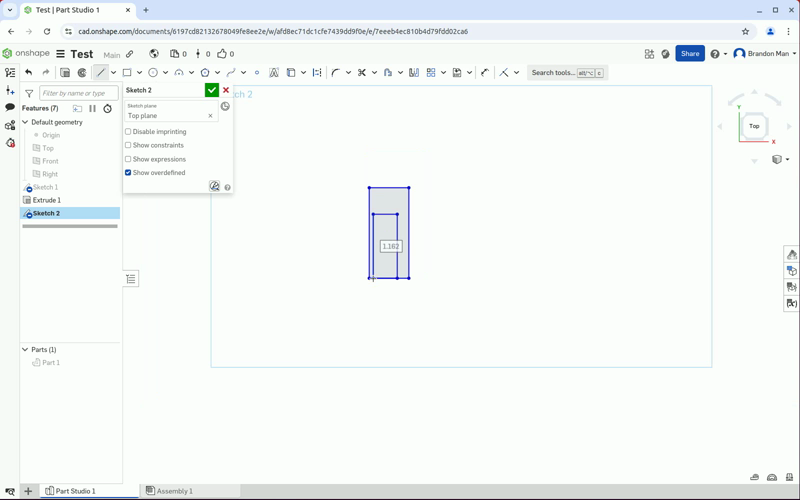
scroll(-6)
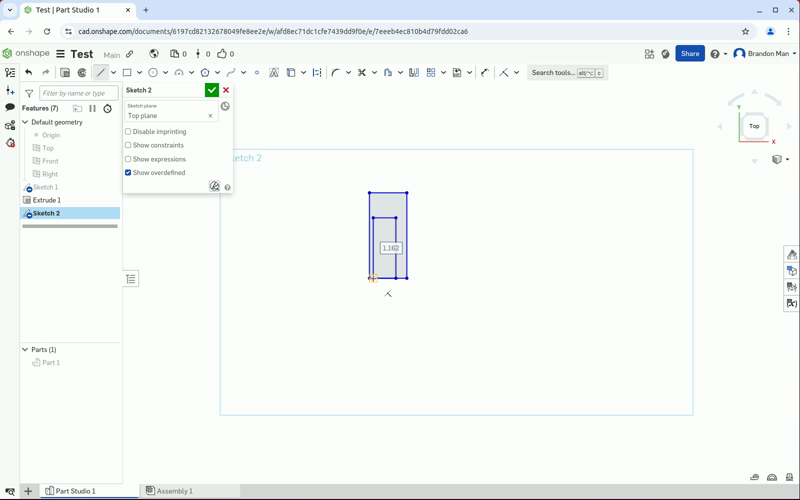
scroll(-6)
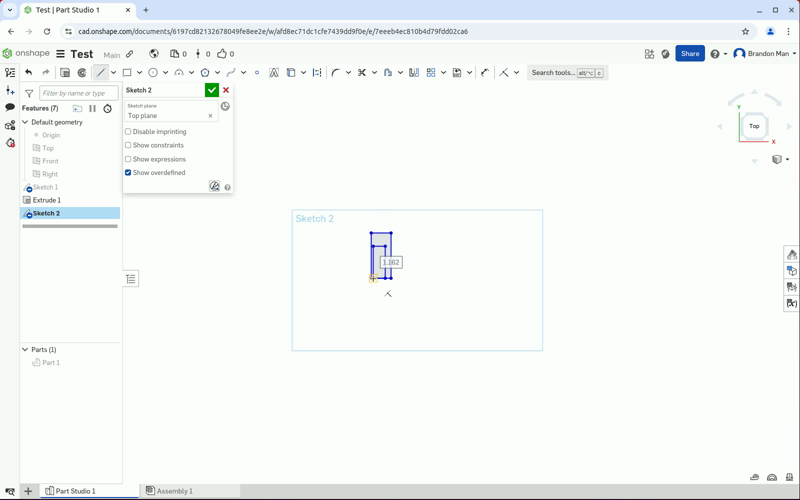
scroll(-6)
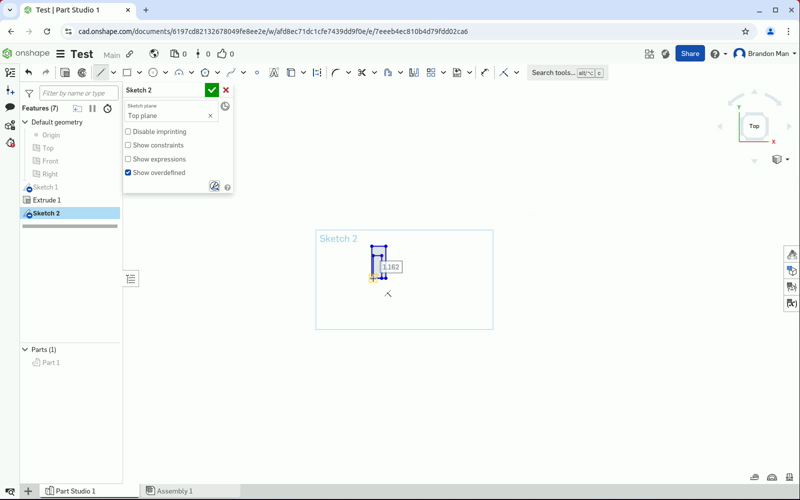
scroll(-6)
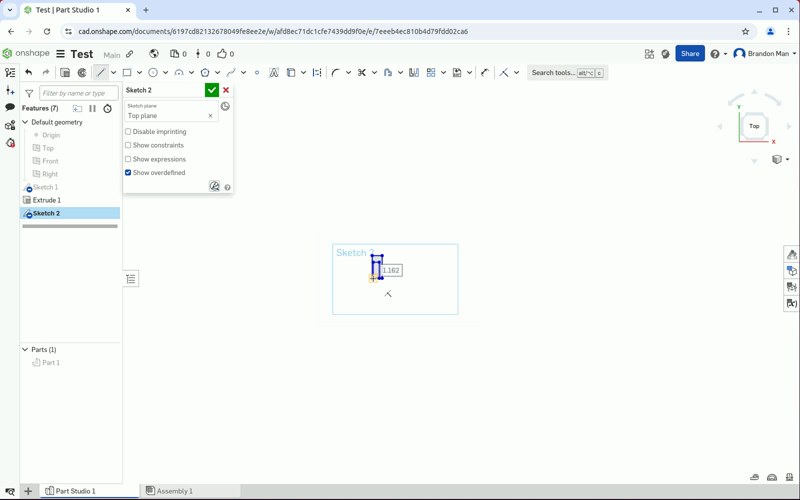
scroll(-6)
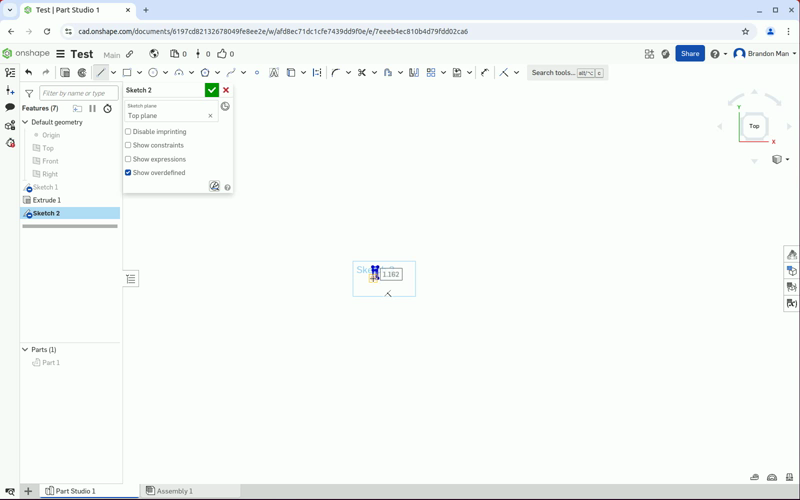
key(esc)
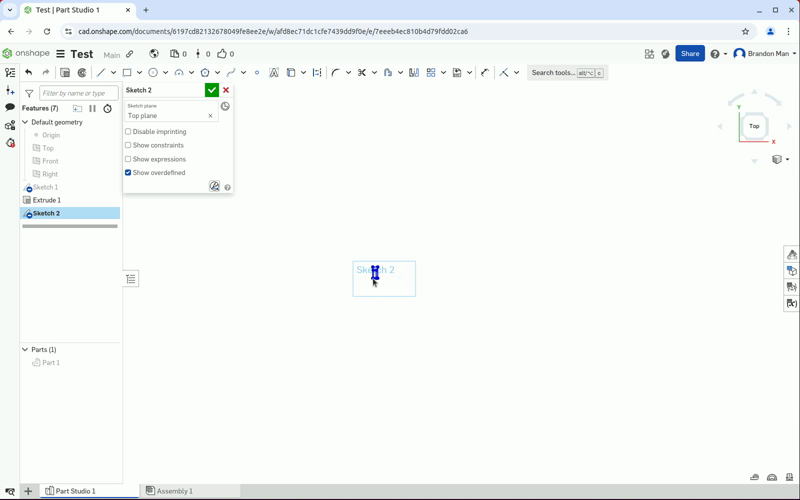
mouse_move(373, 275)
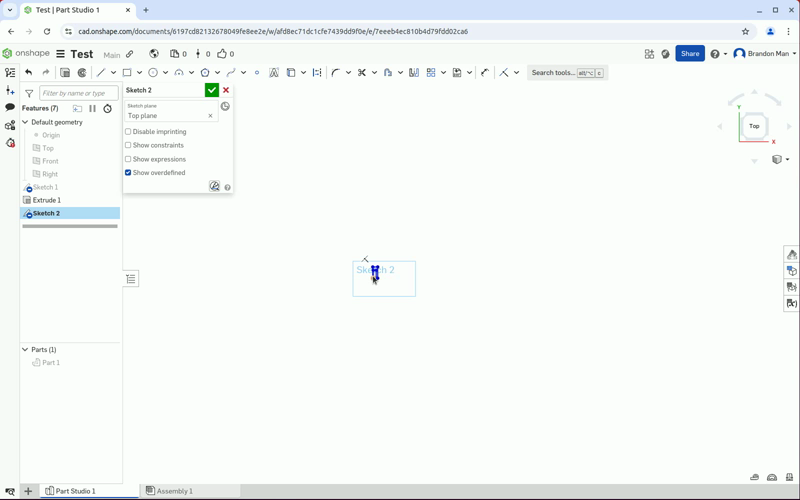
scroll(6)
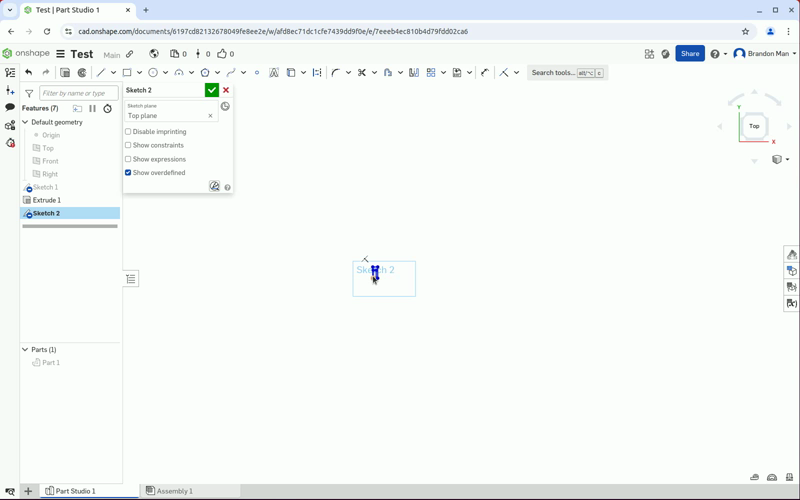
scroll(6)
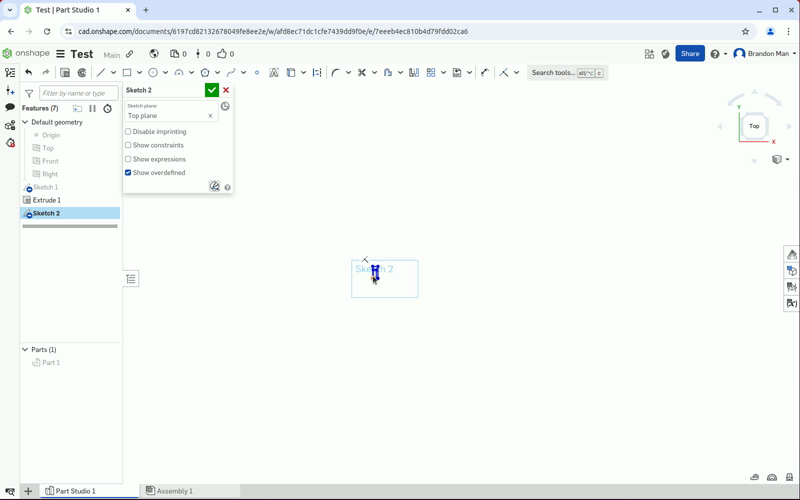
scroll(6)
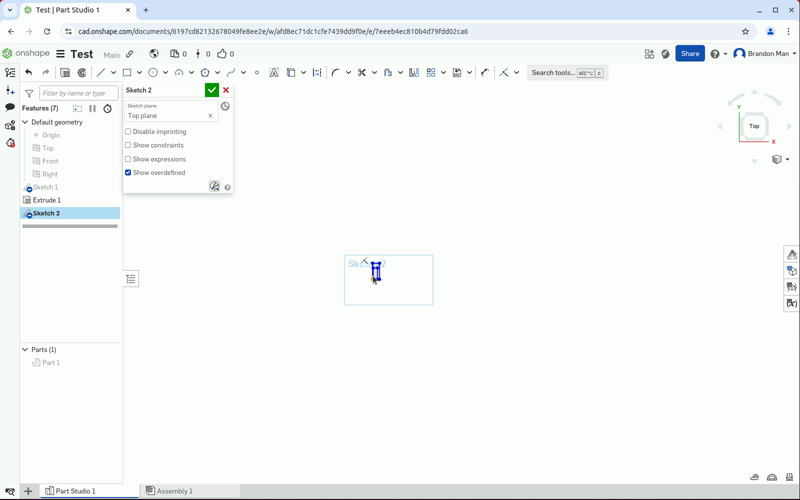
scroll(6)
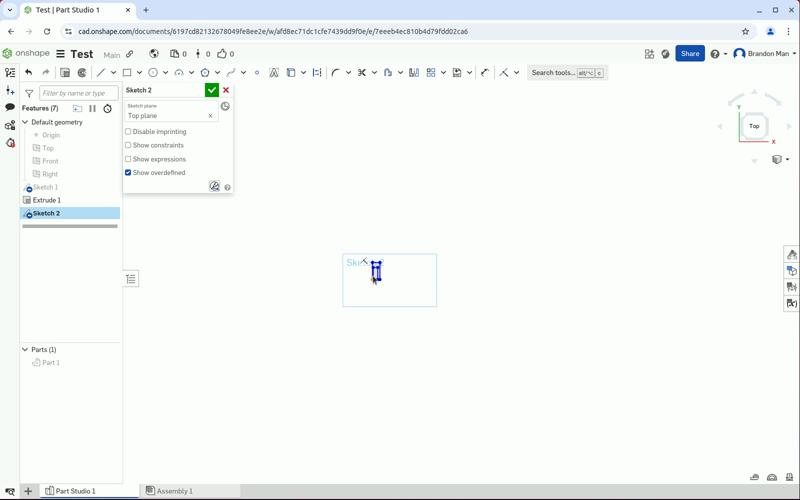
scroll(6)
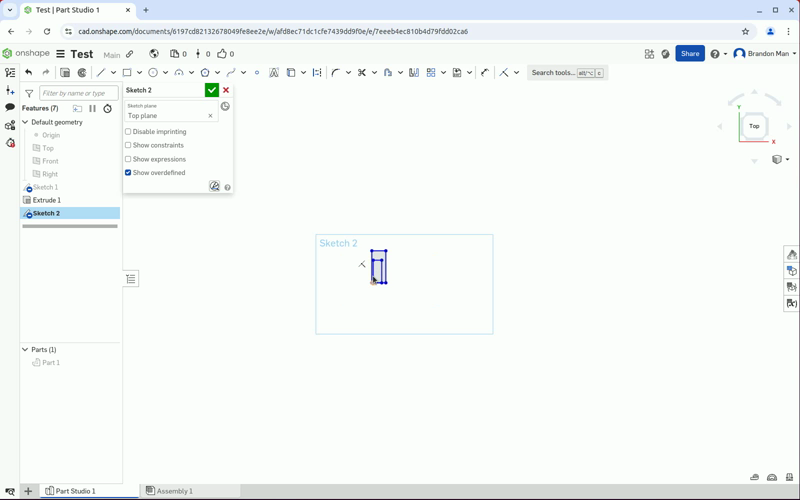
scroll(6)
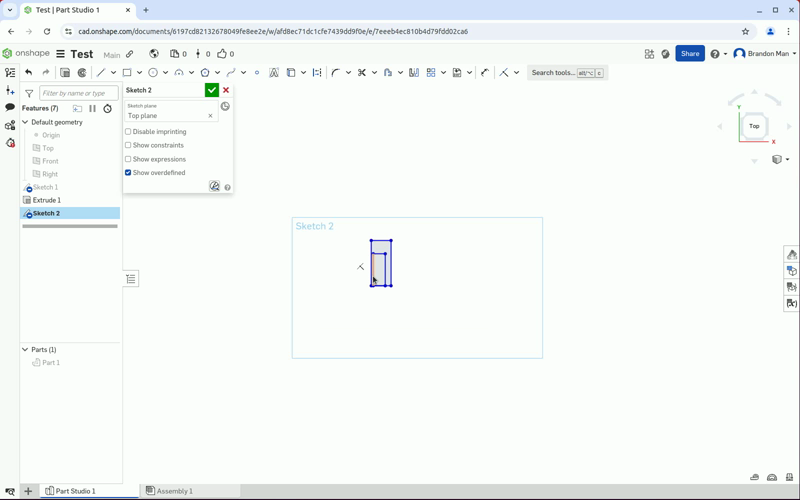
scroll(6)
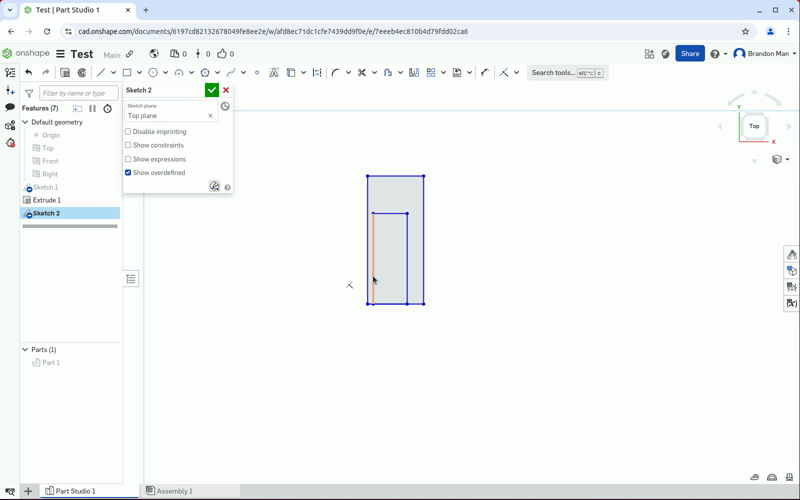
click(373, 275)
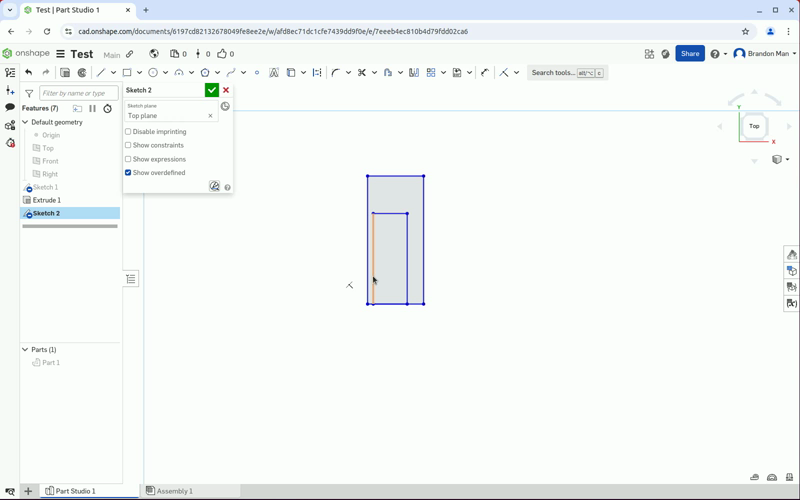
scroll(-6)
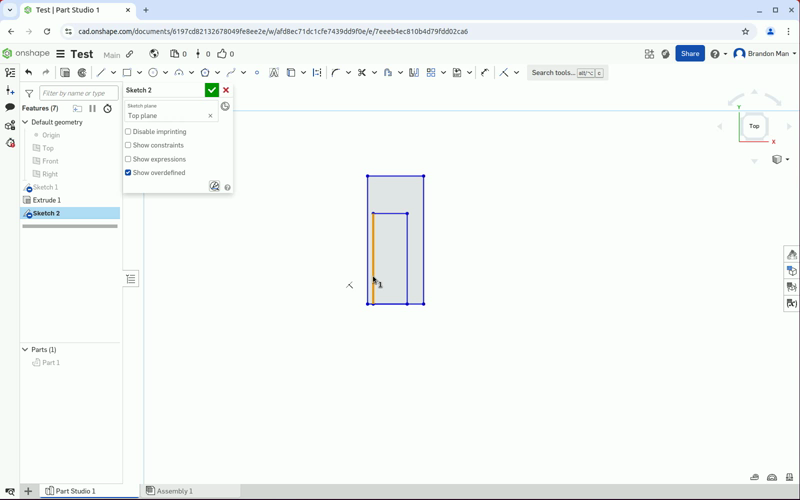
scroll(-6)
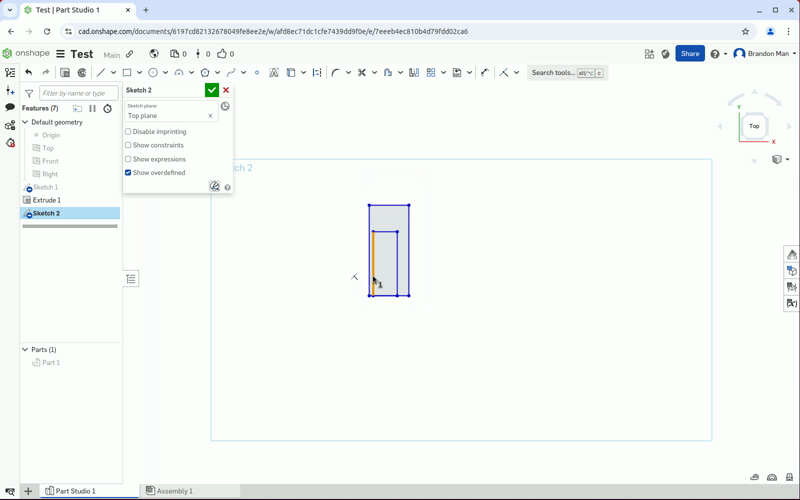
scroll(-6)
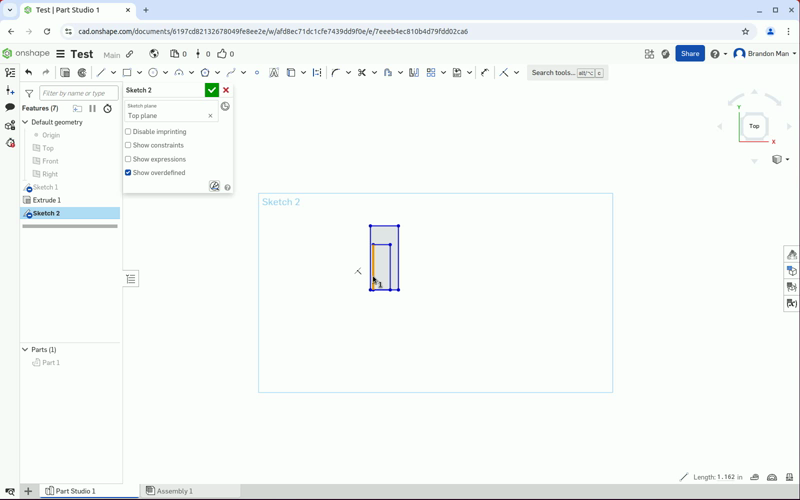
scroll(-6)
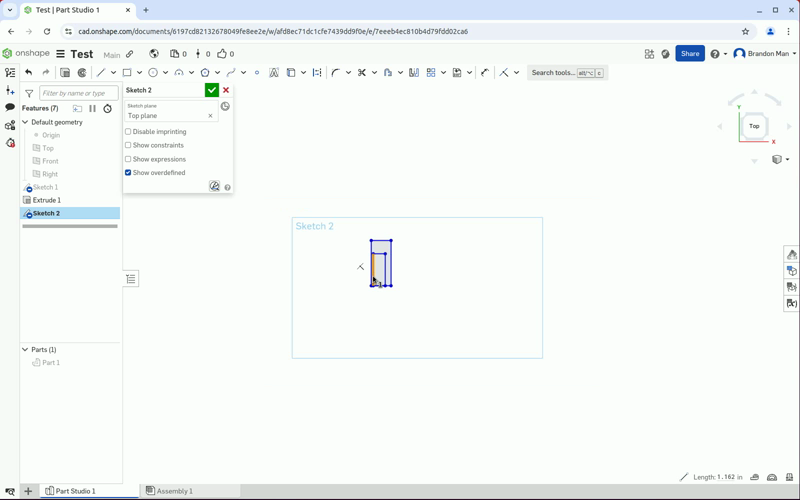
scroll(-6)
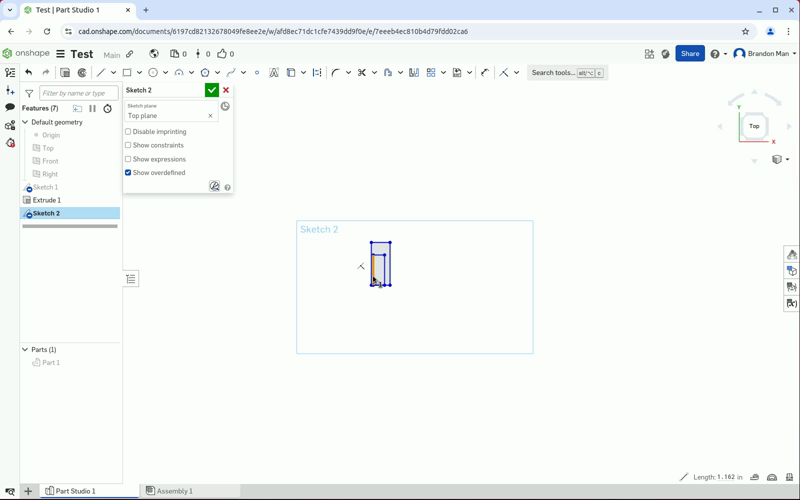
scroll(-6)
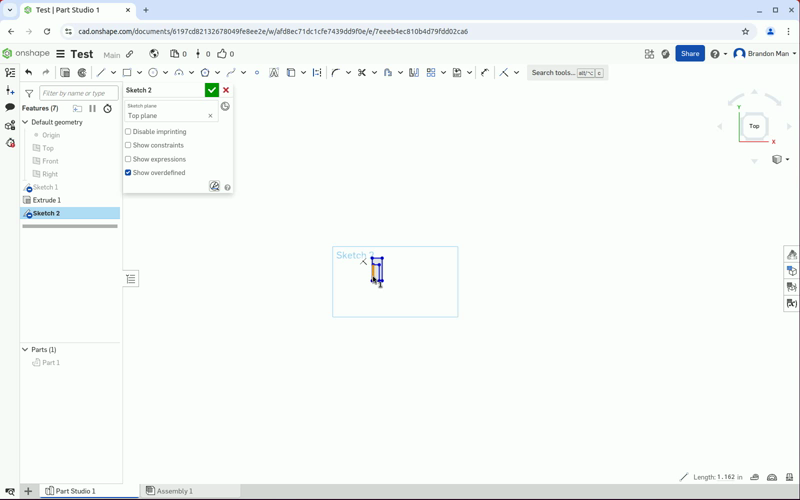
scroll(-6)
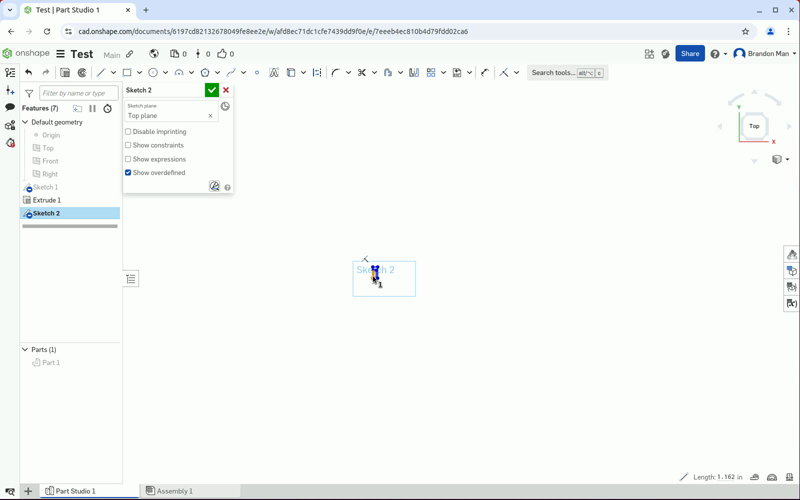
mouse_move(73, 352)
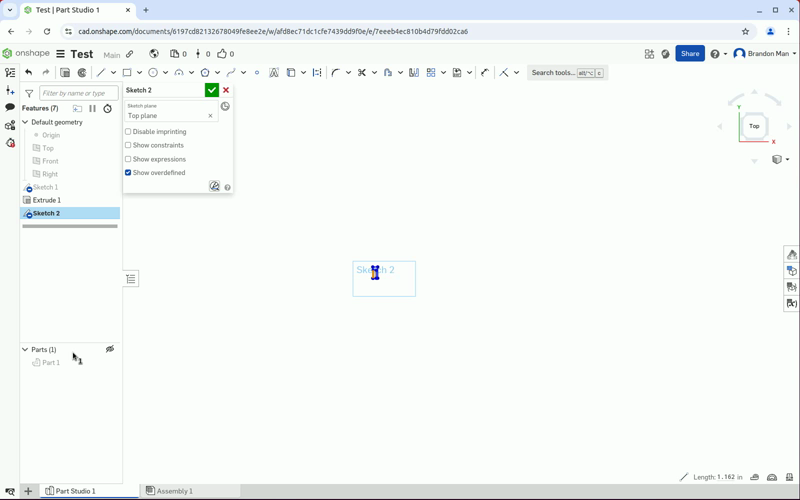
key(shift+y)
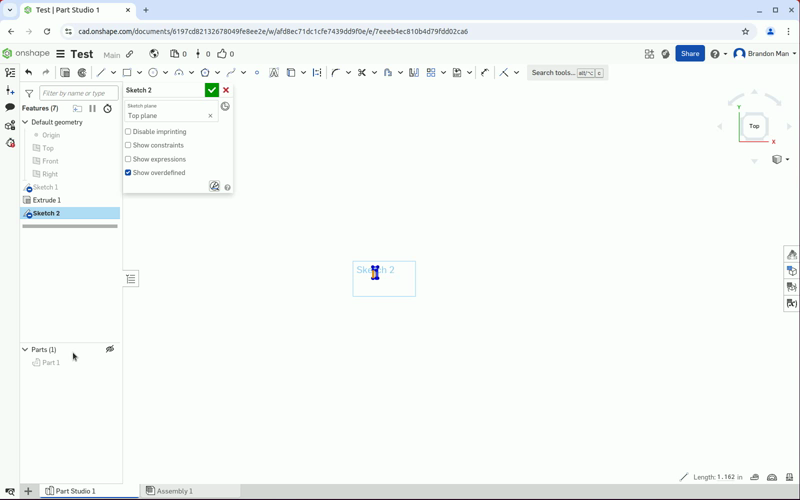
key(shift+e)
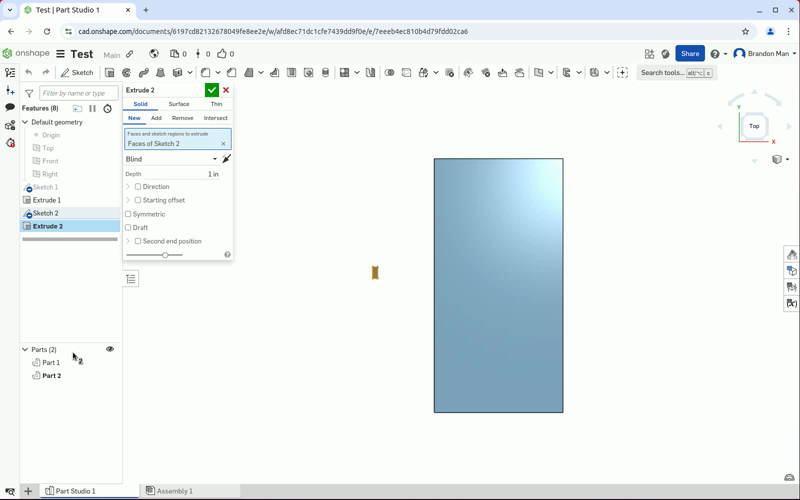
mouse_move(143, 106)
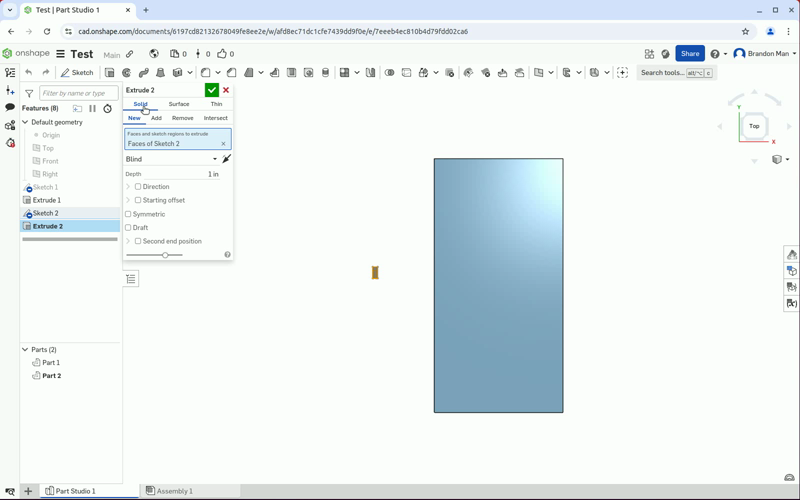
click(143, 106)
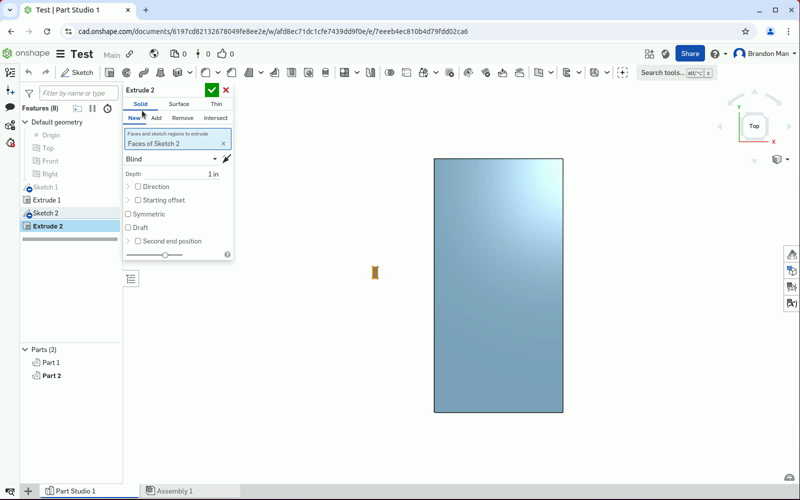
mouse_move(137, 120)
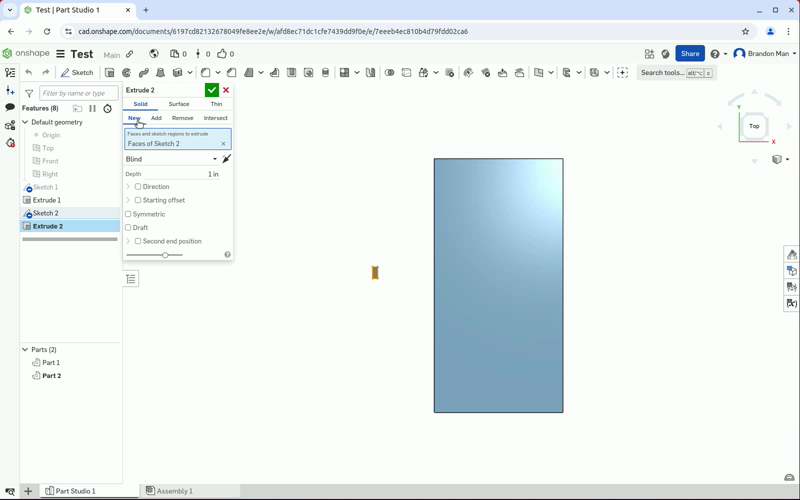
click(137, 120)
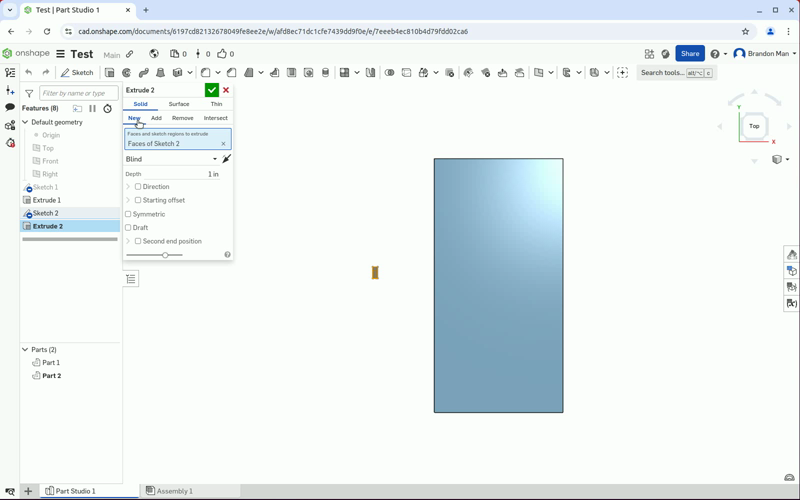
key(tab, 4)
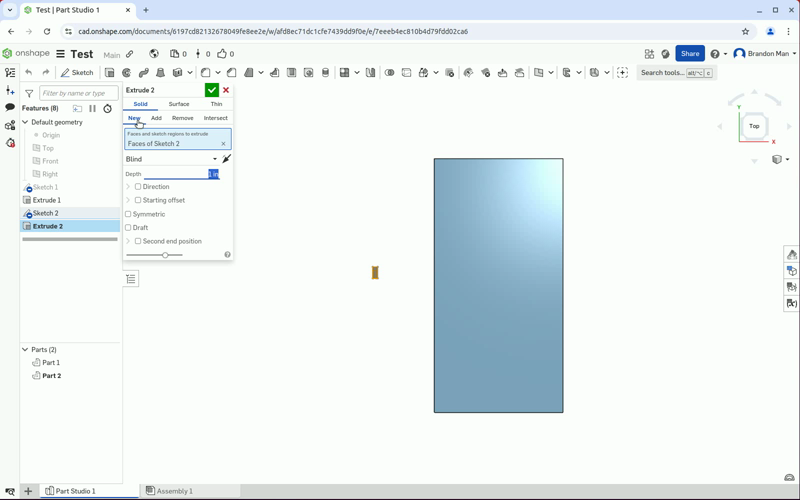
text(0.722)
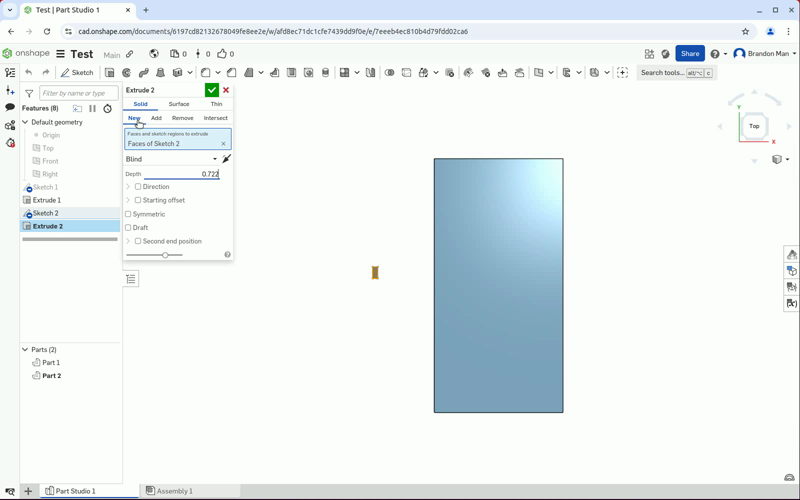
key(enter)
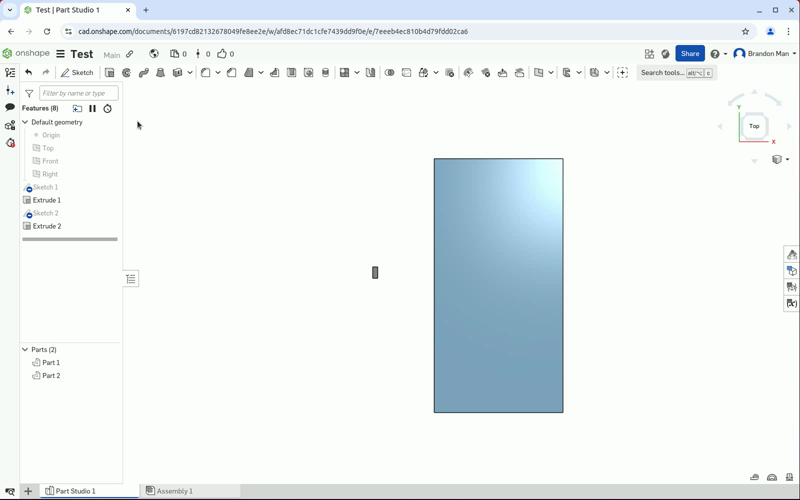
key(shift+h)
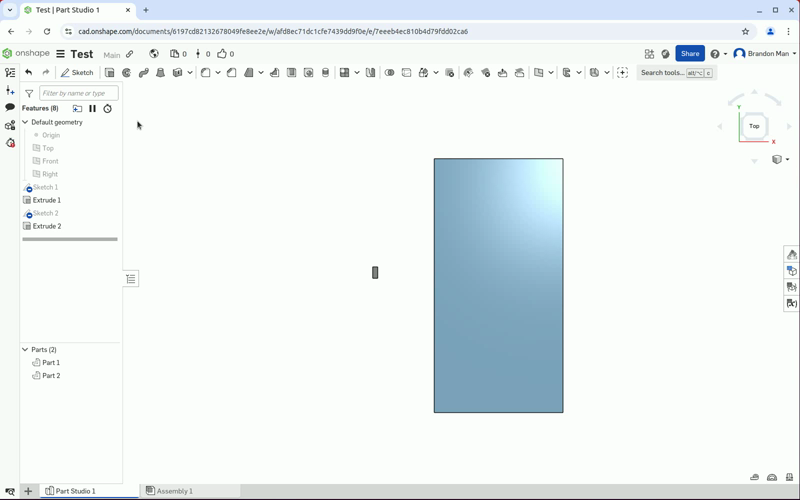
key(shift+h)
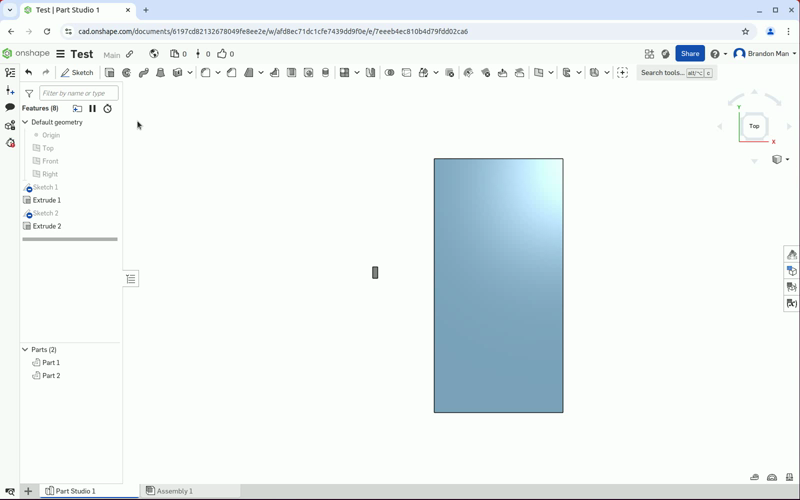
mouse_move(73, 189)
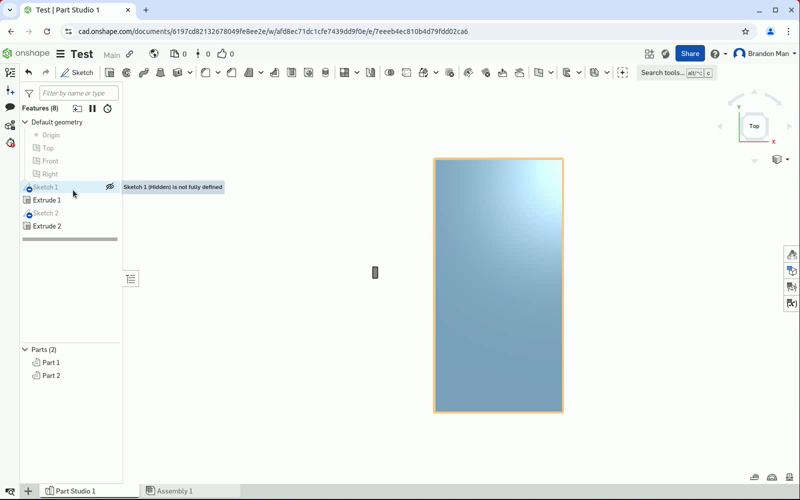
click(73, 189)
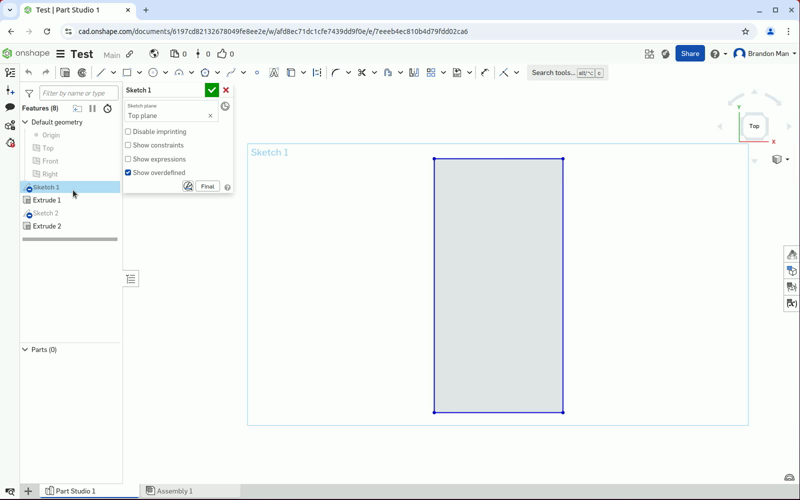
mouse_move(229, 92)
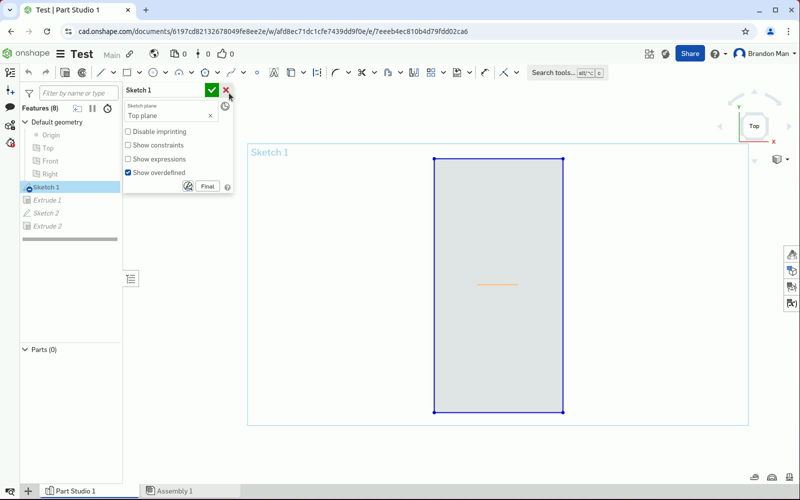
click(229, 92)
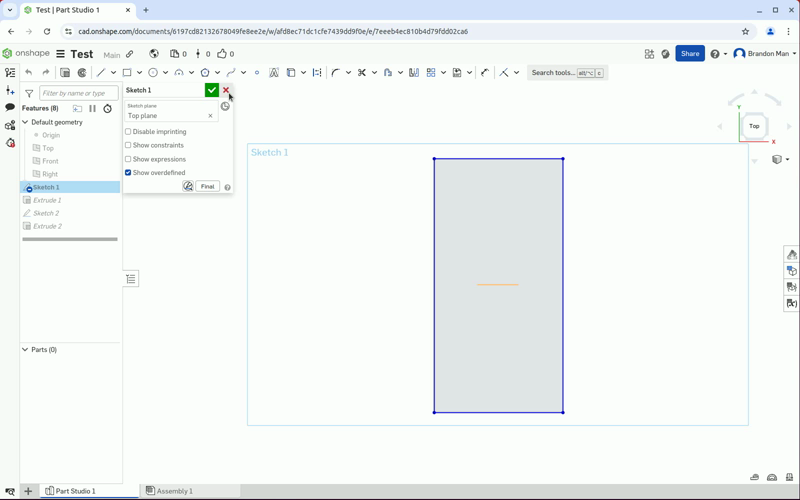
key(shift+s)
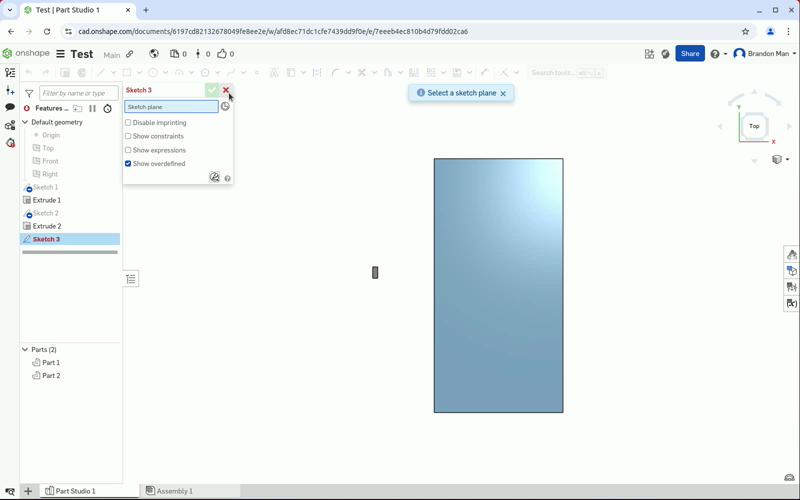
mouse_move(73, 150)
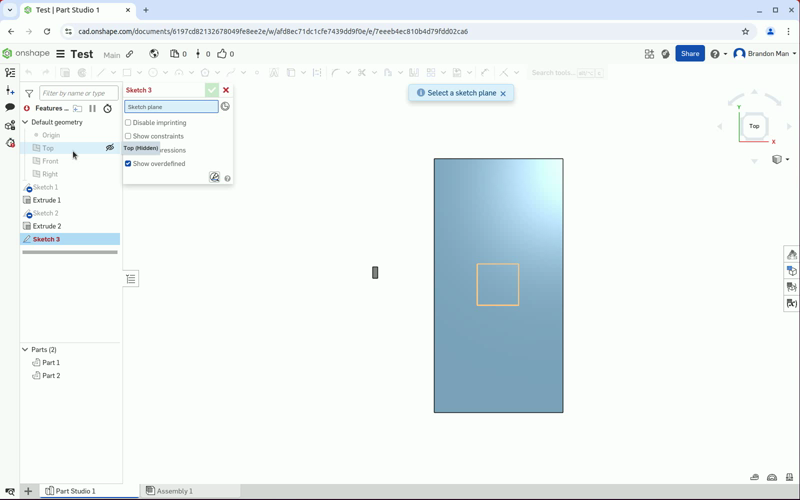
click(73, 150)
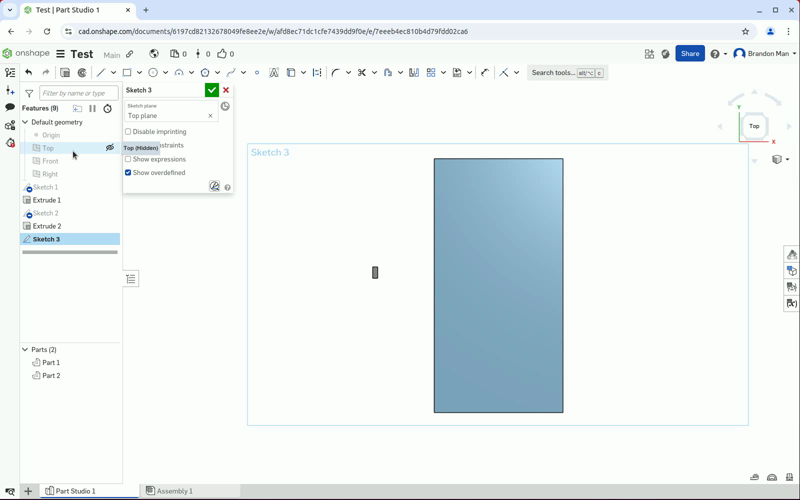
mouse_move(73, 352)
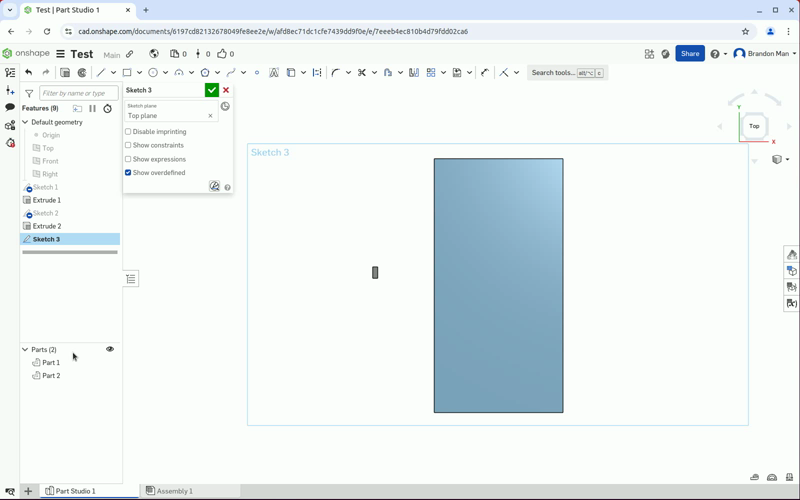
key(y)
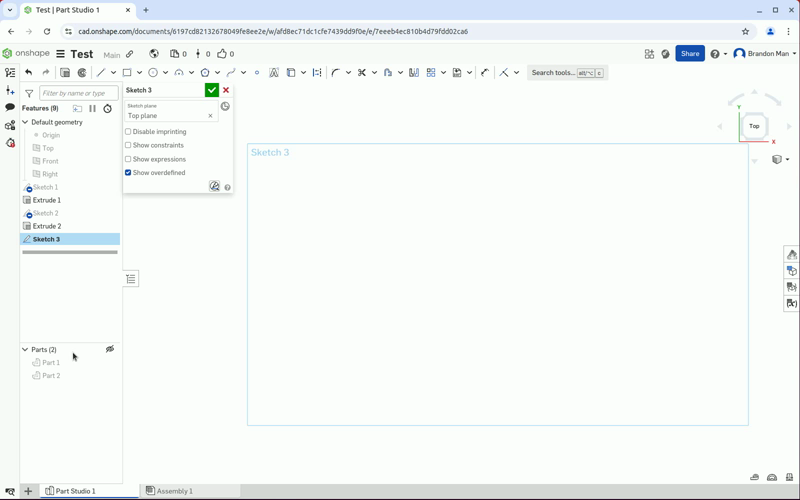
key(l)
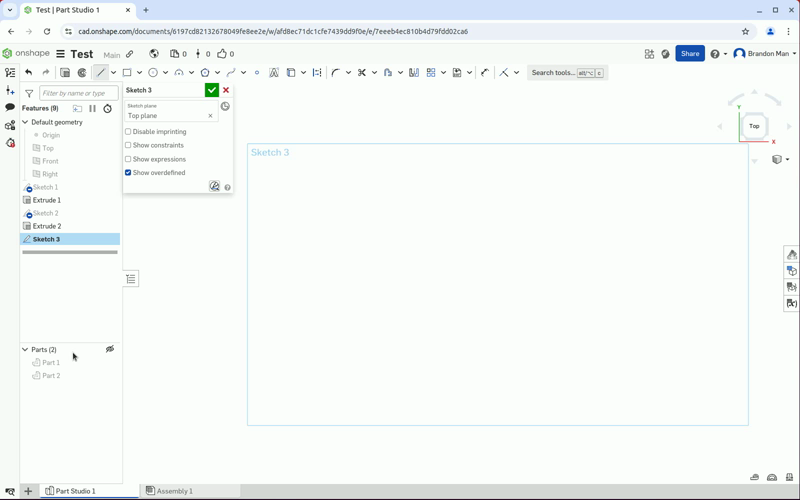
key_down(shift)
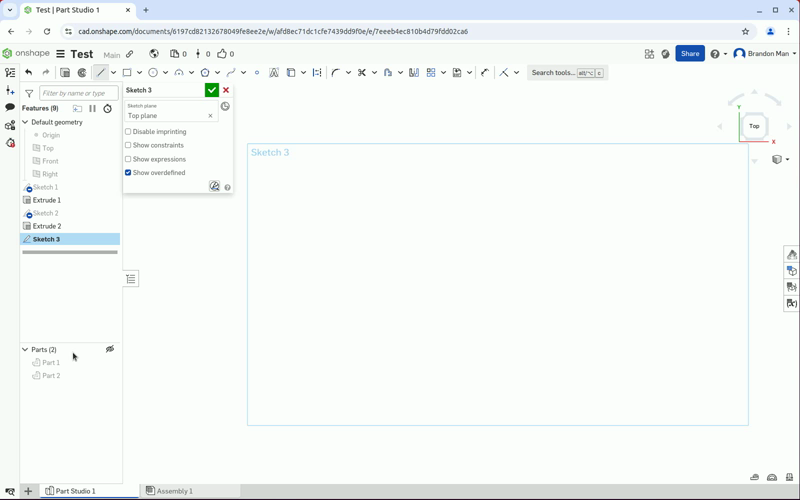
mouse_move(533, 351)
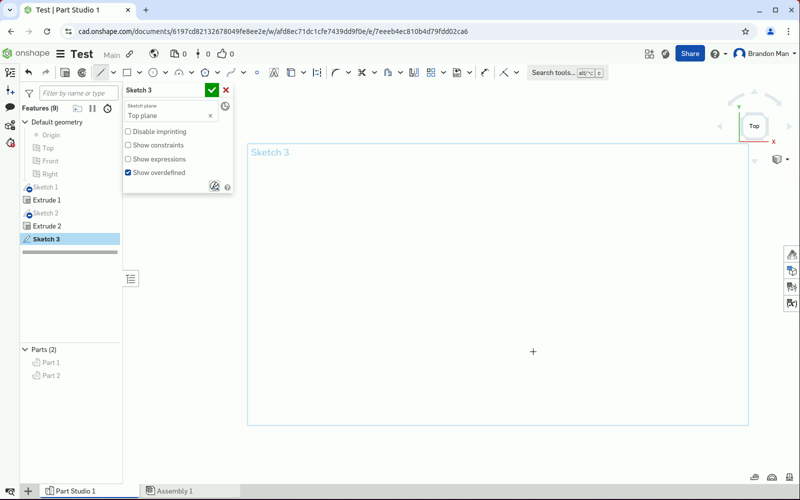
click(533, 351)
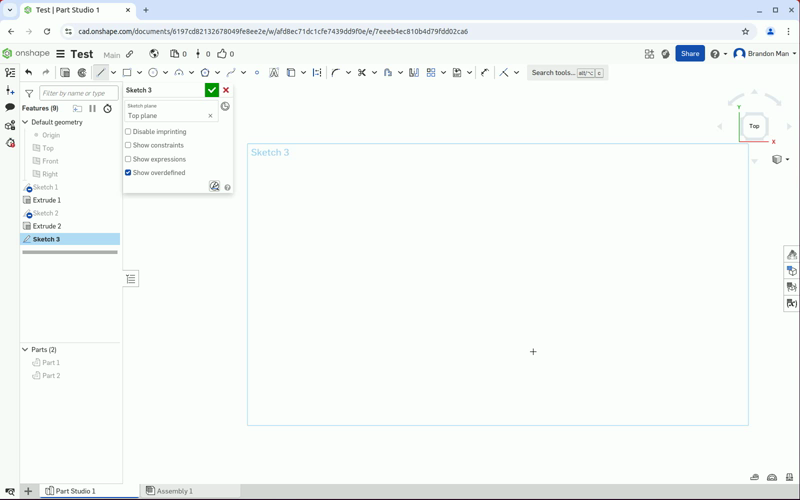
key_up(shift)
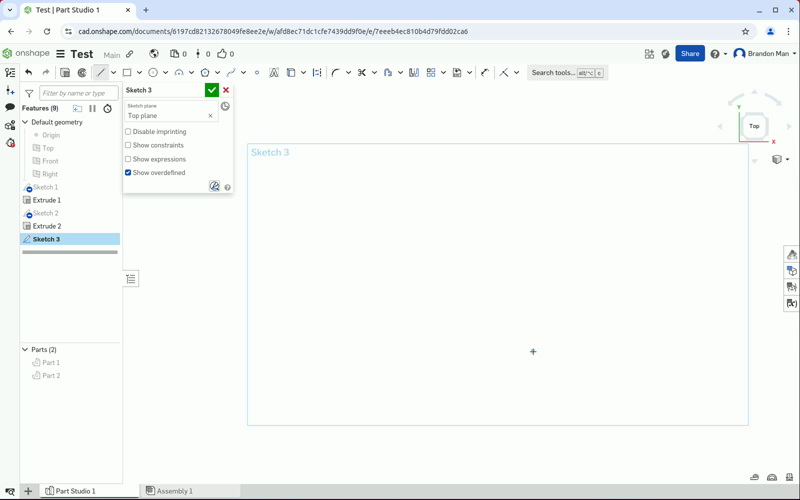
key_down(shift)
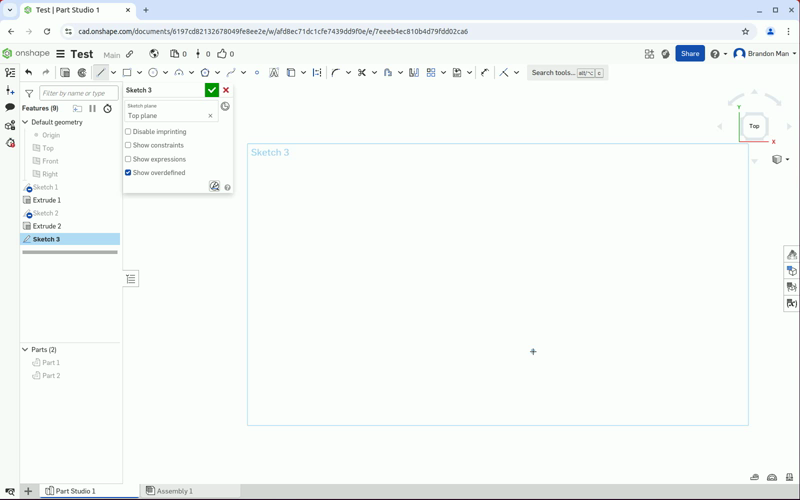
mouse_move(563, 351)
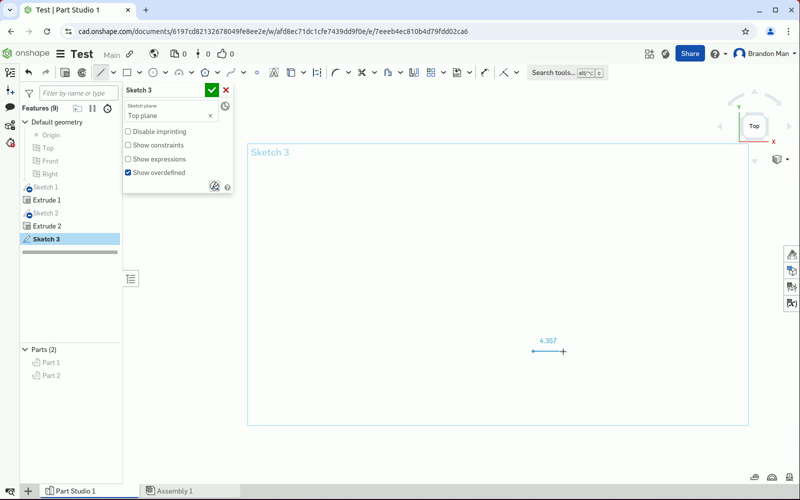
mouse_move(537, 351)
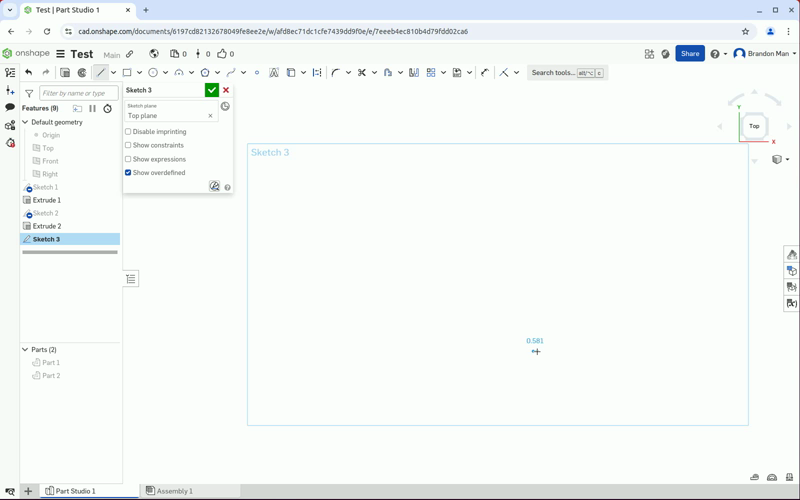
scroll(6)
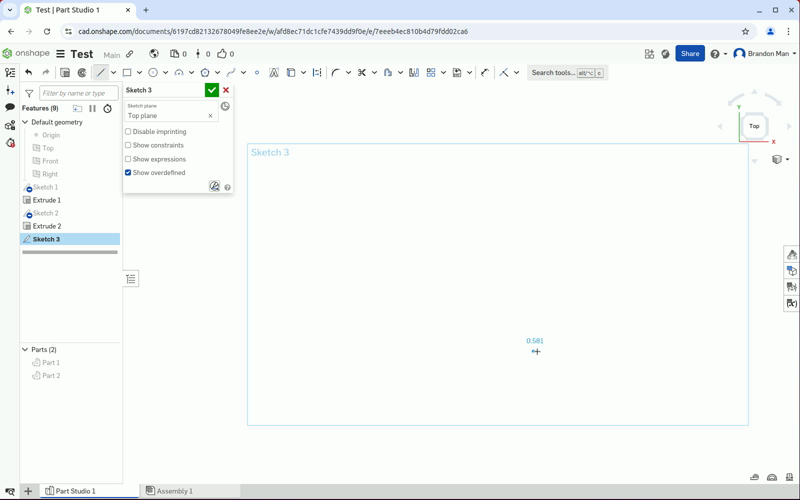
scroll(6)
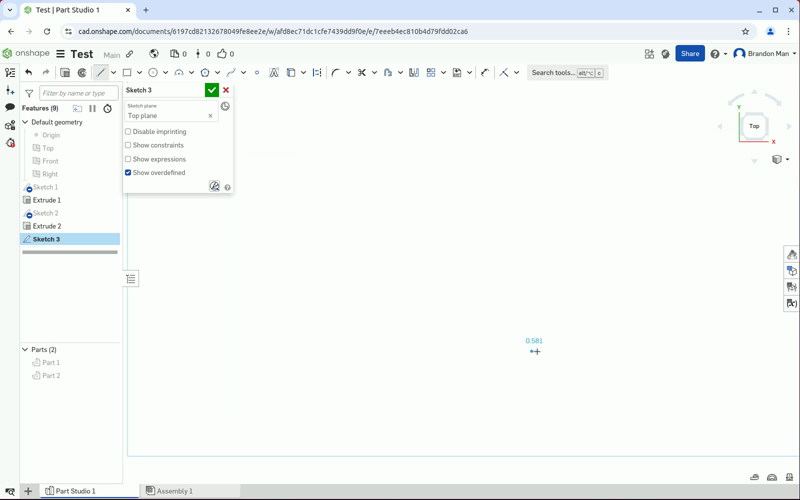
scroll(6)
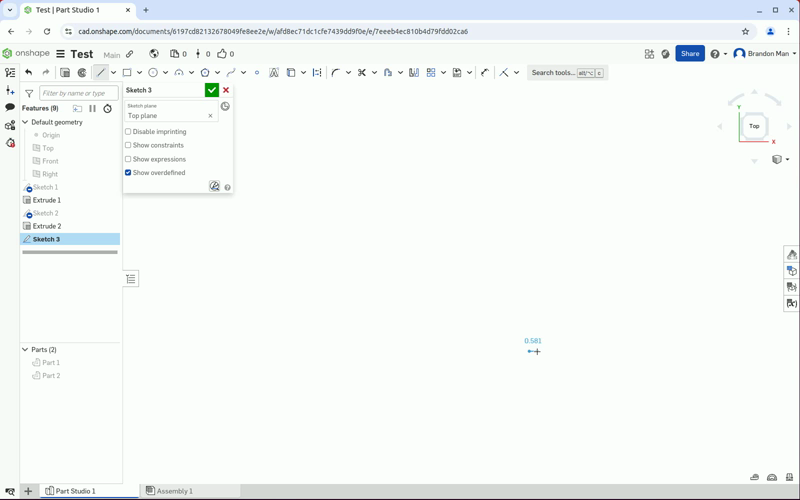
scroll(6)
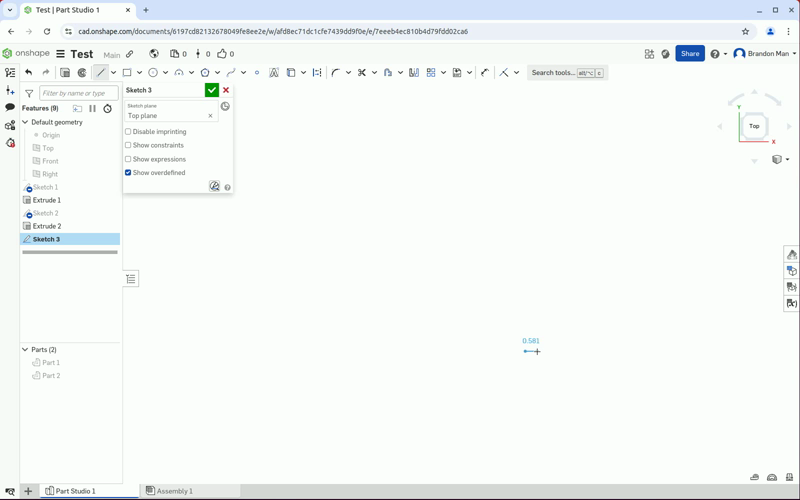
scroll(6)
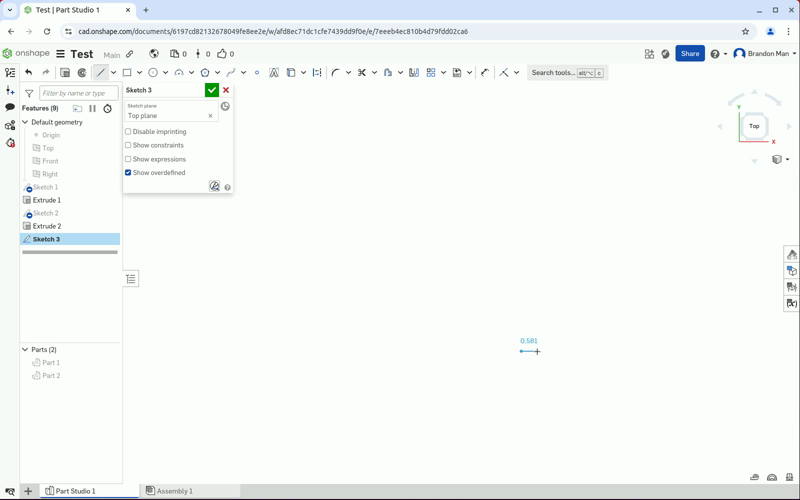
scroll(6)
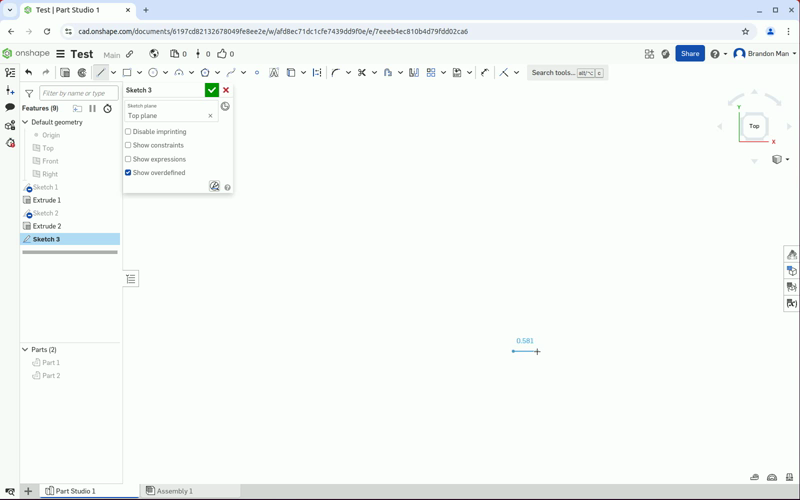
scroll(6)
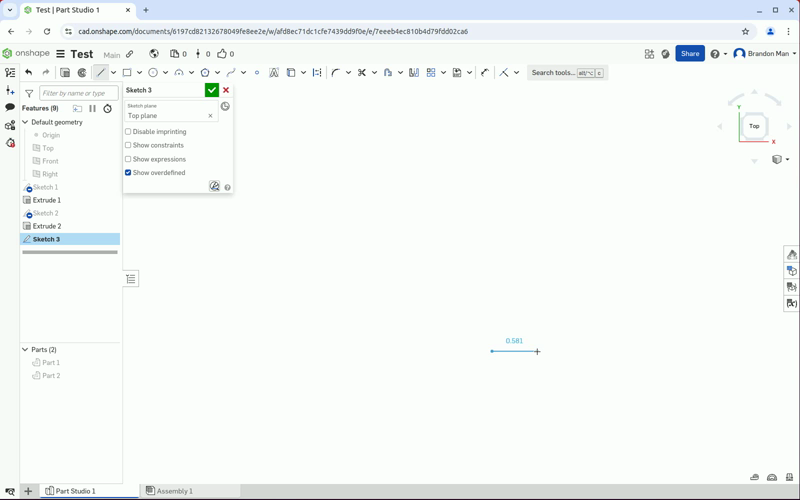
click(537, 351)
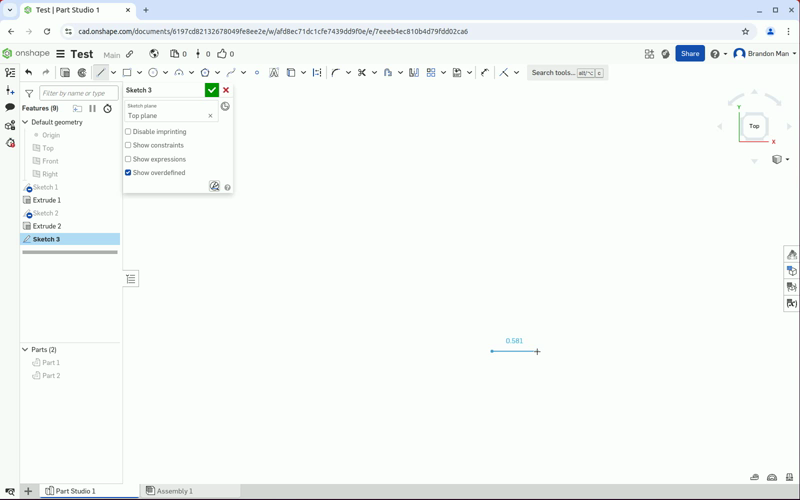
scroll(-6)
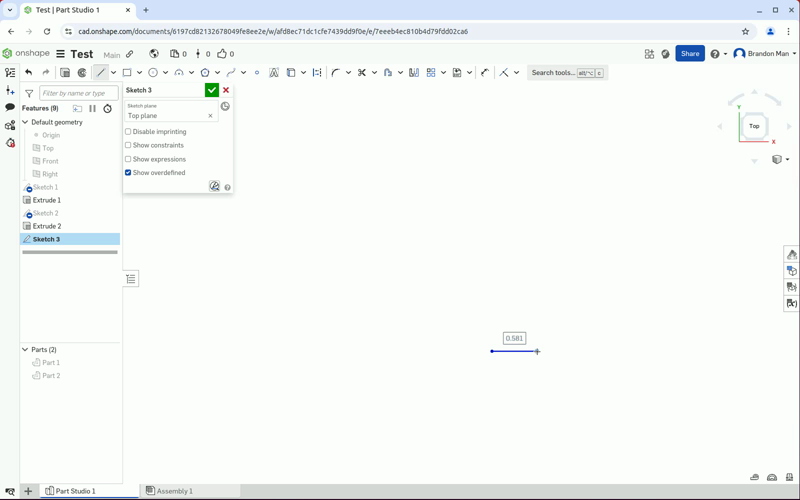
scroll(-6)
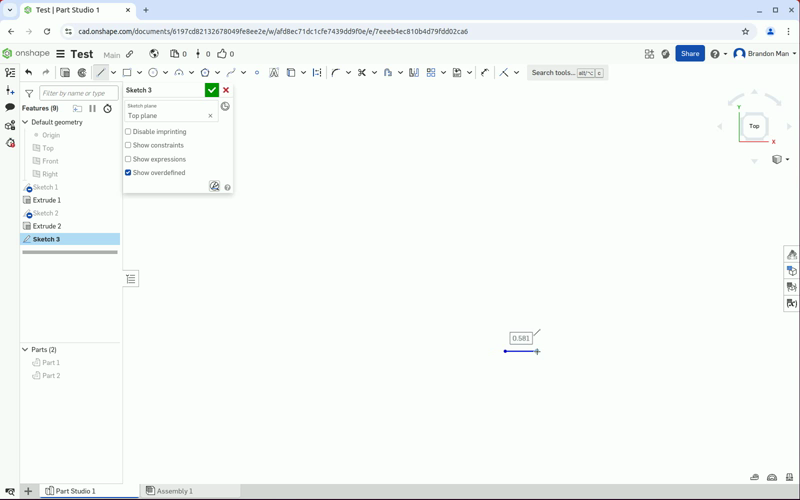
scroll(-6)
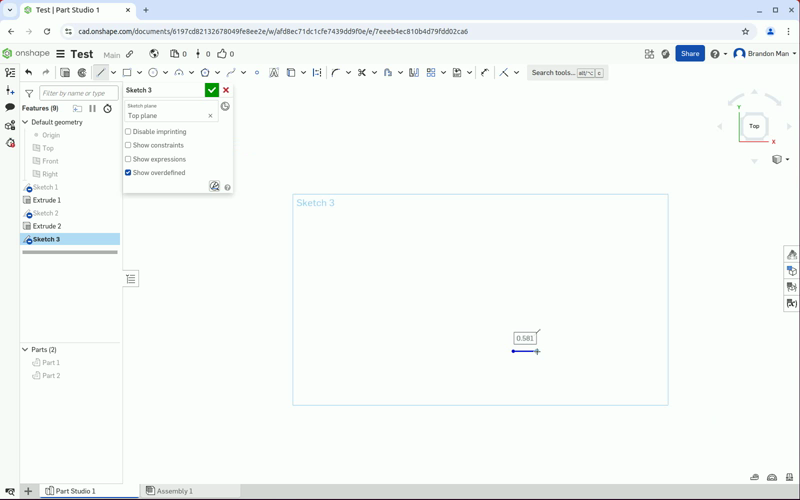
scroll(-6)
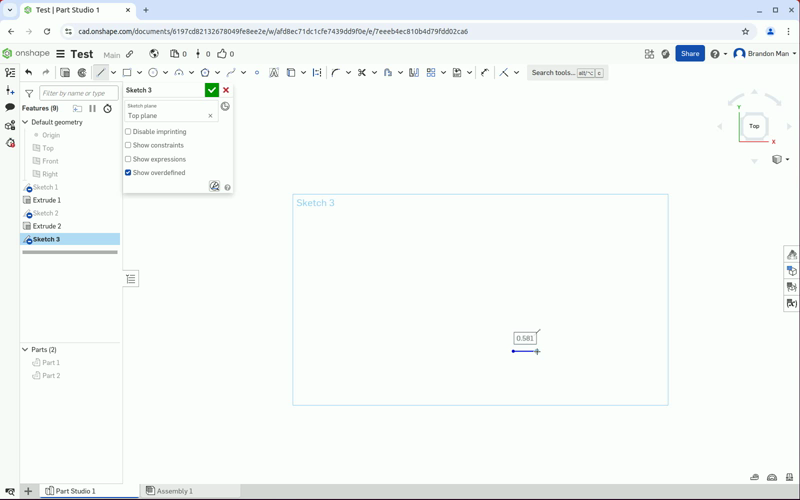
scroll(-6)
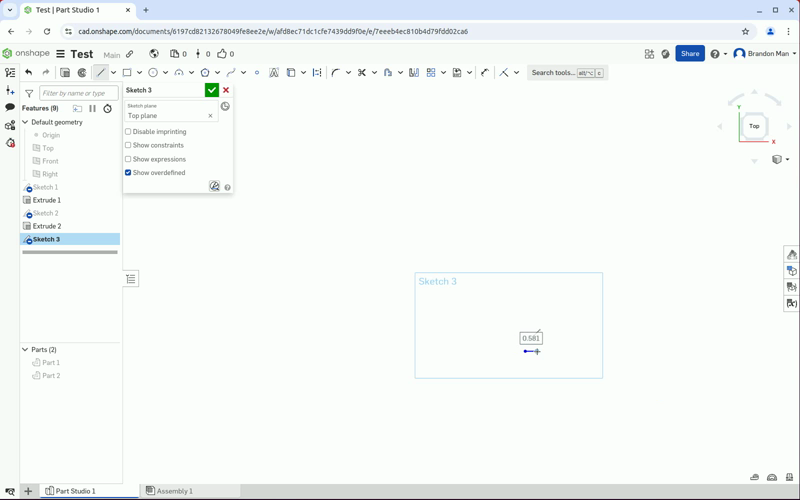
scroll(-6)
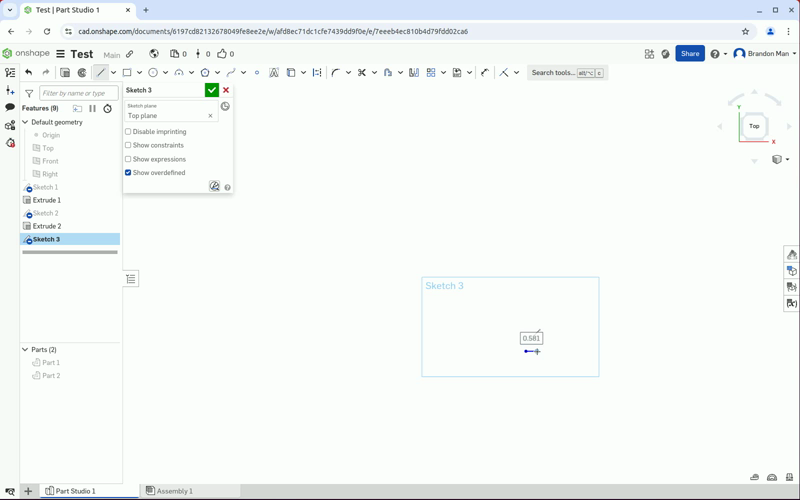
scroll(-6)
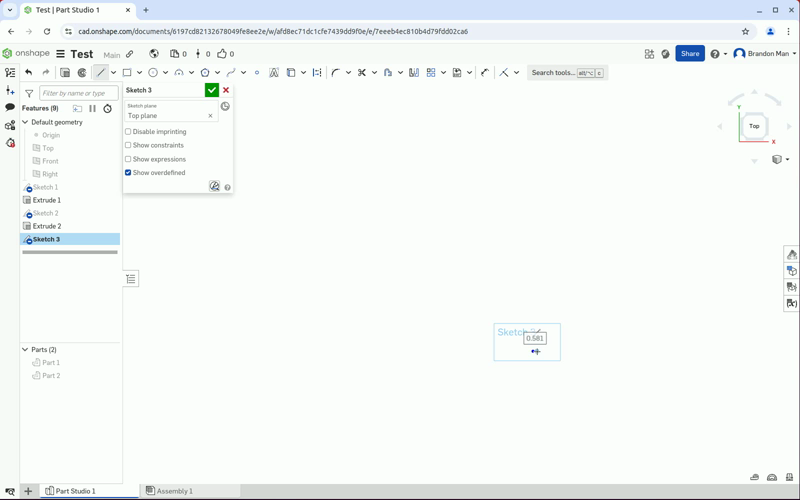
key_up(shift)
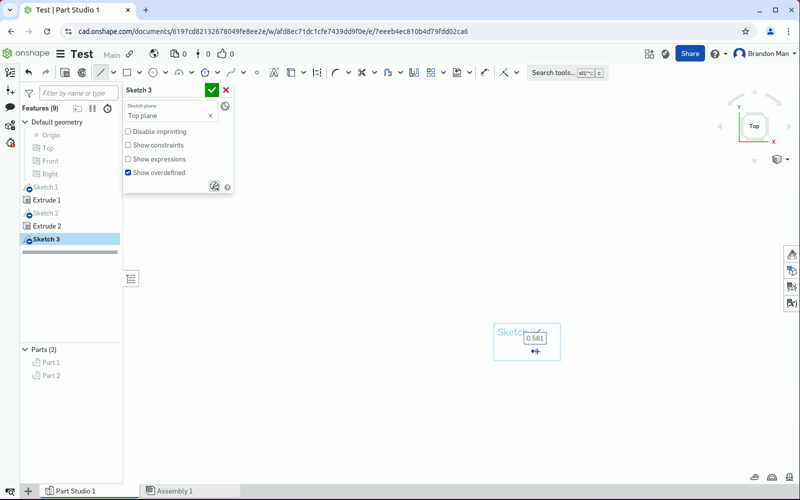
key_down(shift)
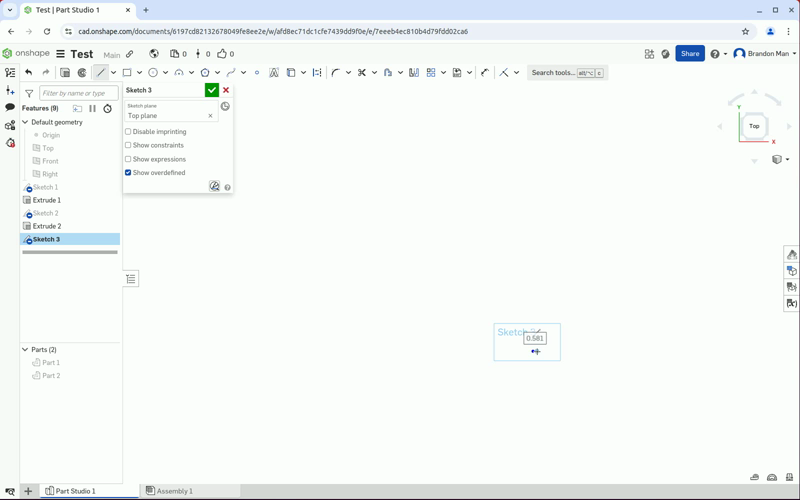
mouse_move(537, 170)
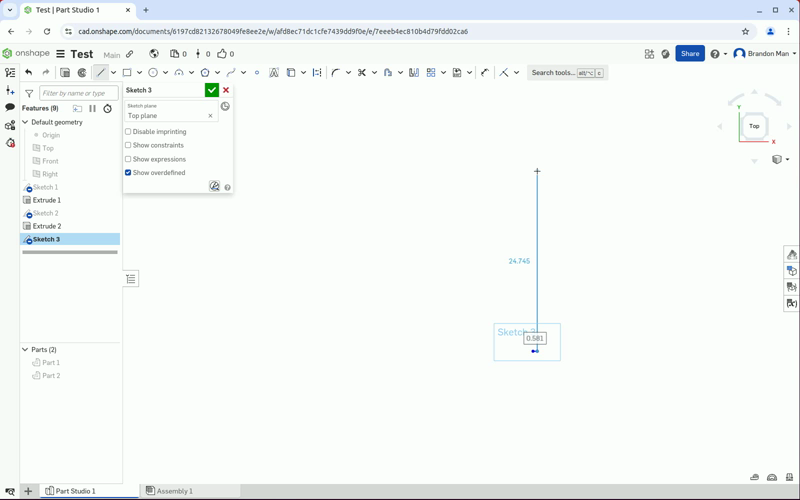
click(537, 170)
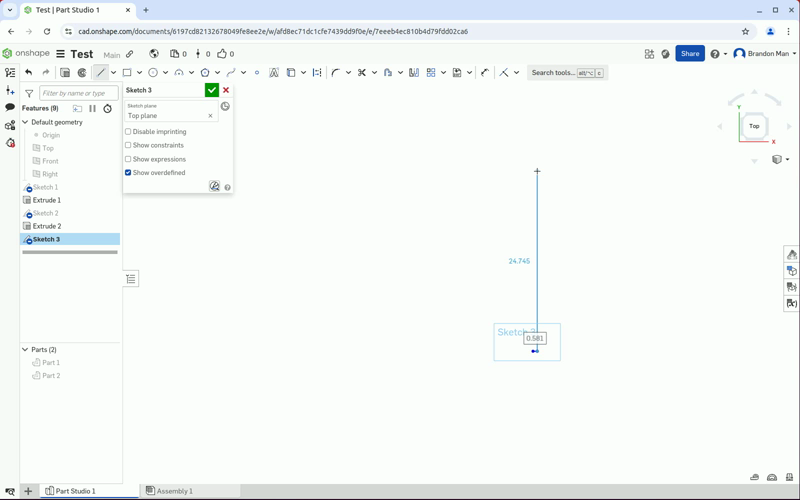
key_up(shift)
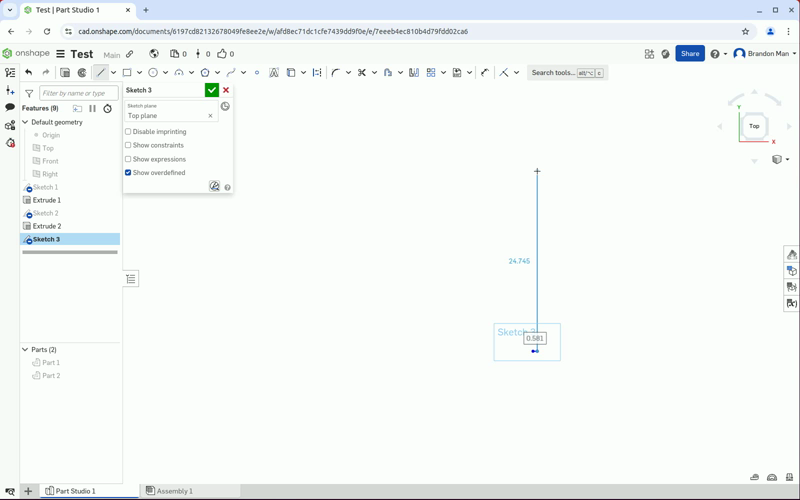
key_down(shift)
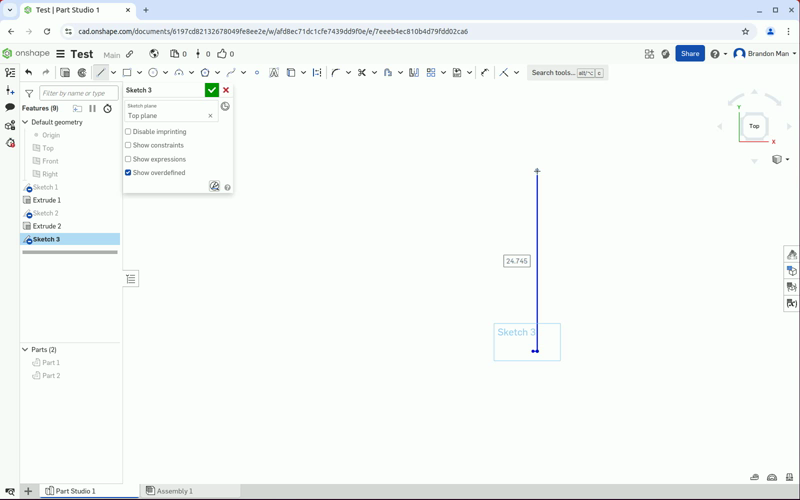
mouse_move(567, 170)
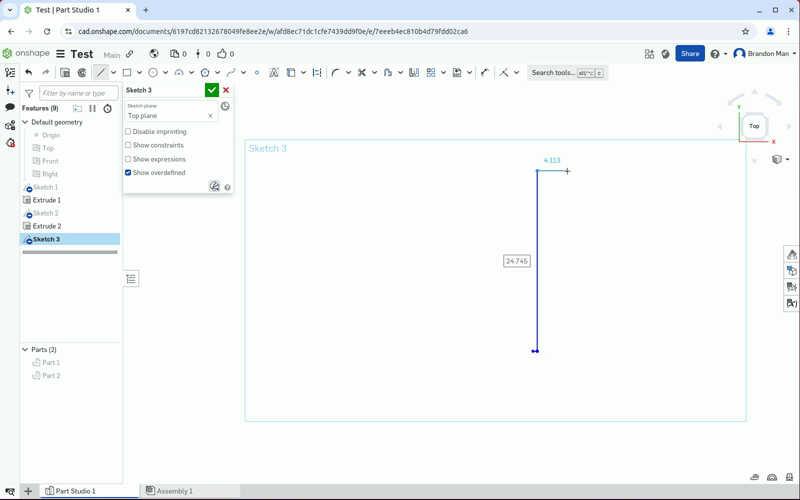
mouse_move(533, 170)
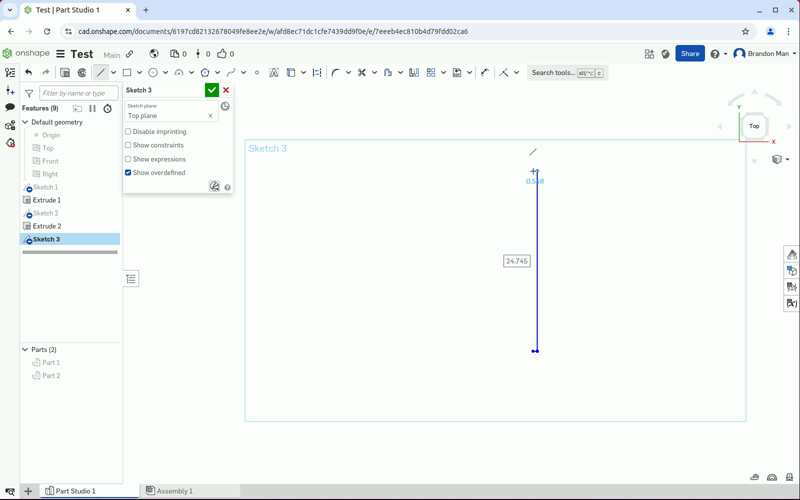
scroll(6)
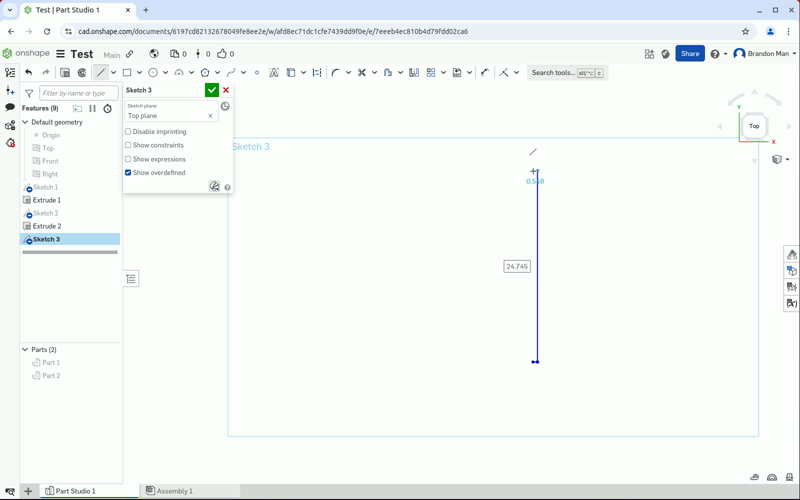
scroll(6)
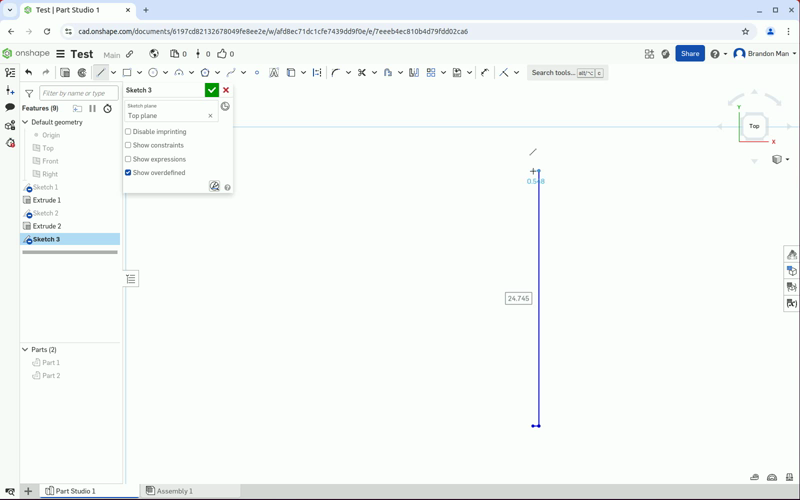
scroll(6)
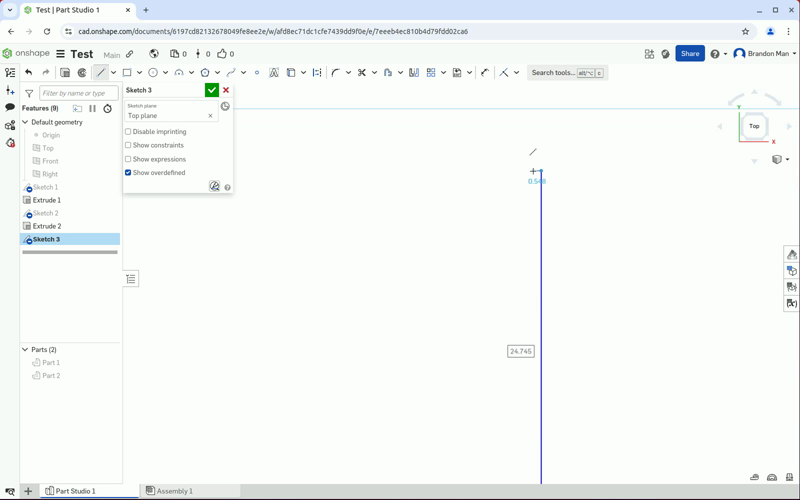
scroll(6)
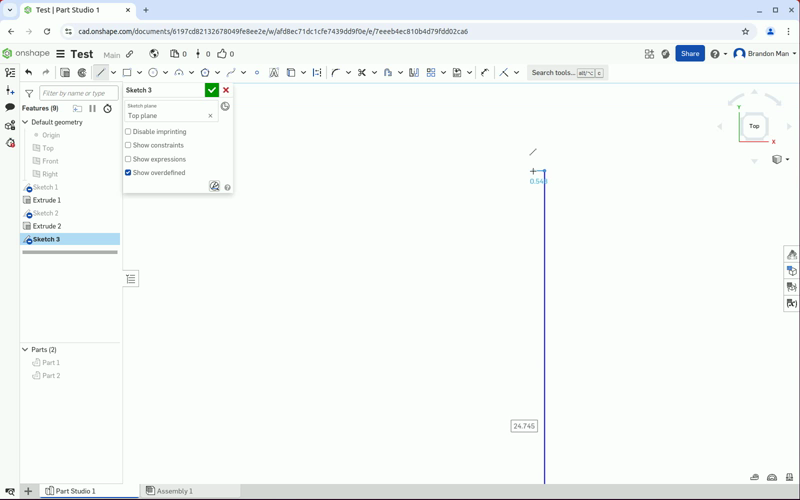
scroll(6)
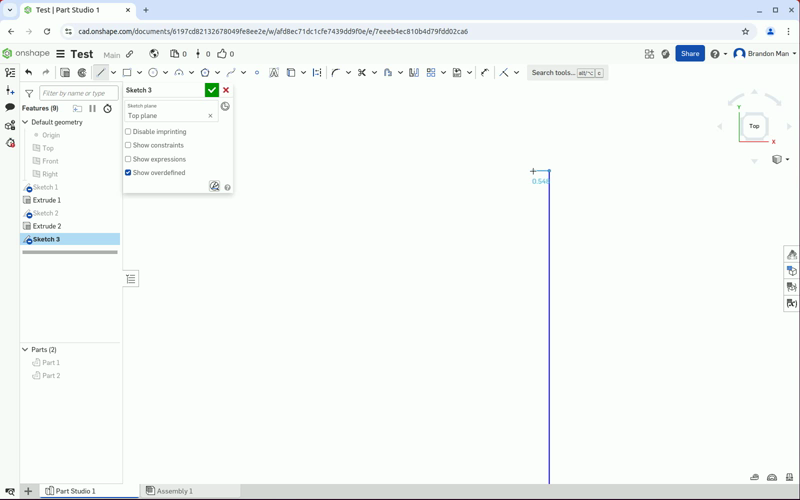
scroll(6)
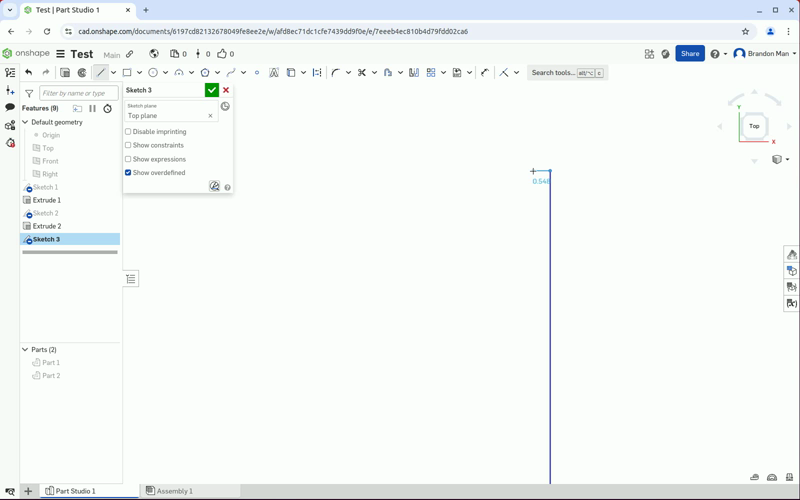
scroll(6)
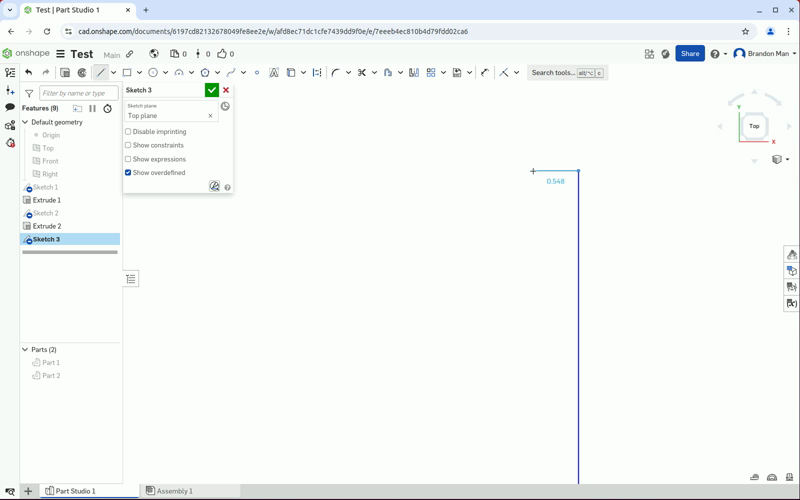
click(533, 170)
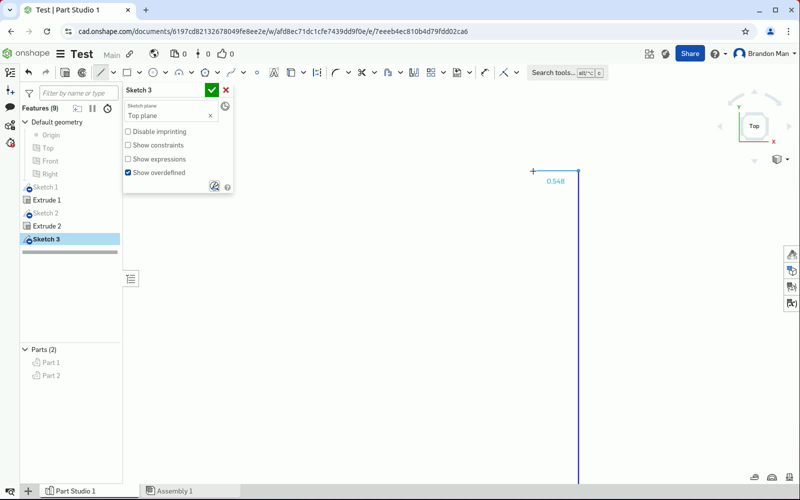
scroll(-6)
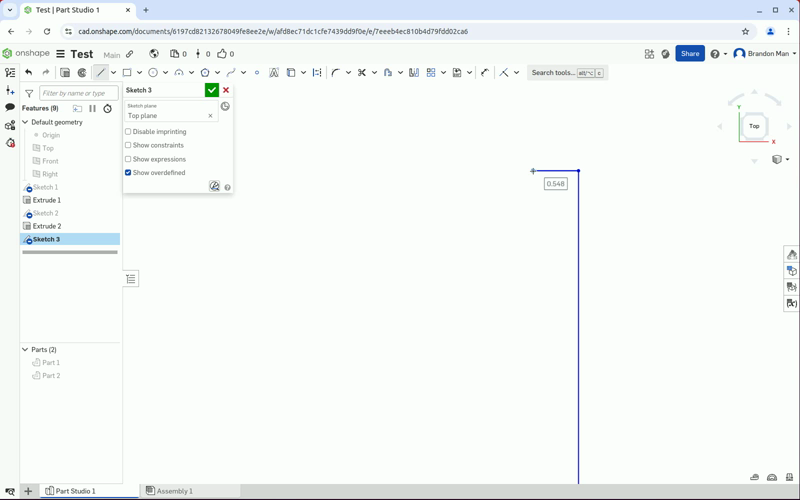
scroll(-6)
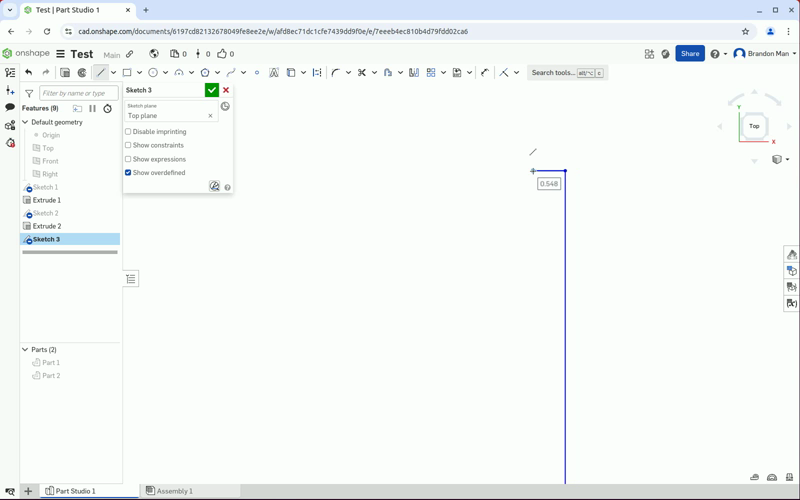
scroll(-6)
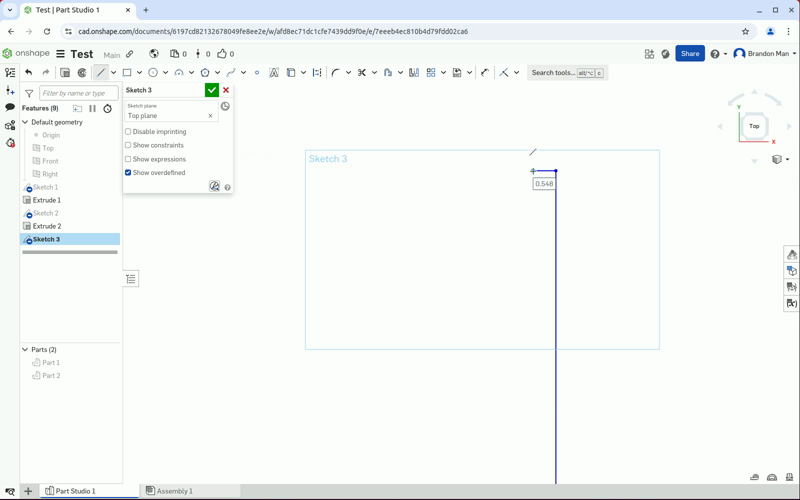
scroll(-6)
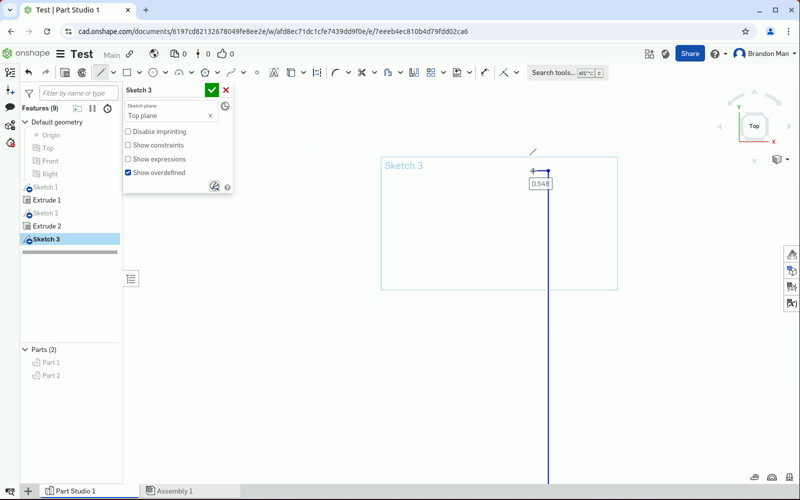
scroll(-6)
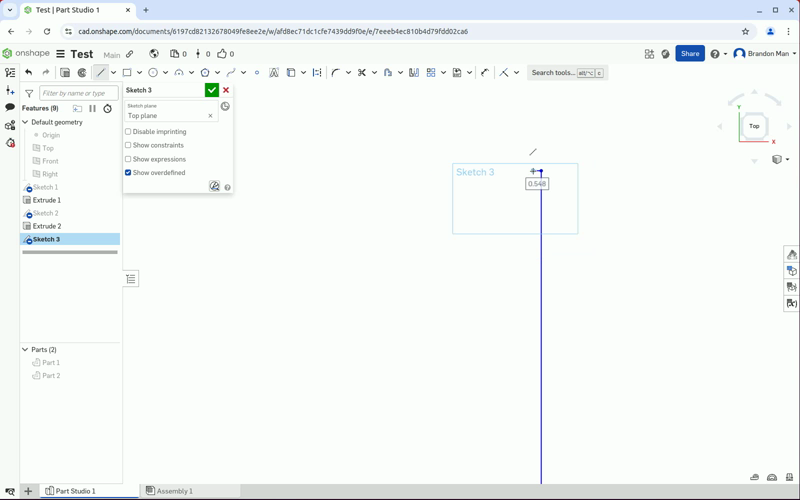
scroll(-6)
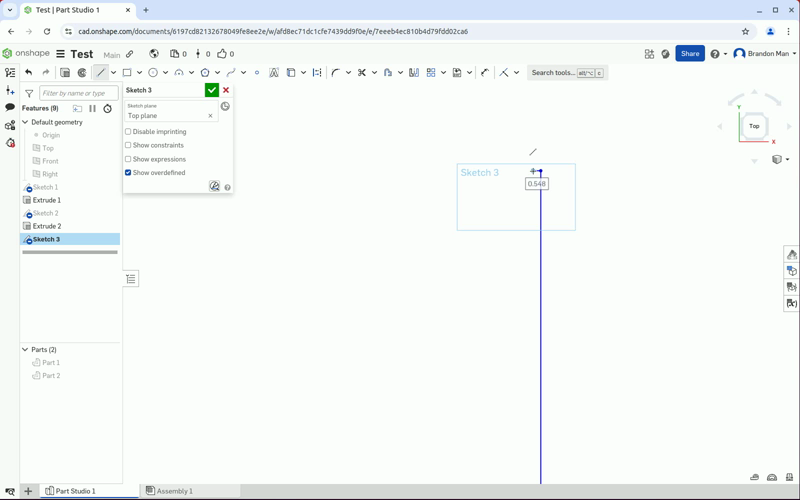
scroll(-6)
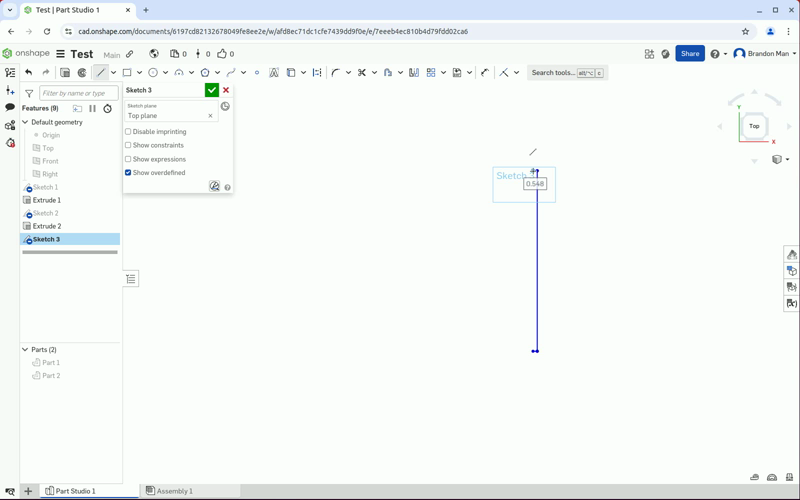
key_up(shift)
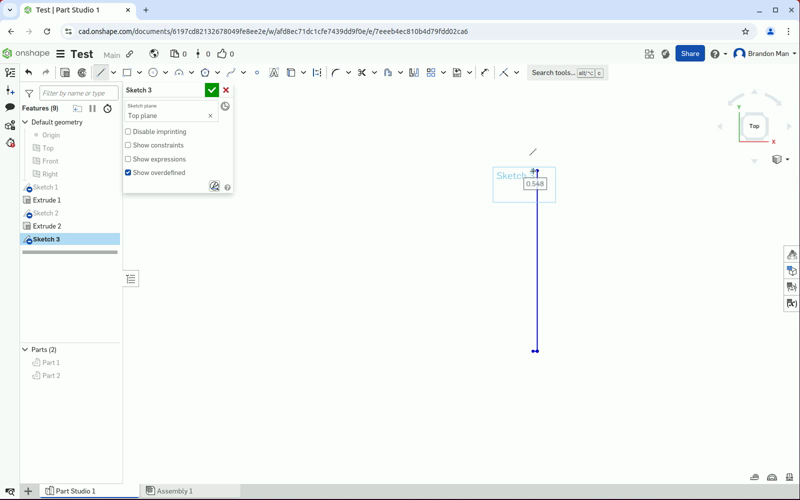
key_down(shift)
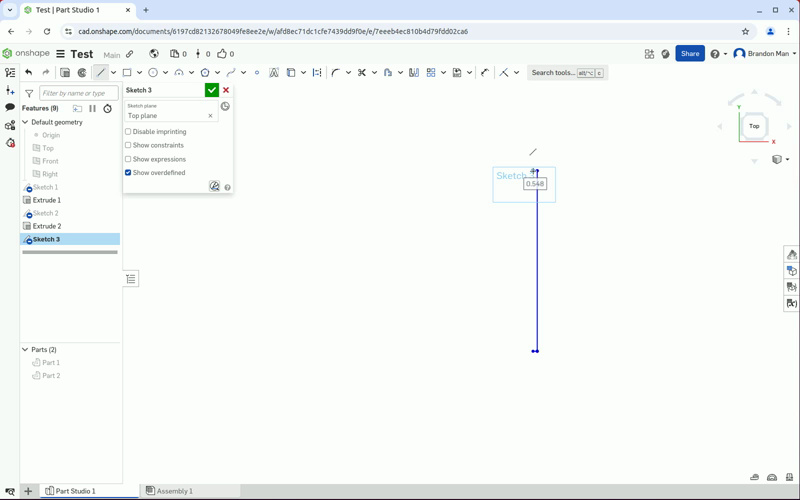
mouse_move(533, 351)
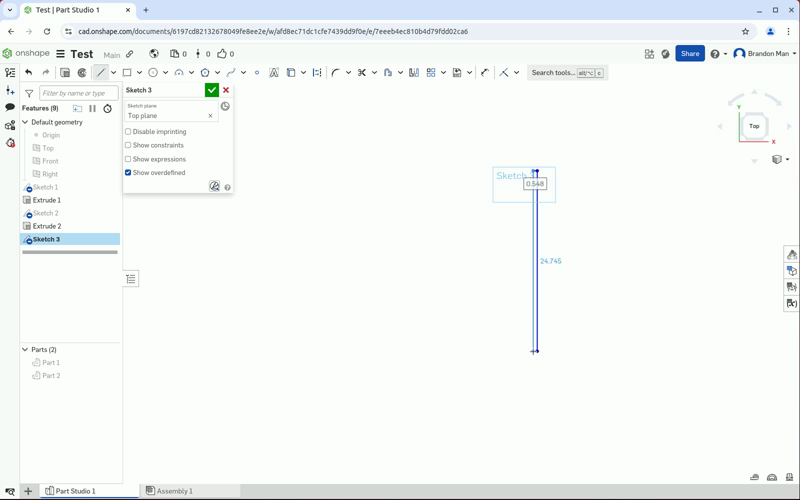
scroll(6)
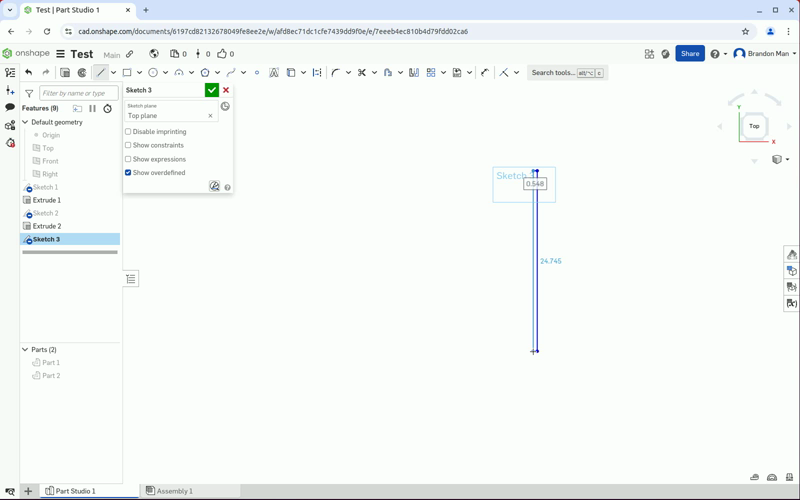
scroll(6)
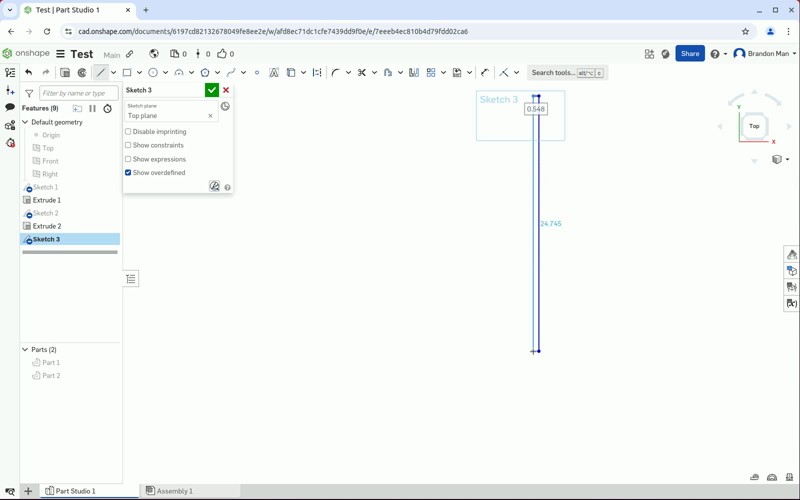
scroll(6)
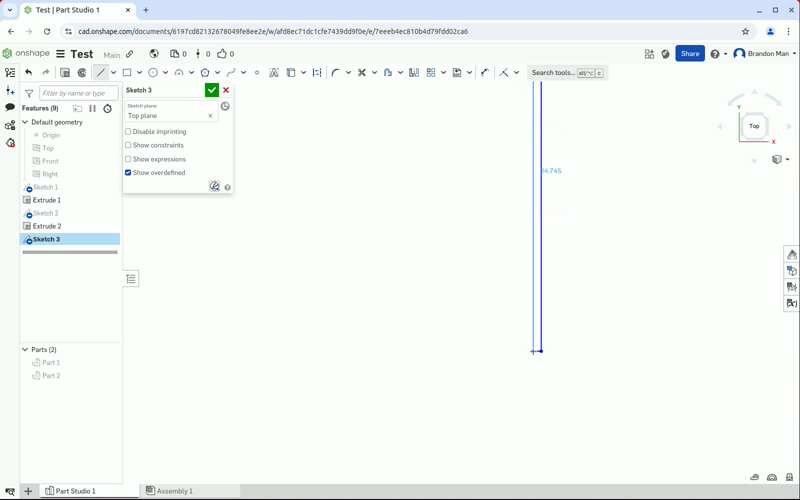
scroll(6)
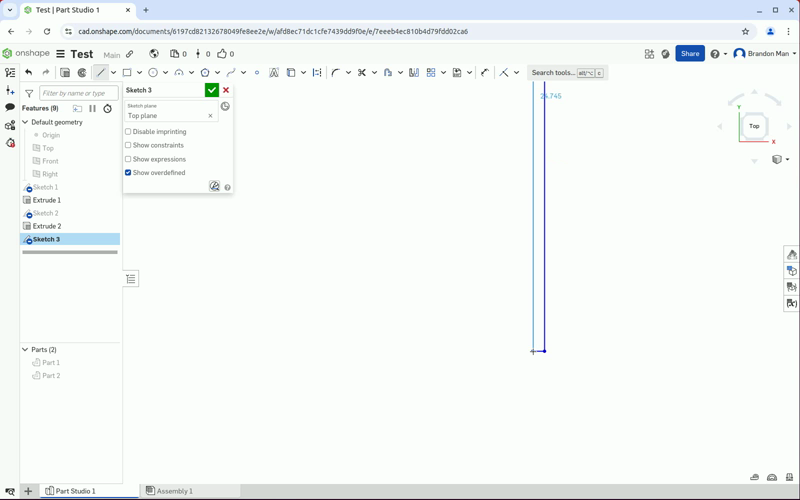
scroll(6)
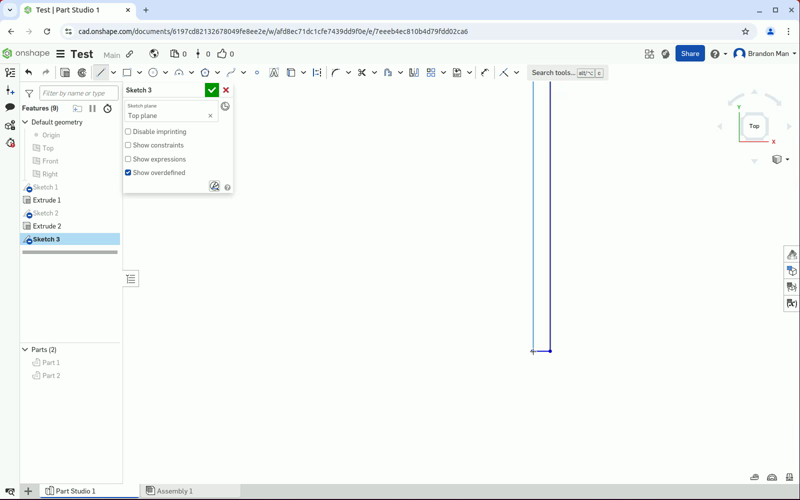
scroll(6)
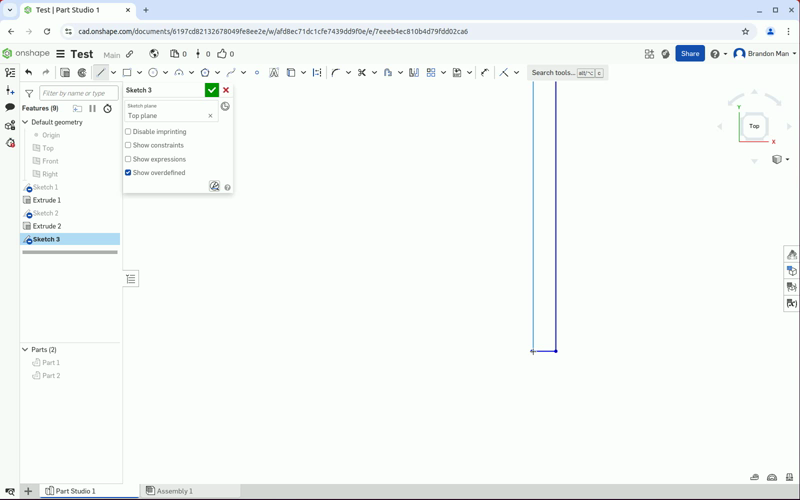
scroll(6)
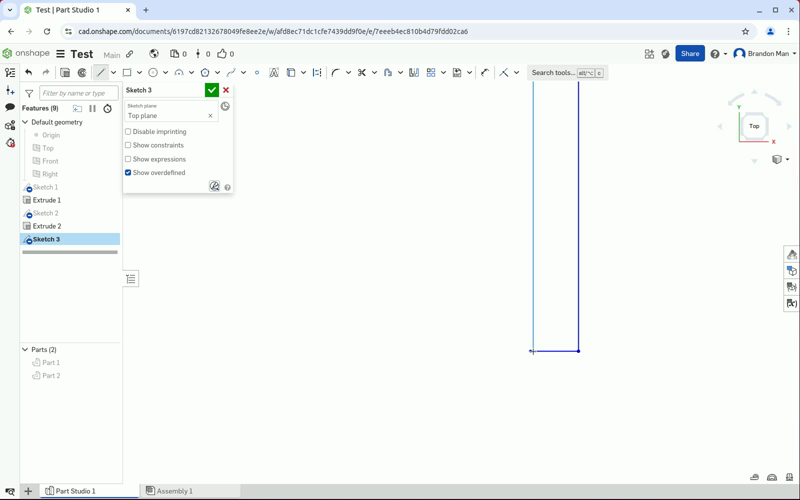
key_up(shift)
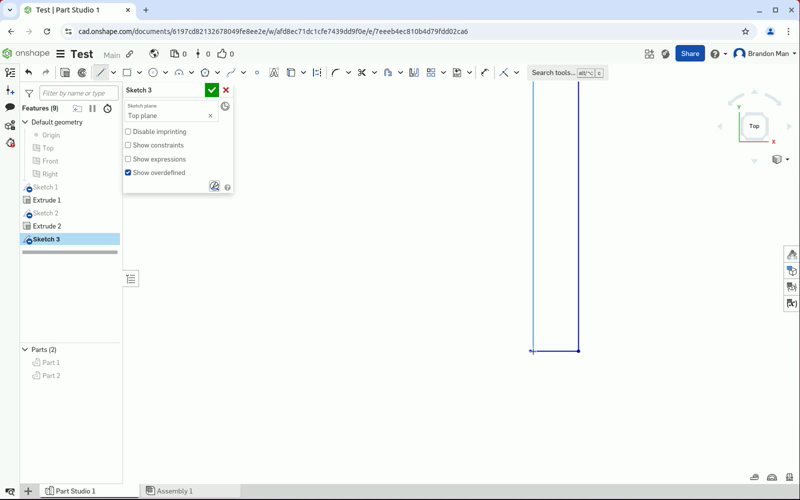
click(533, 351)
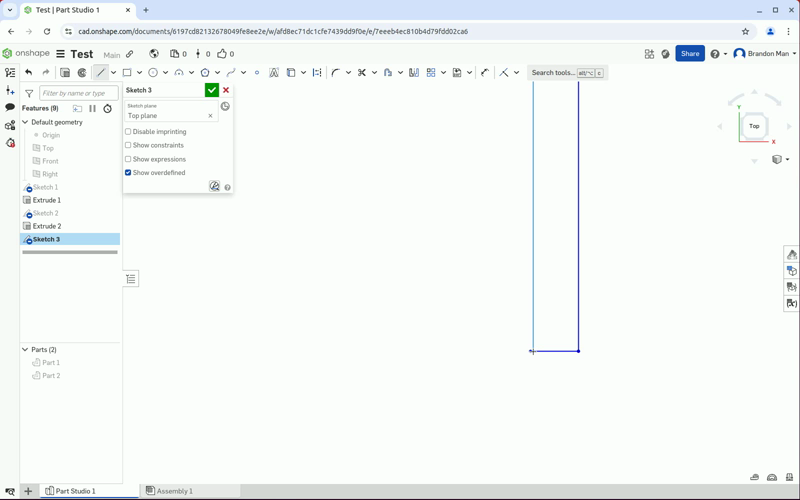
scroll(-6)
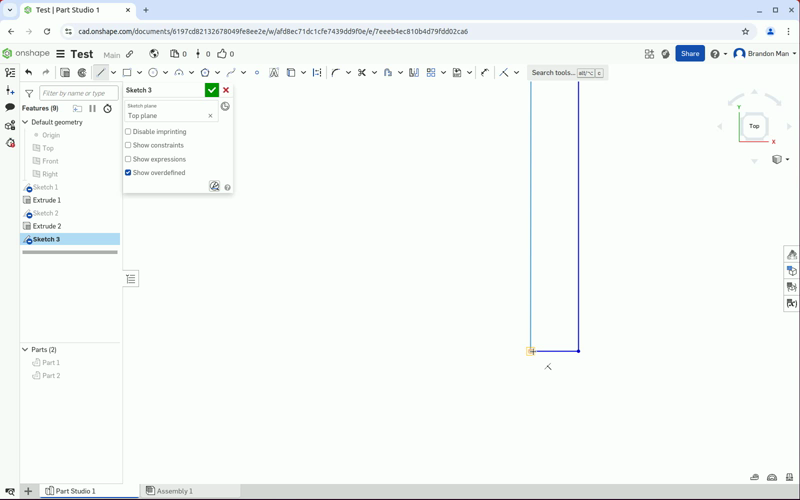
scroll(-6)
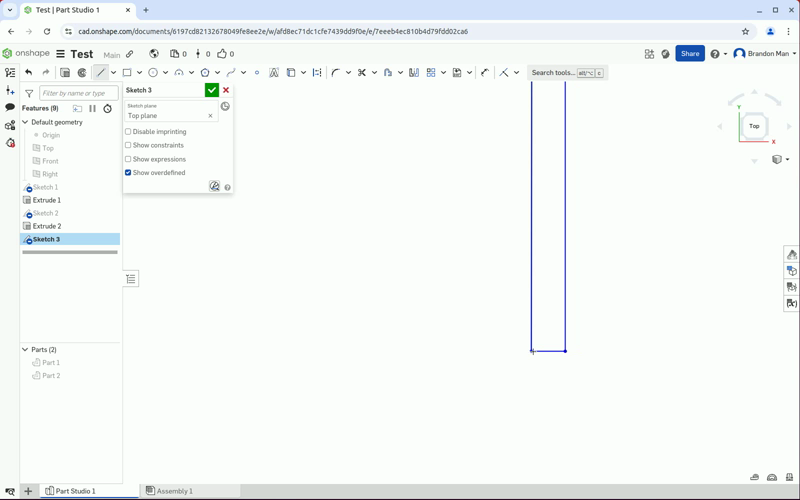
scroll(-6)
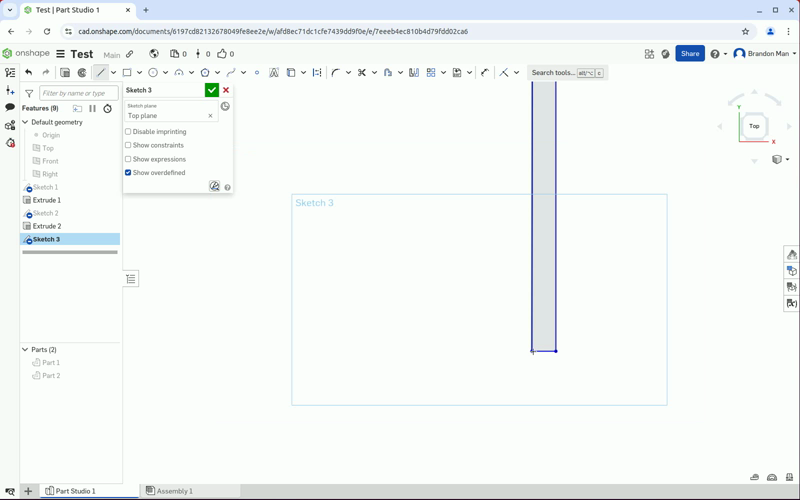
scroll(-6)
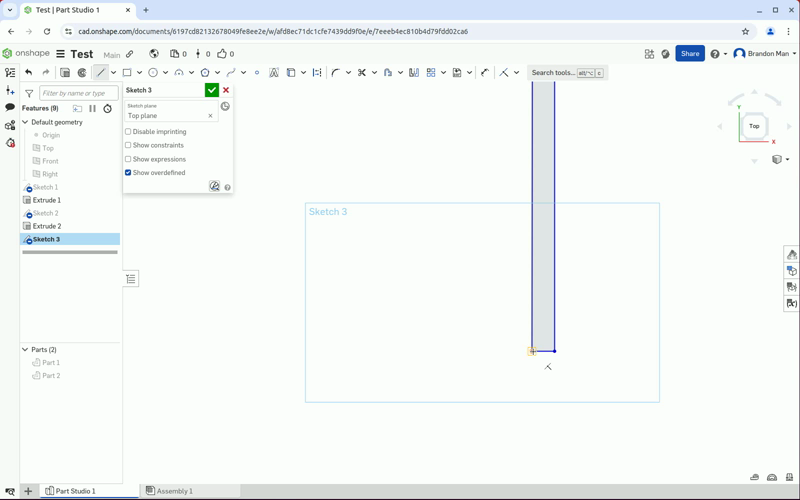
scroll(-6)
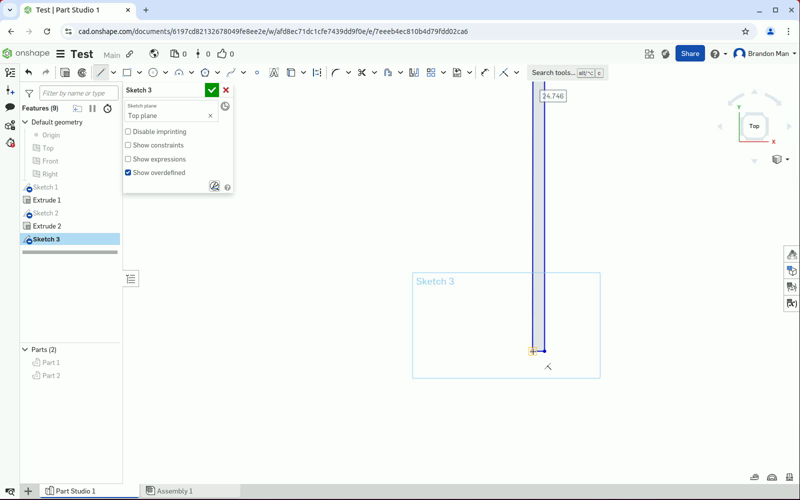
scroll(-6)
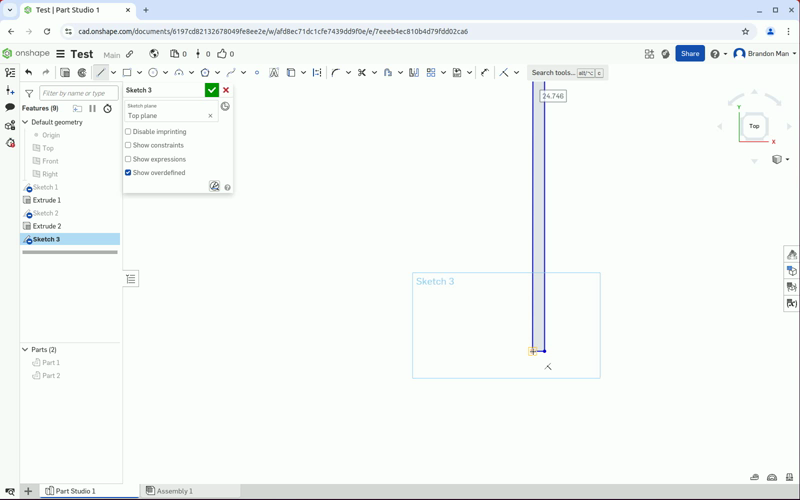
scroll(-6)
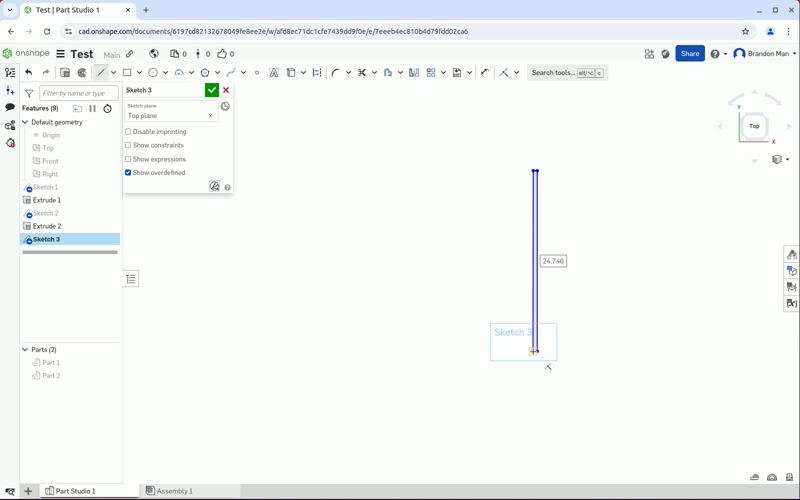
key(esc)
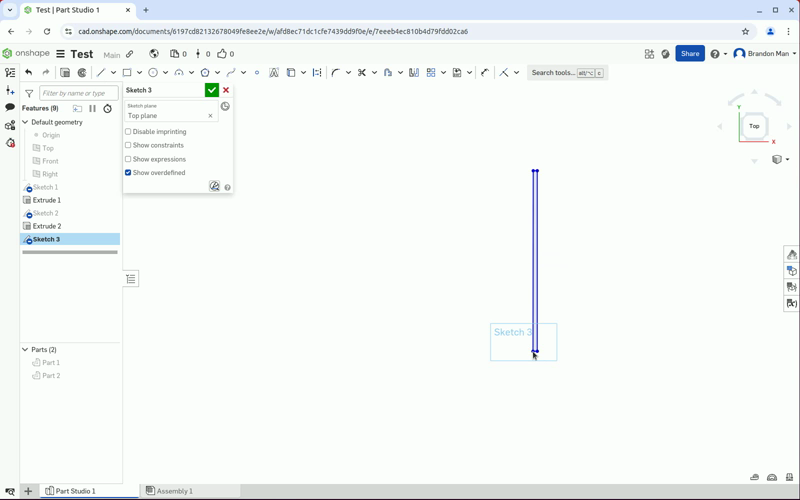
mouse_move(536, 271)
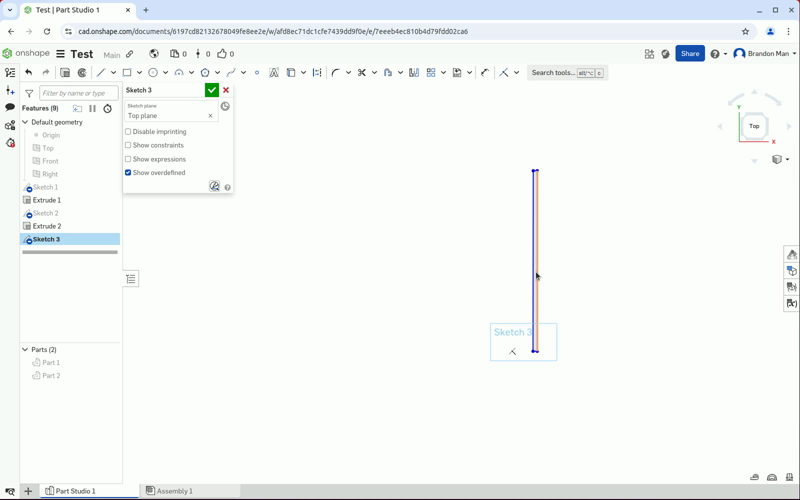
scroll(6)
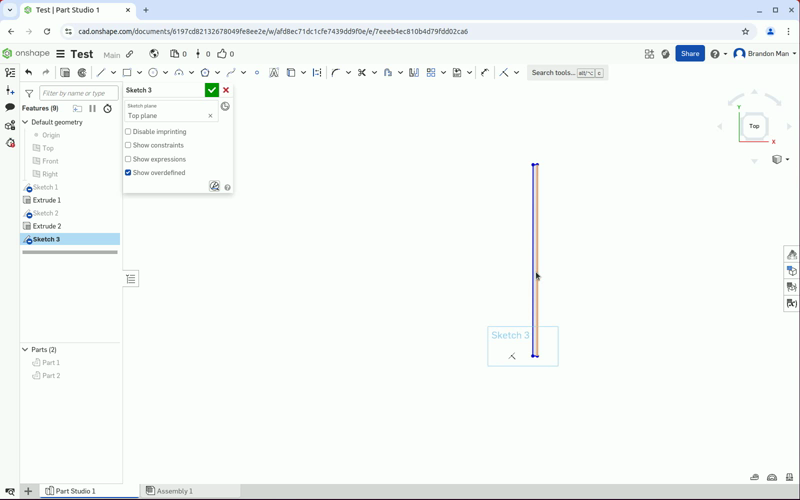
scroll(6)
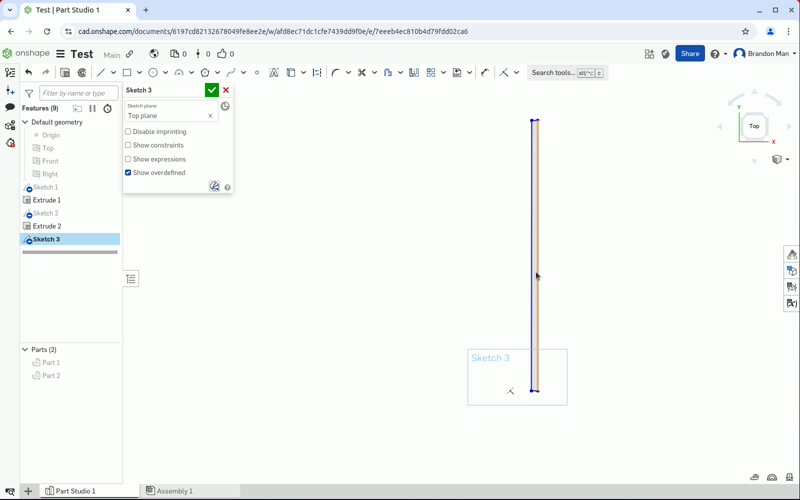
scroll(6)
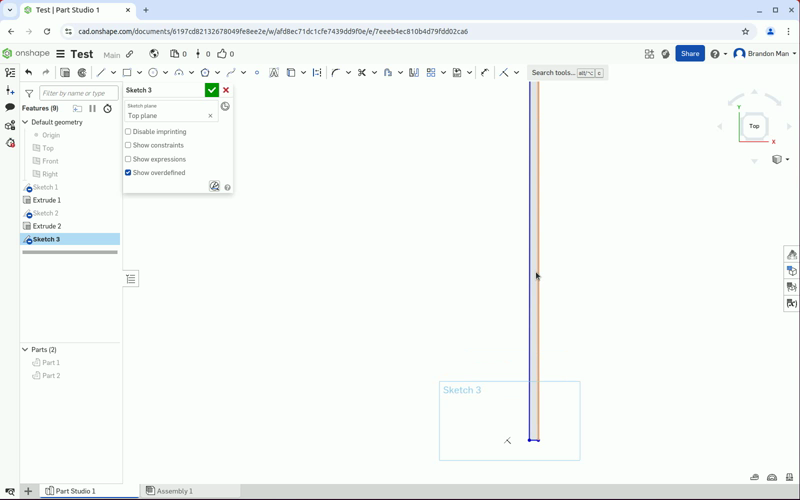
scroll(6)
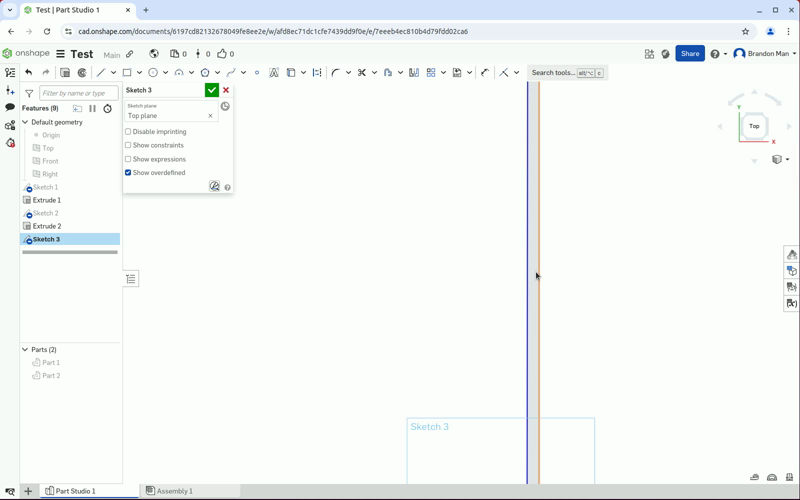
scroll(6)
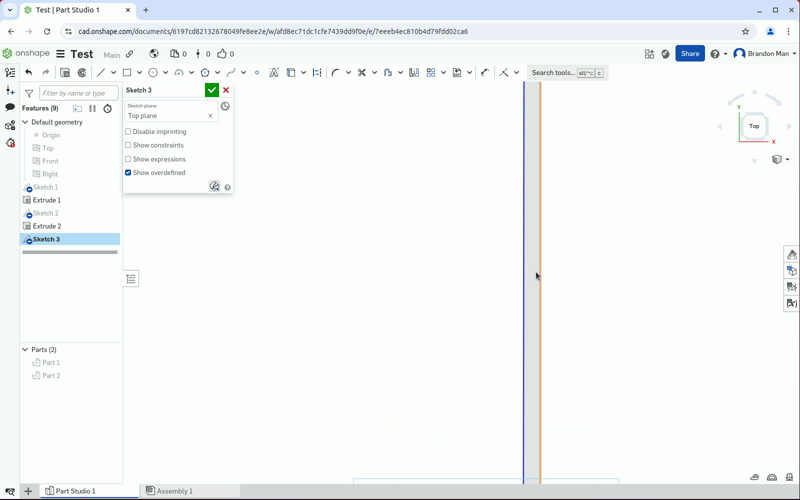
scroll(6)
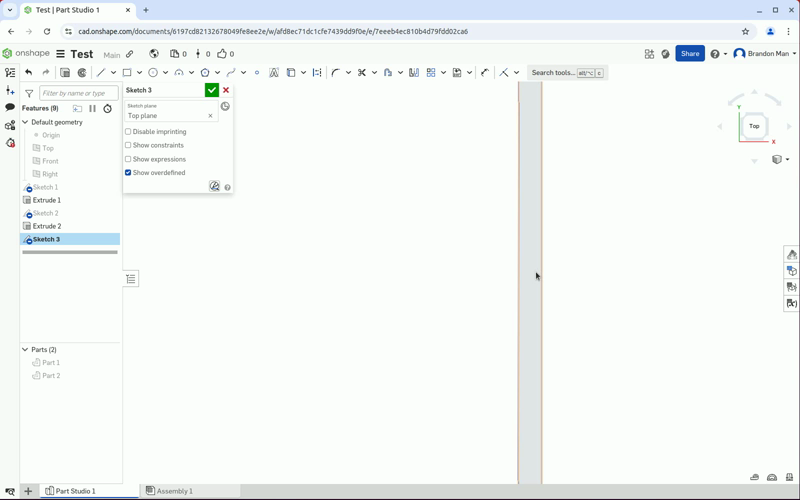
scroll(6)
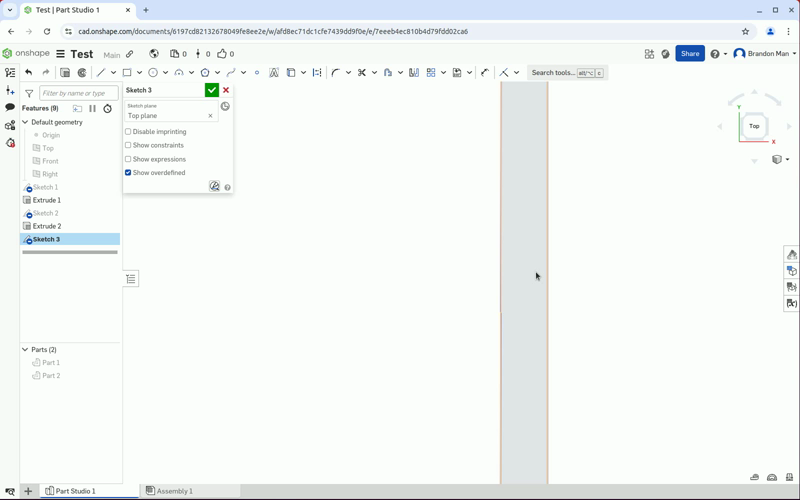
click(536, 271)
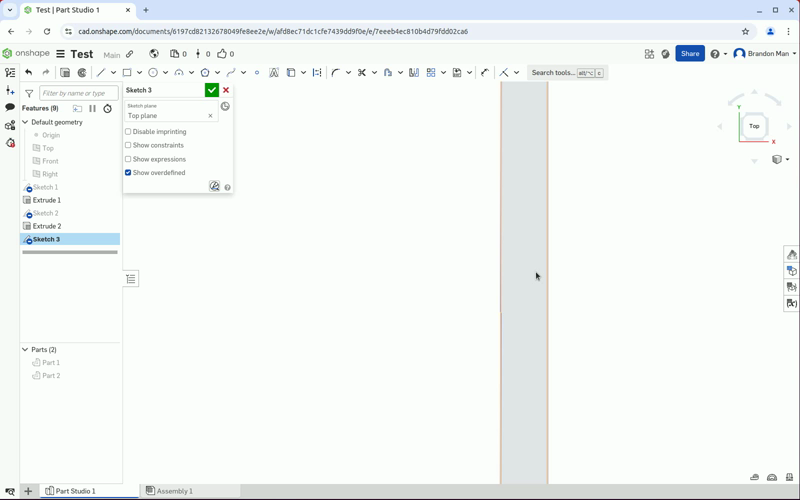
scroll(-6)
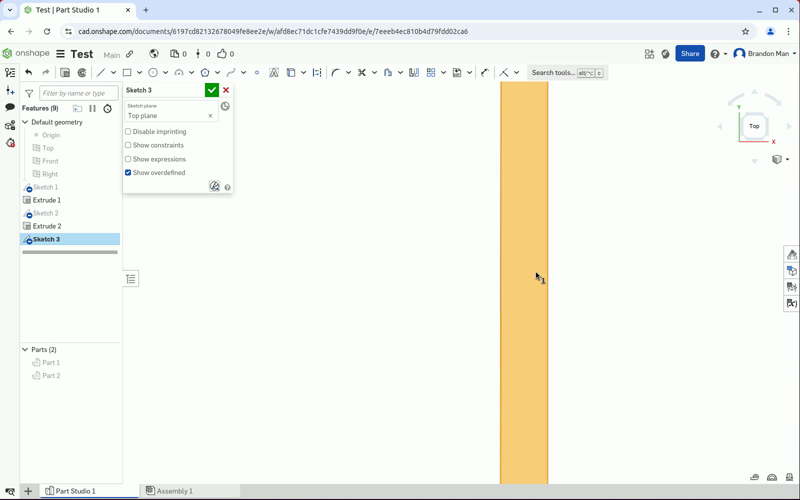
scroll(-6)
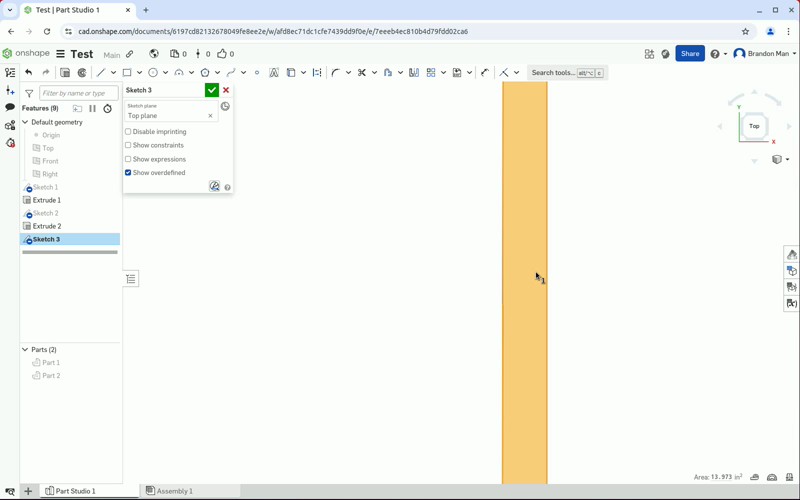
scroll(-6)
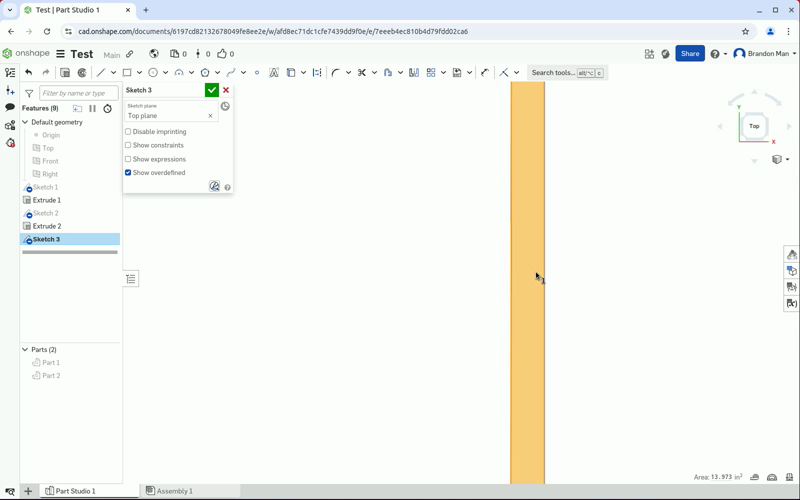
scroll(-6)
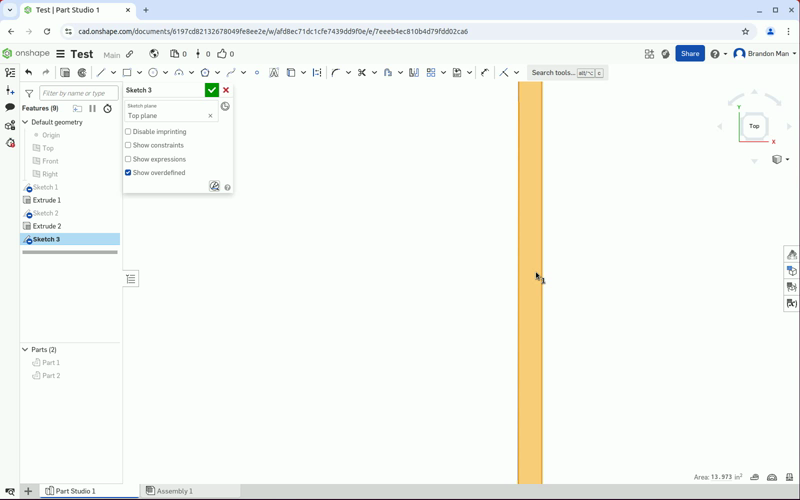
scroll(-6)
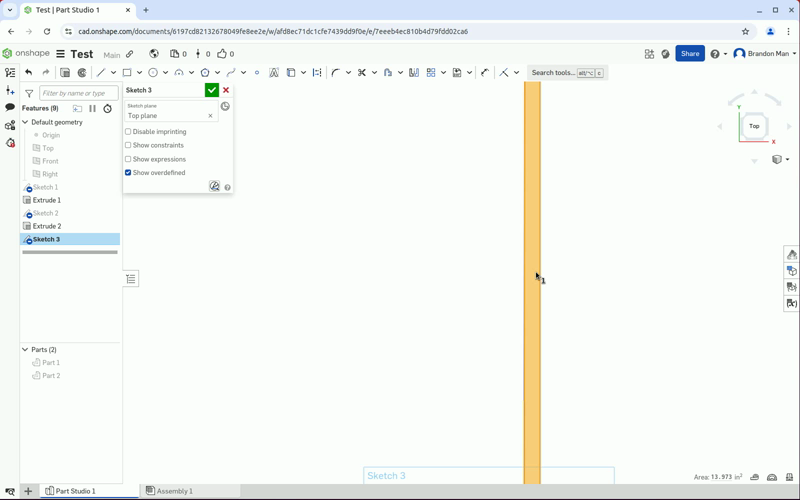
scroll(-6)
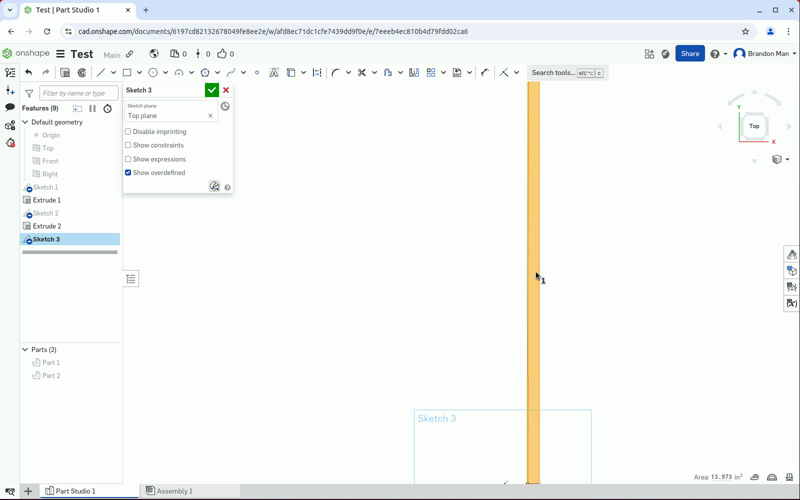
scroll(-6)
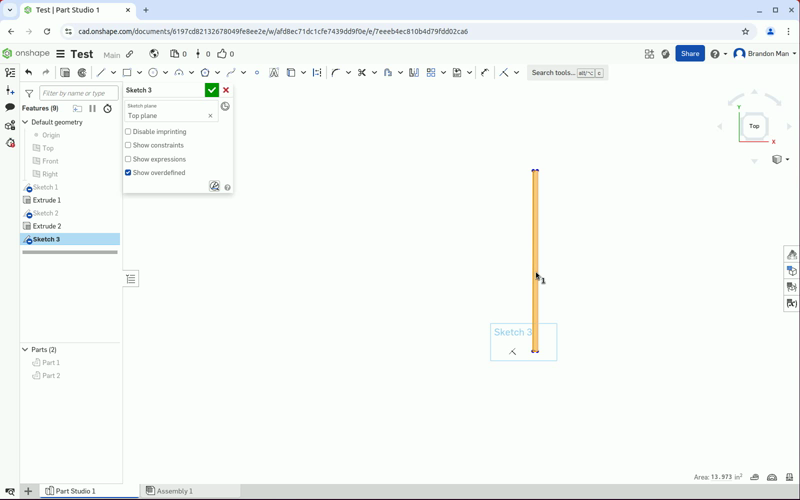
mouse_move(73, 352)
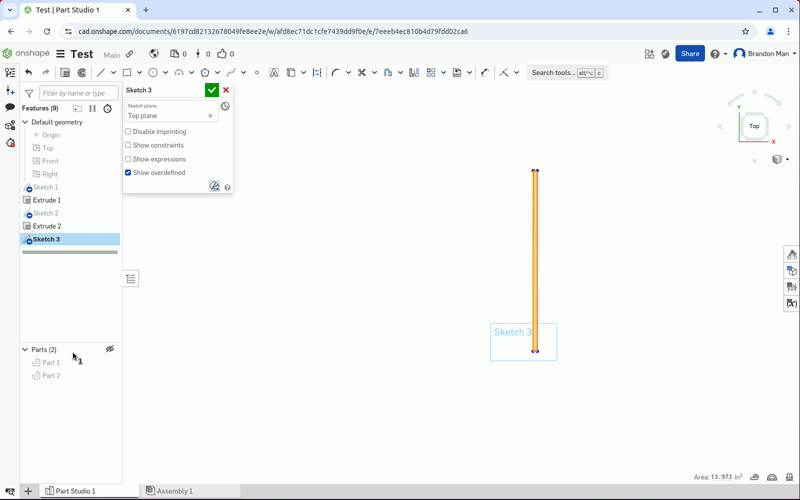
key(shift+y)
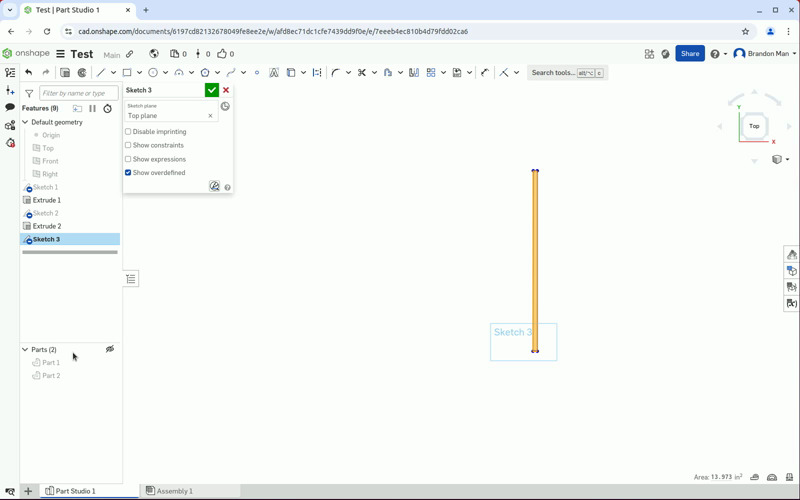
key(shift+e)
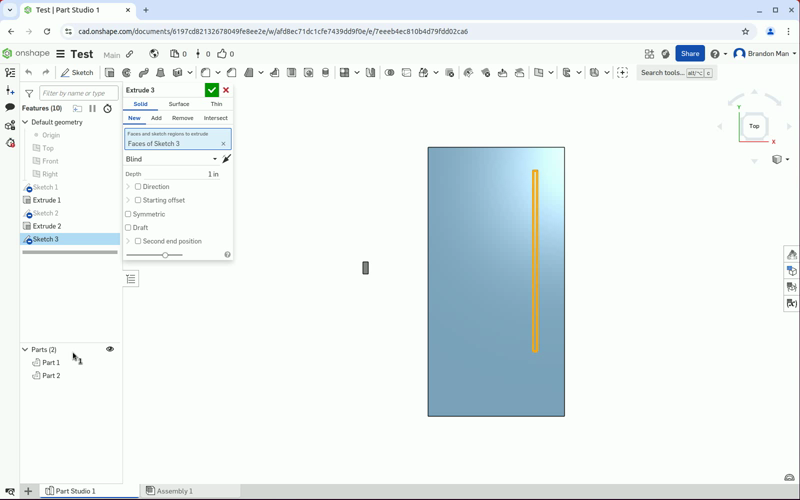
mouse_move(143, 106)
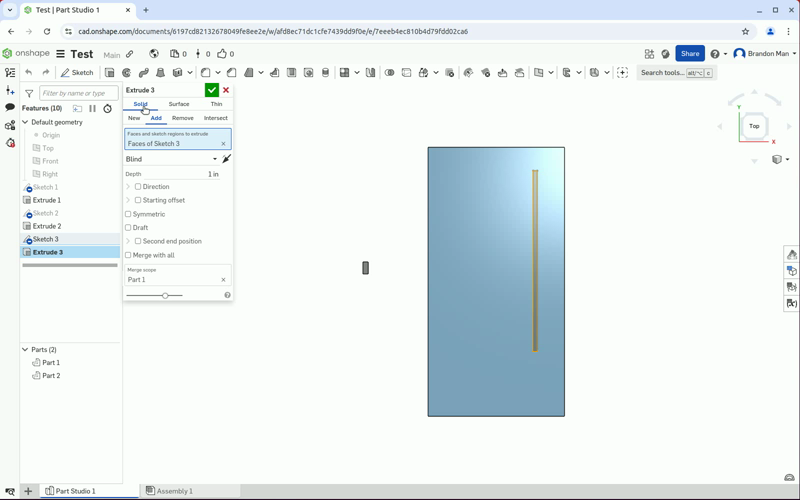
click(143, 106)
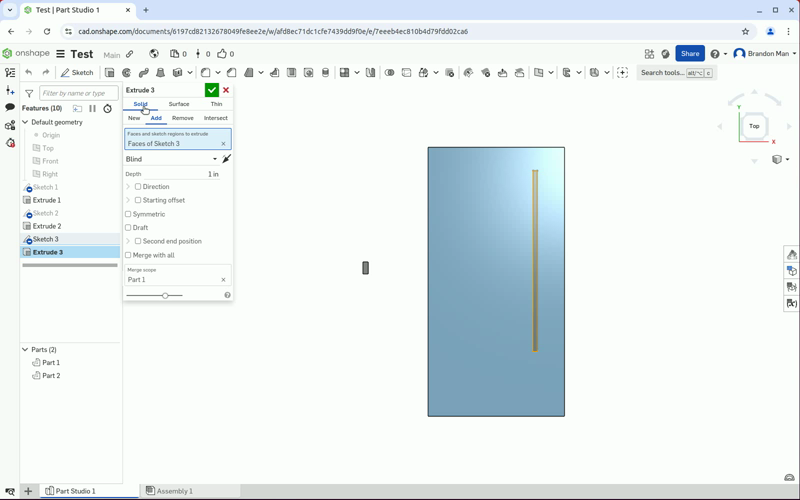
mouse_move(137, 120)
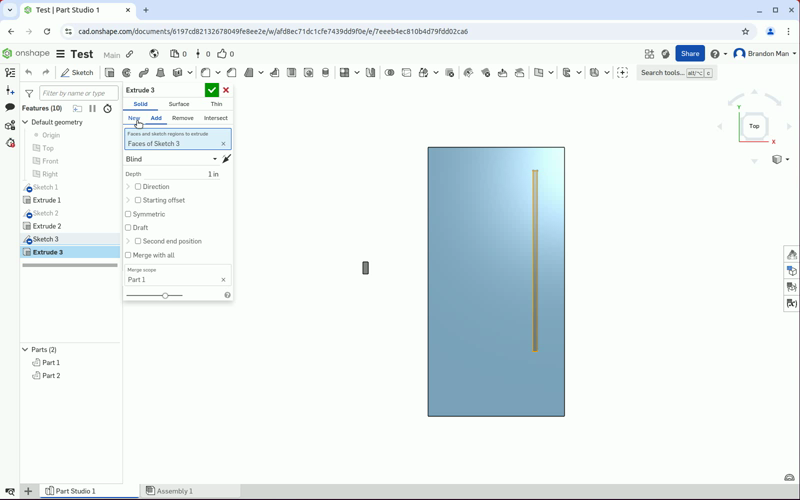
click(137, 120)
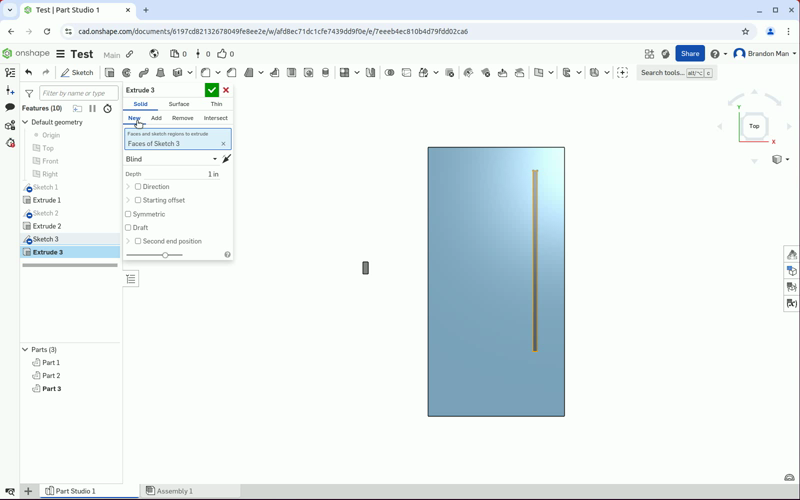
key(tab, 4)
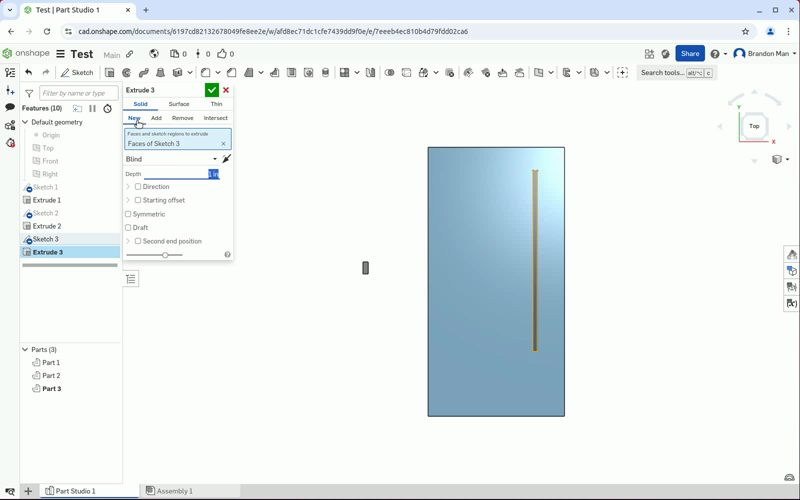
text(0.722)
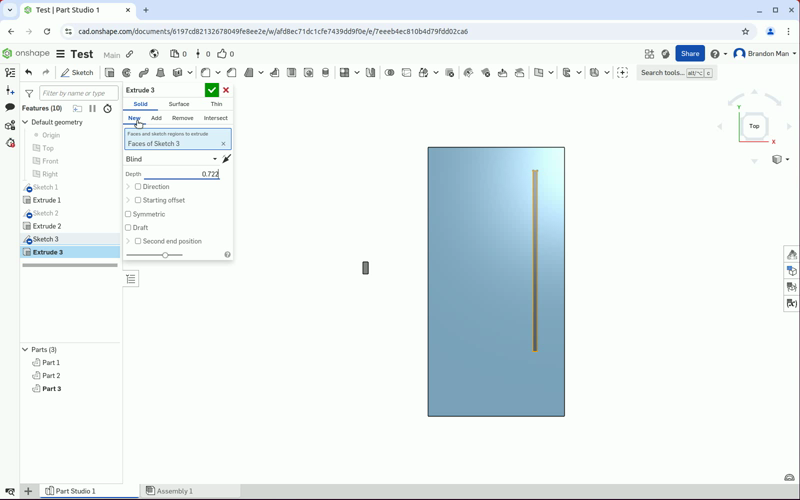
key(enter)
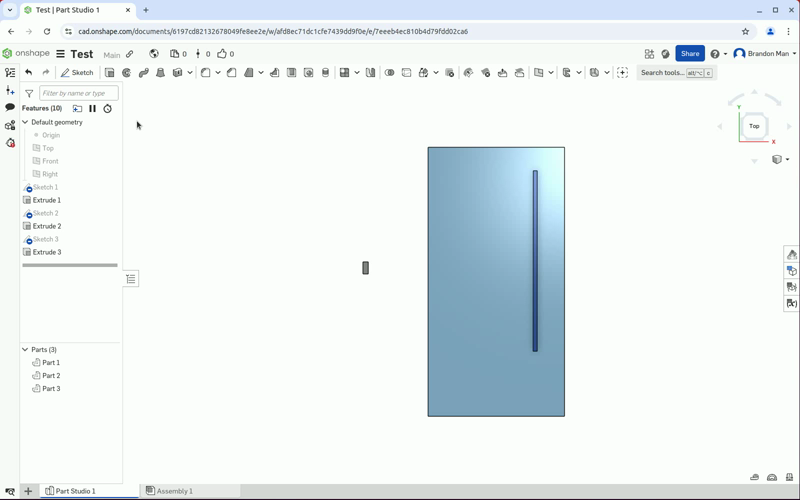
key(shift+h)
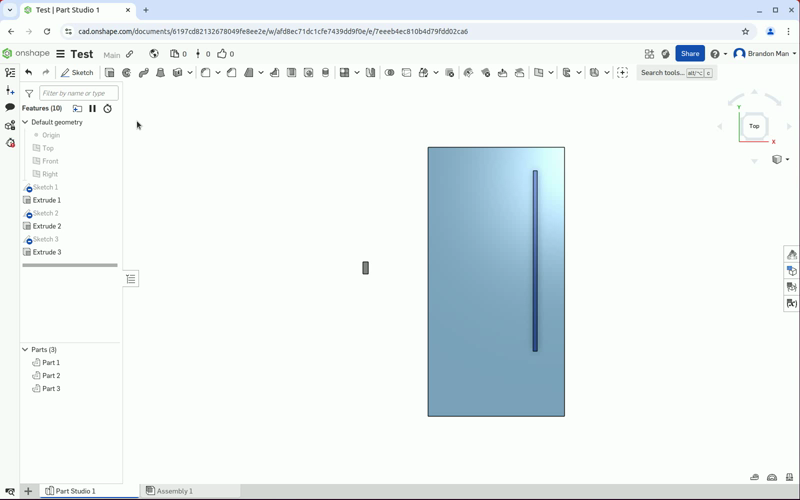
key(shift+h)
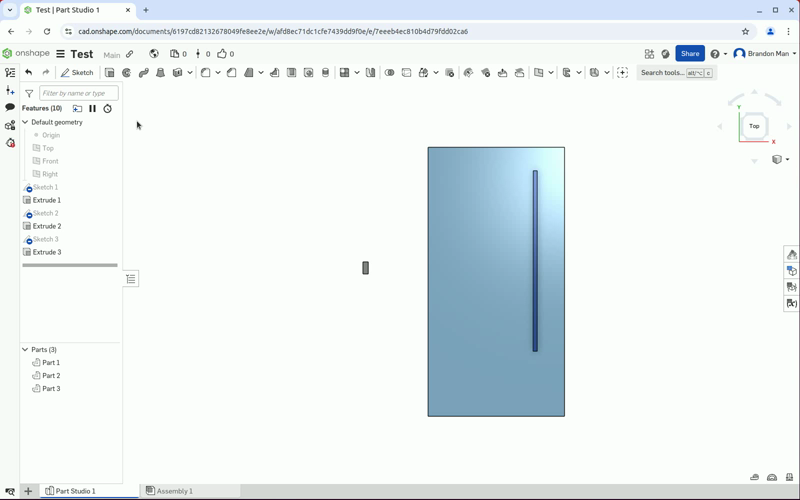
mouse_move(73, 189)
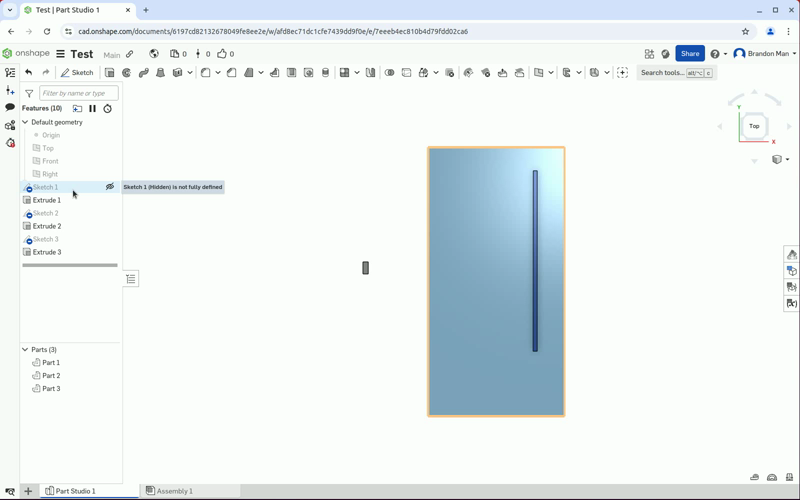
click(73, 189)
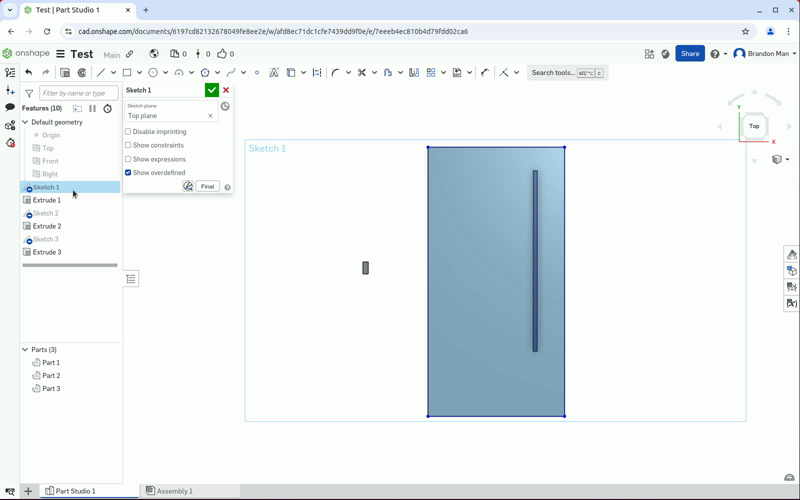
mouse_move(229, 92)
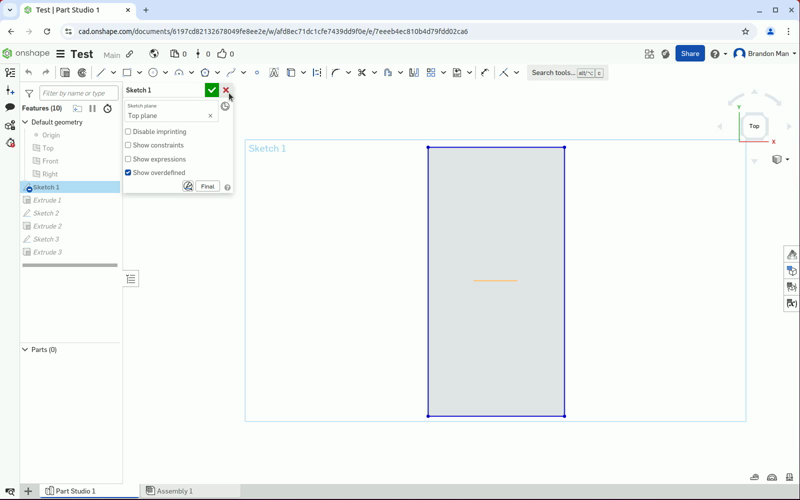
click(229, 92)
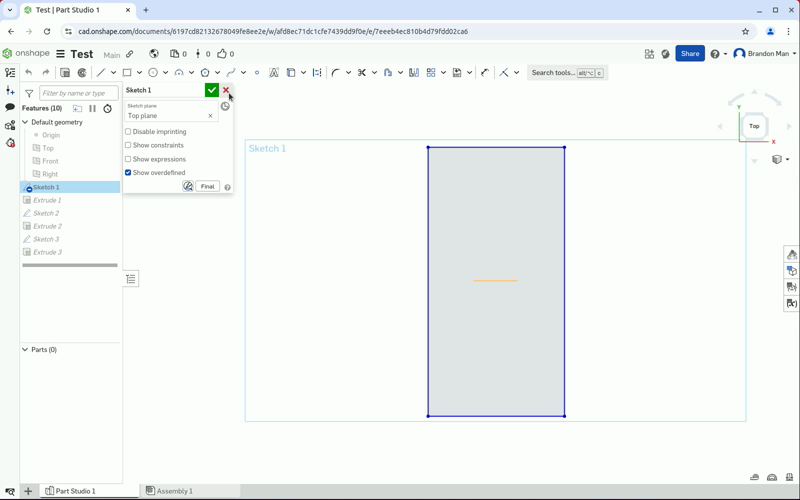
key(shift+s)
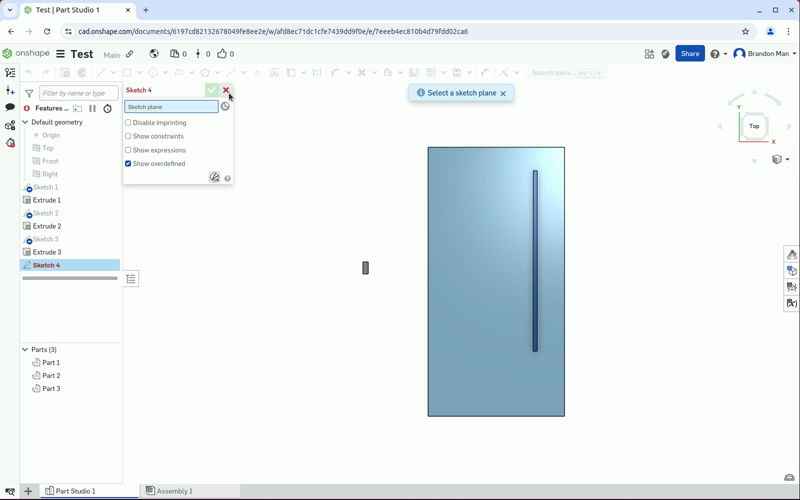
mouse_move(73, 150)
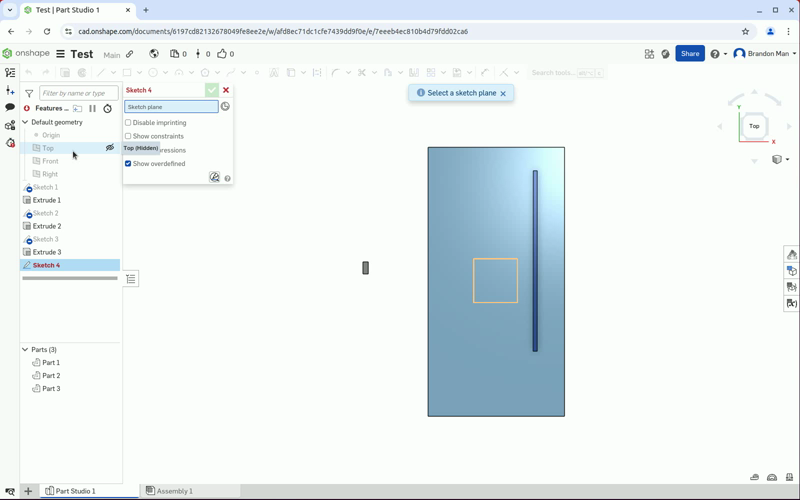
click(73, 150)
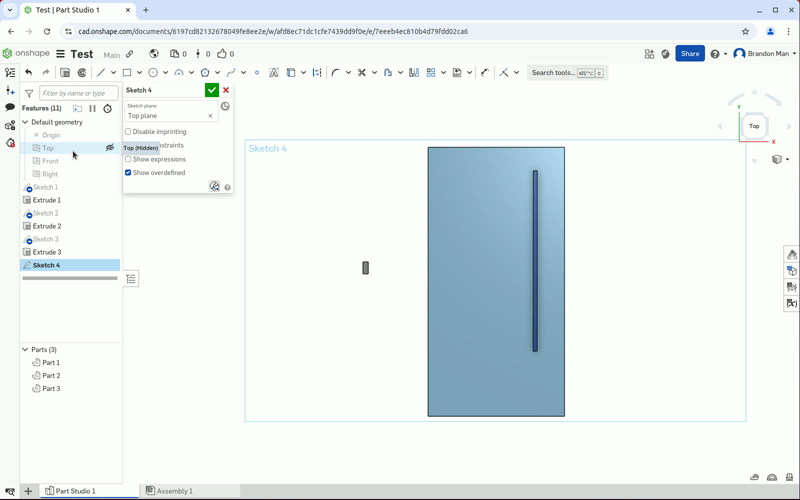
mouse_move(73, 352)
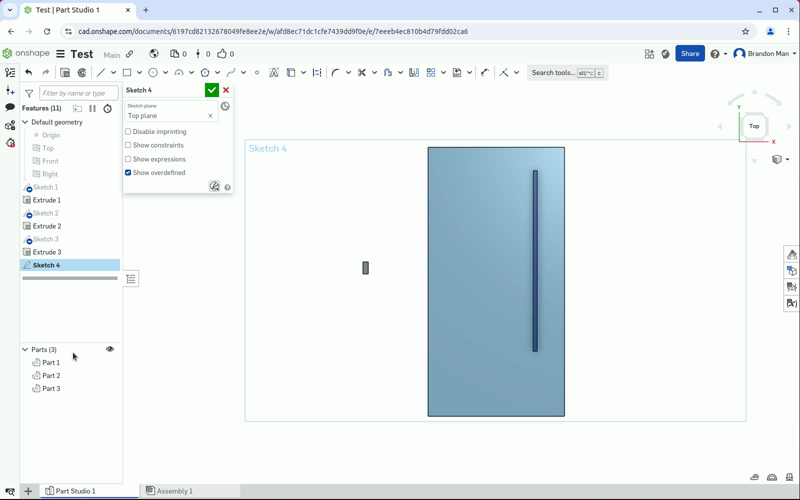
key(y)
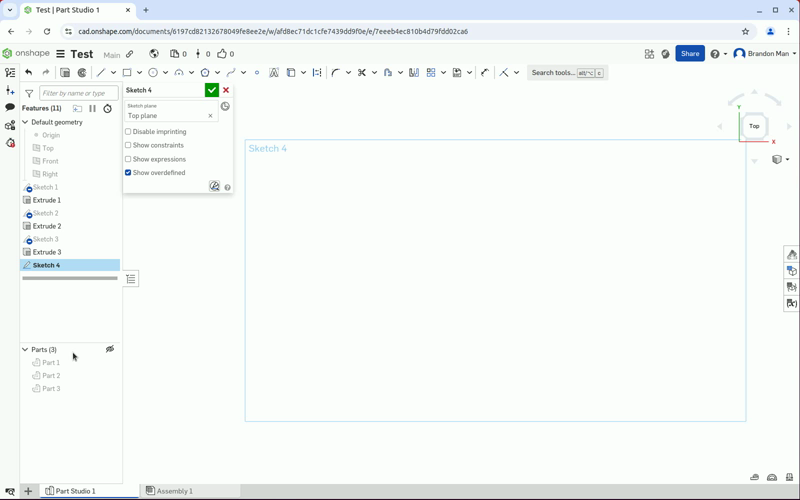
key(l)
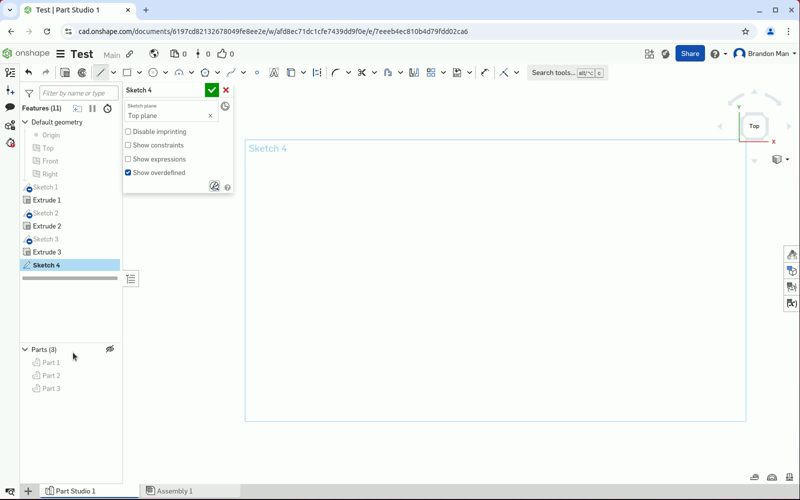
key_down(shift)
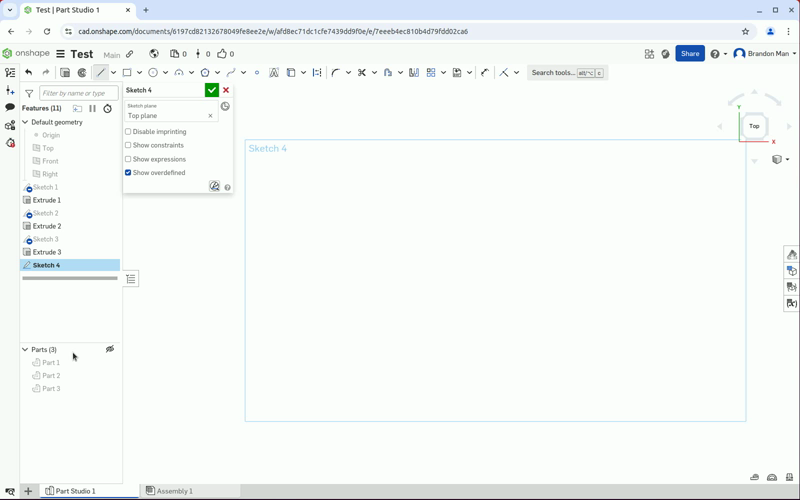
mouse_move(548, 306)
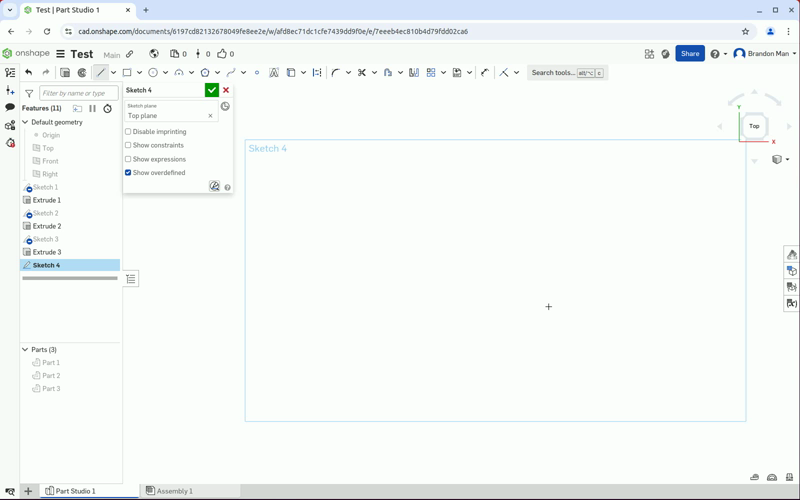
click(548, 306)
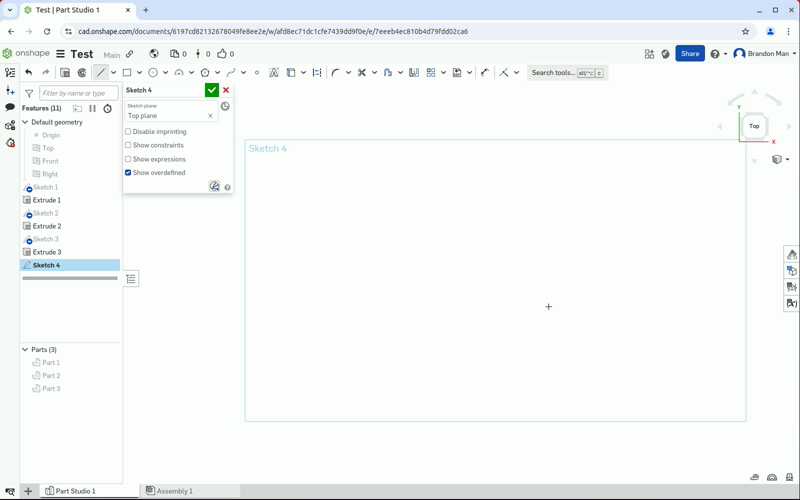
key_up(shift)
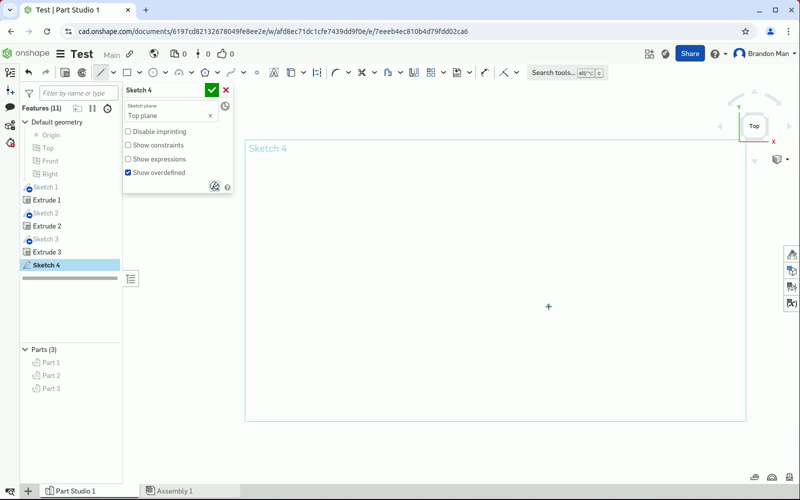
key_down(shift)
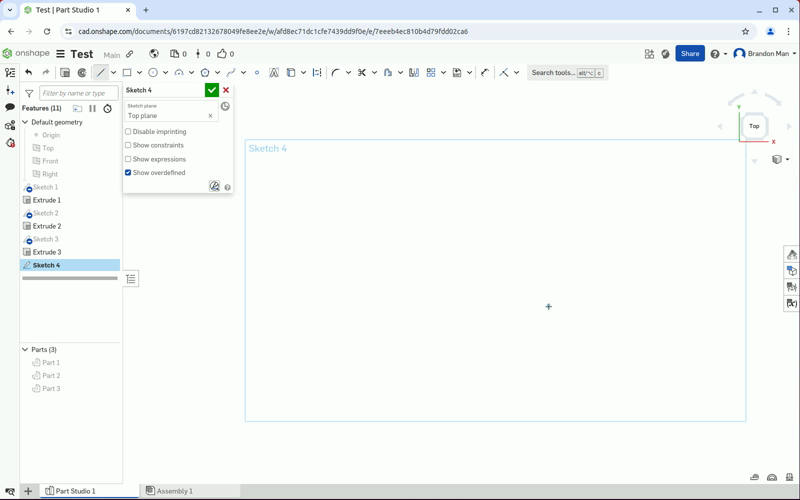
mouse_move(578, 306)
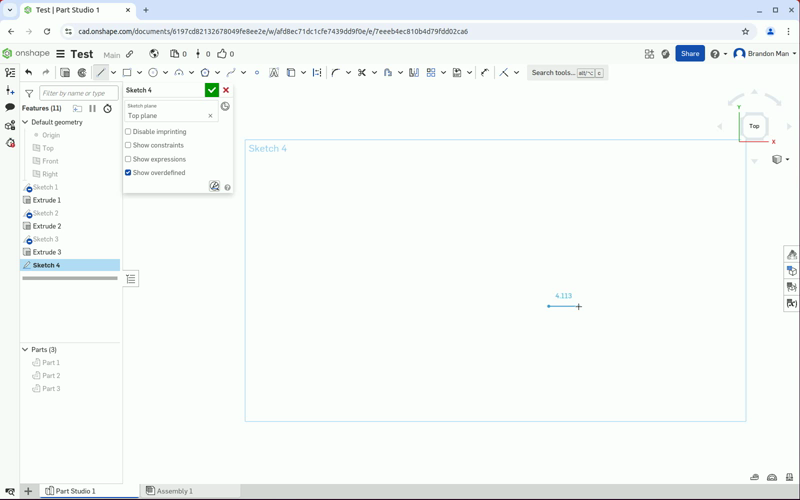
mouse_move(552, 306)
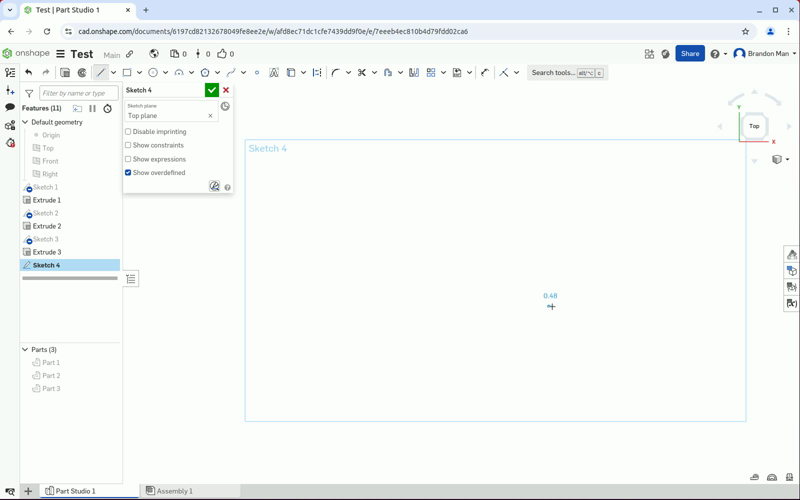
scroll(6)
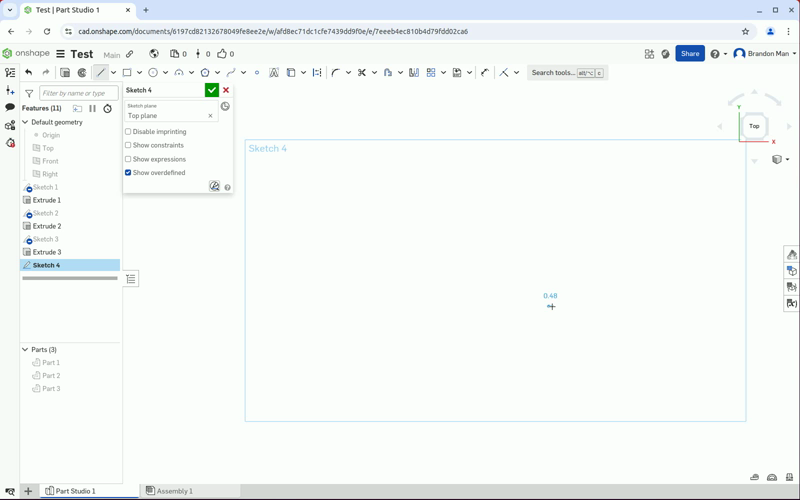
scroll(6)
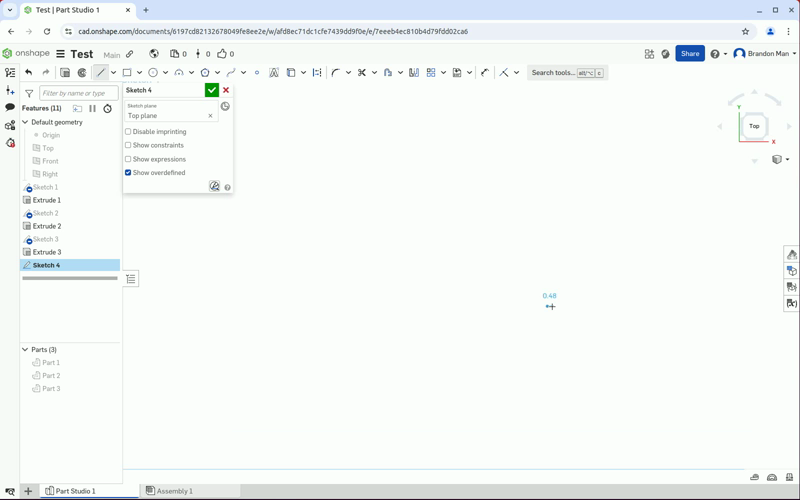
scroll(6)
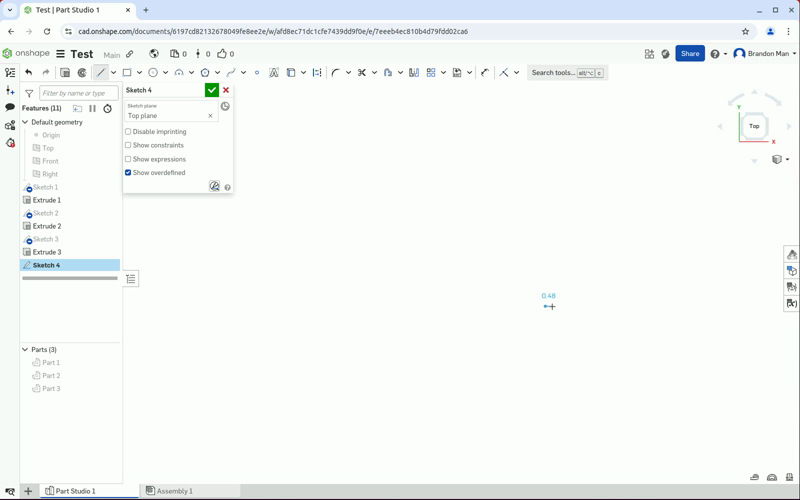
scroll(6)
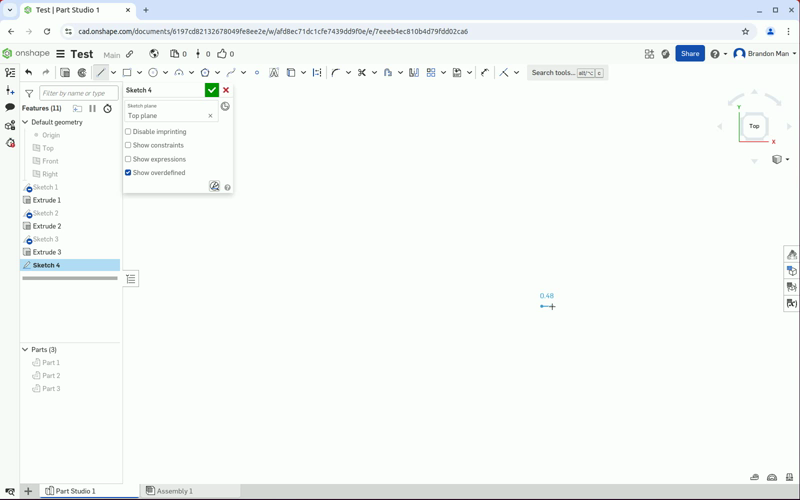
scroll(6)
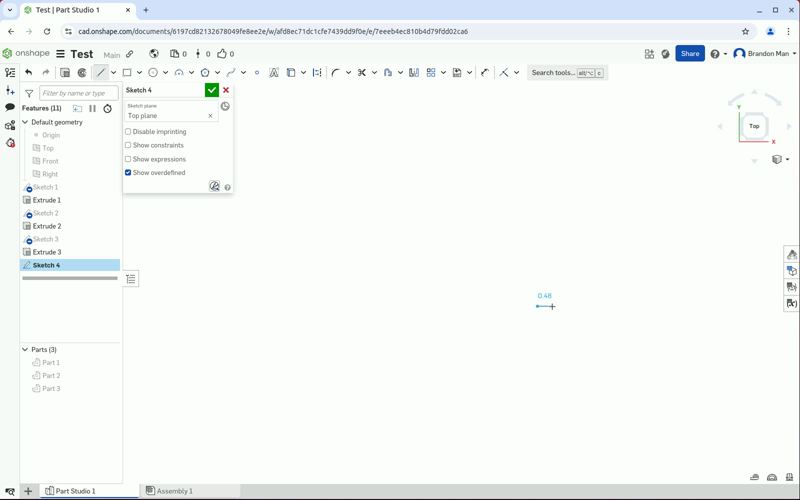
scroll(6)
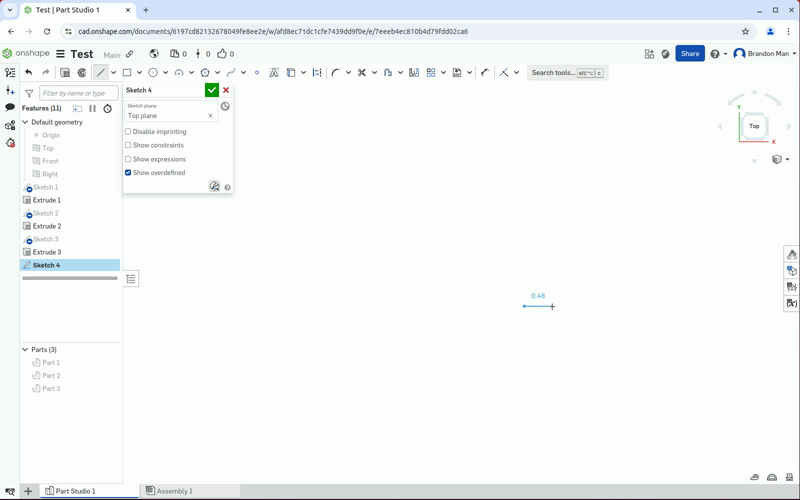
scroll(6)
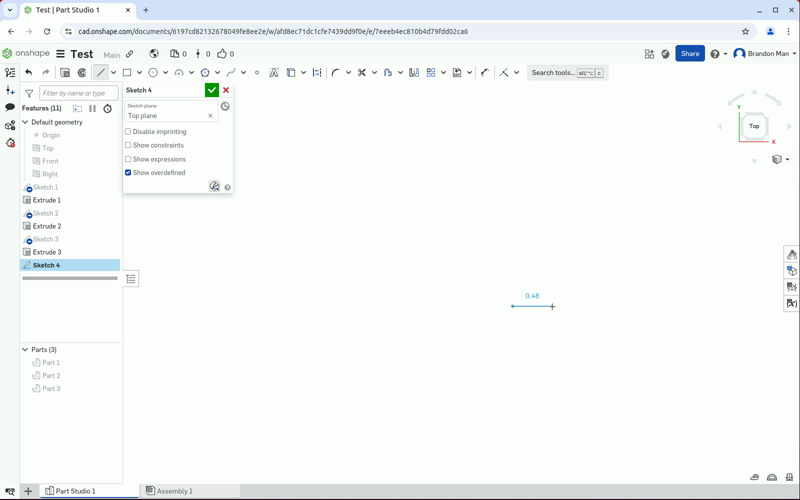
click(552, 306)
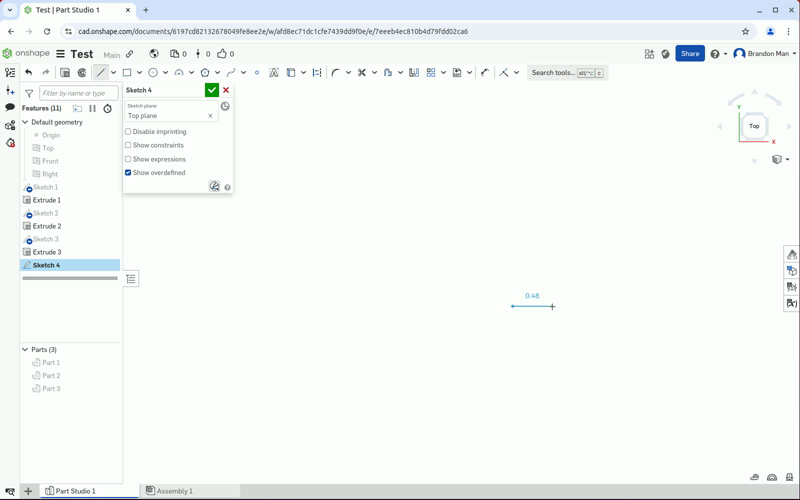
scroll(-6)
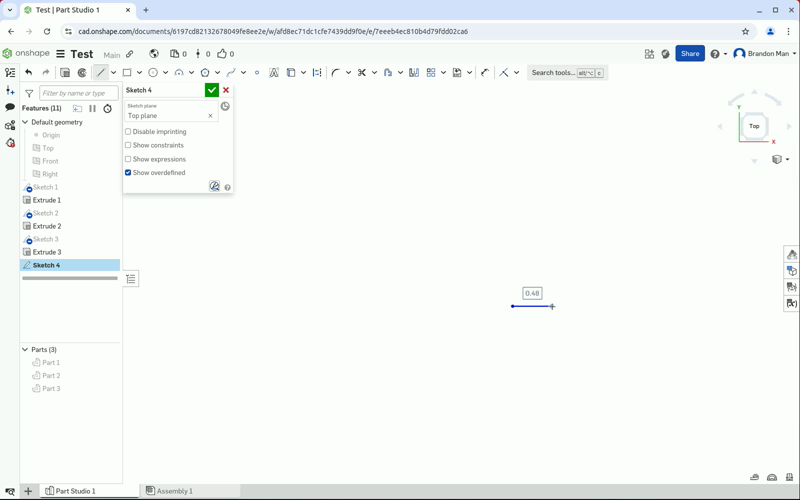
scroll(-6)
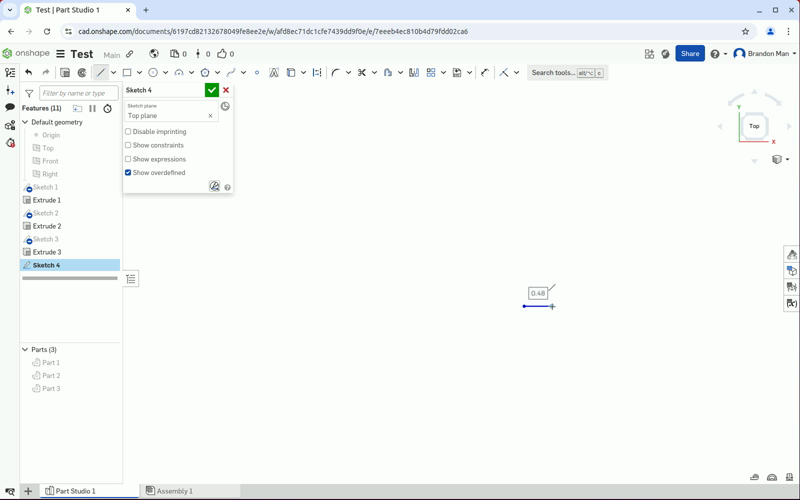
scroll(-6)
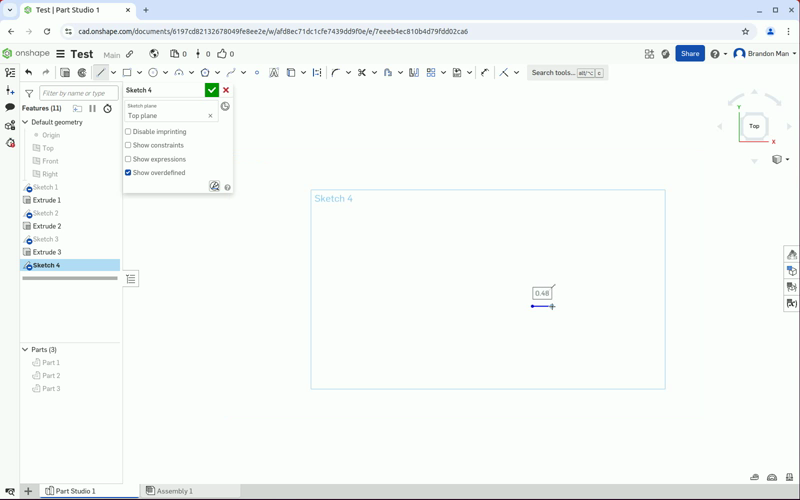
scroll(-6)
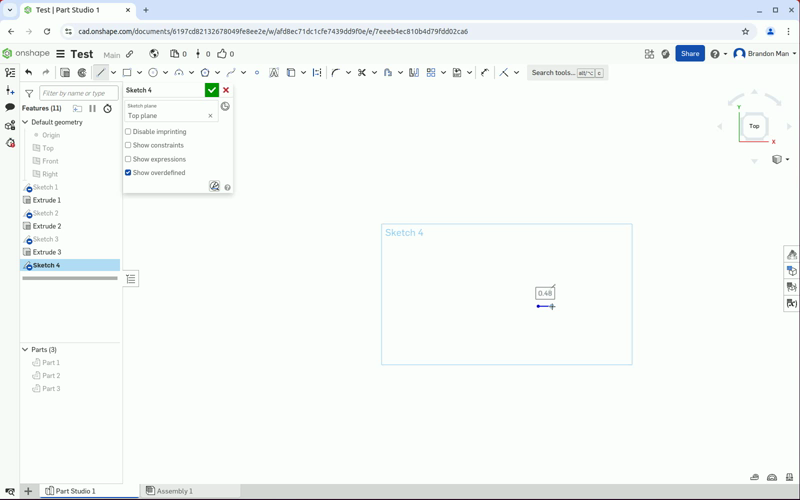
scroll(-6)
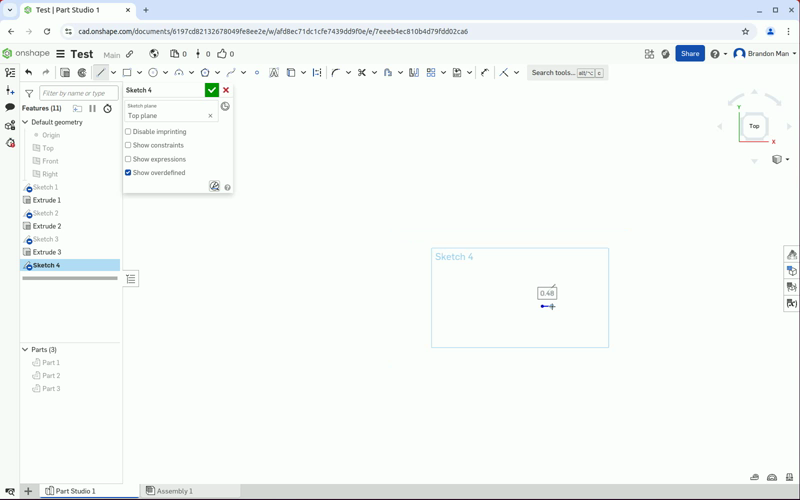
scroll(-6)
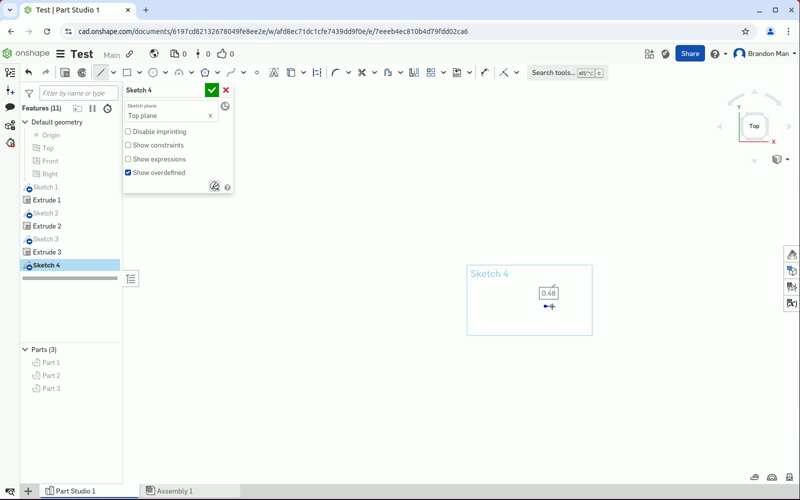
scroll(-6)
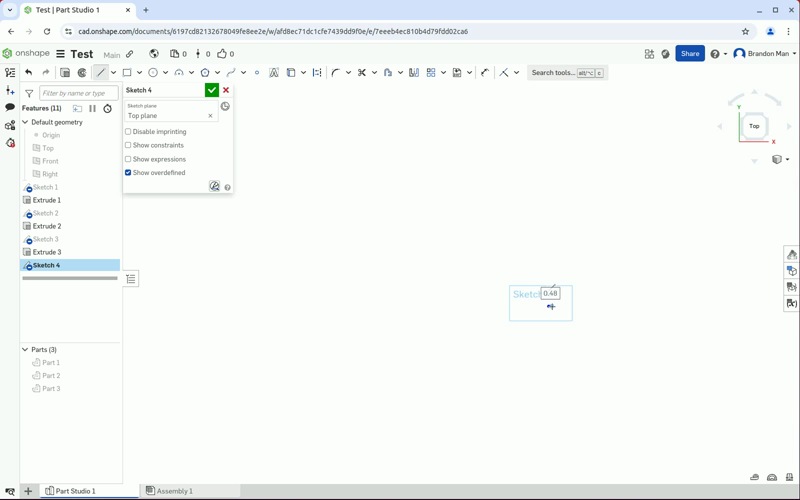
key_up(shift)
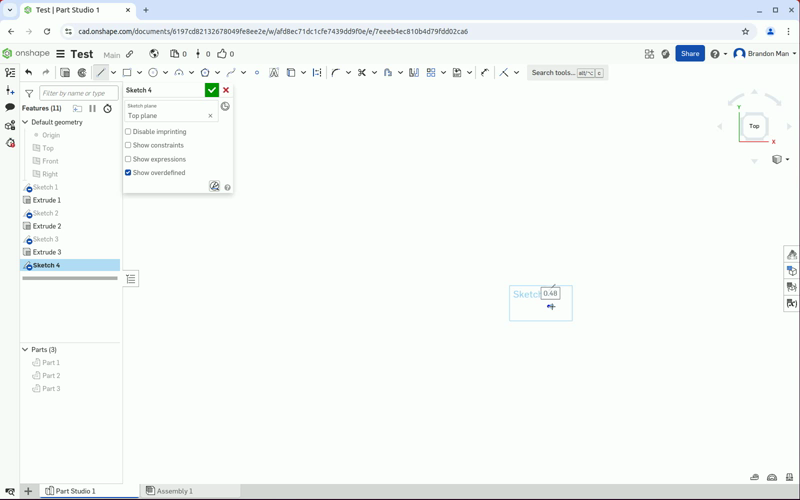
key_down(shift)
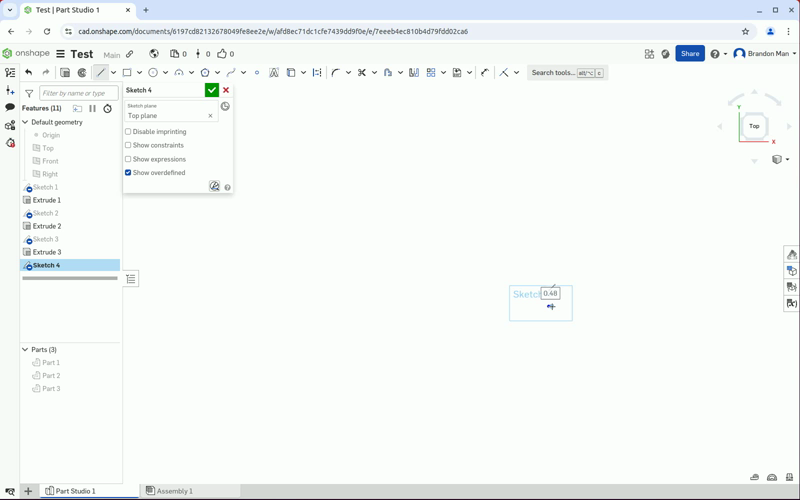
mouse_move(552, 222)
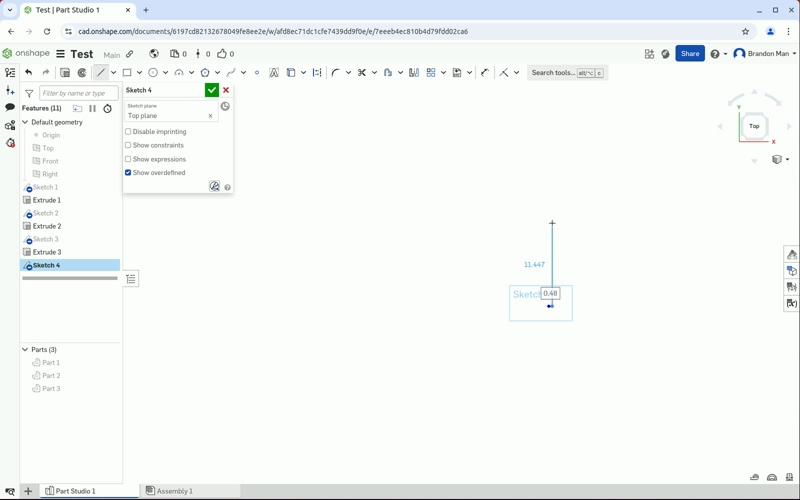
click(552, 222)
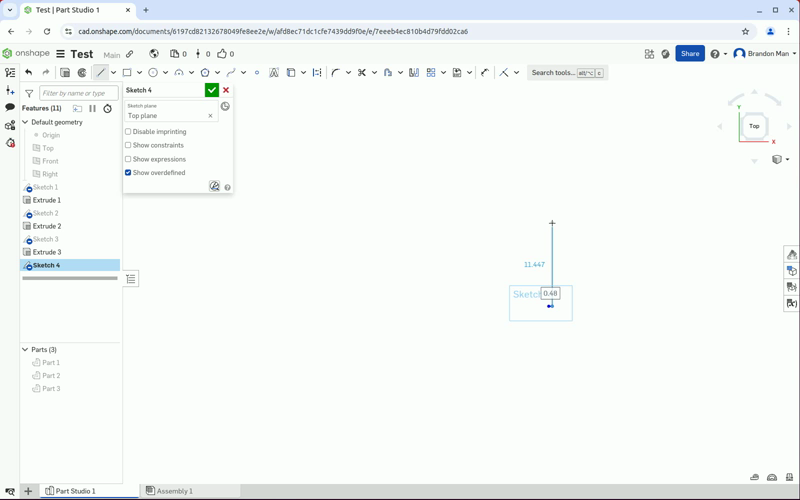
key_up(shift)
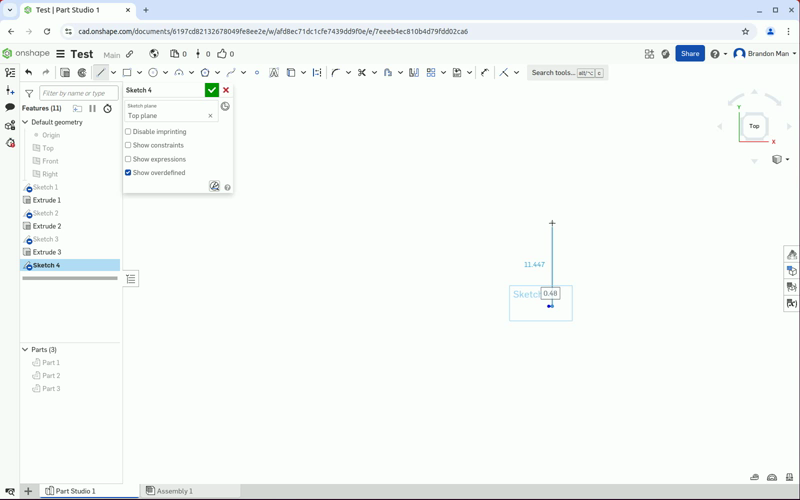
key_down(shift)
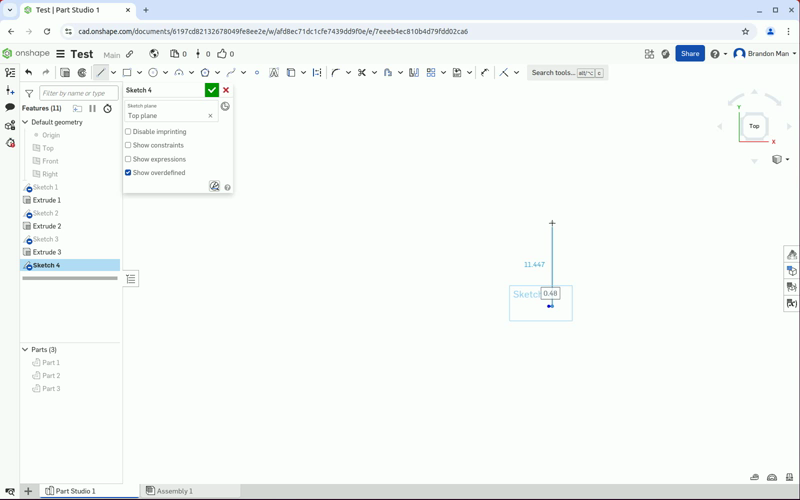
mouse_move(582, 222)
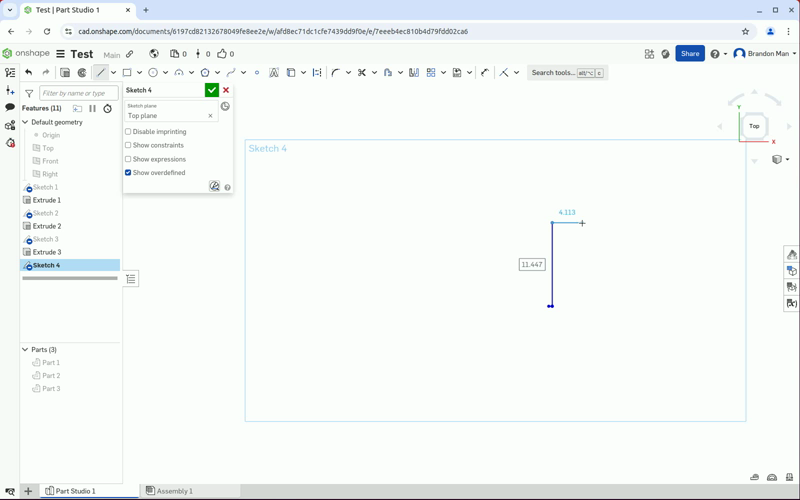
mouse_move(548, 222)
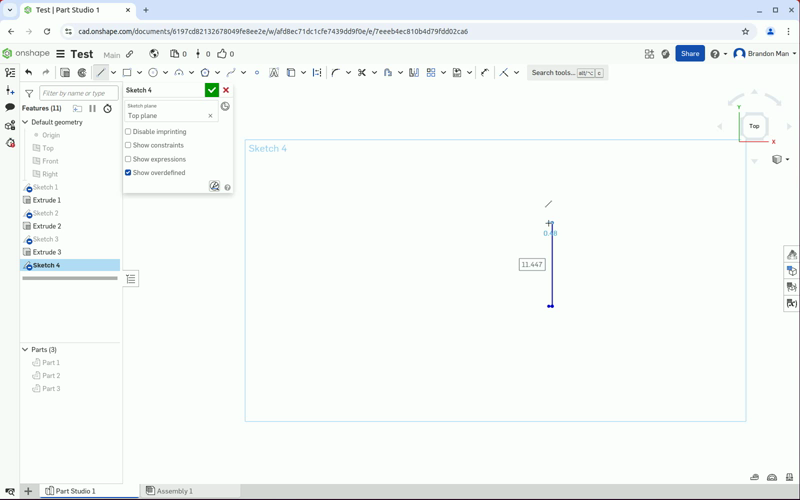
scroll(6)
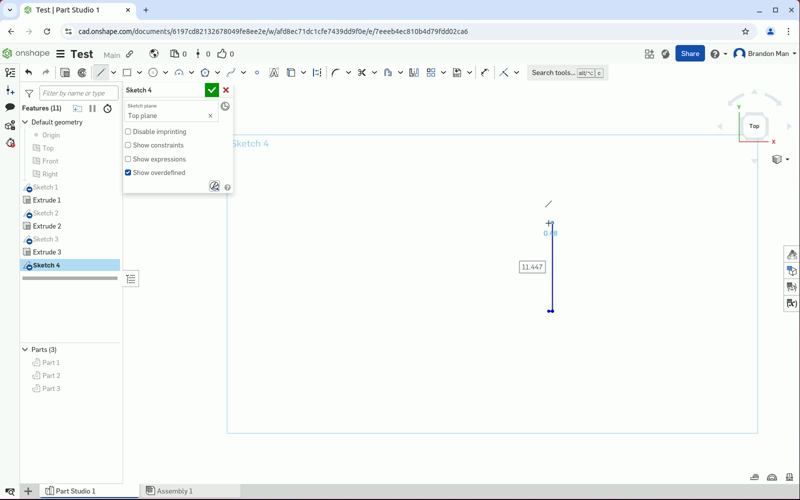
scroll(6)
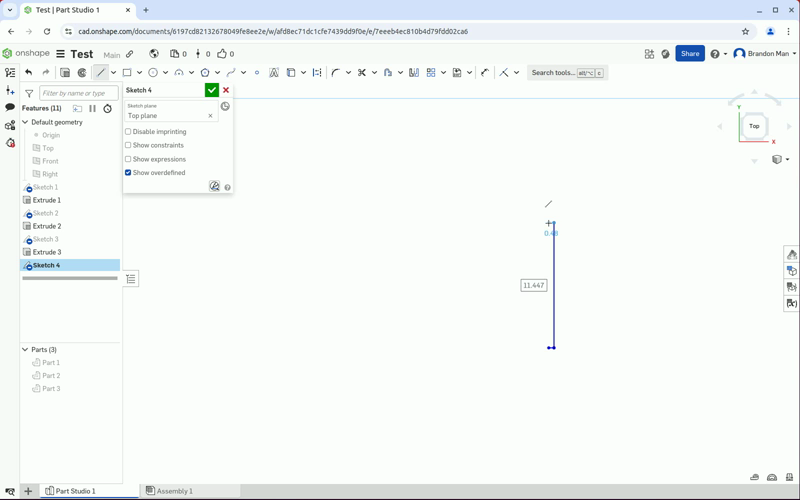
scroll(6)
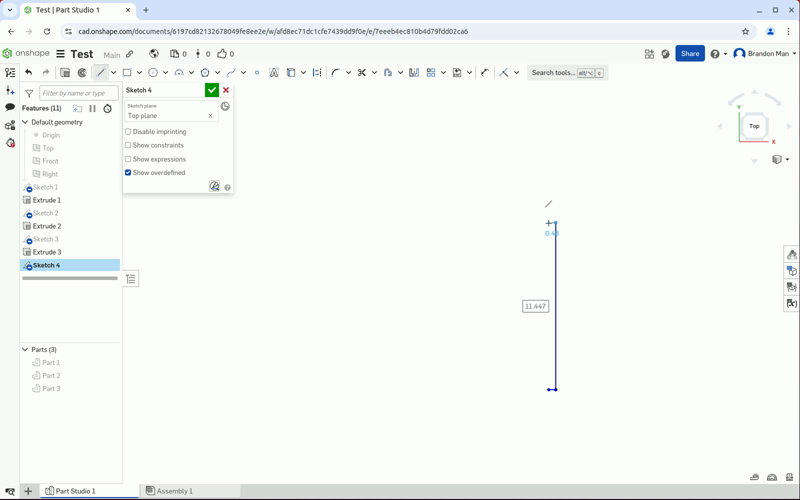
scroll(6)
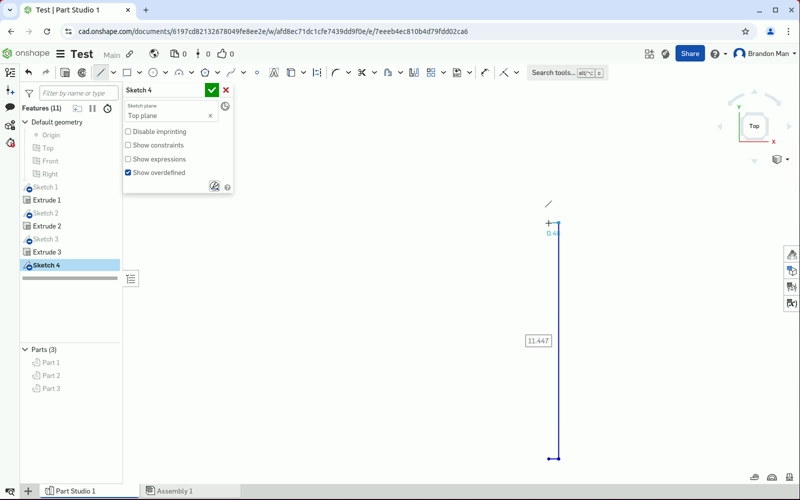
scroll(6)
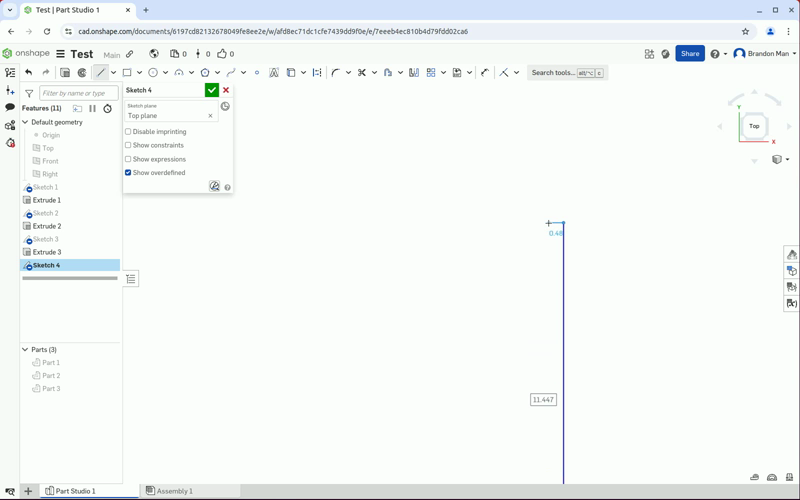
scroll(6)
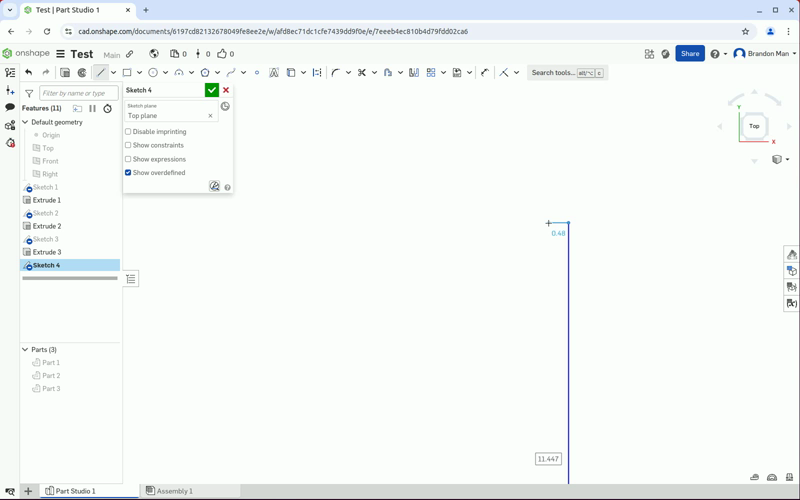
scroll(6)
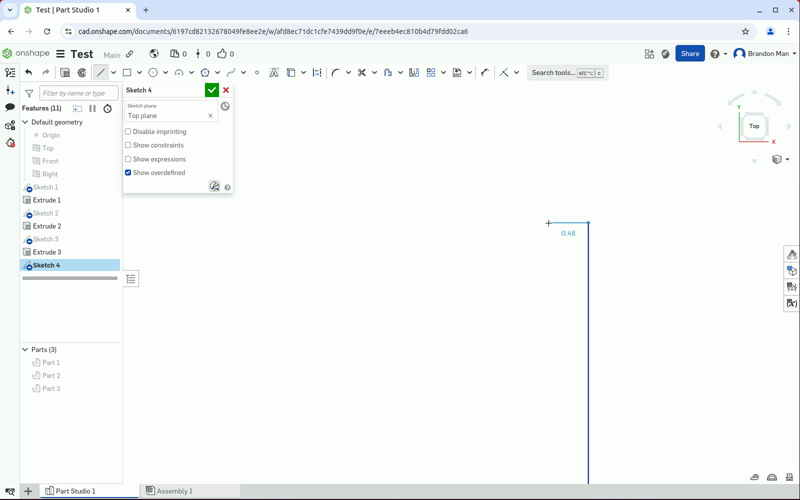
click(548, 222)
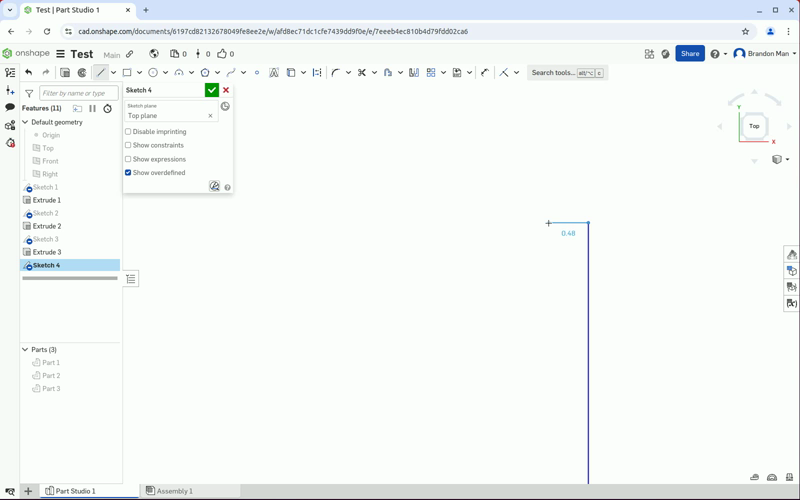
scroll(-6)
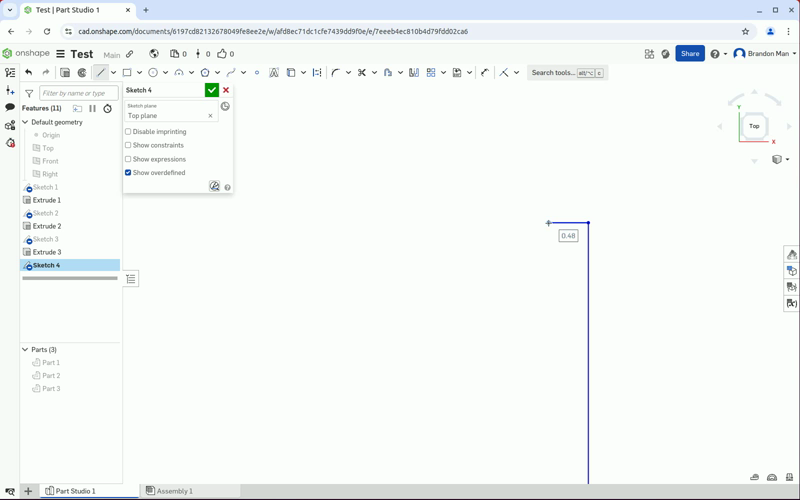
scroll(-6)
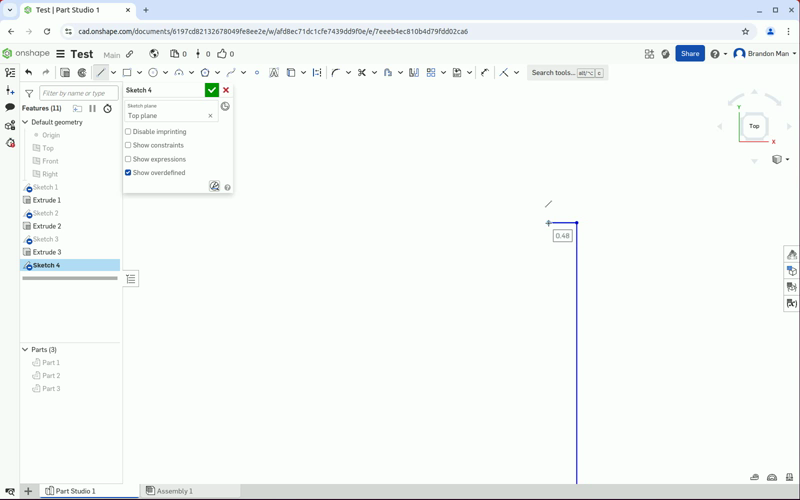
scroll(-6)
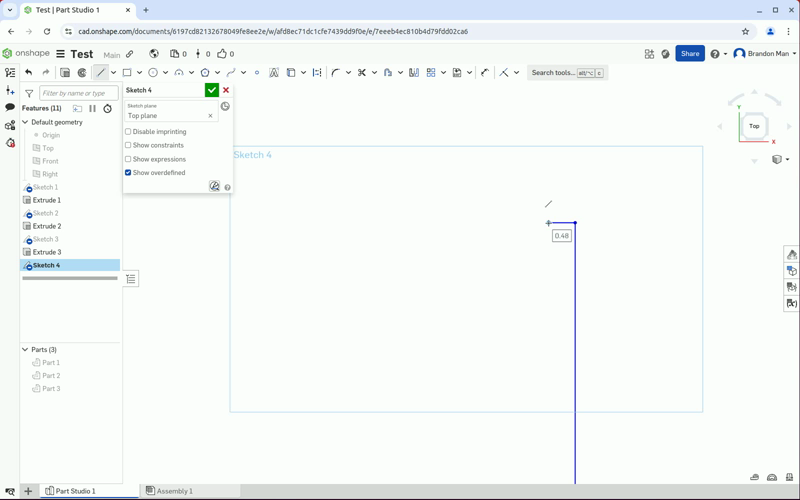
scroll(-6)
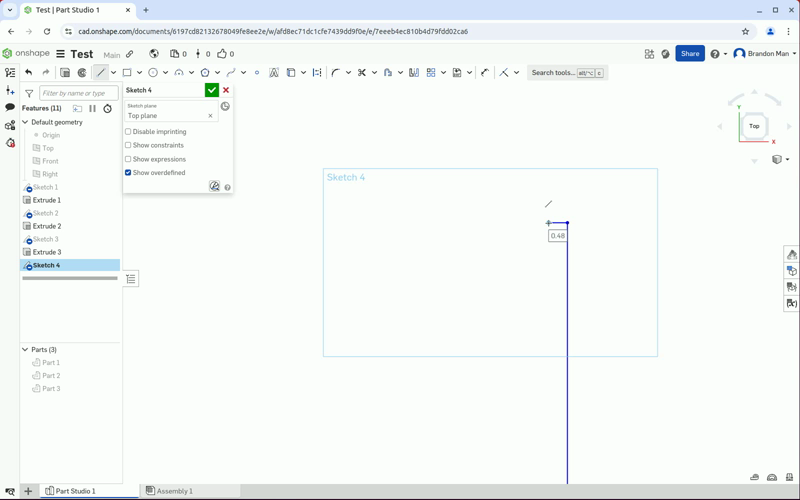
scroll(-6)
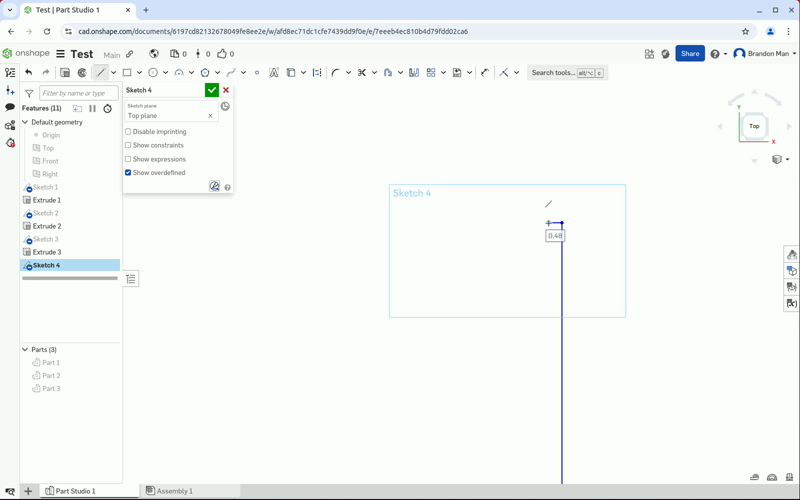
scroll(-6)
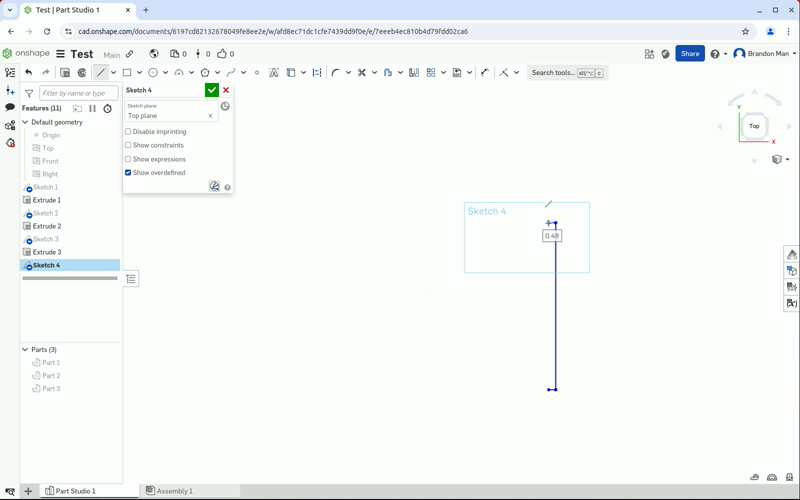
scroll(-6)
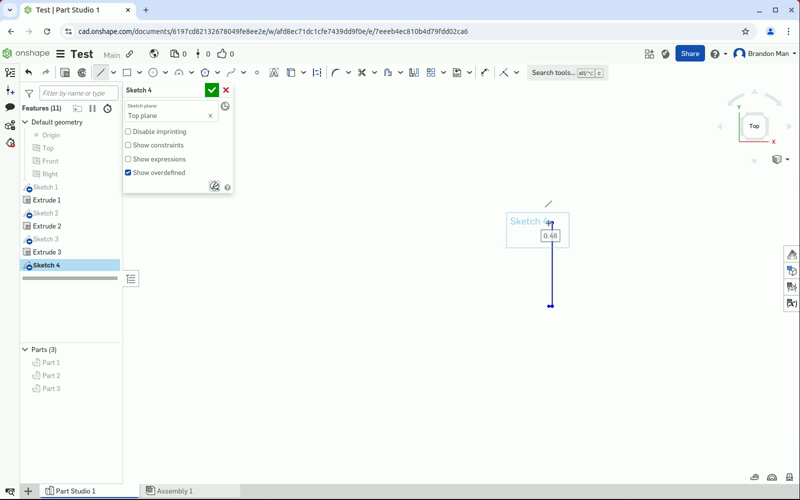
key_up(shift)
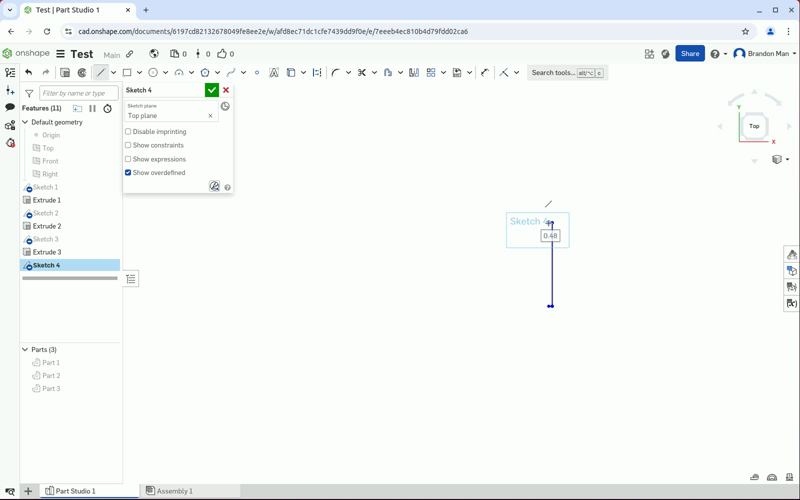
key_down(shift)
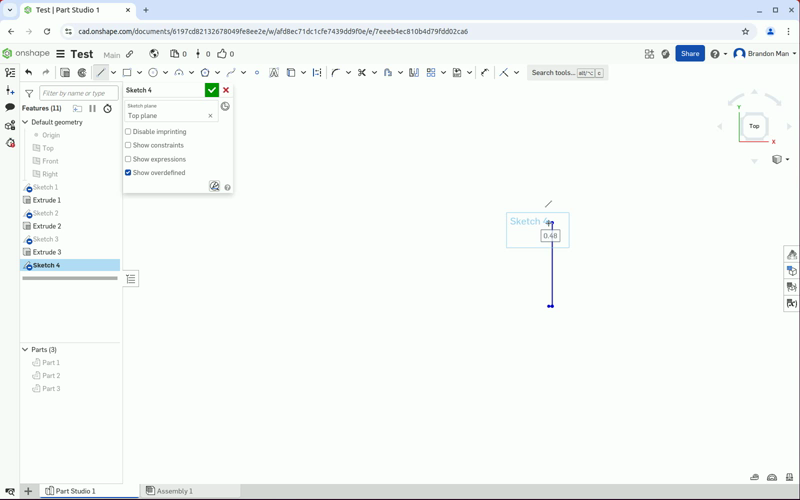
mouse_move(548, 306)
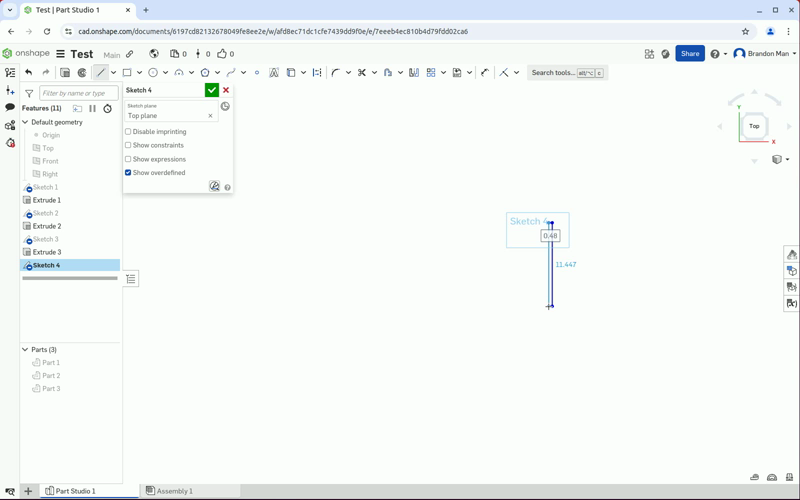
scroll(6)
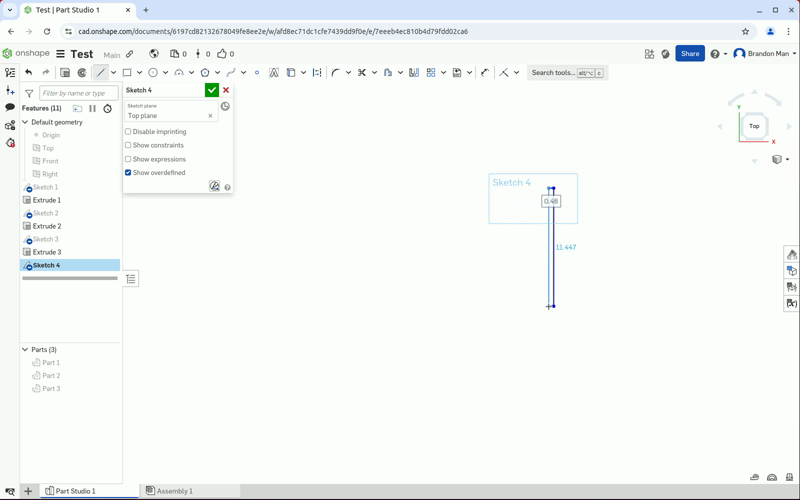
scroll(6)
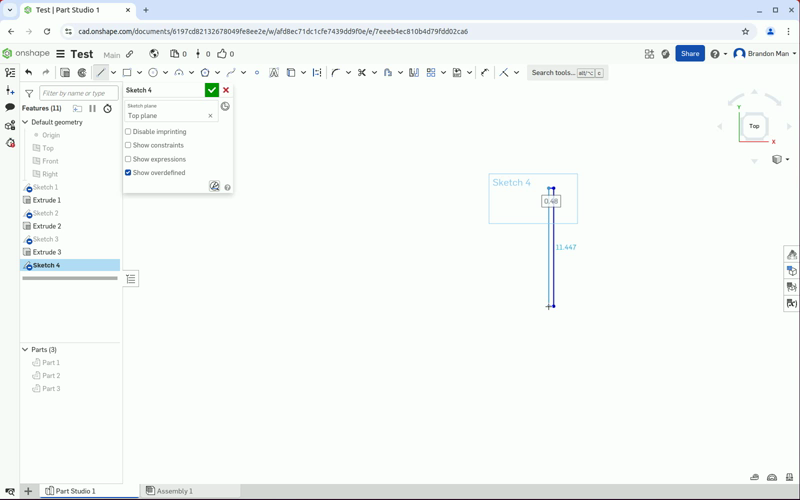
scroll(6)
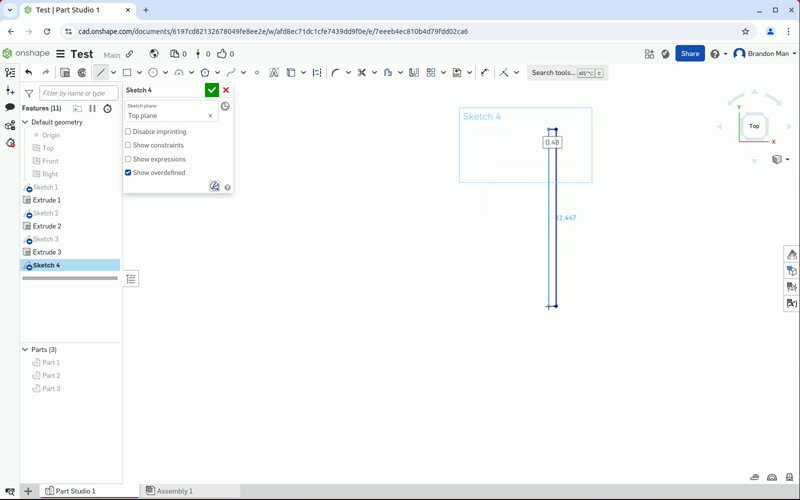
scroll(6)
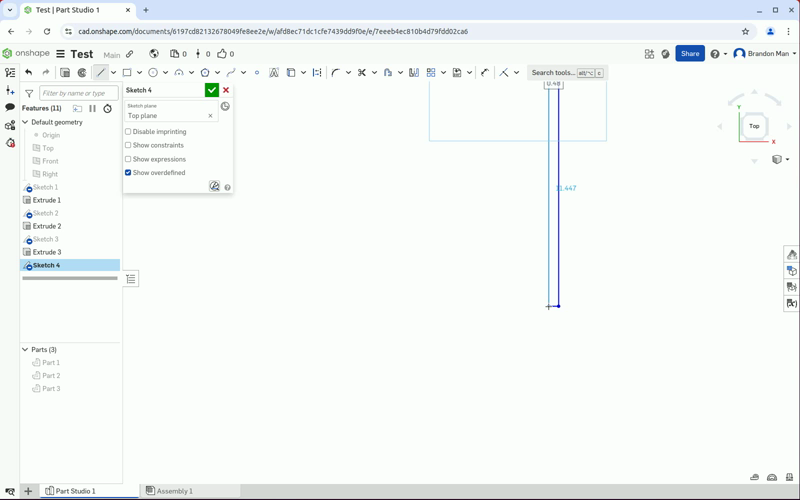
scroll(6)
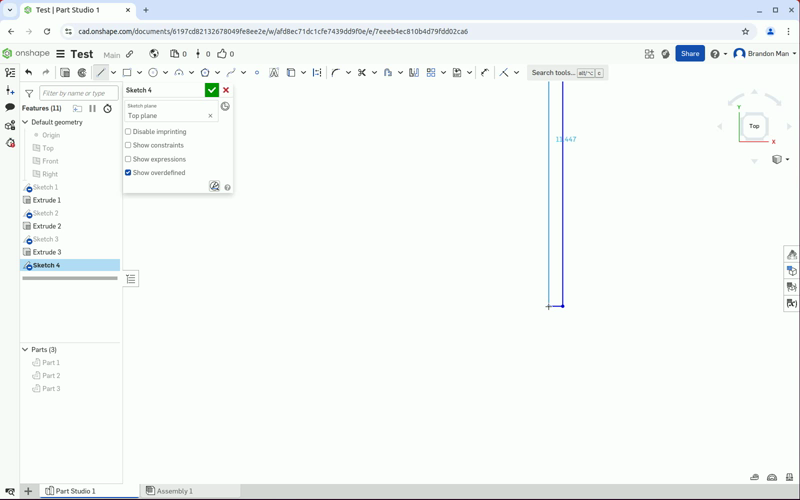
scroll(6)
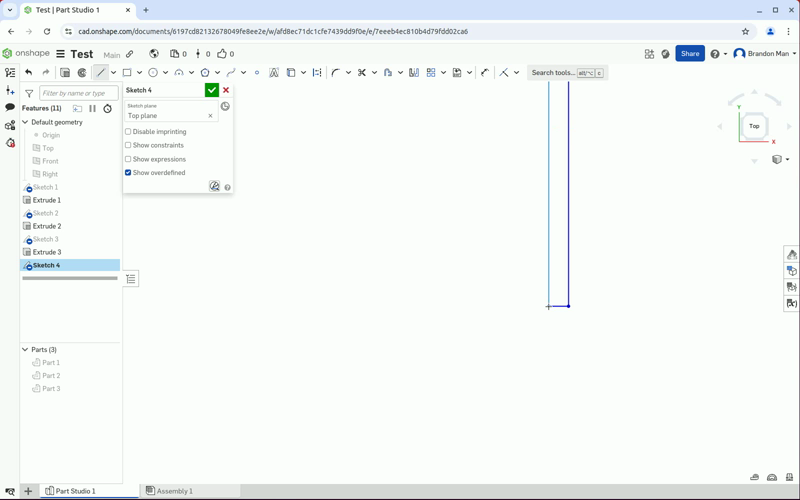
scroll(6)
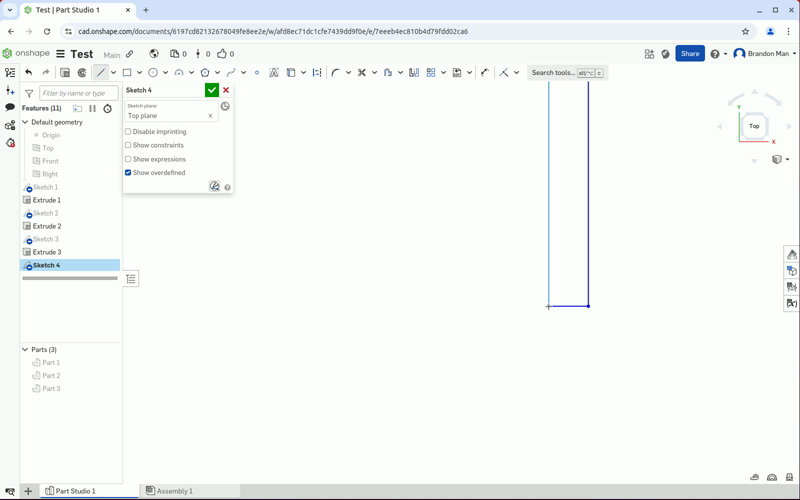
key_up(shift)
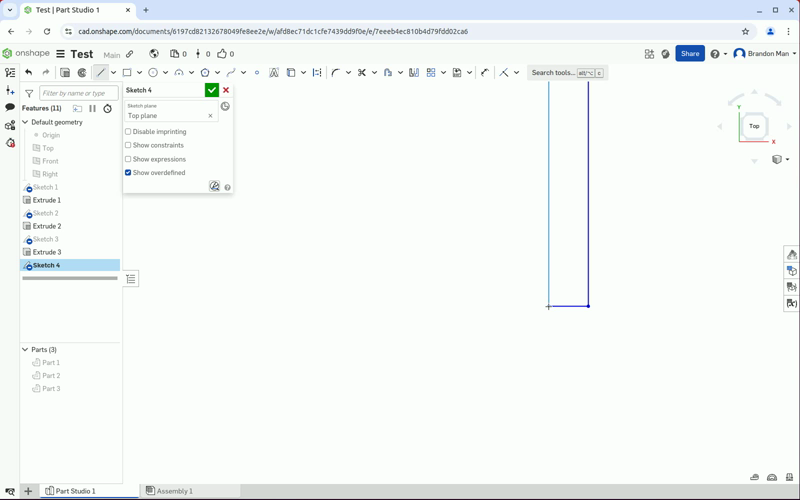
click(548, 306)
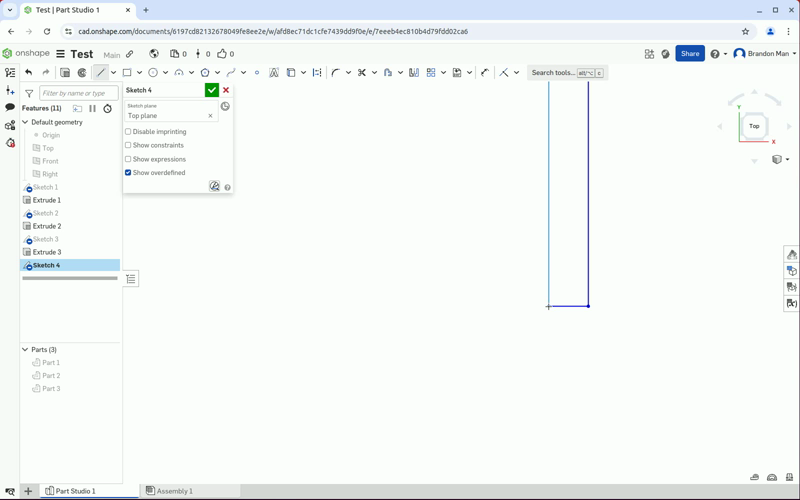
scroll(-6)
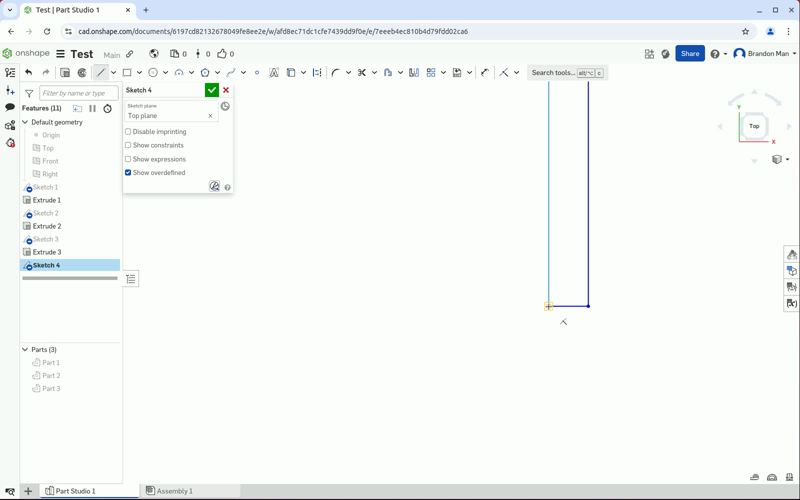
scroll(-6)
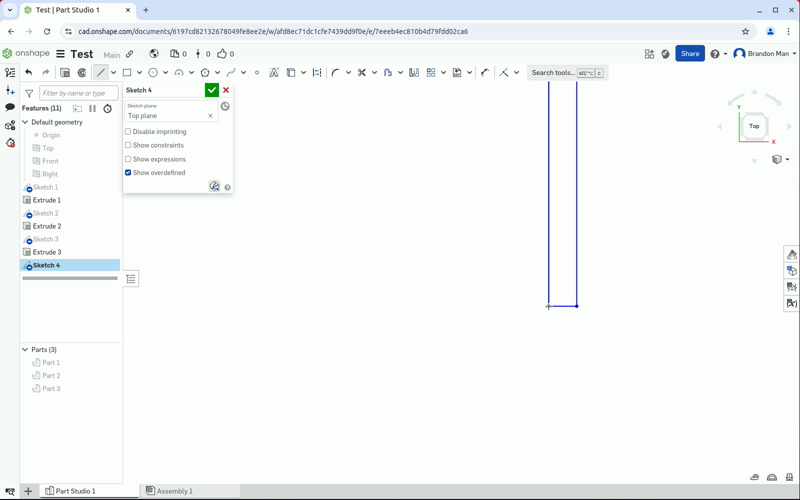
scroll(-6)
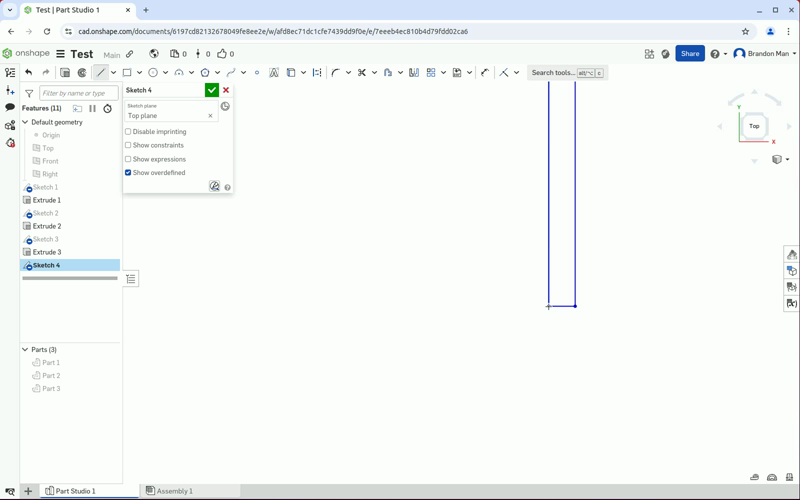
scroll(-6)
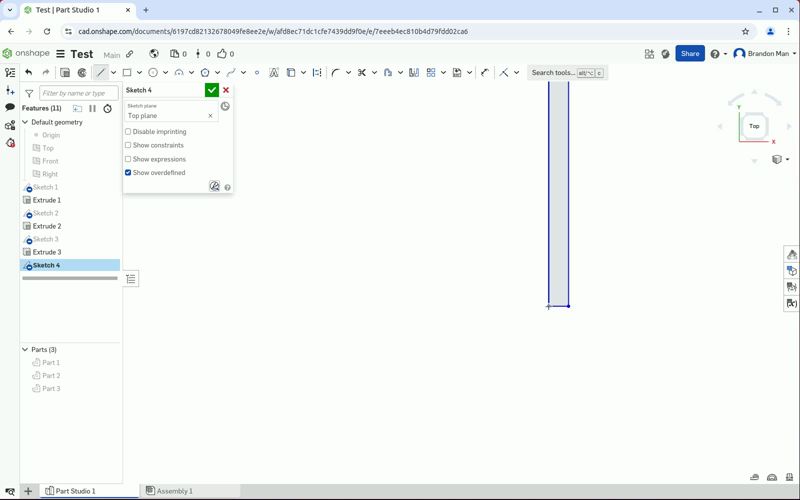
scroll(-6)
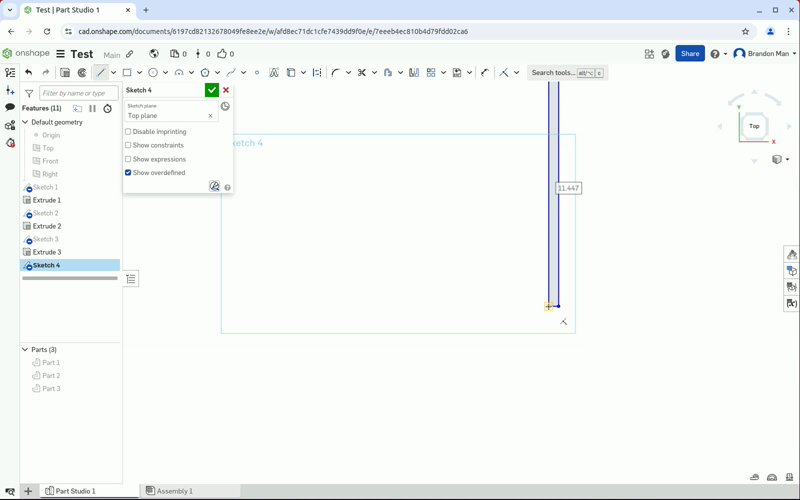
scroll(-6)
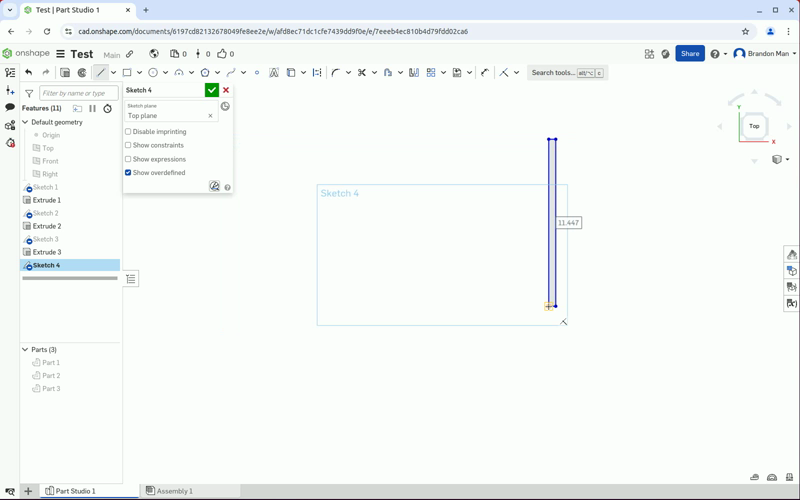
scroll(-6)
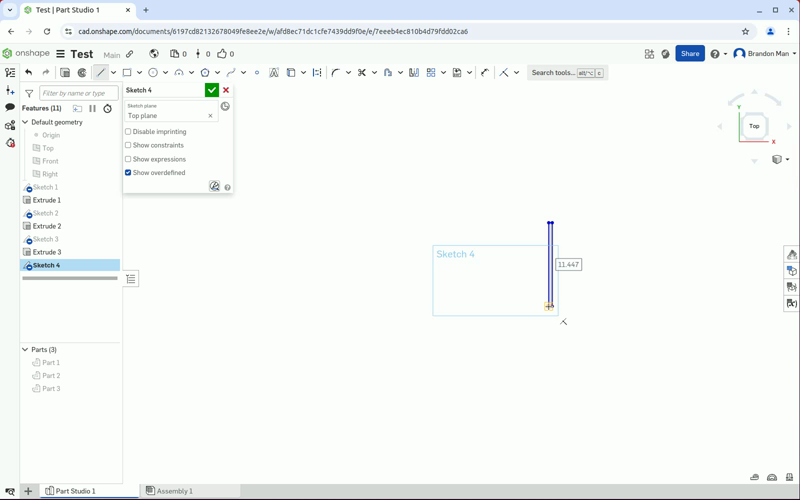
key(esc)
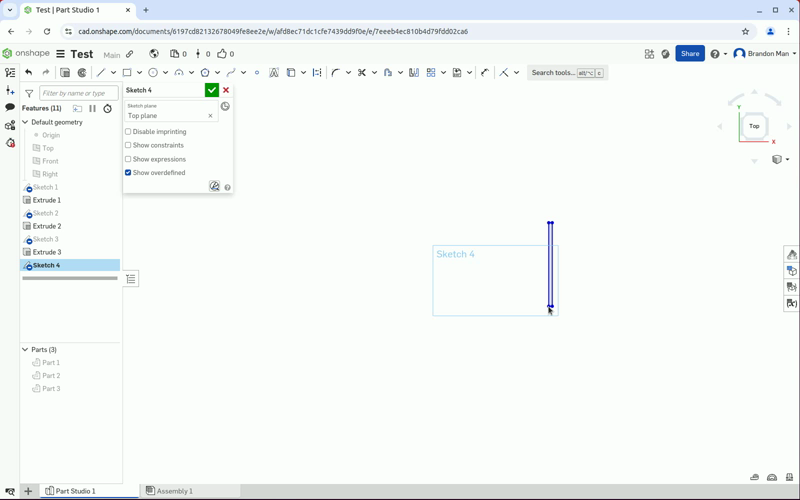
mouse_move(551, 250)
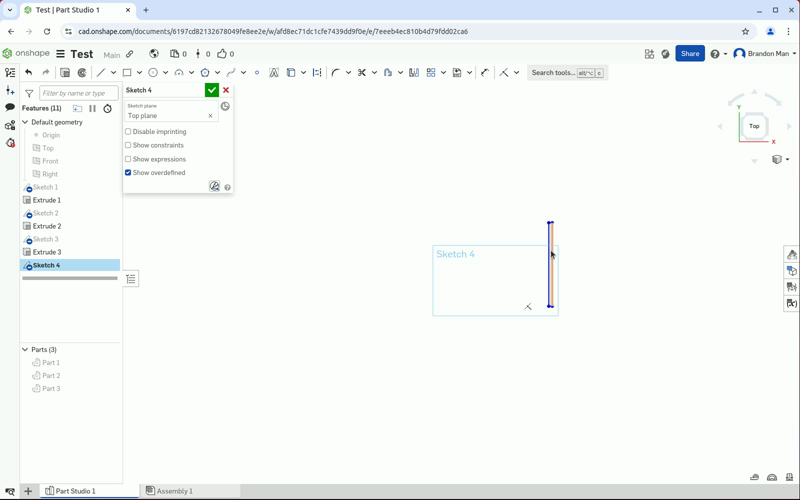
scroll(6)
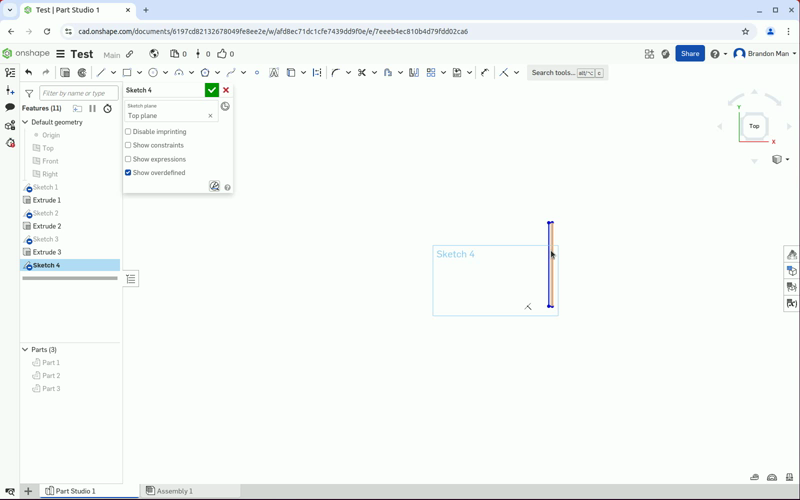
scroll(6)
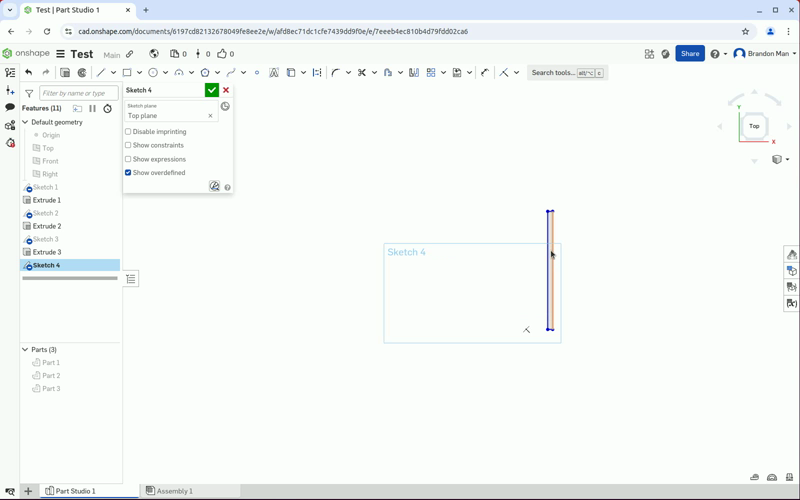
scroll(6)
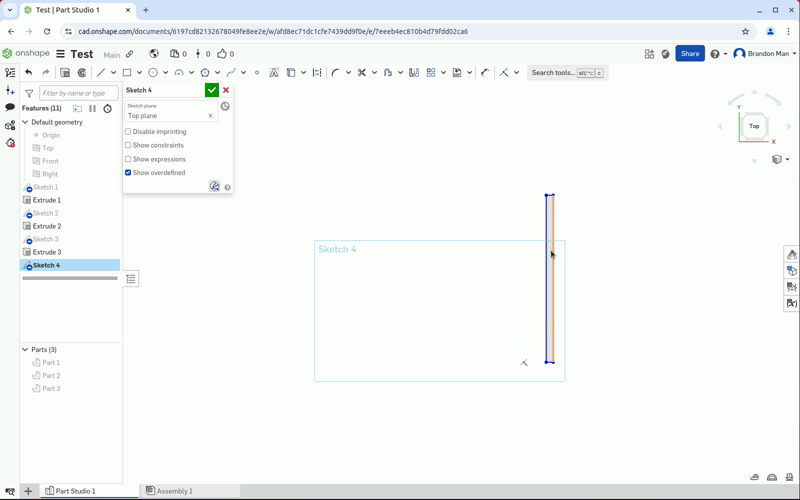
scroll(6)
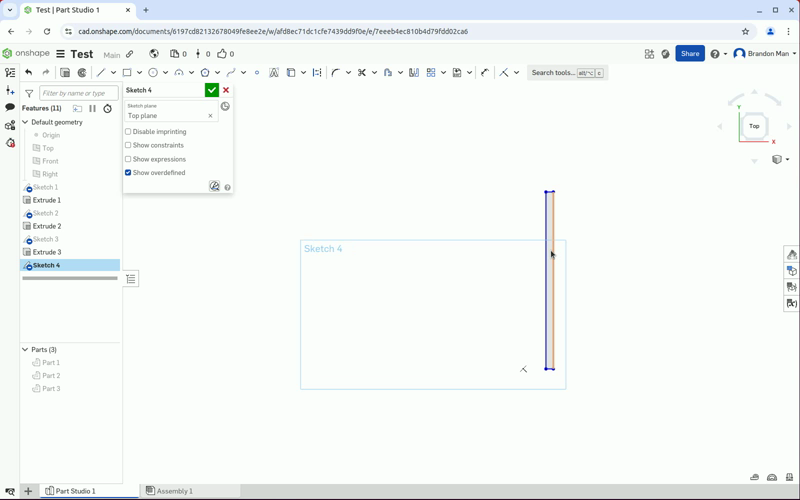
scroll(6)
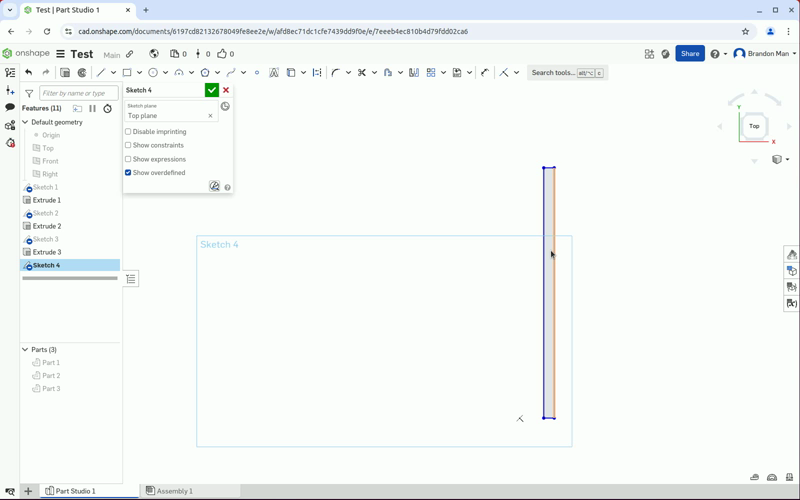
scroll(6)
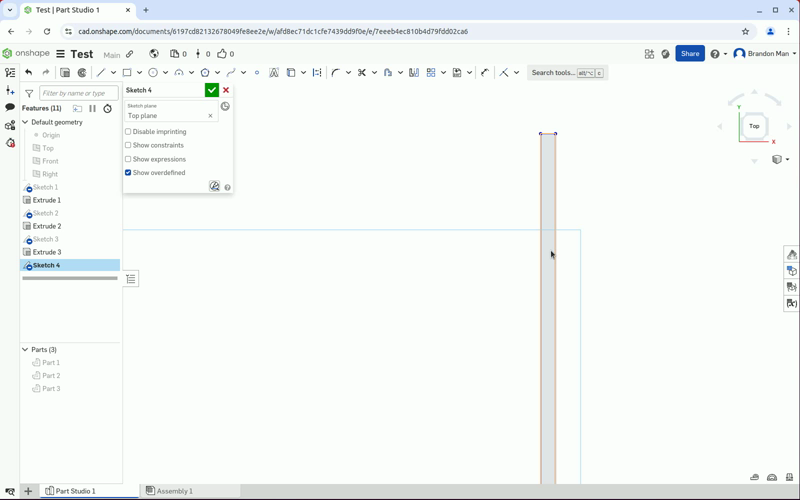
scroll(6)
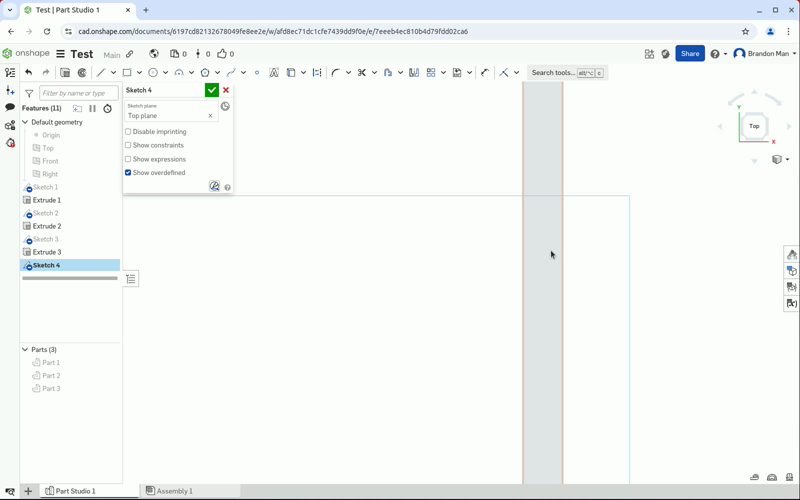
click(551, 250)
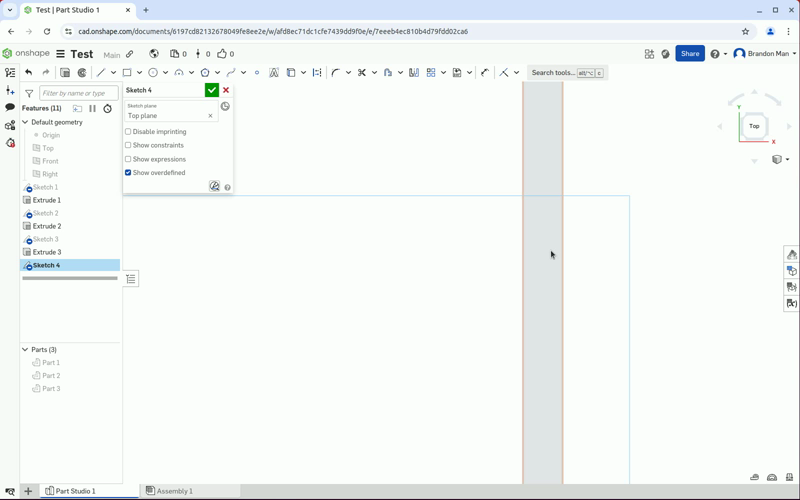
scroll(-6)
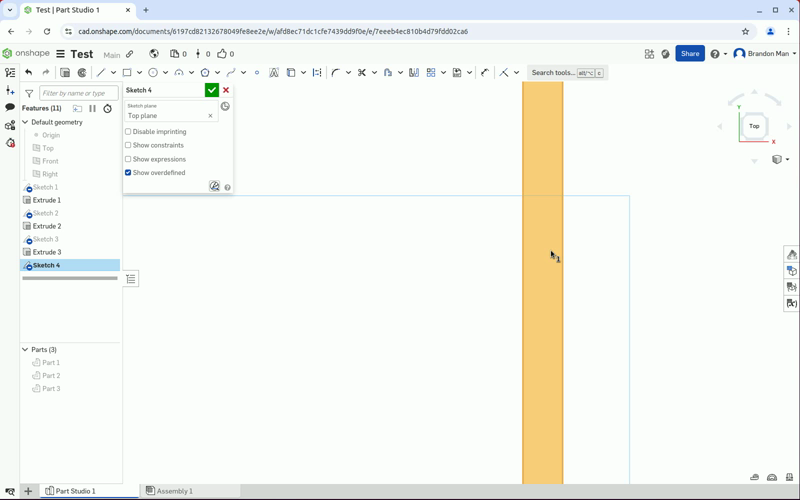
scroll(-6)
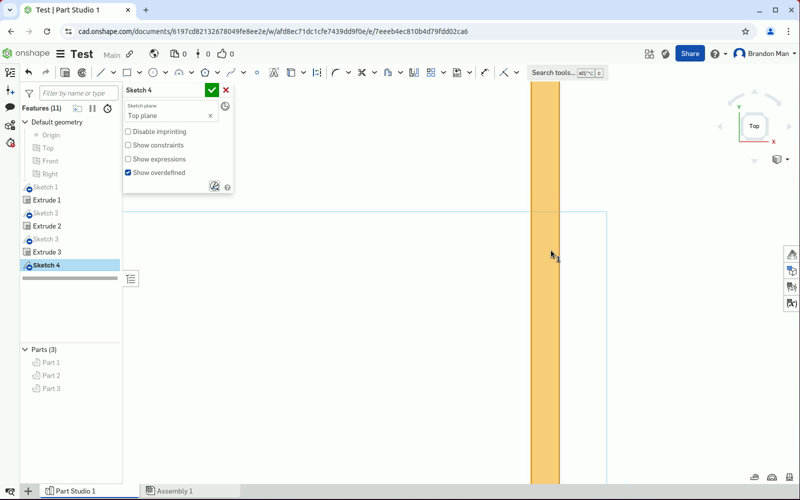
scroll(-6)
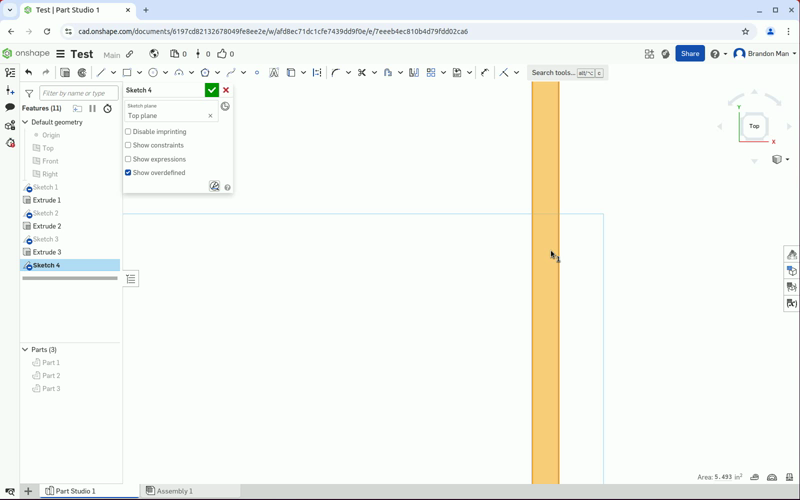
scroll(-6)
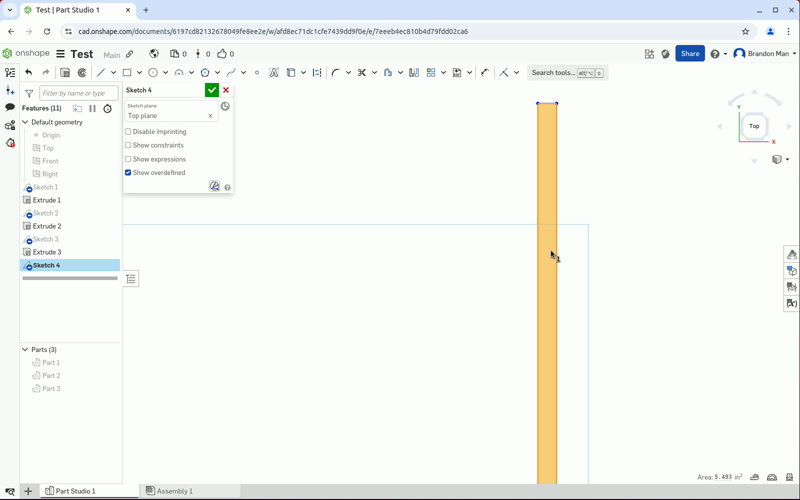
scroll(-6)
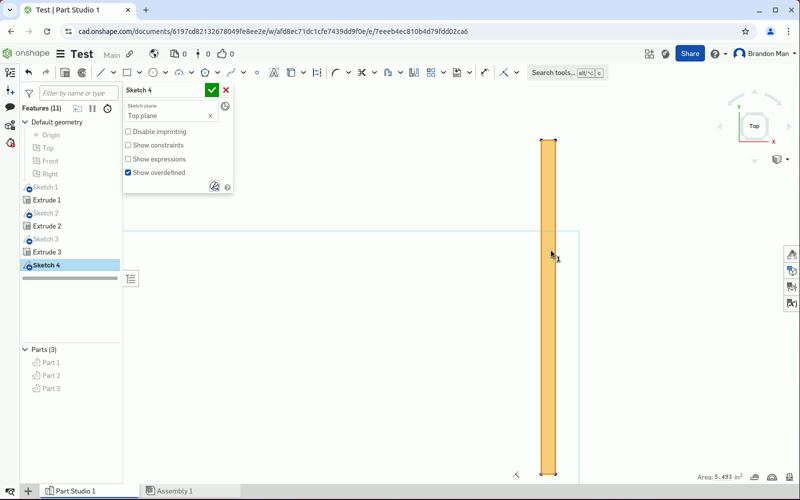
scroll(-6)
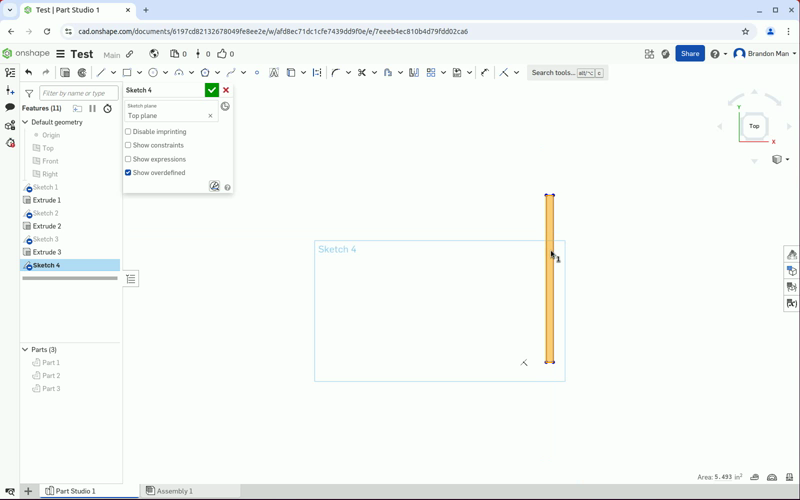
scroll(-6)
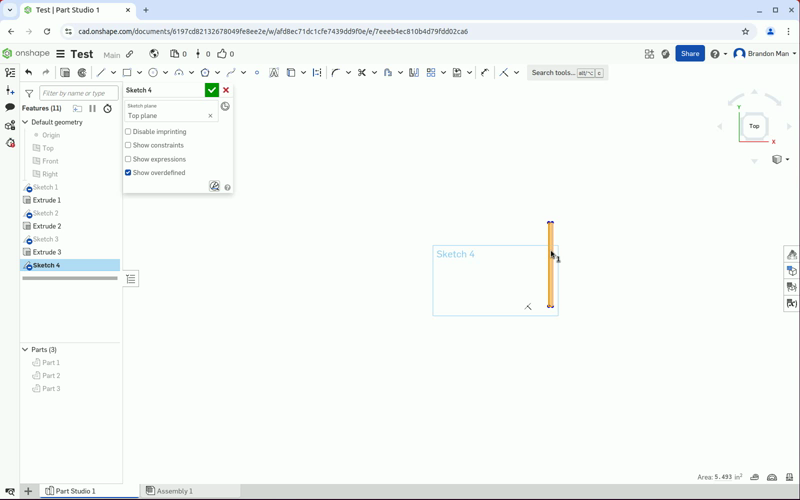
mouse_move(73, 352)
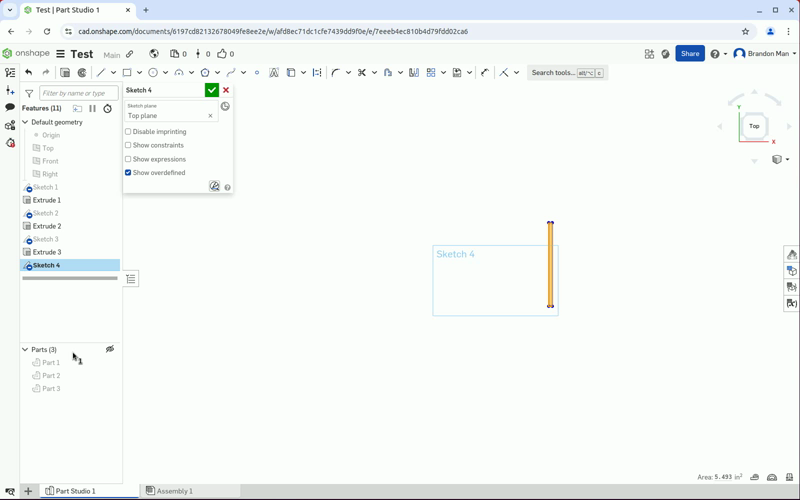
key(shift+y)
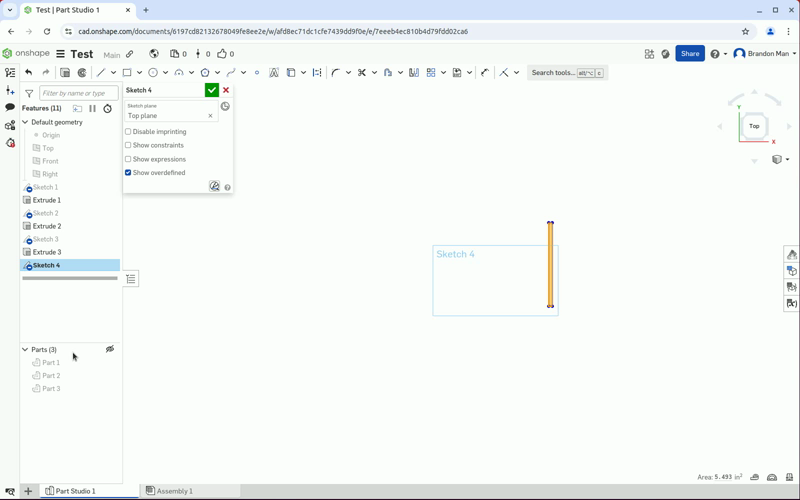
key(shift+e)
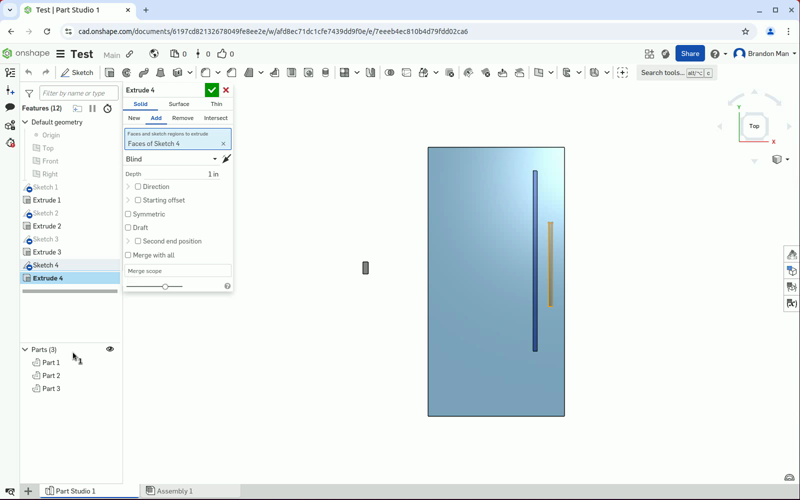
mouse_move(143, 106)
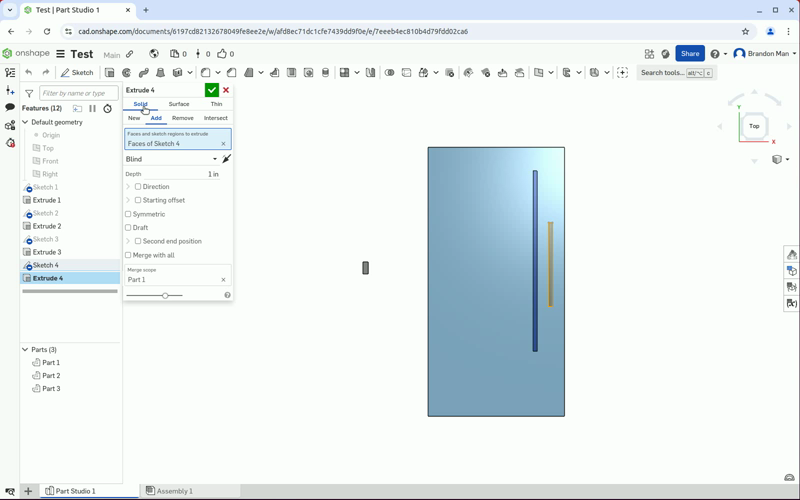
click(143, 106)
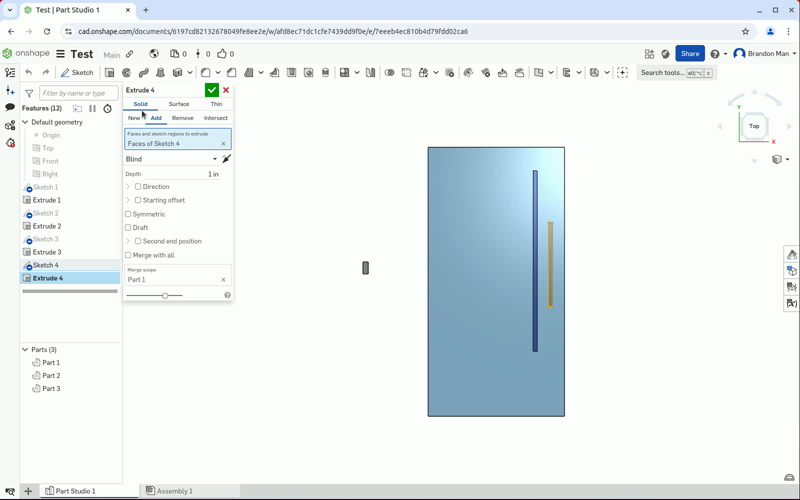
mouse_move(137, 120)
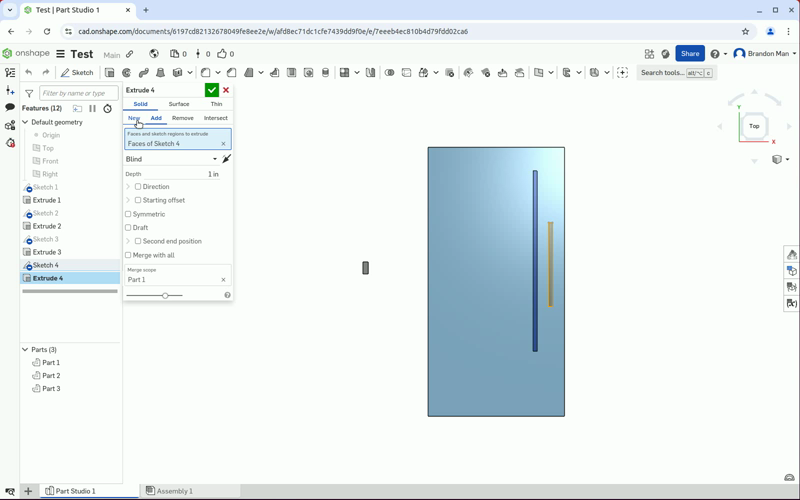
click(137, 120)
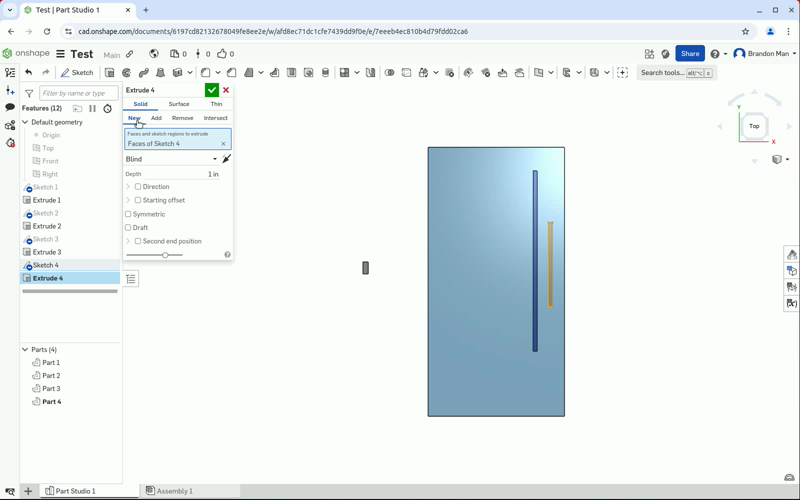
key(tab, 4)
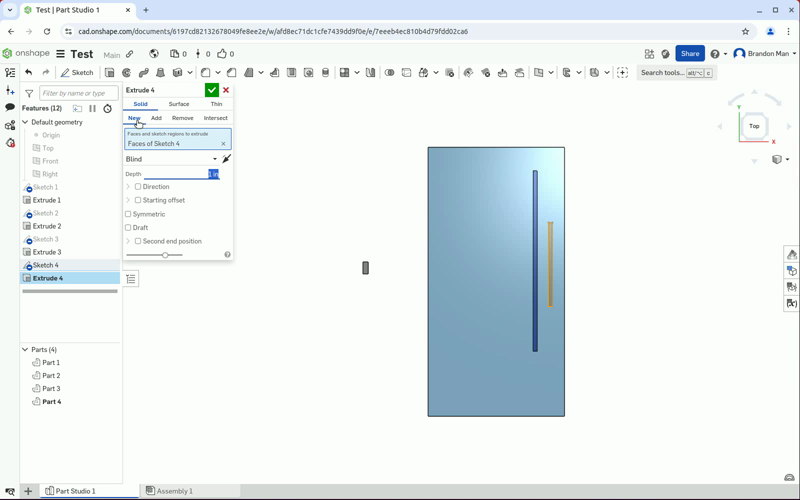
text(0.722)
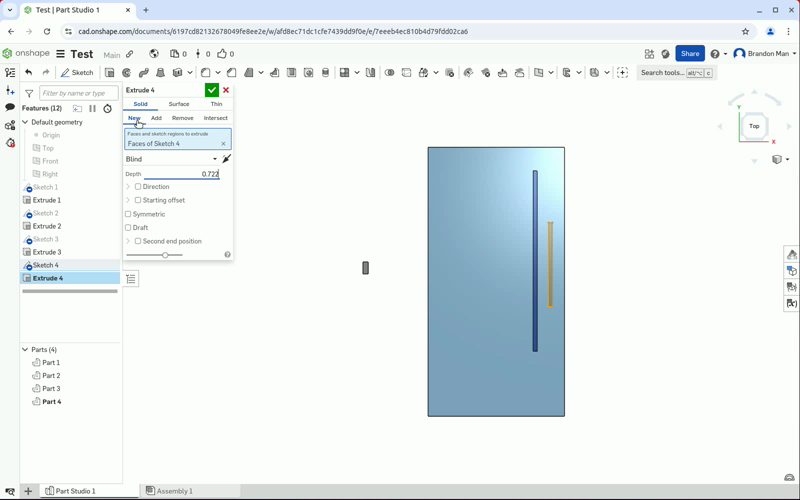
key(enter)
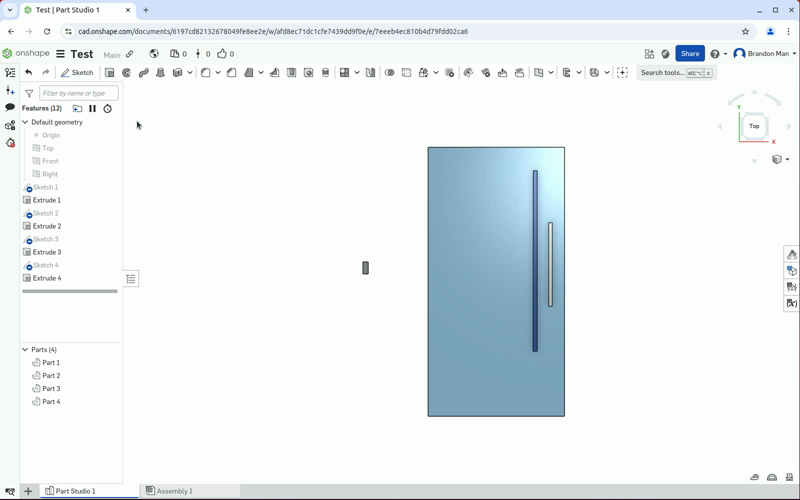
key(shift+h)
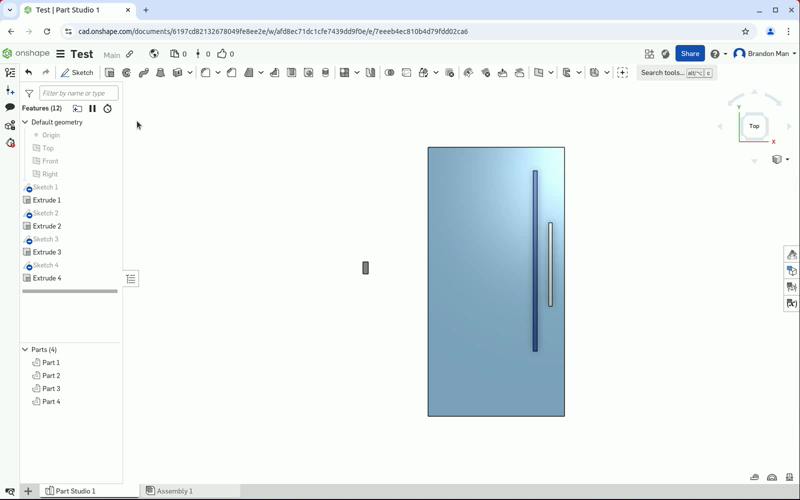
key(shift+h)
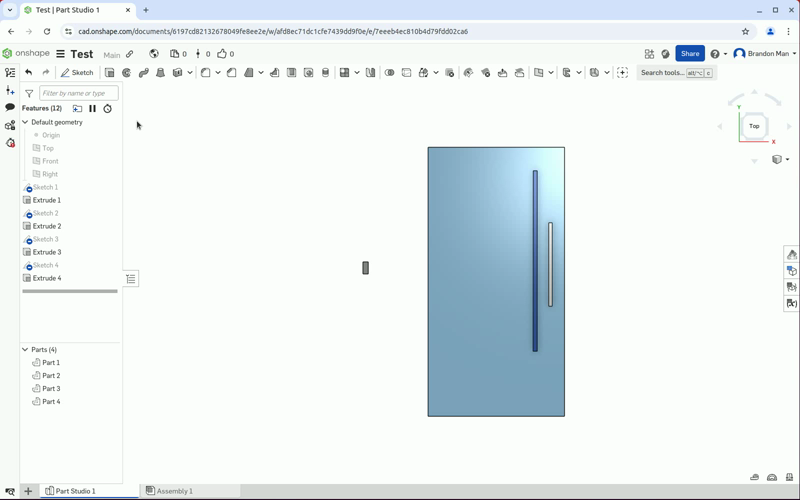
mouse_move(73, 189)
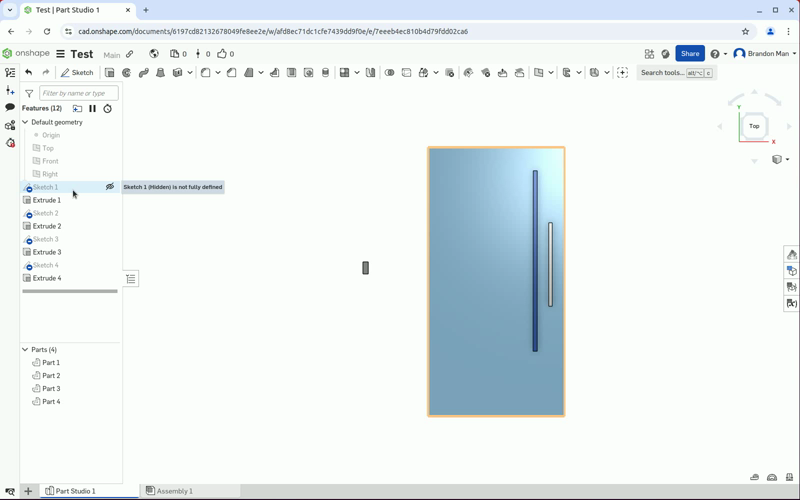
click(73, 189)
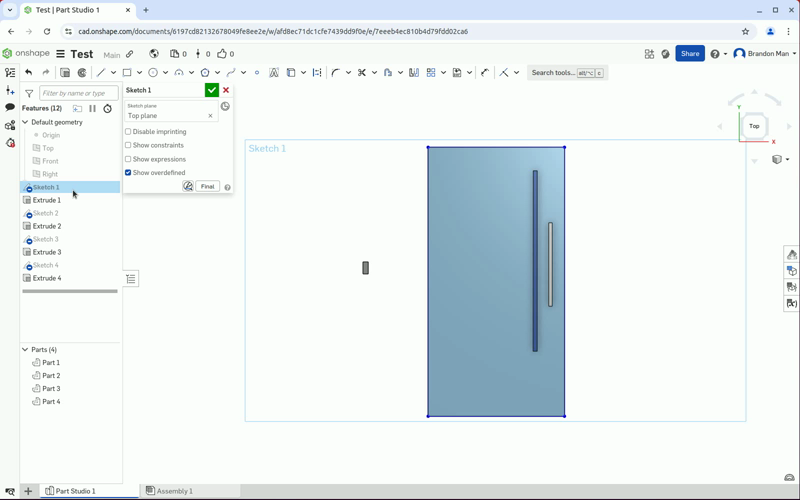
mouse_move(229, 92)
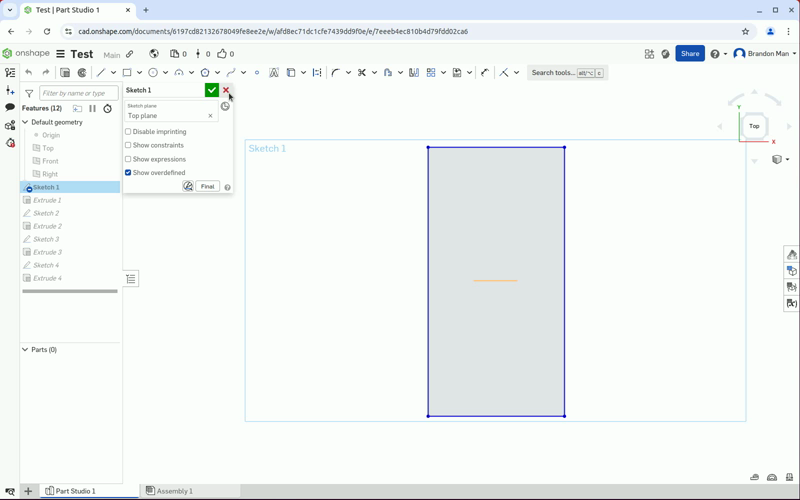
click(229, 92)
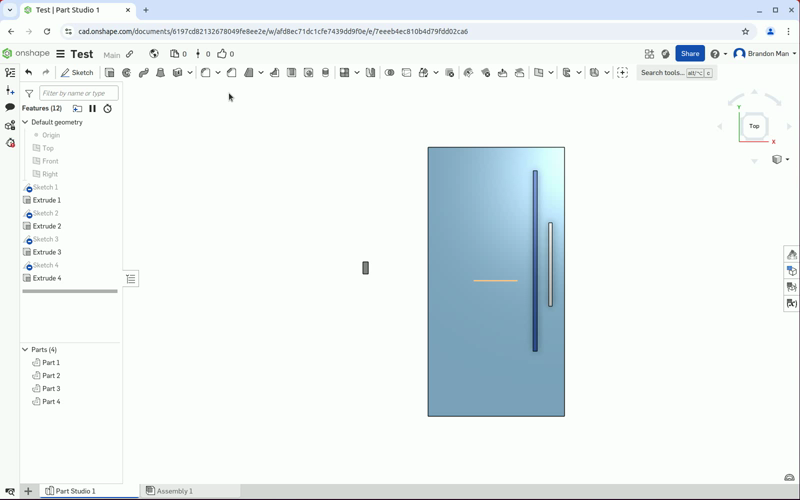
mouse_move(73, 352)
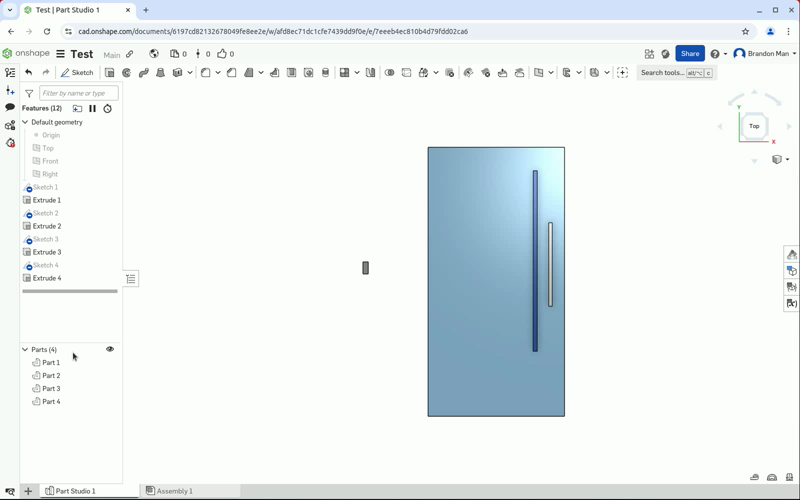
key(y)
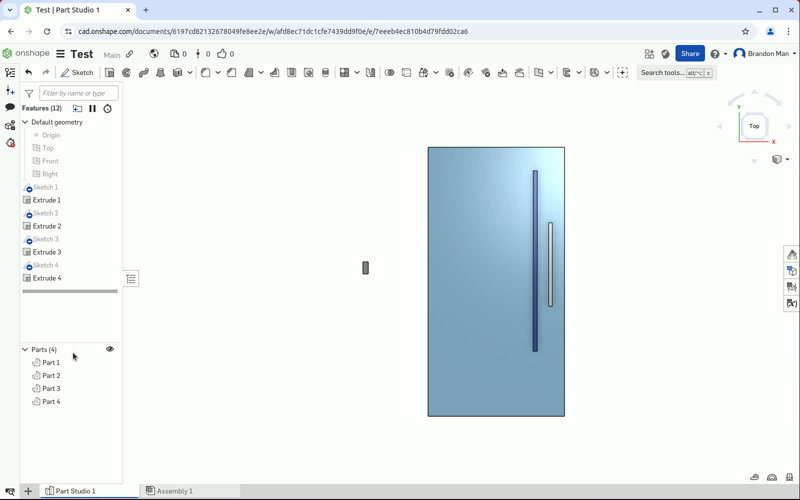
key(shift+p)
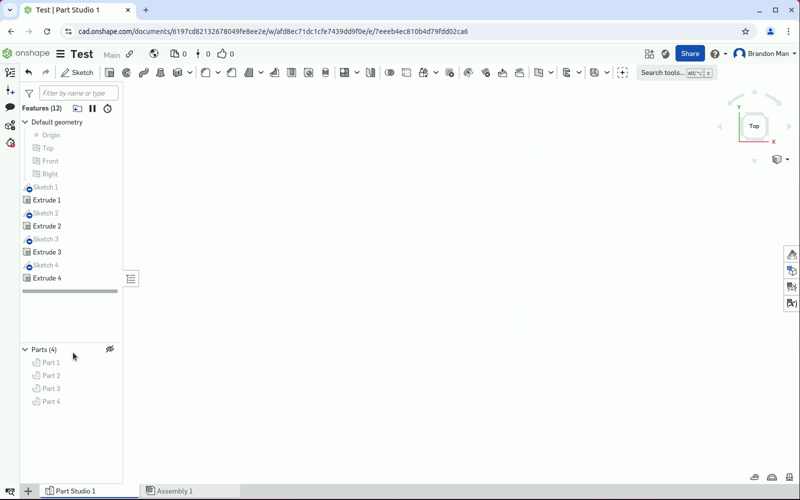
key(space)
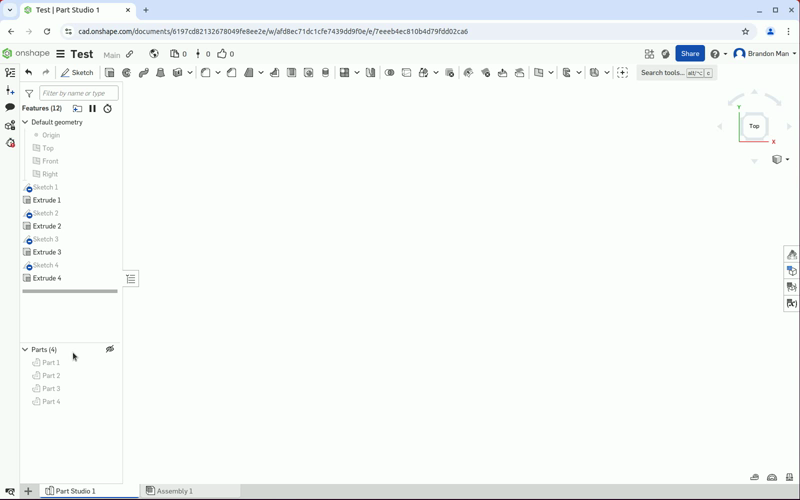
key_down(shift)
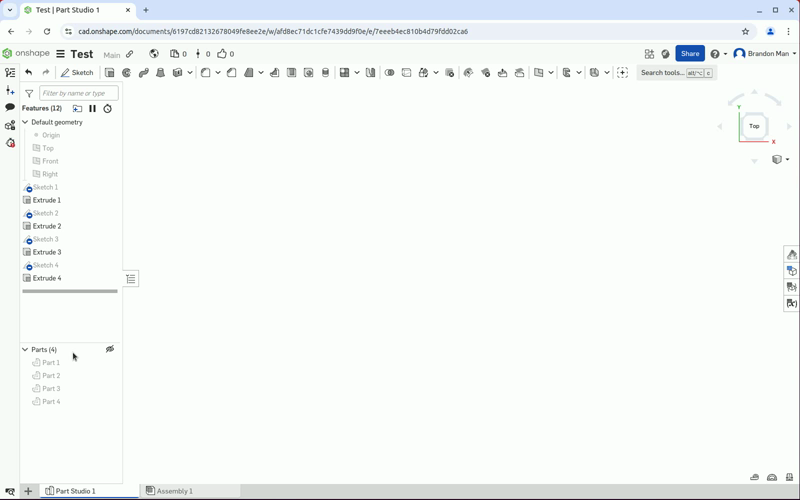
key(up)
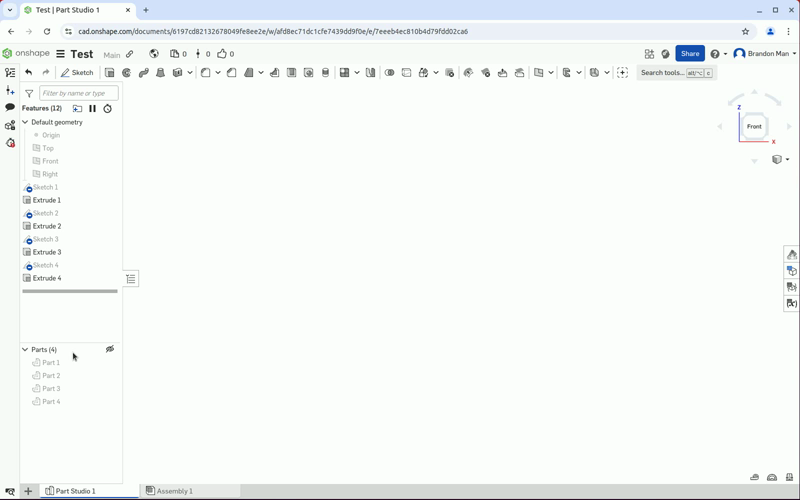
key_up(shift)
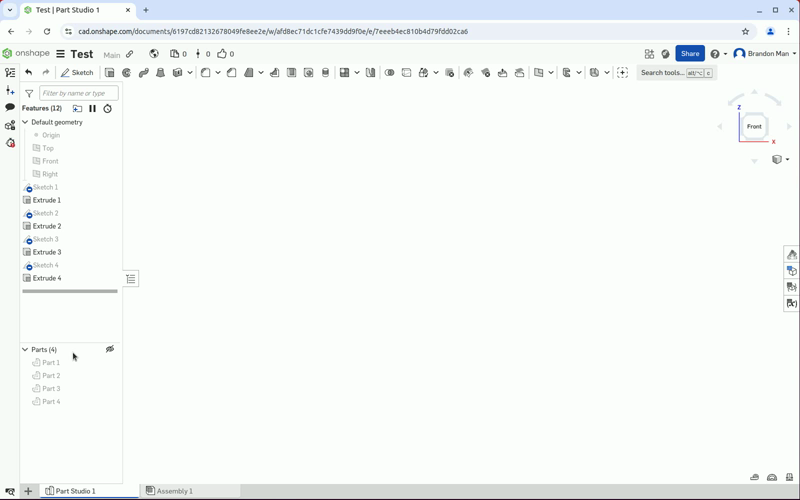
mouse_move(73, 352)
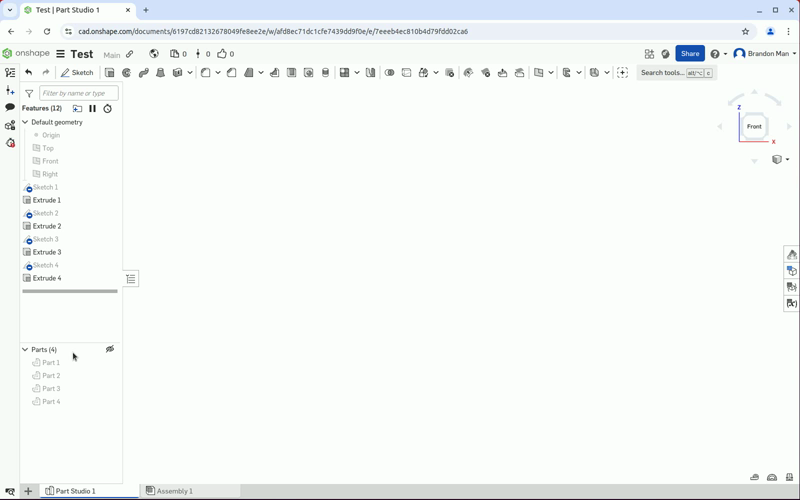
key(shift+y)
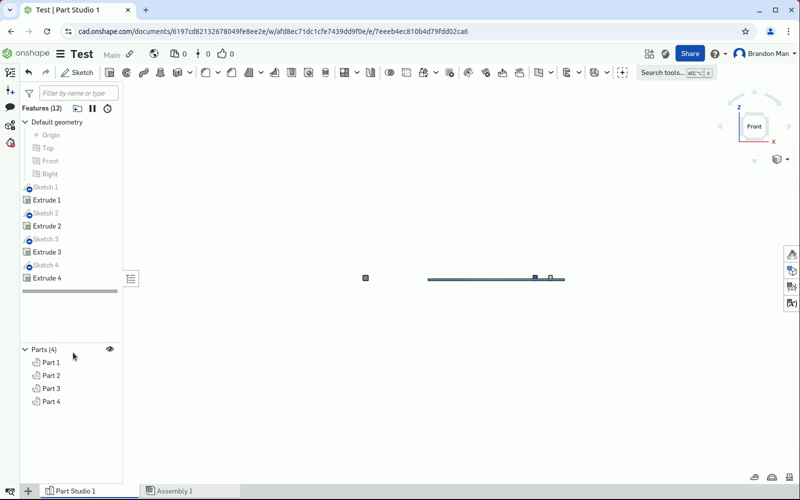
mouse_move(541, 75)
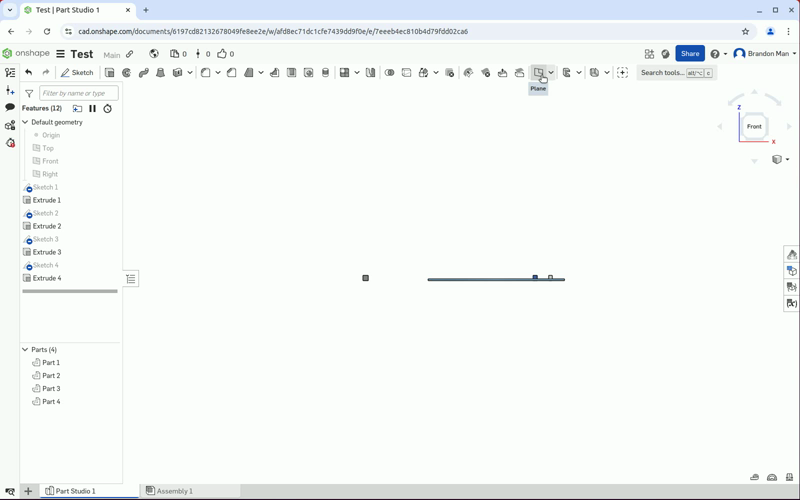
click(541, 75)
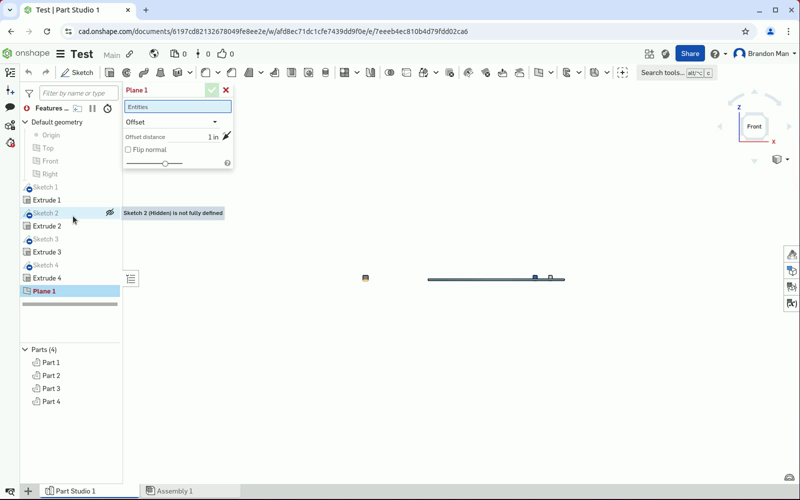
scroll(3)
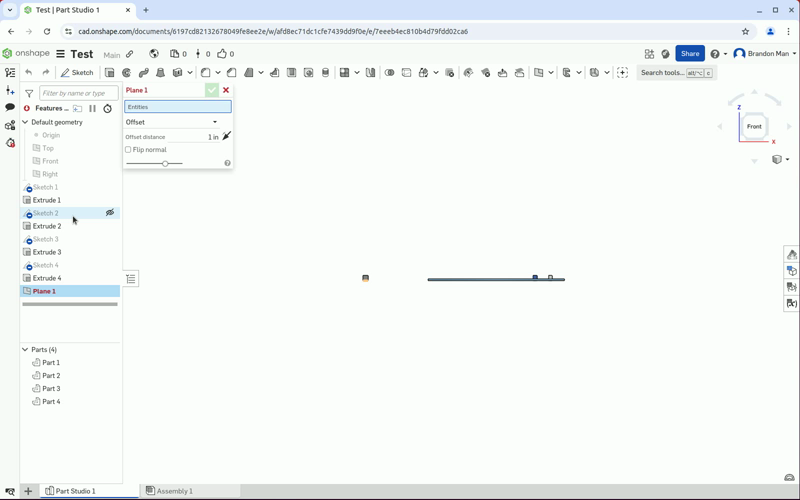
mouse_move(73, 163)
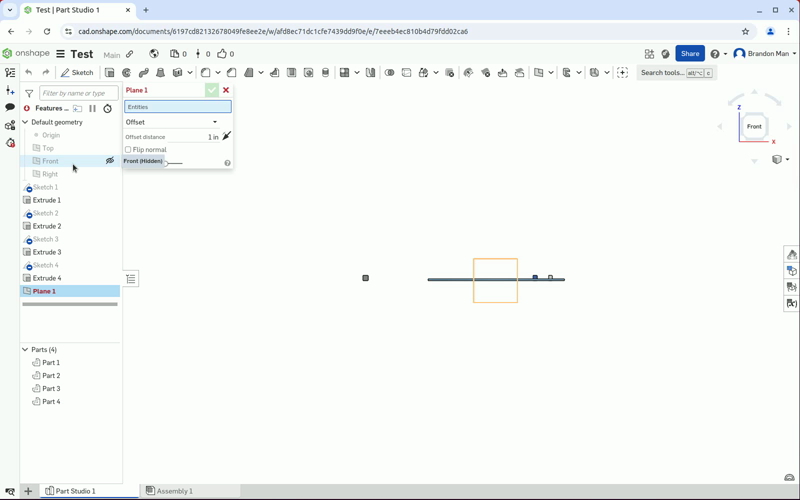
click(73, 163)
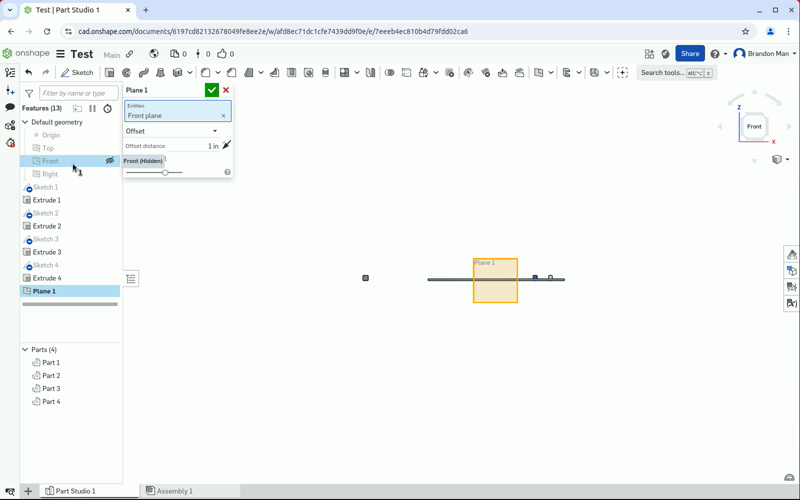
key(tab, 2)
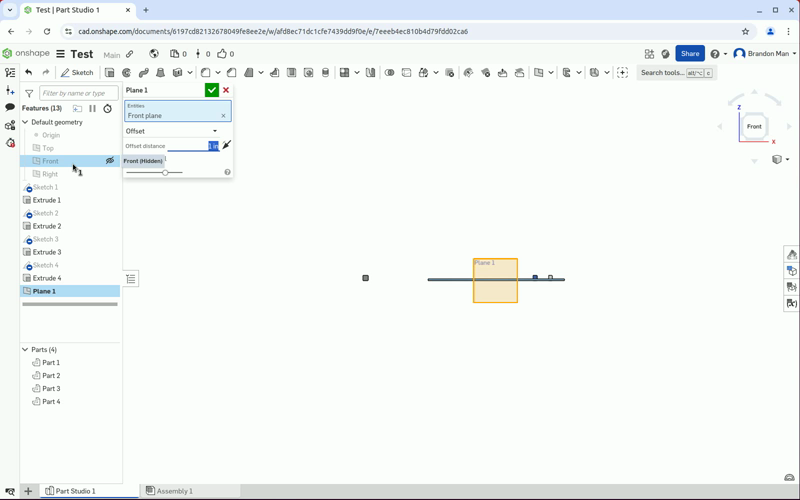
text(13.957)
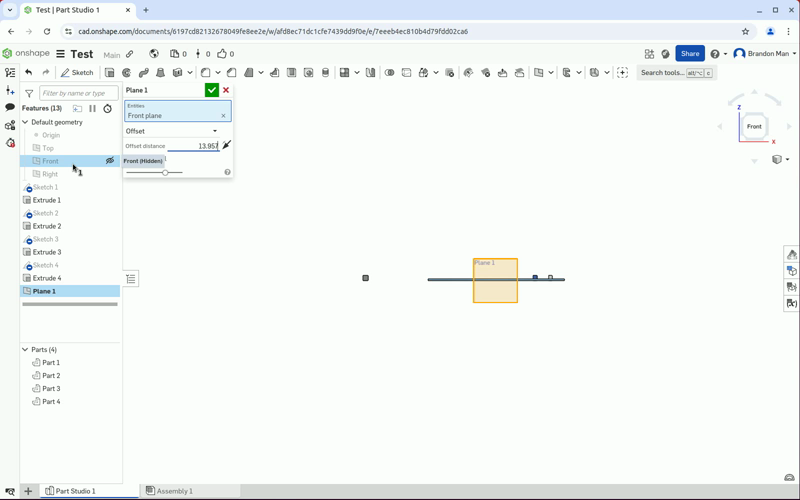
key(enter, 2)
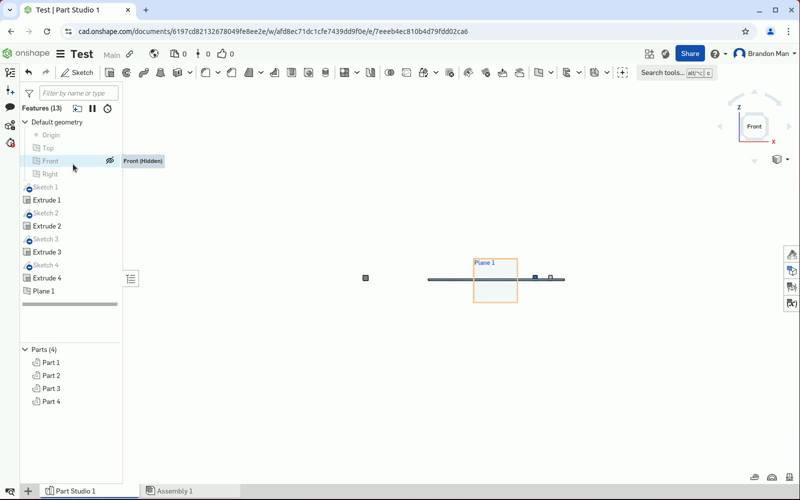
key(shift+s)
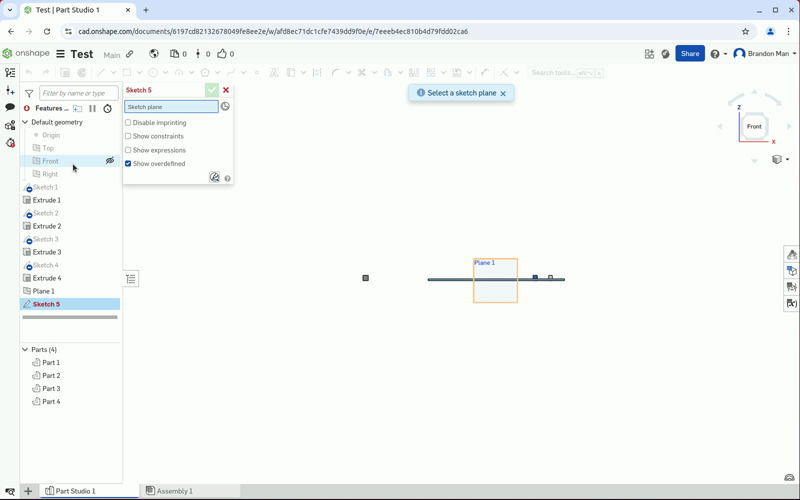
mouse_move(73, 293)
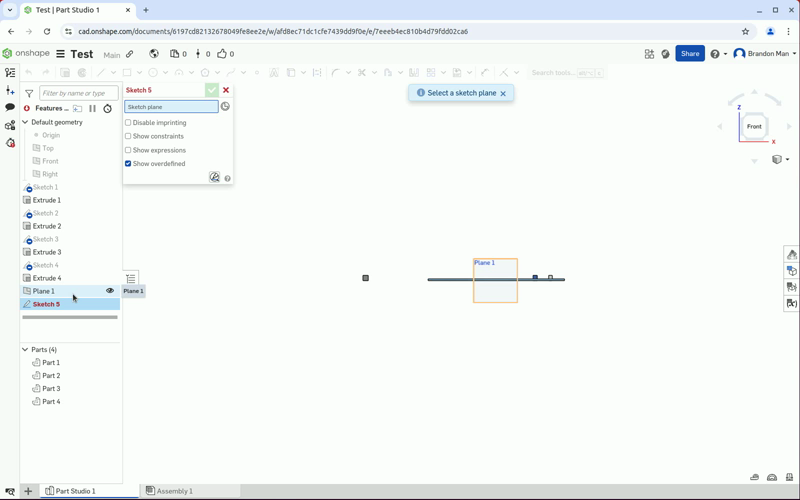
click(73, 293)
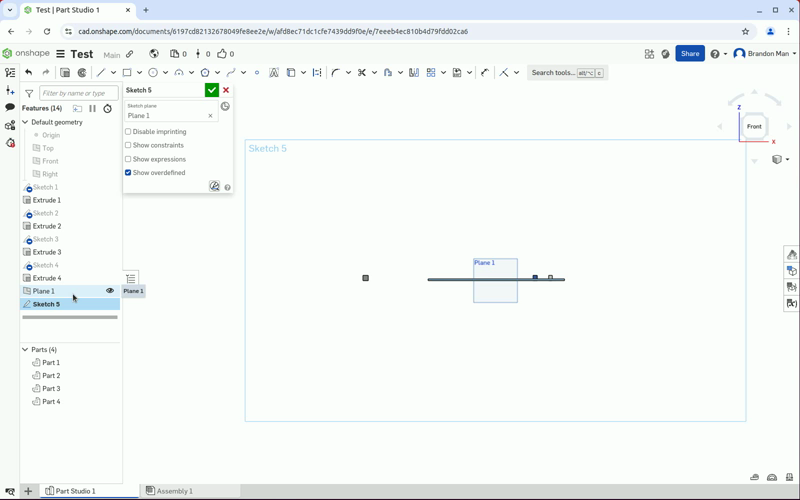
mouse_move(73, 352)
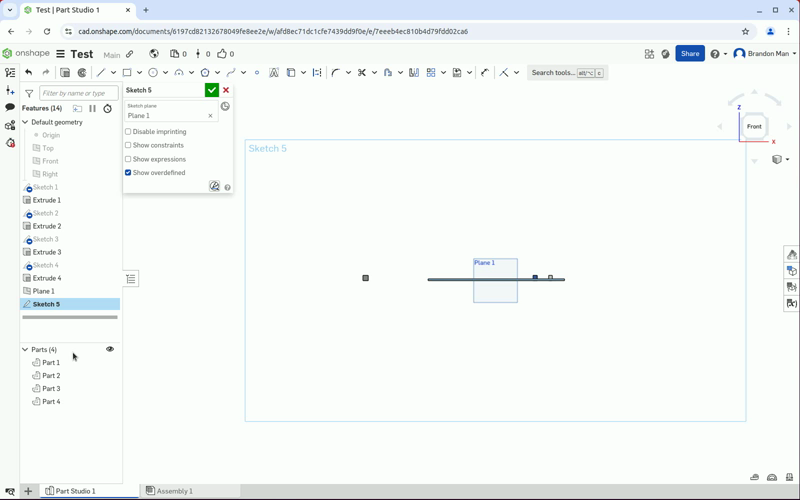
key(y)
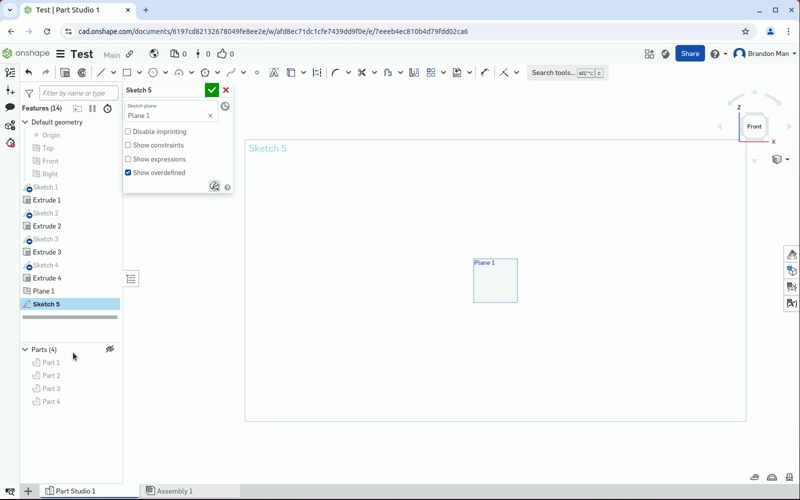
key(l)
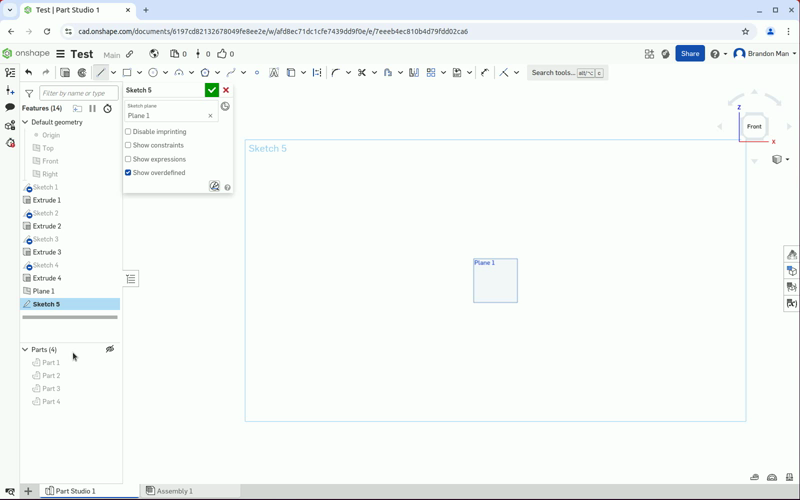
key_down(shift)
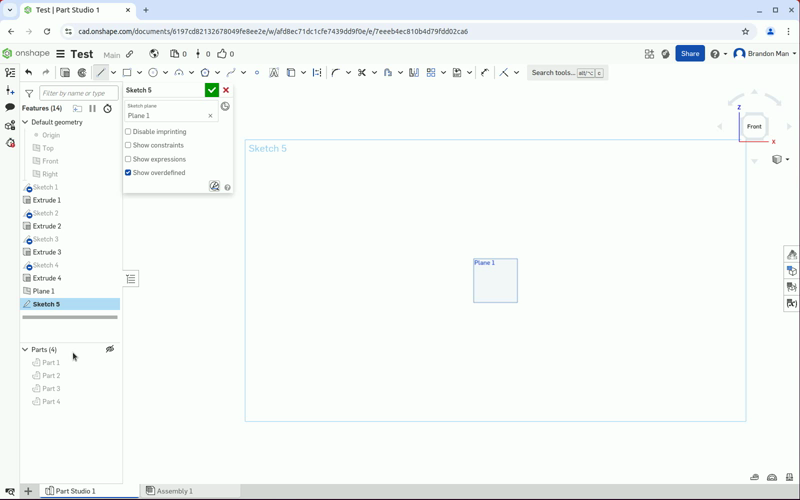
mouse_move(533, 282)
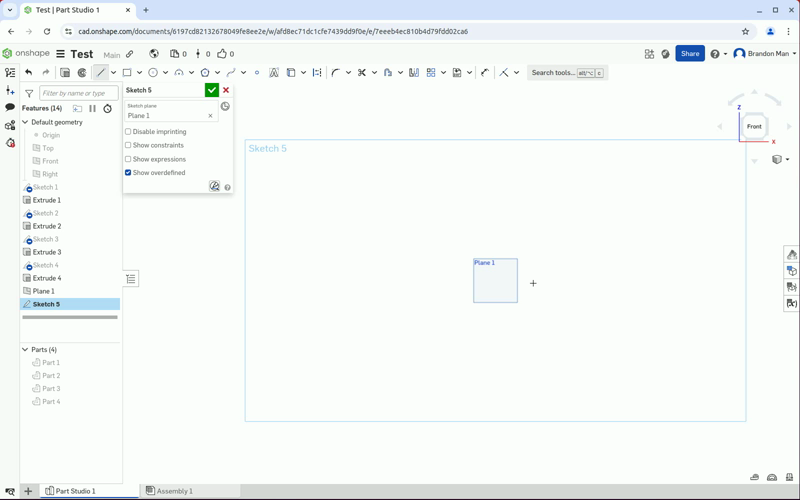
click(533, 282)
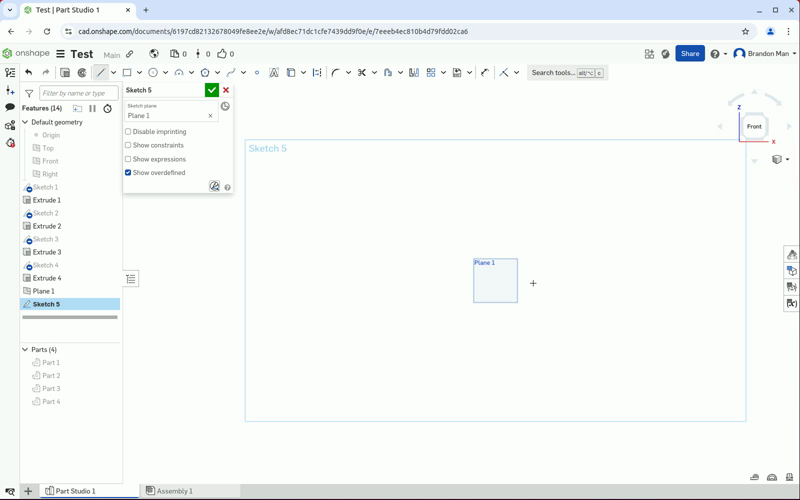
key_up(shift)
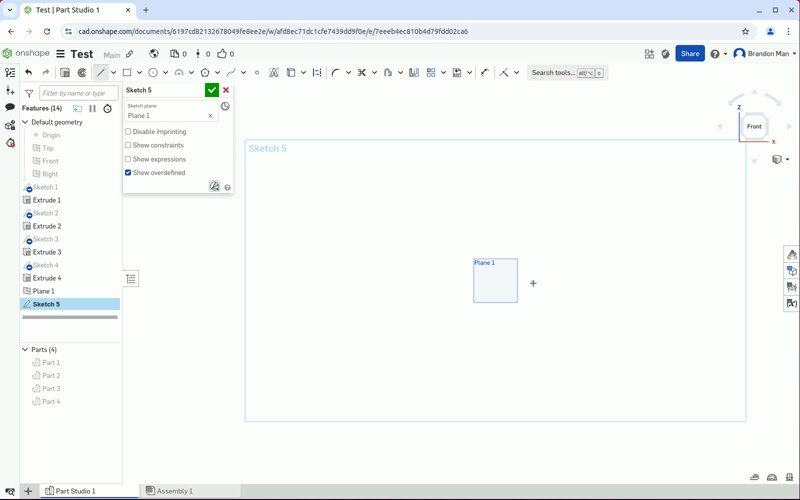
key_down(shift)
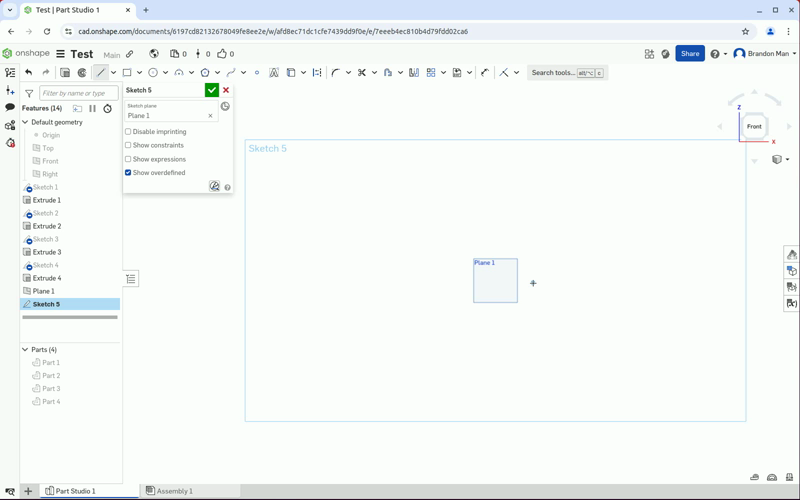
mouse_move(563, 282)
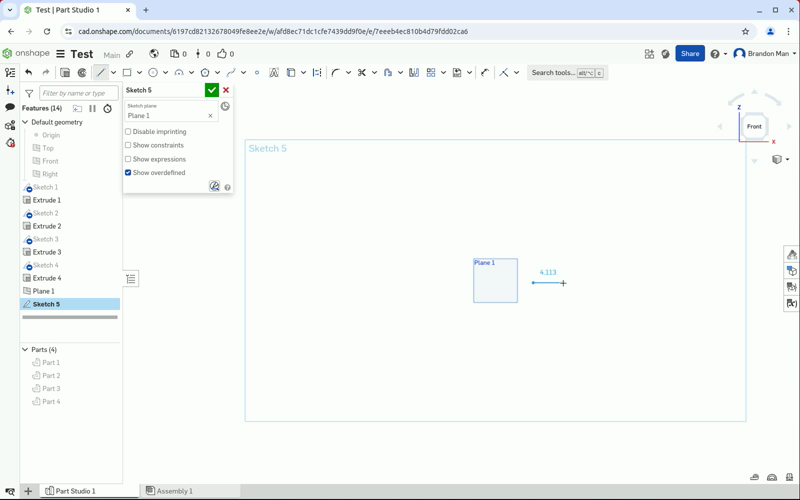
mouse_move(537, 282)
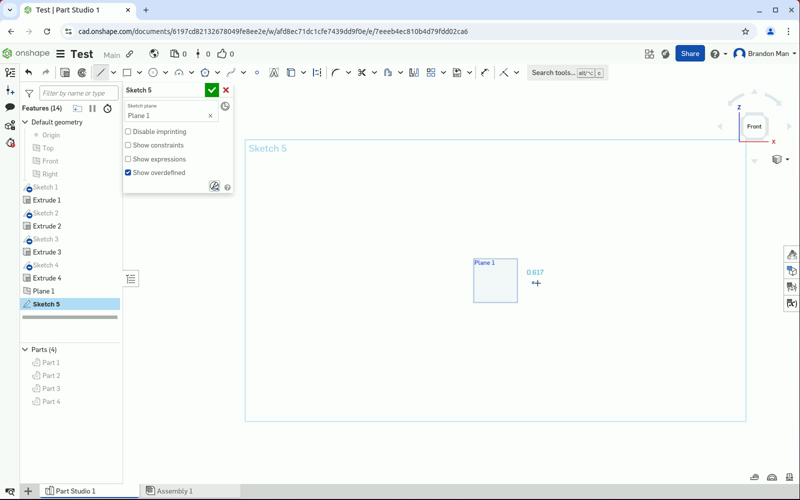
scroll(6)
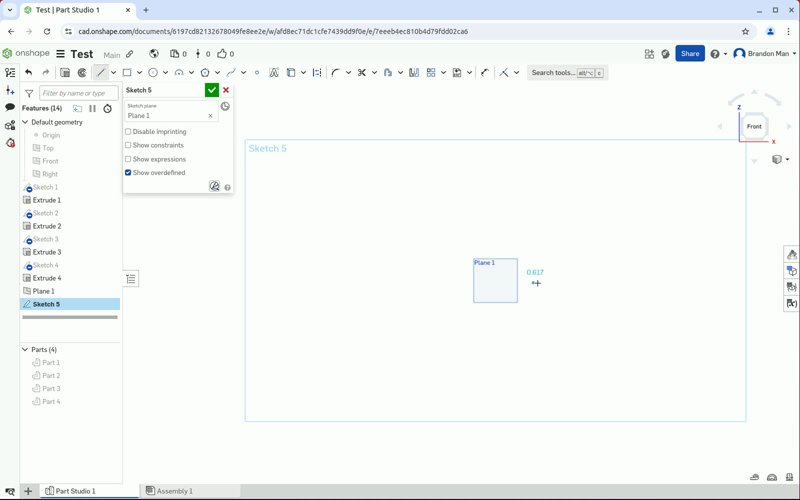
scroll(6)
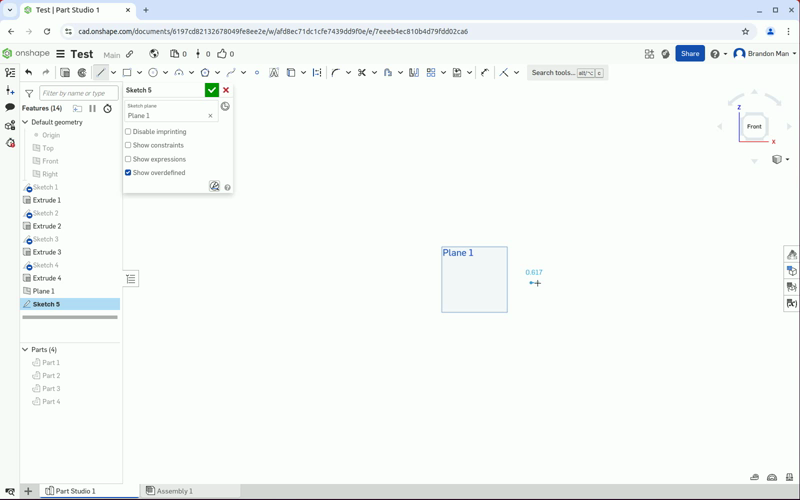
scroll(6)
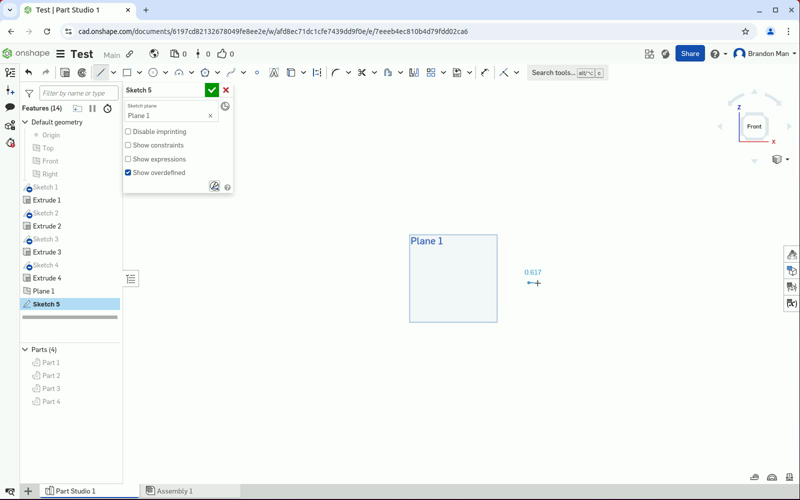
scroll(6)
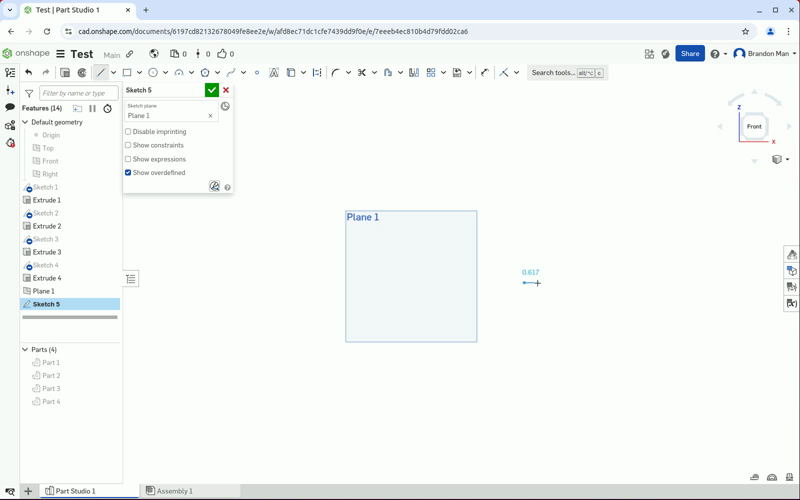
scroll(6)
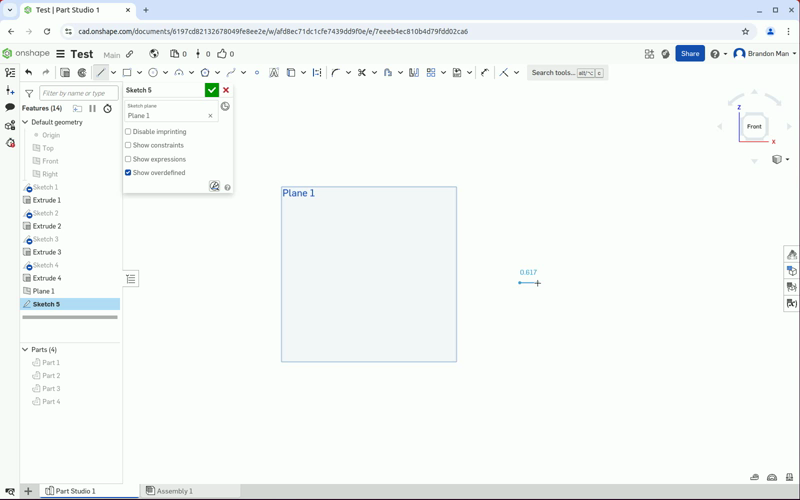
scroll(6)
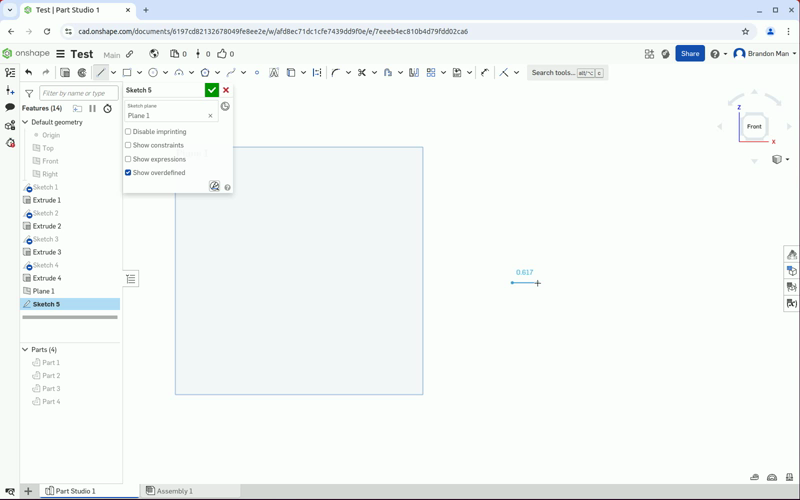
scroll(6)
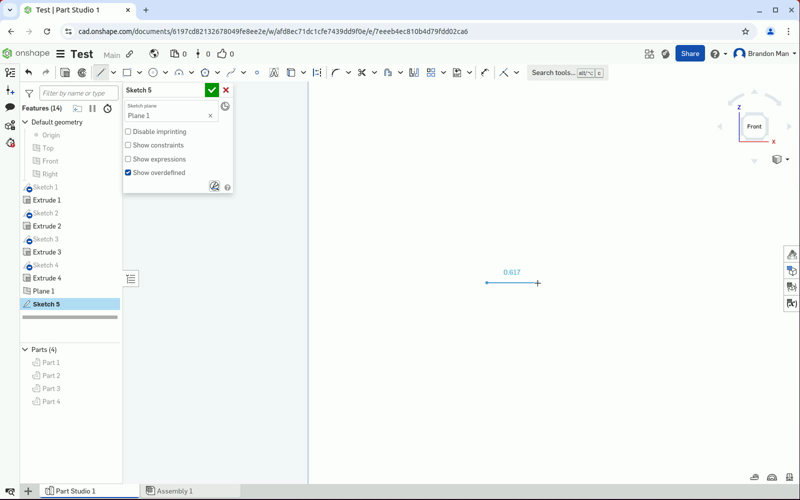
click(537, 282)
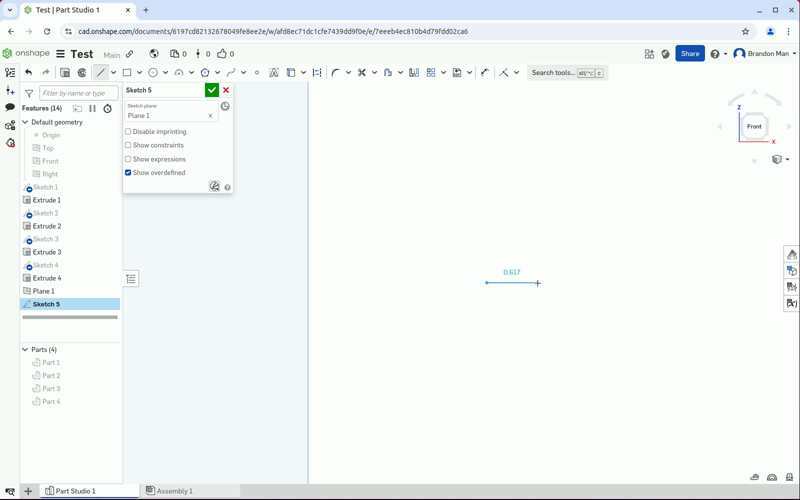
scroll(-6)
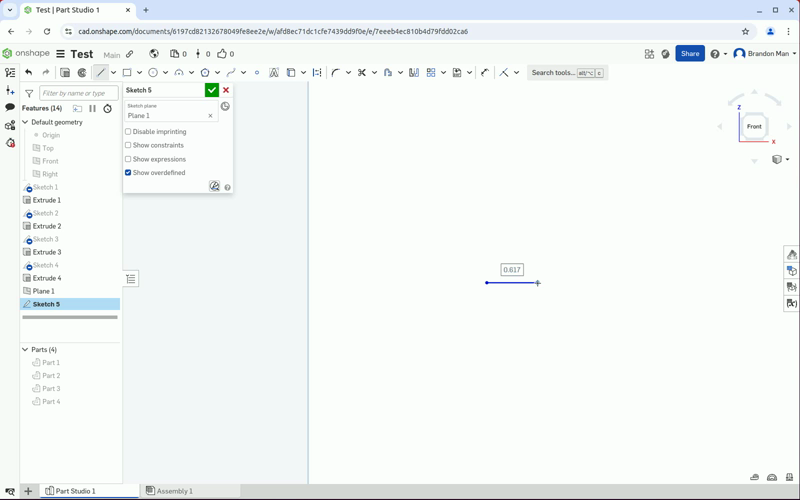
scroll(-6)
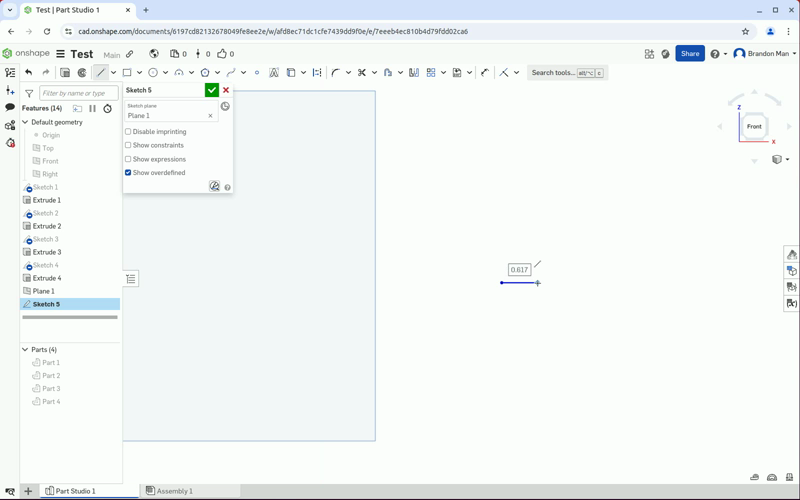
scroll(-6)
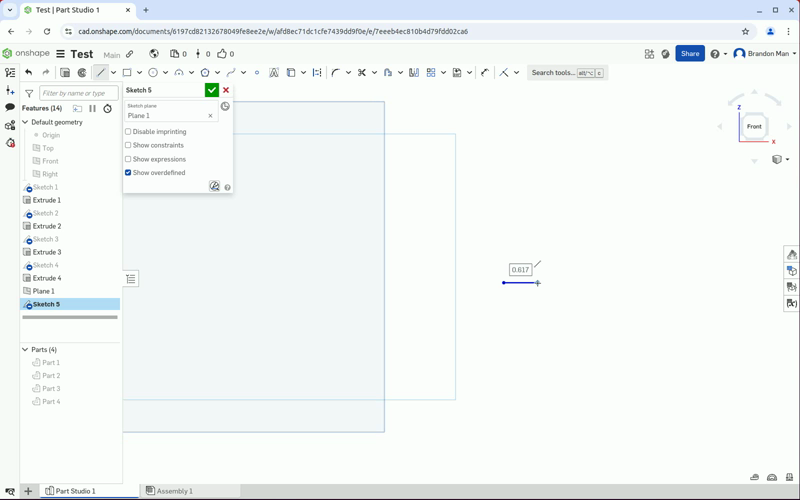
scroll(-6)
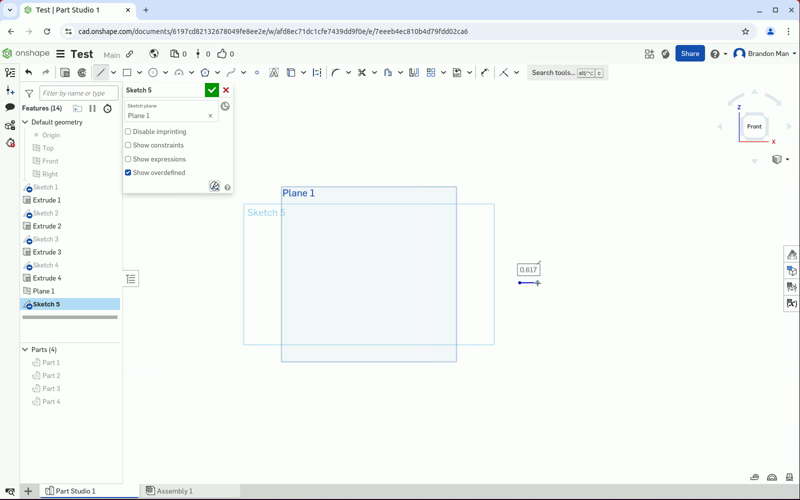
scroll(-6)
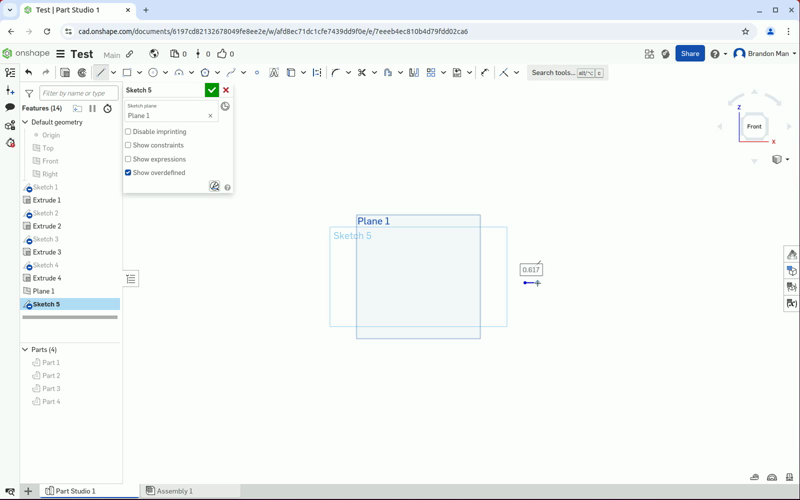
scroll(-6)
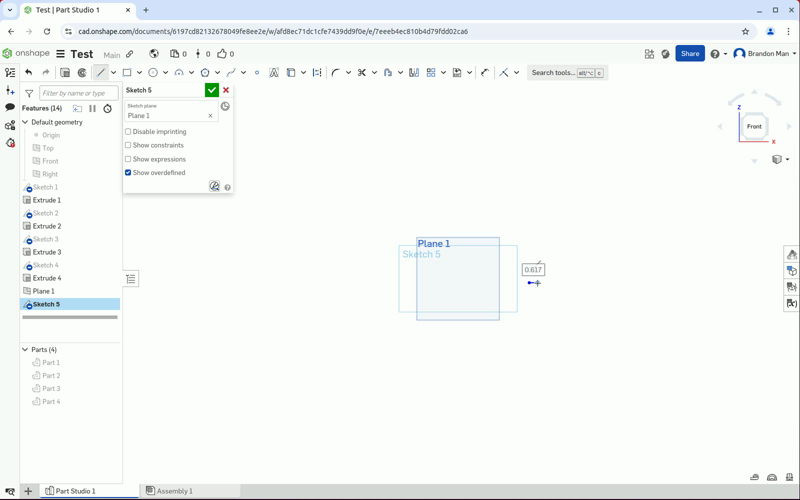
scroll(-6)
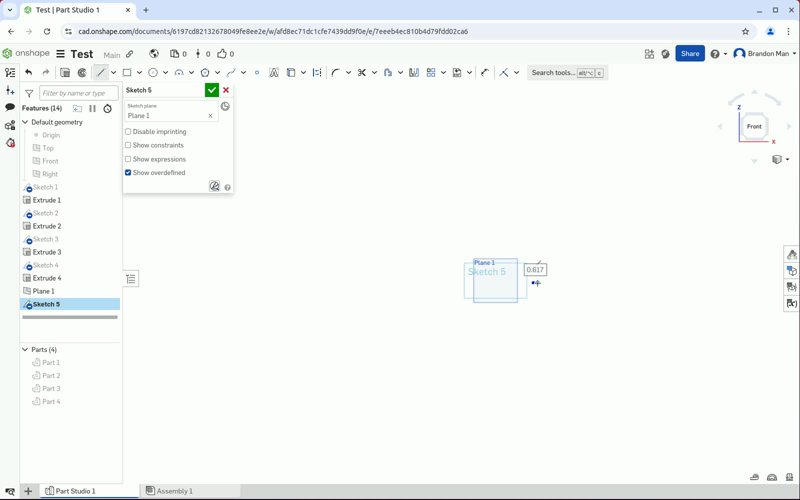
key_up(shift)
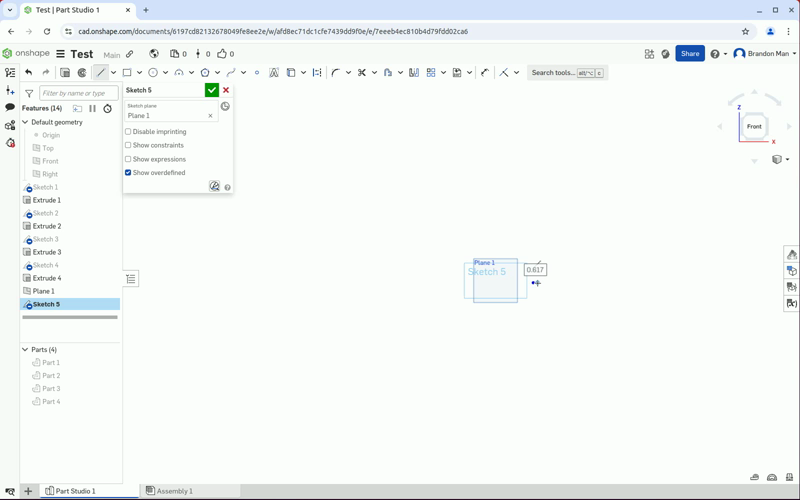
key_down(shift)
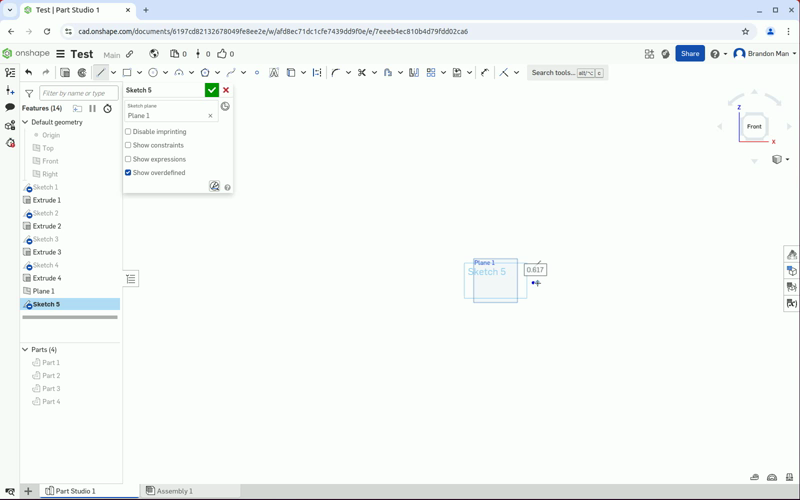
mouse_move(567, 282)
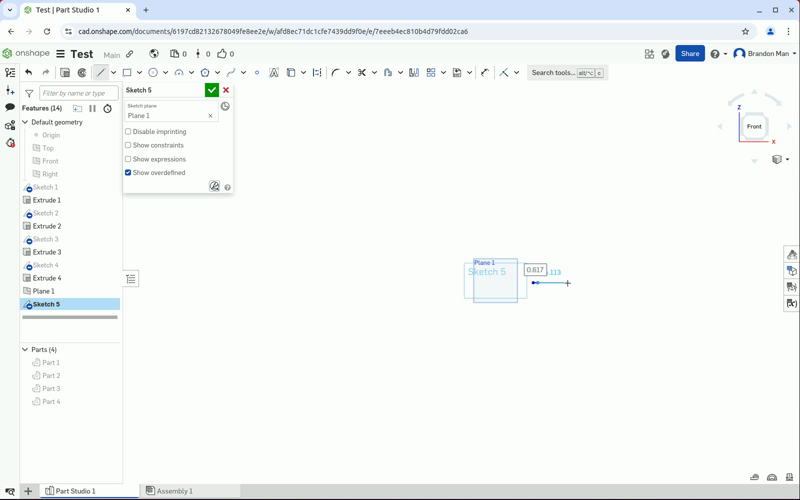
mouse_move(537, 278)
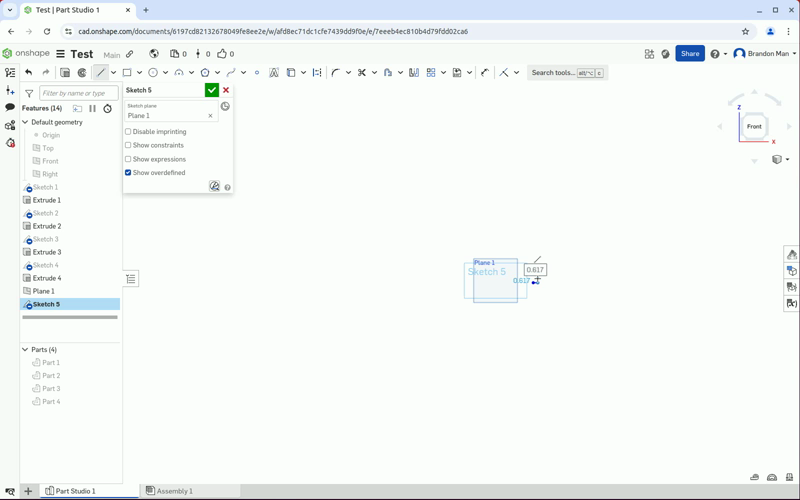
scroll(6)
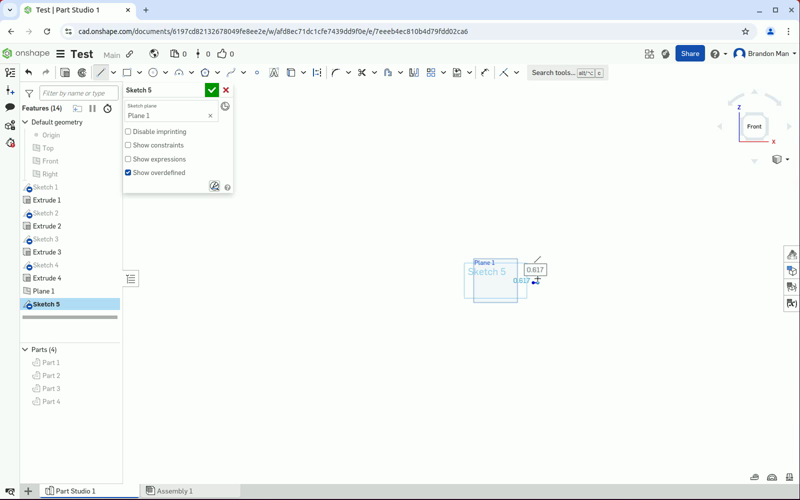
scroll(6)
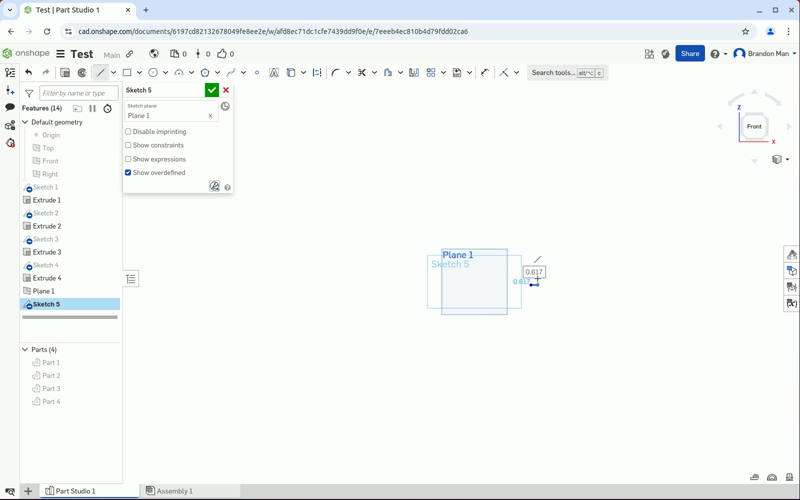
scroll(6)
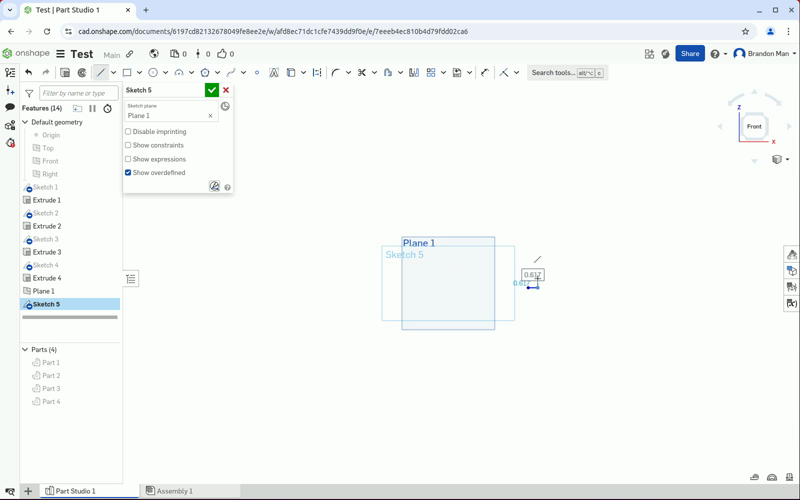
scroll(6)
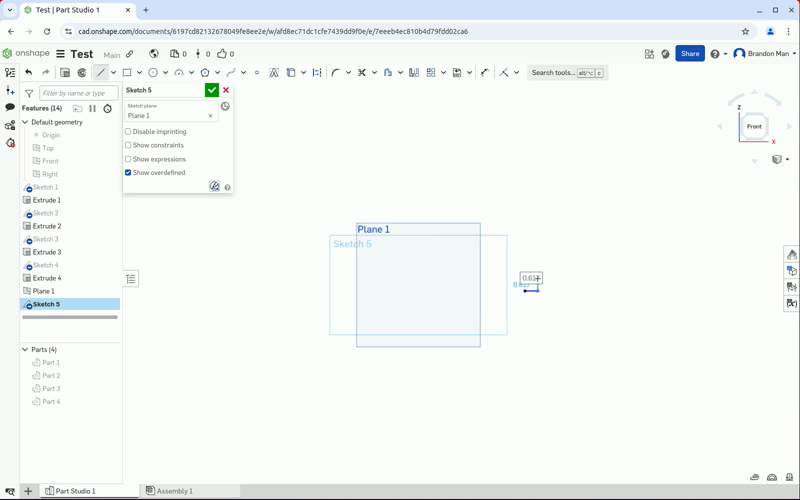
scroll(6)
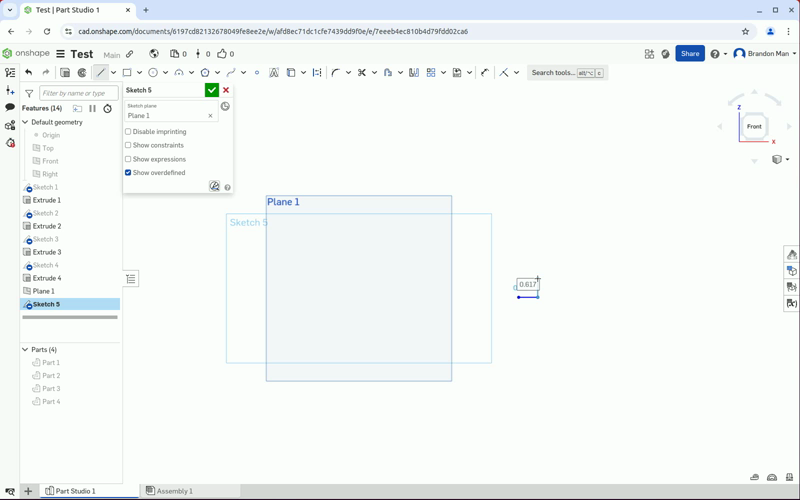
scroll(6)
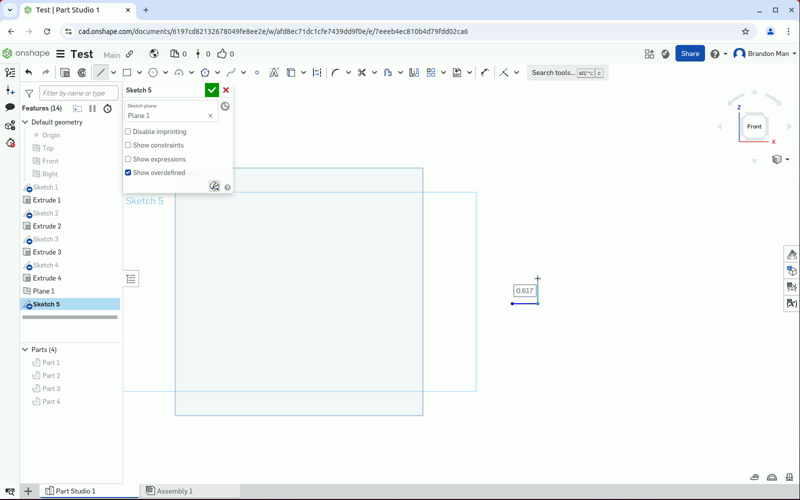
scroll(6)
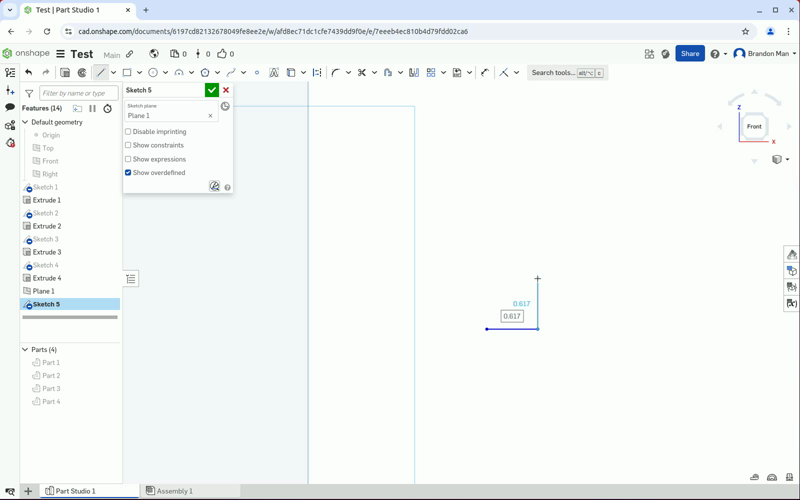
click(537, 278)
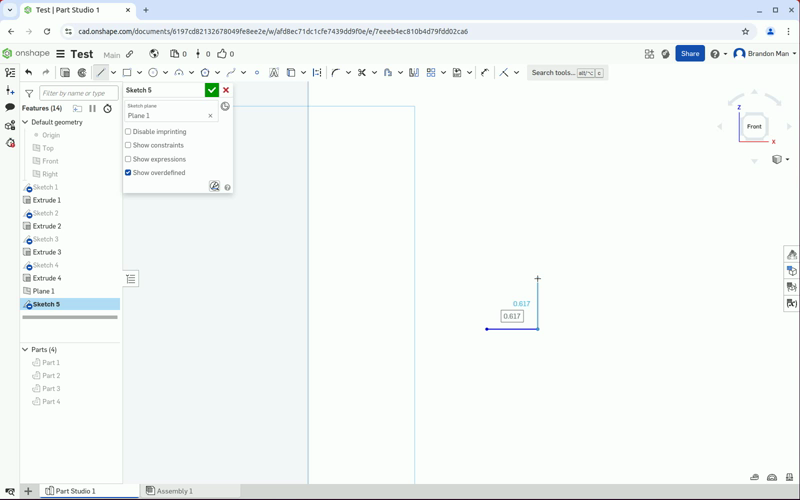
scroll(-6)
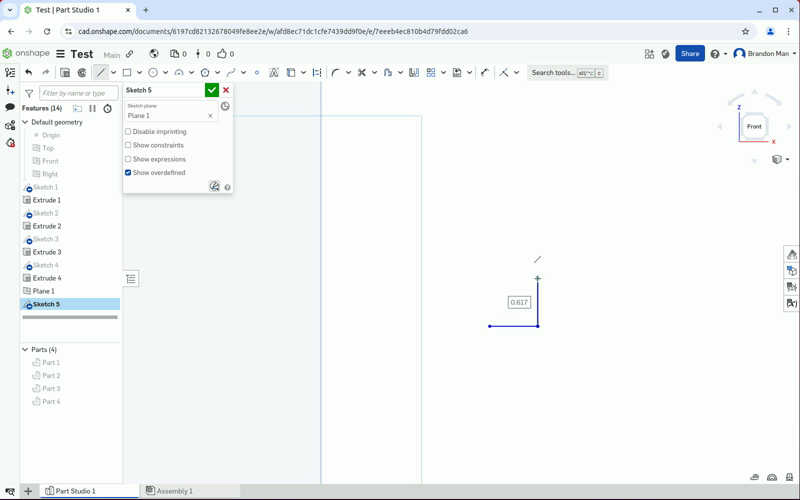
scroll(-6)
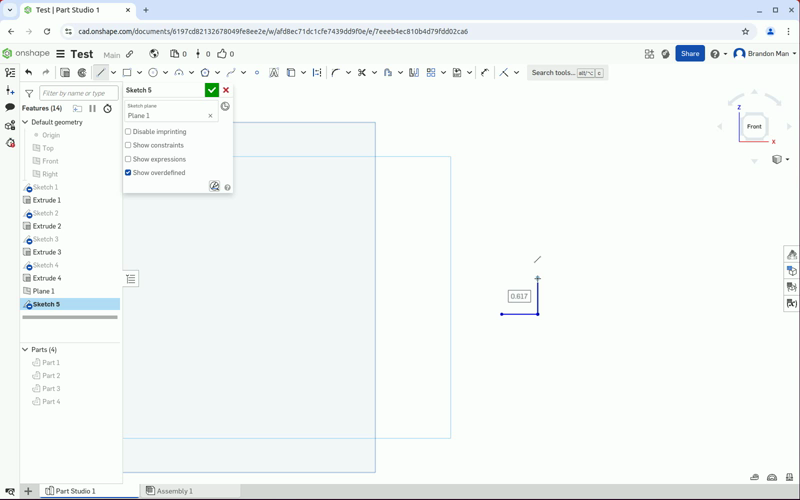
scroll(-6)
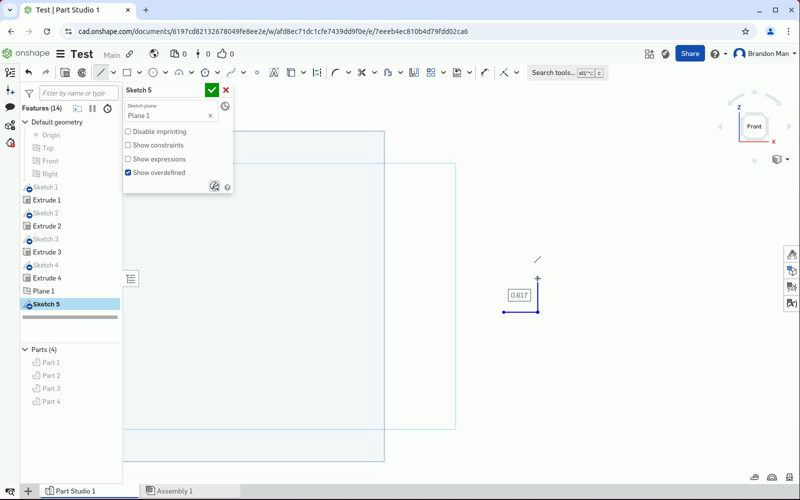
scroll(-6)
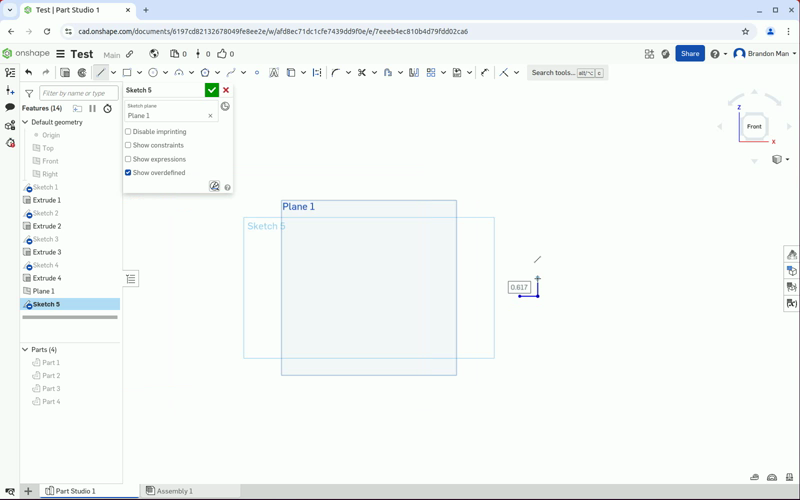
scroll(-6)
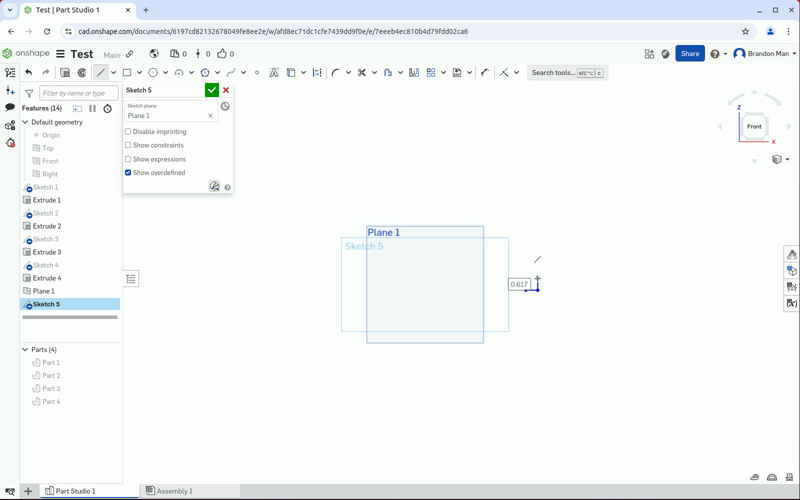
scroll(-6)
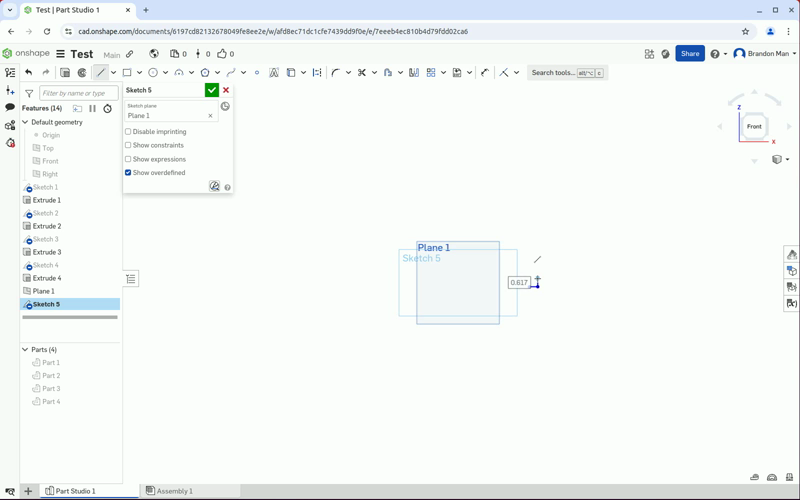
scroll(-6)
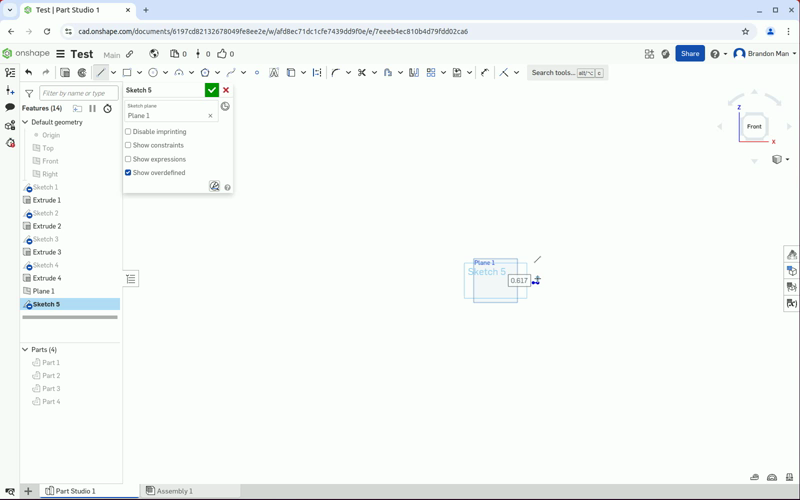
key_up(shift)
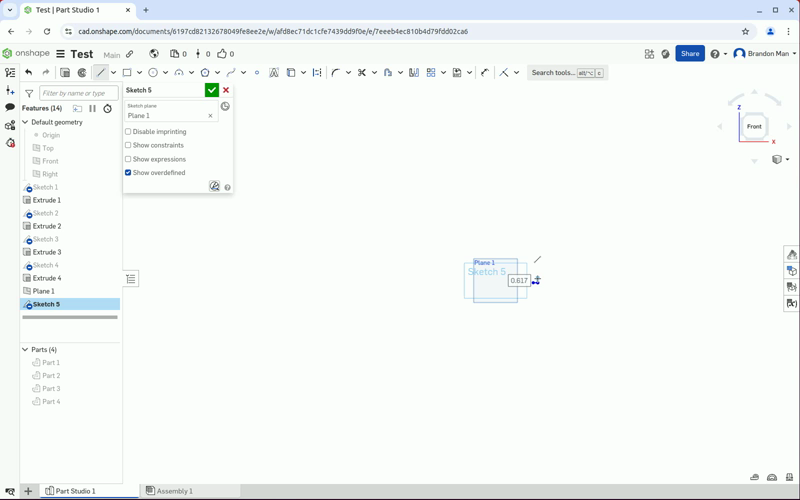
key_down(shift)
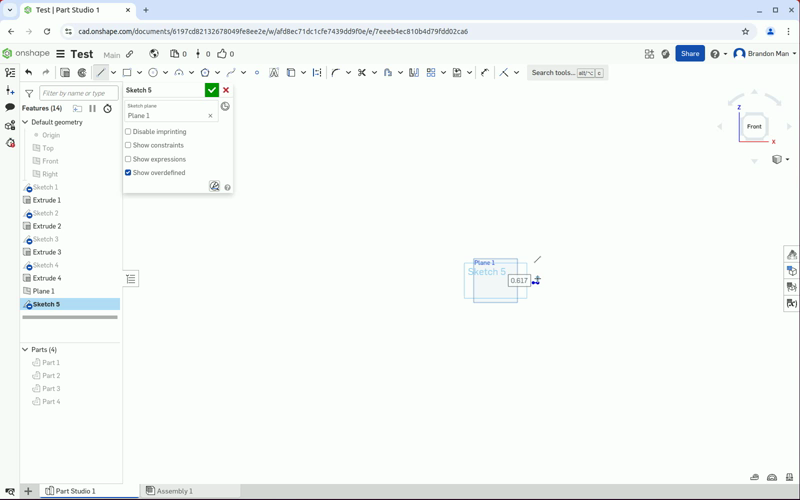
mouse_move(567, 278)
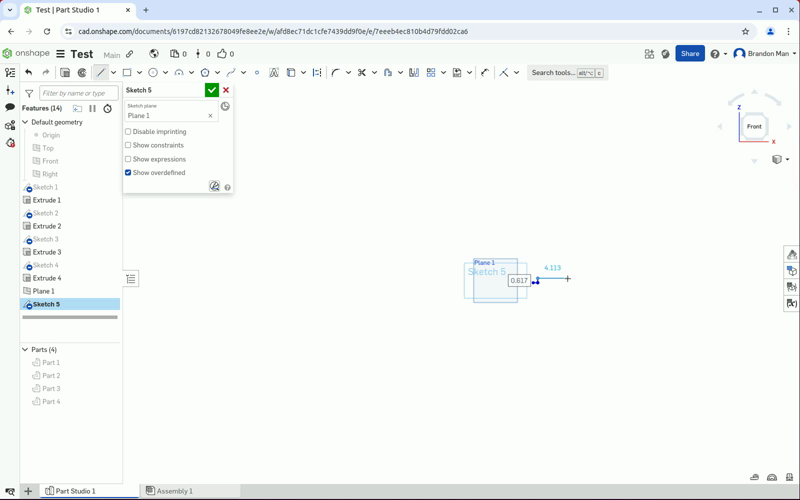
mouse_move(533, 278)
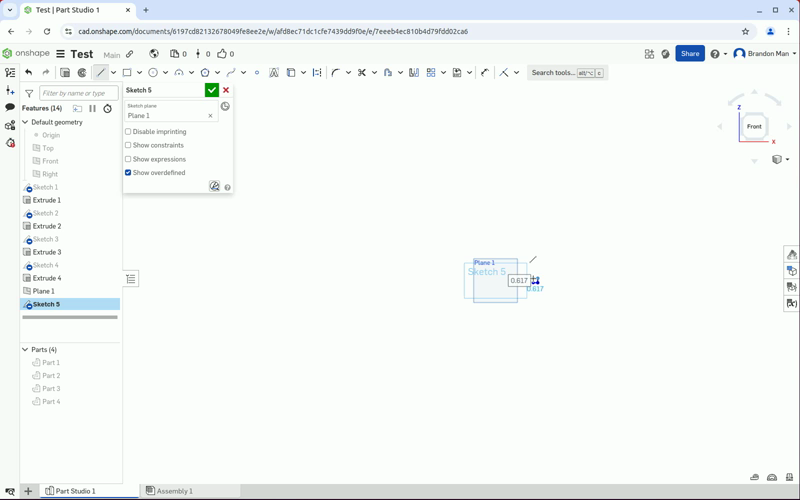
scroll(6)
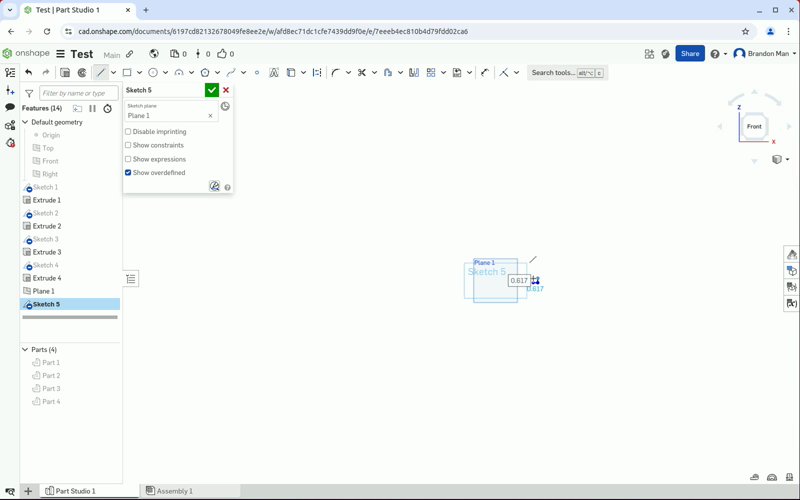
scroll(6)
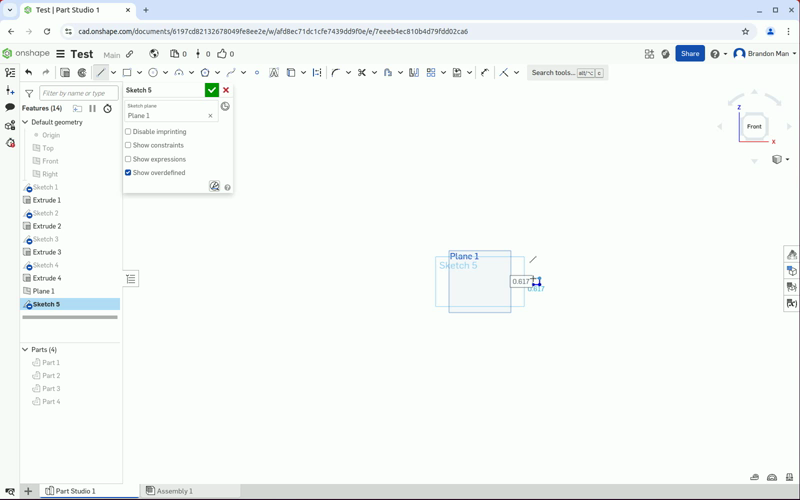
scroll(6)
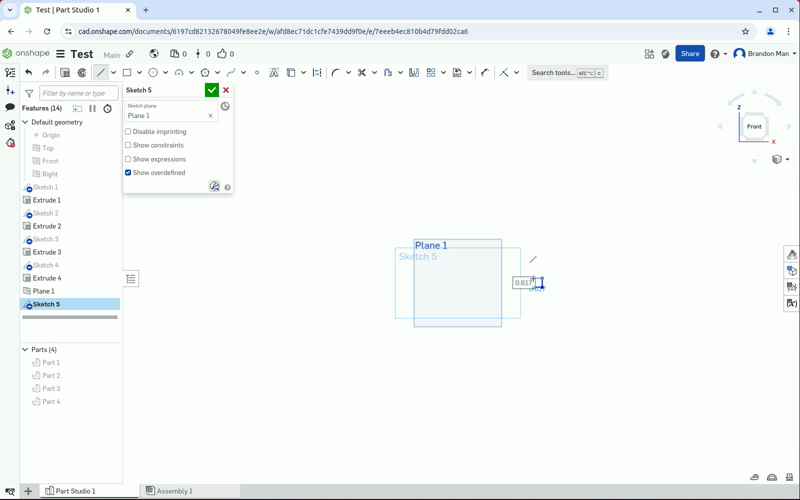
scroll(6)
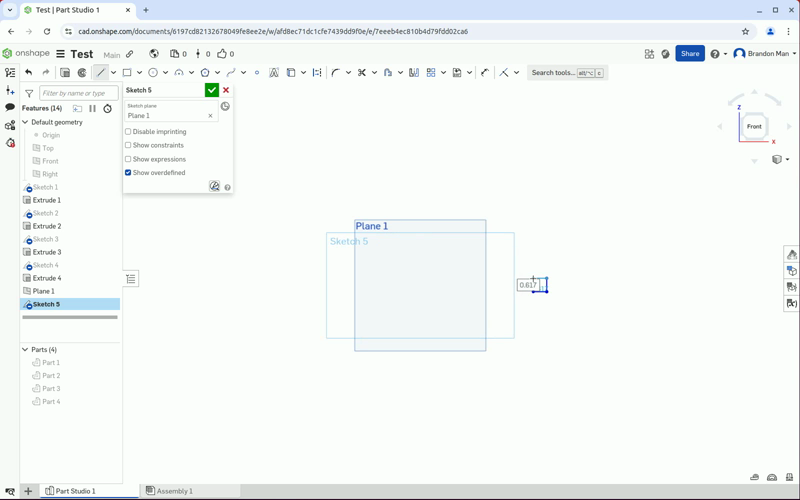
scroll(6)
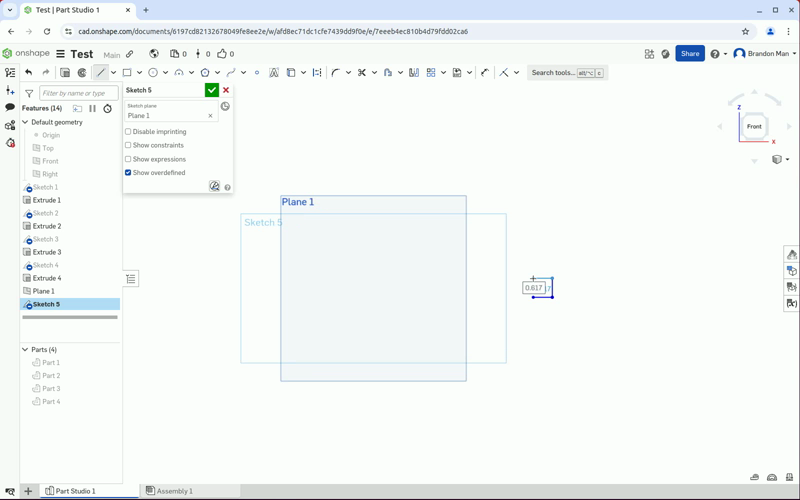
scroll(6)
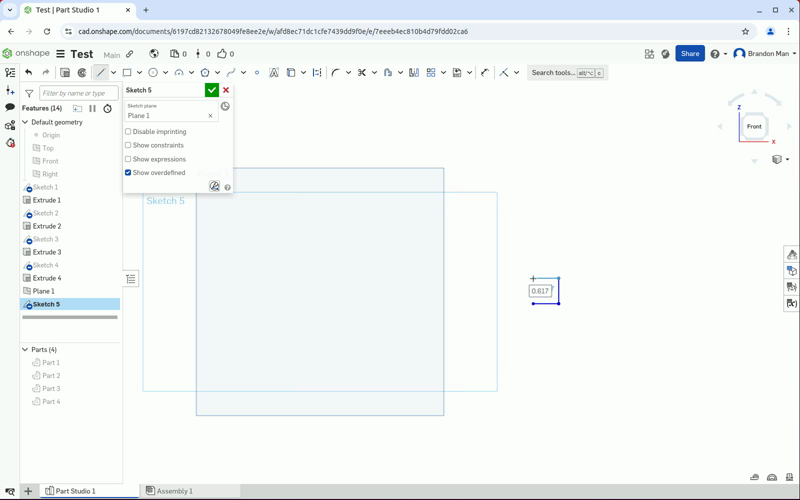
scroll(6)
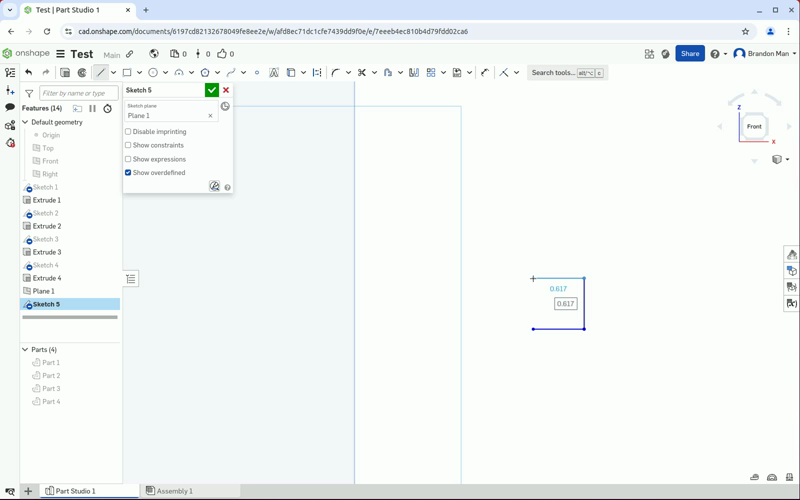
click(533, 278)
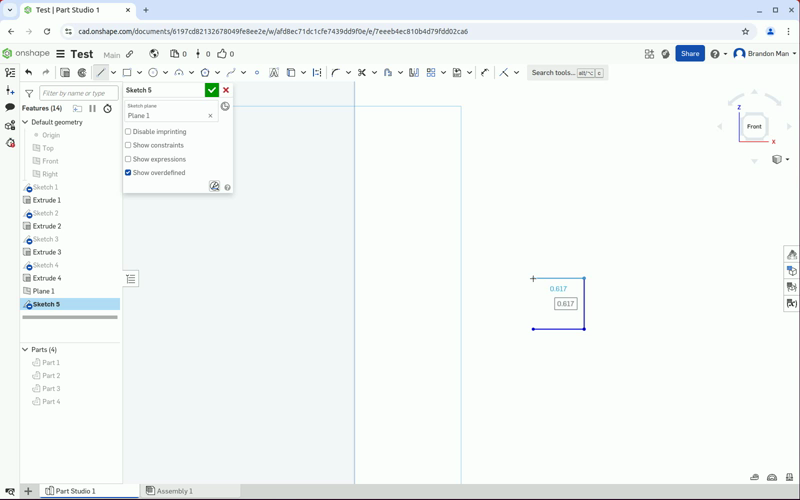
scroll(-6)
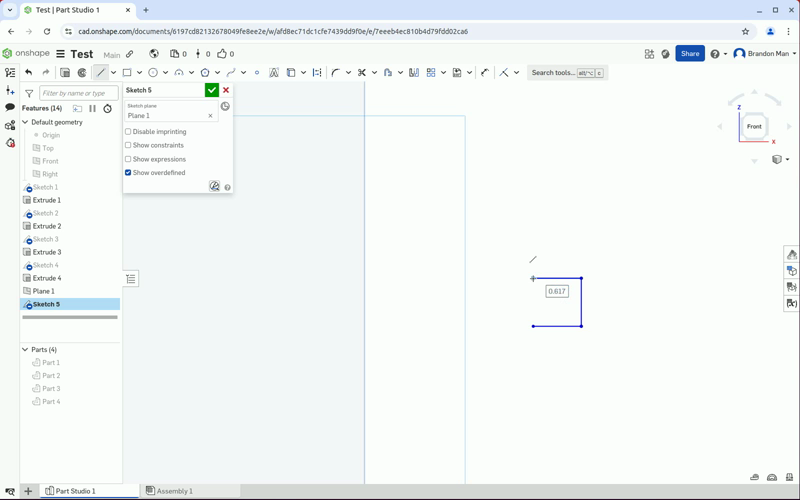
scroll(-6)
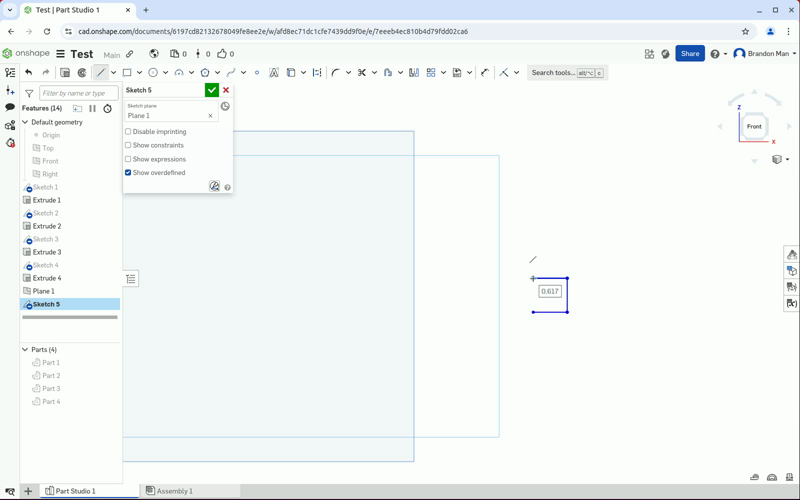
scroll(-6)
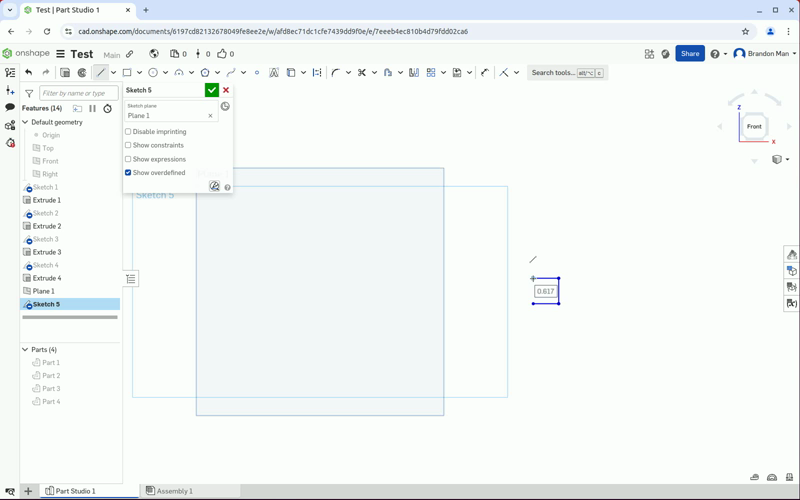
scroll(-6)
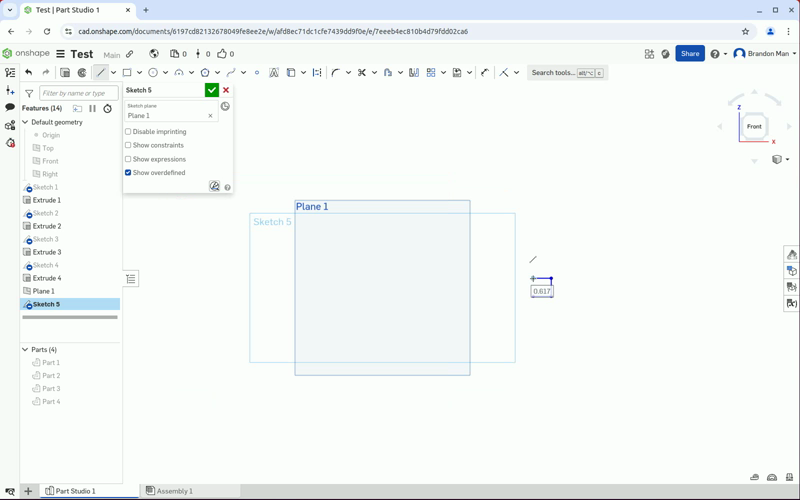
scroll(-6)
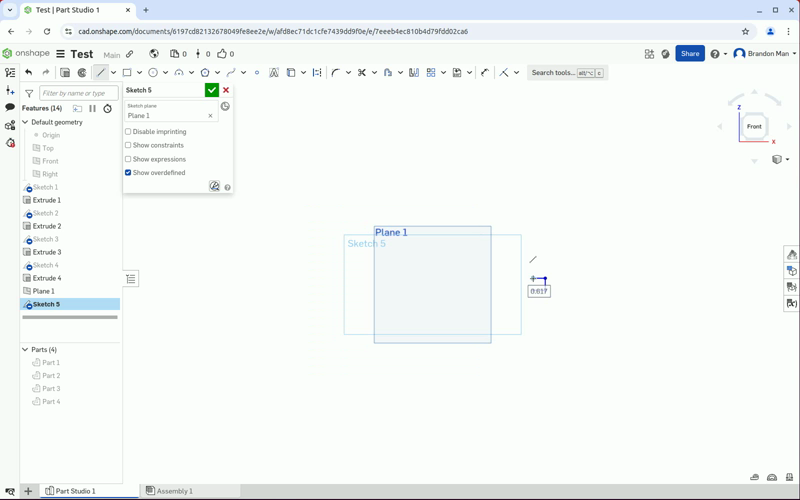
scroll(-6)
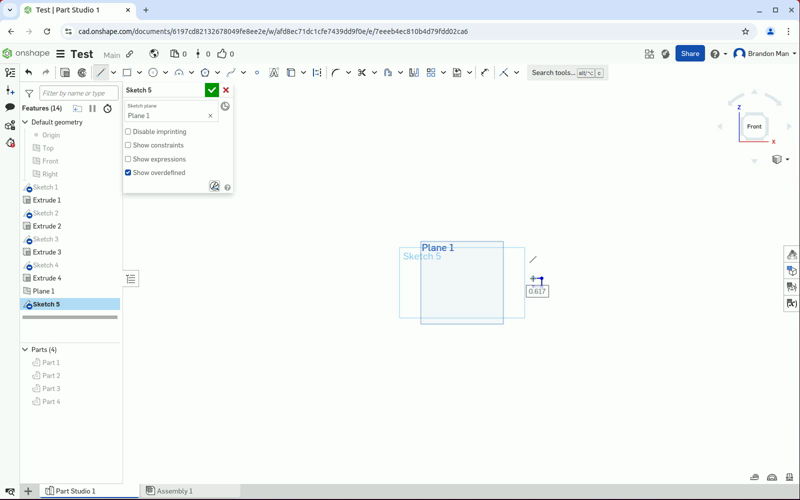
scroll(-6)
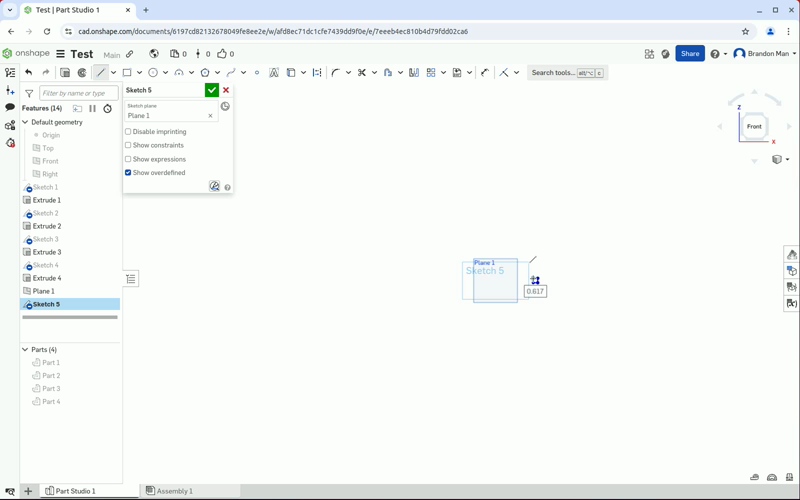
key_up(shift)
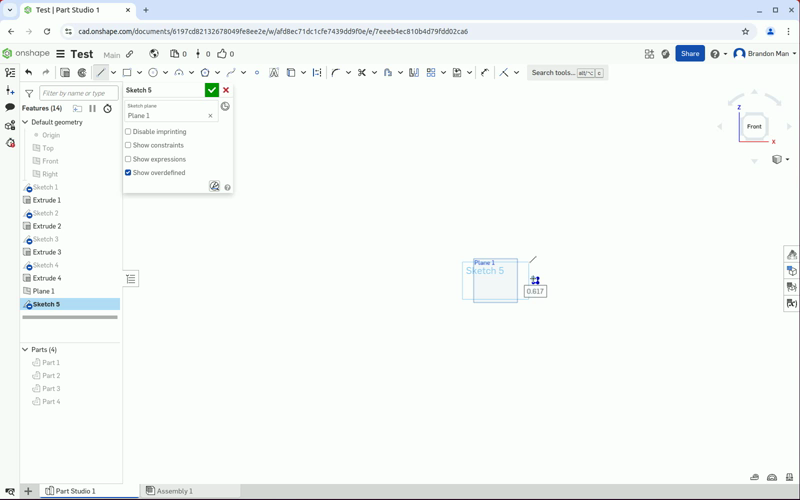
mouse_move(563, 278)
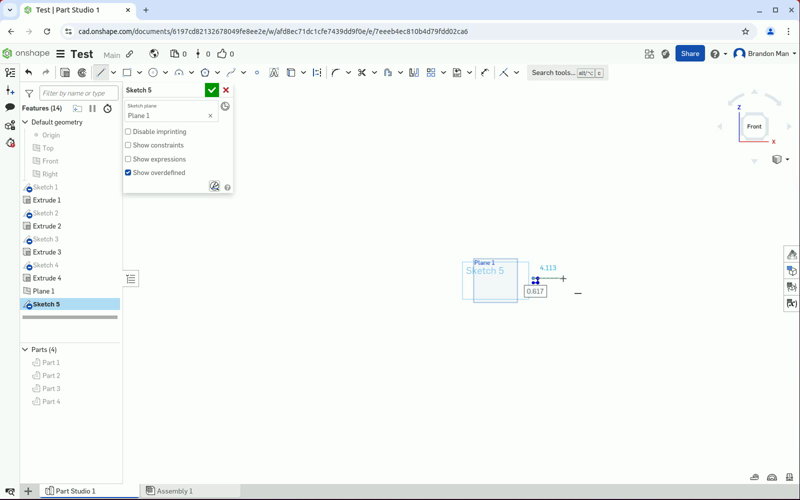
key_down(shift)
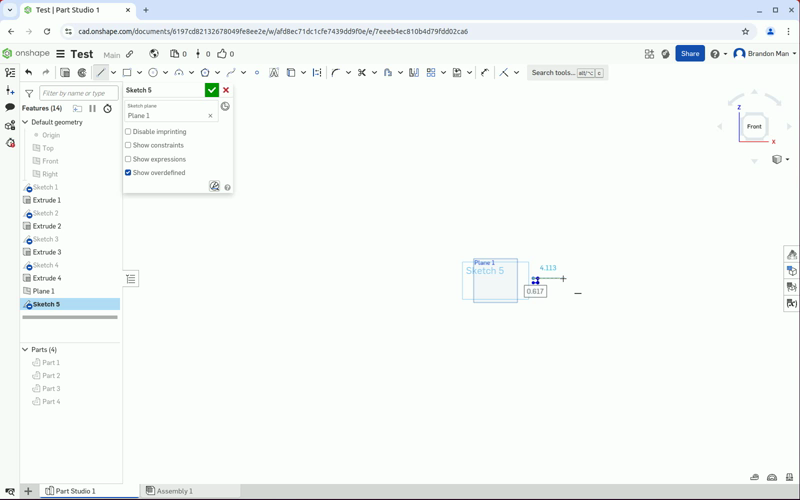
mouse_move(533, 282)
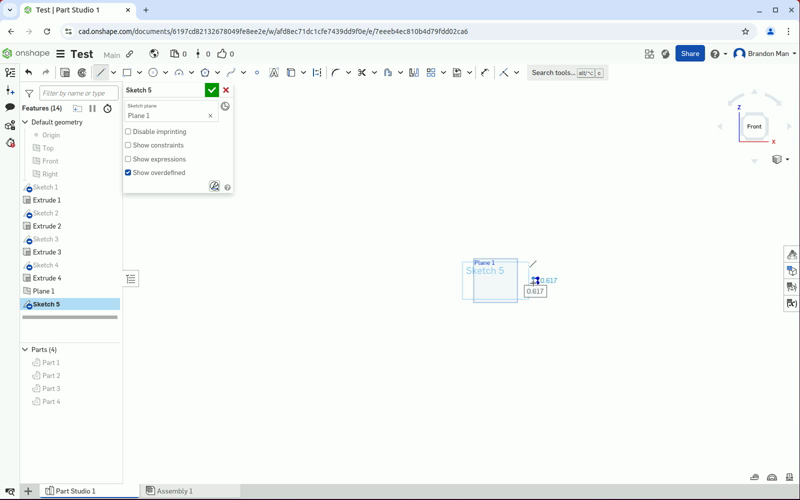
scroll(6)
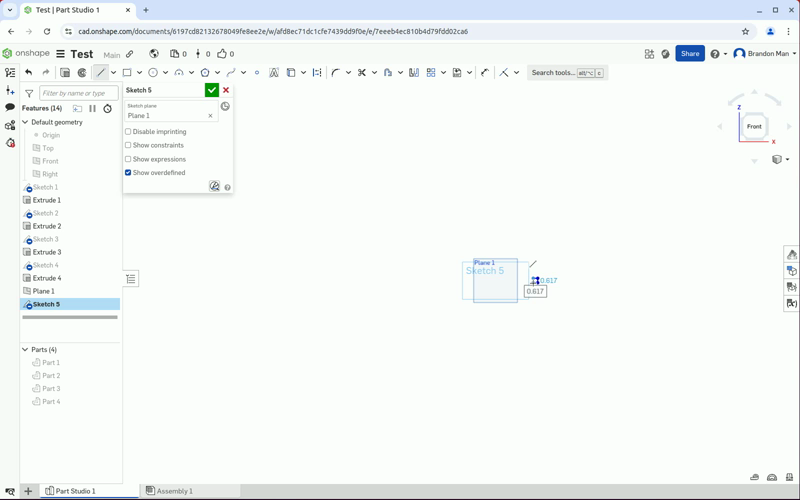
scroll(6)
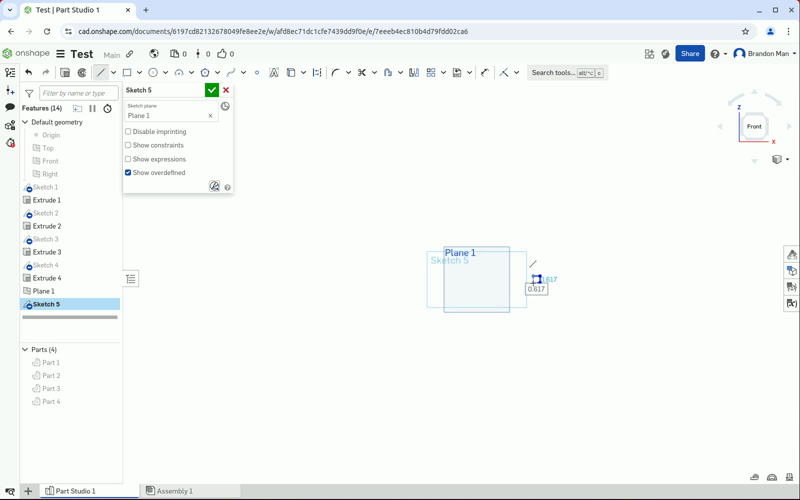
scroll(6)
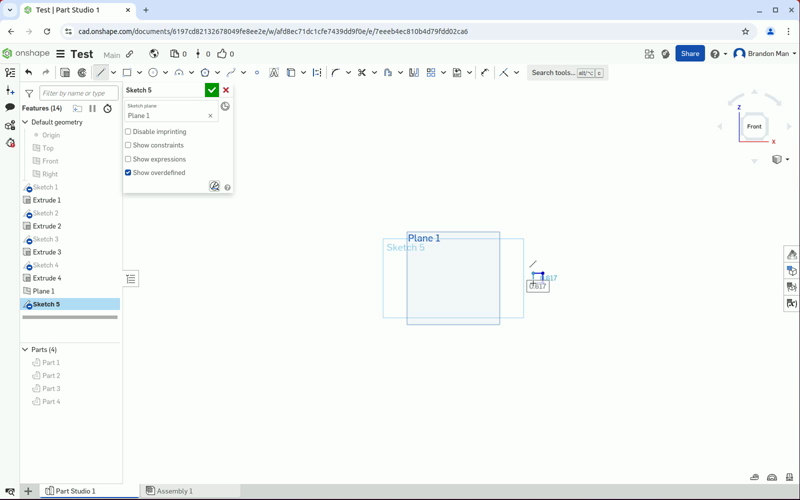
scroll(6)
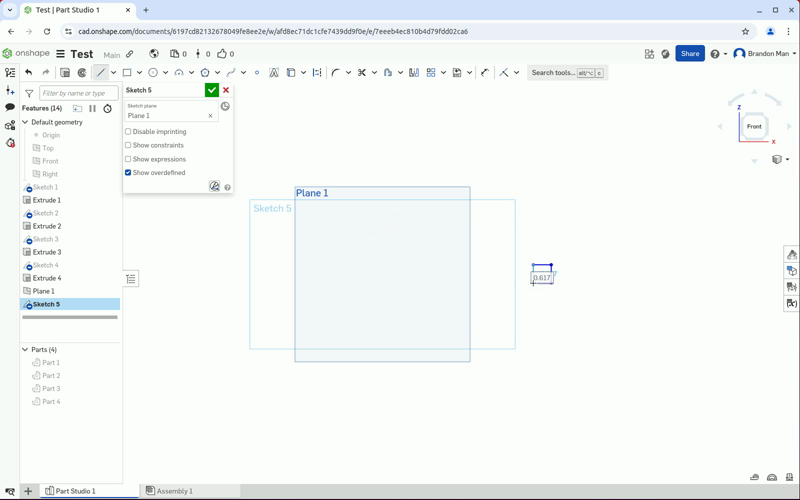
scroll(6)
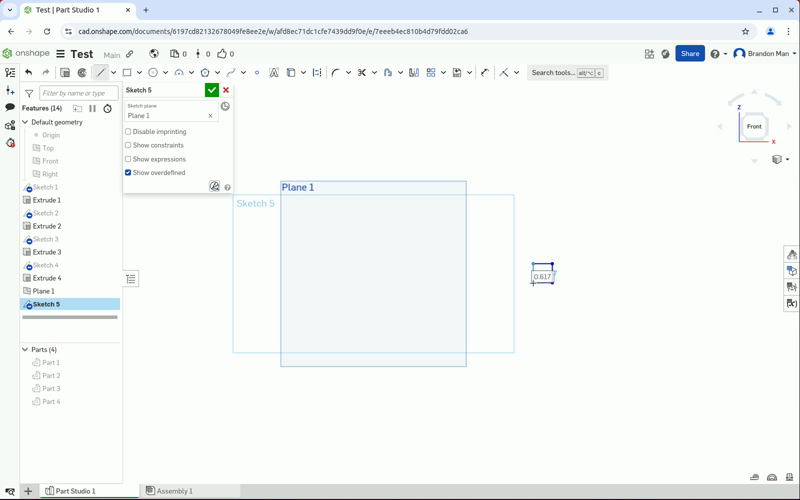
scroll(6)
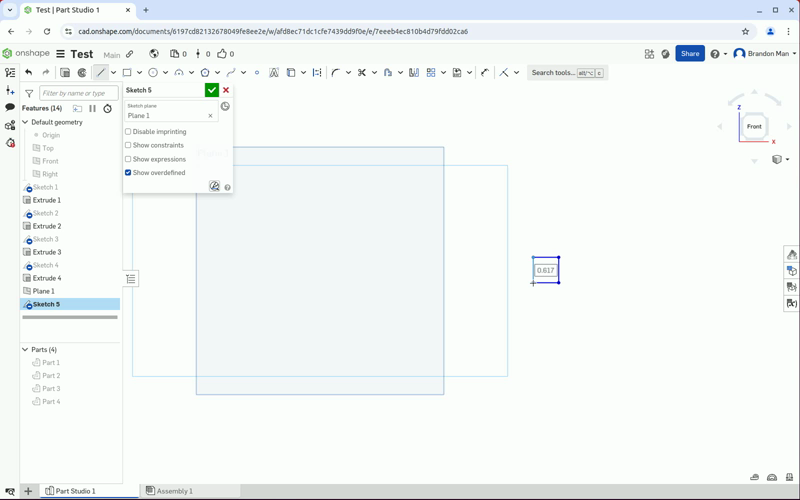
scroll(6)
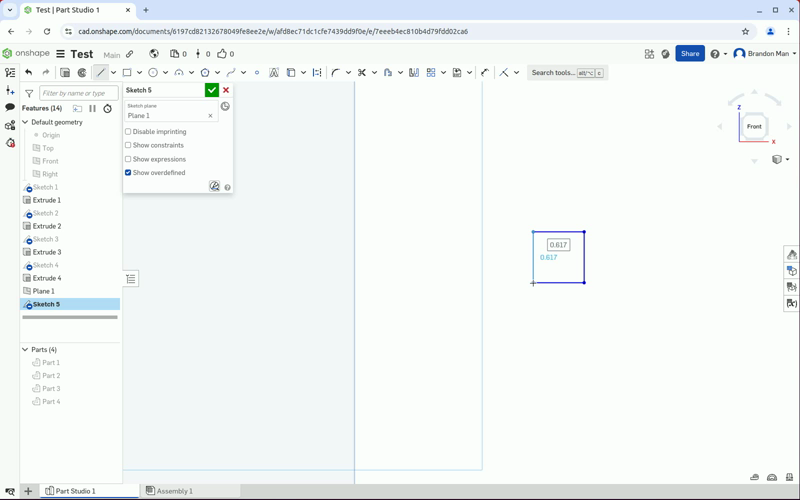
key_up(shift)
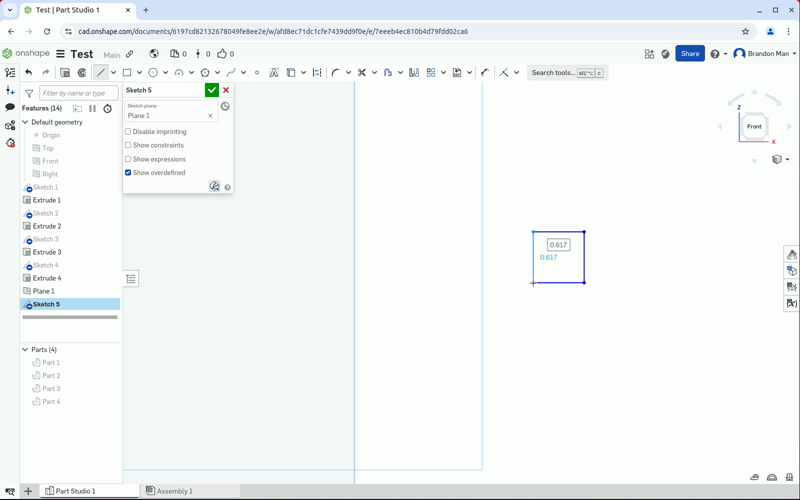
click(533, 282)
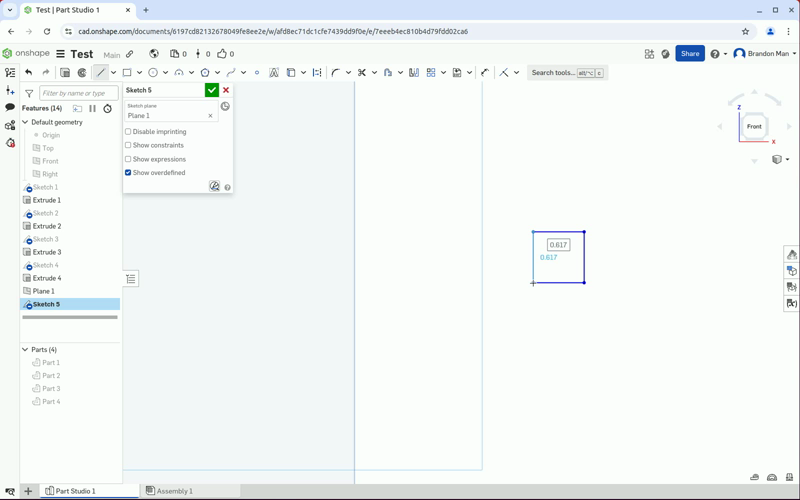
scroll(-6)
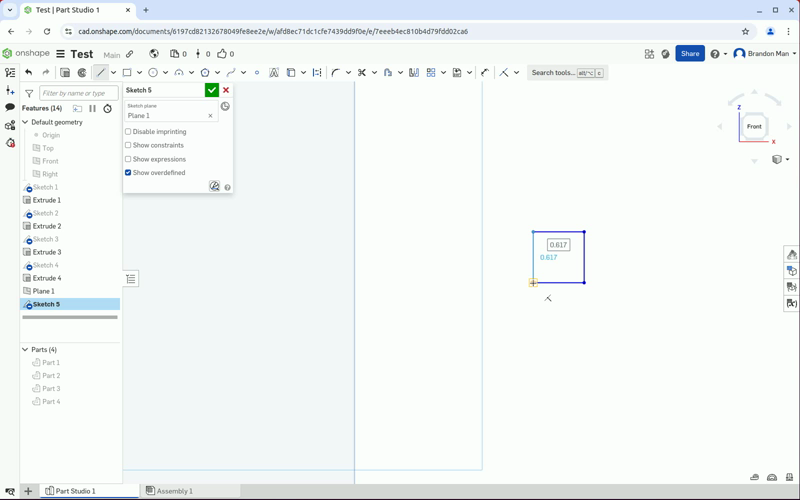
scroll(-6)
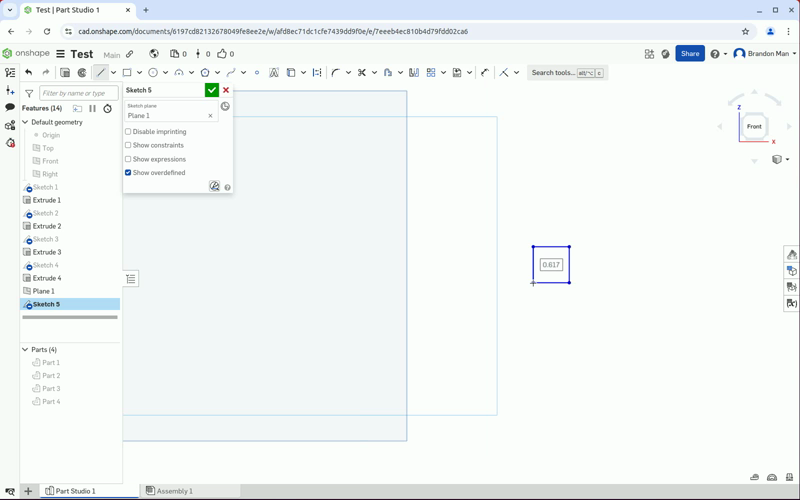
scroll(-6)
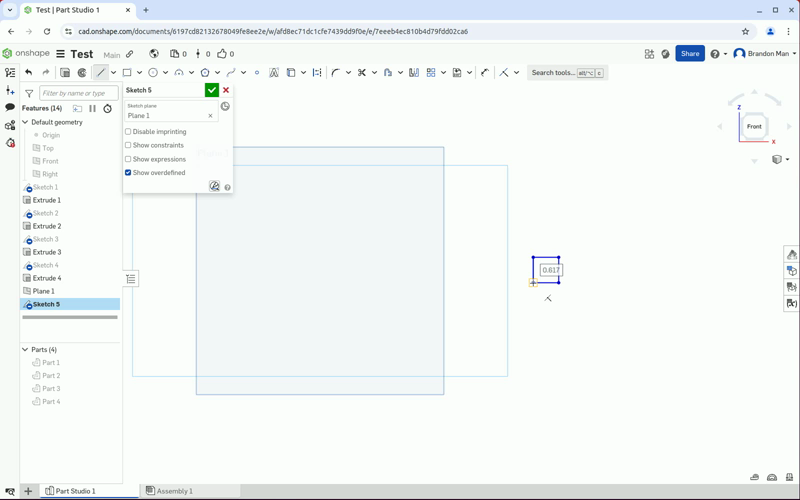
scroll(-6)
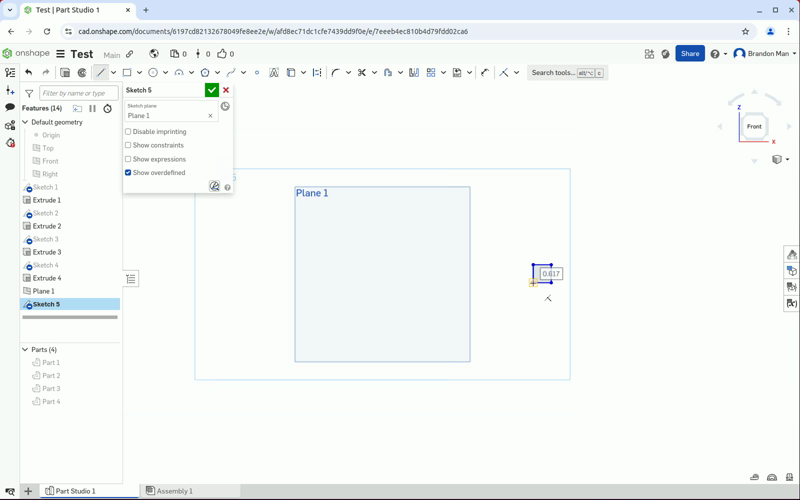
scroll(-6)
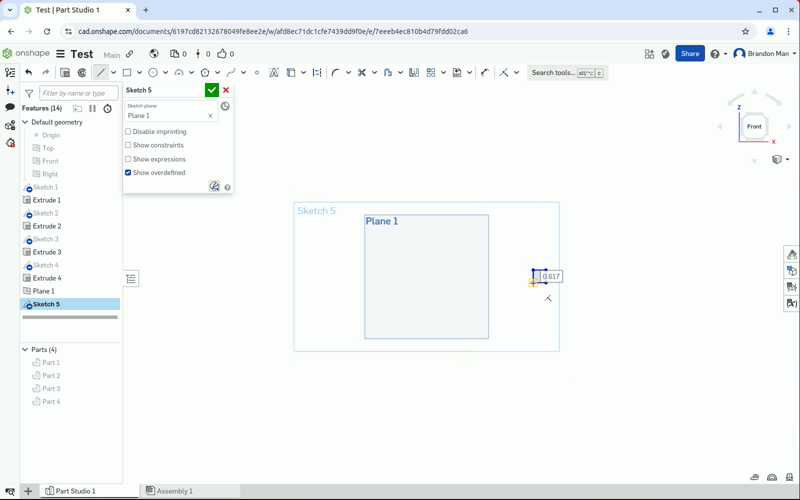
scroll(-6)
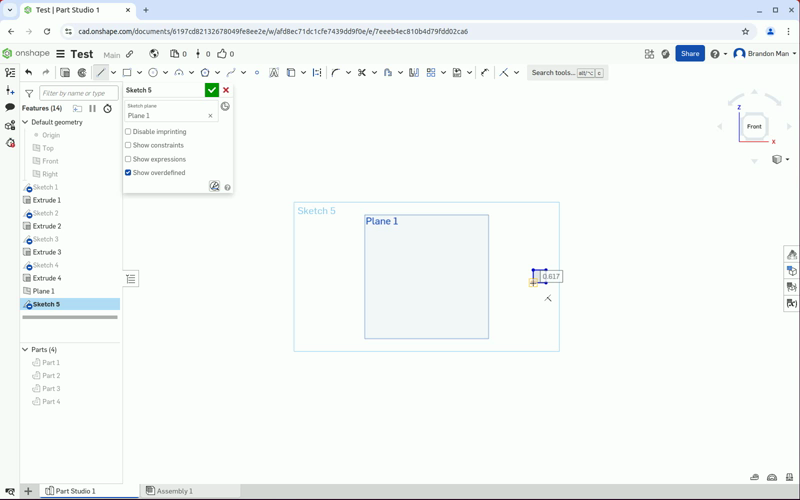
scroll(-6)
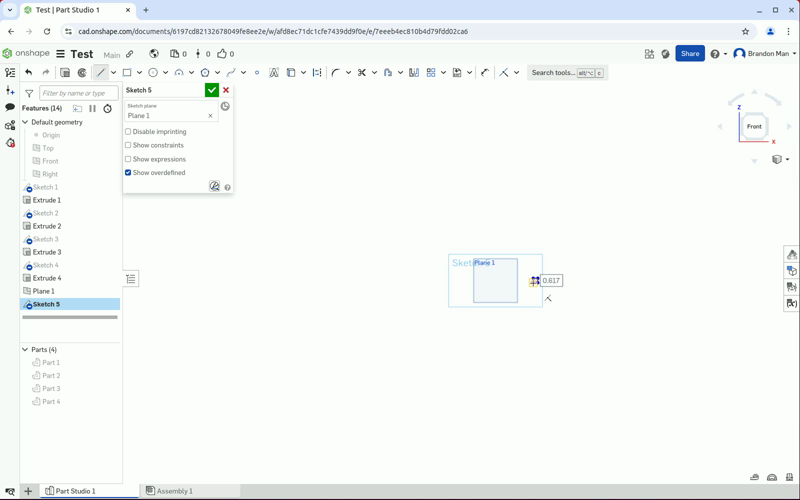
key(esc)
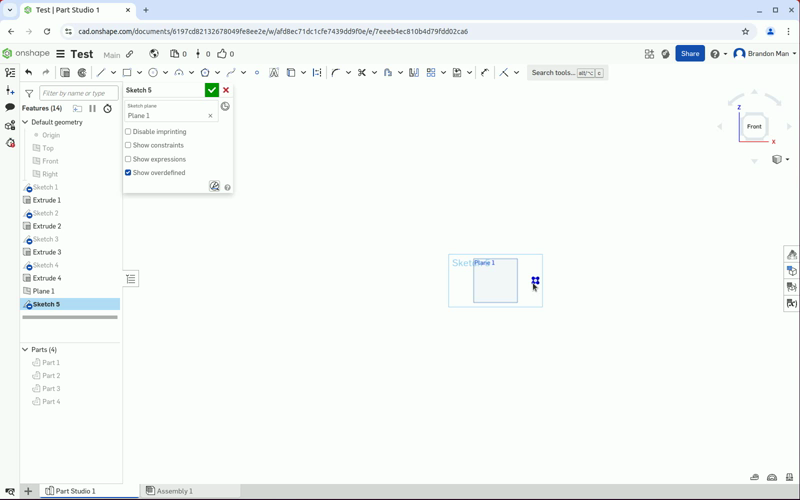
mouse_move(534, 281)
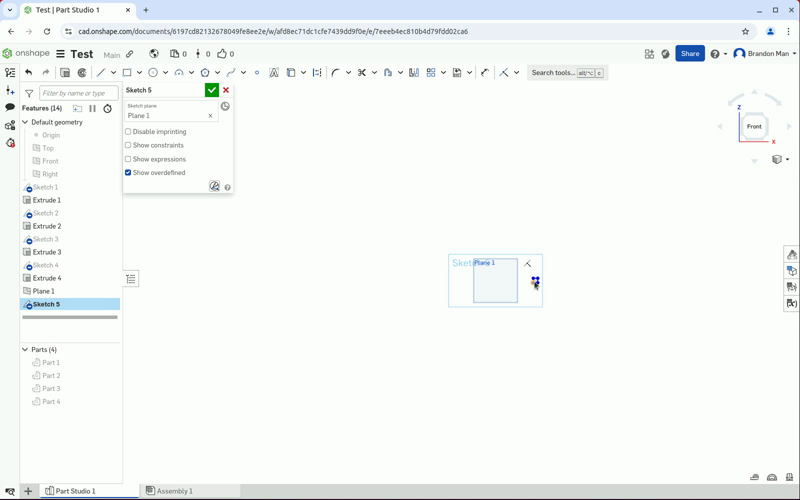
scroll(6)
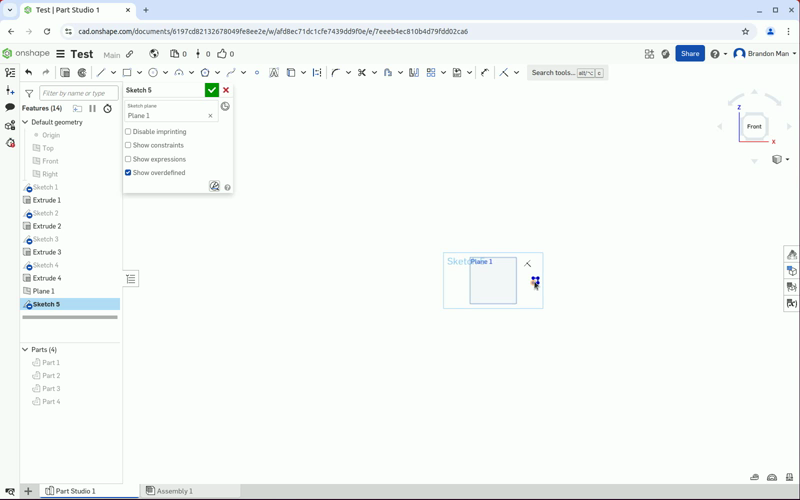
scroll(6)
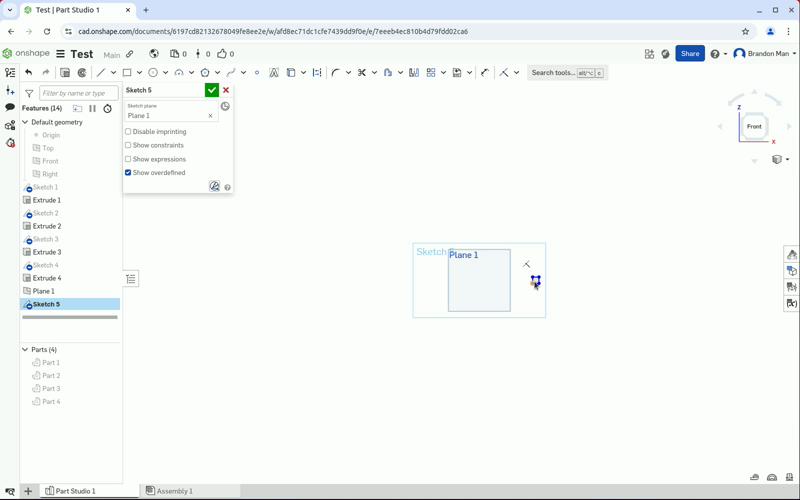
scroll(6)
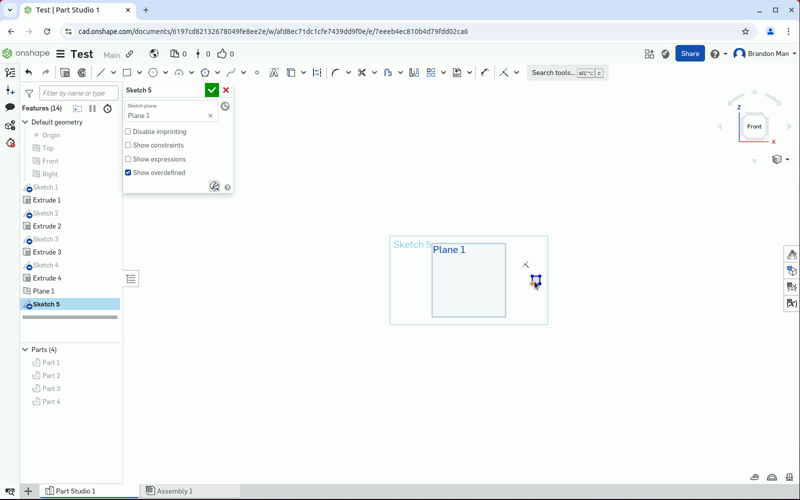
scroll(6)
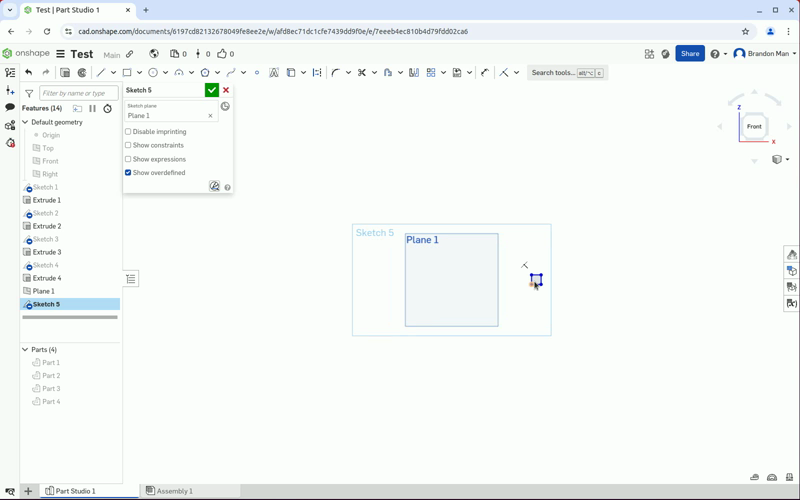
scroll(6)
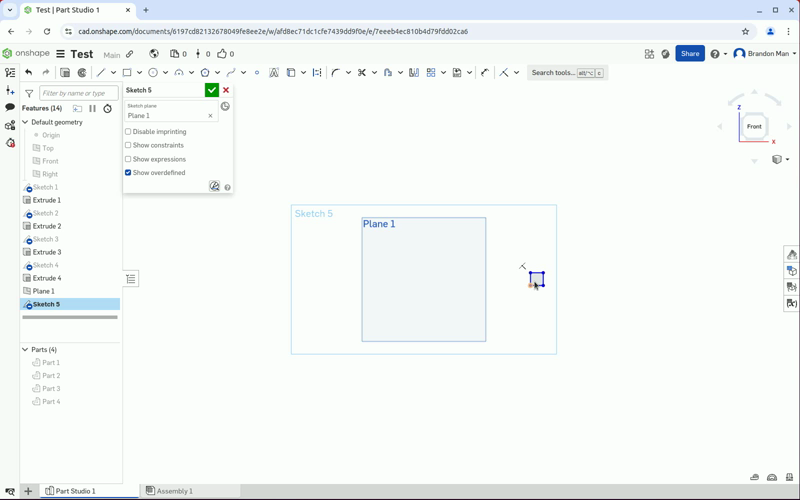
scroll(6)
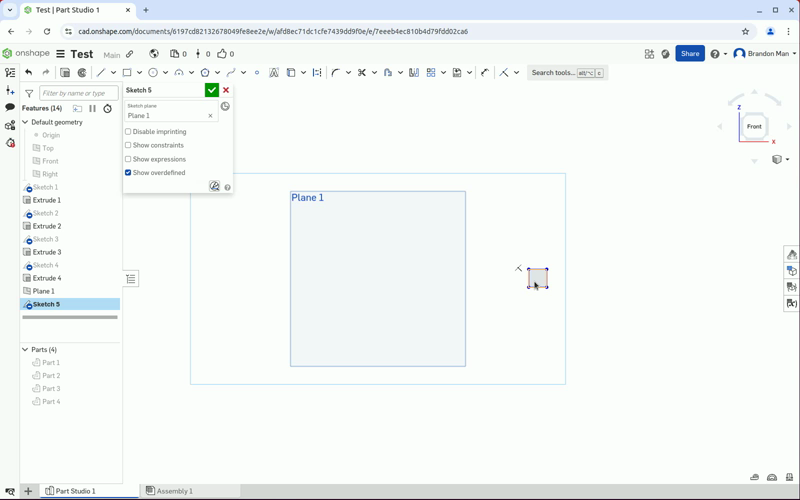
scroll(6)
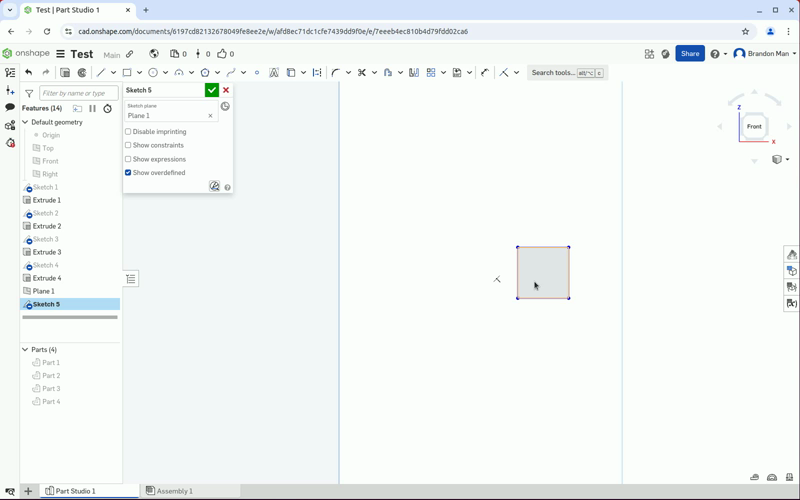
click(534, 281)
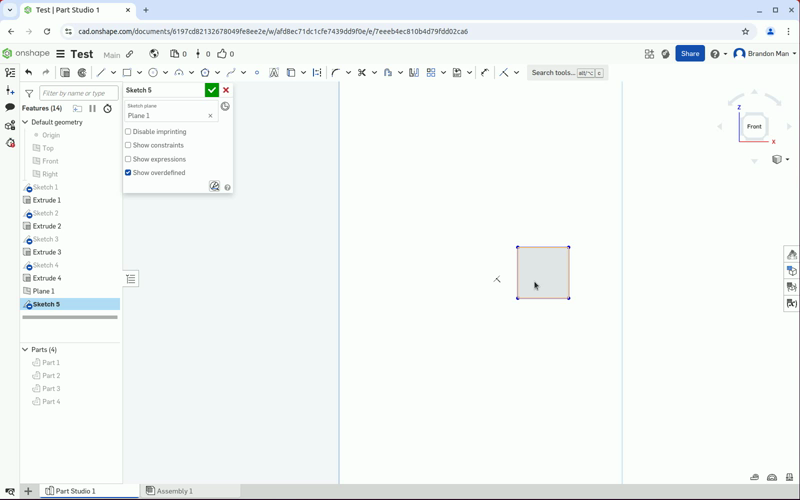
scroll(-6)
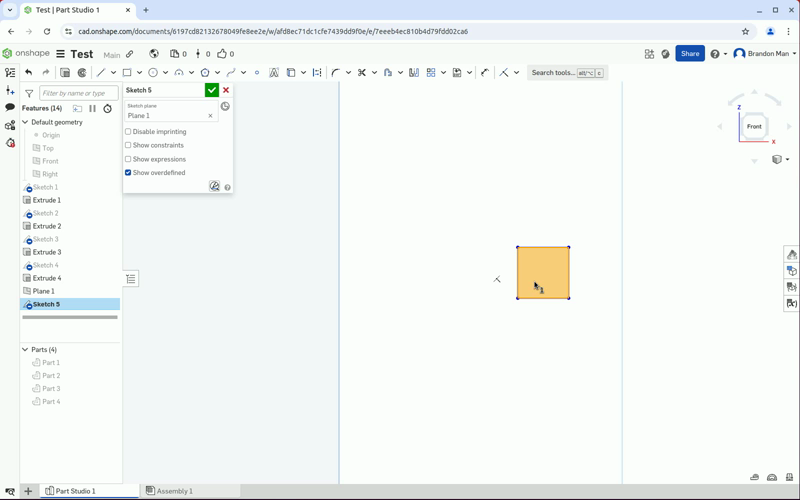
scroll(-6)
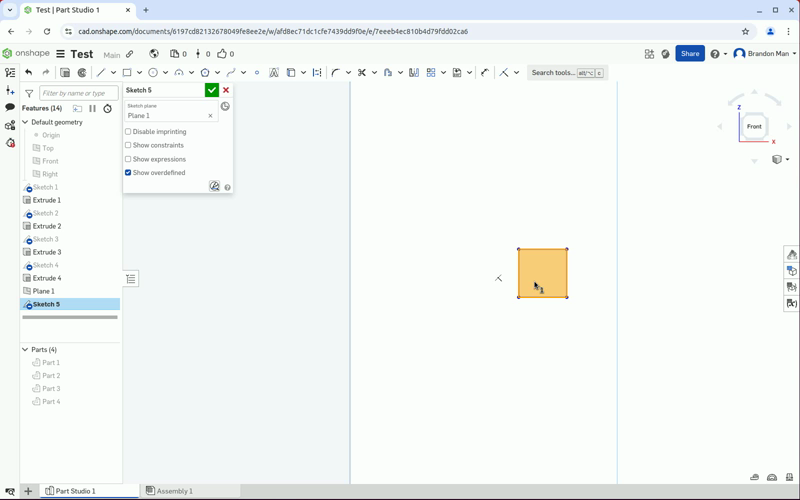
scroll(-6)
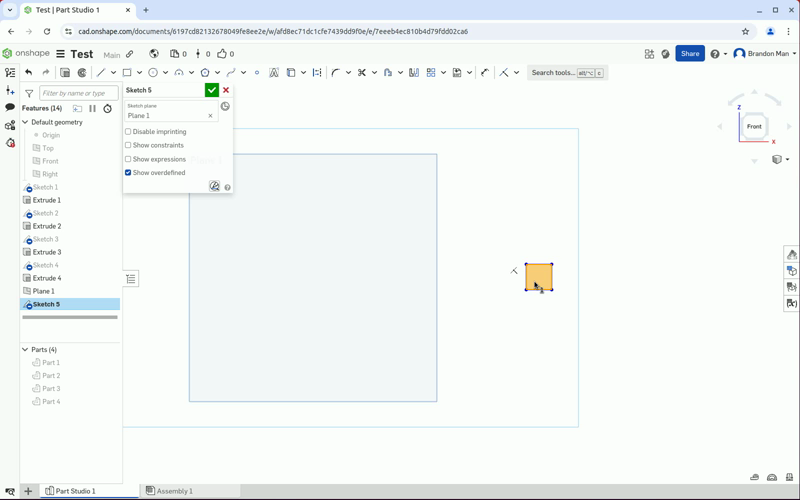
scroll(-6)
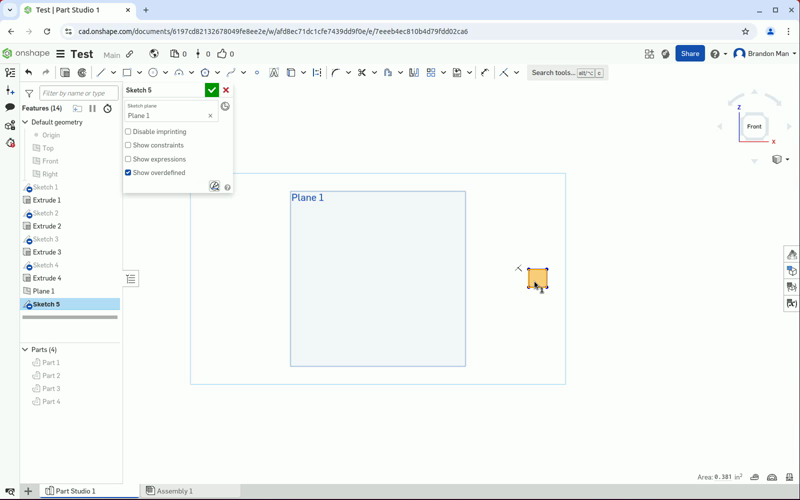
scroll(-6)
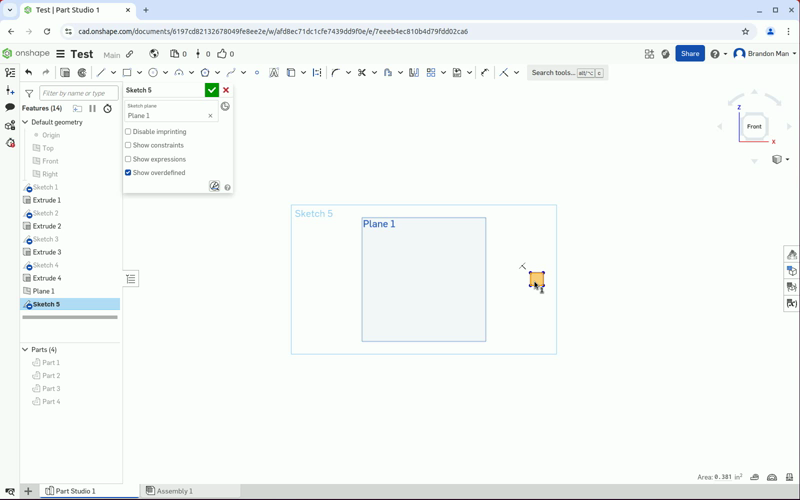
scroll(-6)
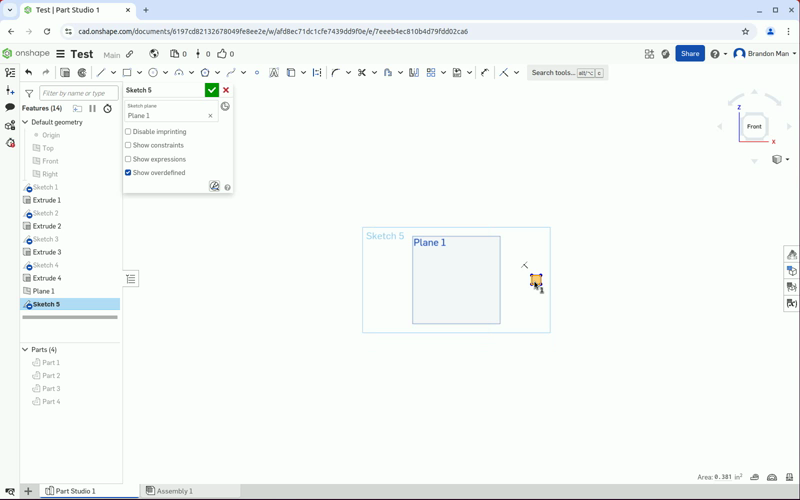
scroll(-6)
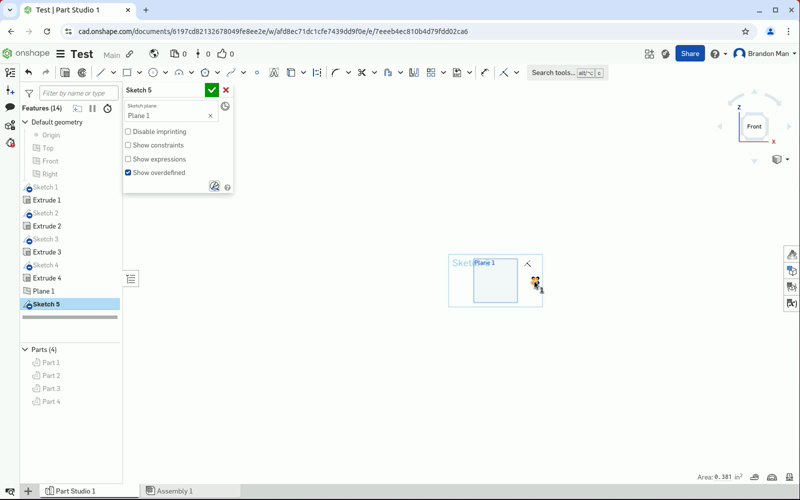
mouse_move(73, 352)
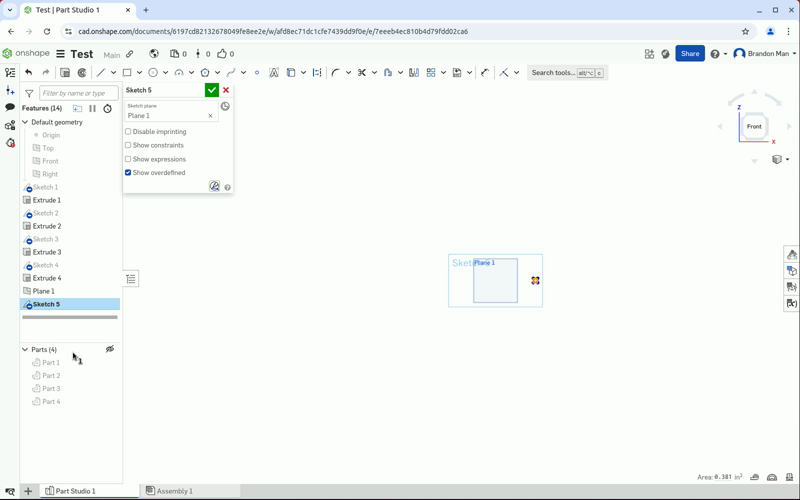
key(shift+y)
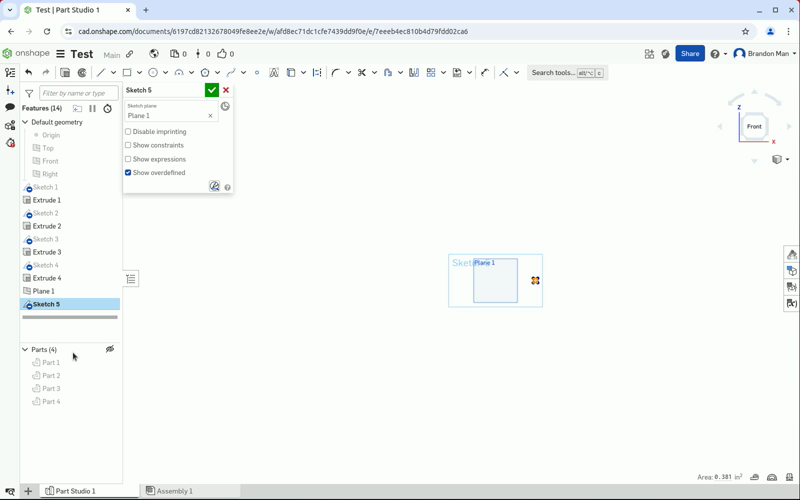
key(shift+e)
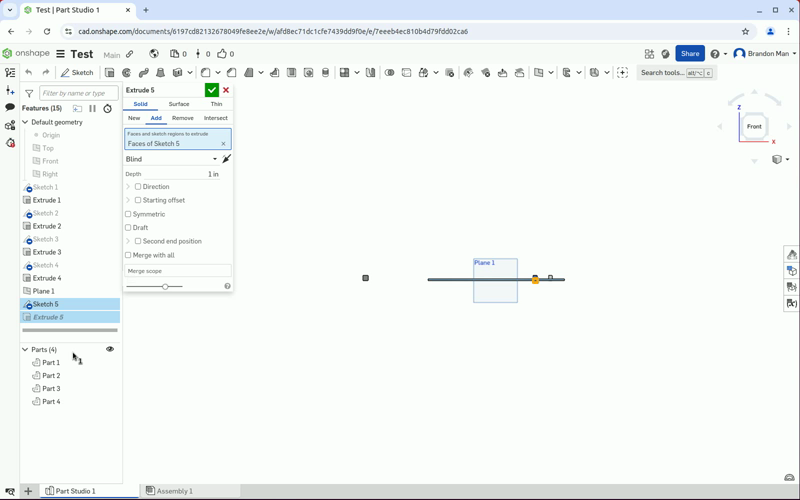
mouse_move(143, 106)
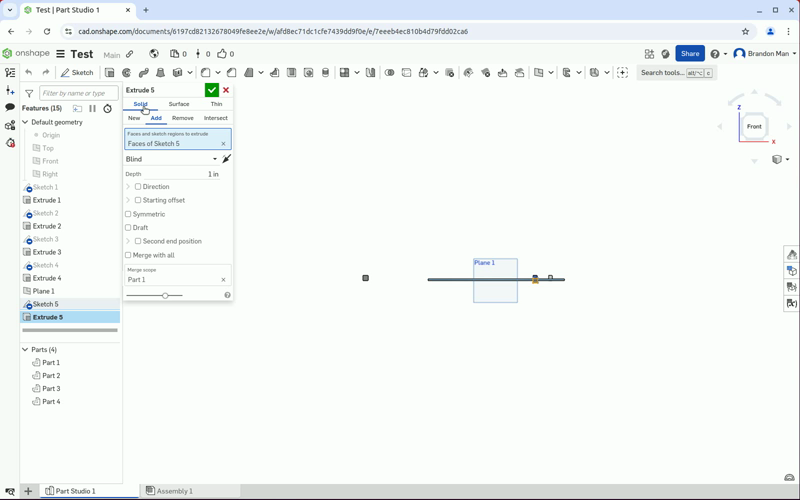
click(143, 106)
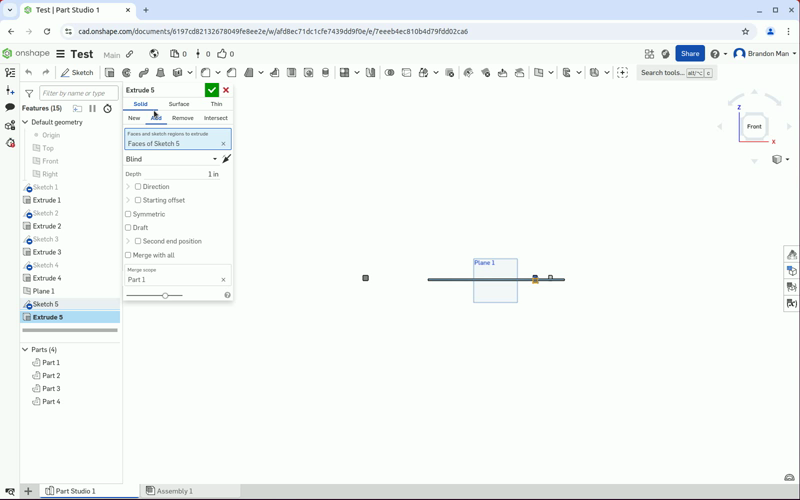
mouse_move(186, 120)
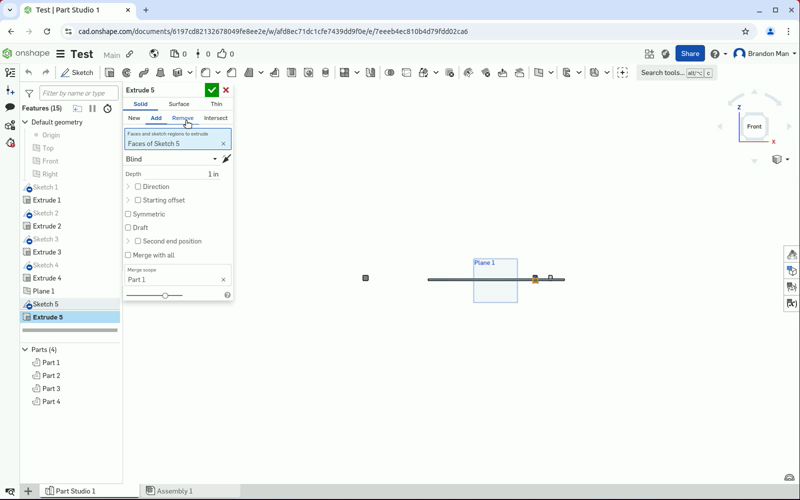
click(186, 120)
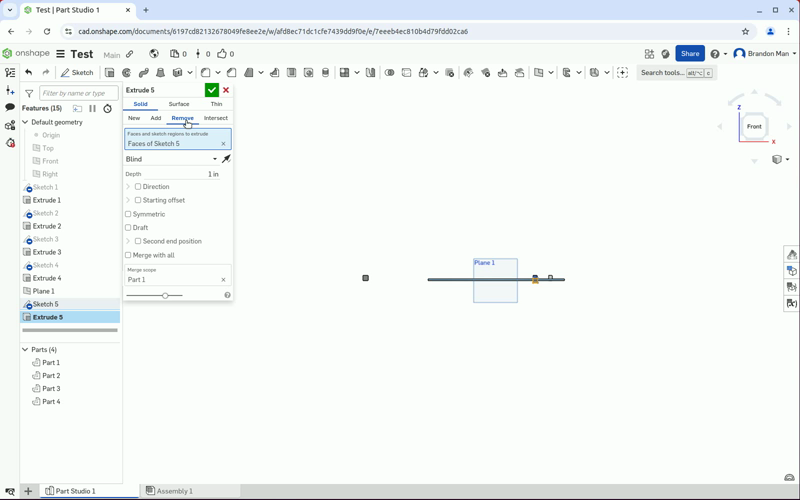
key(tab, 4)
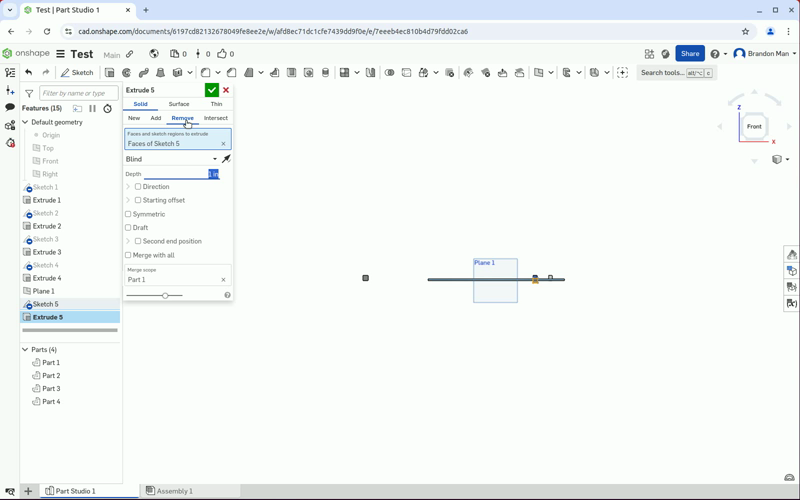
text(26.96)
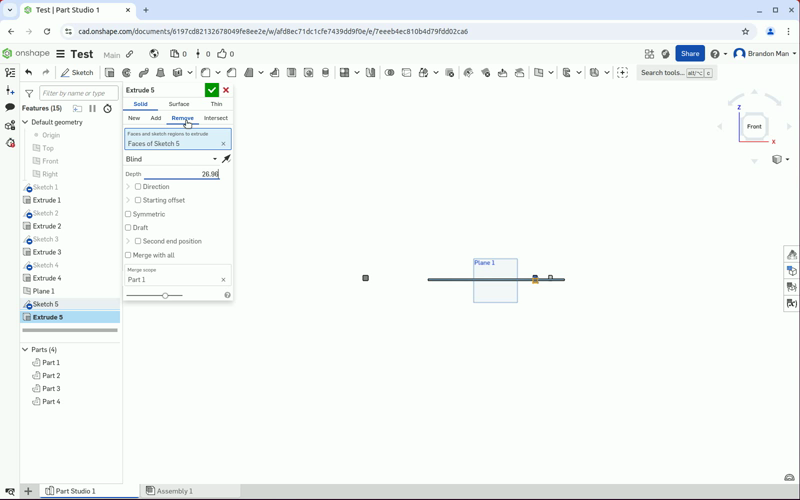
key(tab, 6)
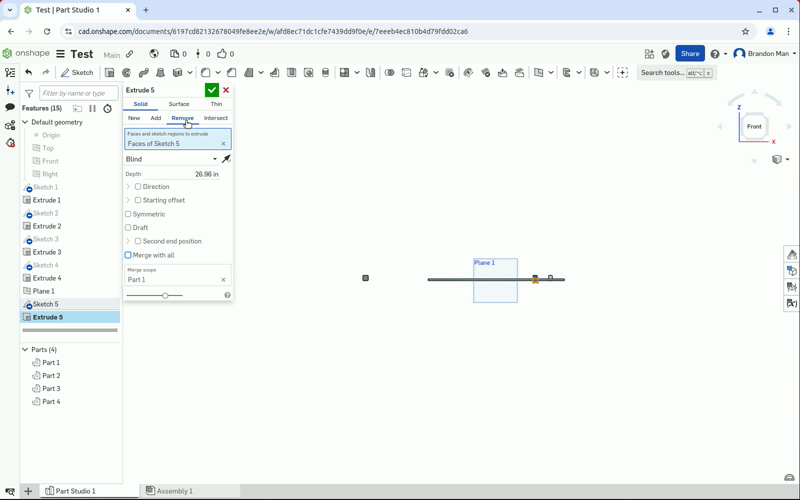
key(space)
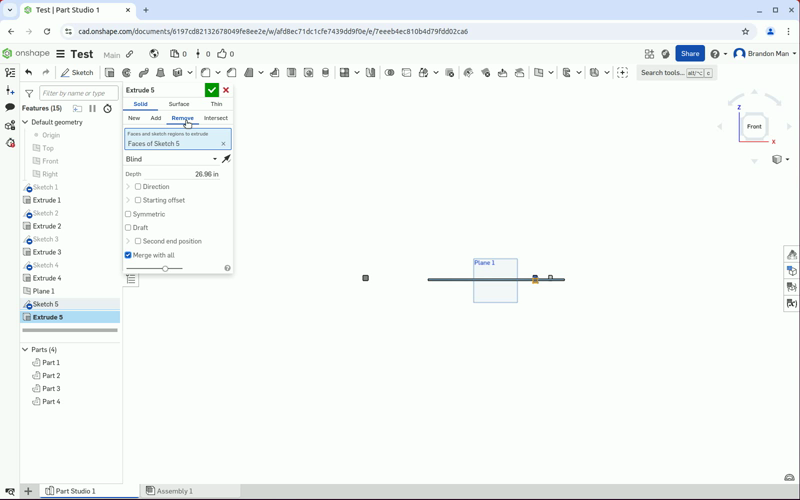
key(enter)
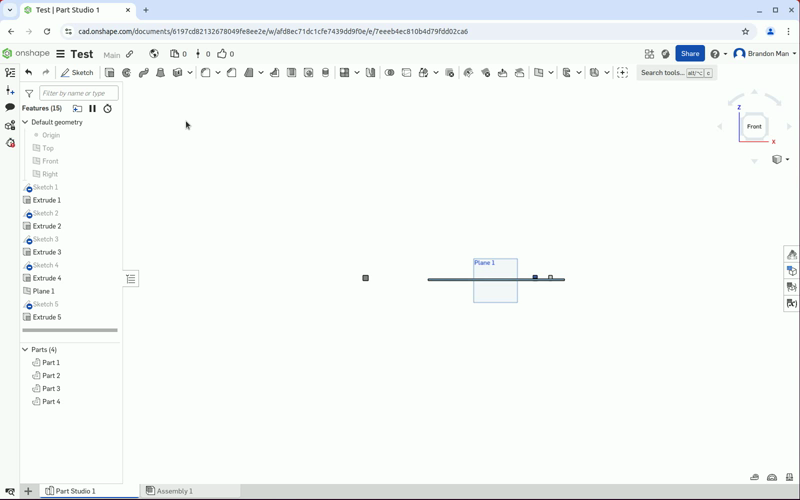
key(shift+h)
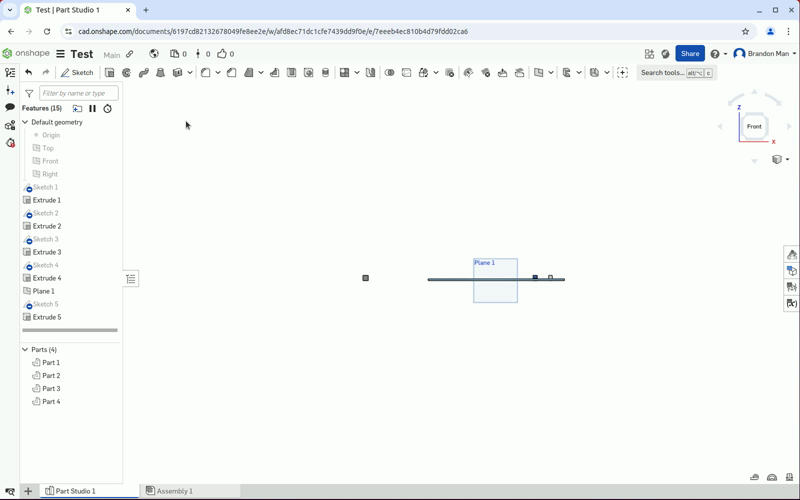
key(shift+h)
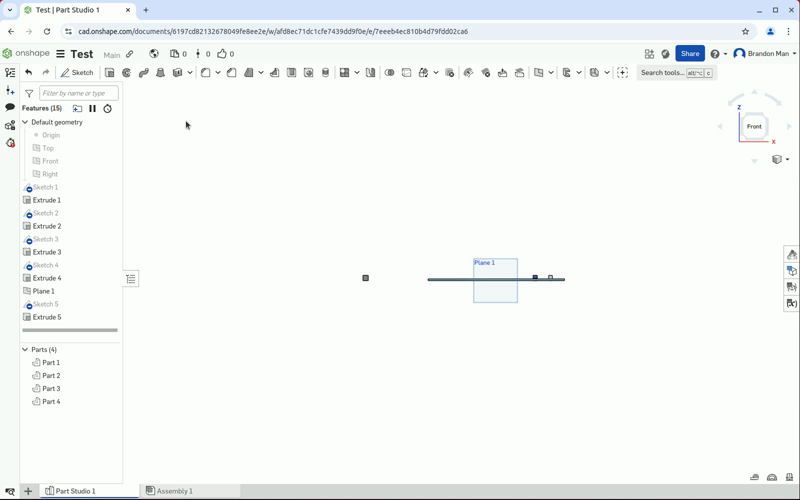
mouse_move(73, 189)
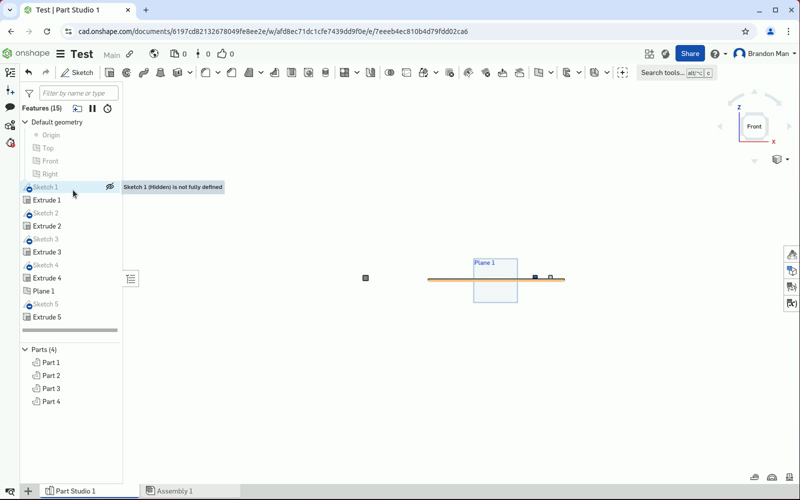
click(73, 189)
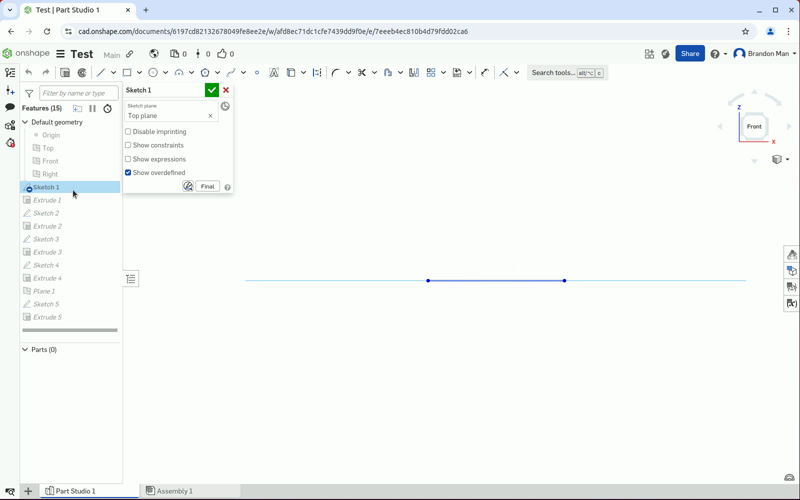
mouse_move(229, 92)
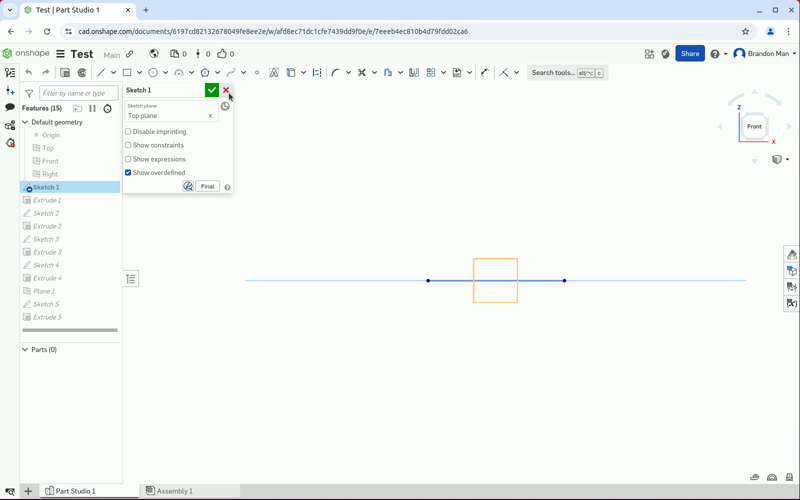
click(229, 92)
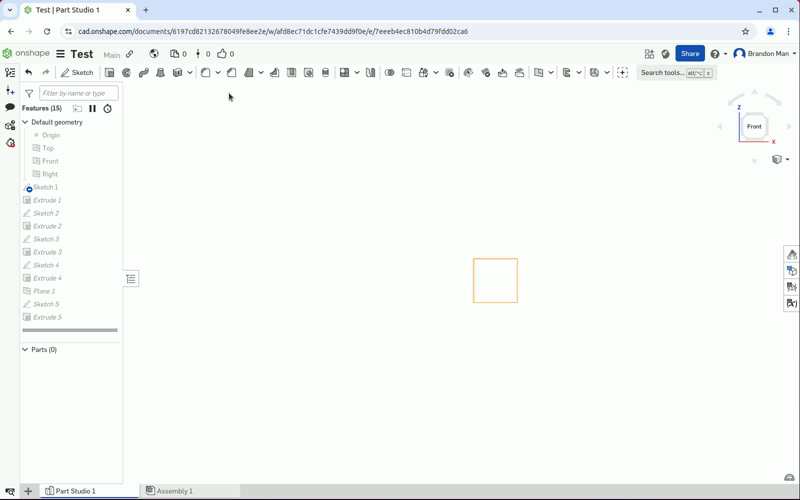
mouse_move(541, 75)
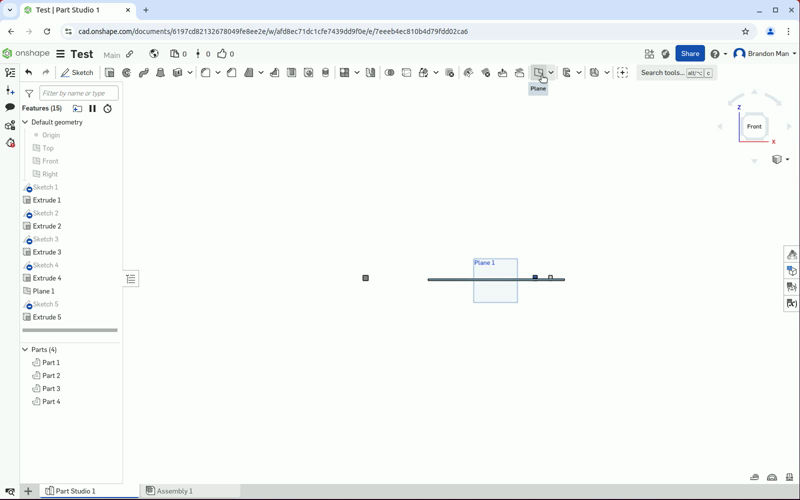
click(541, 75)
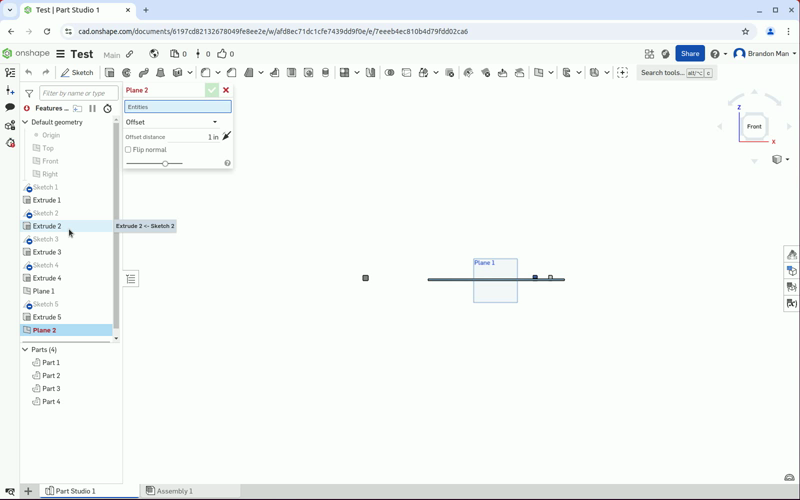
scroll(3)
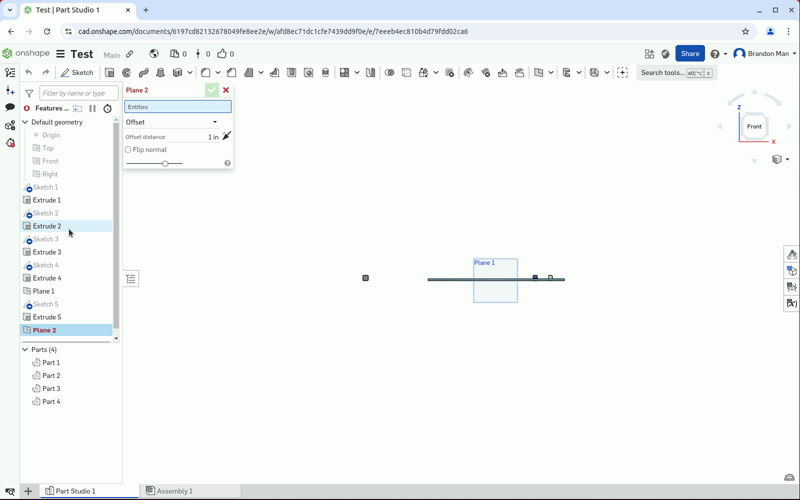
mouse_move(69, 163)
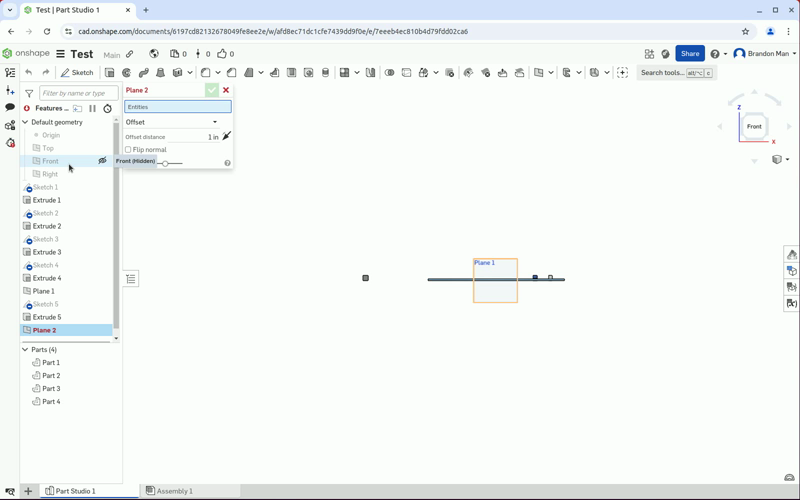
click(69, 163)
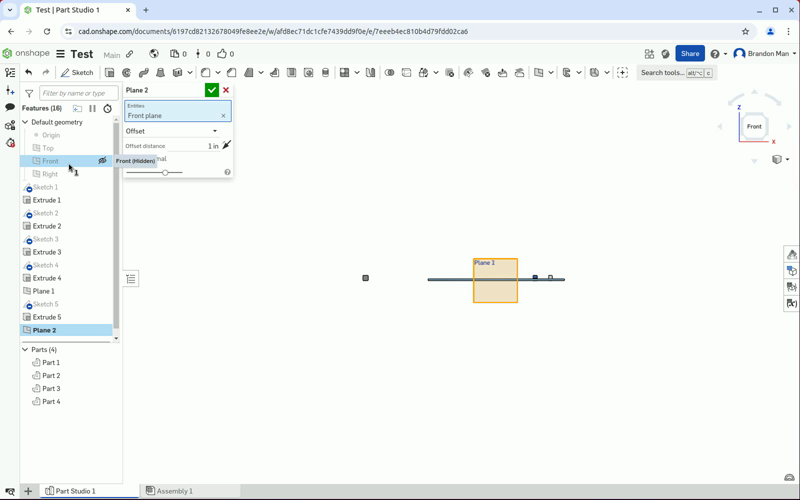
key(tab, 2)
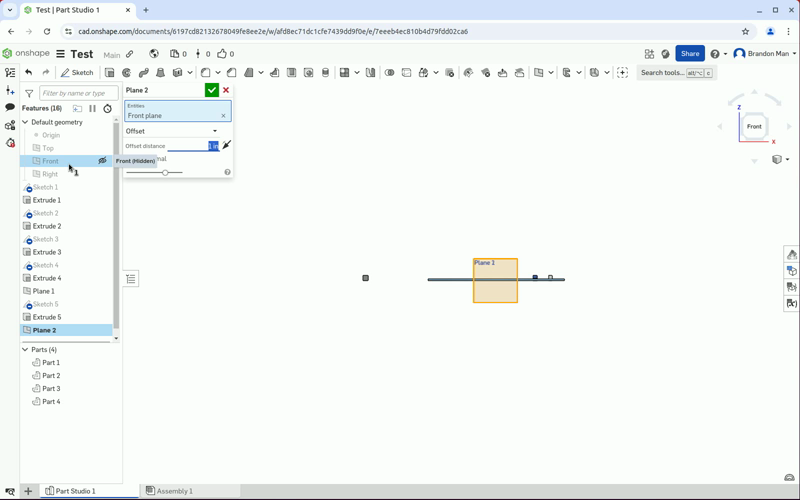
text(4.807)
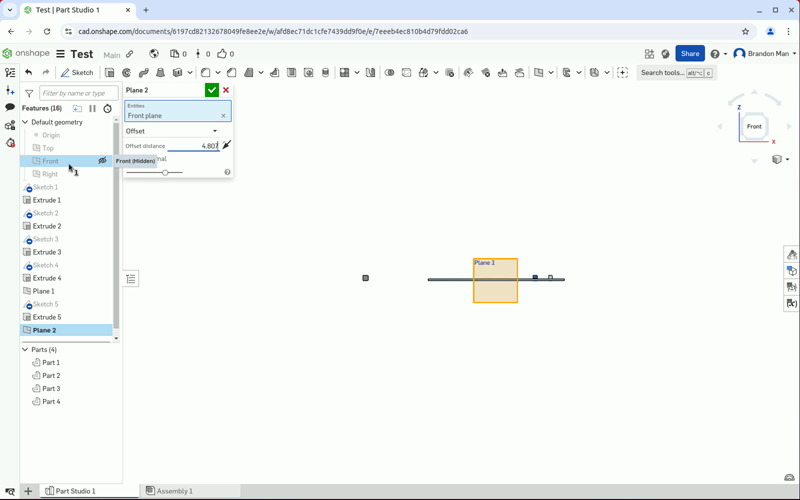
key(enter, 2)
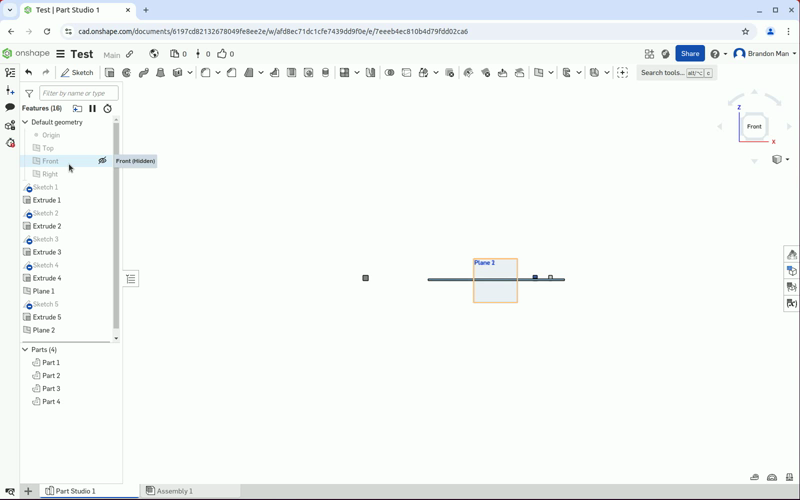
key(shift+s)
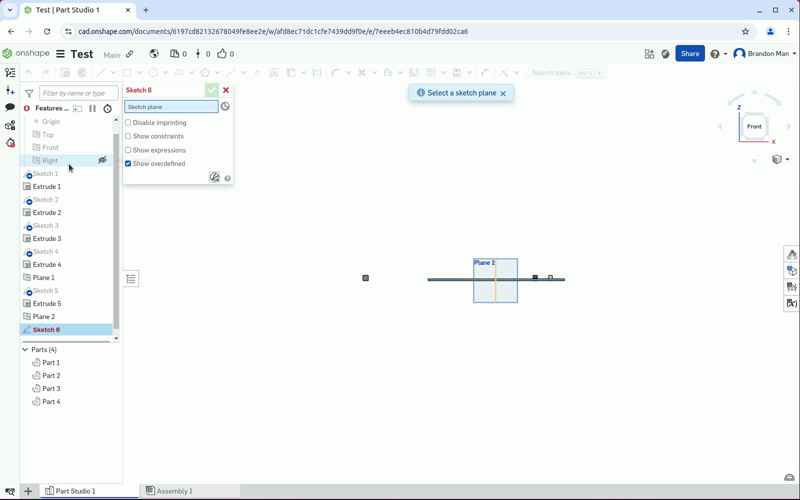
mouse_move(69, 319)
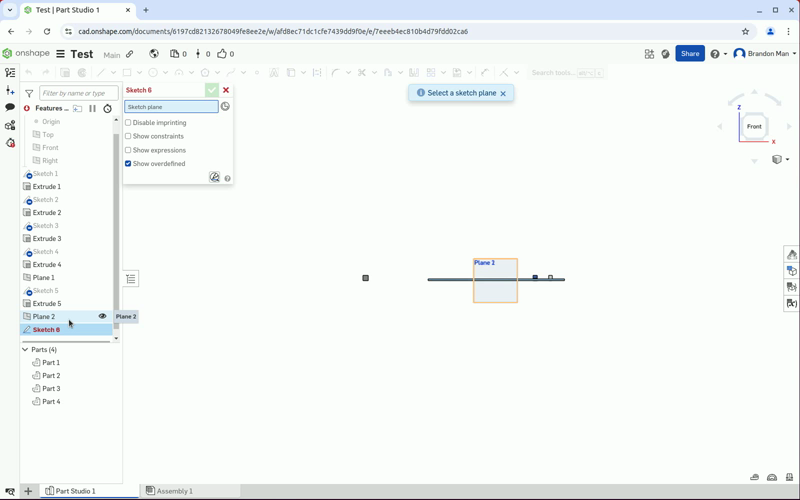
click(69, 319)
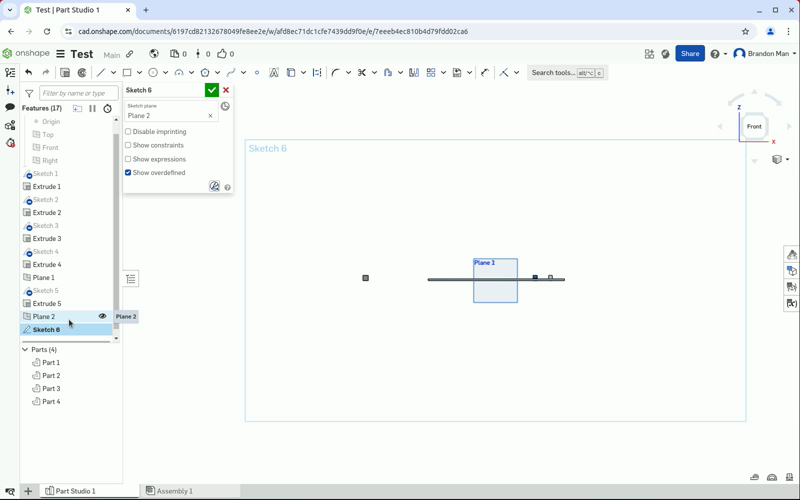
mouse_move(73, 352)
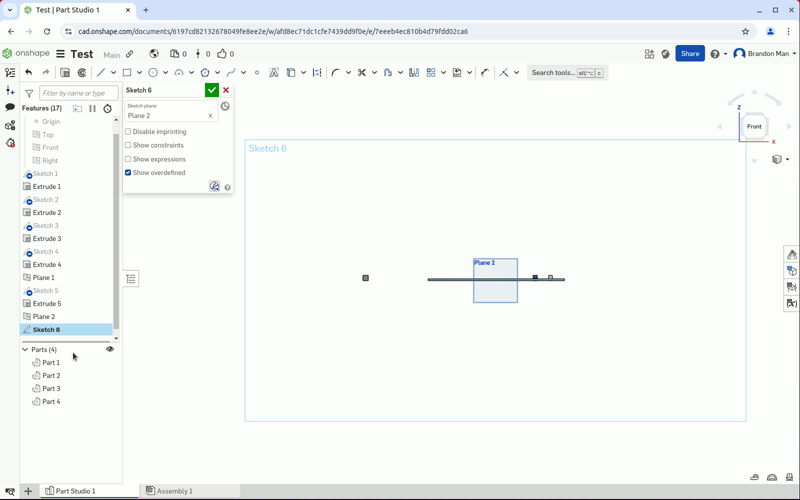
key(y)
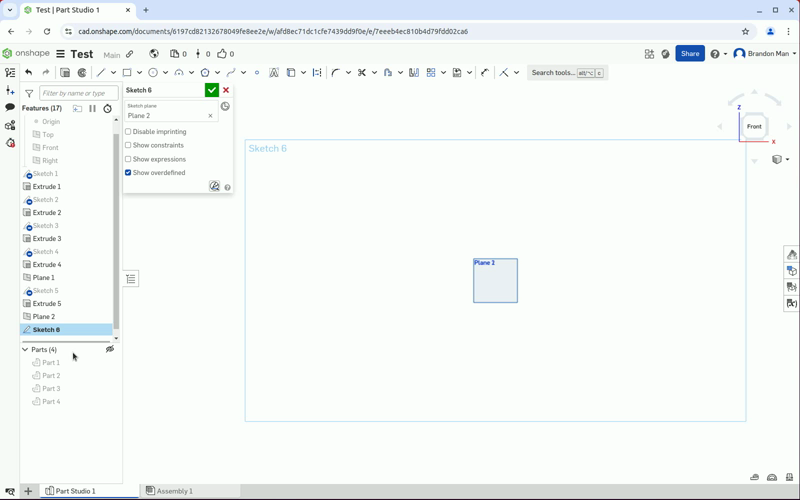
key(l)
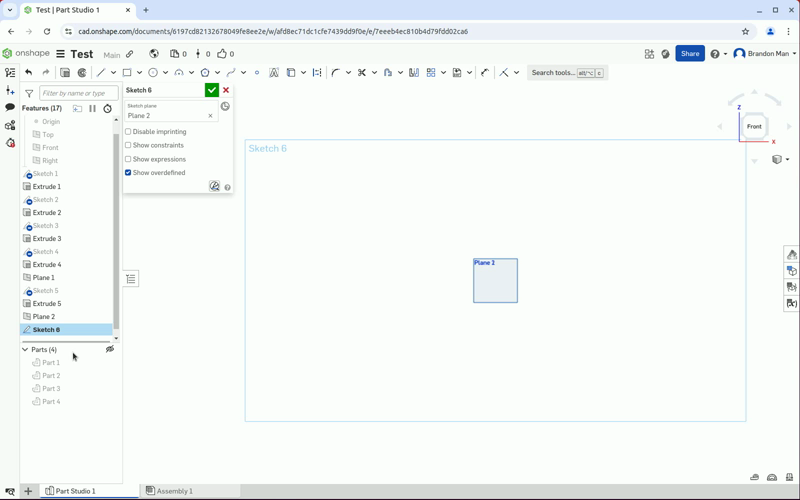
key_down(shift)
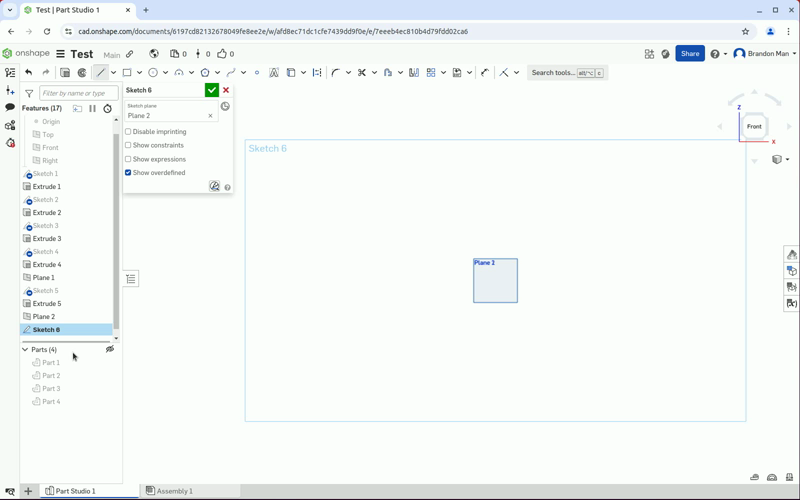
mouse_move(548, 282)
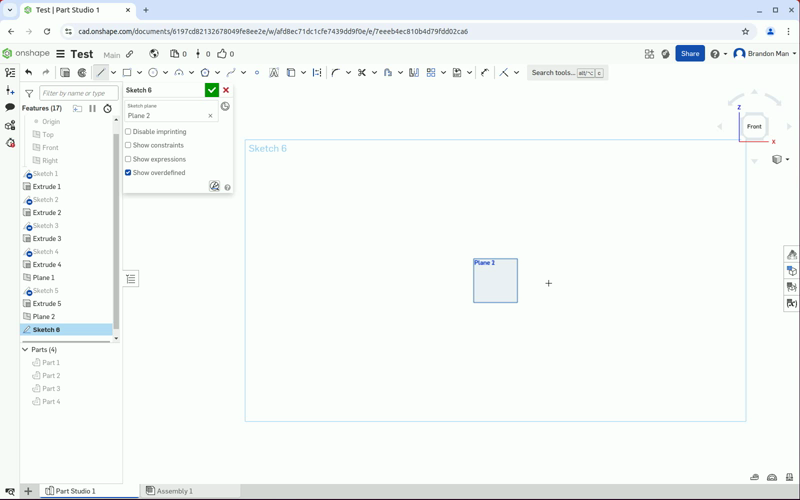
click(548, 282)
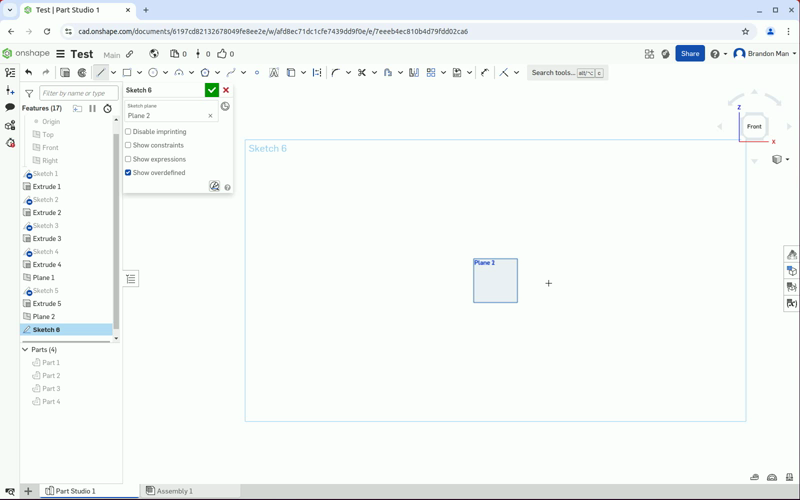
key_up(shift)
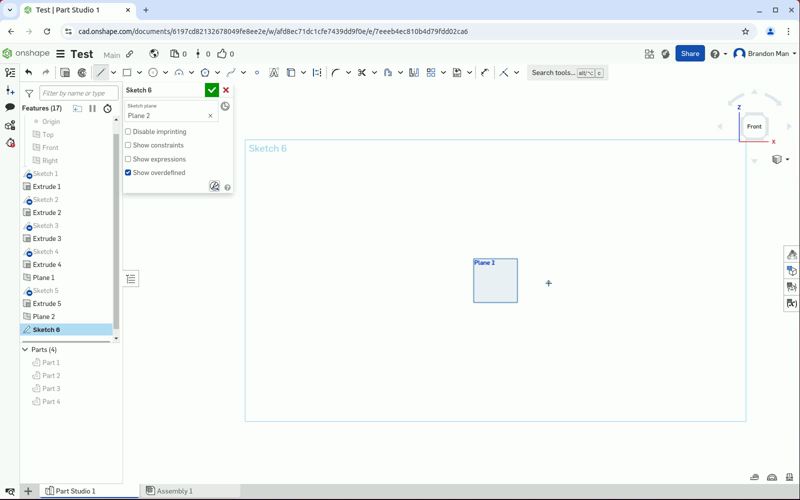
key_down(shift)
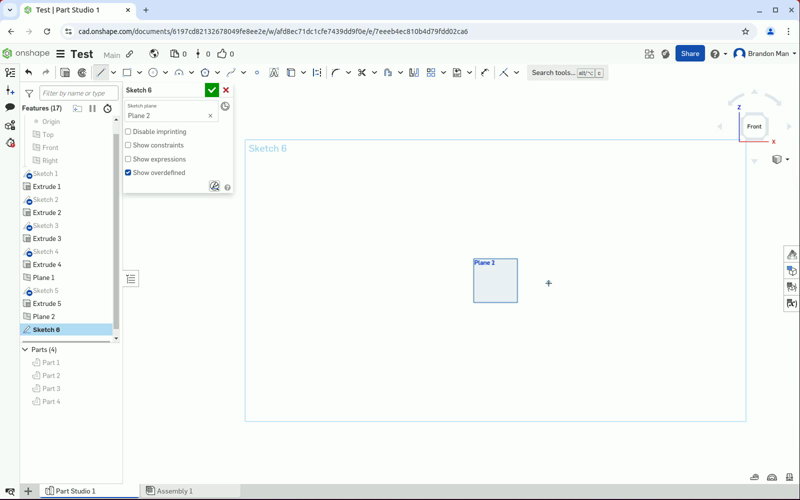
mouse_move(578, 282)
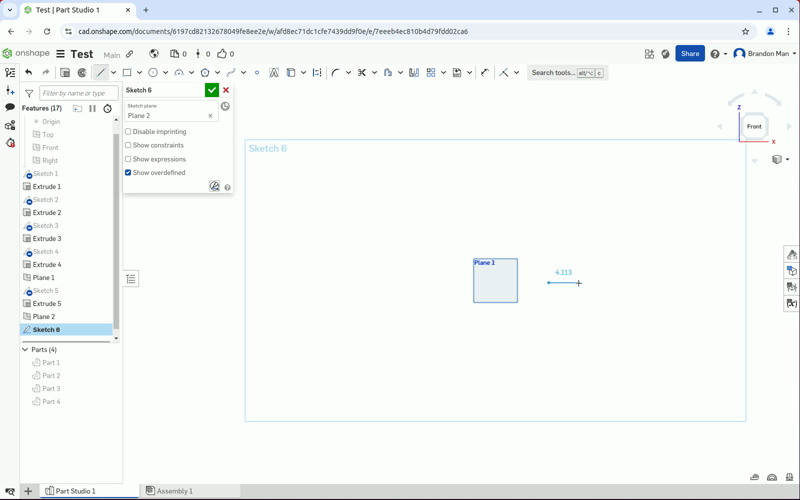
mouse_move(553, 282)
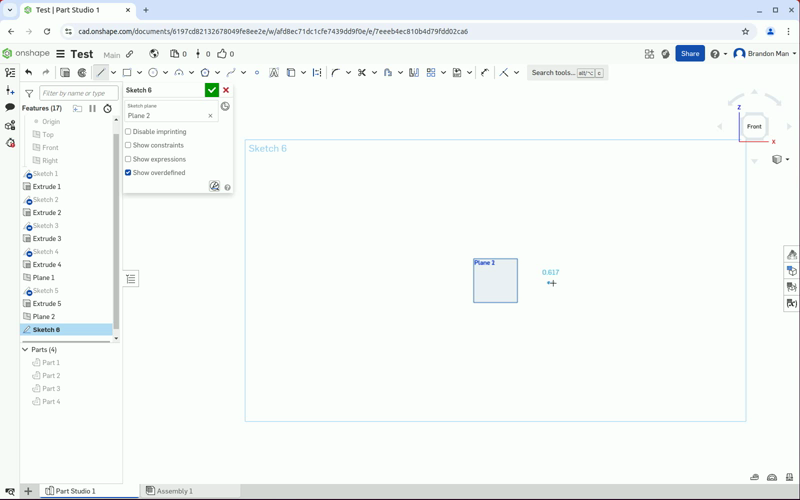
scroll(6)
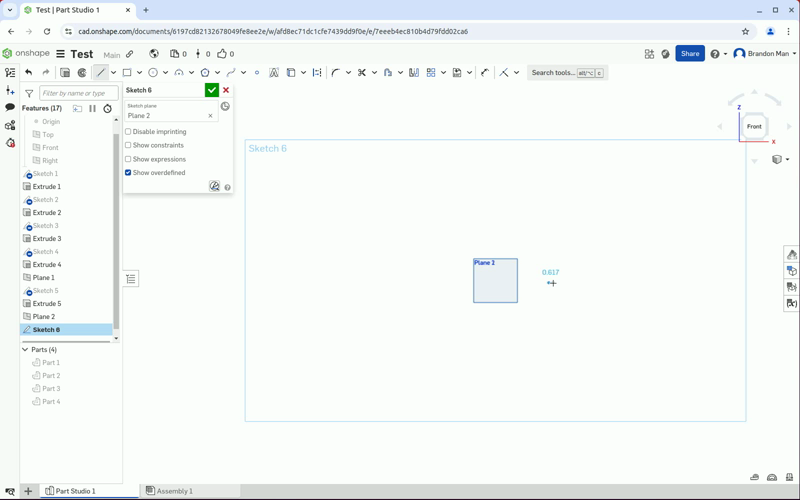
scroll(6)
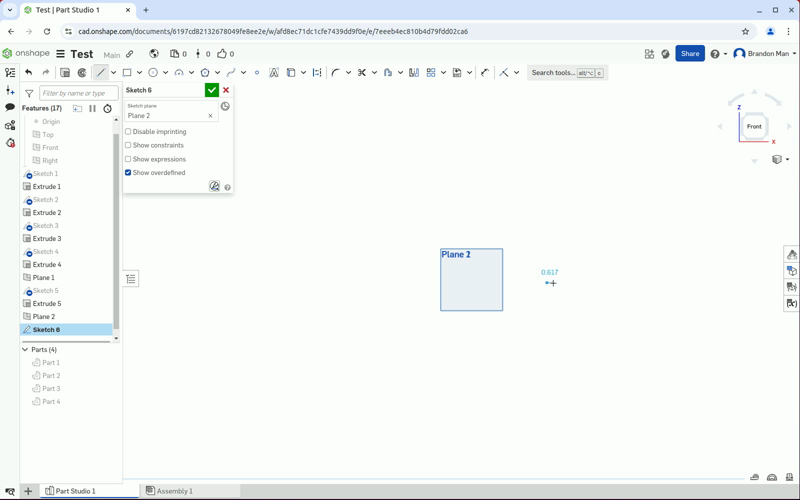
scroll(6)
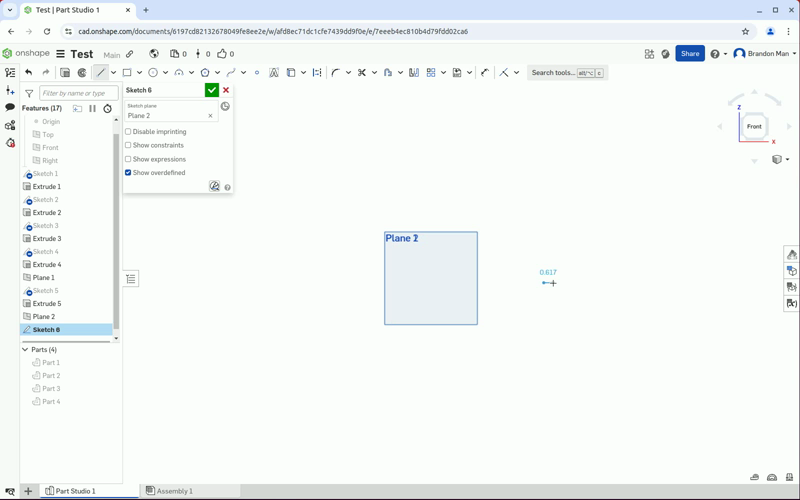
scroll(6)
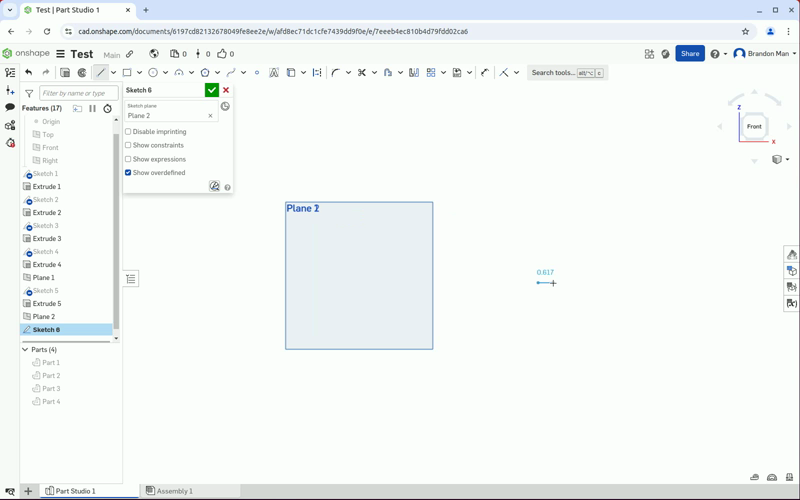
scroll(6)
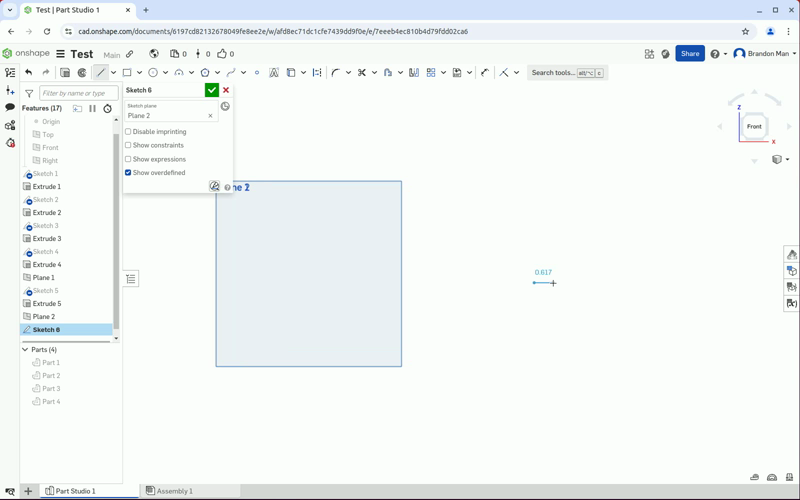
scroll(6)
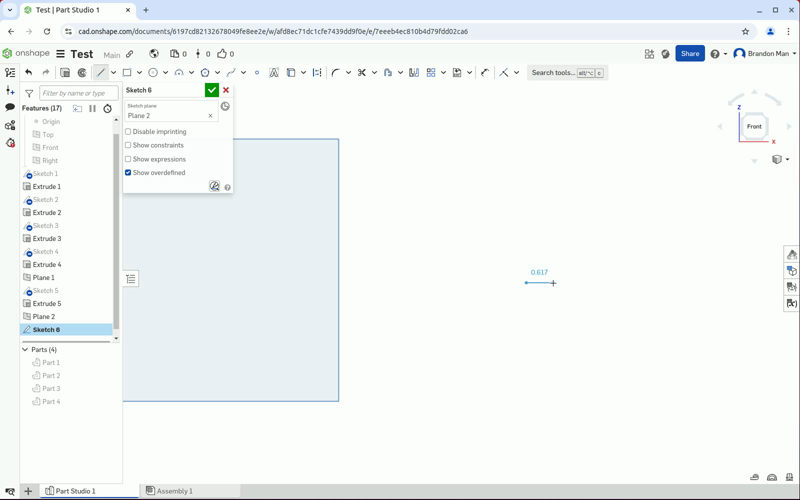
scroll(6)
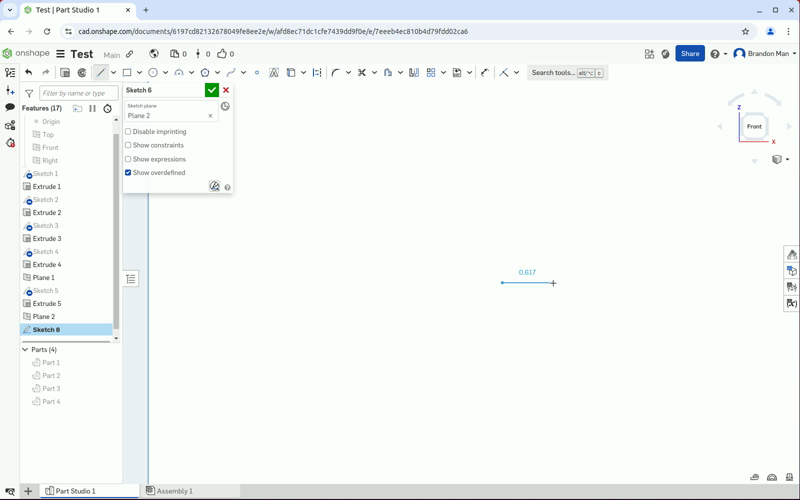
click(553, 282)
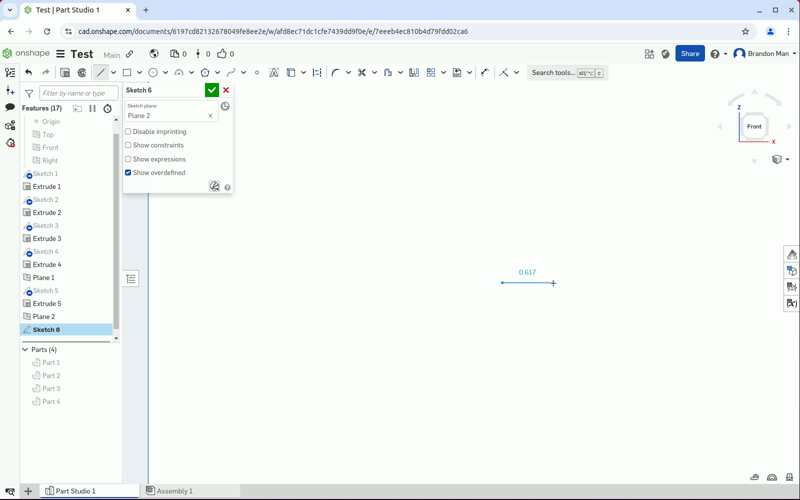
scroll(-6)
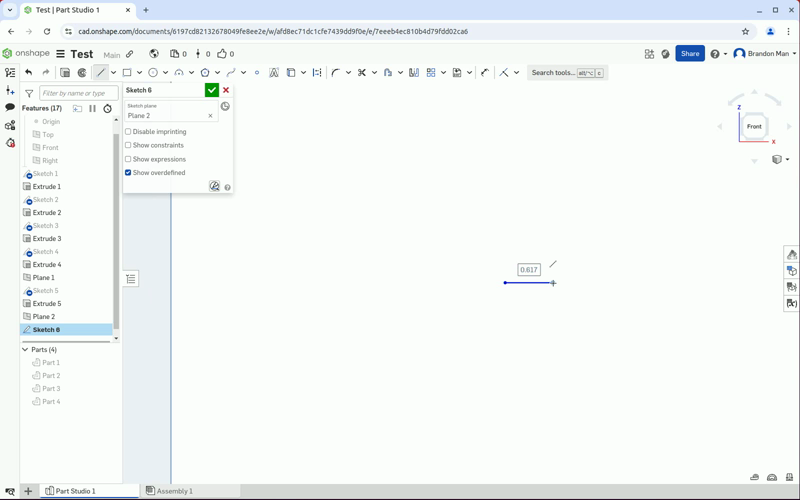
scroll(-6)
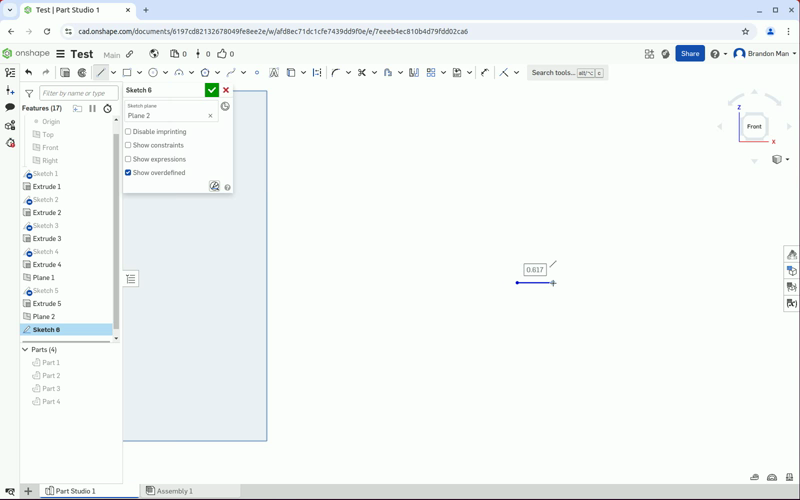
scroll(-6)
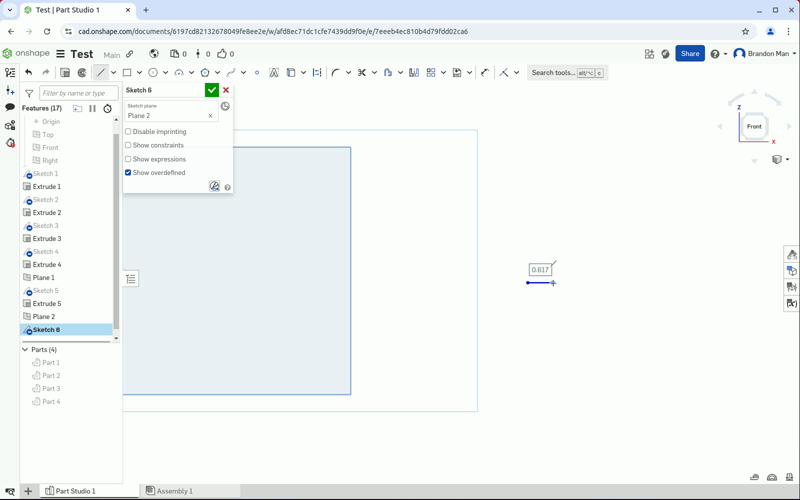
scroll(-6)
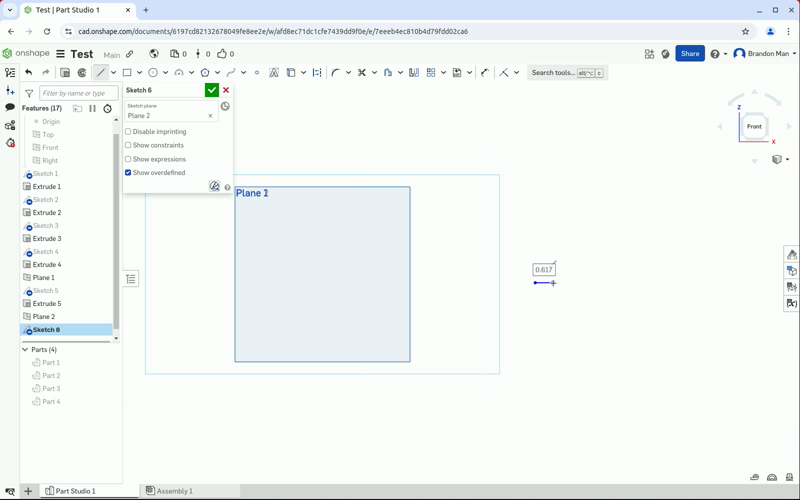
scroll(-6)
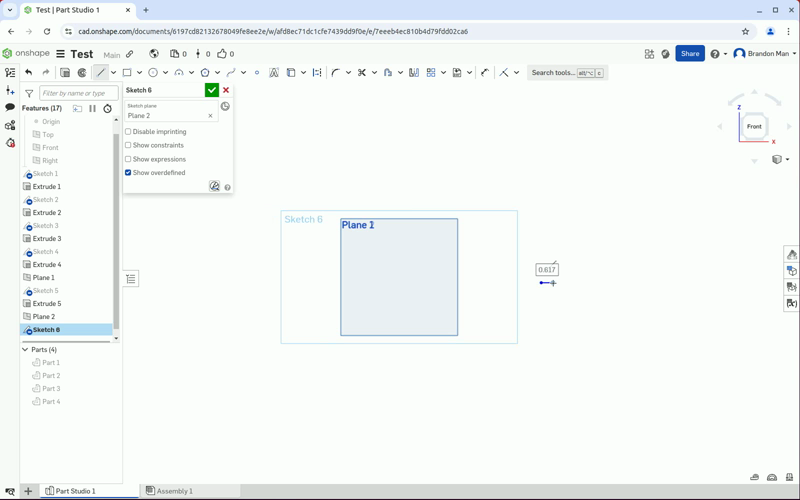
scroll(-6)
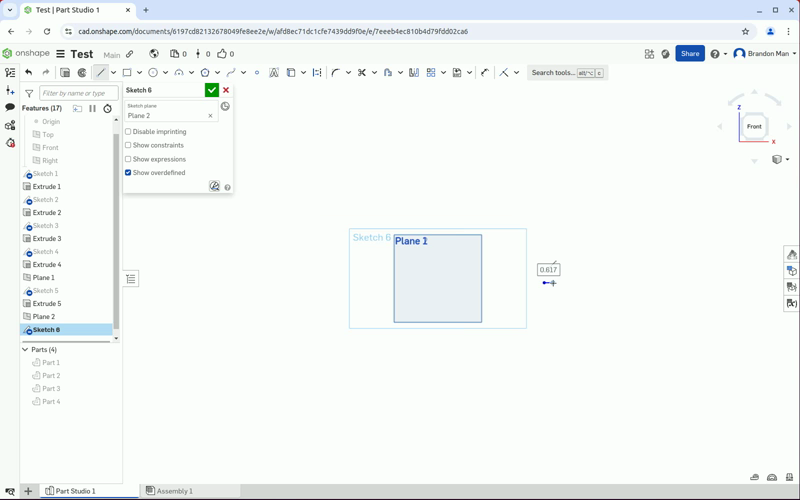
scroll(-6)
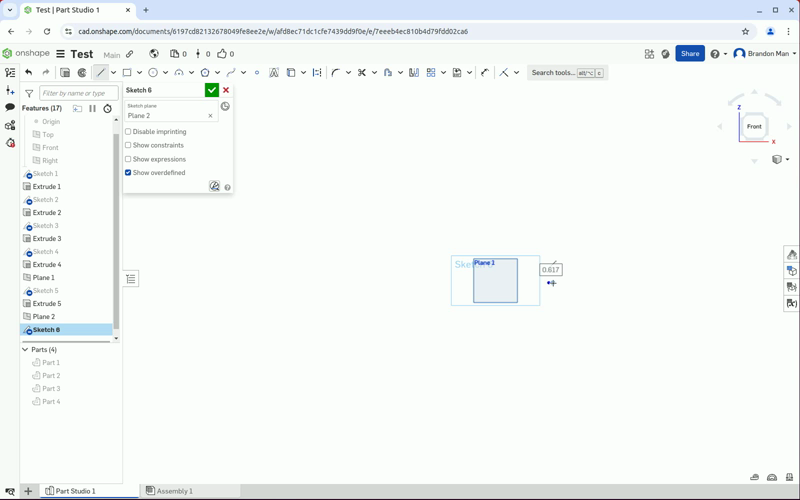
key_up(shift)
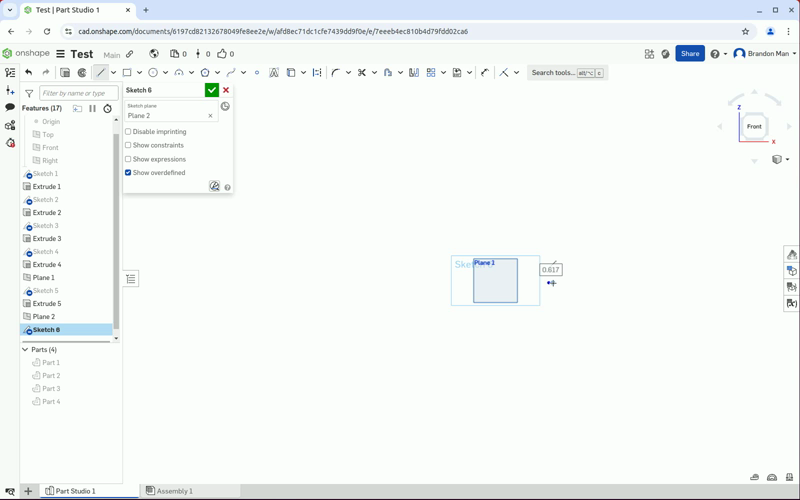
key_down(shift)
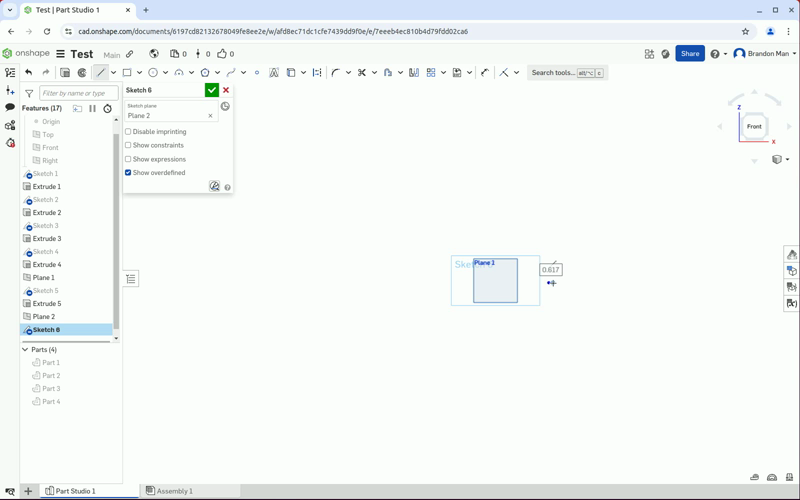
mouse_move(583, 282)
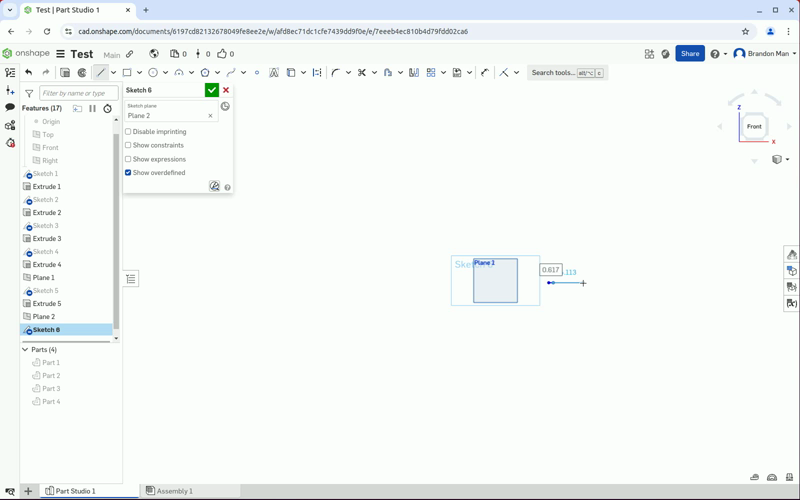
mouse_move(553, 278)
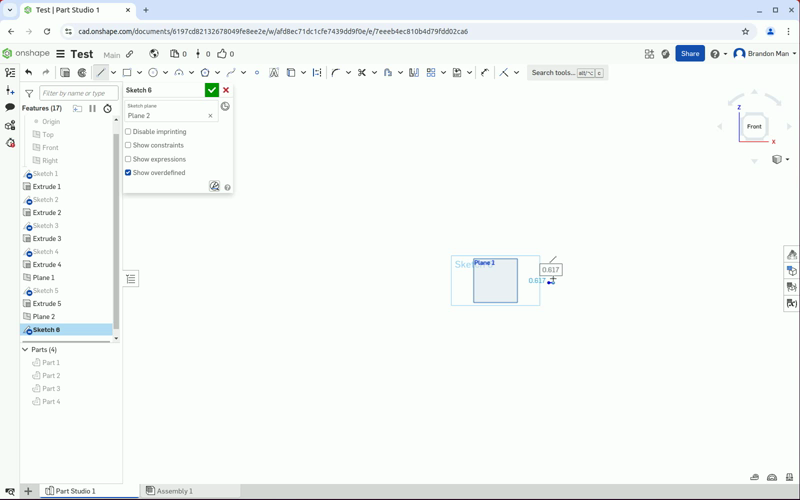
scroll(6)
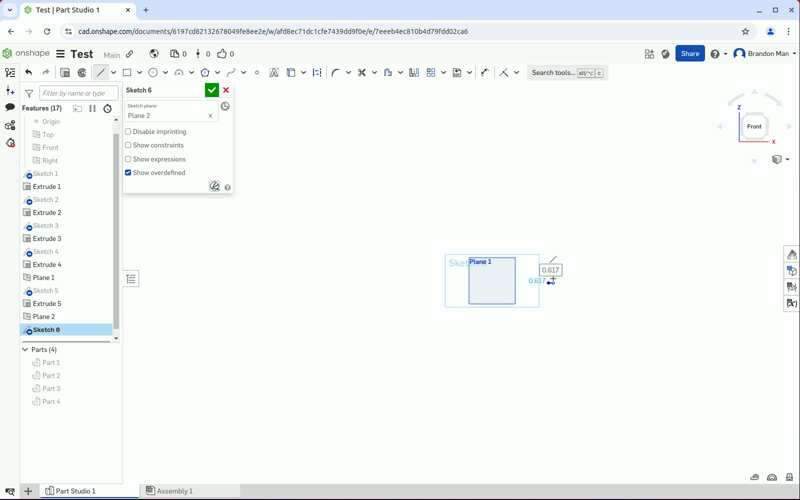
scroll(6)
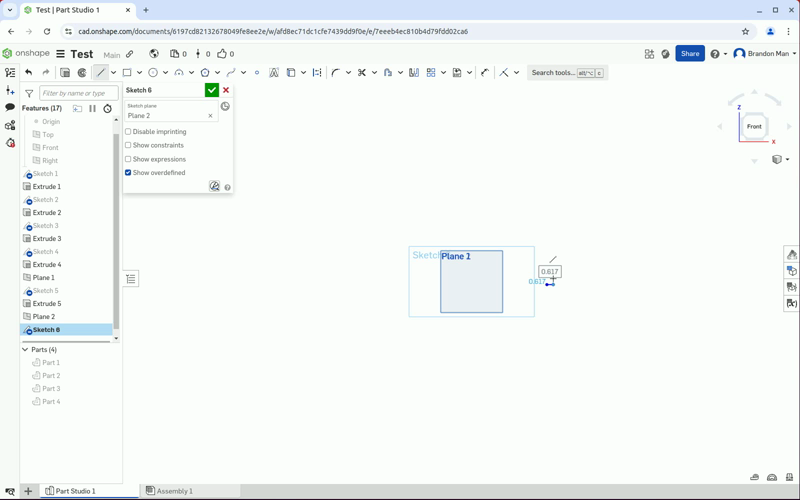
scroll(6)
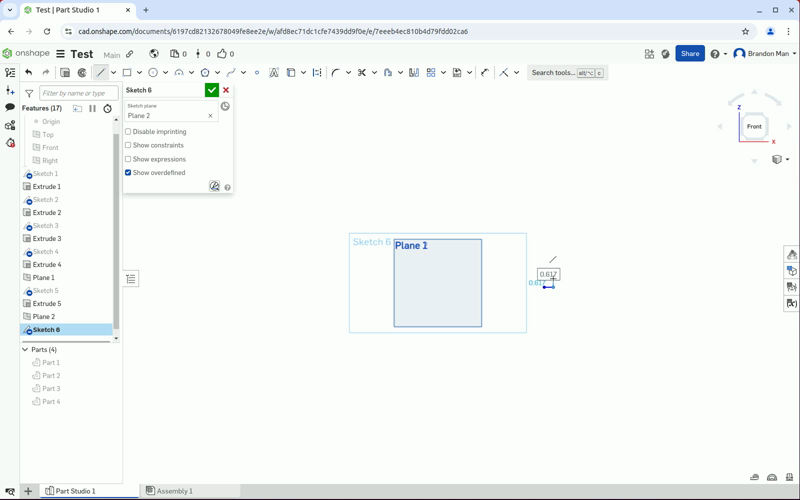
scroll(6)
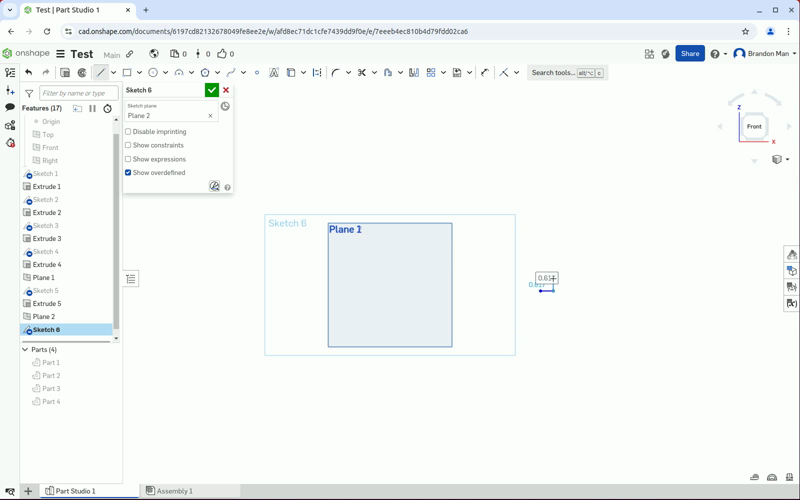
scroll(6)
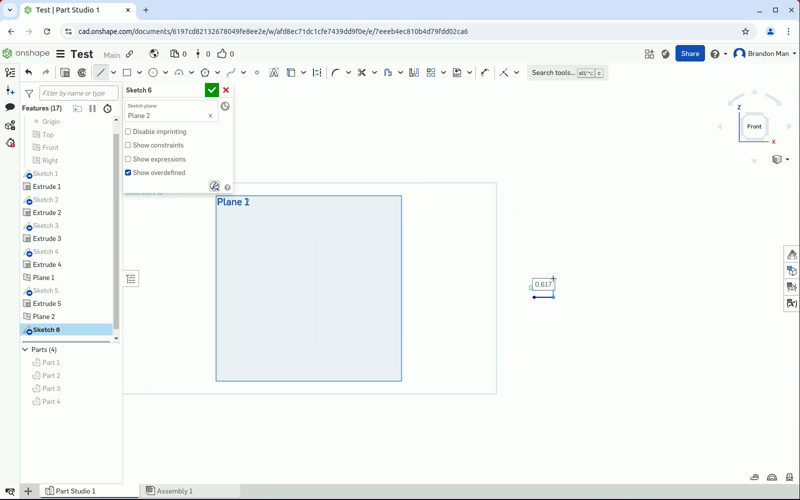
scroll(6)
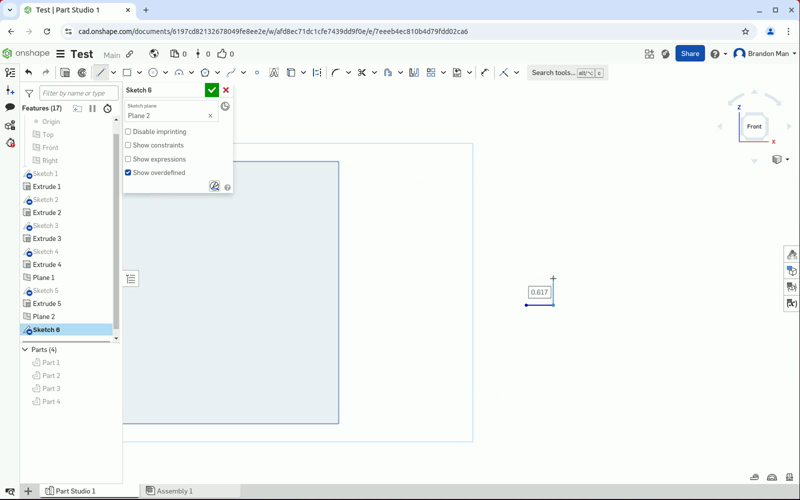
scroll(6)
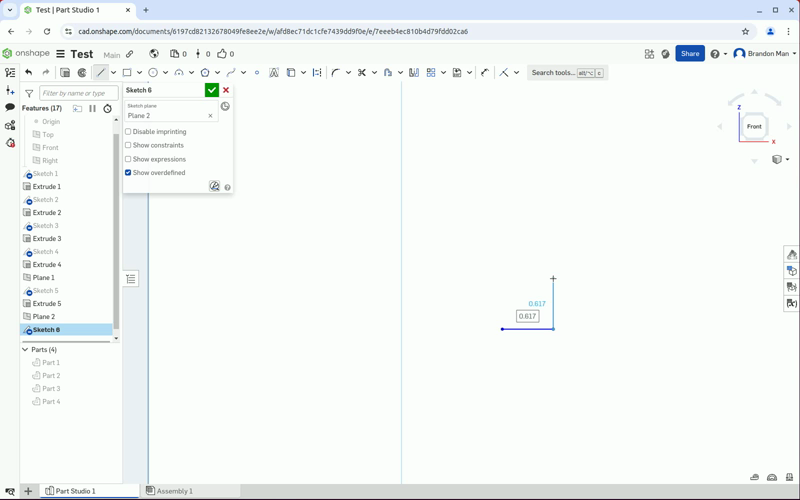
click(553, 278)
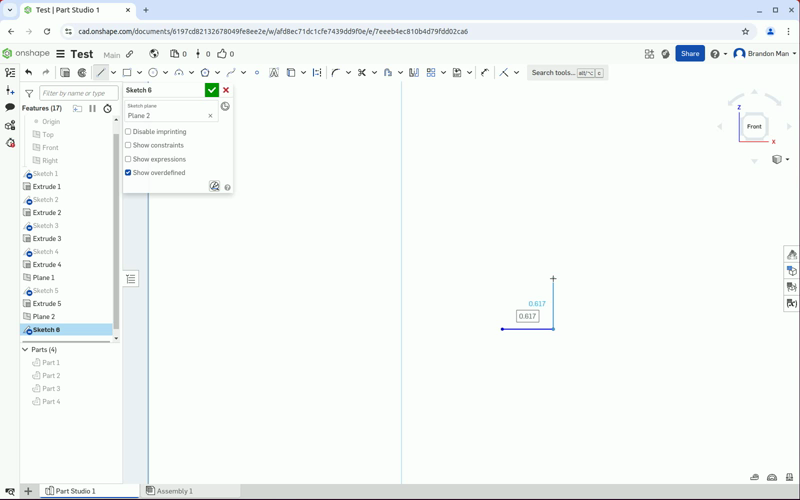
scroll(-6)
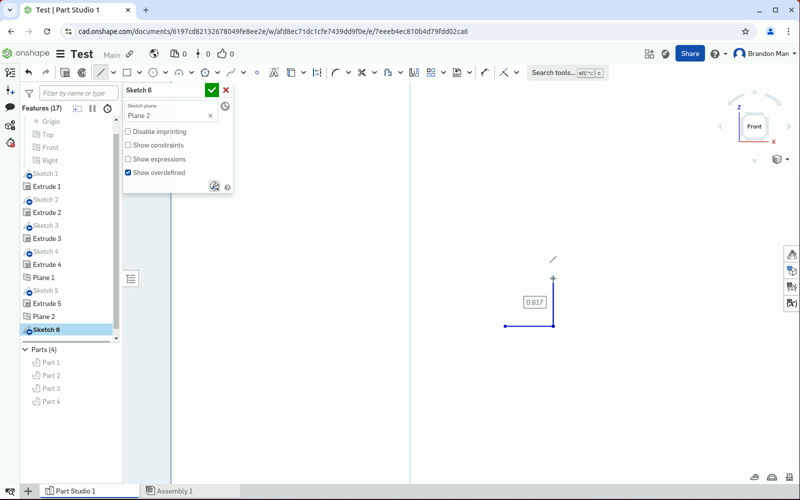
scroll(-6)
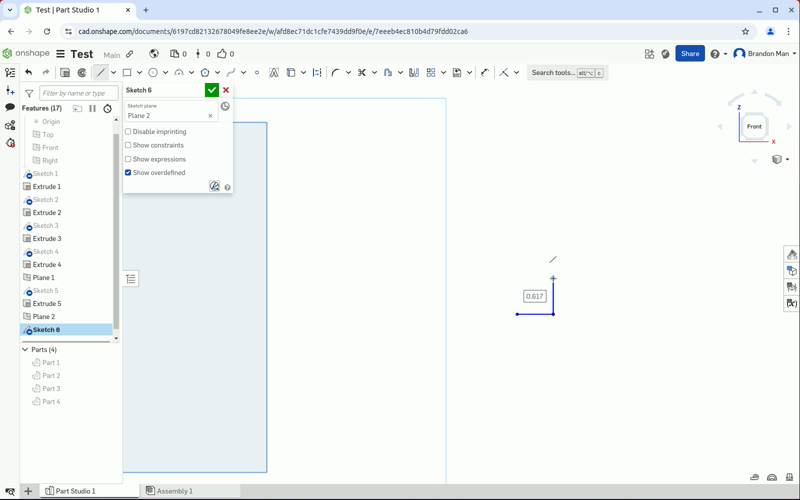
scroll(-6)
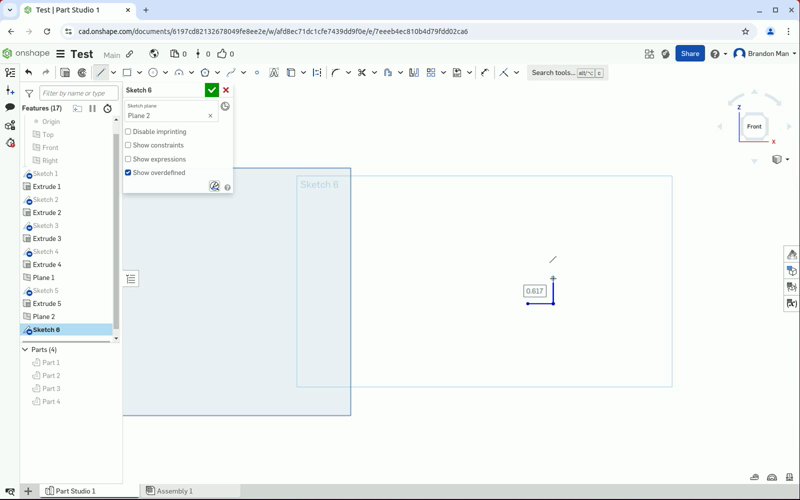
scroll(-6)
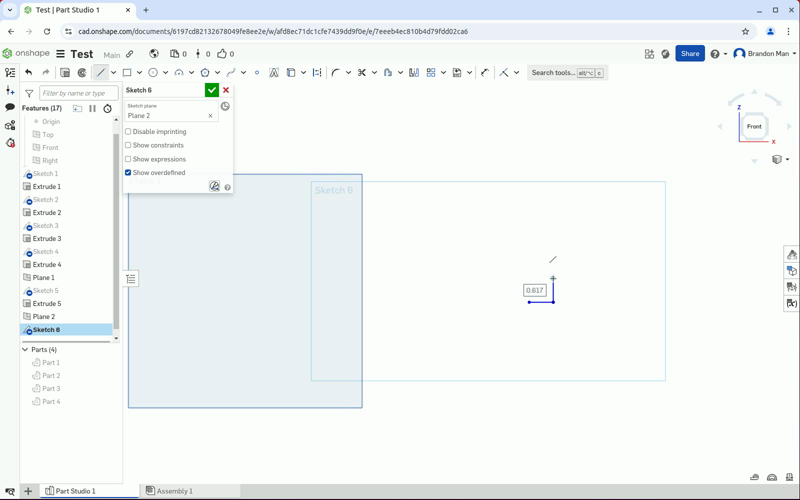
scroll(-6)
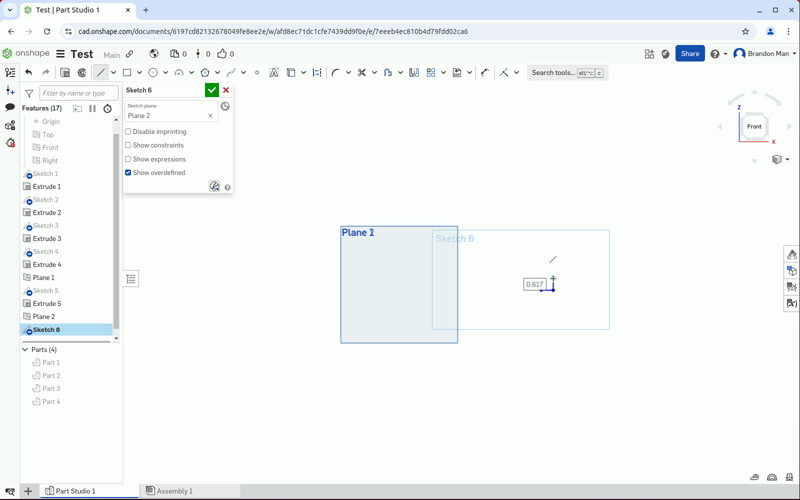
scroll(-6)
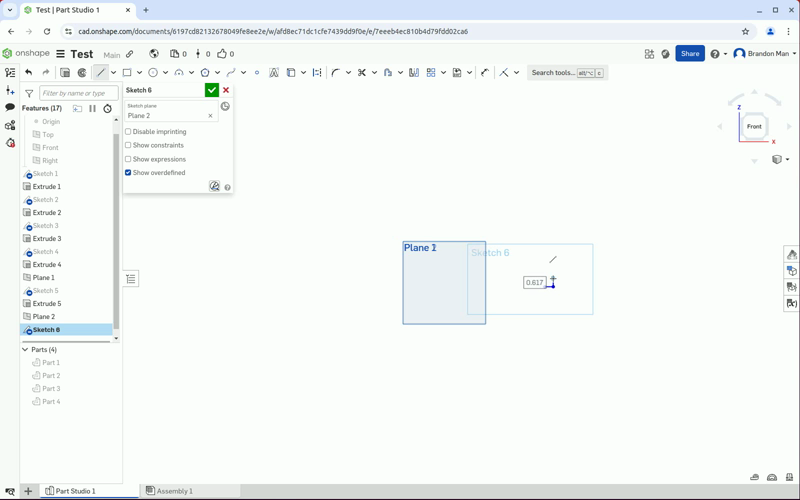
scroll(-6)
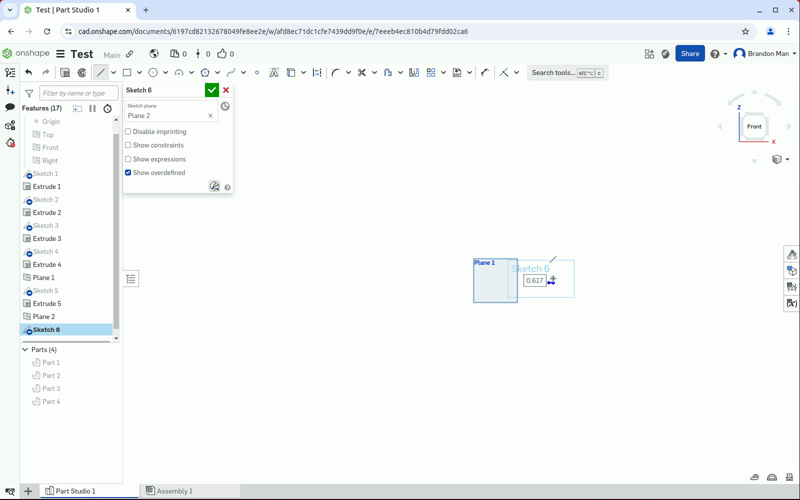
key_up(shift)
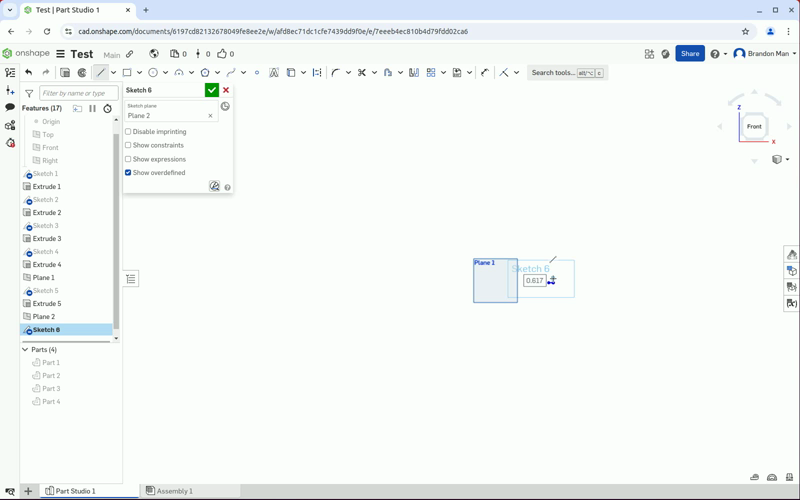
key_down(shift)
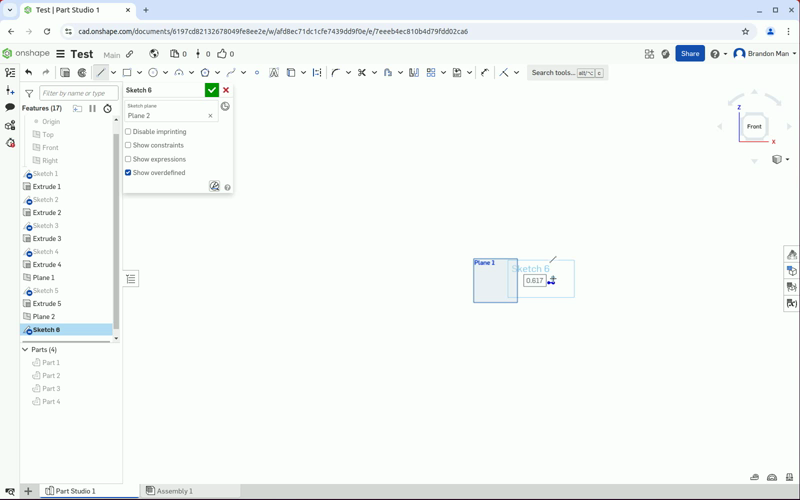
mouse_move(583, 278)
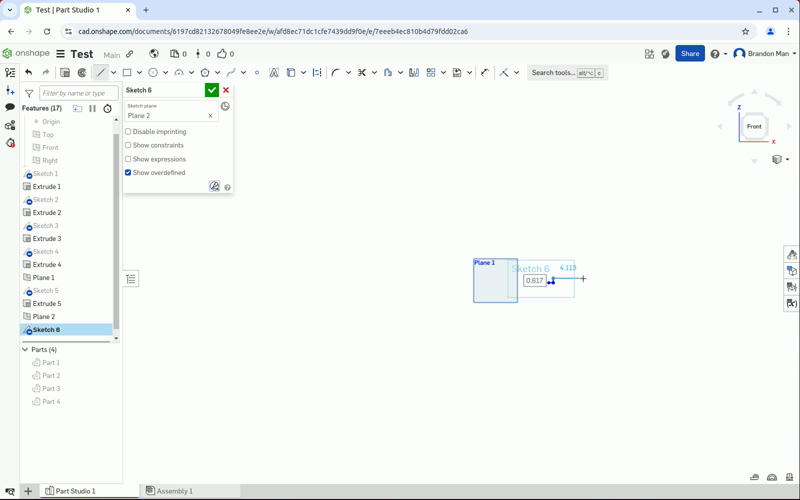
mouse_move(548, 278)
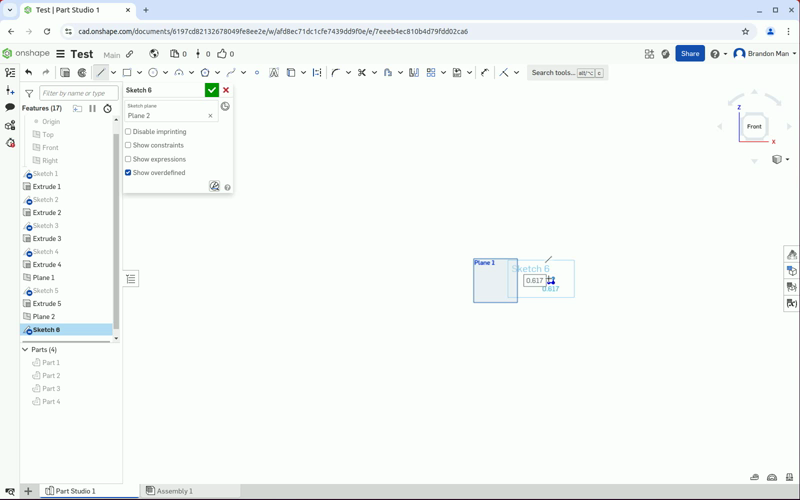
scroll(6)
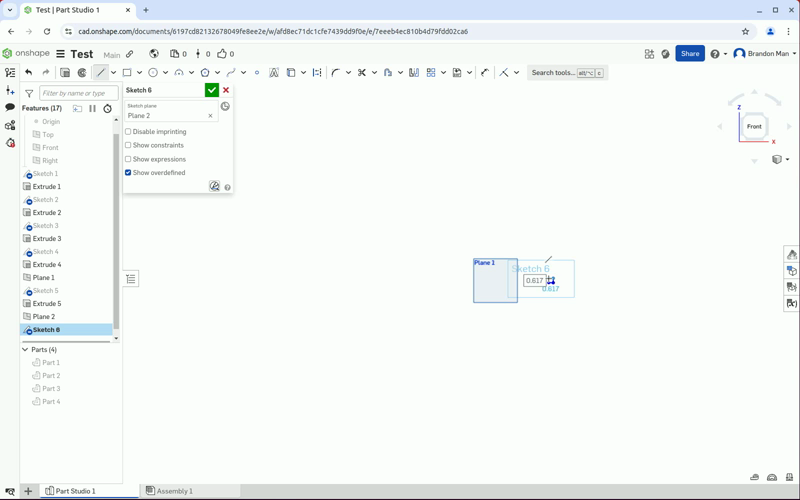
scroll(6)
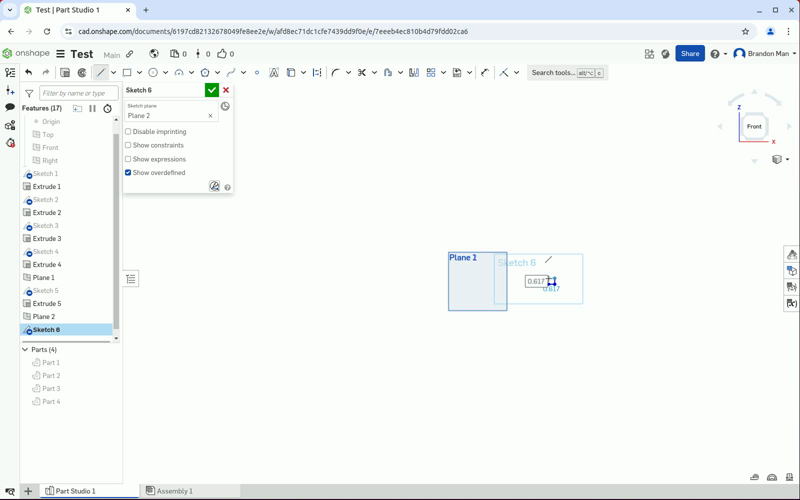
scroll(6)
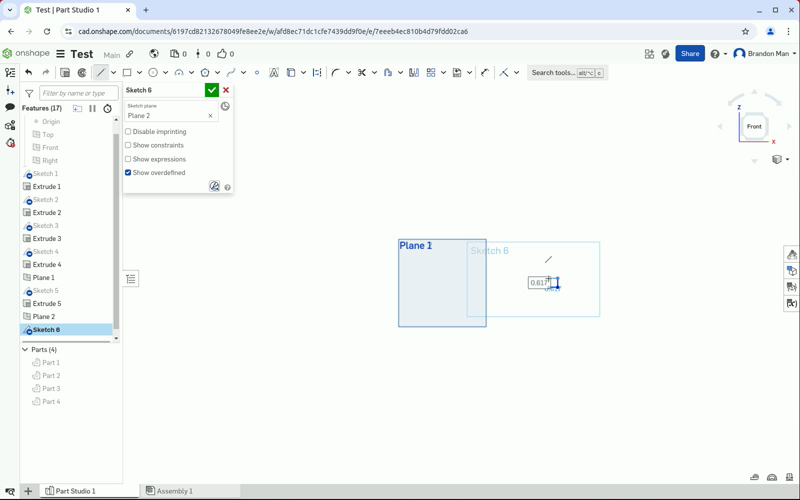
scroll(6)
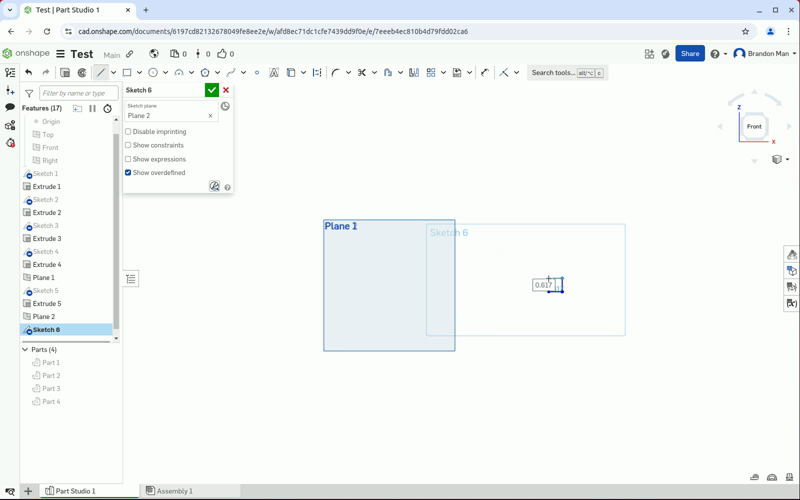
scroll(6)
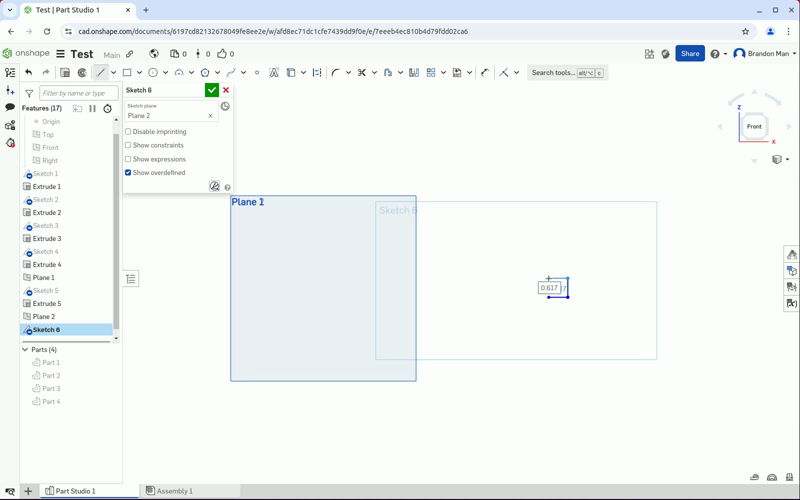
scroll(6)
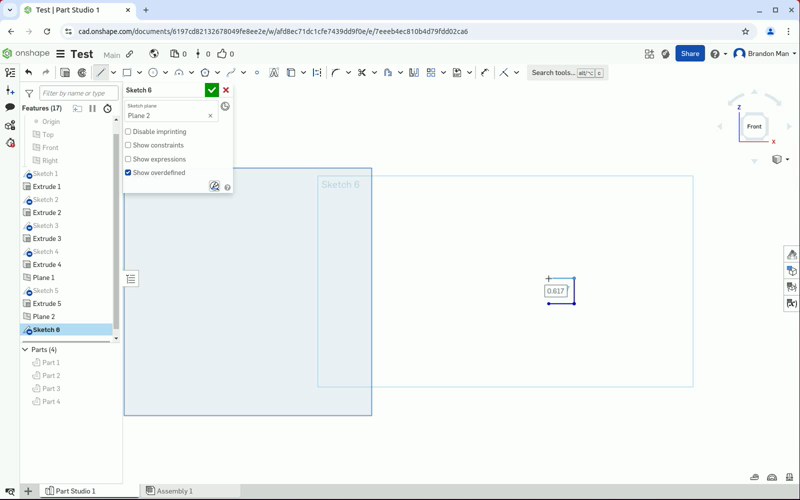
scroll(6)
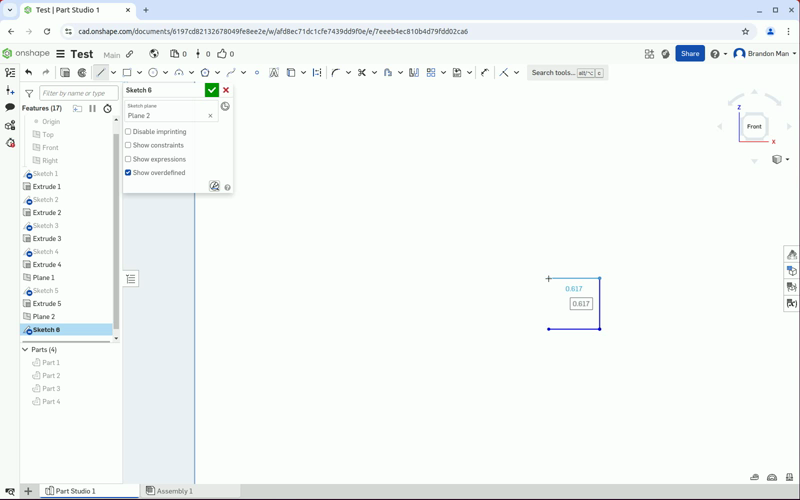
click(548, 278)
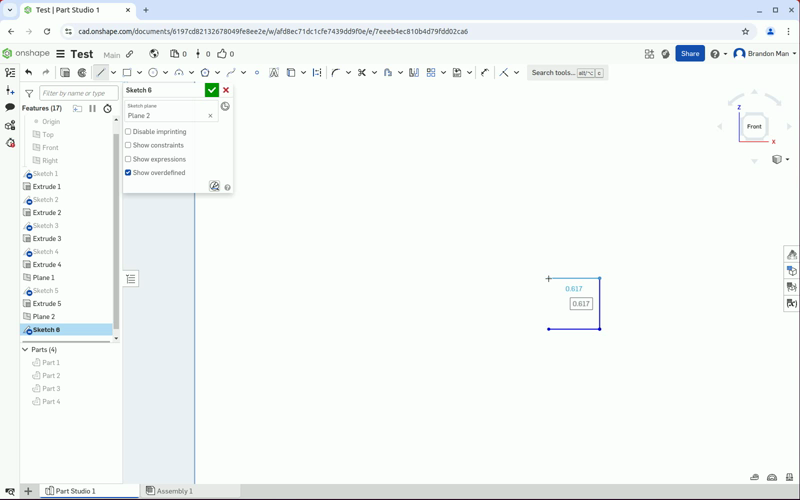
scroll(-6)
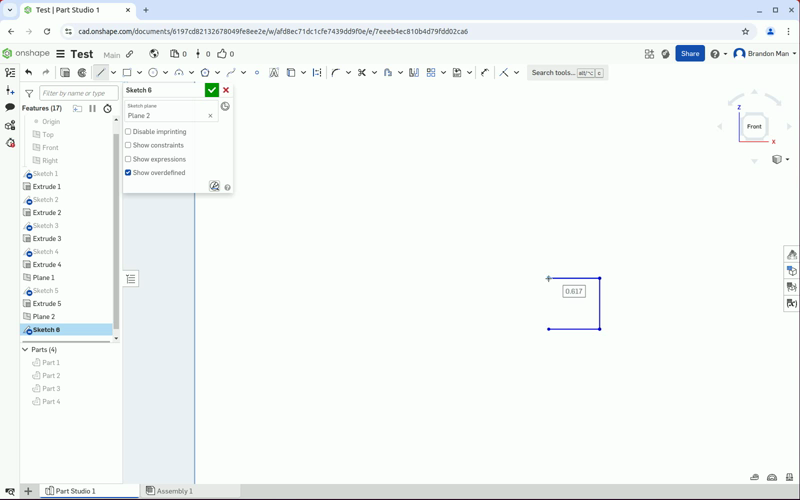
scroll(-6)
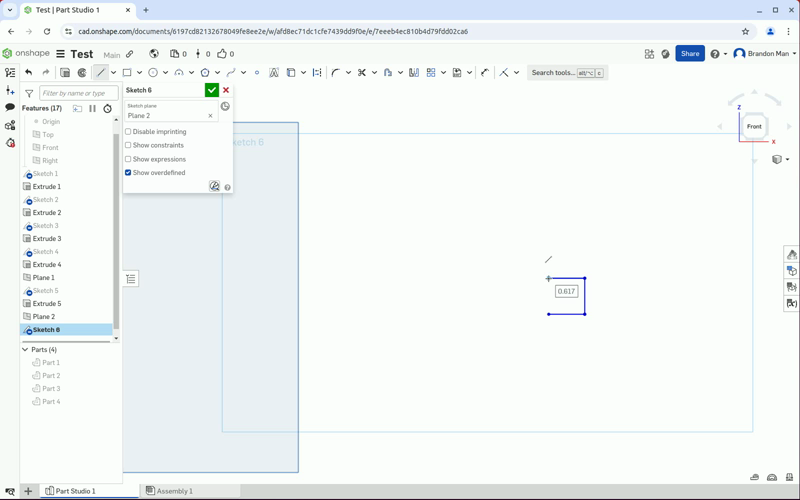
scroll(-6)
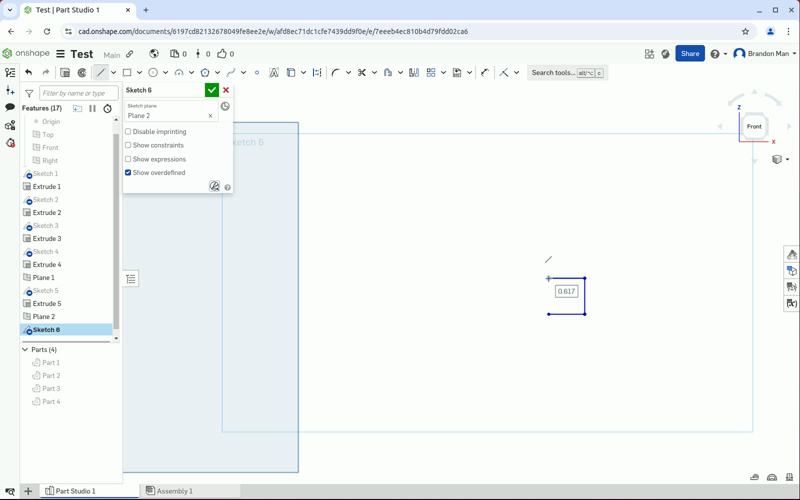
scroll(-6)
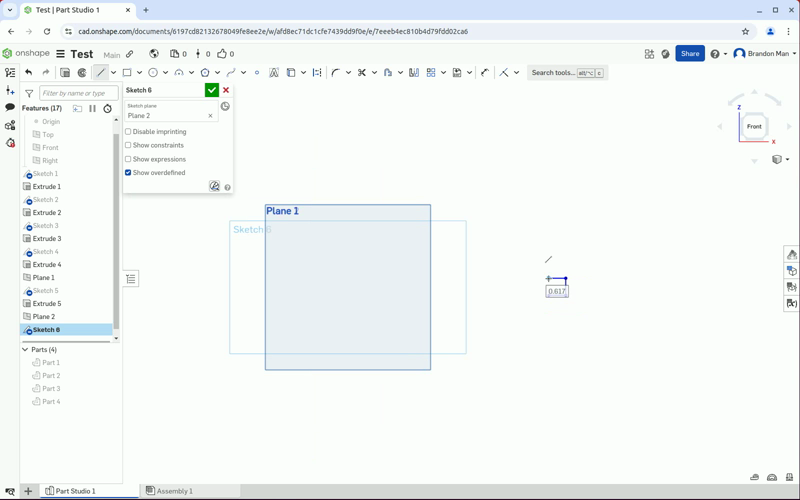
scroll(-6)
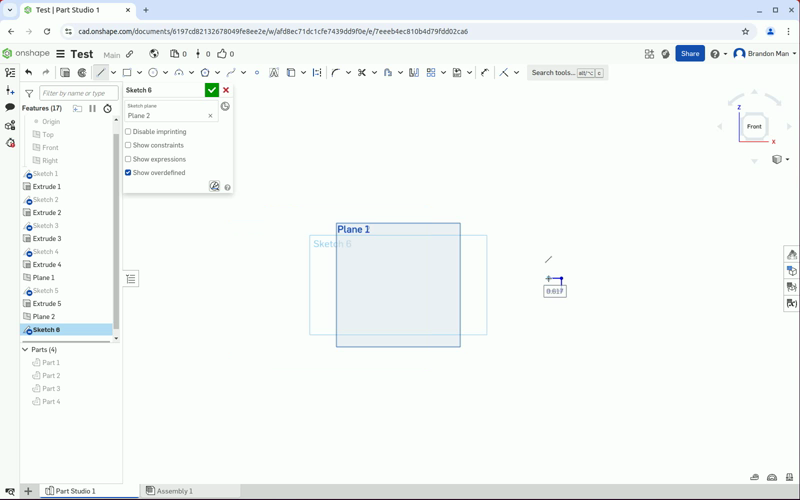
scroll(-6)
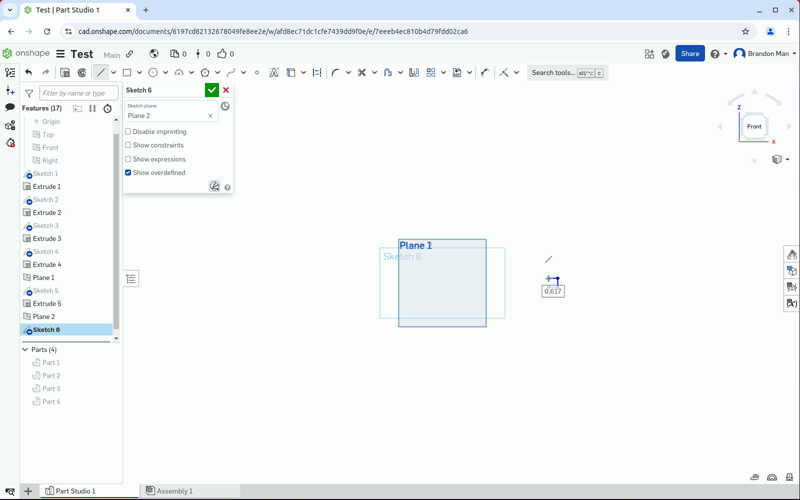
scroll(-6)
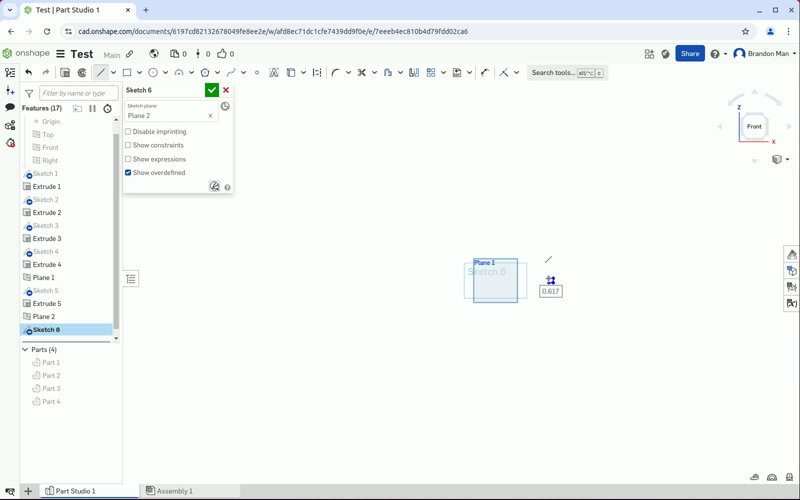
key_up(shift)
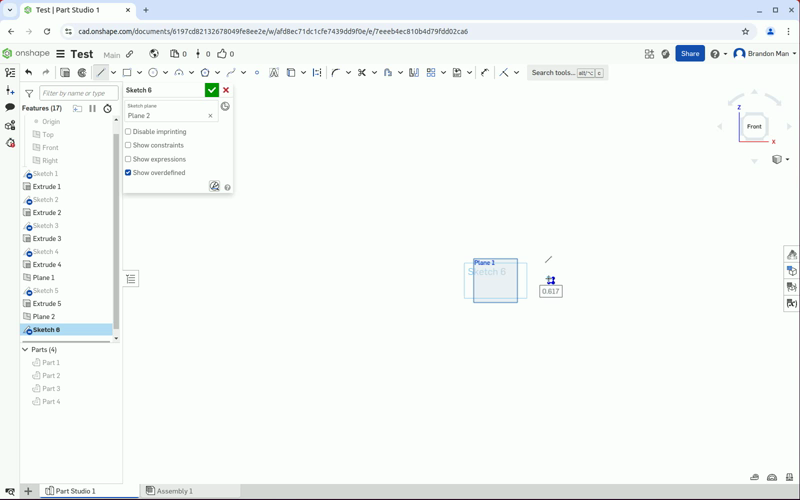
mouse_move(578, 278)
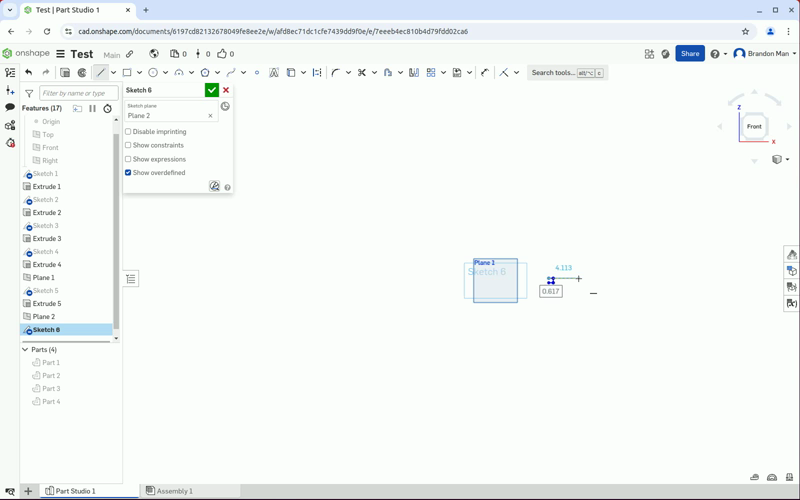
key_down(shift)
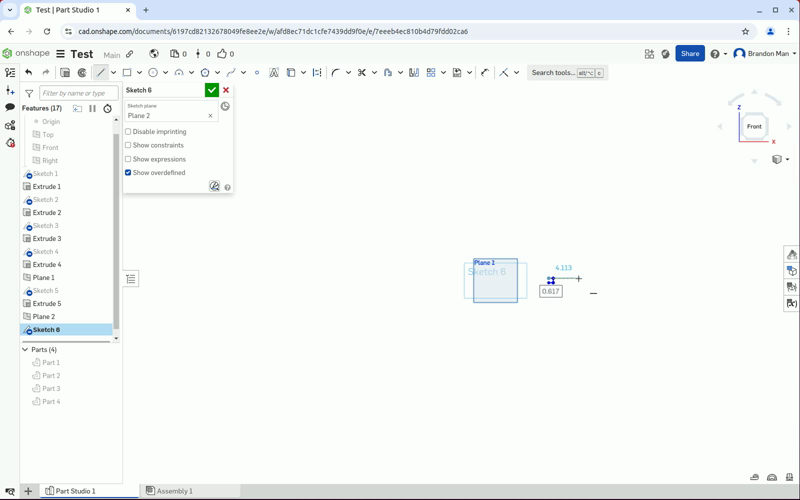
mouse_move(548, 282)
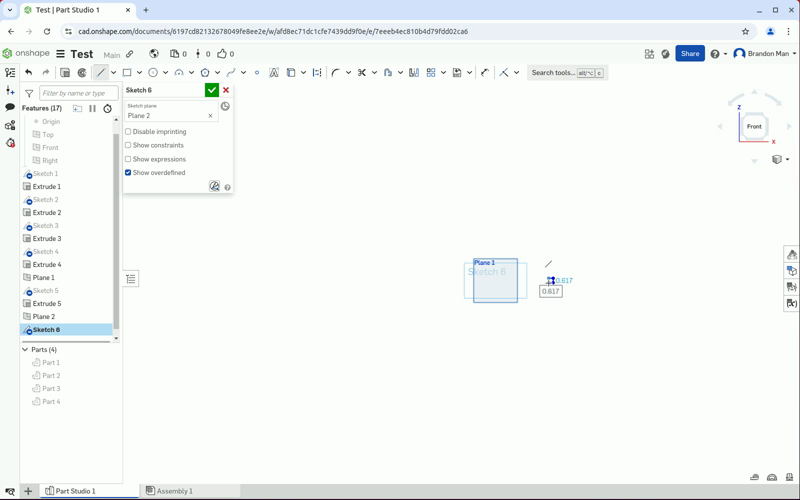
scroll(6)
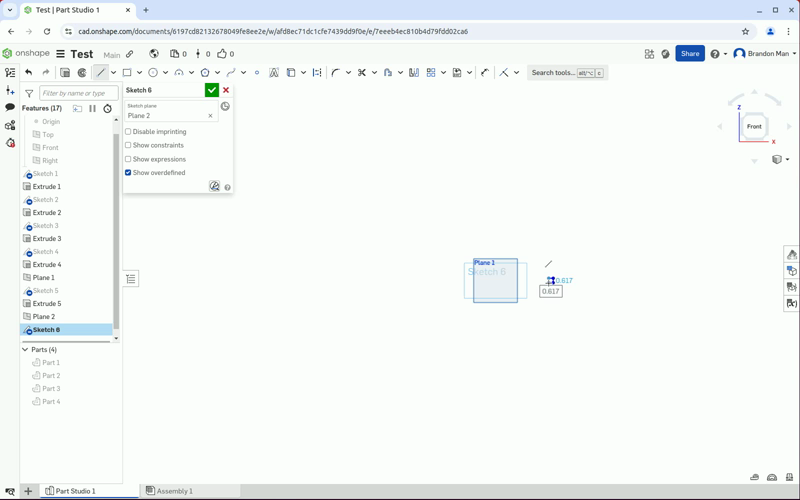
scroll(6)
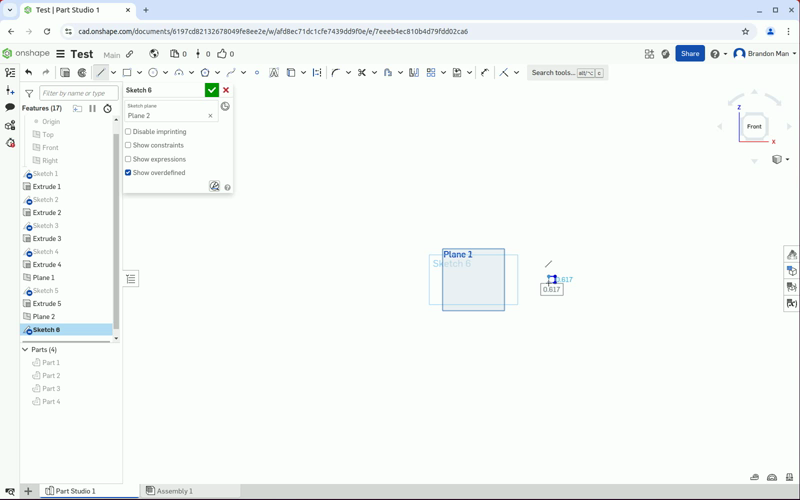
scroll(6)
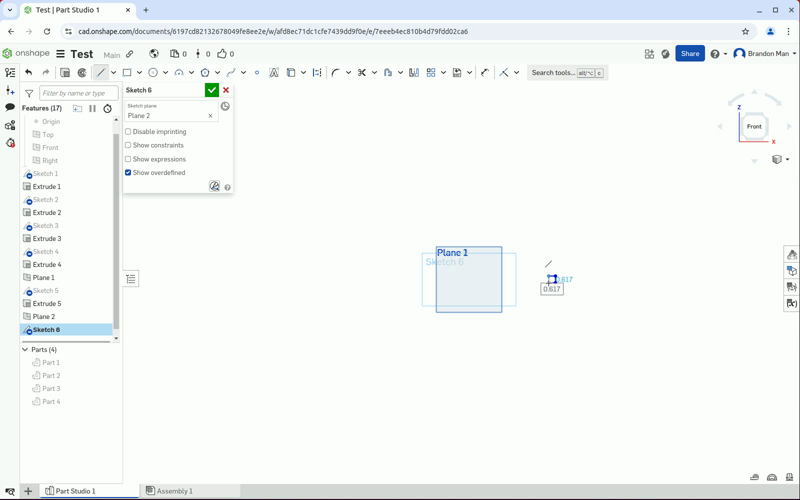
scroll(6)
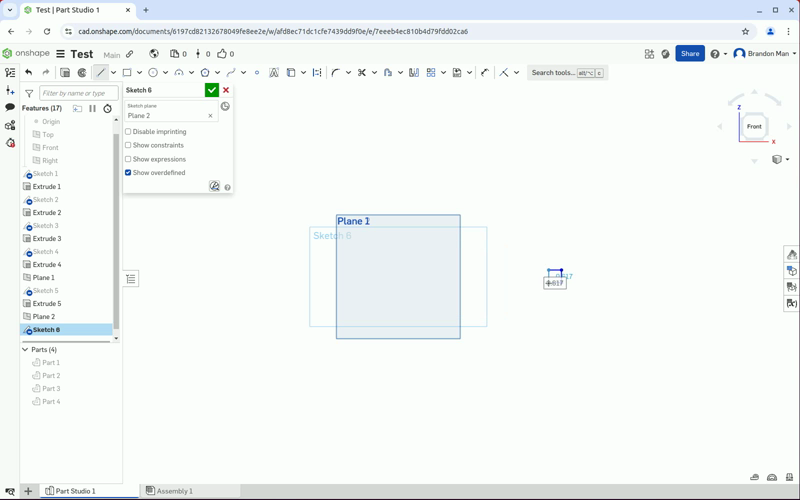
scroll(6)
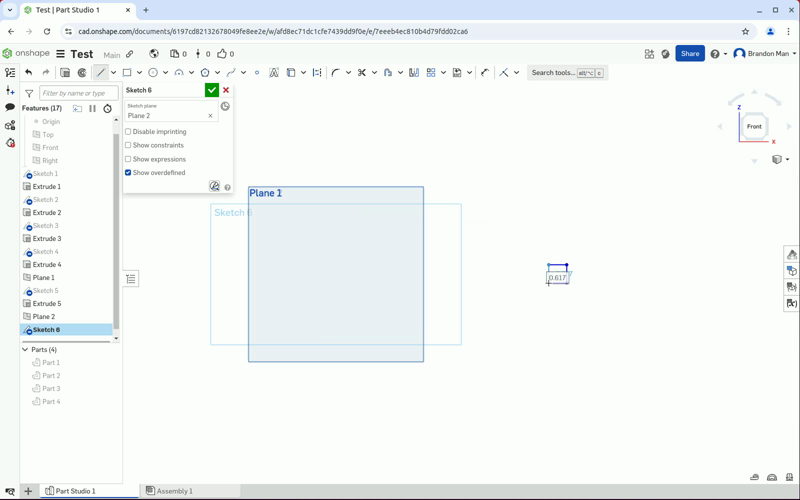
scroll(6)
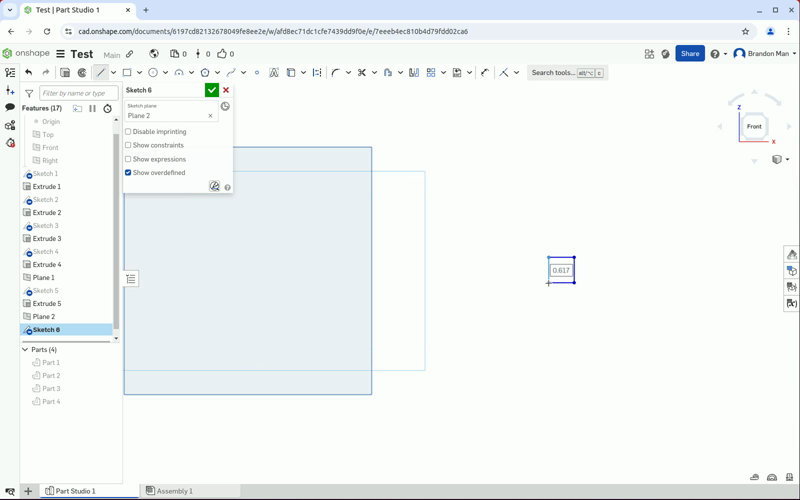
scroll(6)
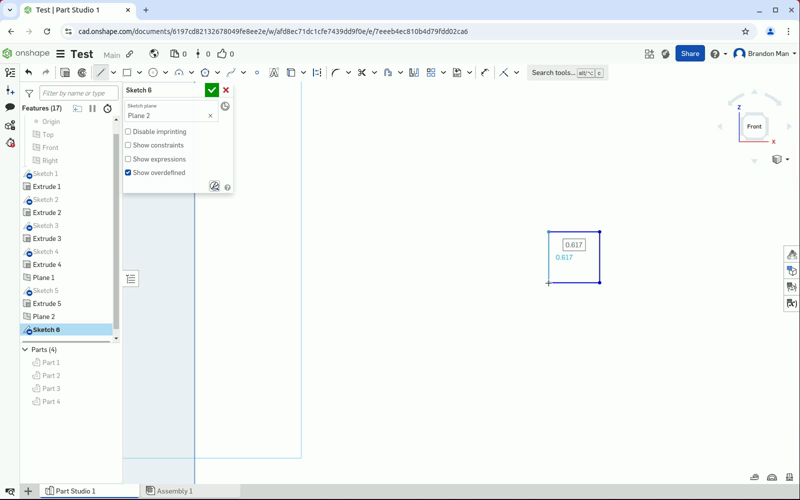
key_up(shift)
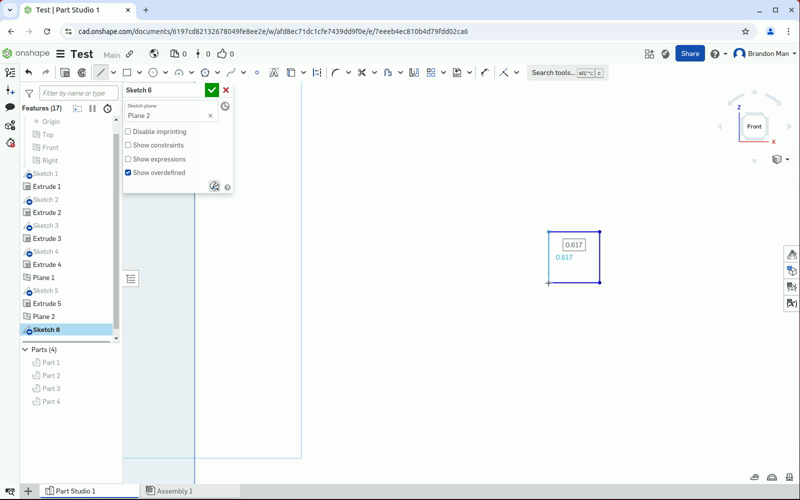
click(548, 282)
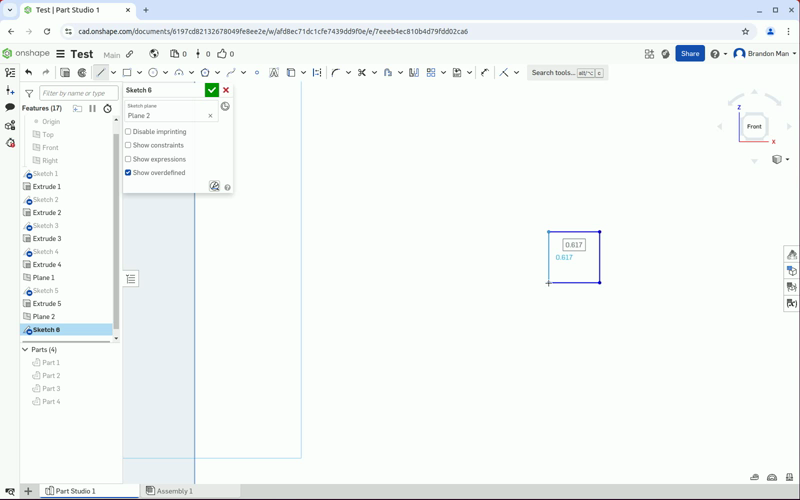
scroll(-6)
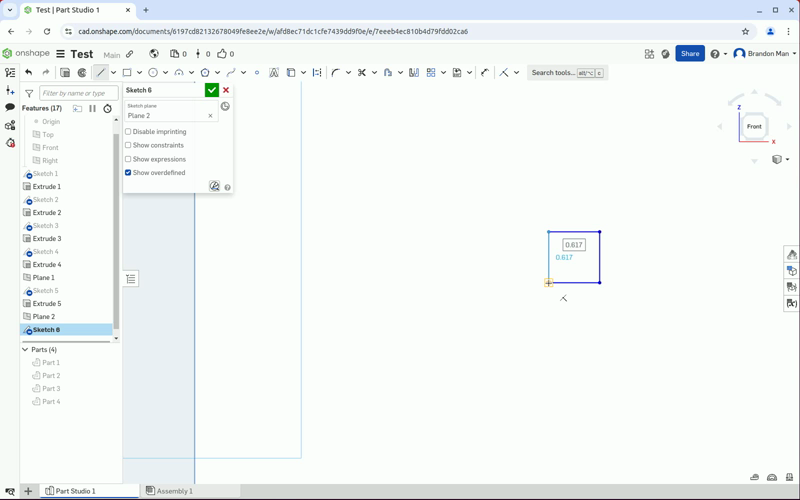
scroll(-6)
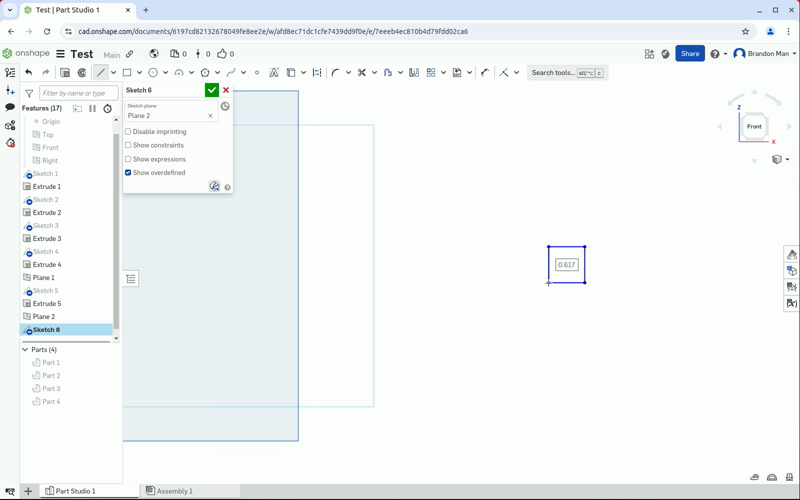
scroll(-6)
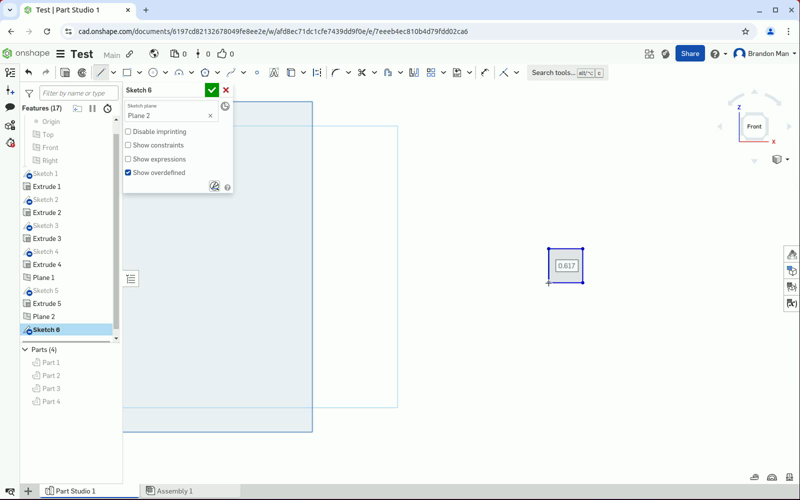
scroll(-6)
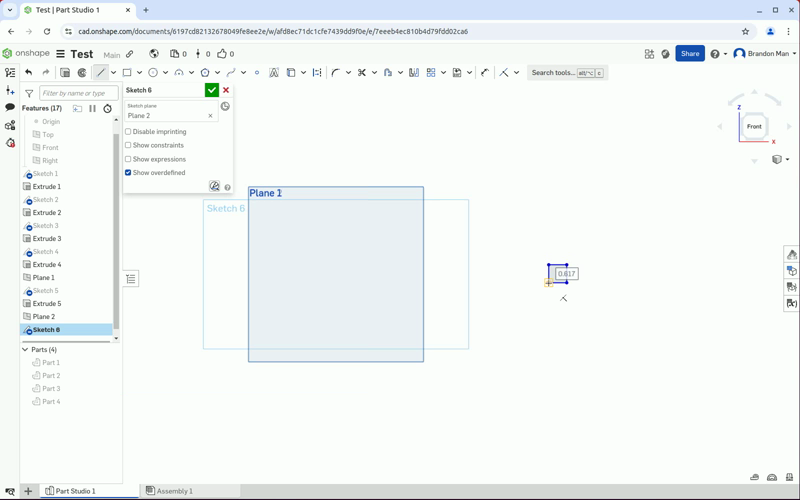
scroll(-6)
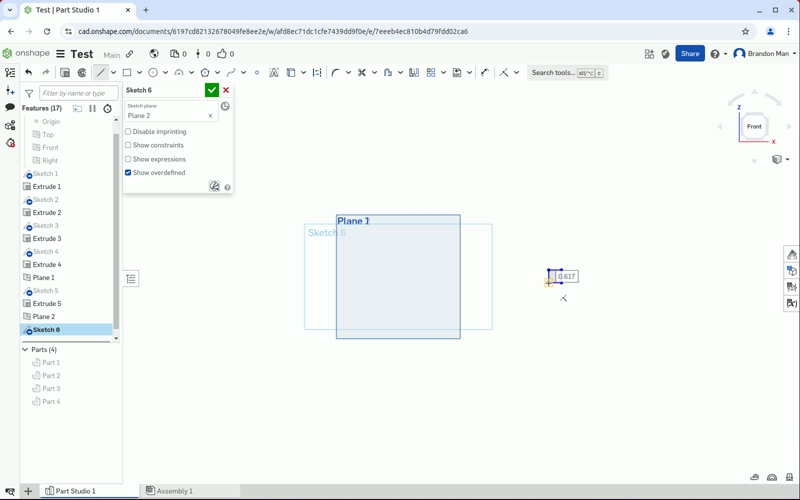
scroll(-6)
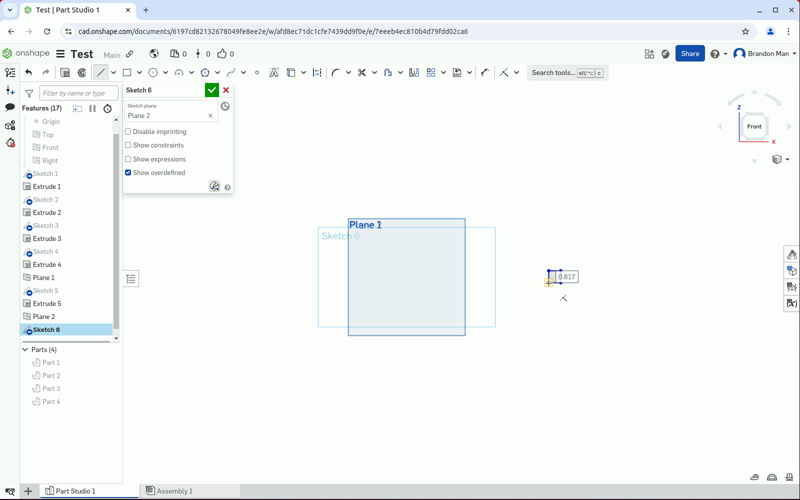
scroll(-6)
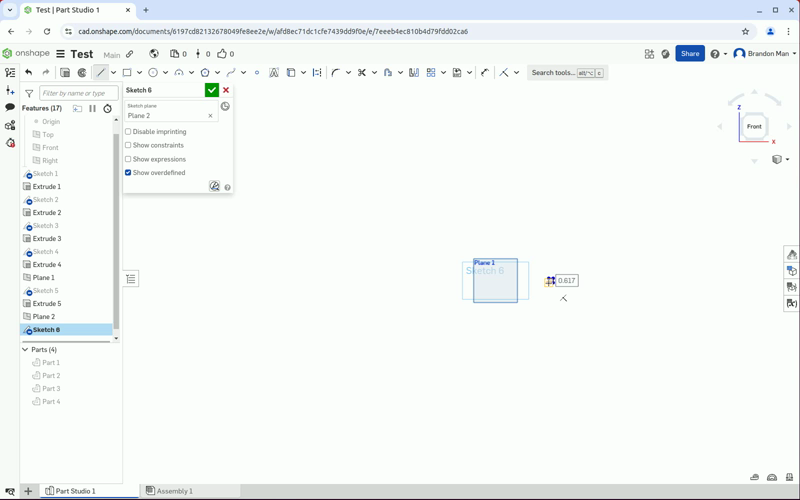
key(esc)
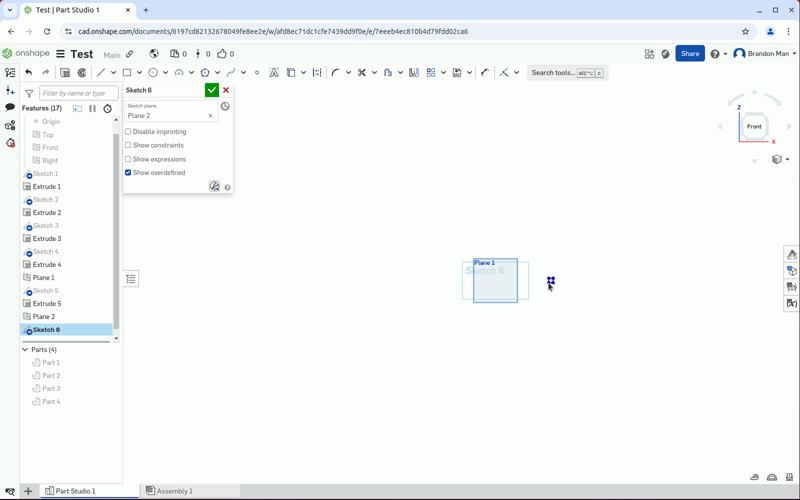
mouse_move(549, 280)
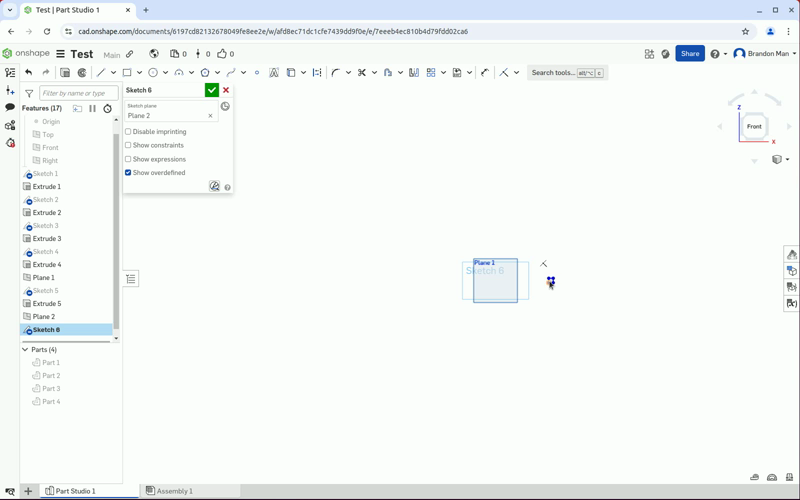
scroll(6)
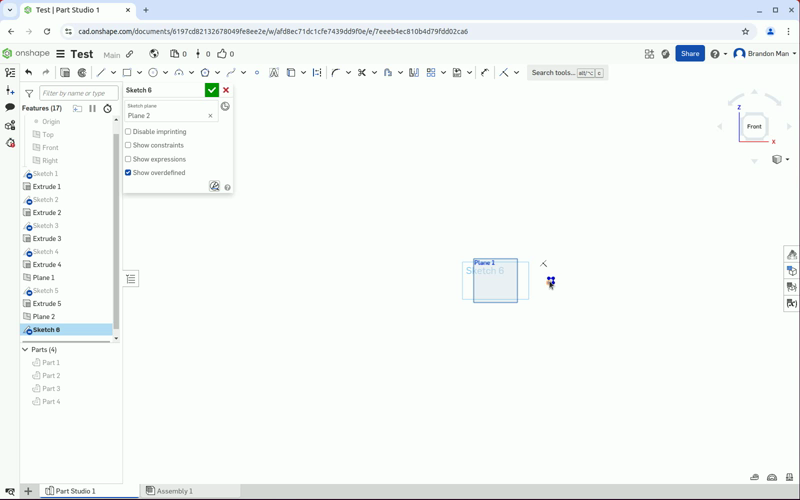
scroll(6)
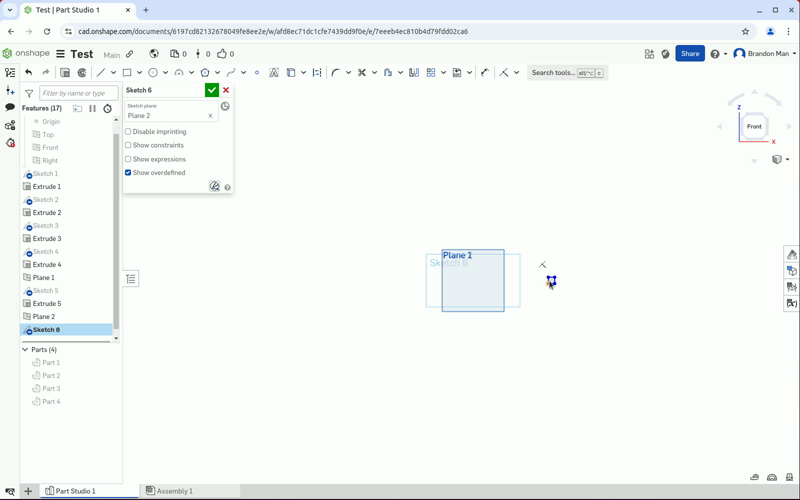
scroll(6)
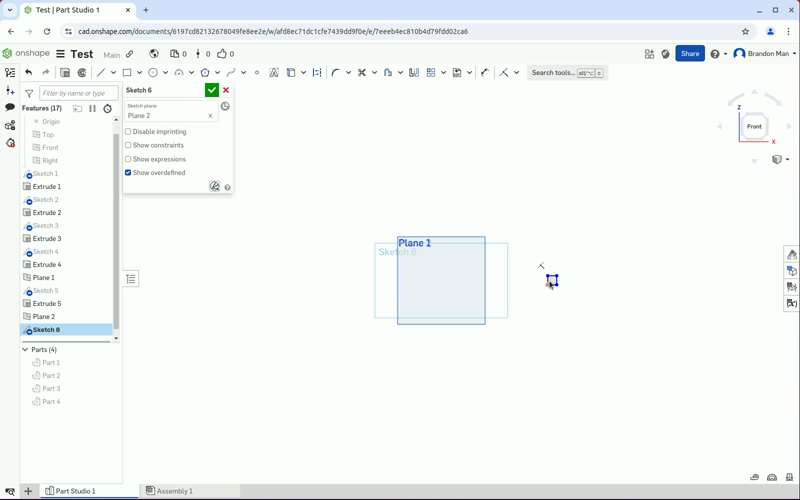
scroll(6)
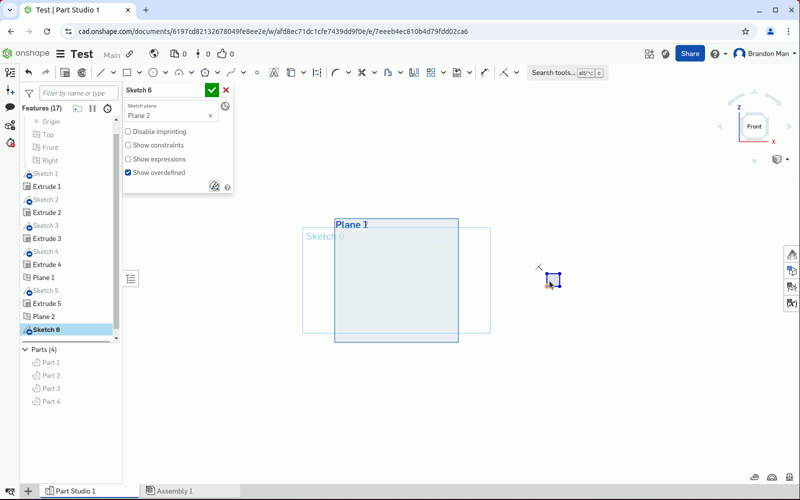
scroll(6)
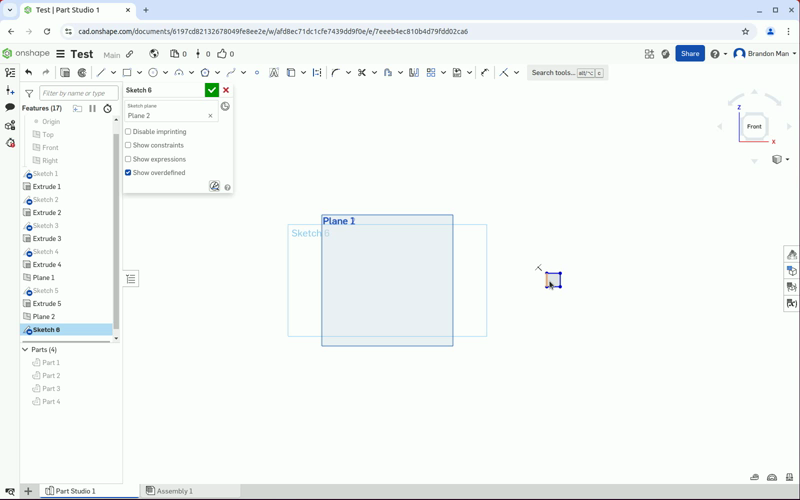
scroll(6)
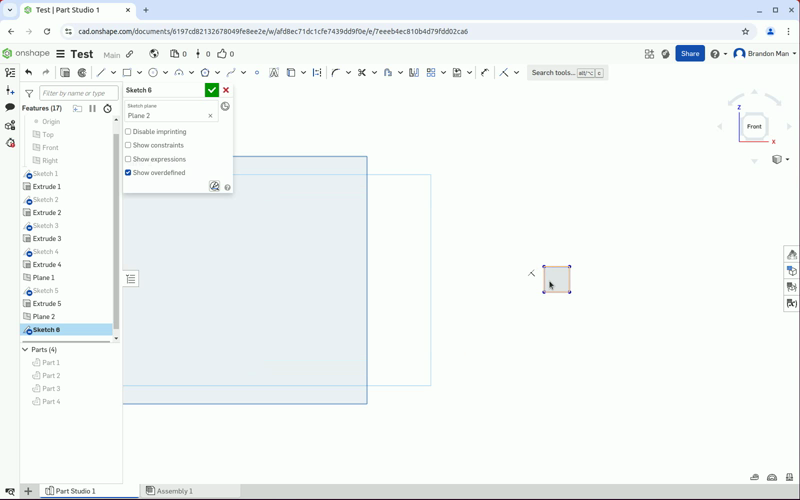
scroll(6)
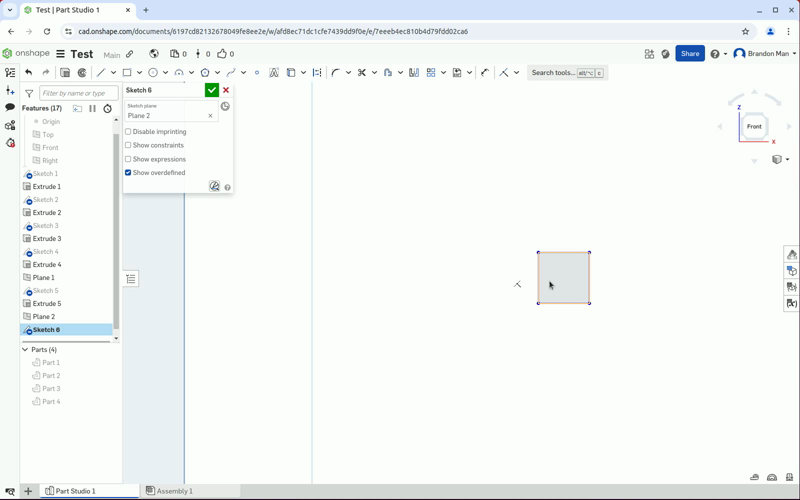
click(549, 280)
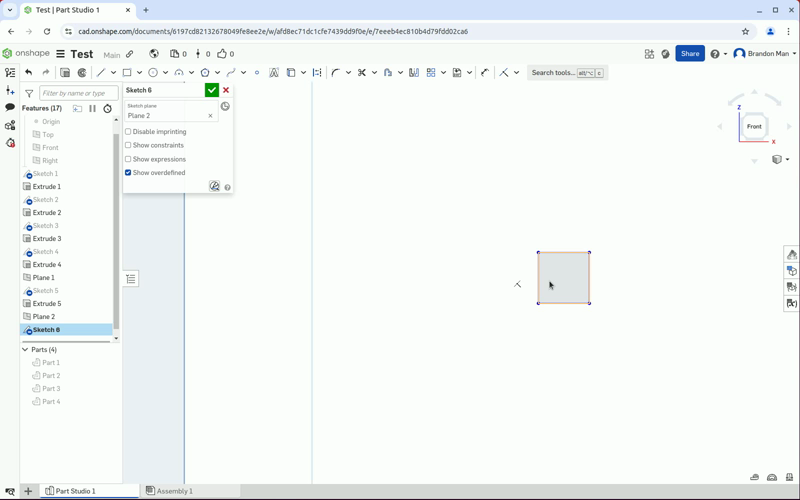
scroll(-6)
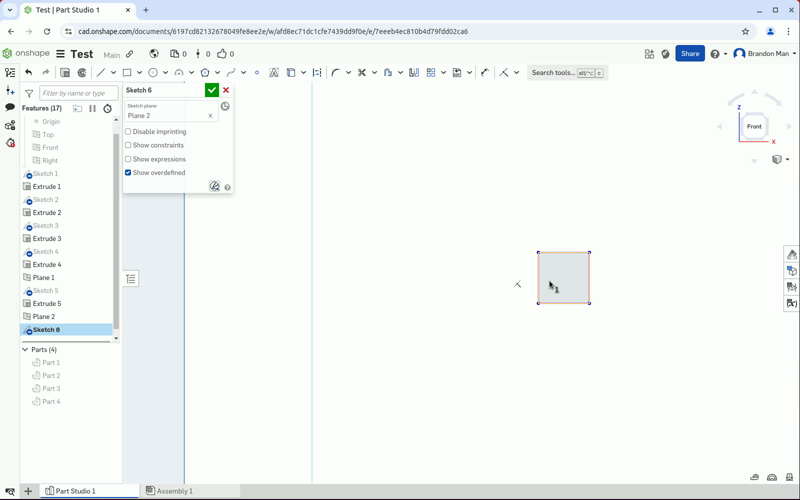
scroll(-6)
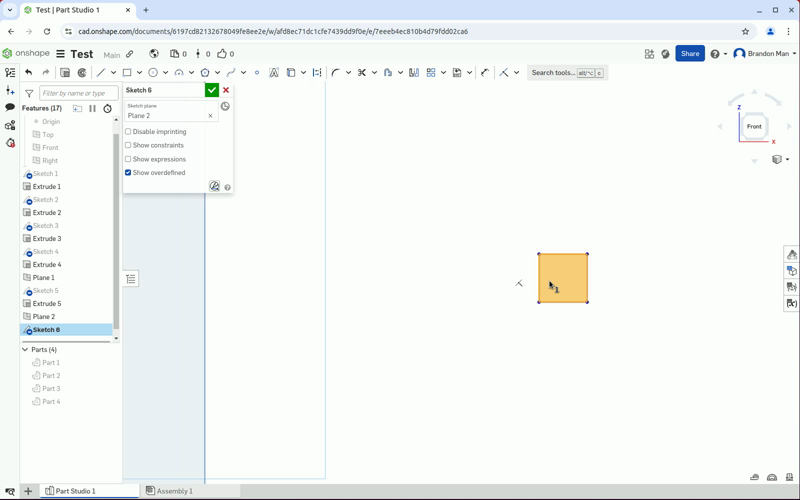
scroll(-6)
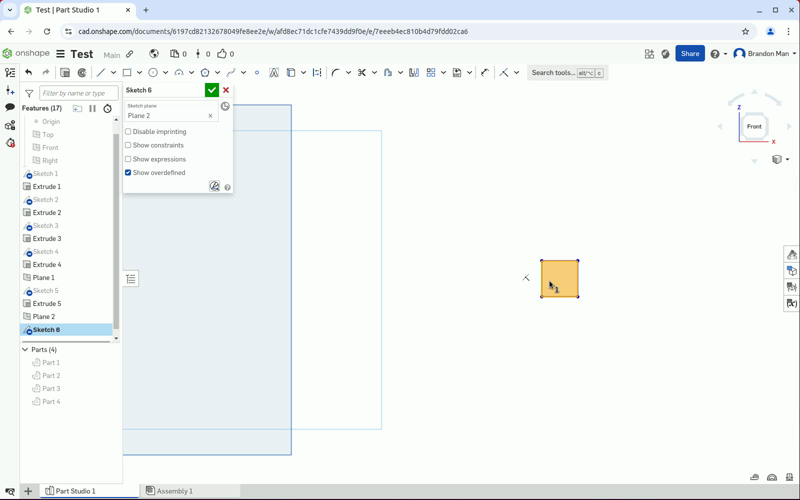
scroll(-6)
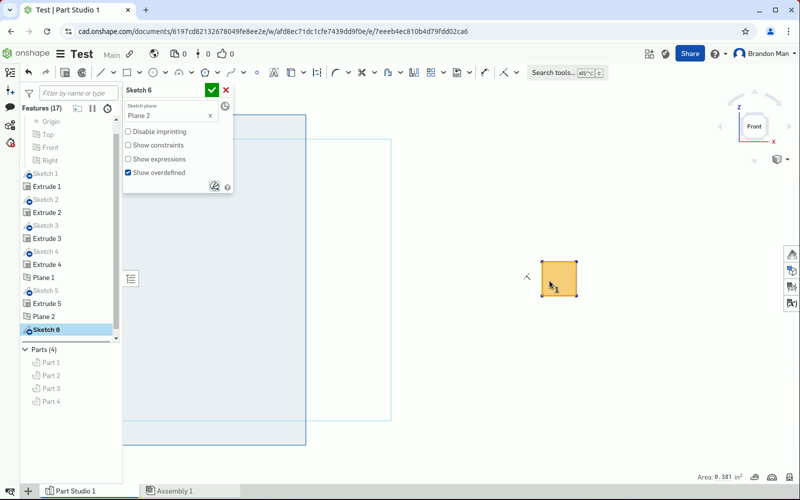
scroll(-6)
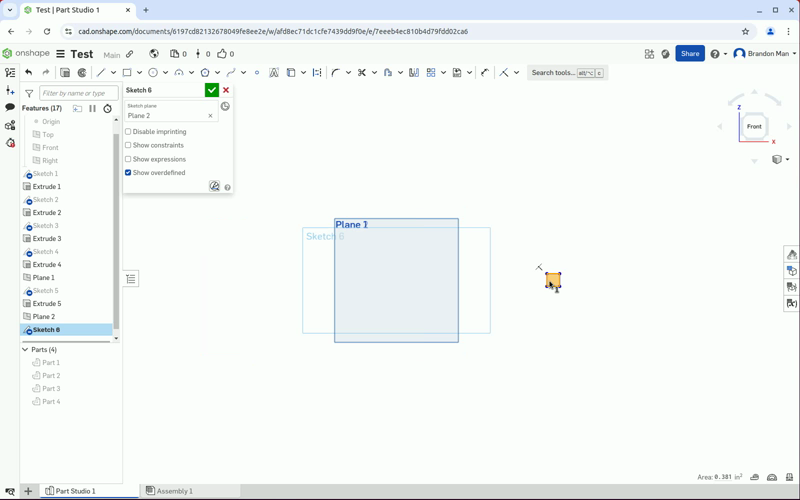
scroll(-6)
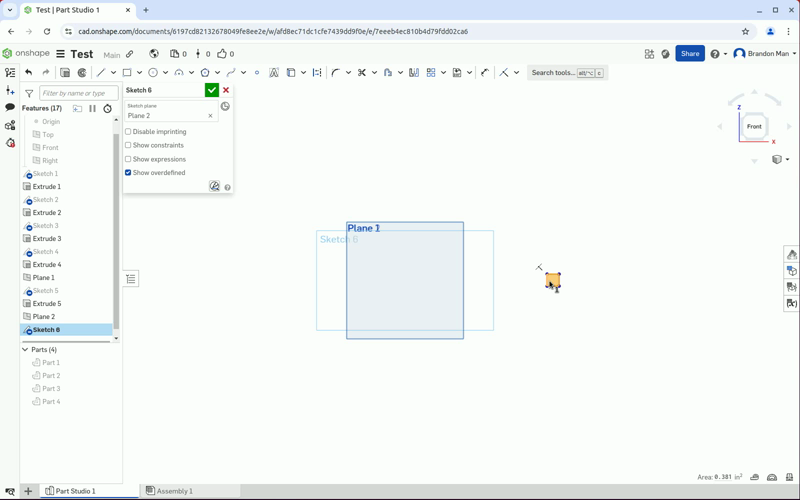
scroll(-6)
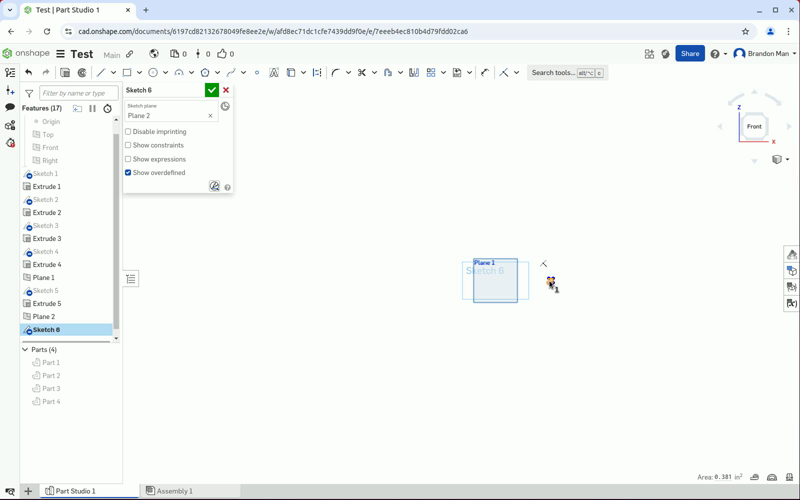
mouse_move(73, 352)
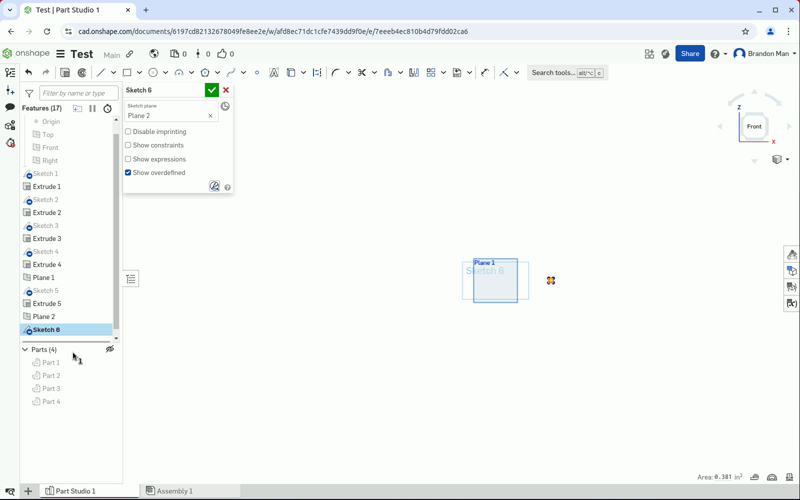
key(shift+y)
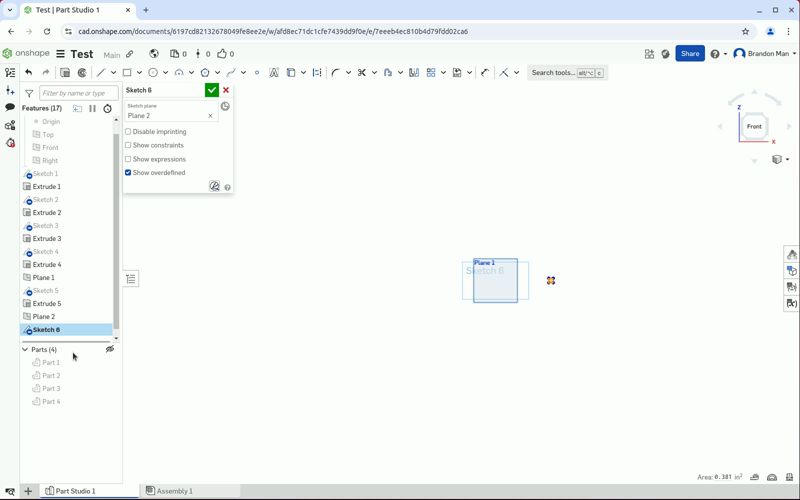
key(shift+e)
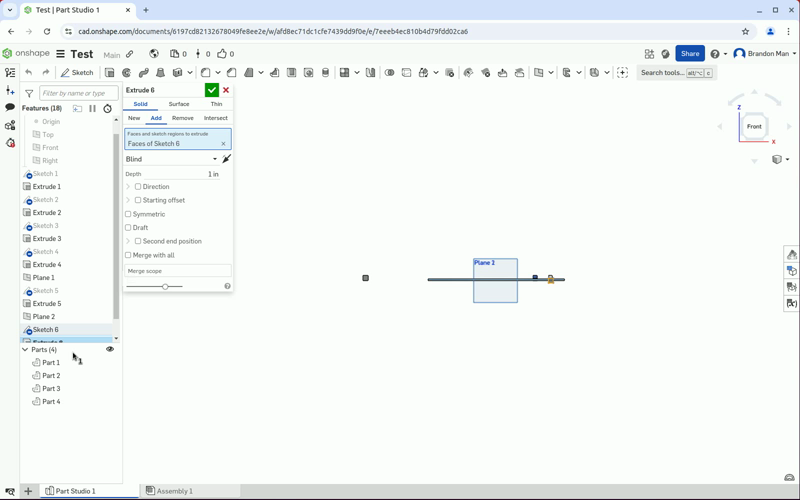
mouse_move(143, 106)
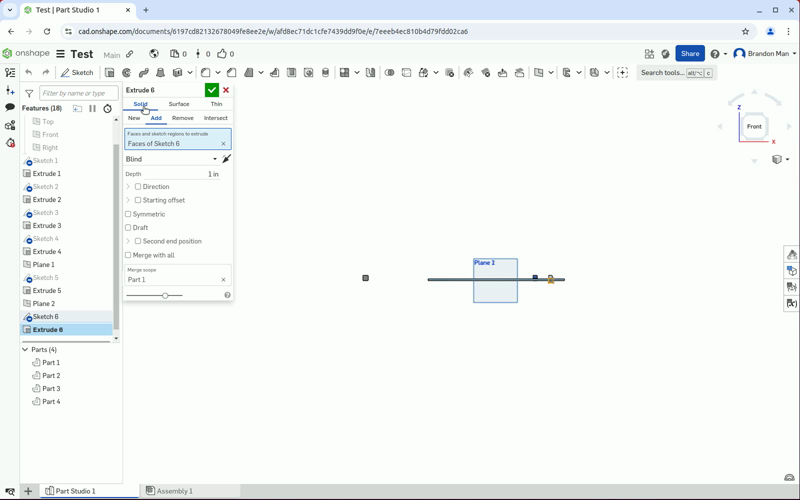
click(143, 106)
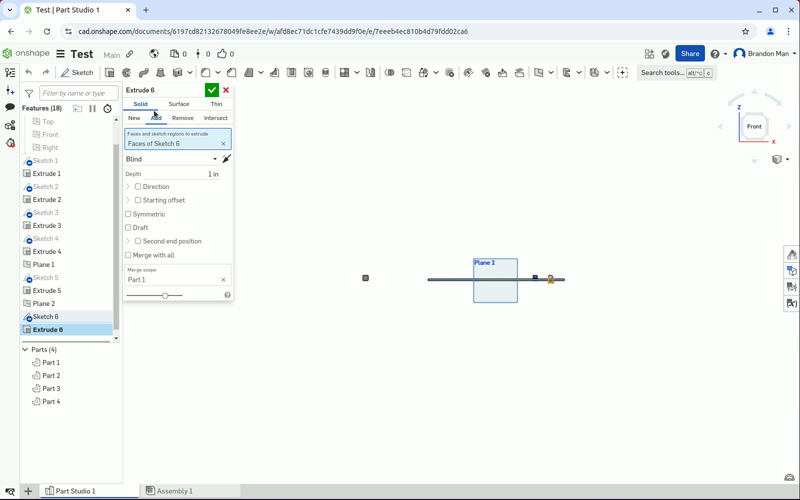
mouse_move(186, 120)
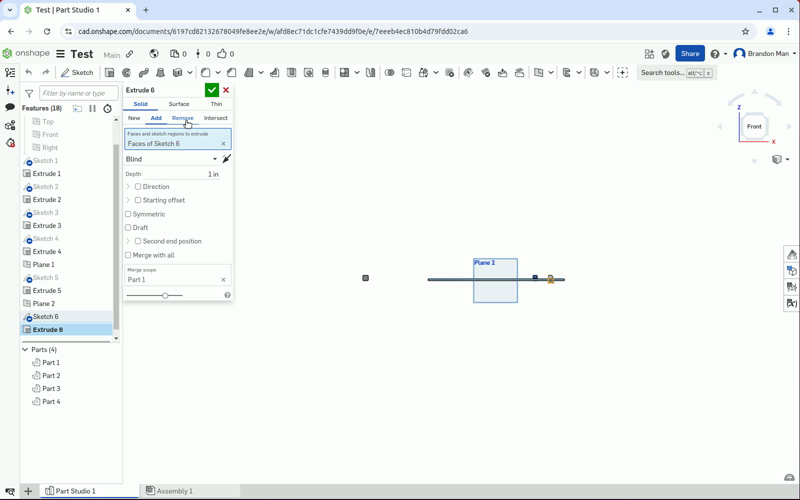
click(186, 120)
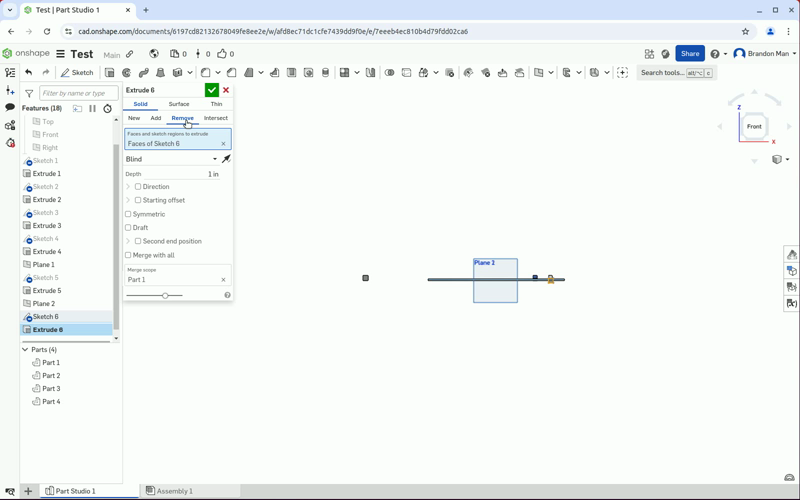
key(tab, 4)
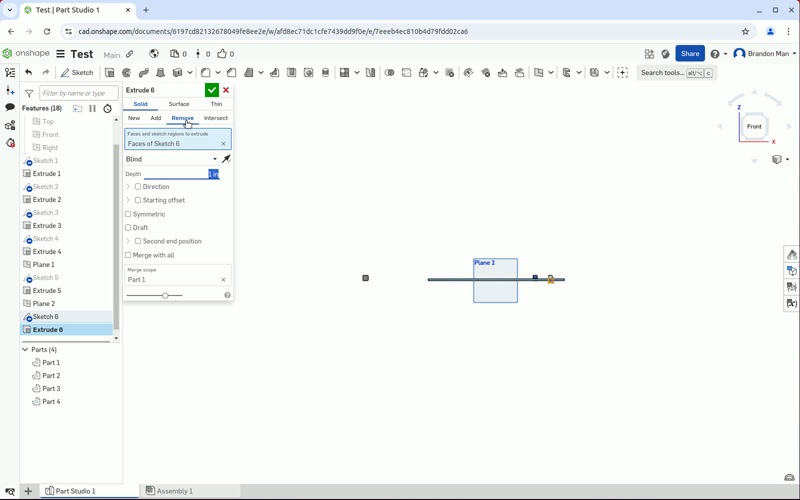
text(19.016)
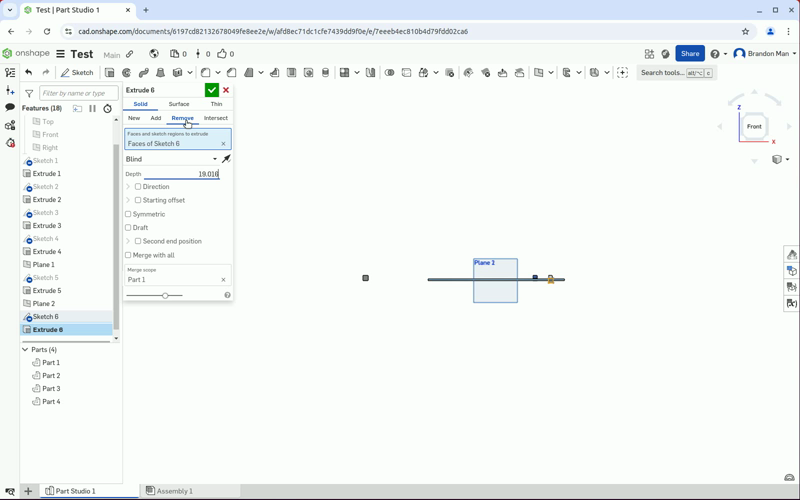
key(tab, 6)
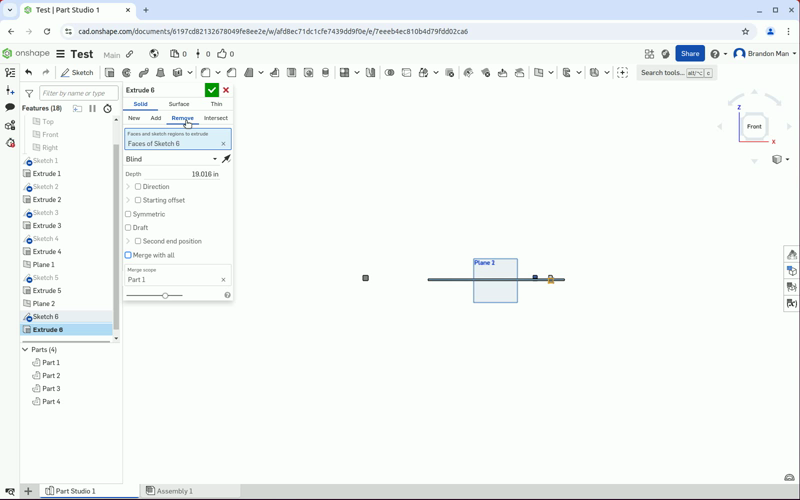
key(space)
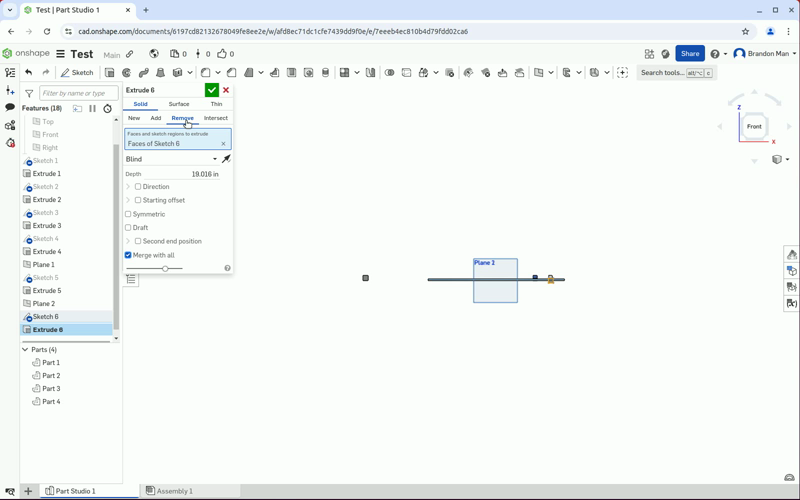
key(enter)
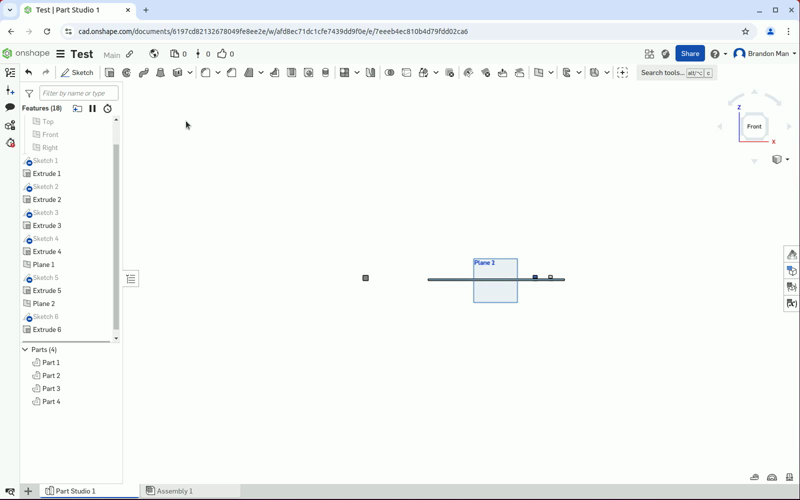
key(shift+h)
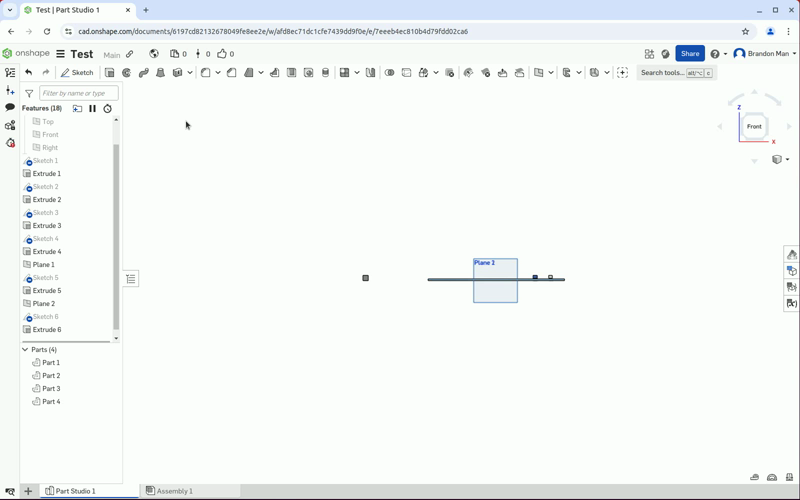
key(shift+h)
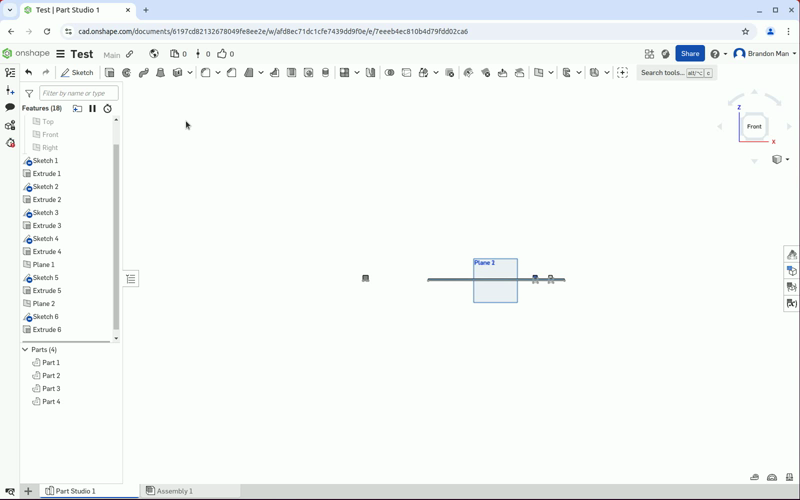
key(shift+7)
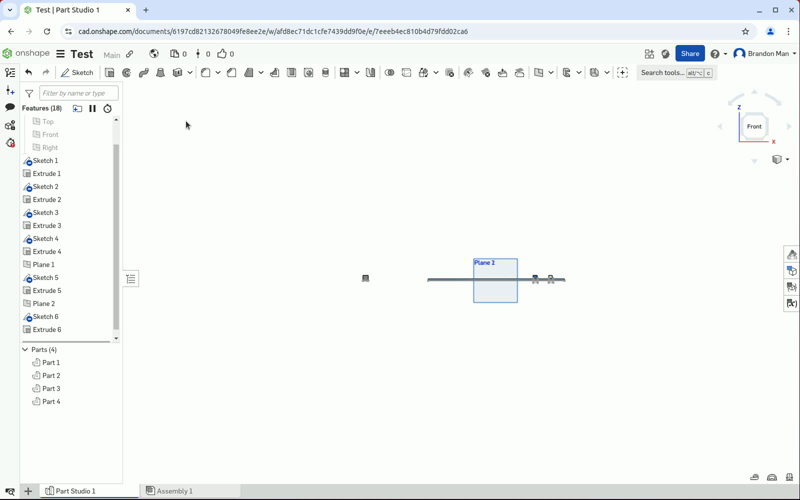
key(left, 2)
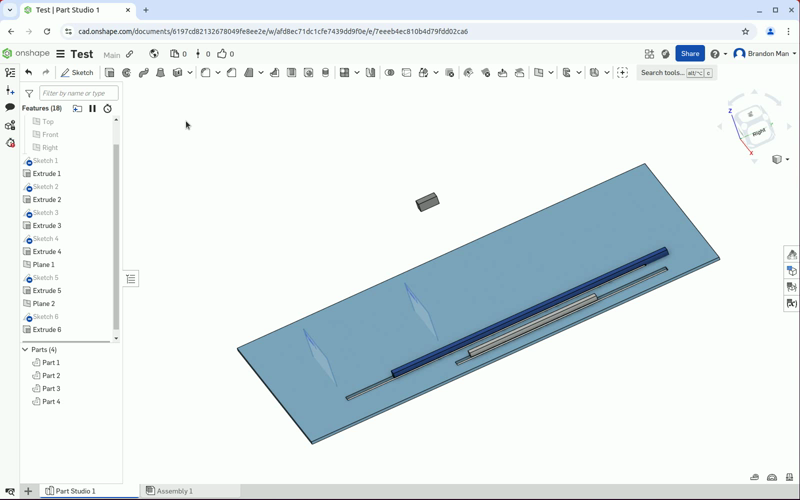
key(down, 2)
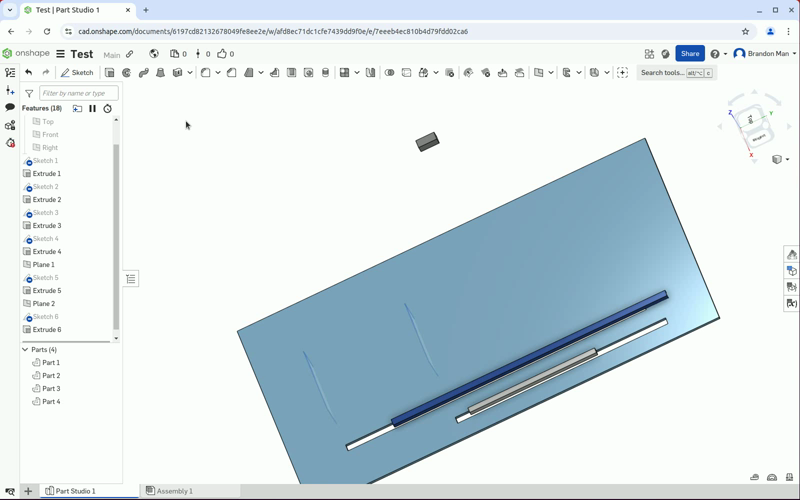
key(up, 2)
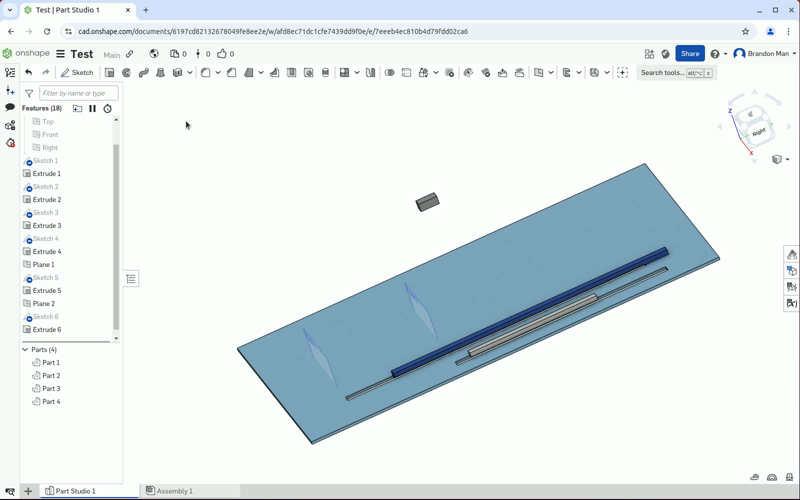
key(right, 2)
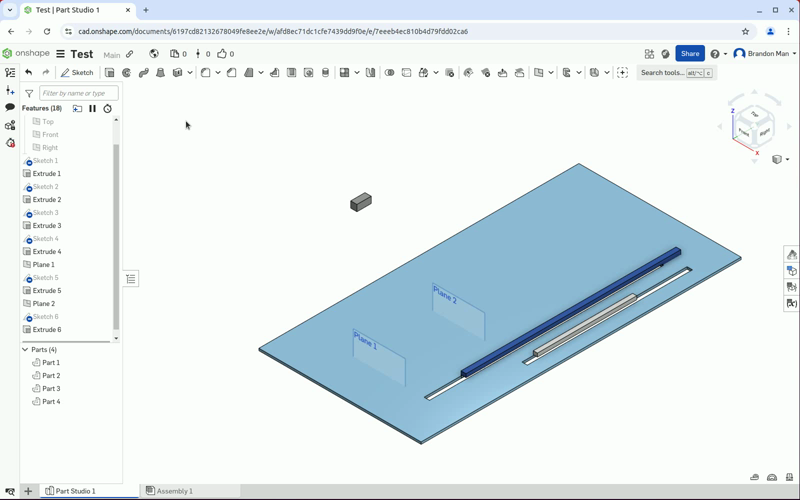
mouse_move(69, 163)
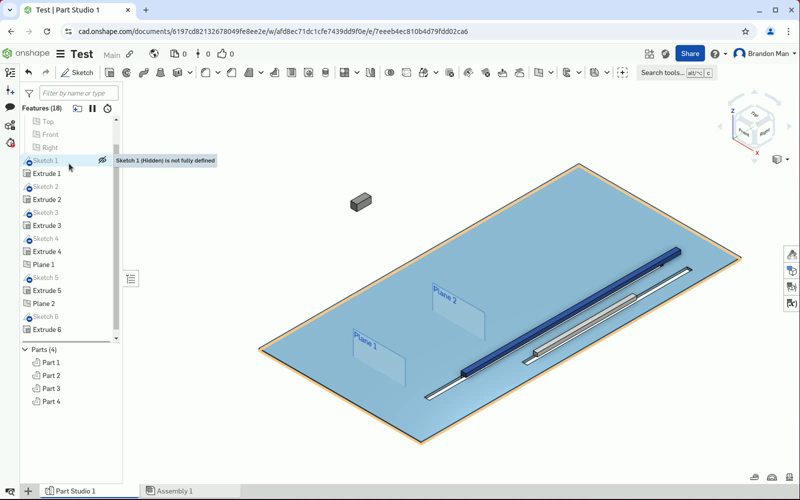
click(69, 163)